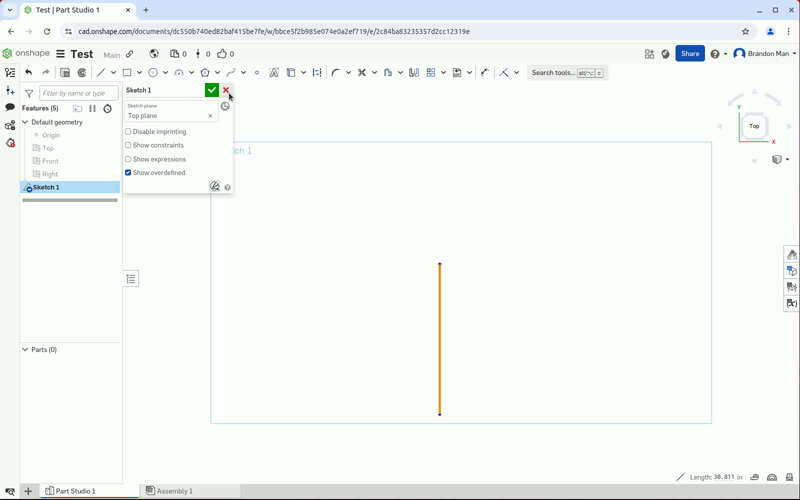
key(shift+h)
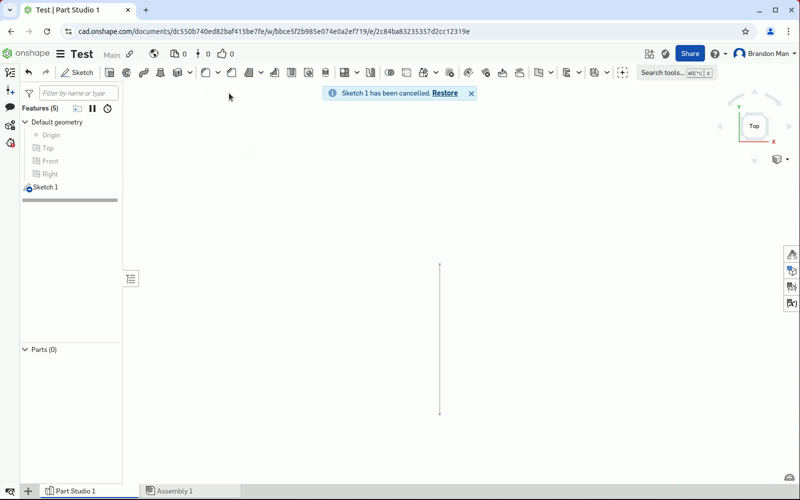
key(shift+s)
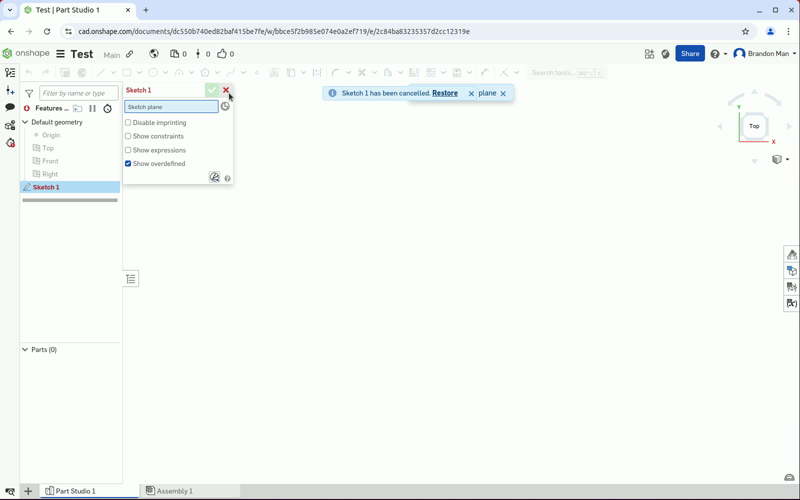
mouse_move(73, 150)
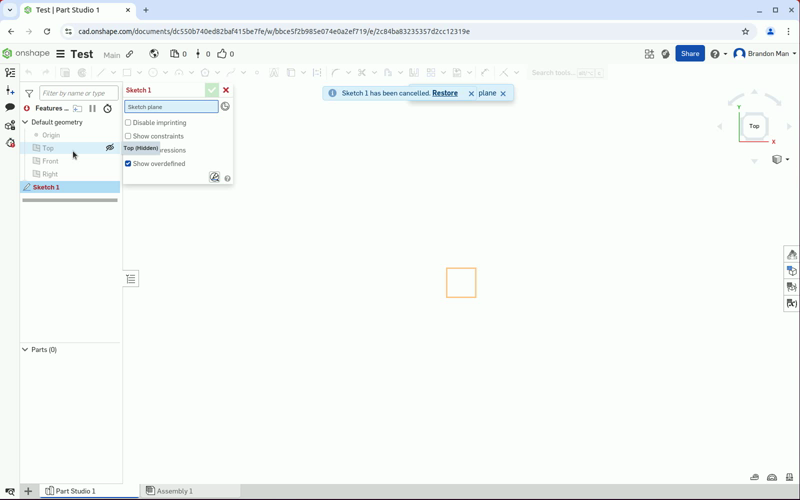
click(73, 150)
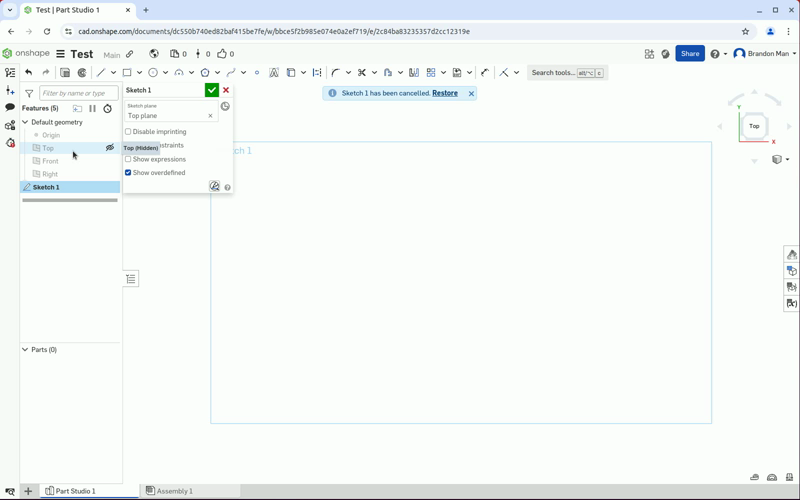
mouse_move(73, 352)
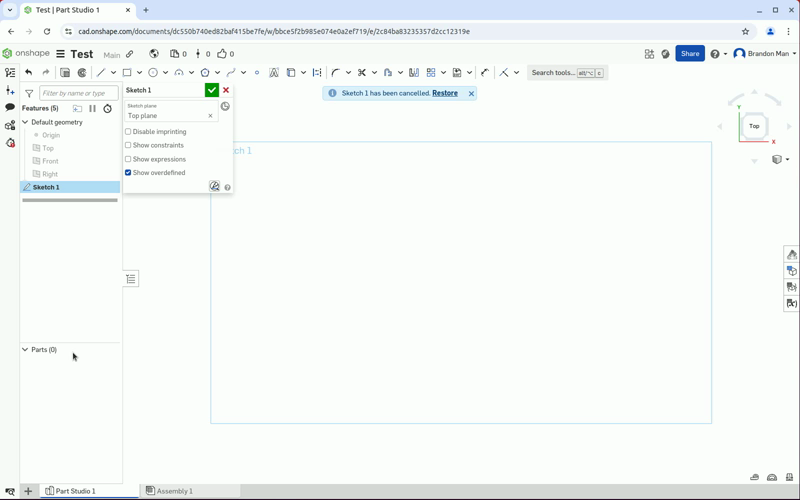
key(y)
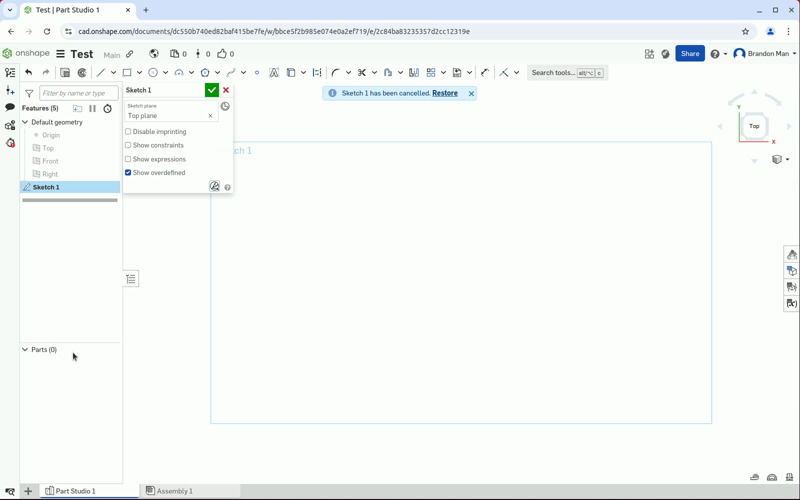
key(c)
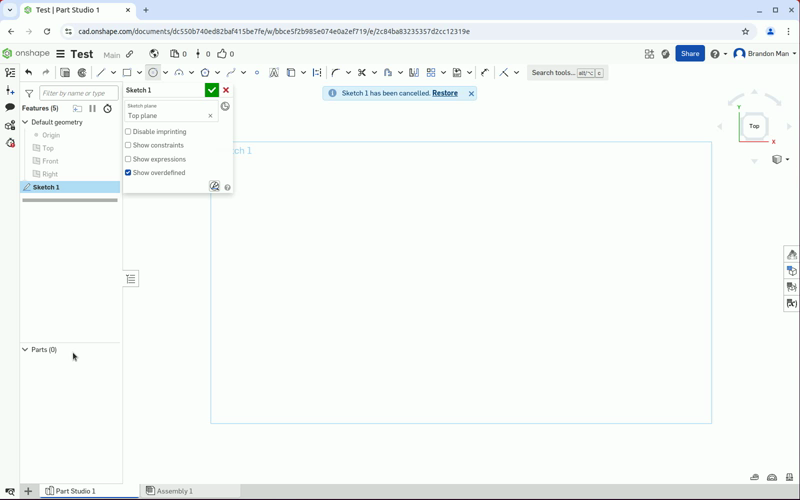
key_down(shift)
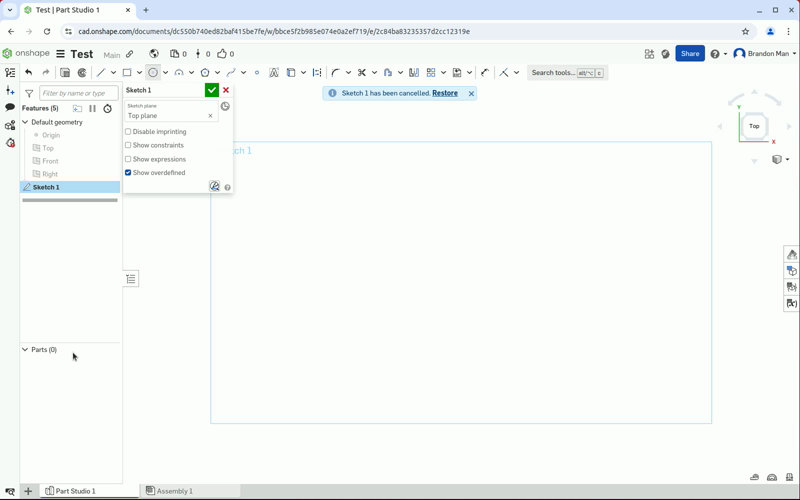
mouse_move(461, 282)
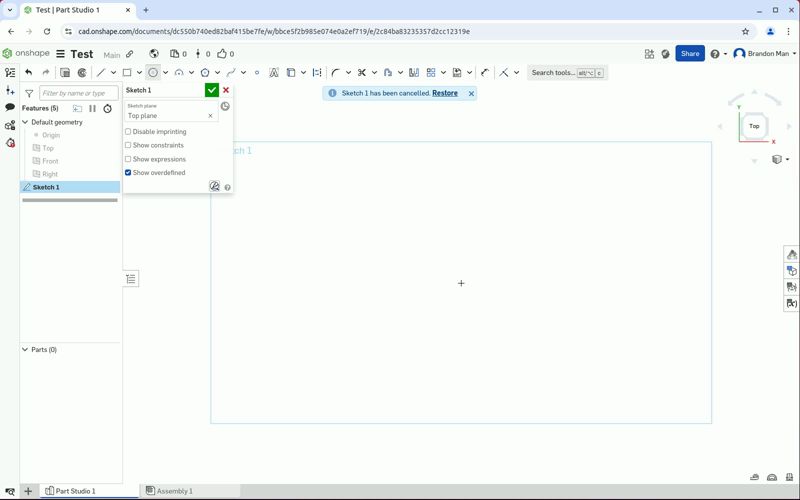
click(461, 282)
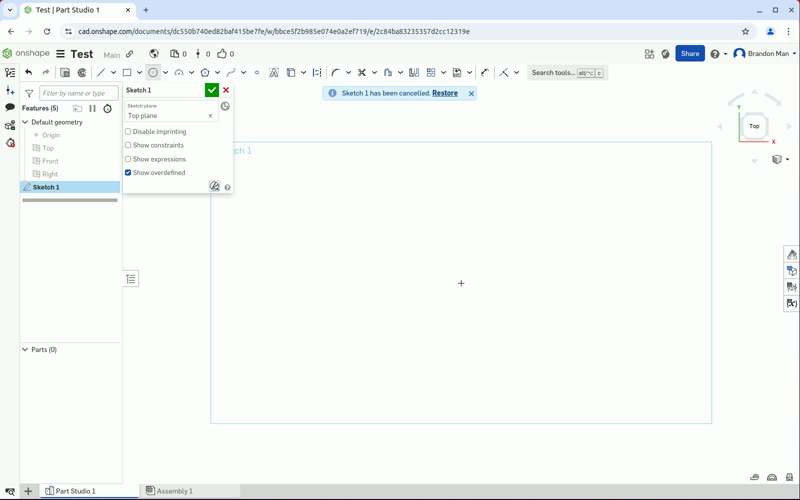
key_up(shift)
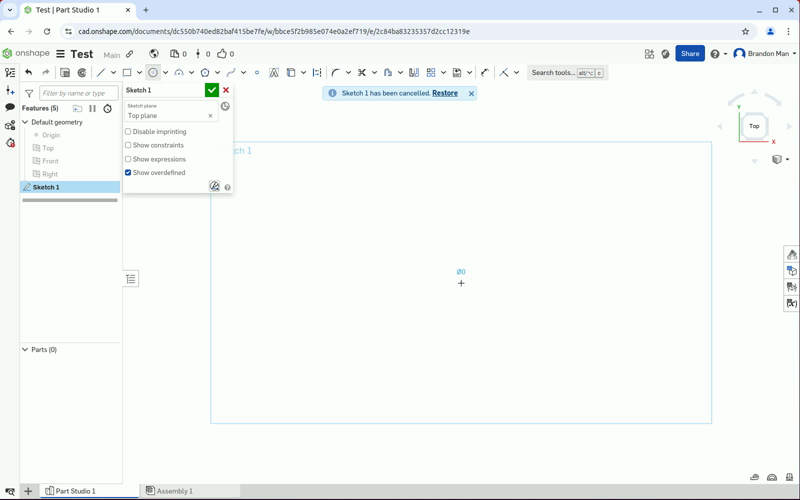
mouse_move(574, 282)
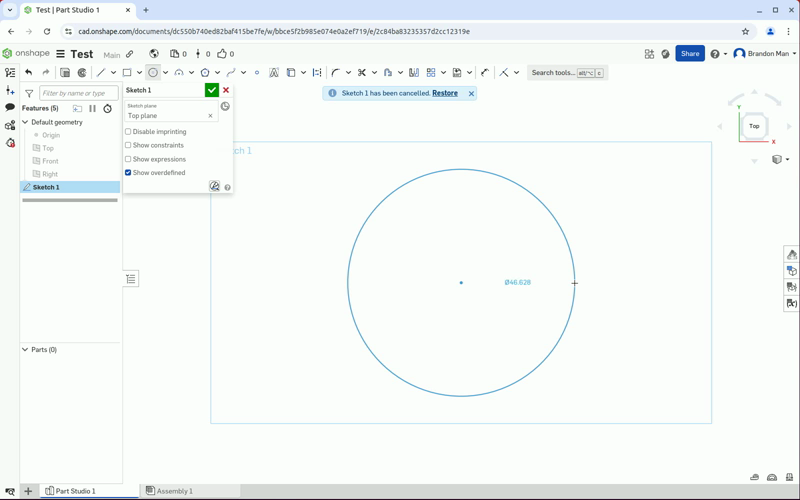
click(574, 282)
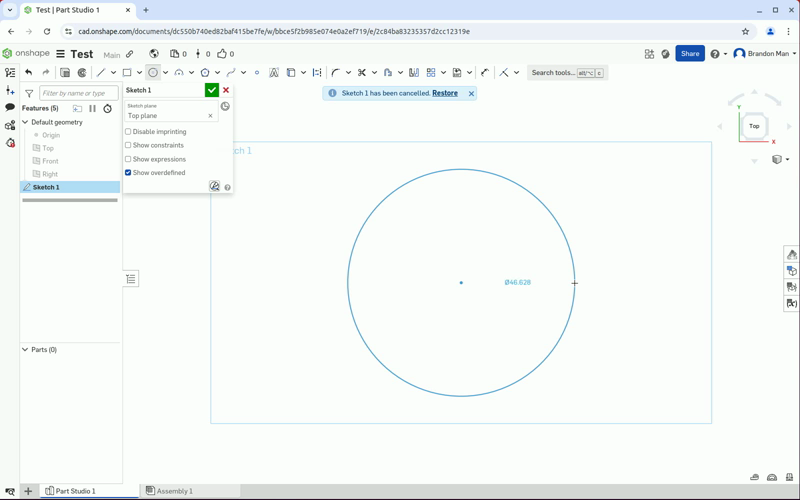
key(esc)
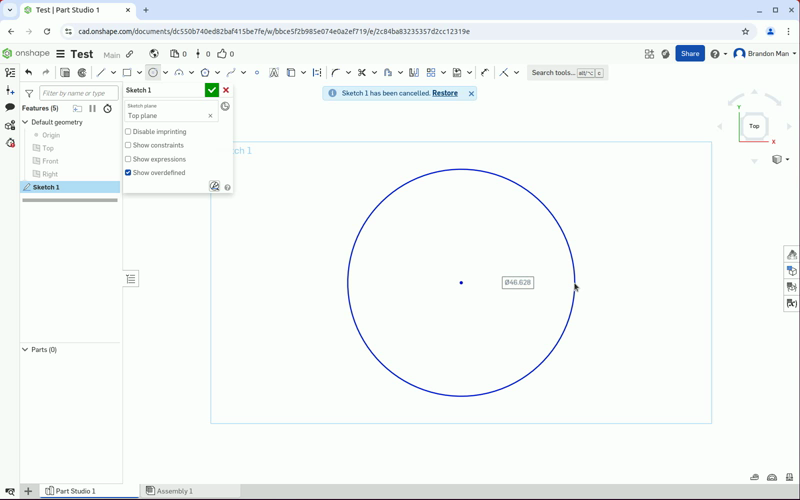
mouse_move(469, 267)
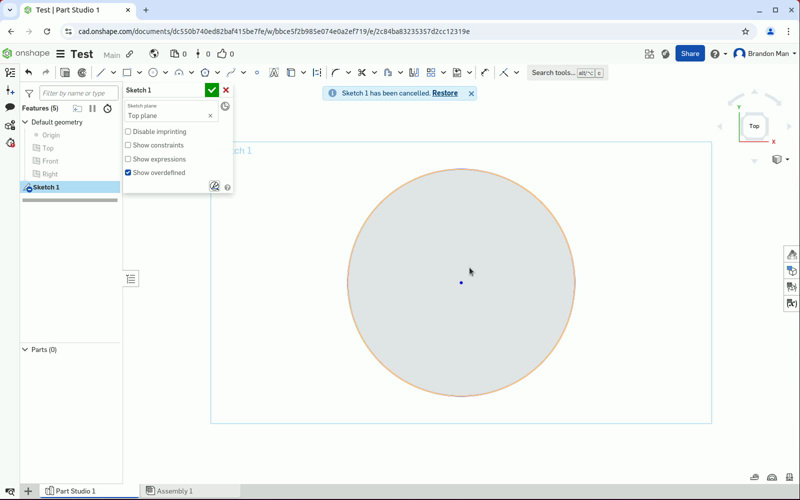
click(469, 267)
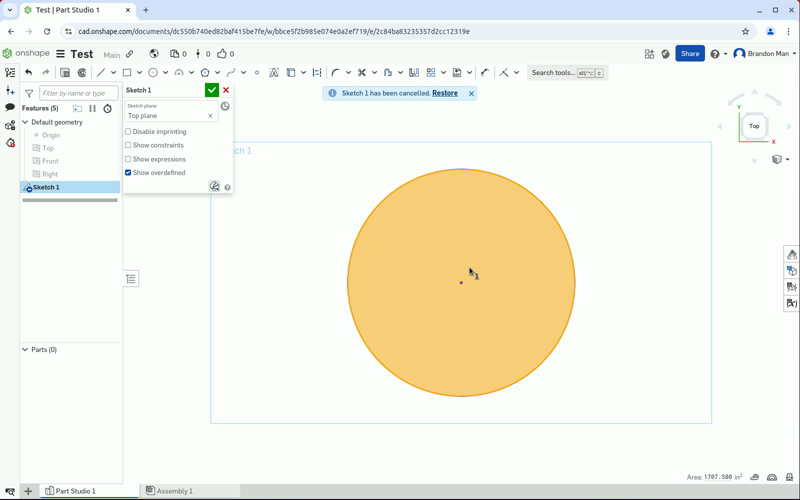
mouse_move(73, 352)
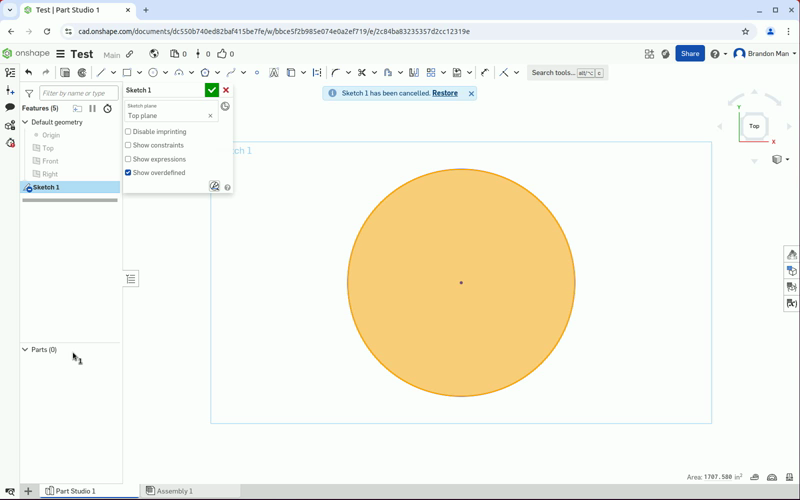
key(shift+y)
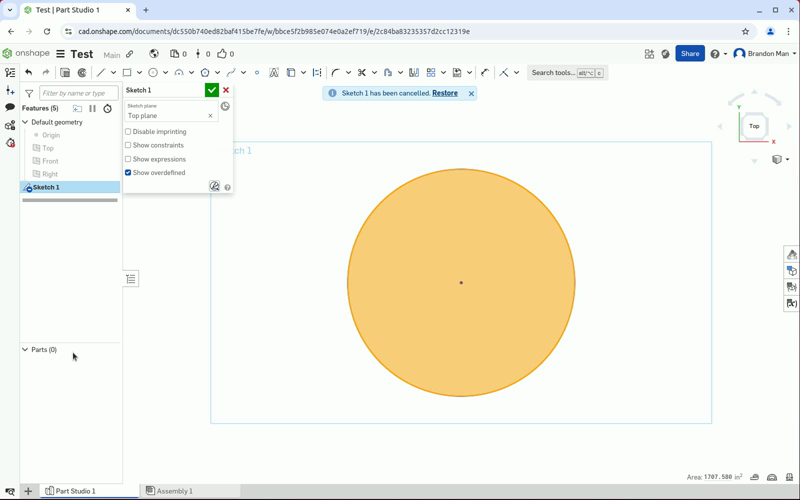
key(shift+e)
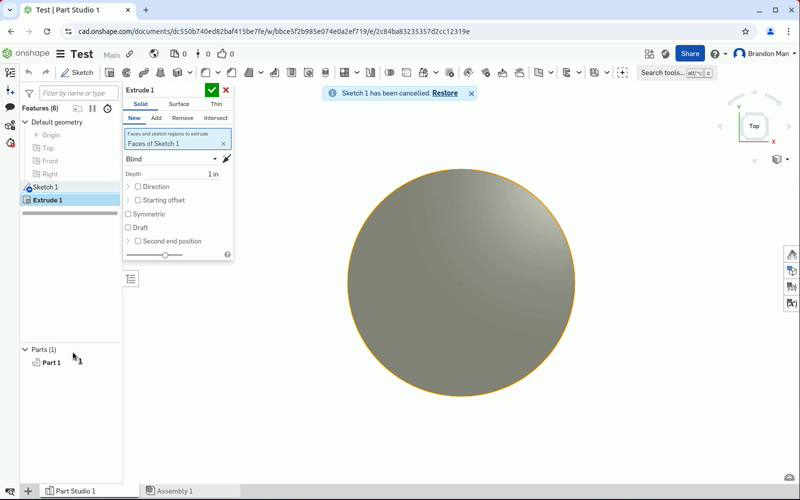
mouse_move(143, 106)
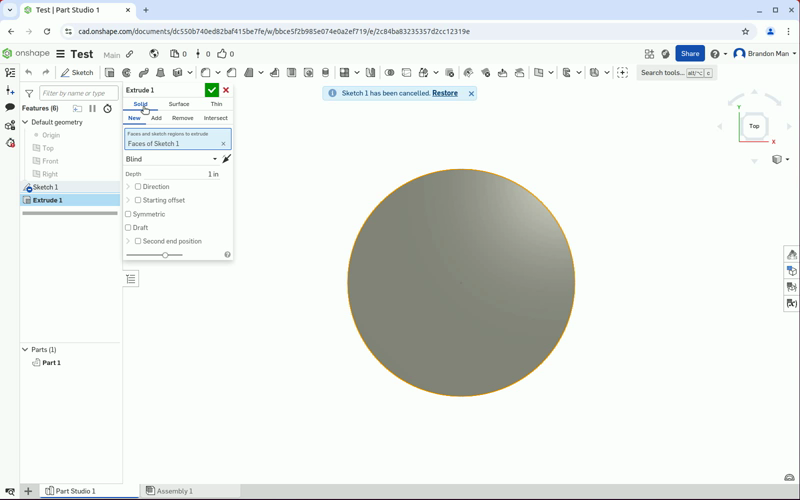
click(143, 106)
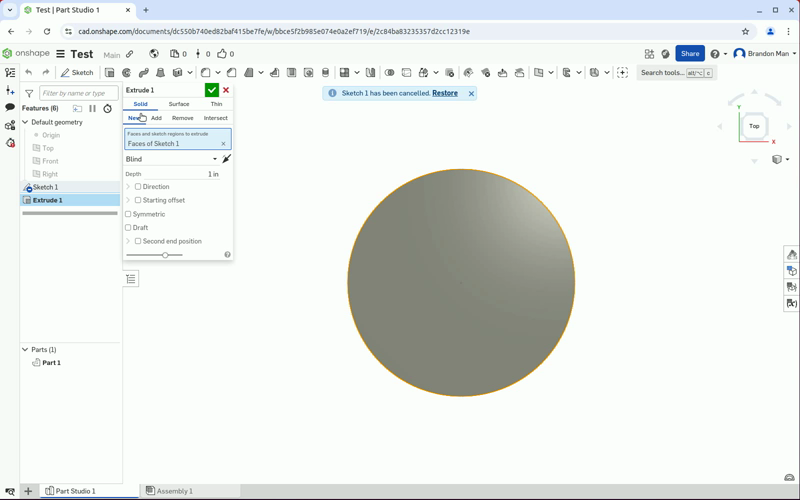
mouse_move(137, 120)
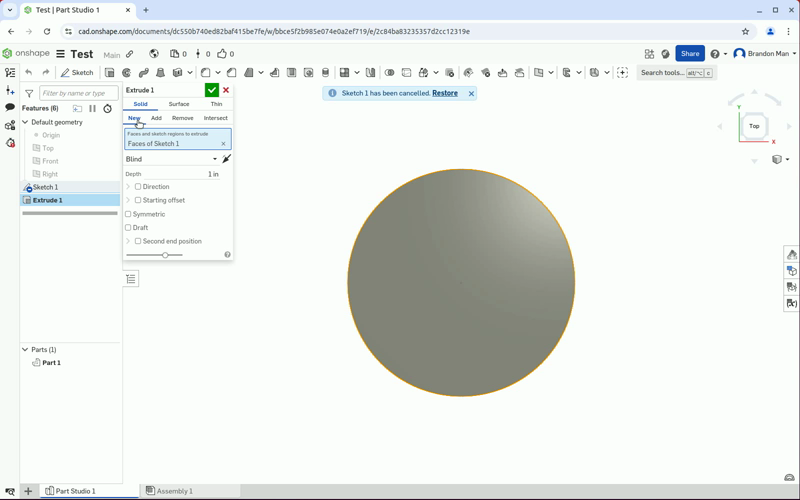
click(137, 120)
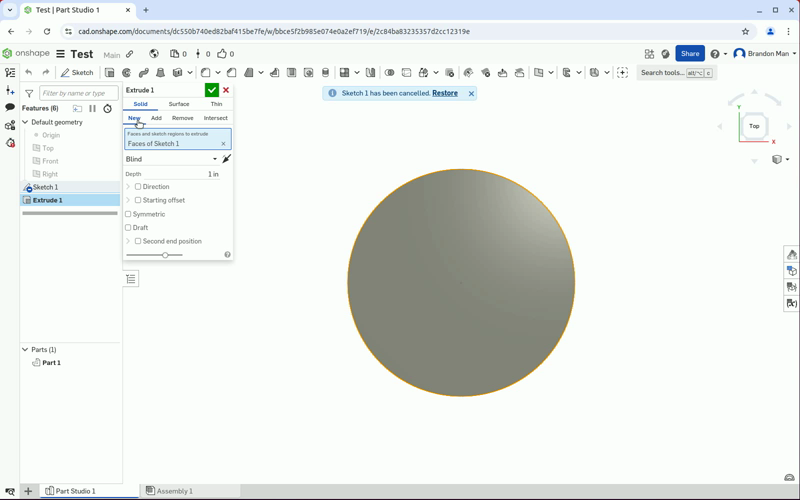
key(tab, 4)
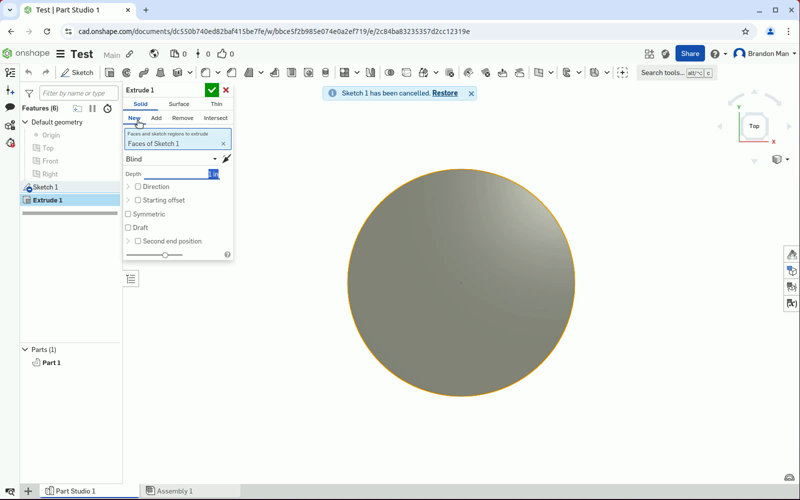
text(0.963)
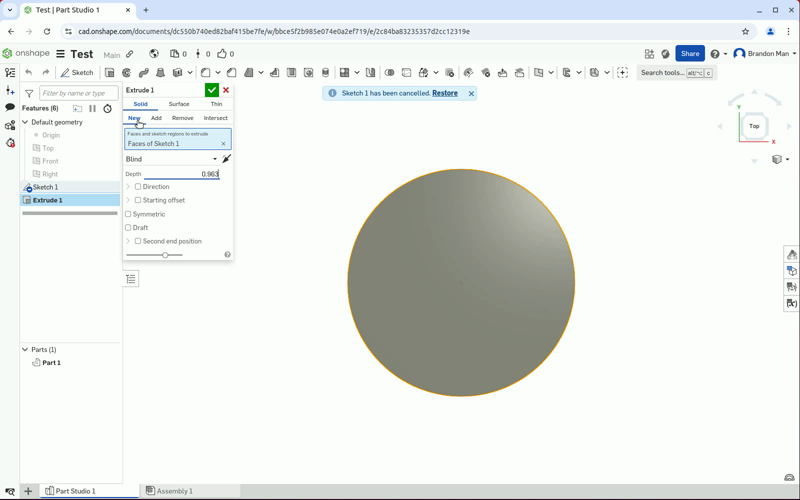
key(enter)
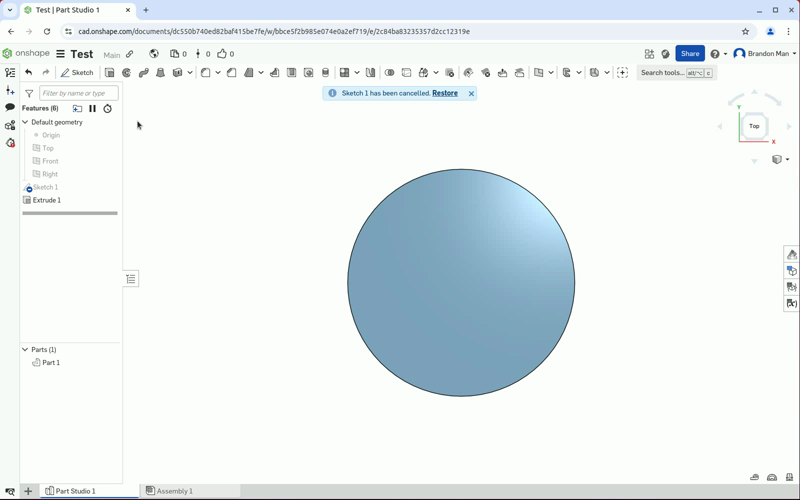
key(shift+h)
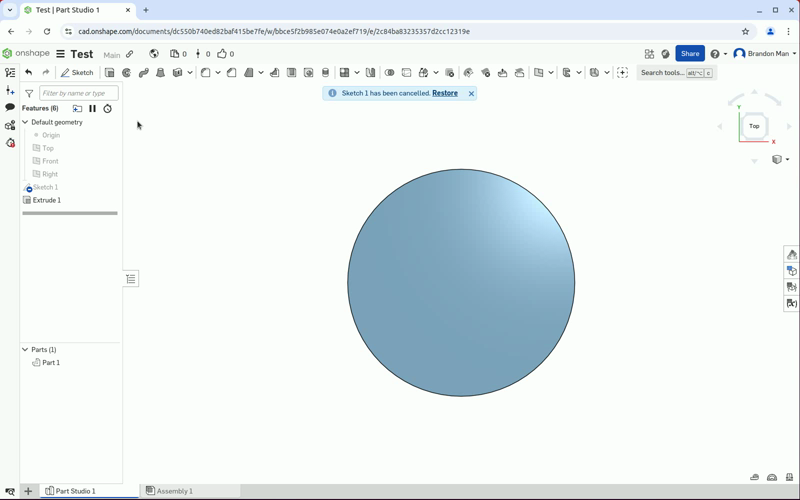
key(shift+h)
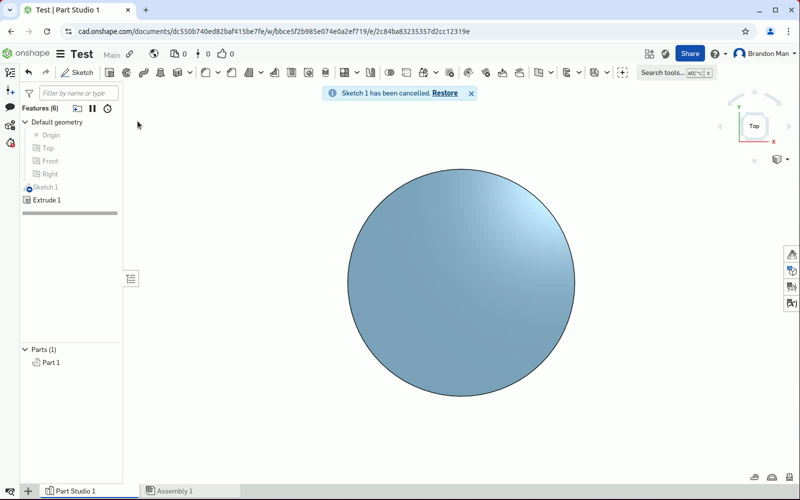
mouse_move(73, 189)
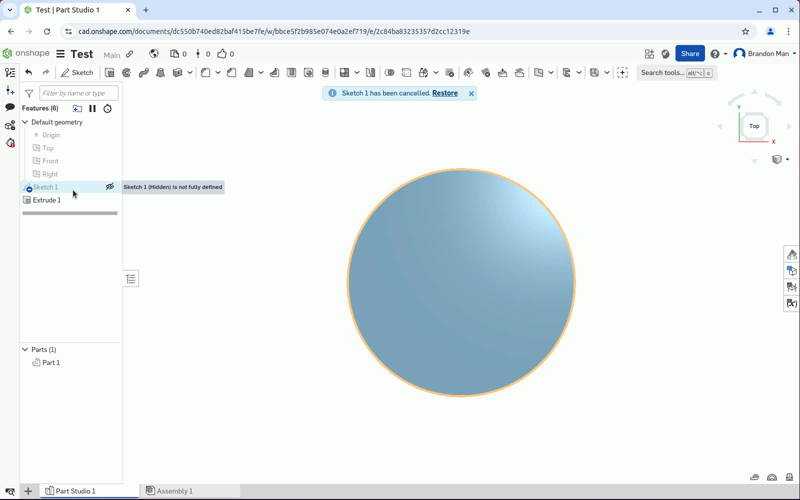
click(73, 189)
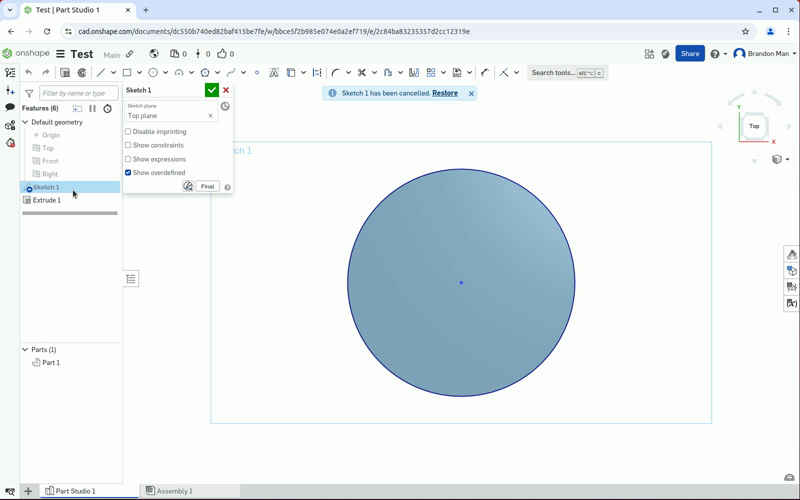
mouse_move(229, 92)
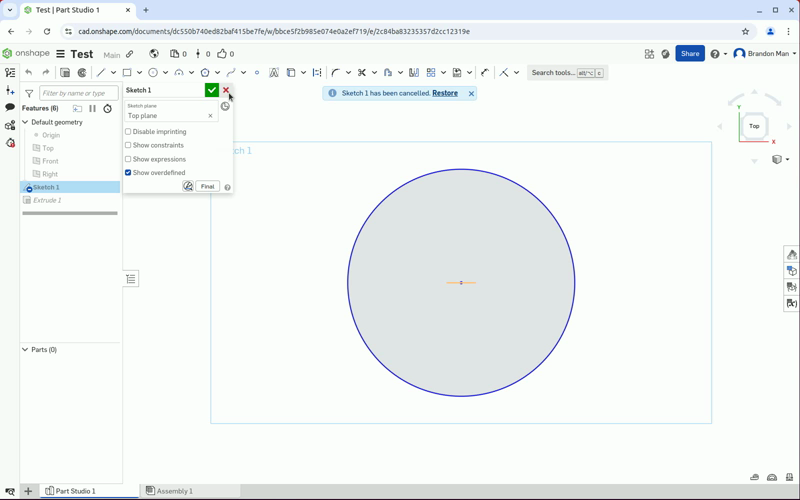
click(229, 92)
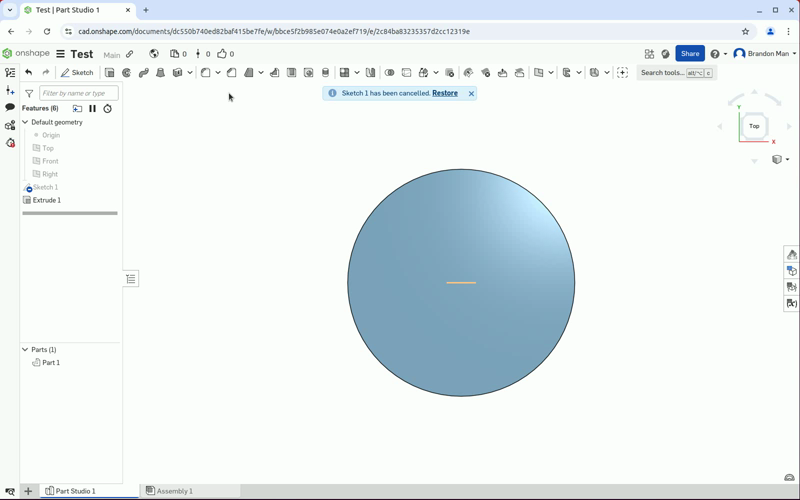
mouse_move(541, 75)
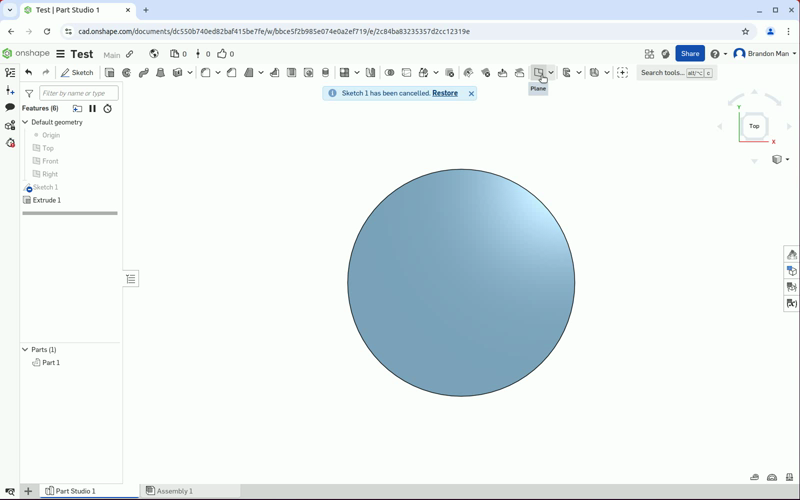
click(541, 75)
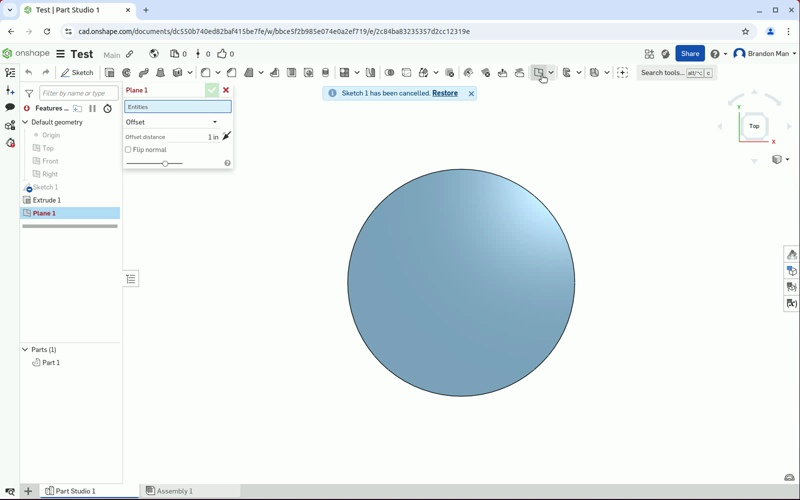
mouse_move(73, 150)
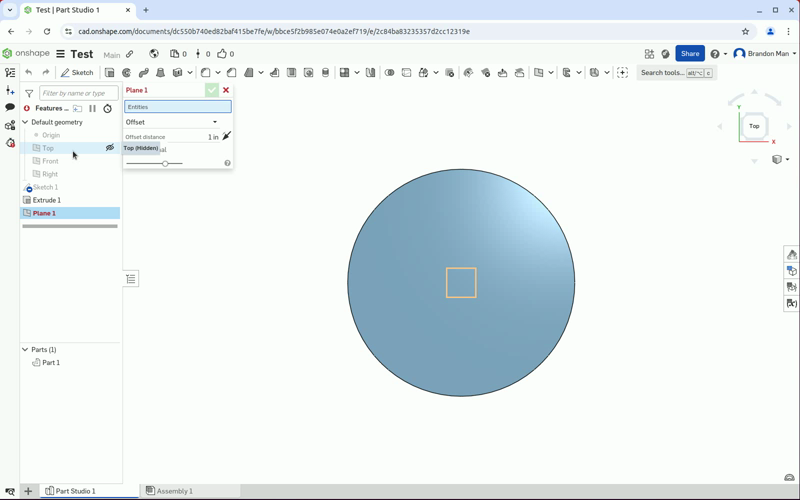
click(73, 150)
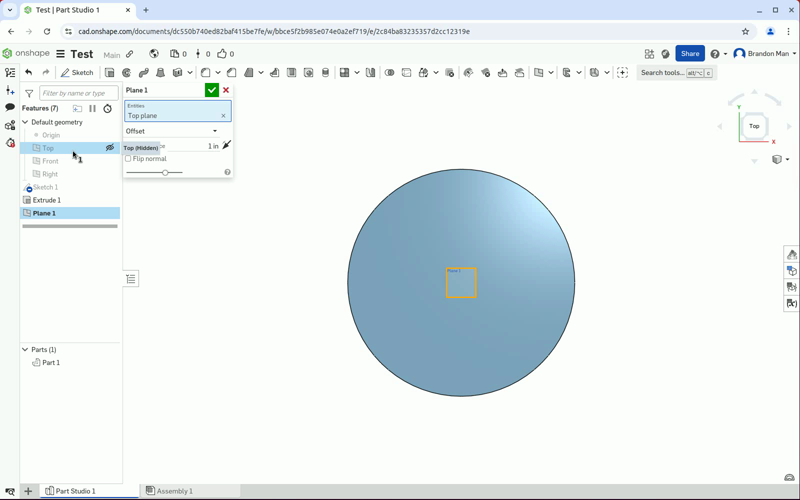
key(tab, 2)
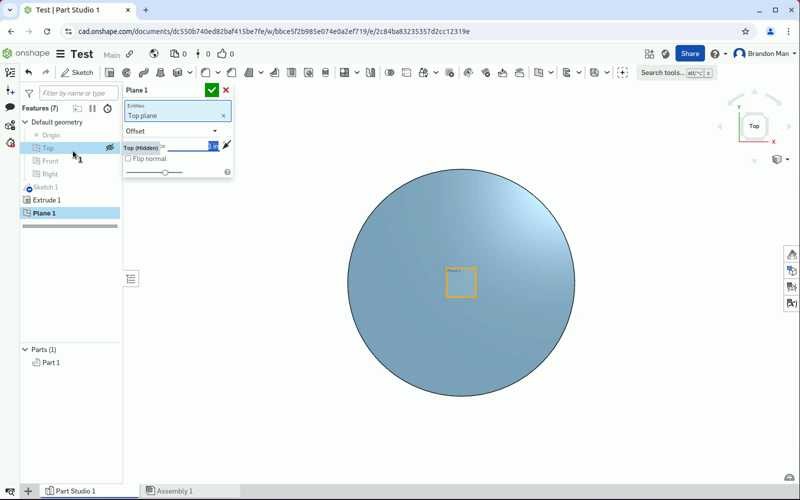
text(0.955)
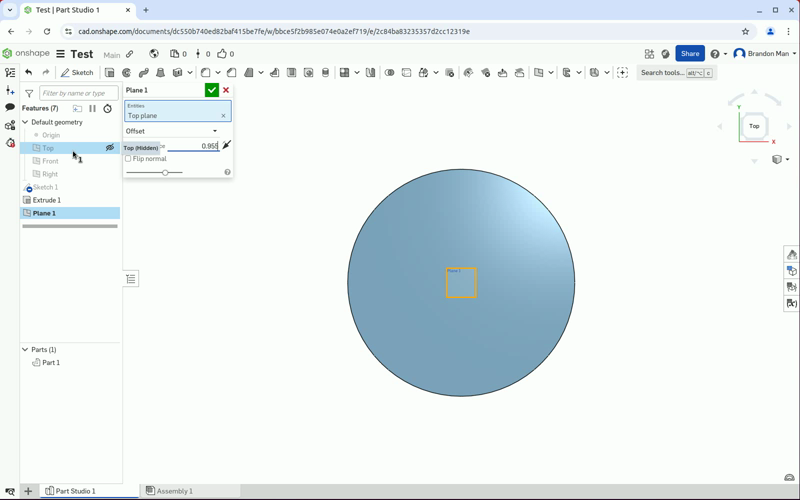
key(enter, 2)
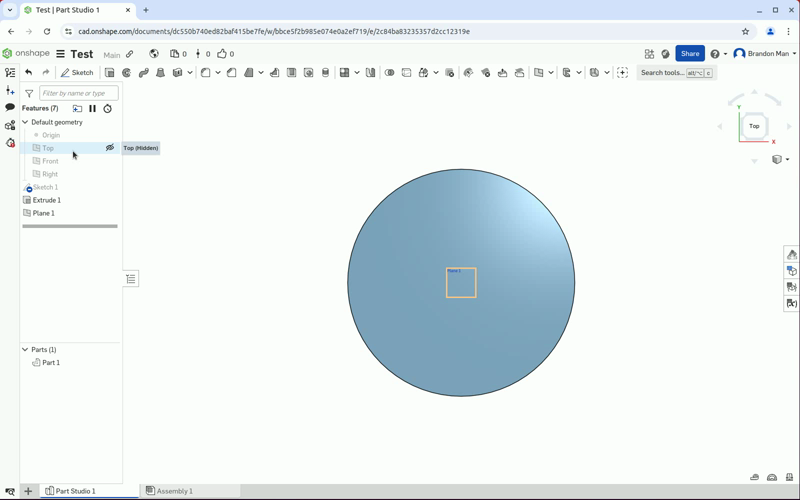
key(shift+s)
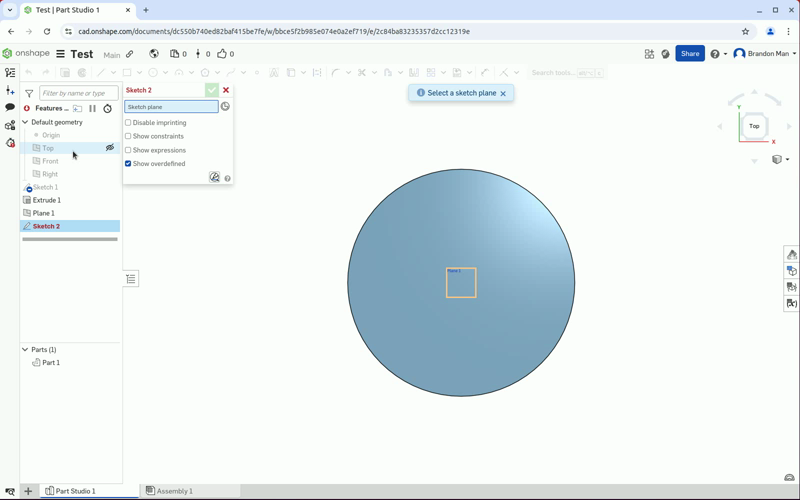
mouse_move(73, 215)
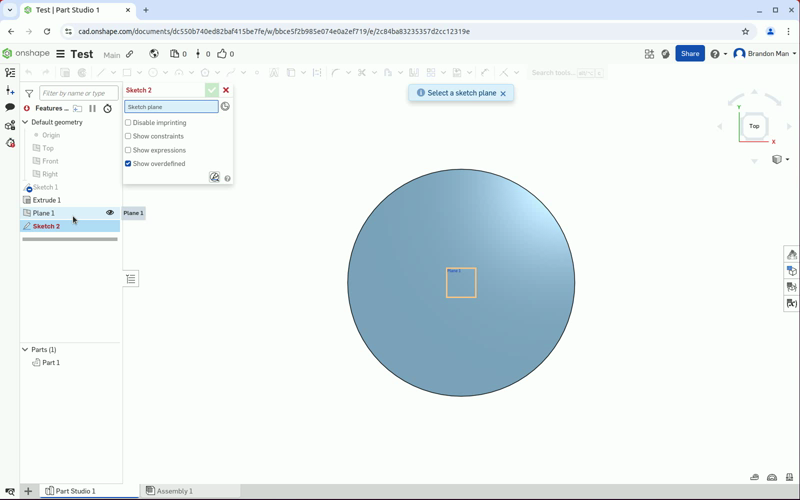
click(73, 215)
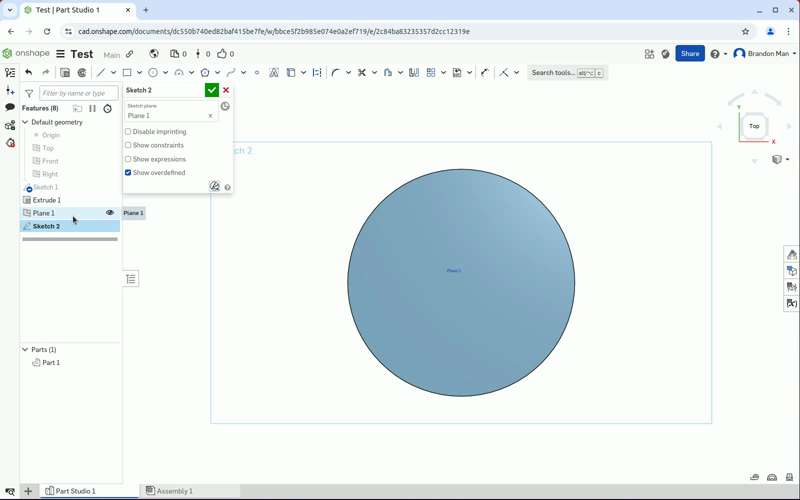
mouse_move(73, 352)
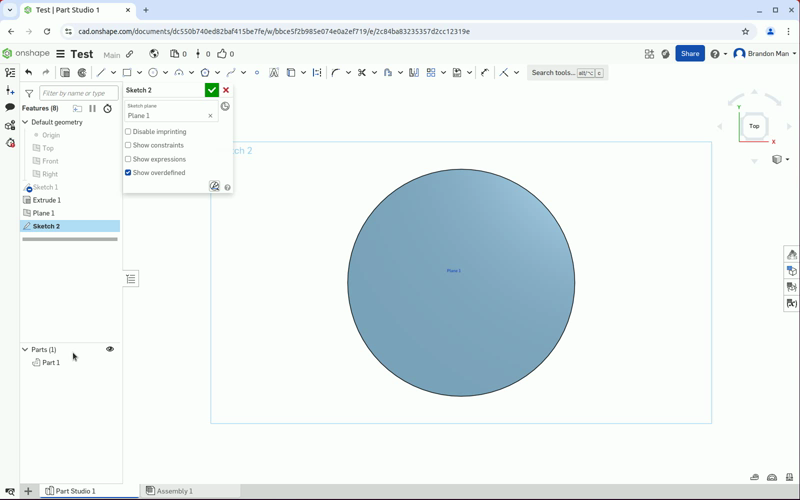
key(y)
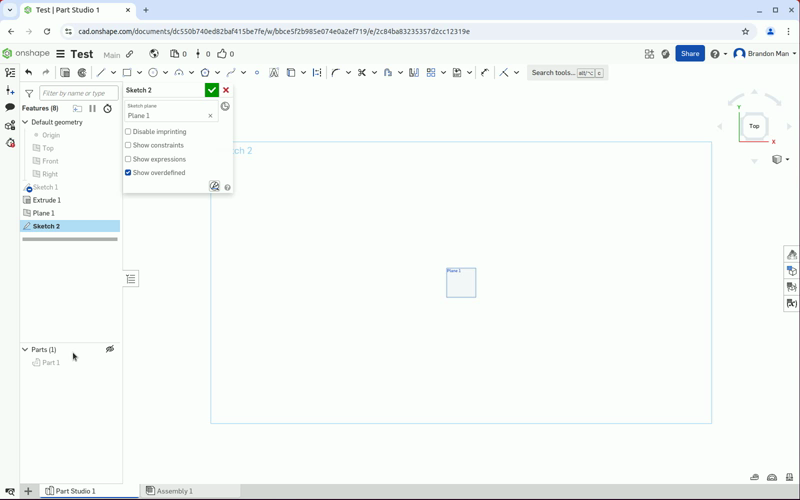
key(c)
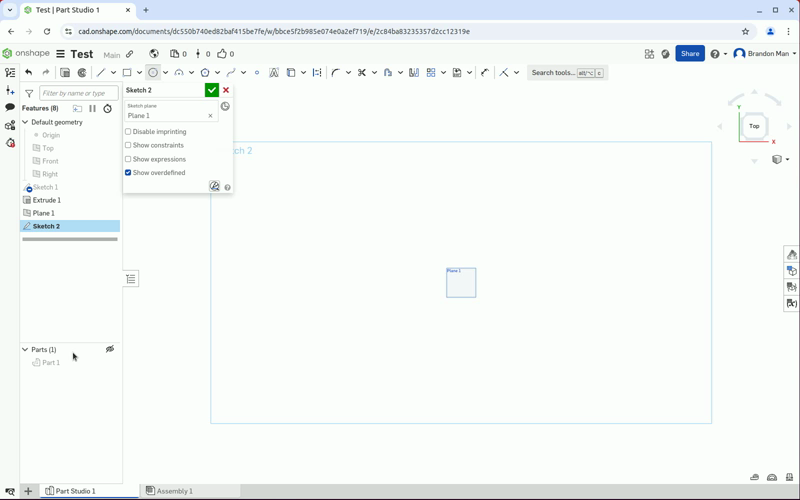
key_down(shift)
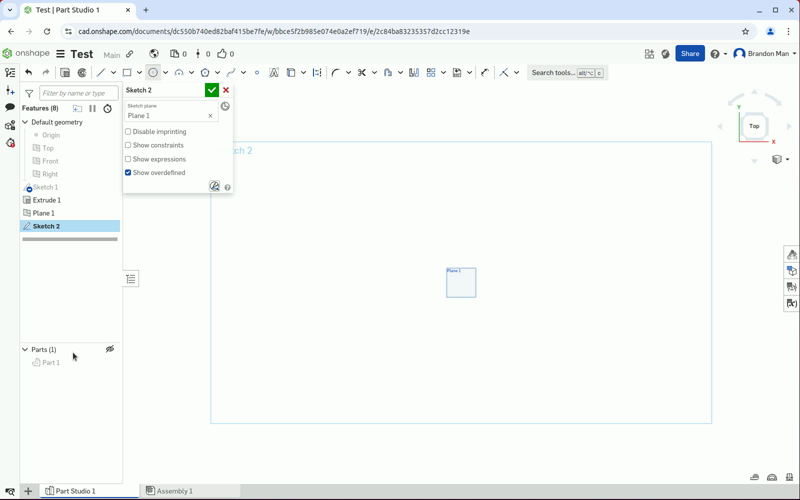
mouse_move(461, 282)
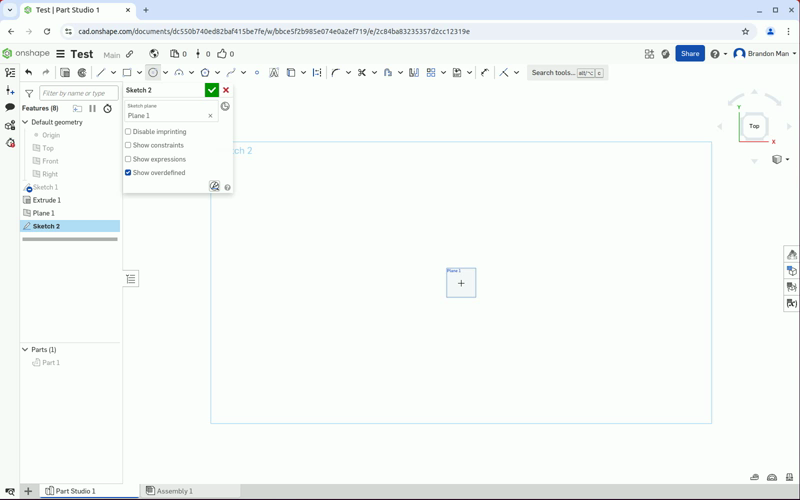
click(461, 282)
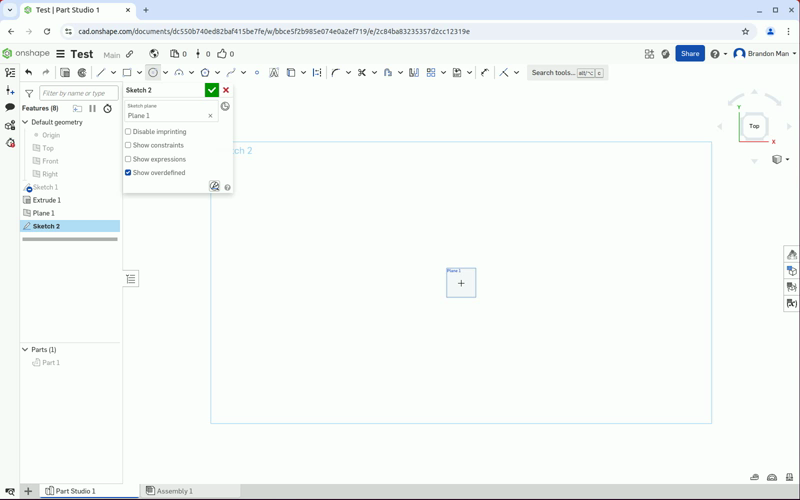
key_up(shift)
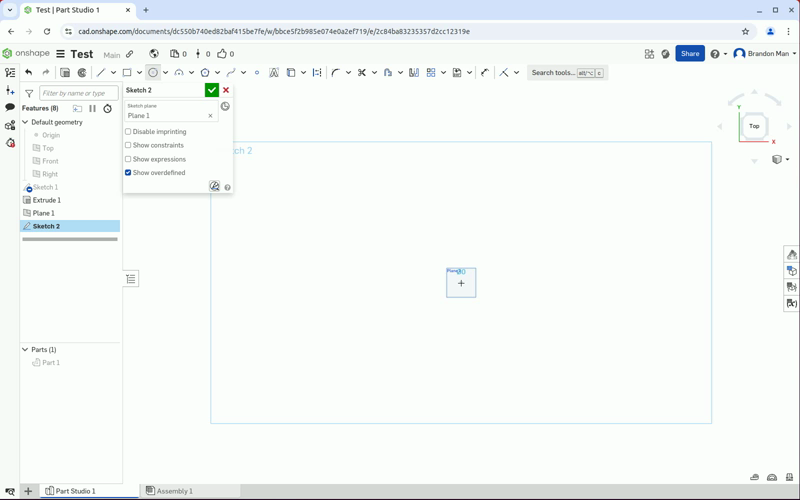
mouse_move(533, 282)
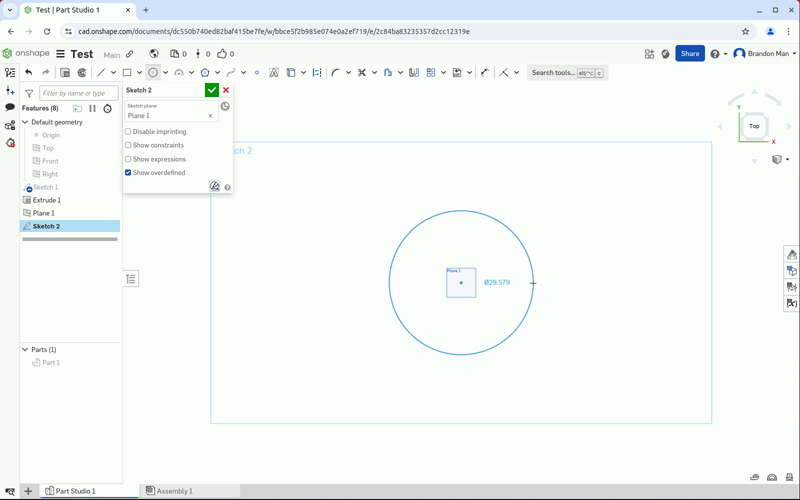
click(533, 282)
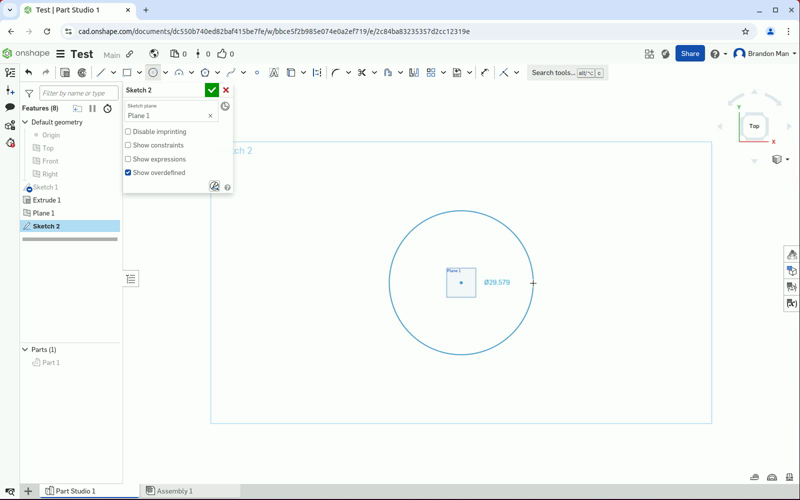
key(esc)
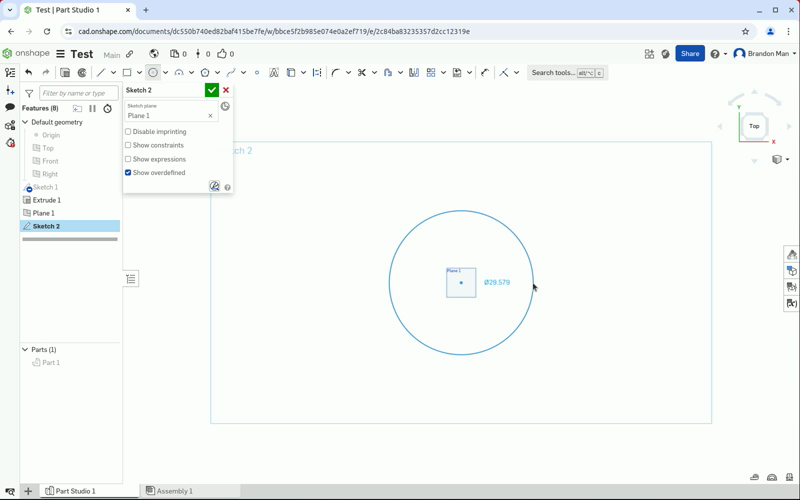
key(c)
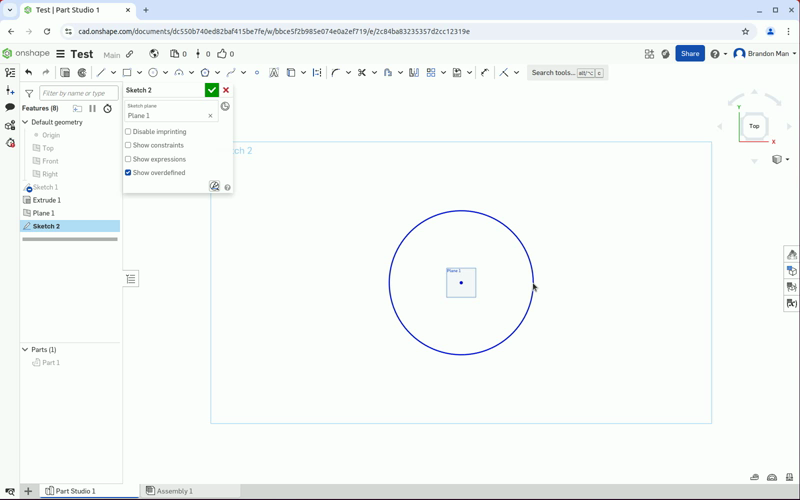
key_down(shift)
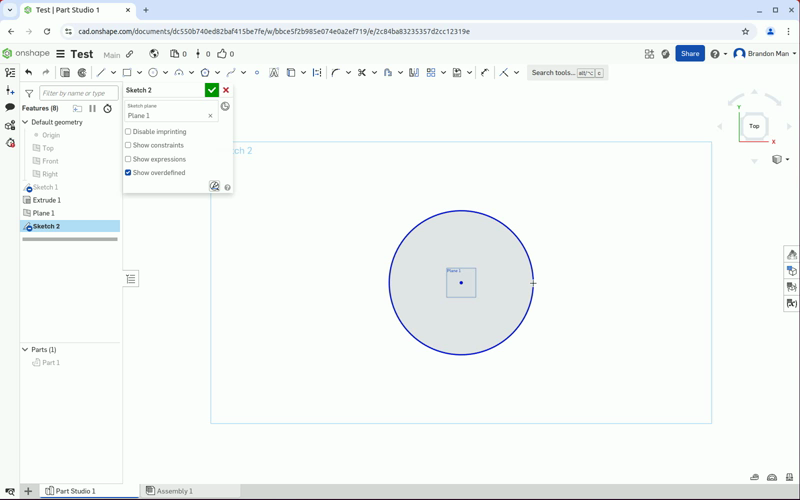
mouse_move(461, 282)
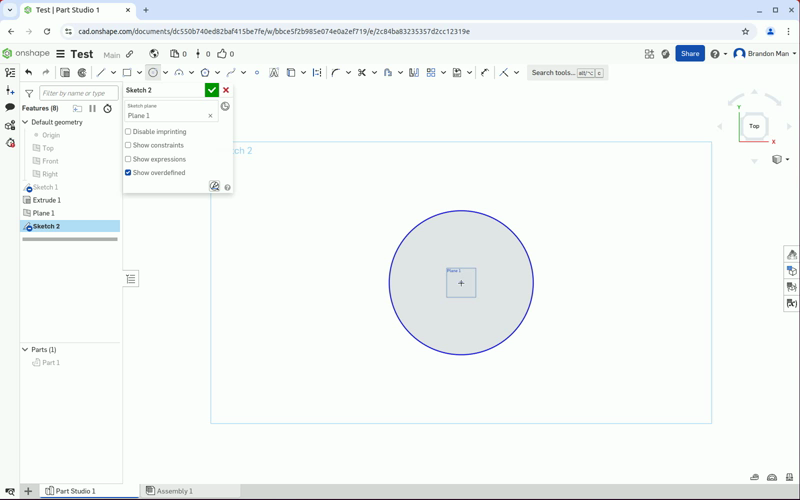
click(461, 282)
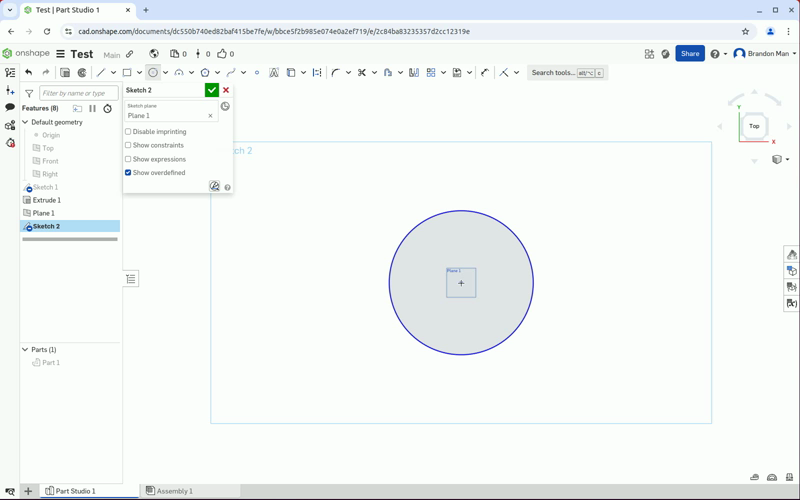
key_up(shift)
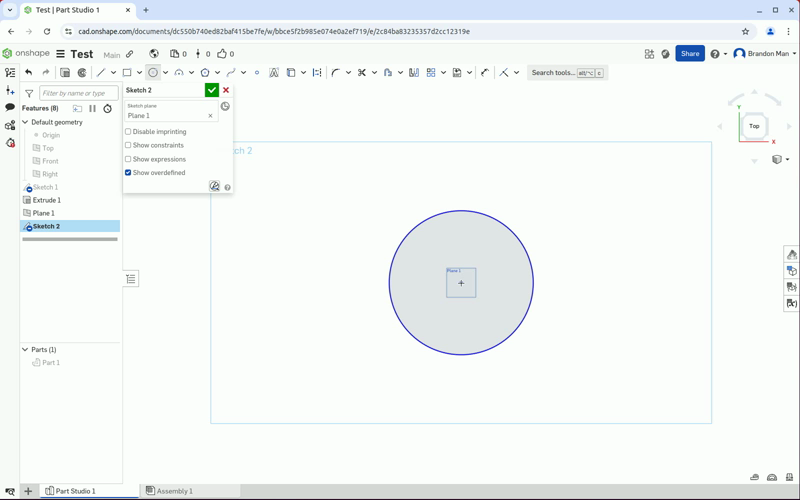
mouse_move(528, 282)
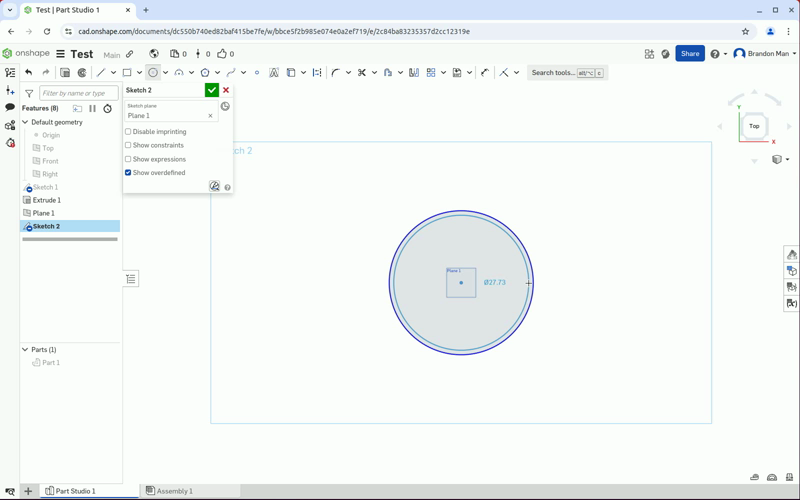
click(528, 282)
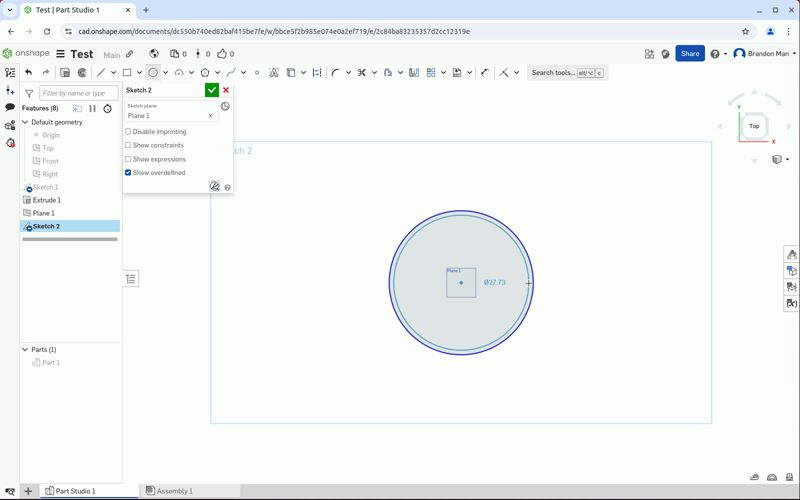
key(esc)
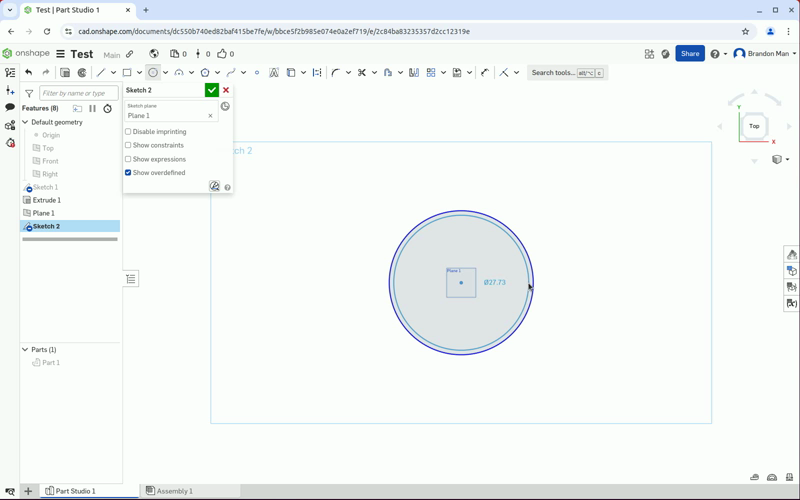
mouse_move(482, 215)
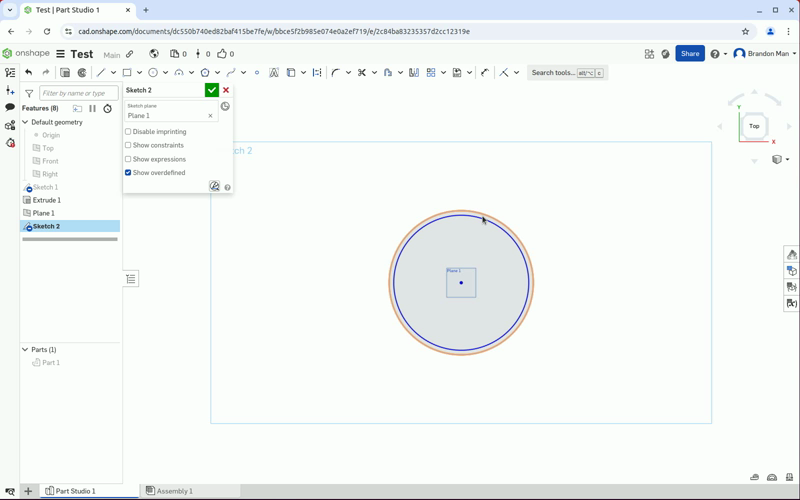
click(482, 215)
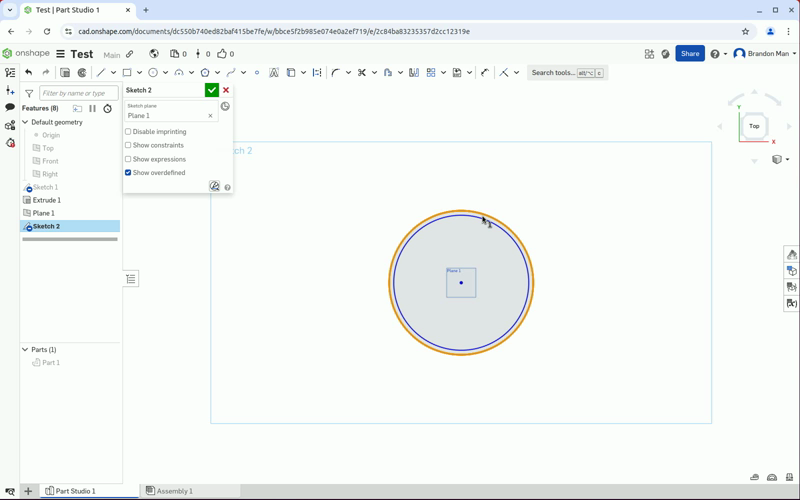
mouse_move(73, 352)
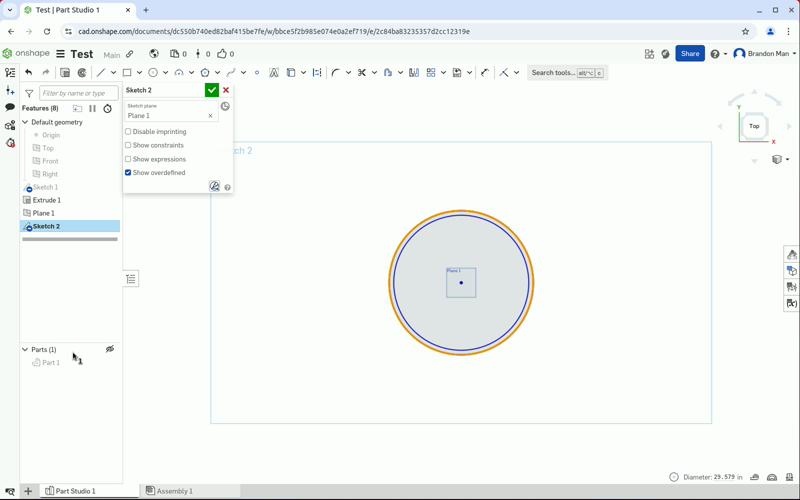
key(shift+y)
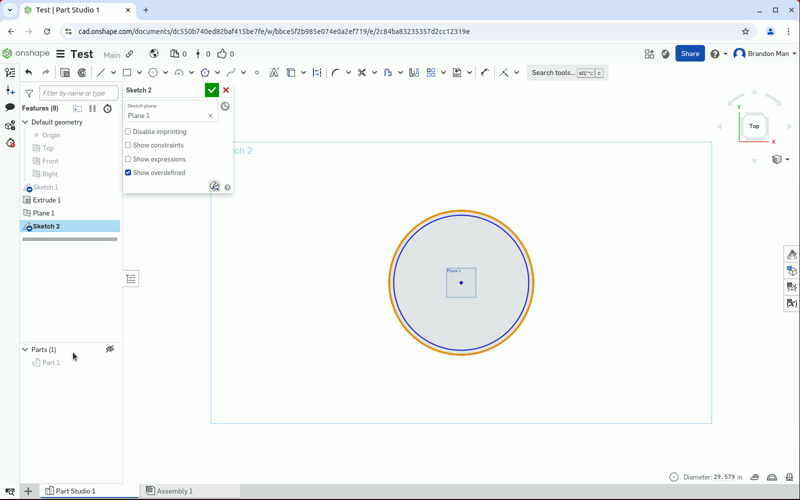
key(shift+e)
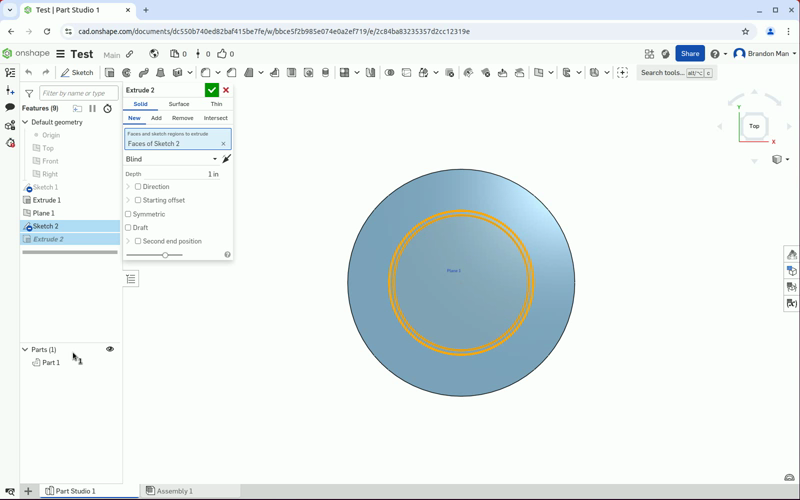
mouse_move(143, 106)
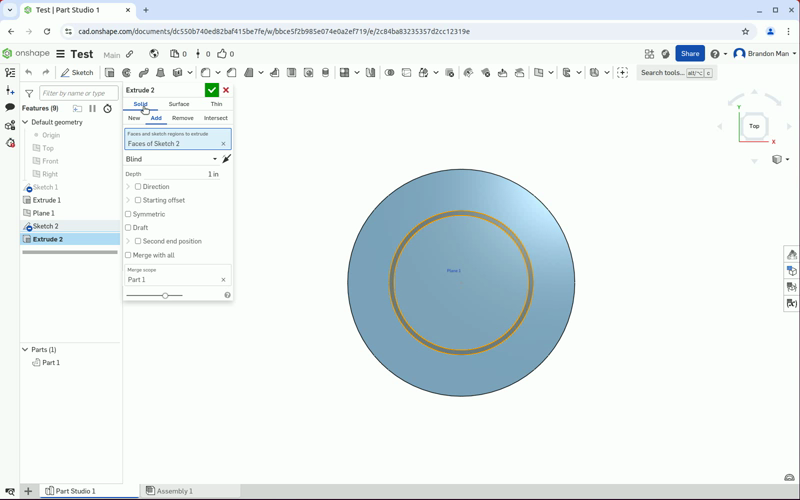
click(143, 106)
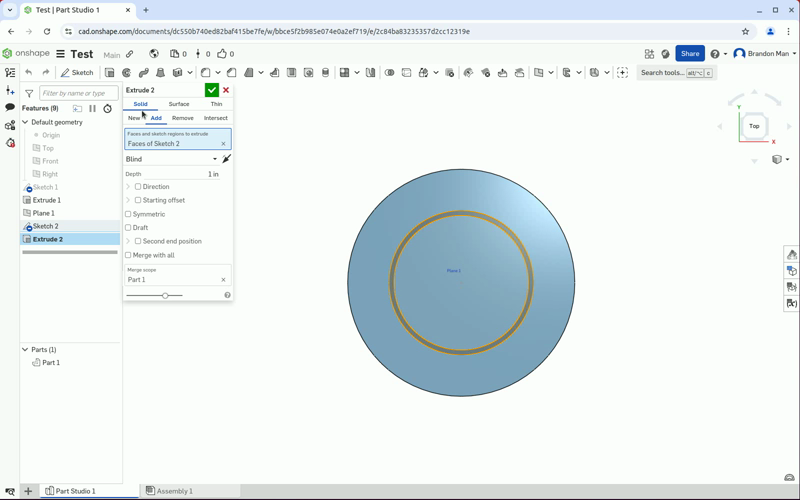
mouse_move(137, 120)
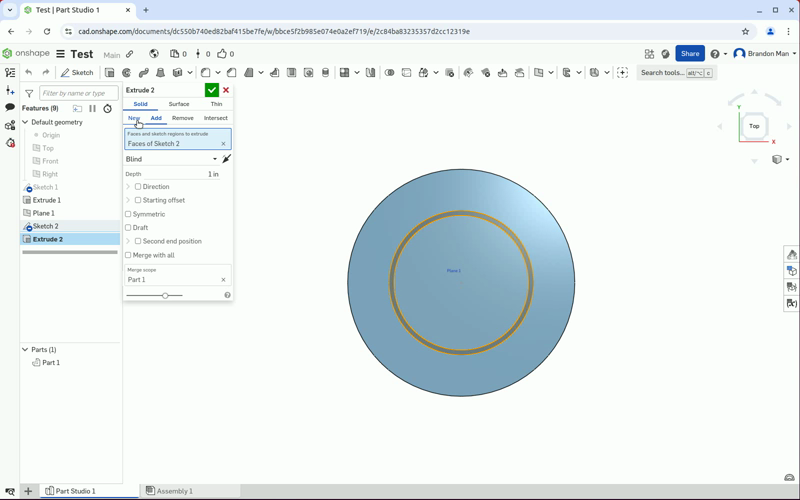
click(137, 120)
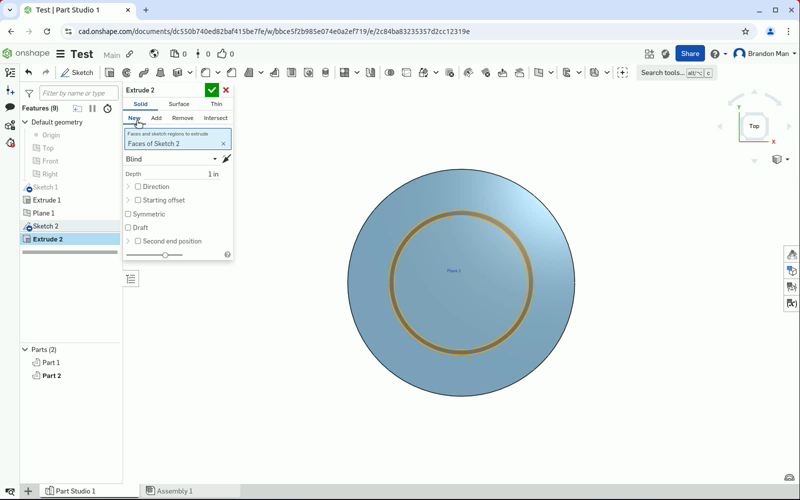
key(tab, 4)
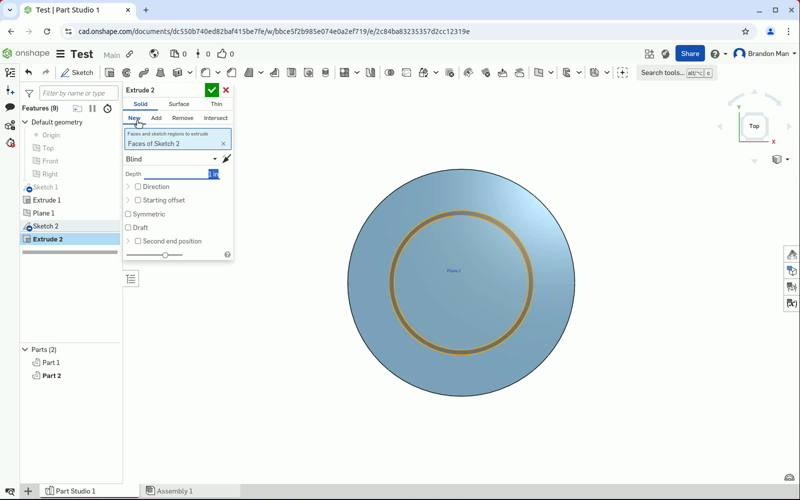
text(12.036)
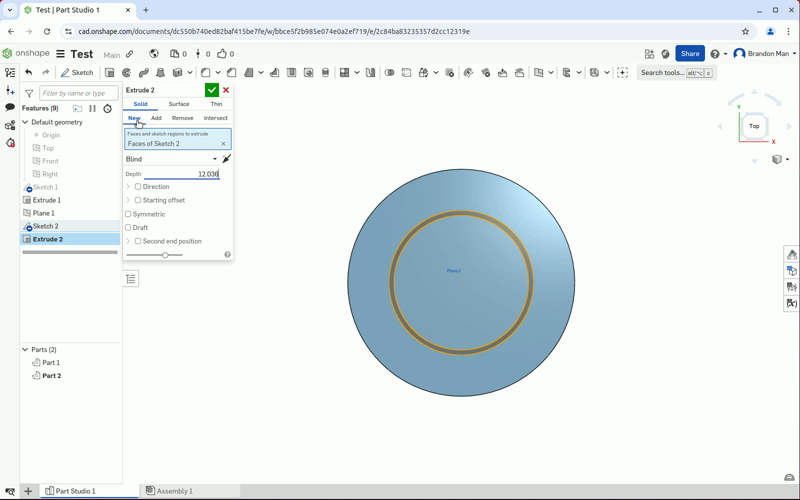
key(enter)
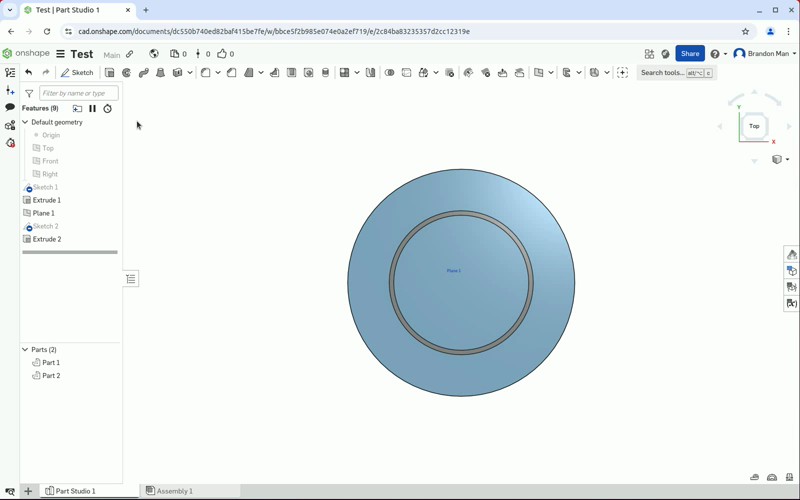
key(shift+h)
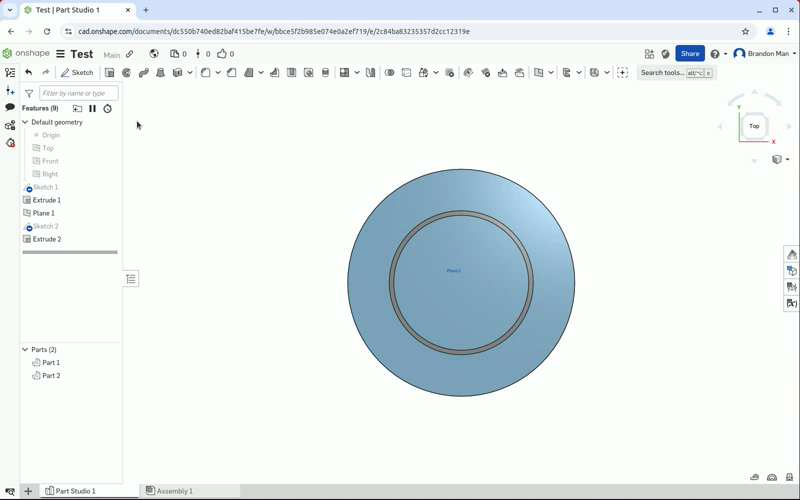
key(shift+h)
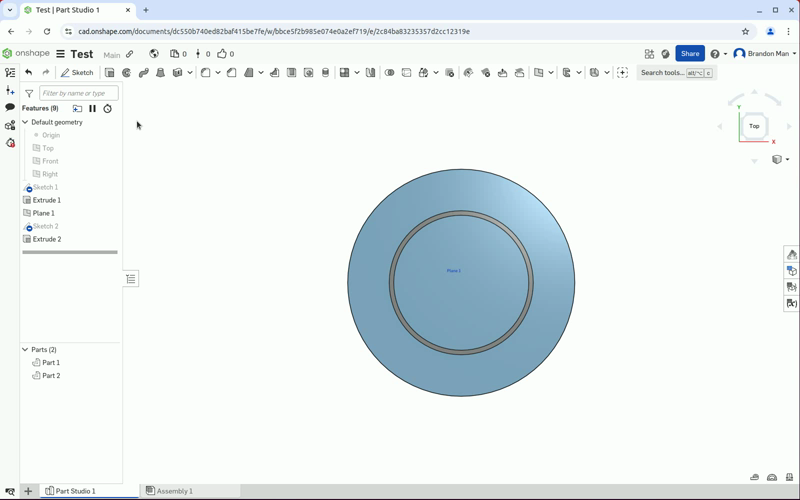
mouse_move(73, 189)
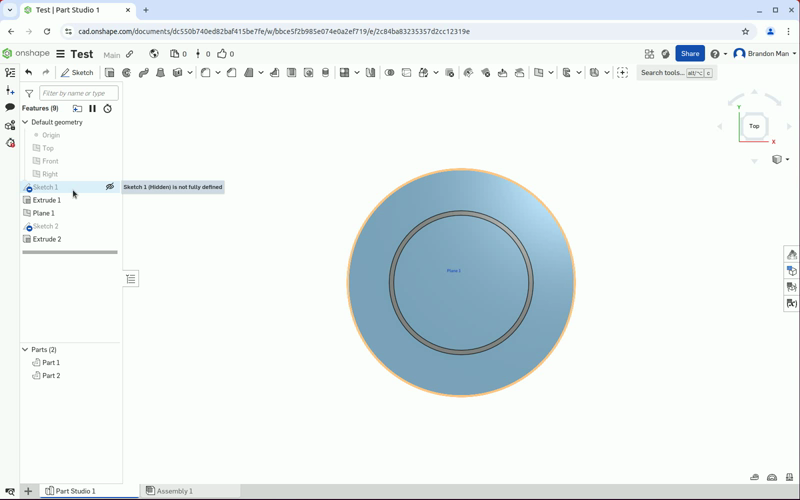
click(73, 189)
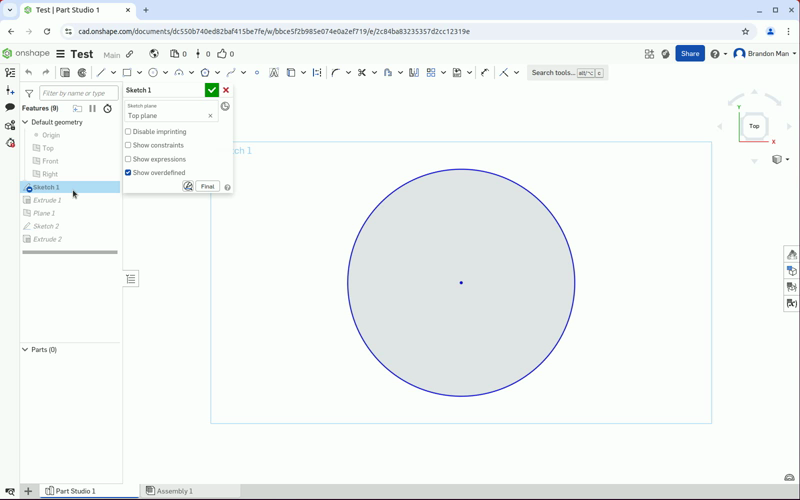
mouse_move(229, 92)
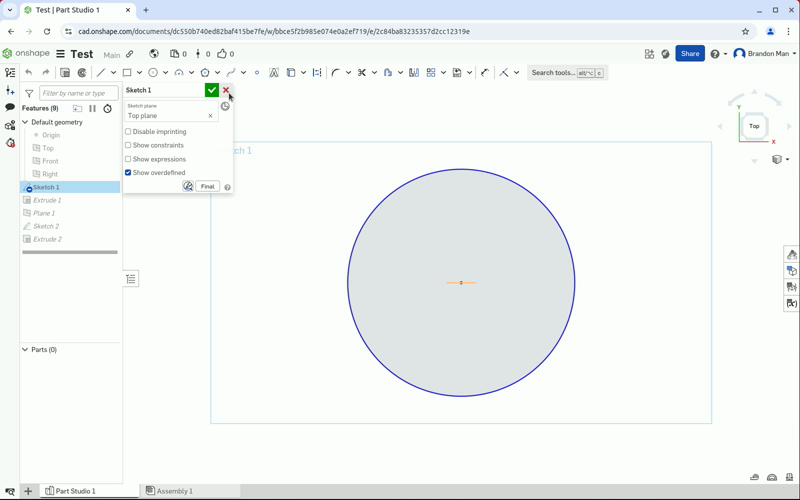
click(229, 92)
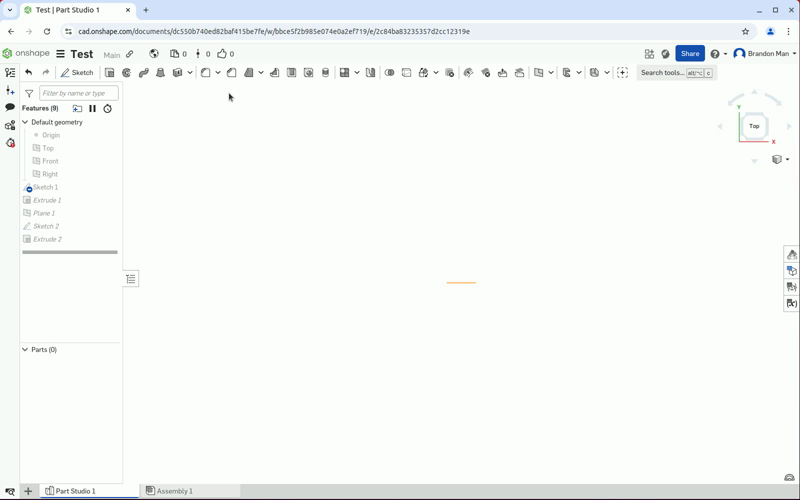
key(shift+s)
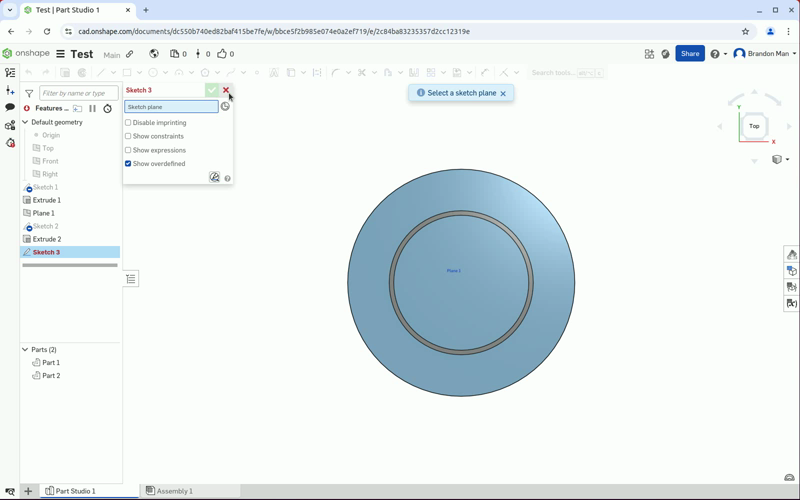
mouse_move(73, 215)
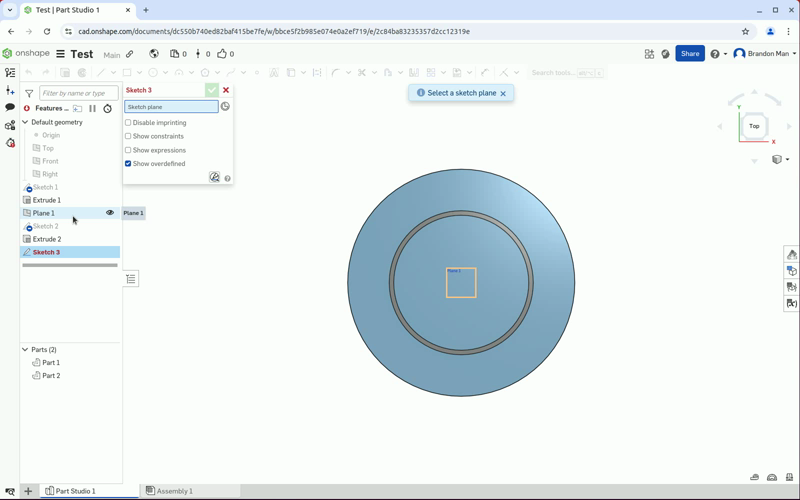
click(73, 215)
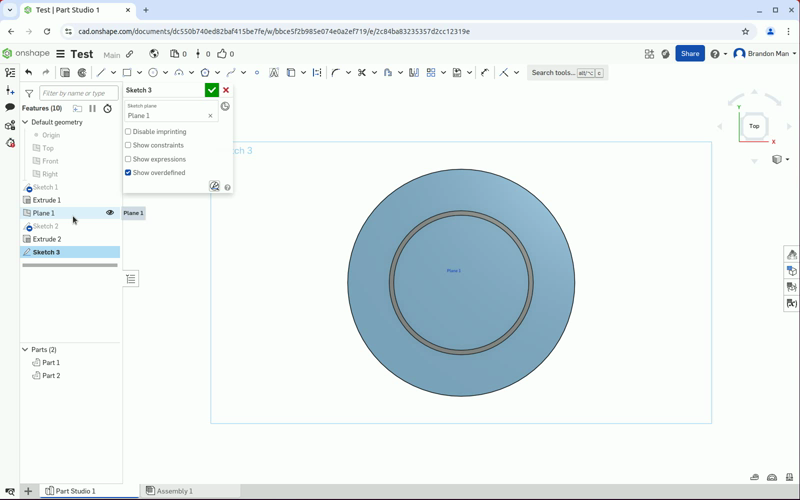
mouse_move(73, 352)
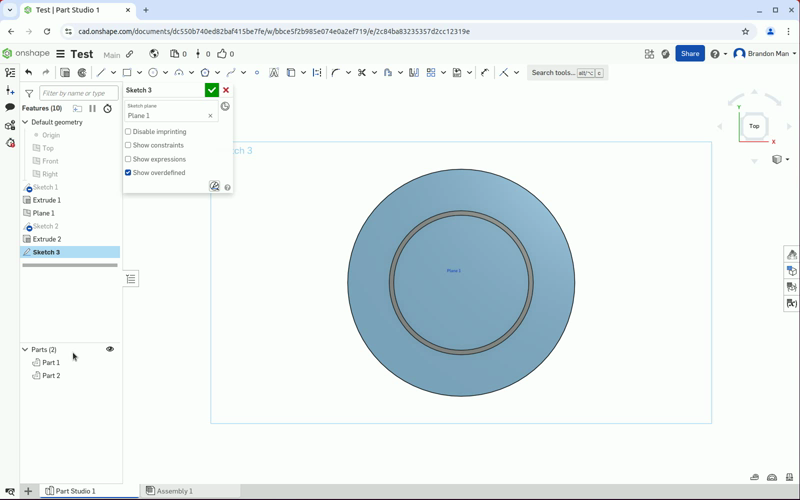
key(y)
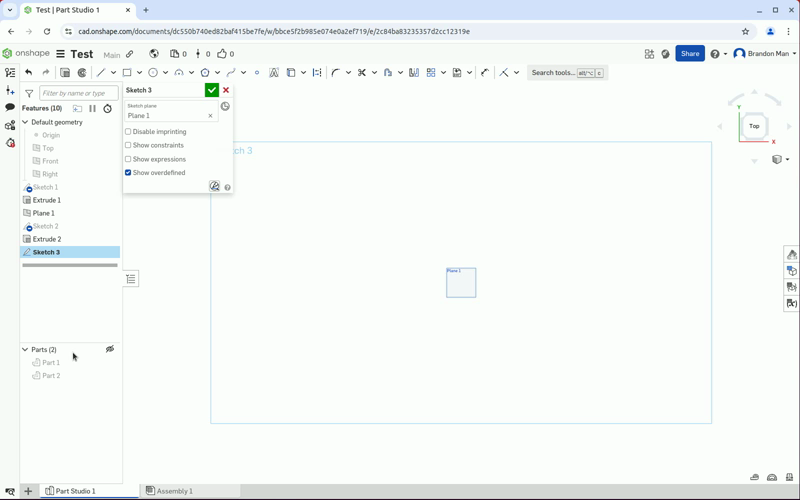
key(c)
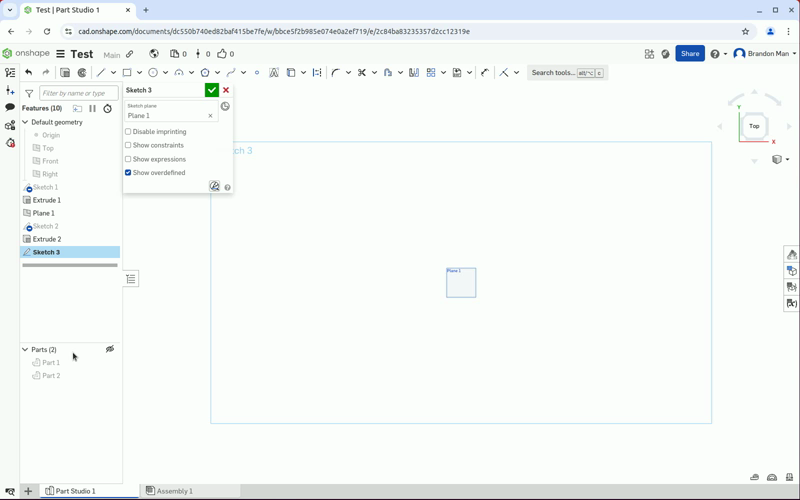
key_down(shift)
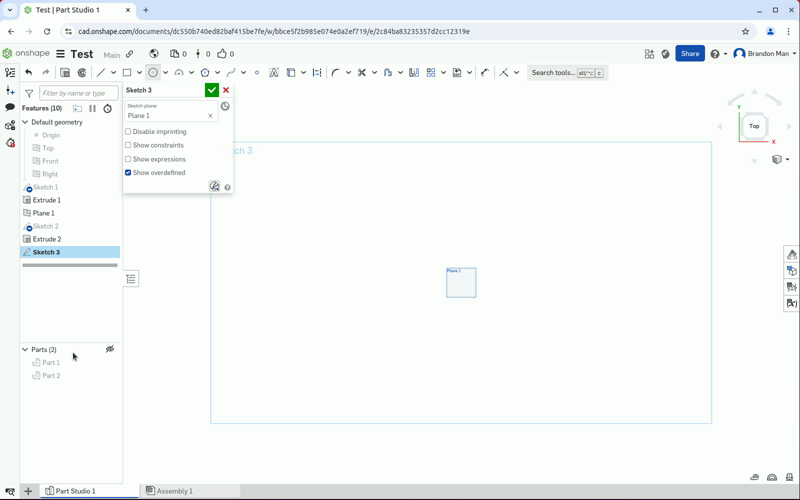
mouse_move(461, 282)
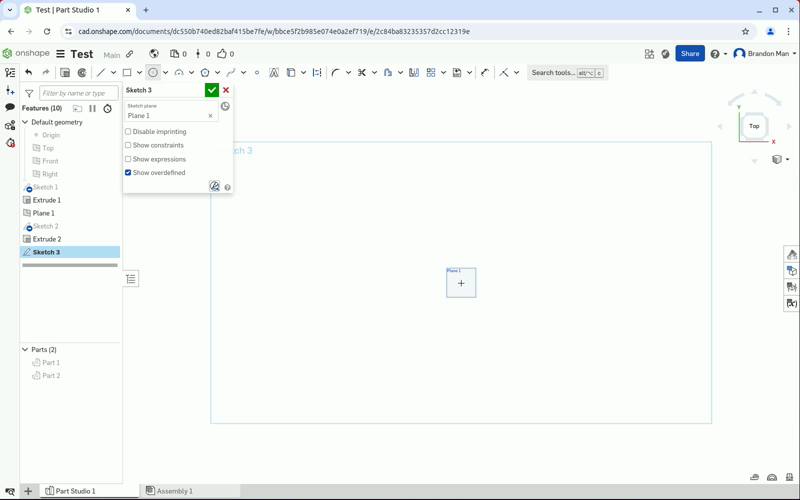
click(461, 282)
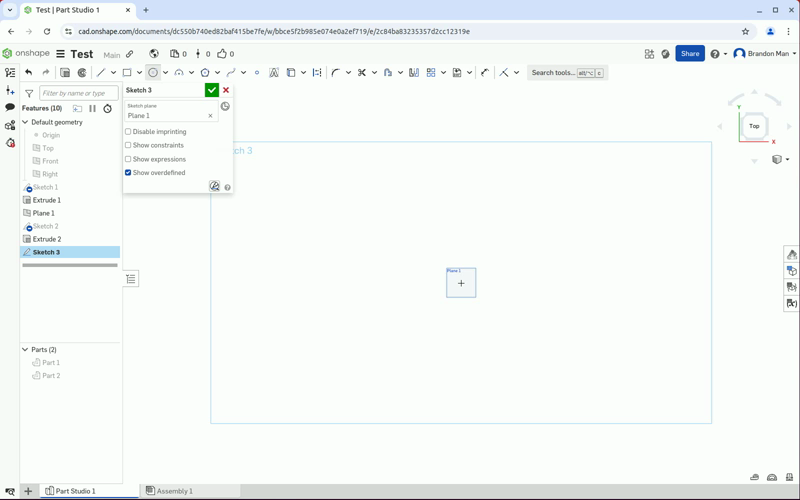
key_up(shift)
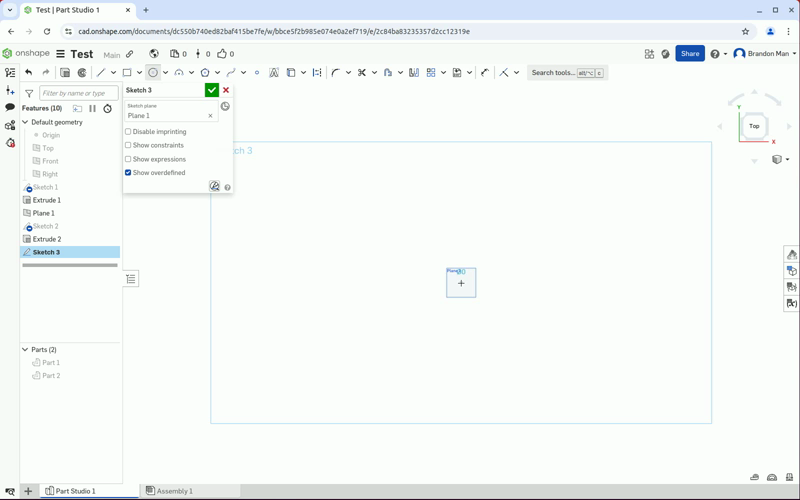
mouse_move(507, 282)
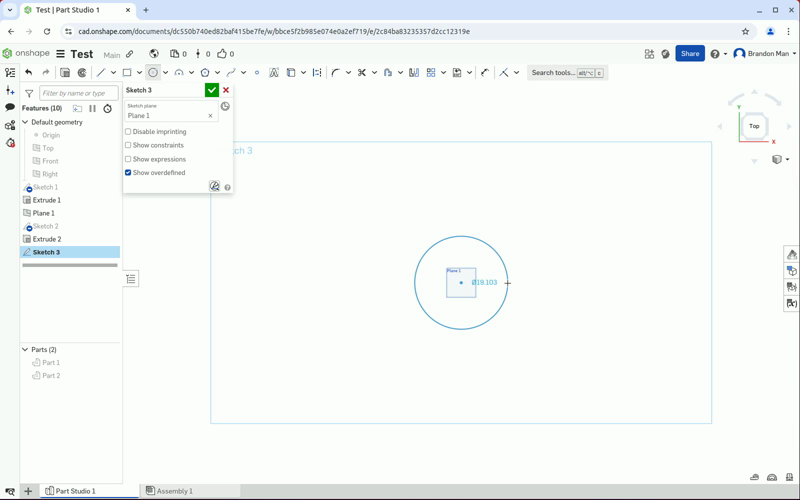
click(507, 282)
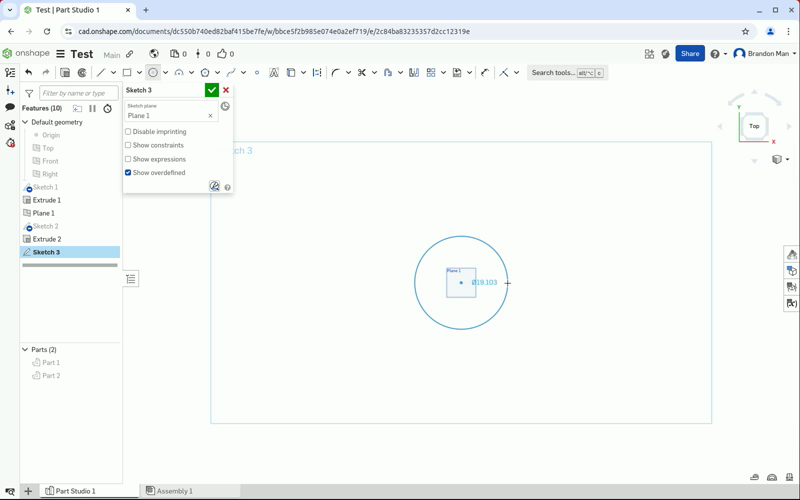
key(esc)
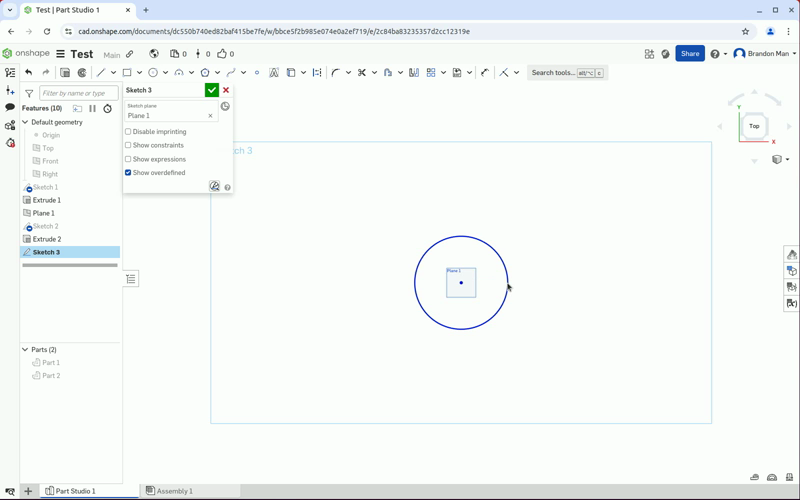
mouse_move(435, 287)
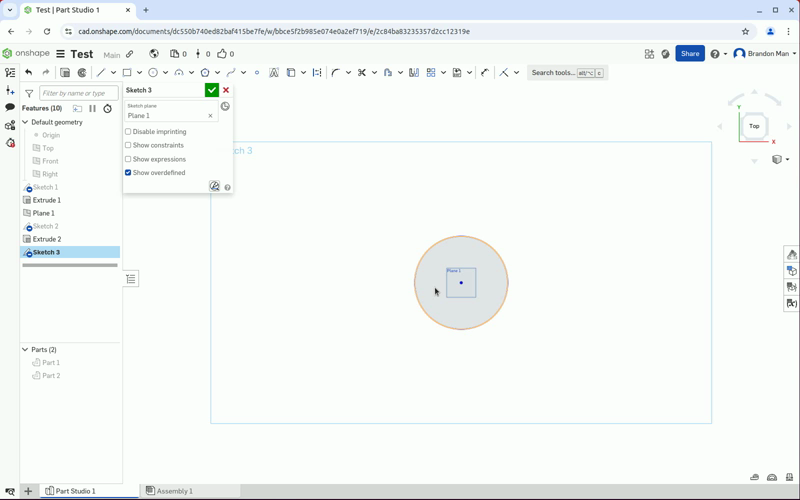
click(435, 287)
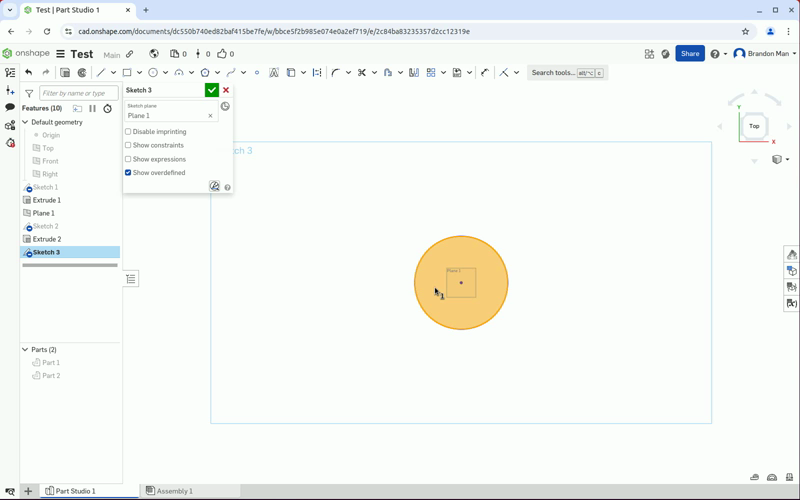
mouse_move(73, 352)
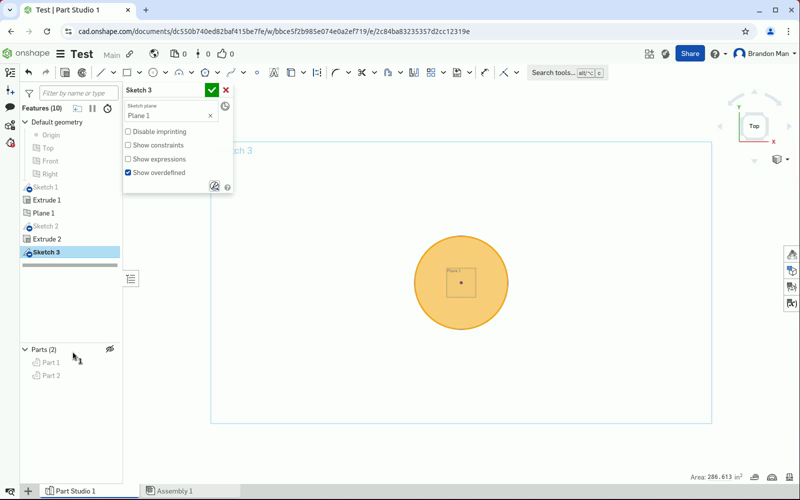
key(shift+y)
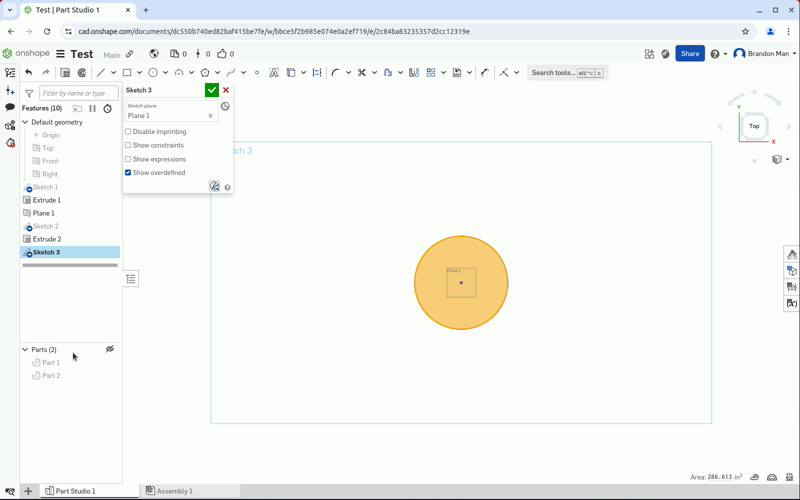
key(shift+e)
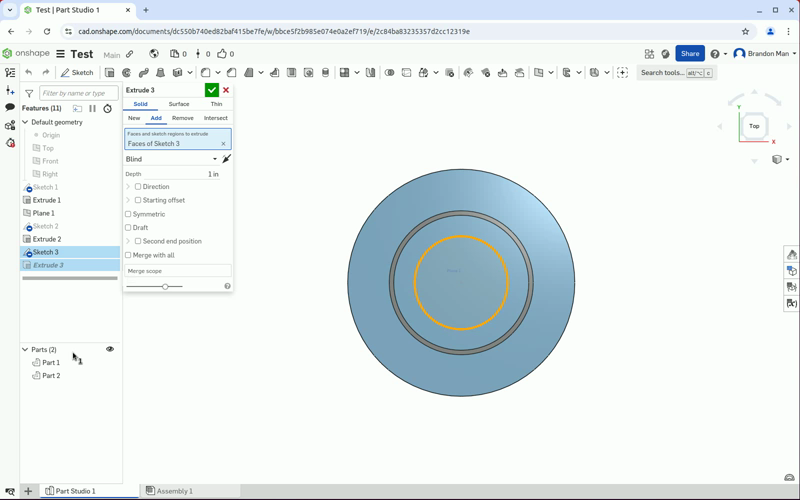
mouse_move(143, 106)
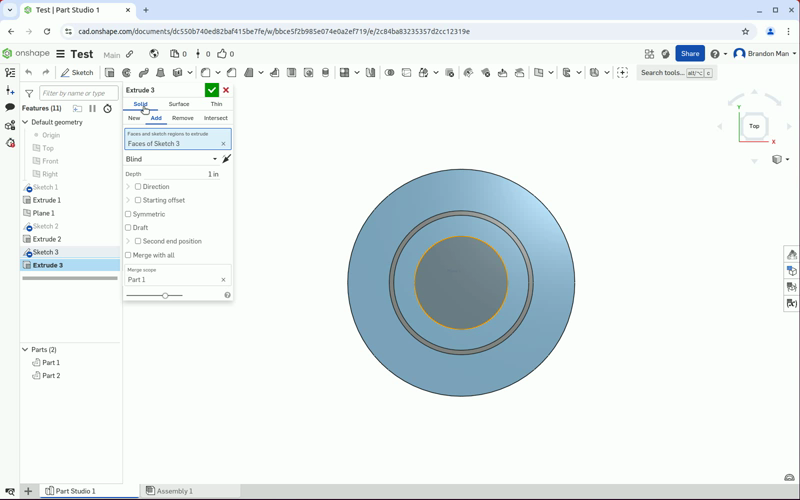
click(143, 106)
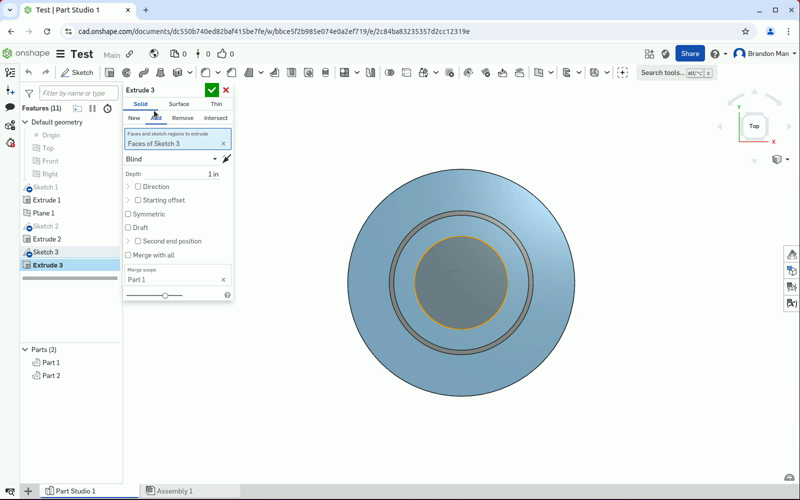
mouse_move(186, 120)
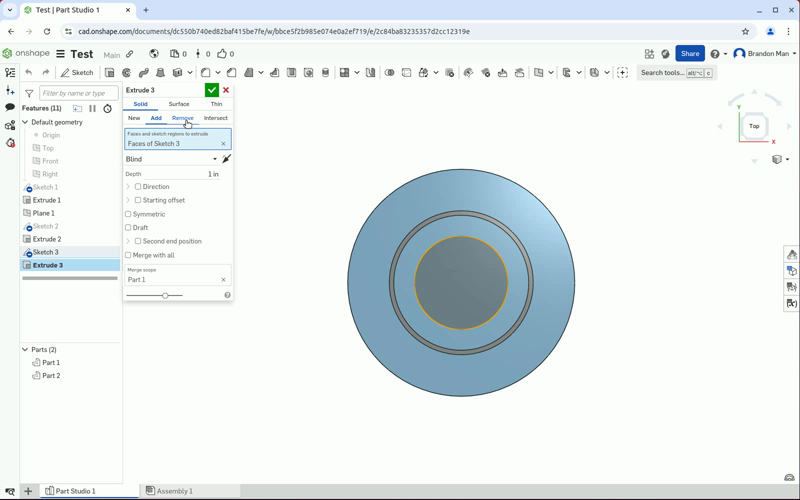
click(186, 120)
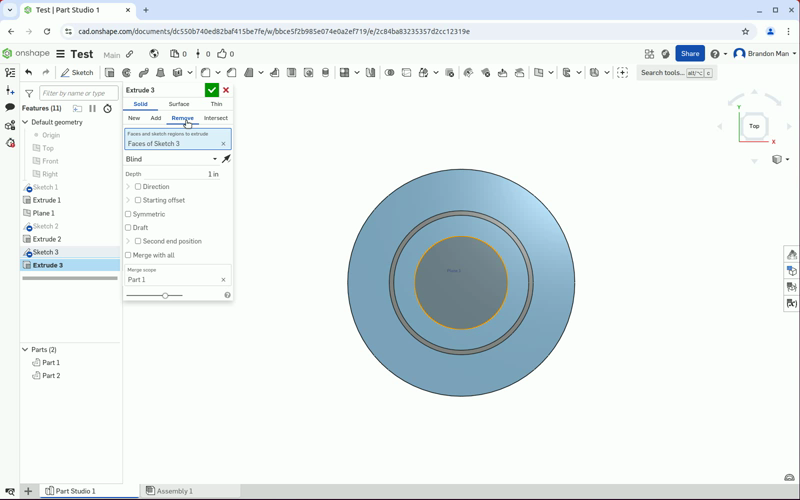
key(tab, 4)
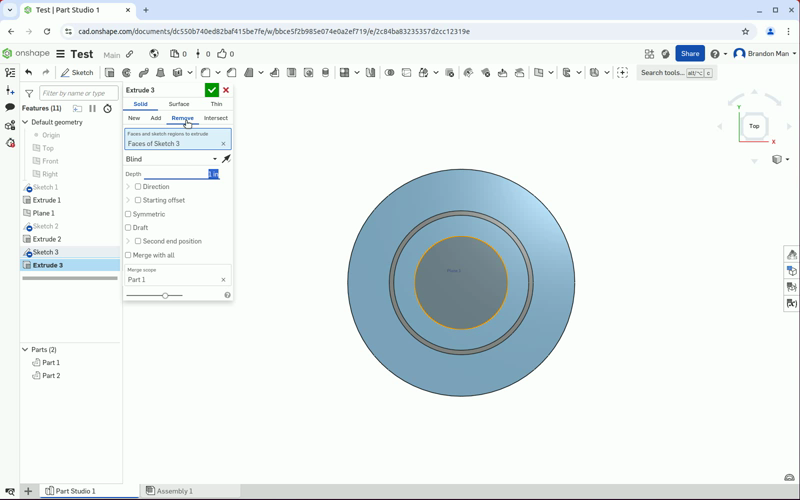
text(0.963)
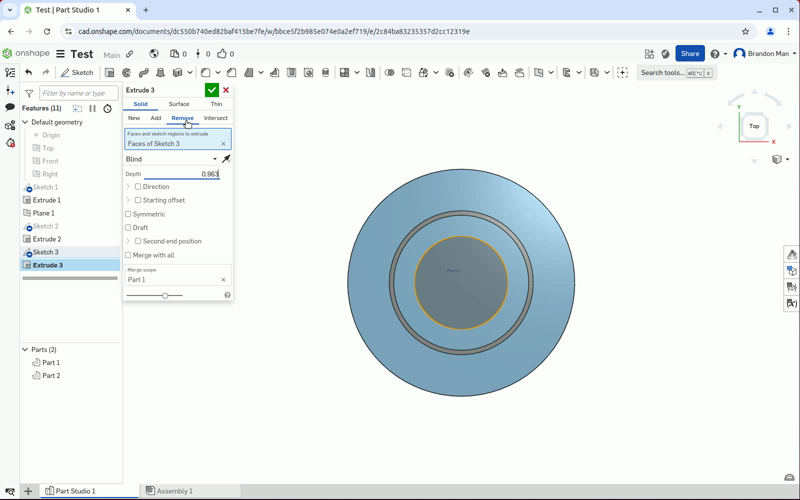
key(tab, 6)
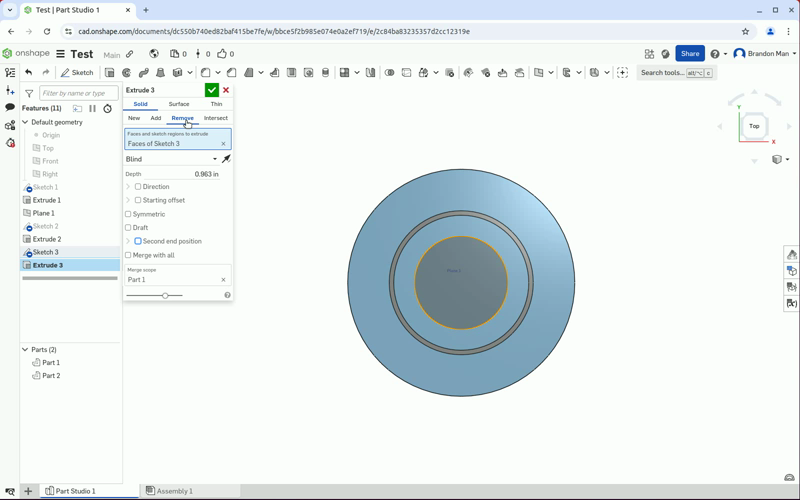
key(space)
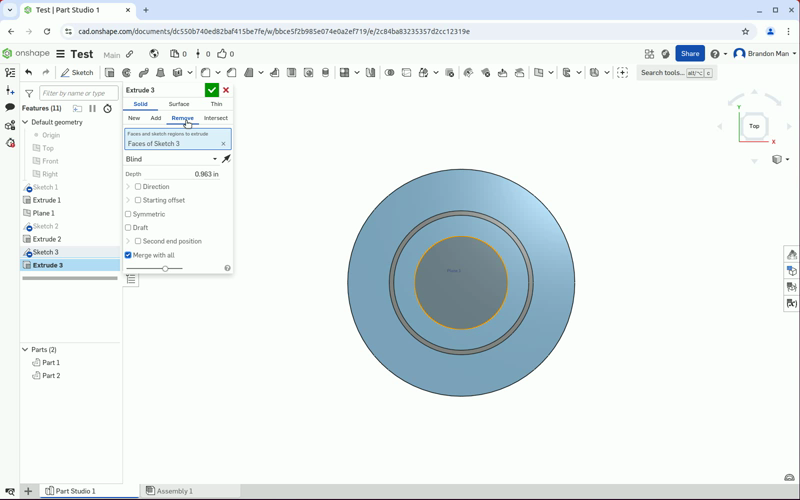
key(enter)
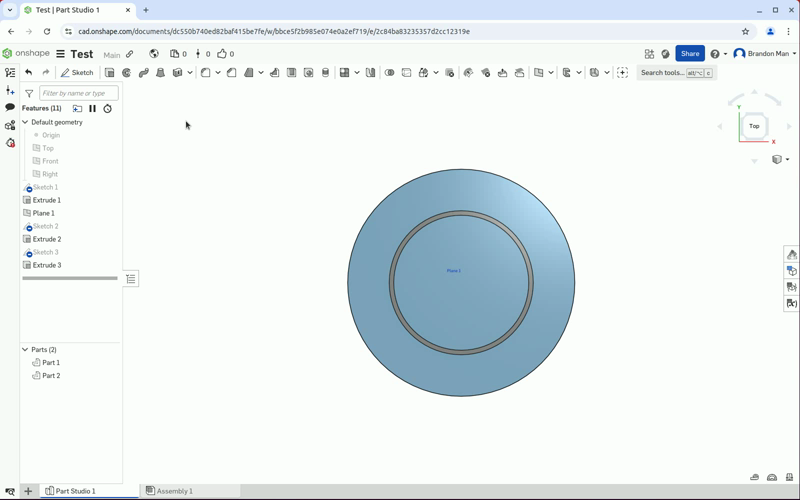
key(shift+h)
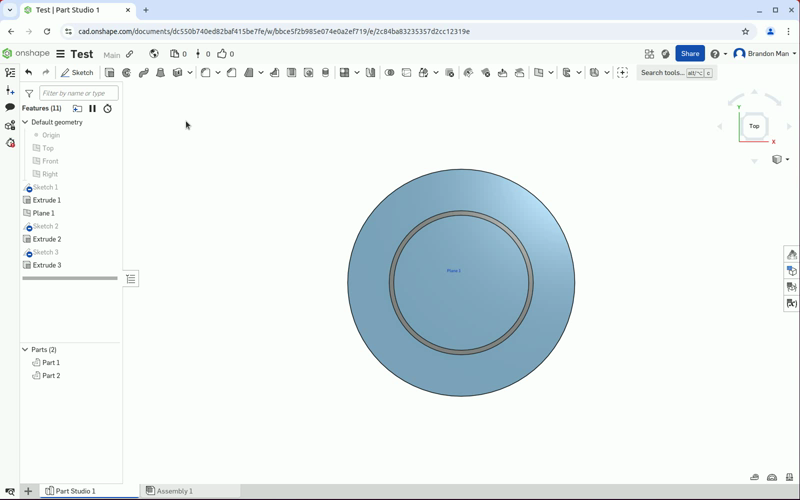
key(shift+h)
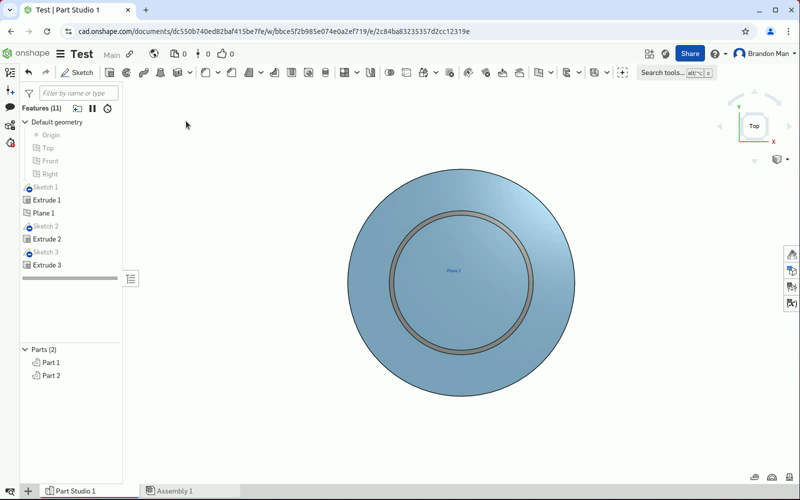
mouse_move(73, 189)
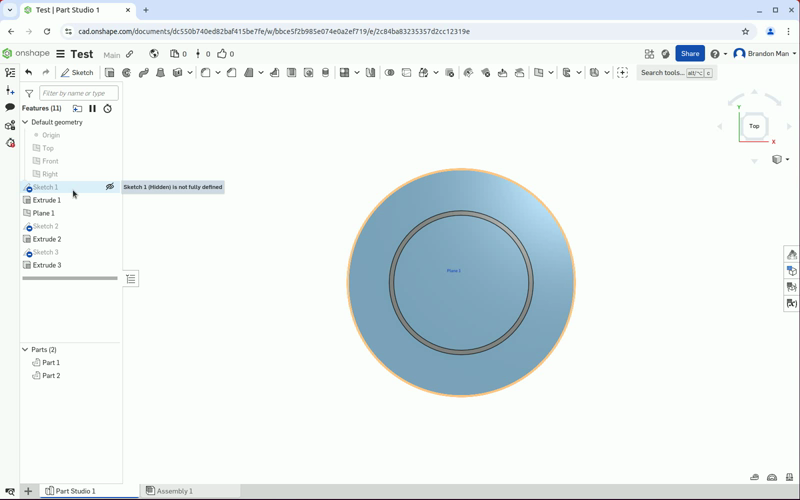
click(73, 189)
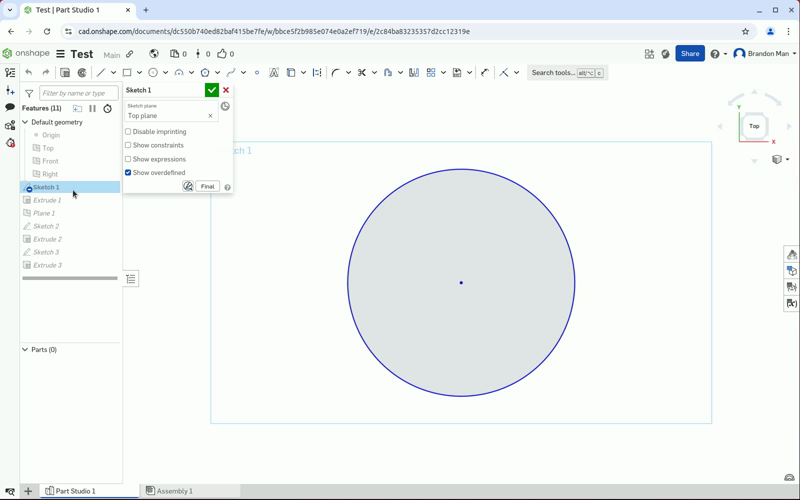
mouse_move(229, 92)
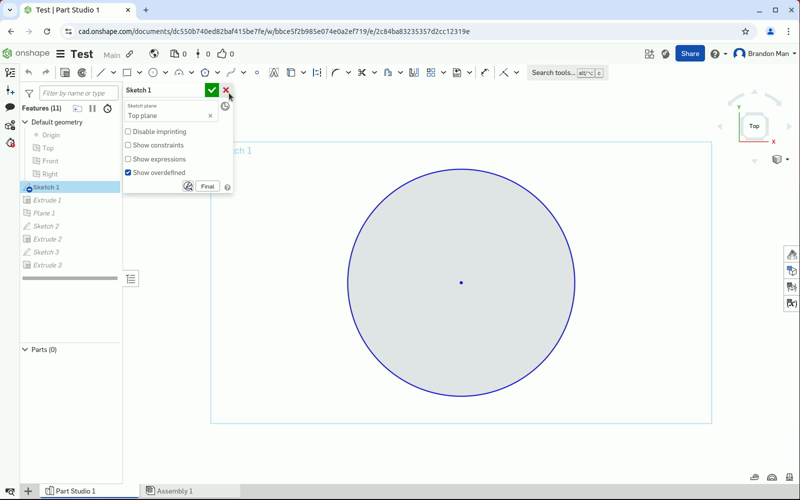
click(229, 92)
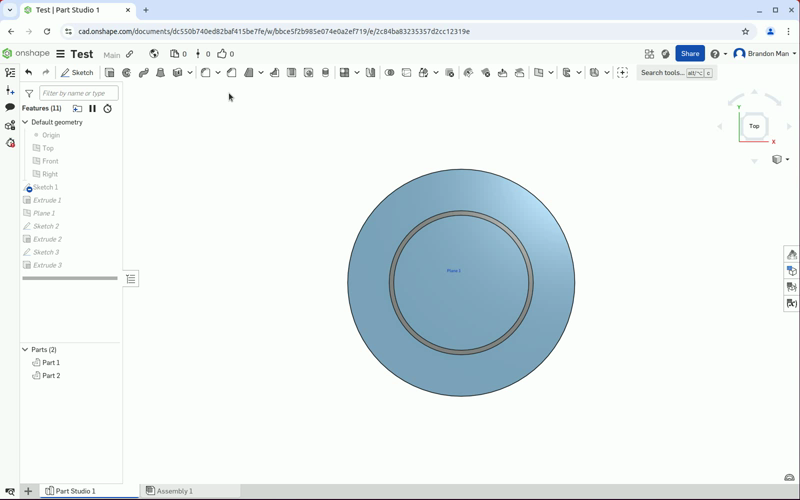
key(shift+s)
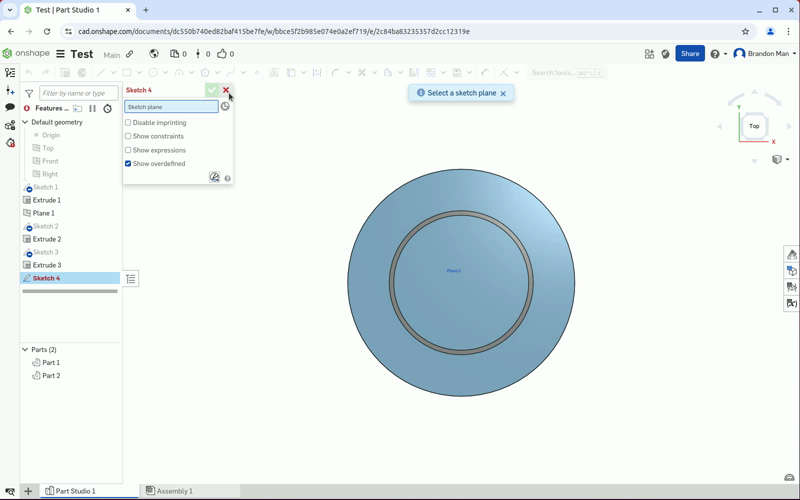
mouse_move(73, 215)
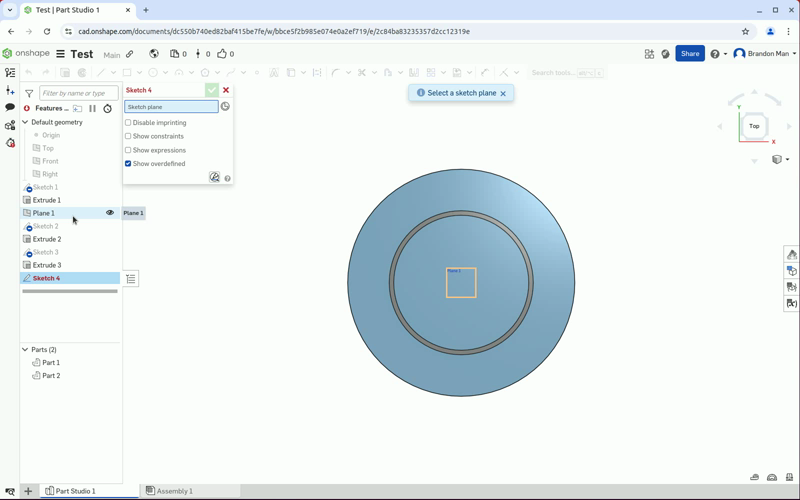
click(73, 215)
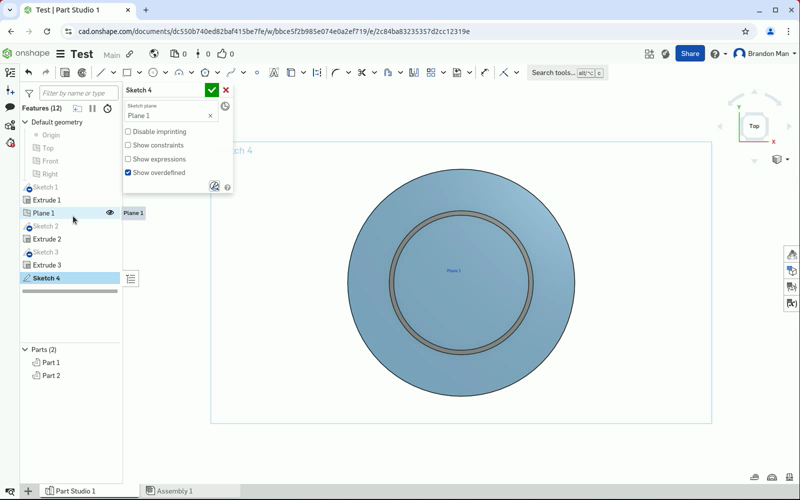
mouse_move(73, 352)
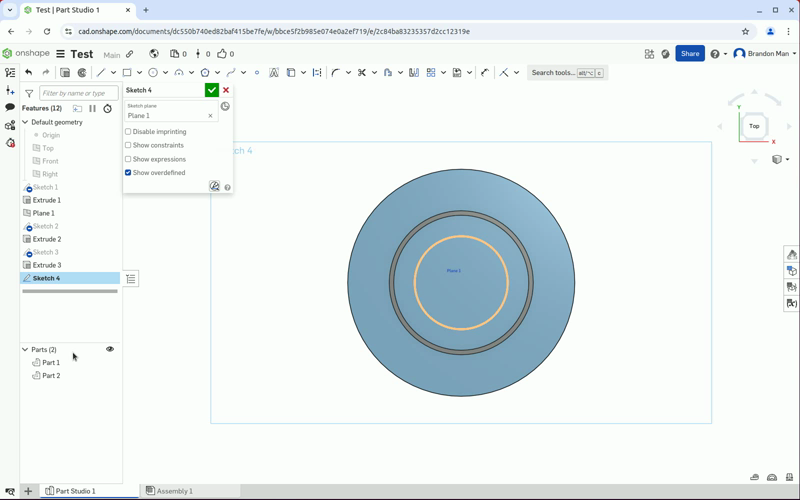
key(y)
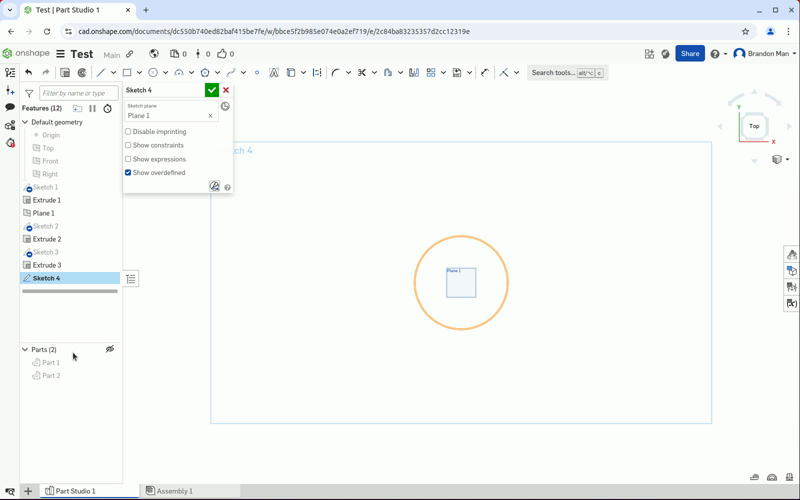
key(a)
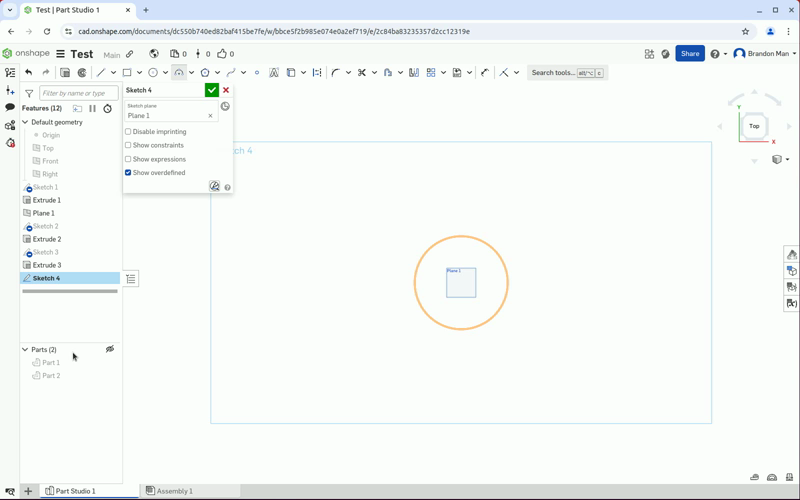
key_down(shift)
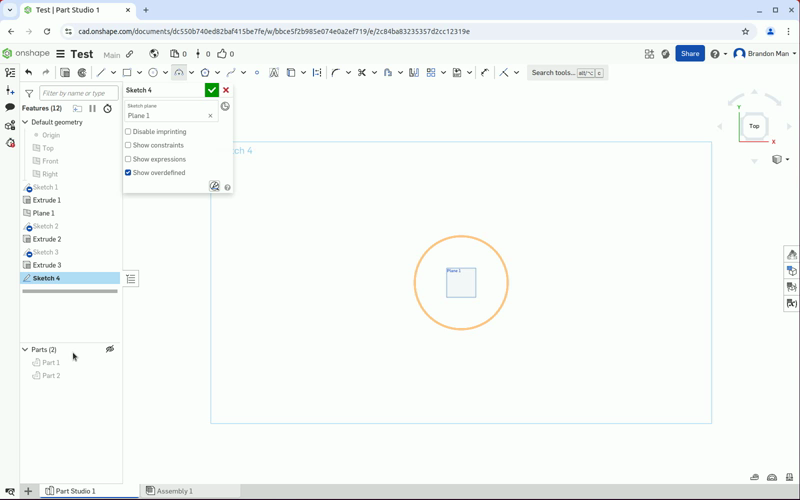
mouse_move(458, 395)
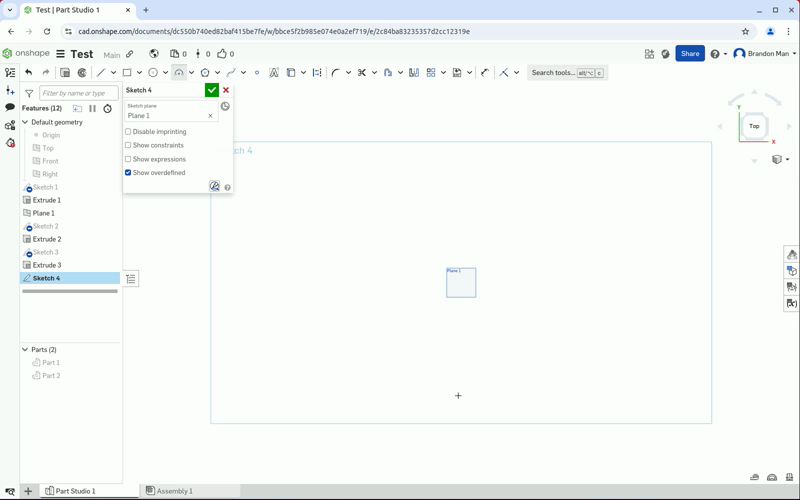
click(458, 395)
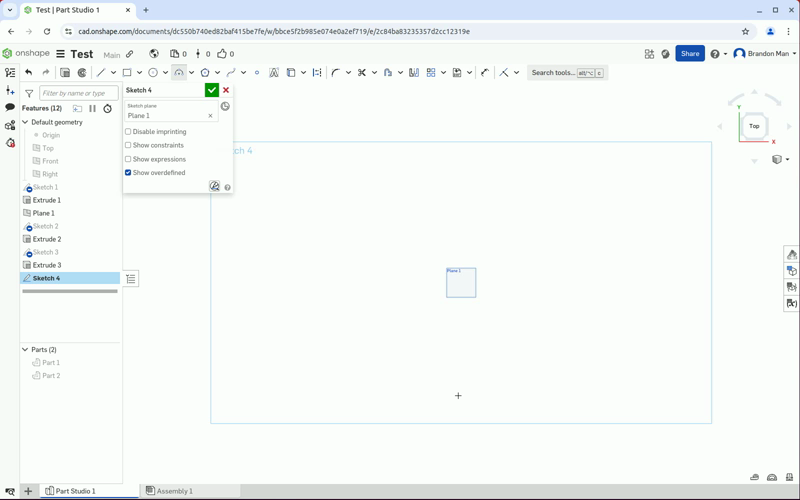
key_up(shift)
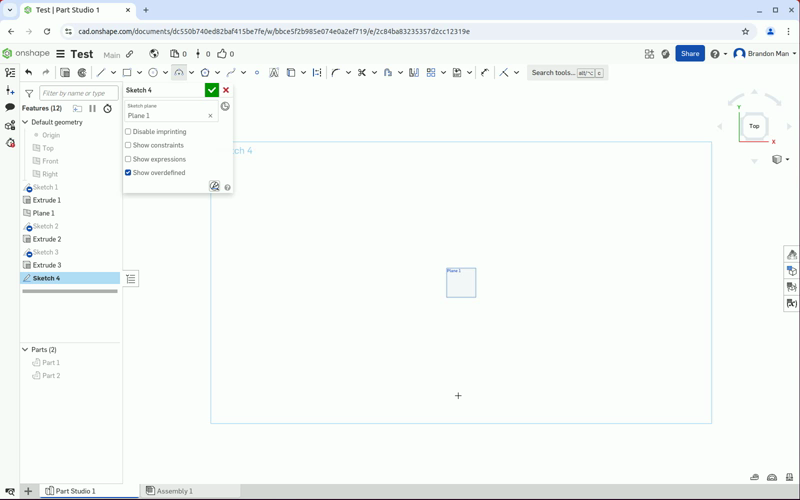
key_down(shift)
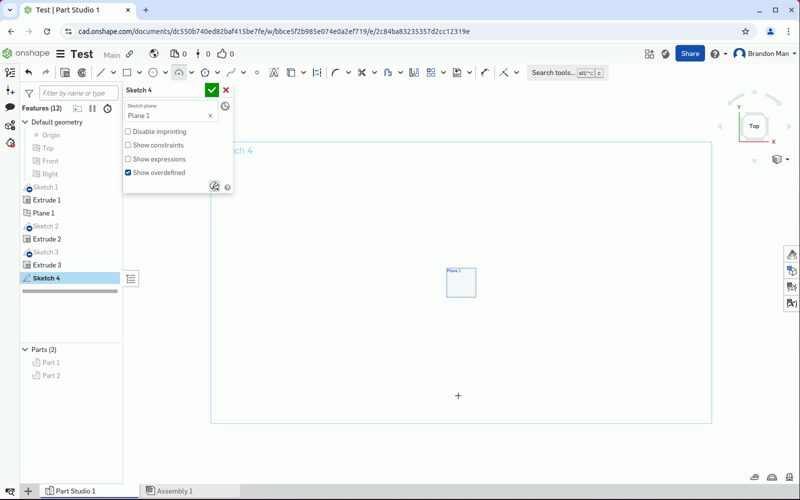
mouse_move(463, 395)
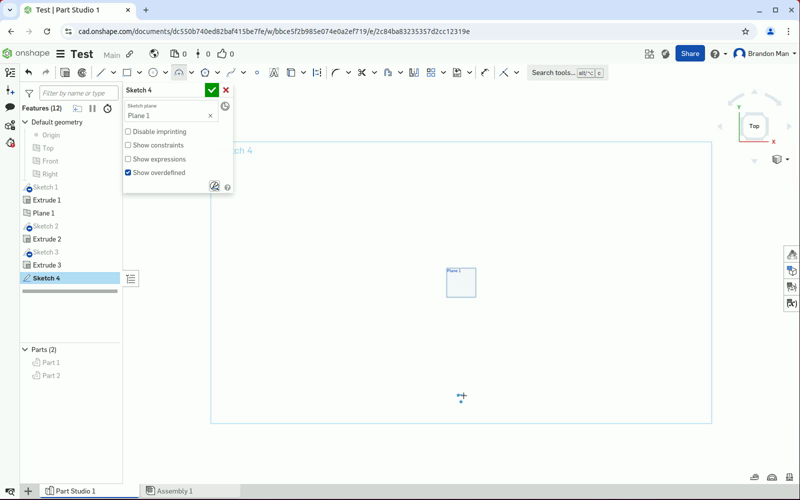
scroll(6)
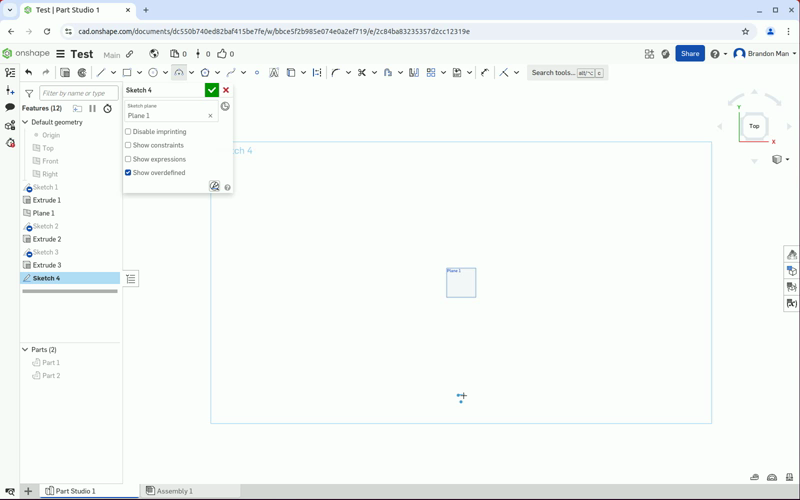
scroll(6)
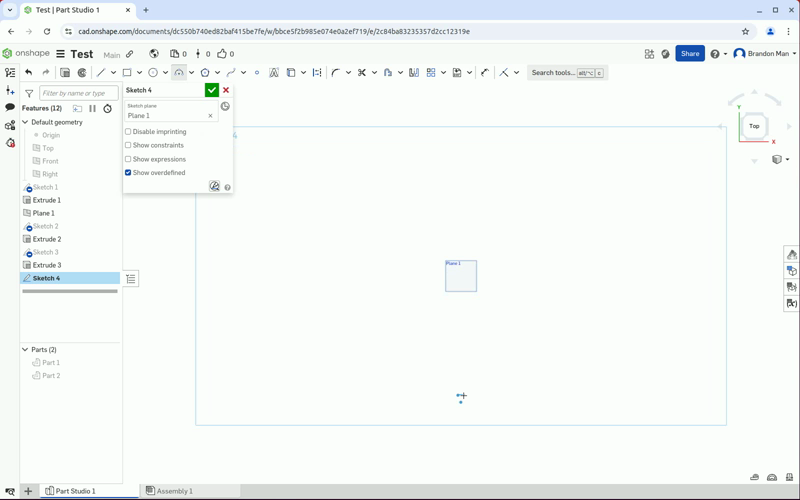
scroll(6)
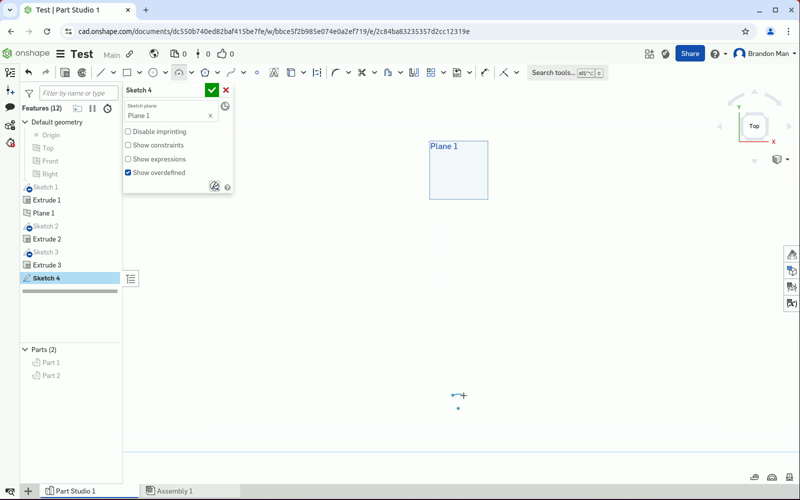
scroll(6)
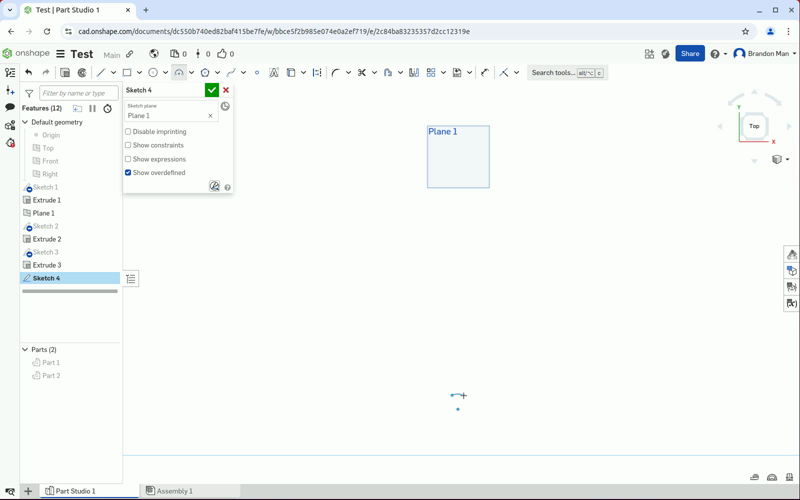
scroll(6)
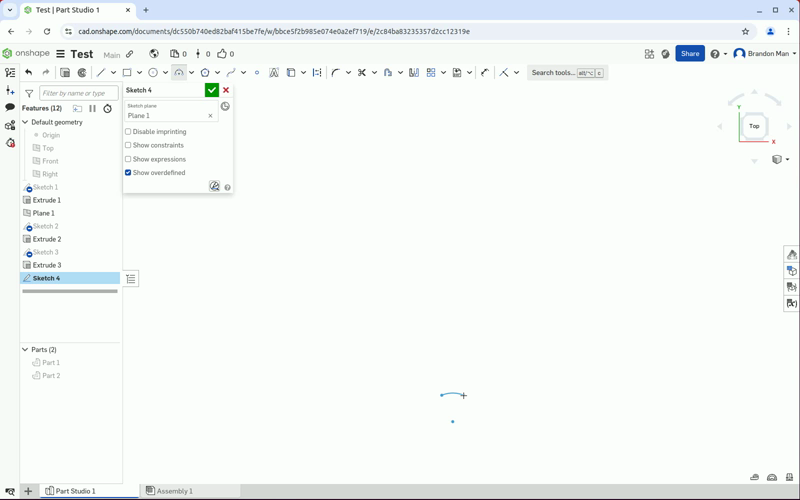
scroll(6)
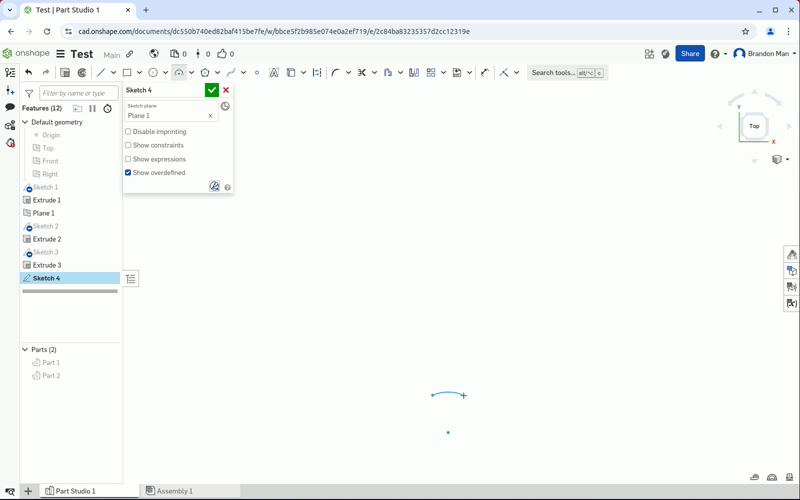
scroll(6)
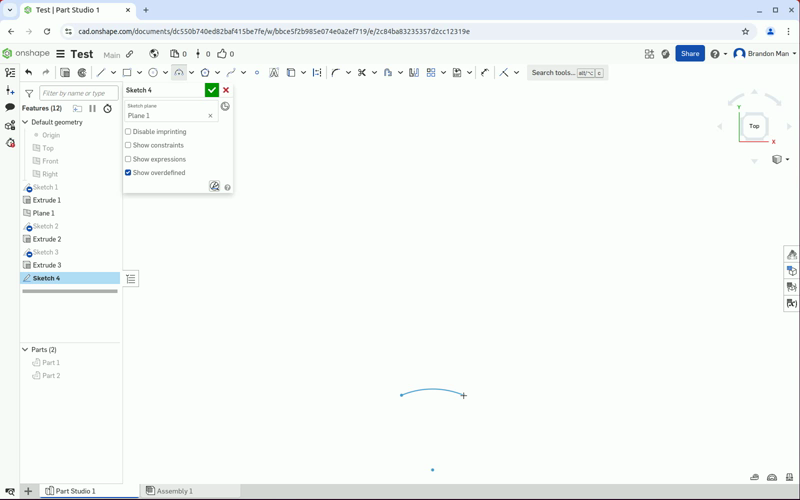
click(463, 395)
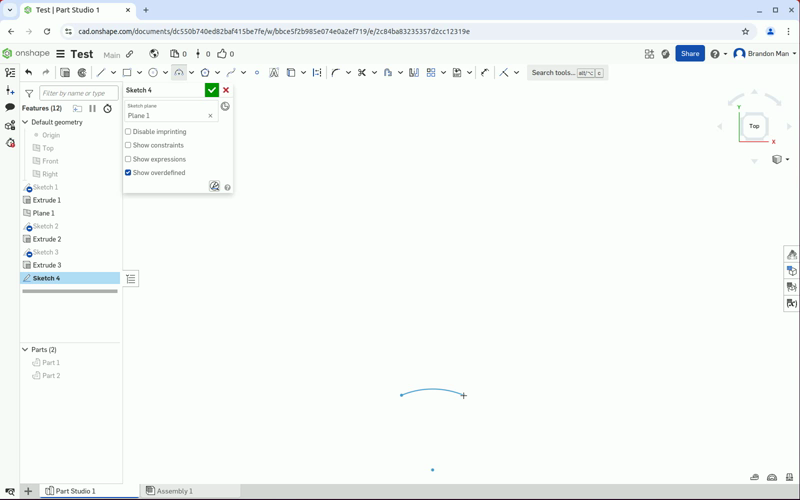
scroll(-6)
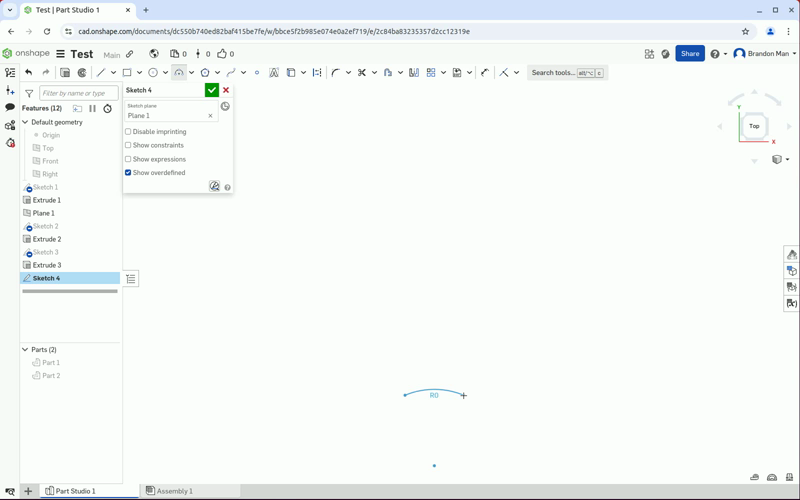
scroll(-6)
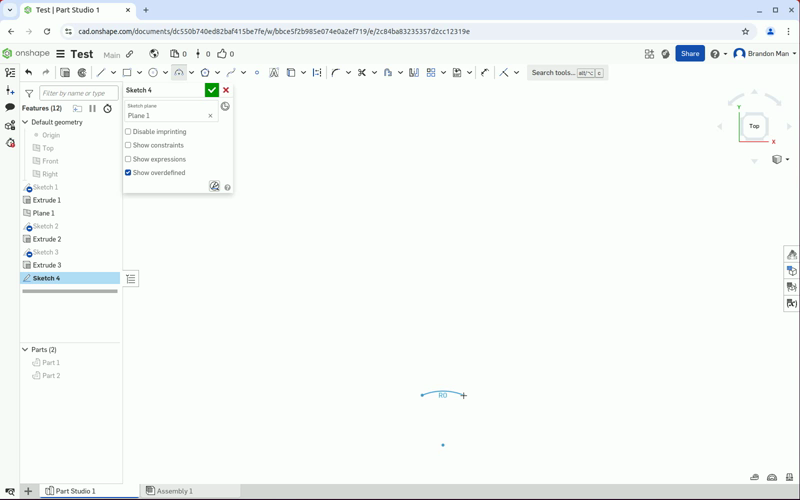
scroll(-6)
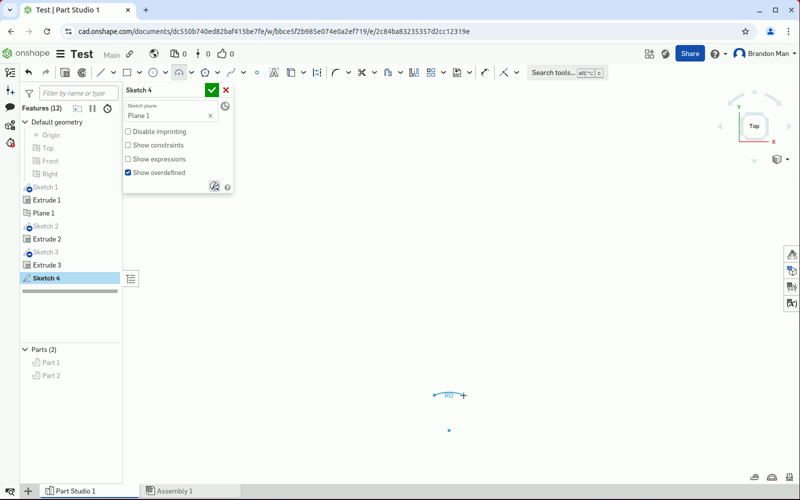
scroll(-6)
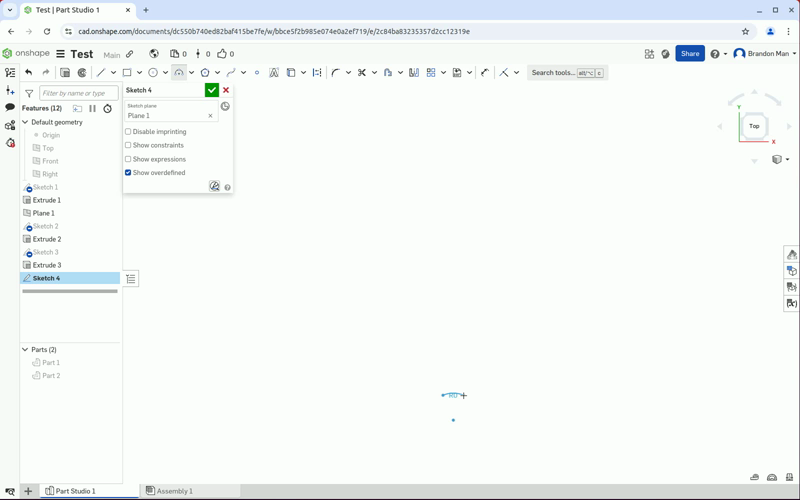
scroll(-6)
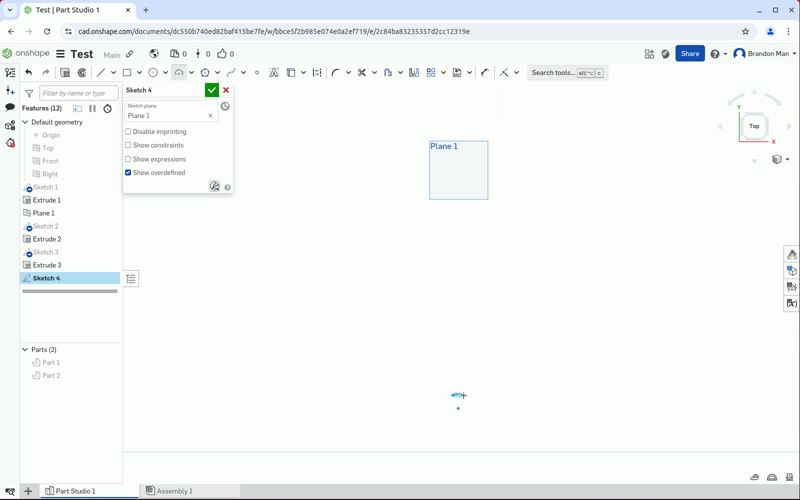
scroll(-6)
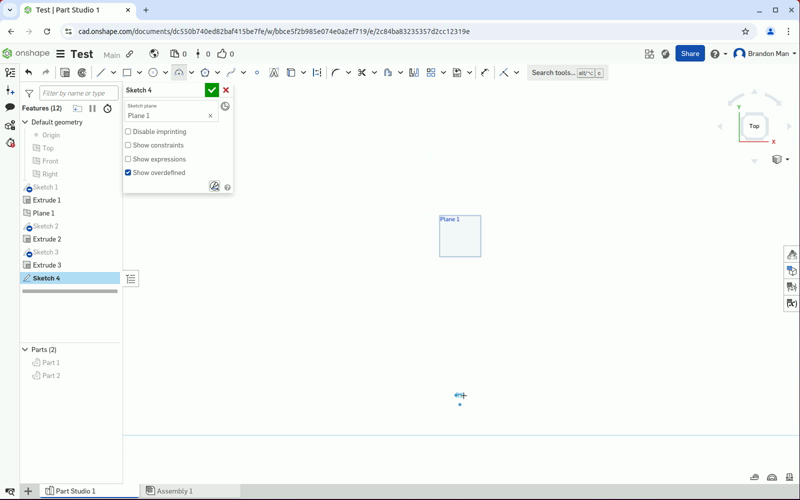
scroll(-6)
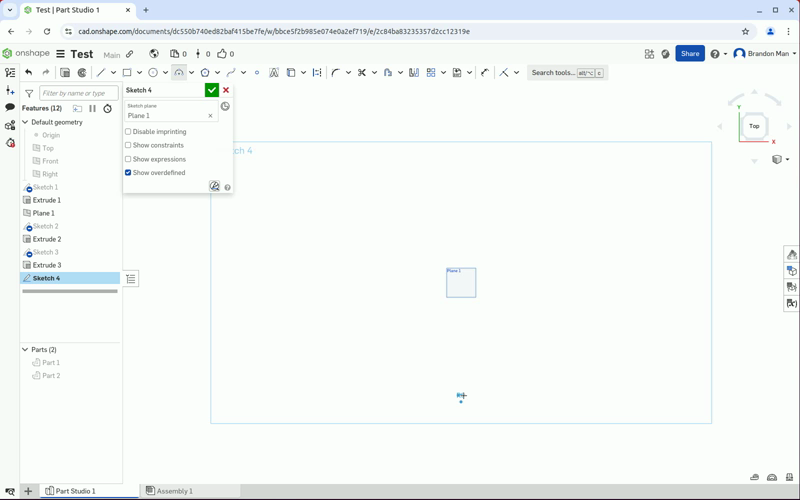
mouse_move(461, 396)
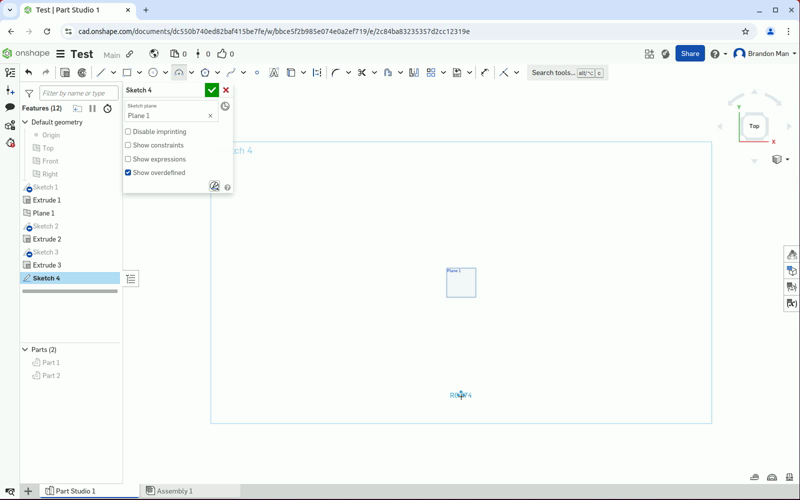
scroll(6)
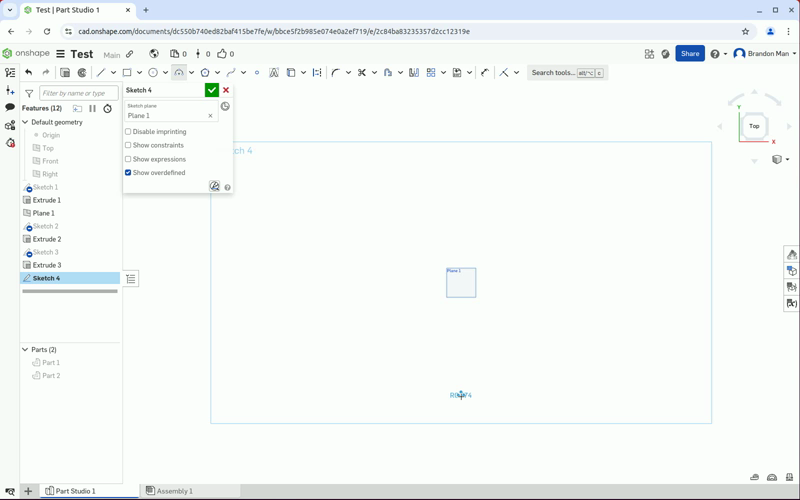
scroll(6)
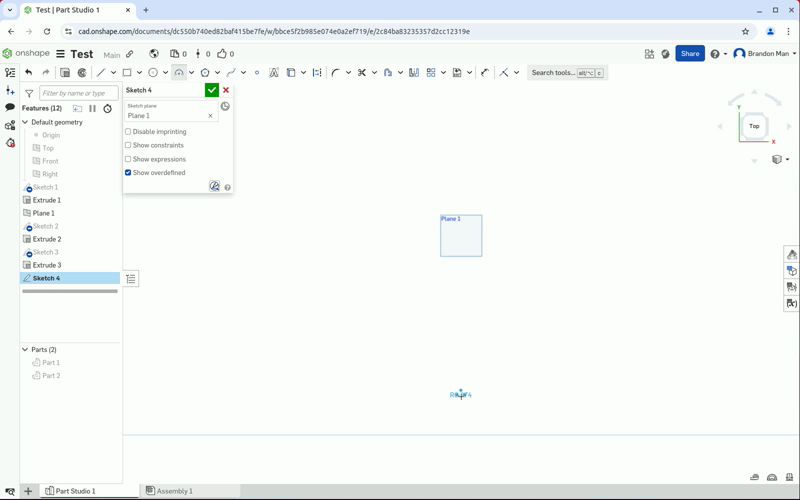
scroll(6)
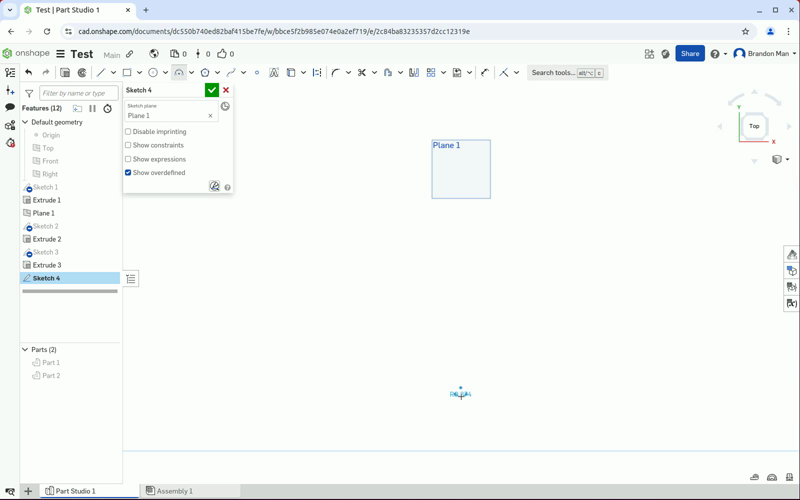
scroll(6)
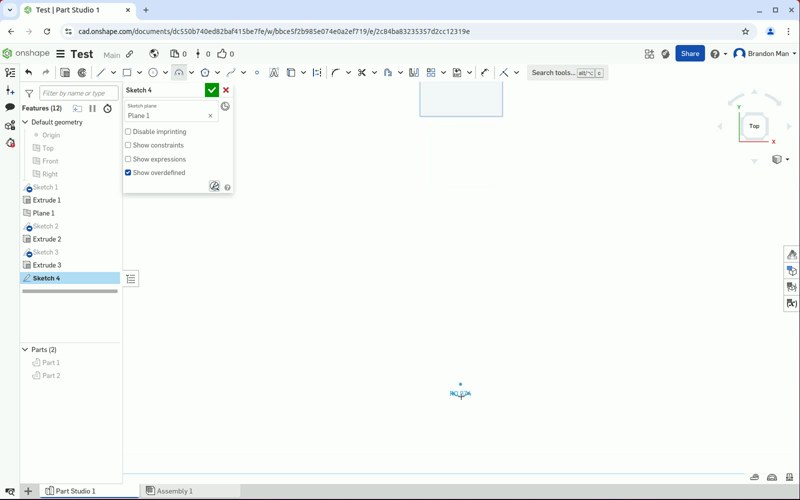
scroll(6)
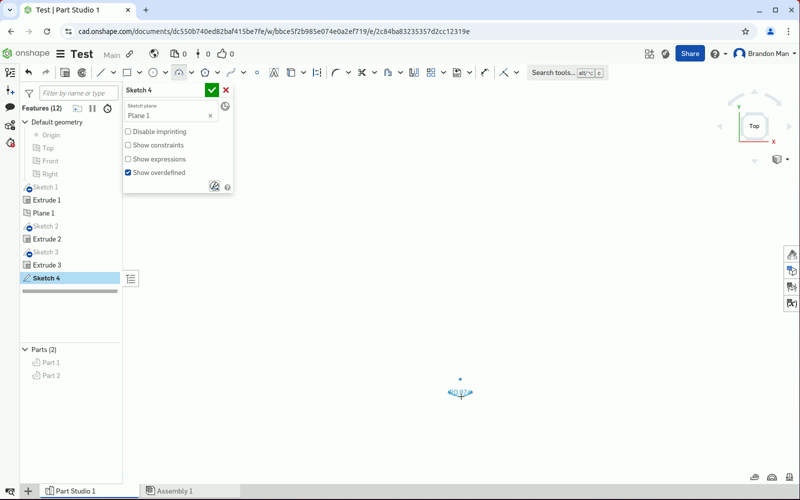
scroll(6)
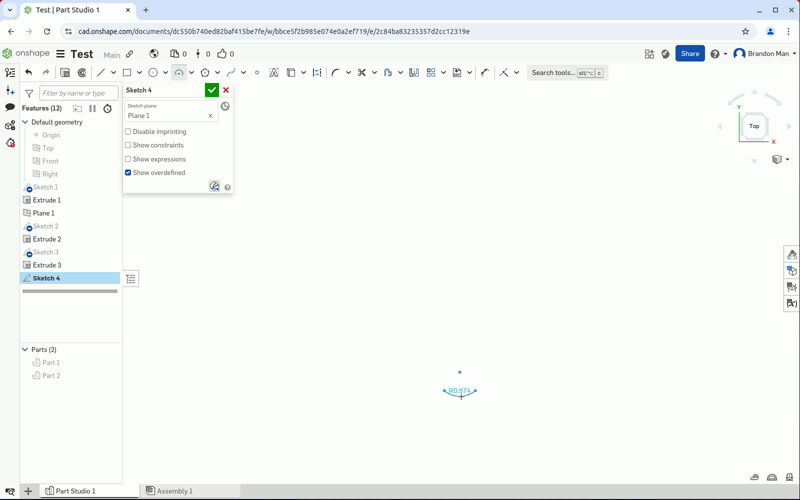
scroll(6)
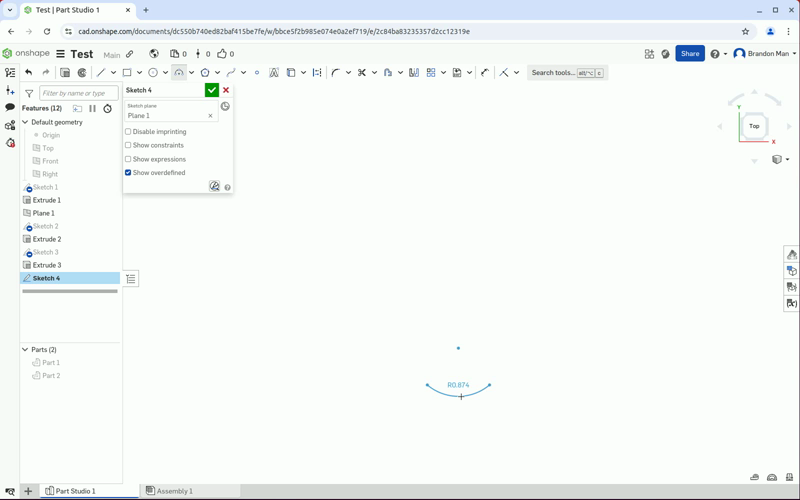
click(461, 396)
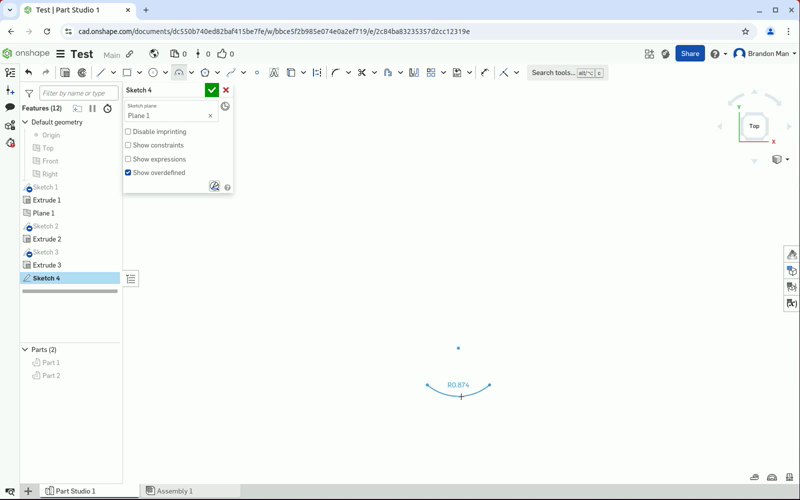
scroll(-6)
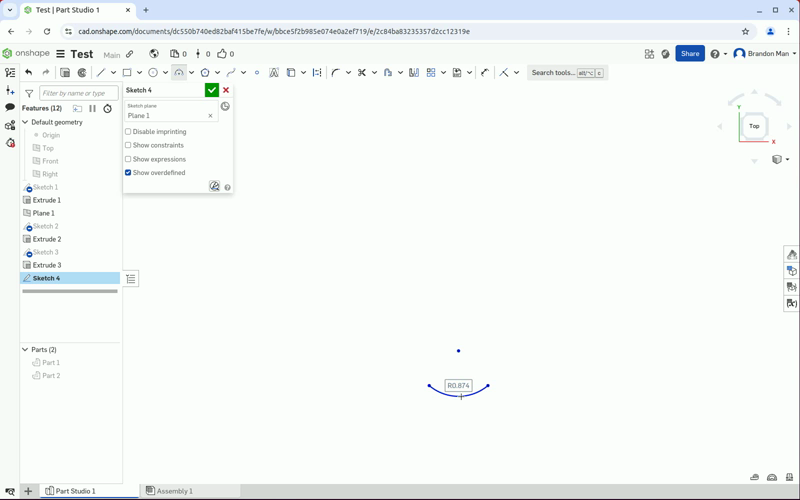
scroll(-6)
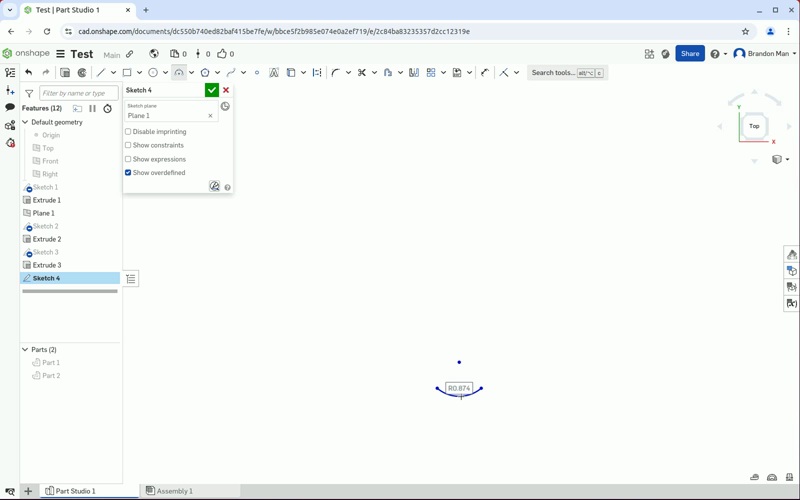
scroll(-6)
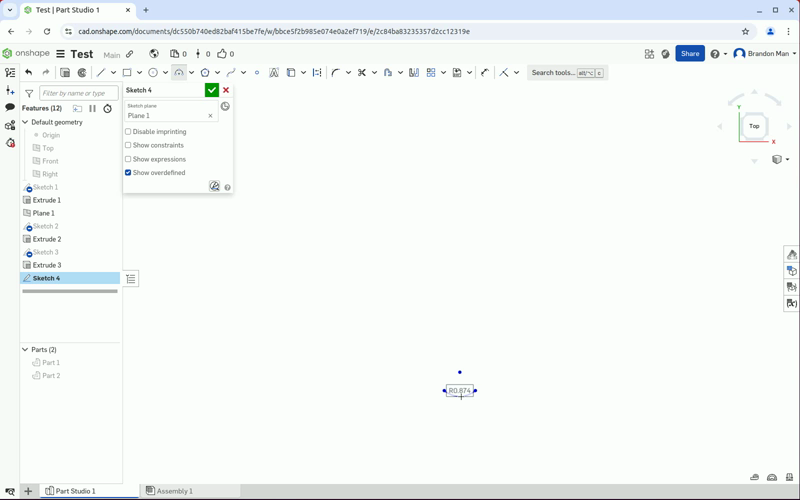
scroll(-6)
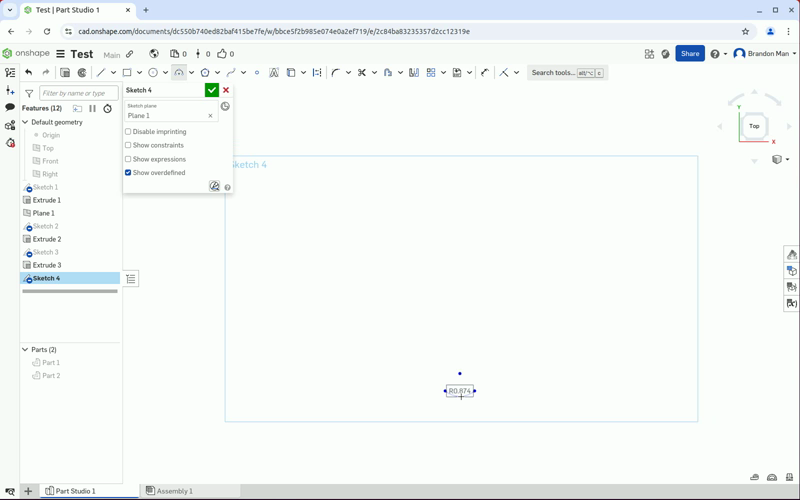
scroll(-6)
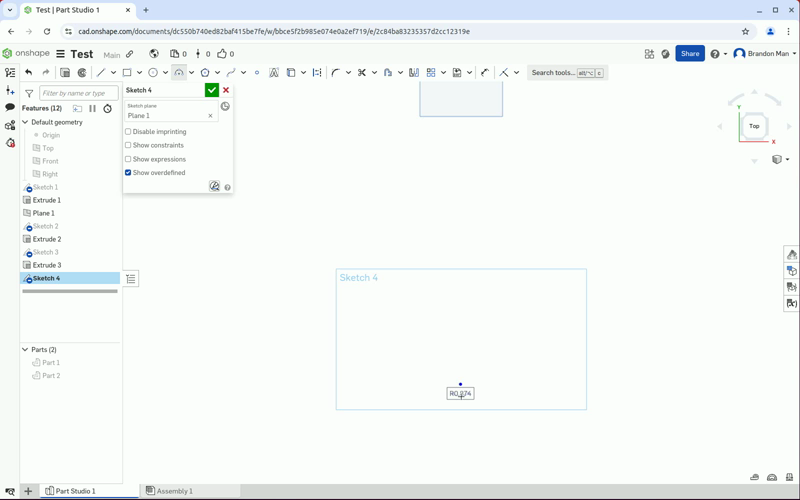
scroll(-6)
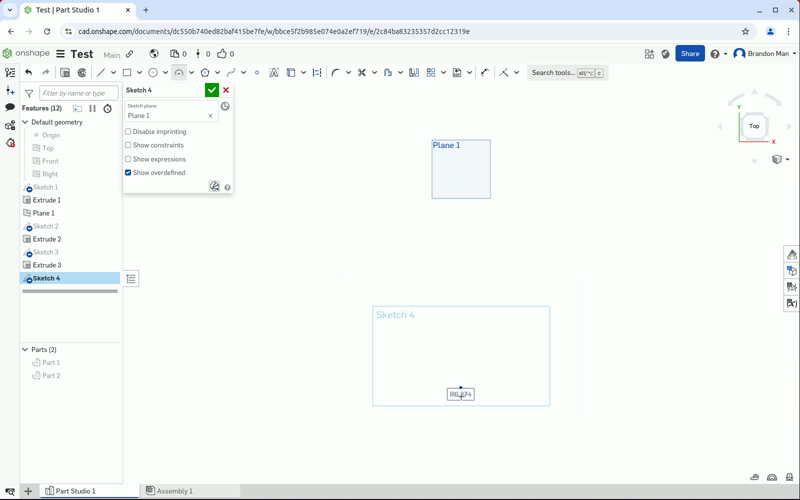
scroll(-6)
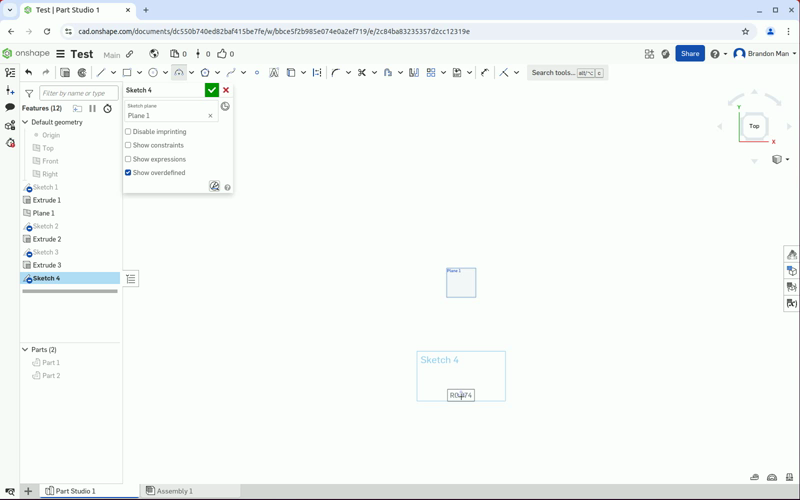
key_up(shift)
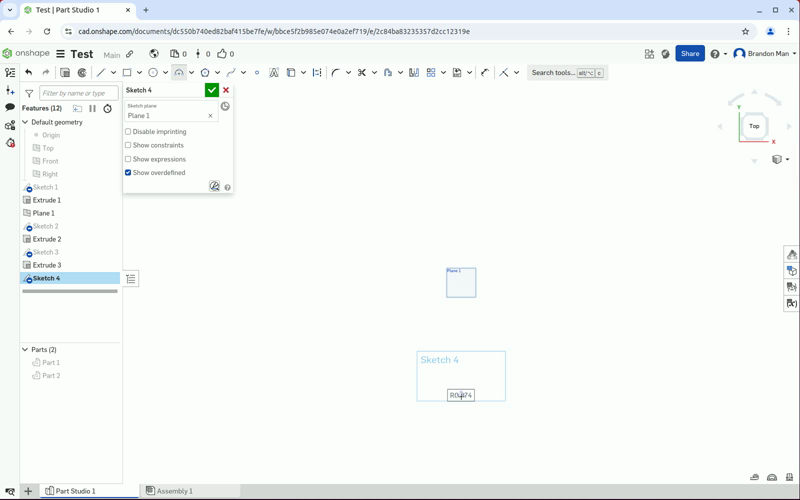
key(esc)
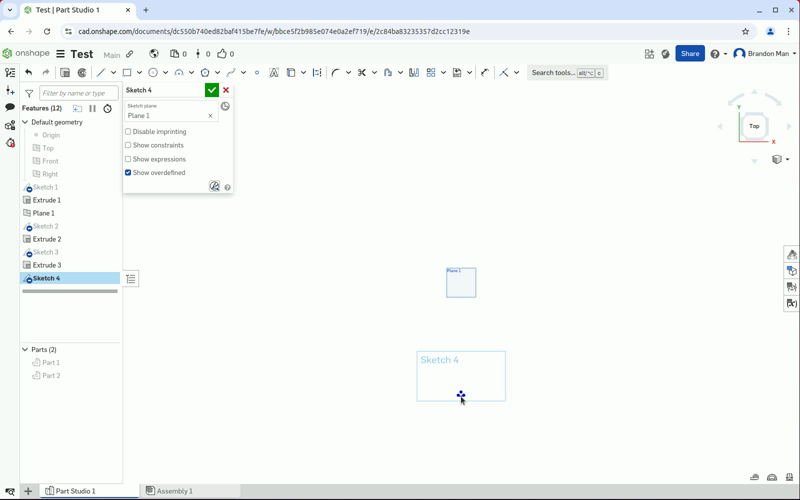
key(l)
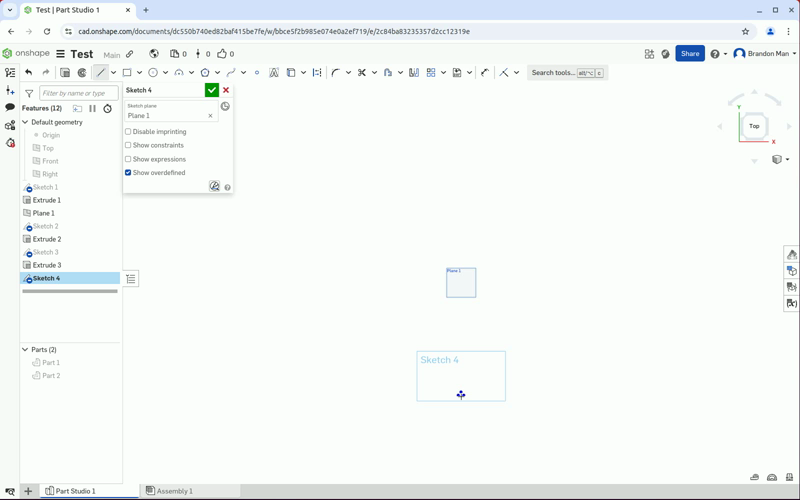
mouse_move(463, 395)
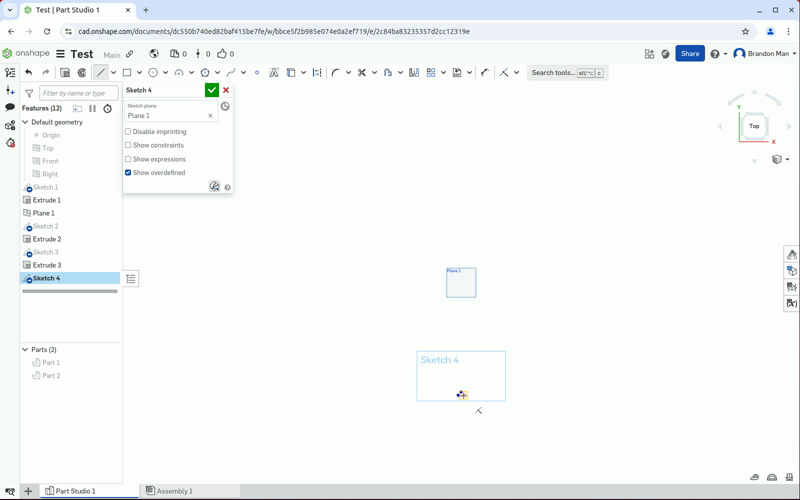
scroll(6)
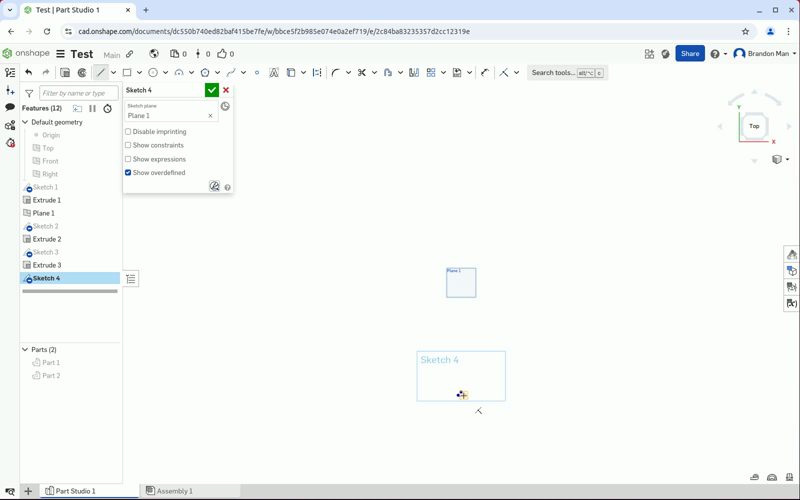
scroll(6)
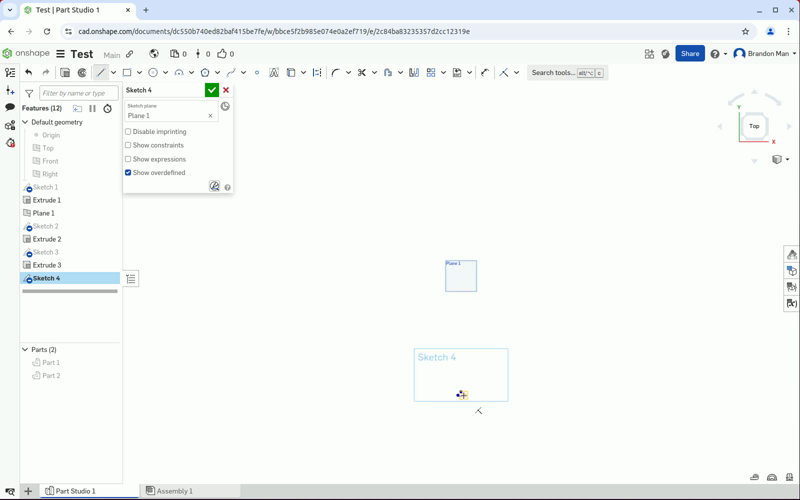
scroll(6)
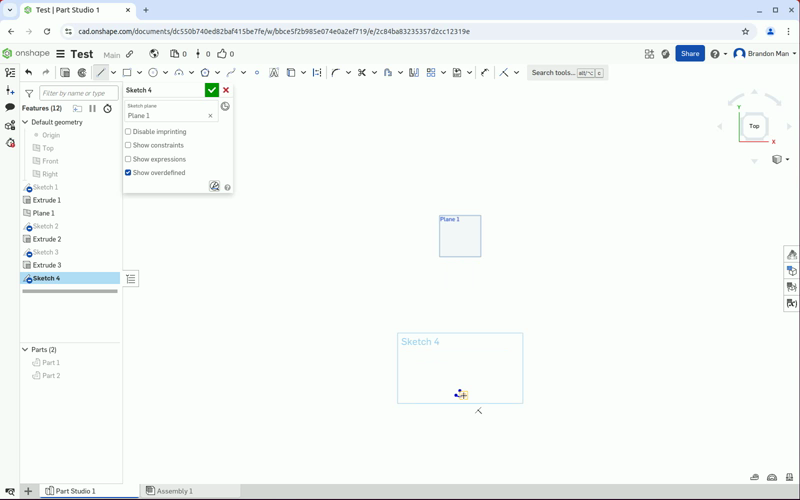
scroll(6)
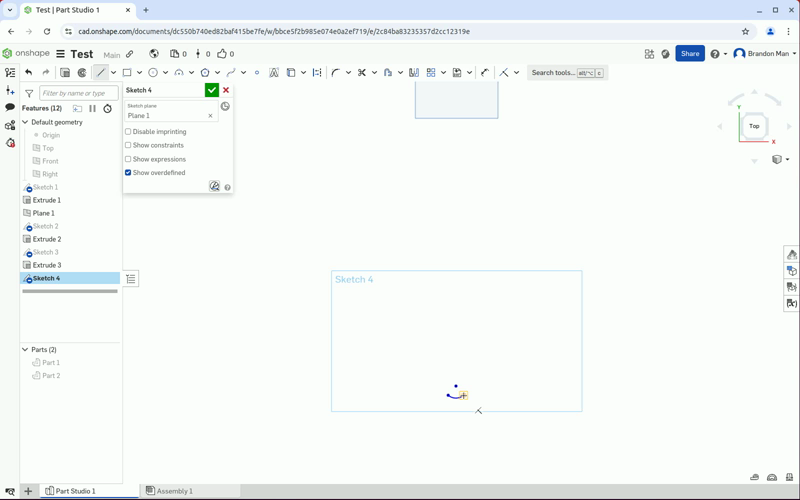
scroll(6)
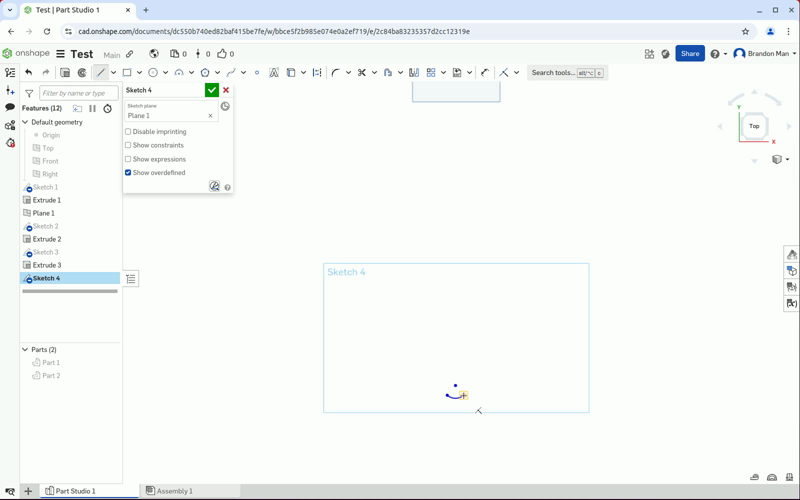
scroll(6)
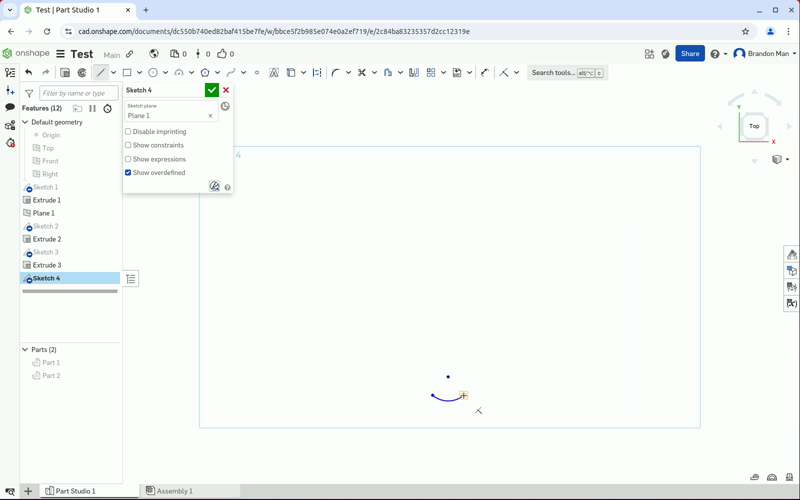
scroll(6)
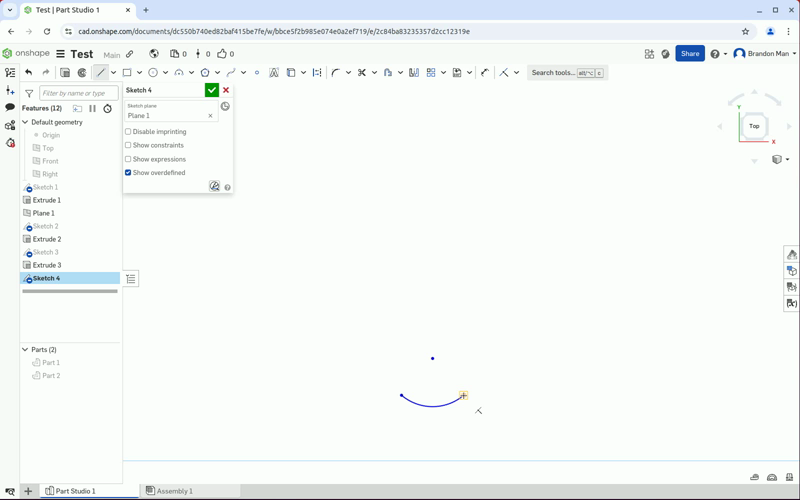
click(463, 395)
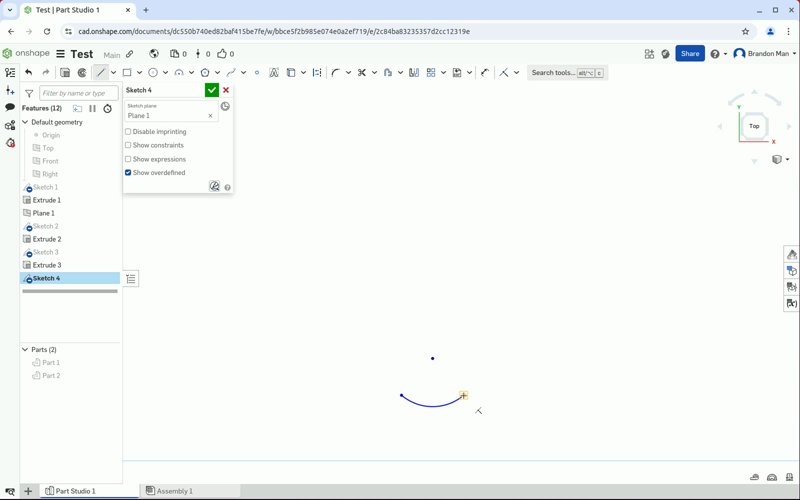
scroll(-6)
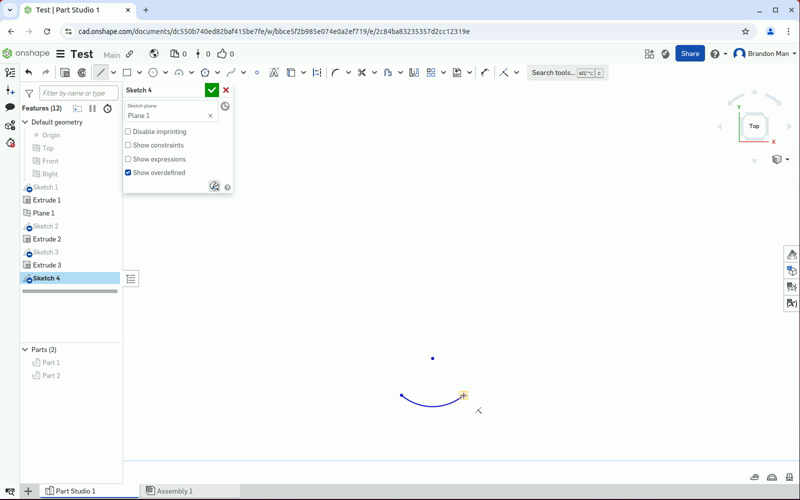
scroll(-6)
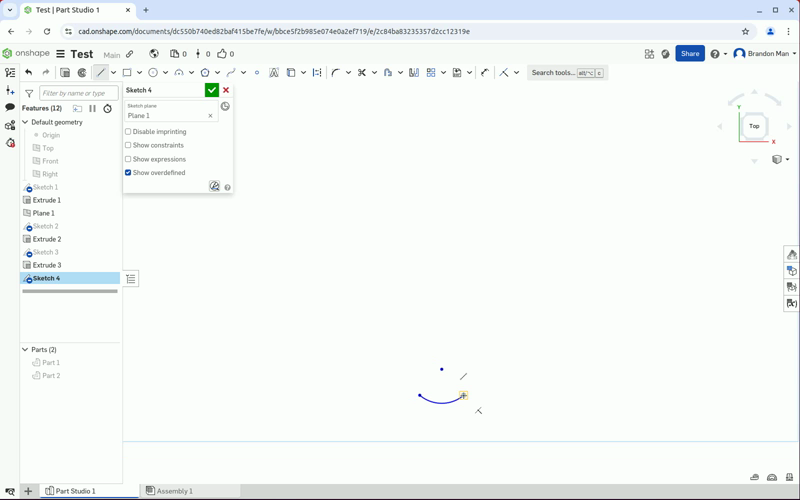
scroll(-6)
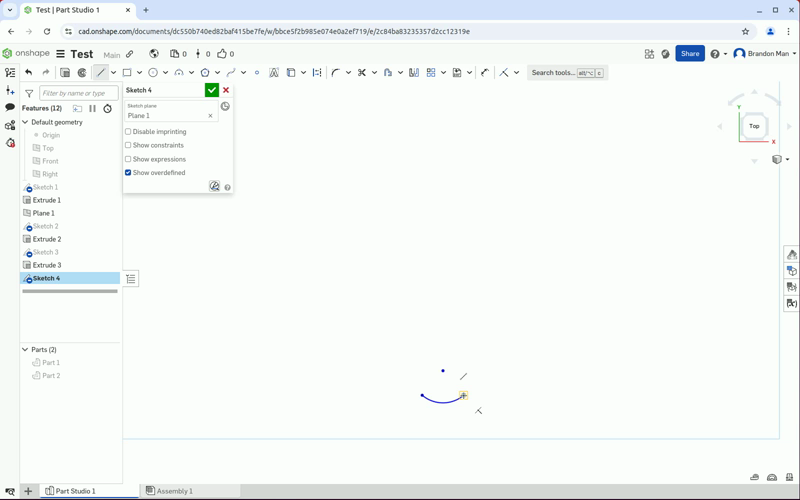
scroll(-6)
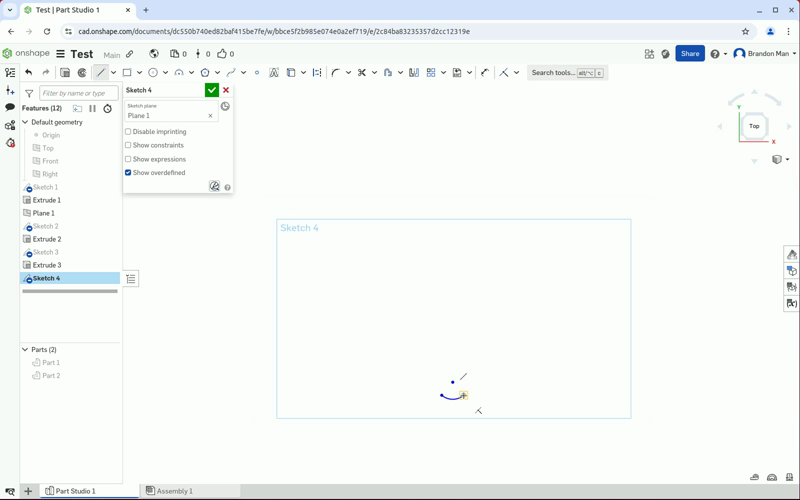
scroll(-6)
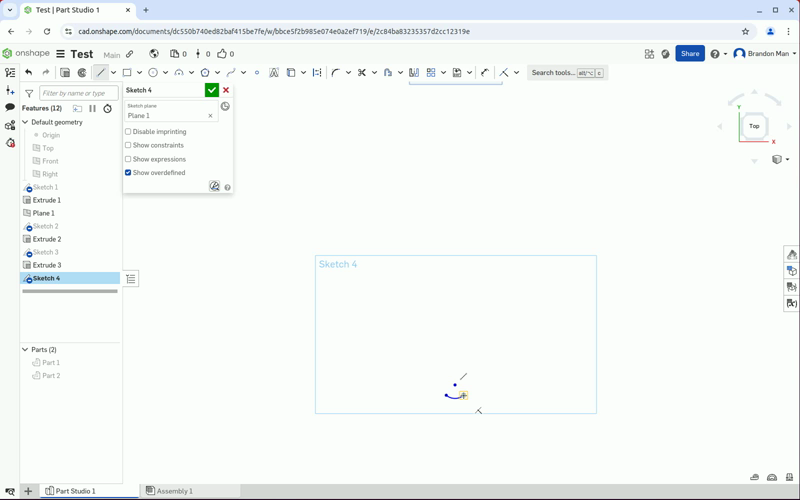
scroll(-6)
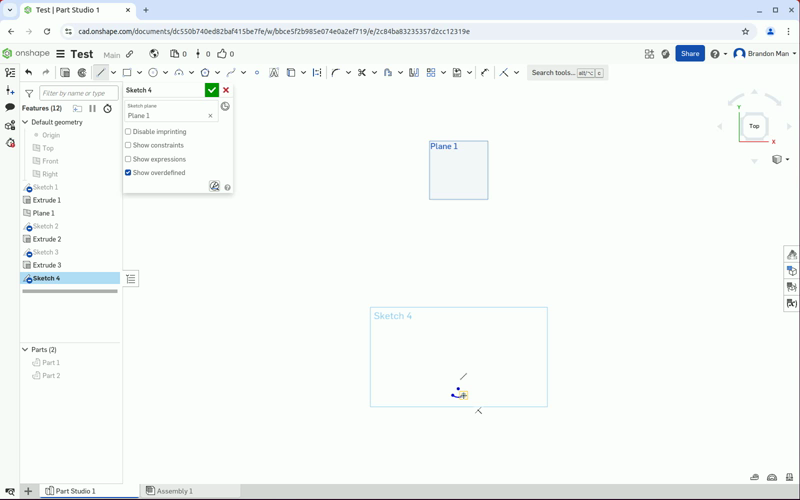
scroll(-6)
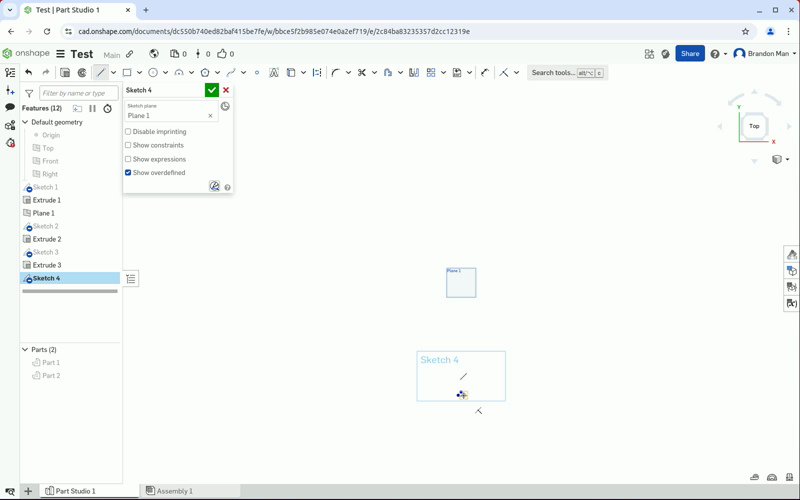
key_down(shift)
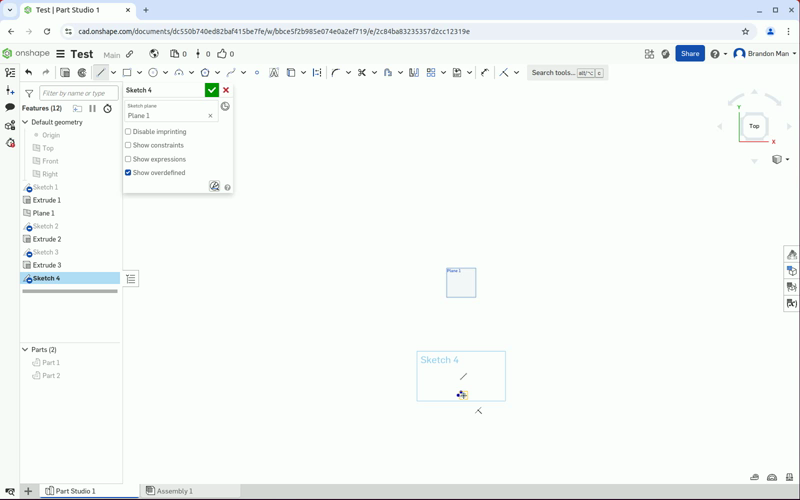
mouse_move(493, 395)
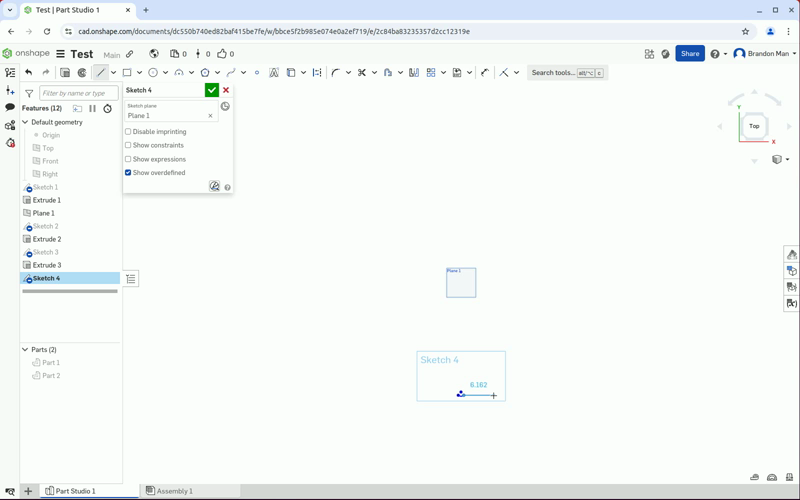
mouse_move(463, 353)
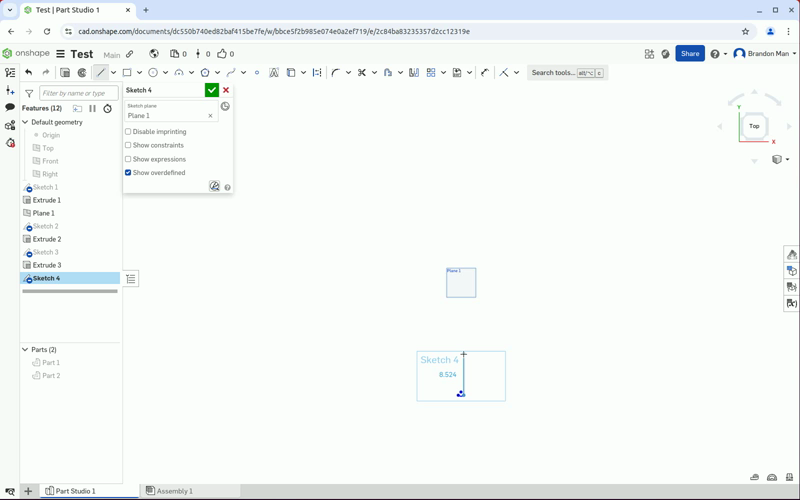
click(463, 353)
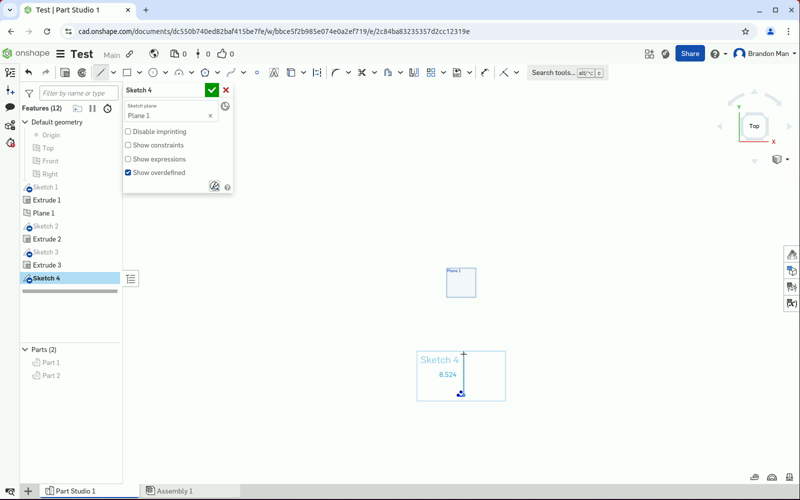
key_up(shift)
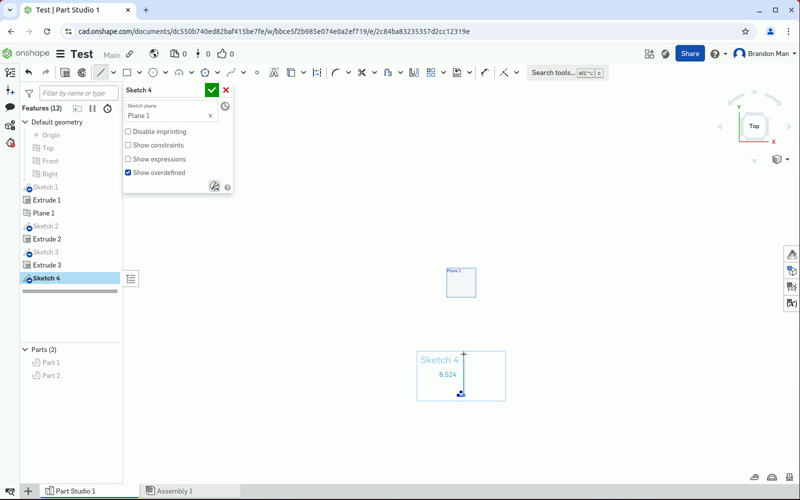
key(esc)
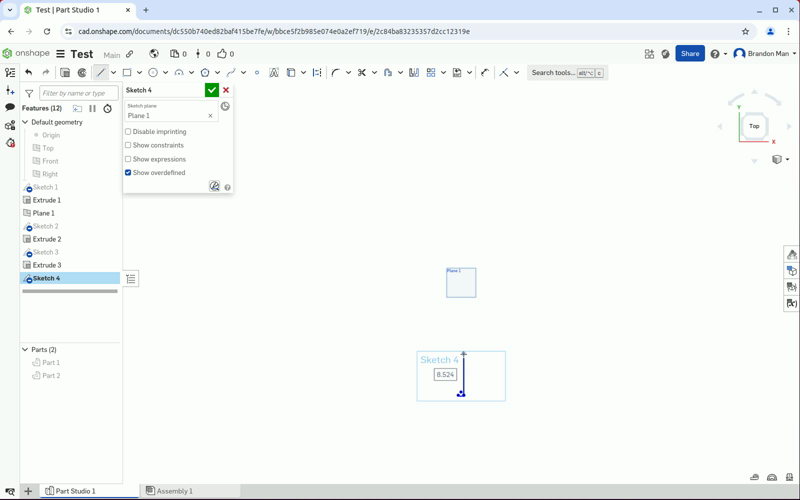
key(a)
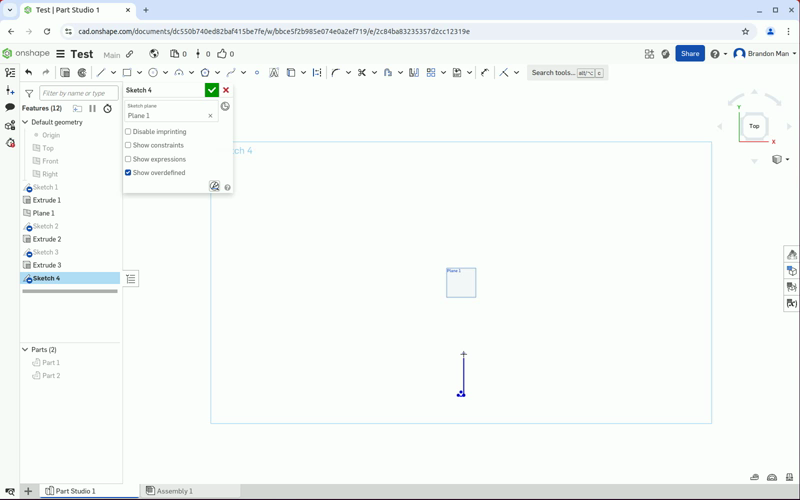
mouse_move(463, 353)
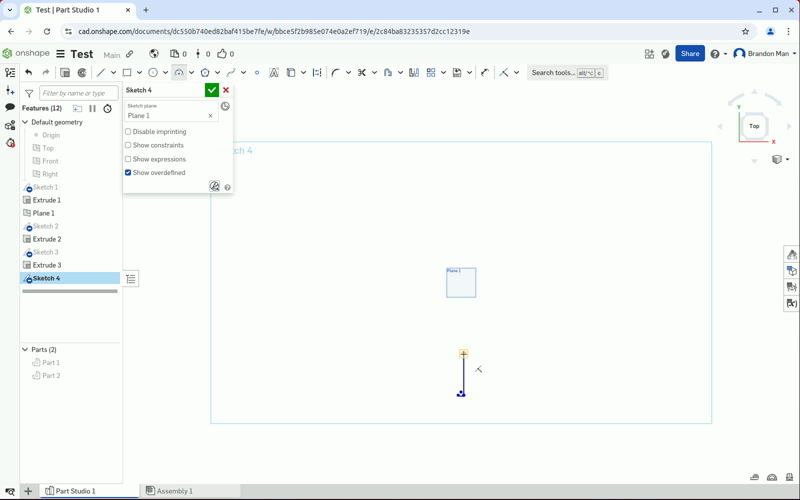
click(463, 353)
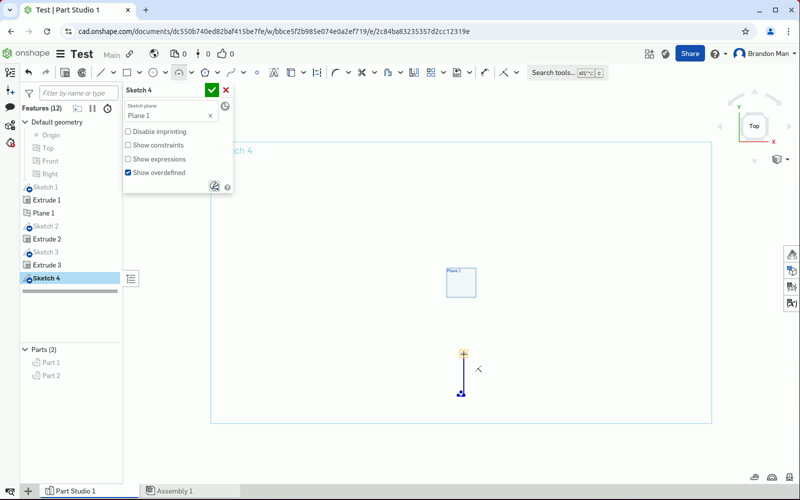
key_down(shift)
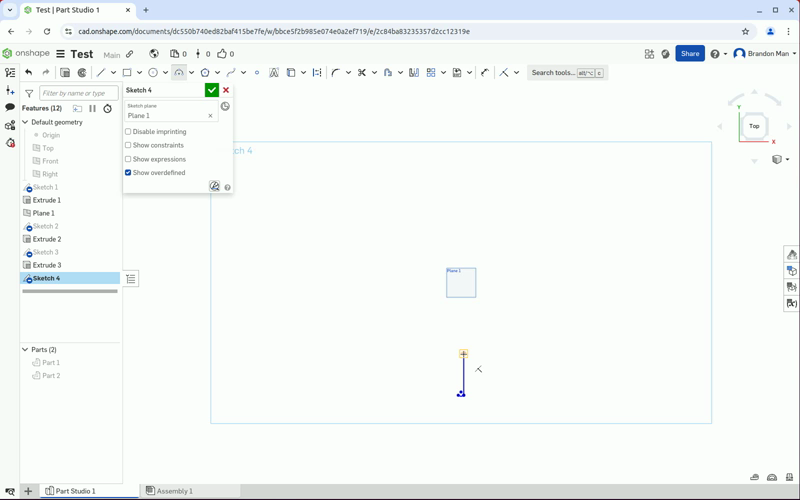
mouse_move(458, 353)
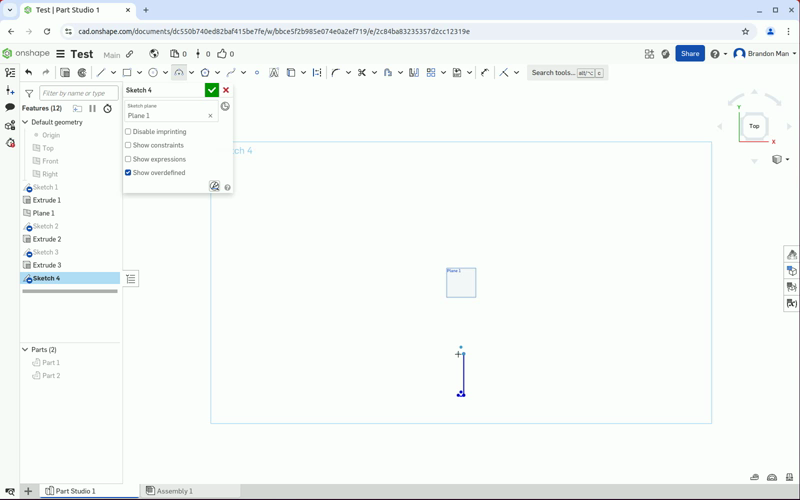
scroll(6)
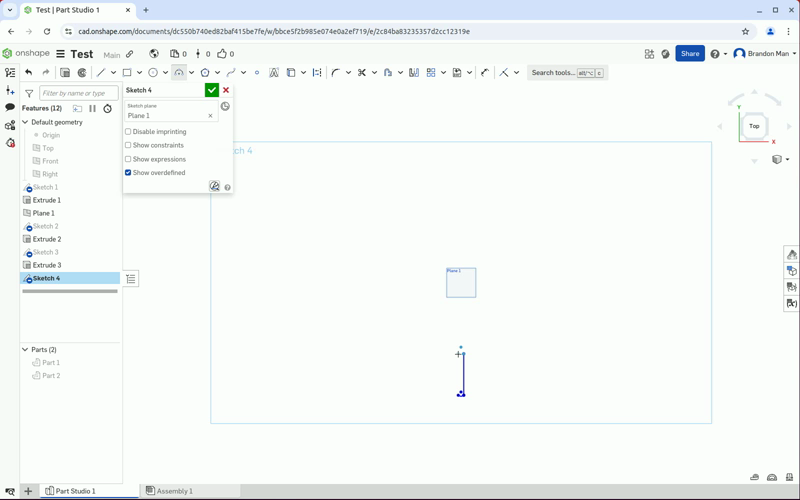
scroll(6)
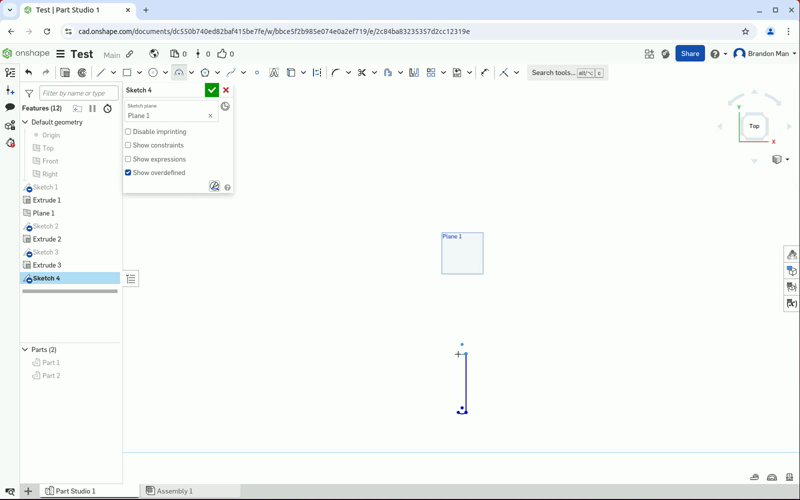
scroll(6)
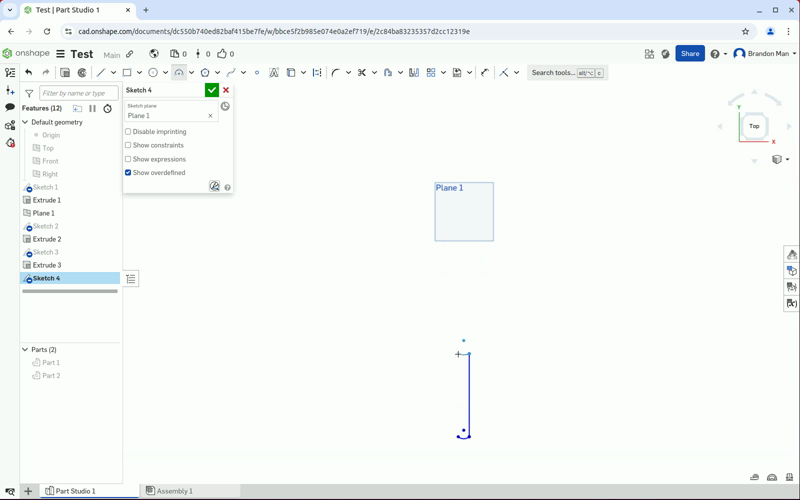
scroll(6)
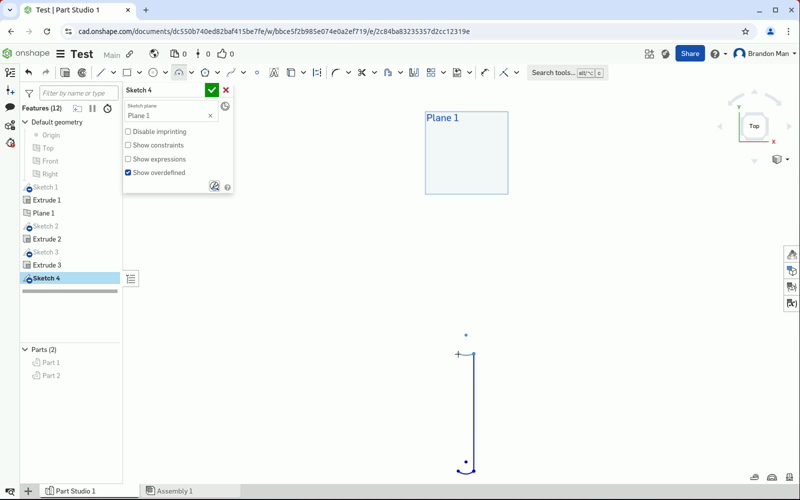
scroll(6)
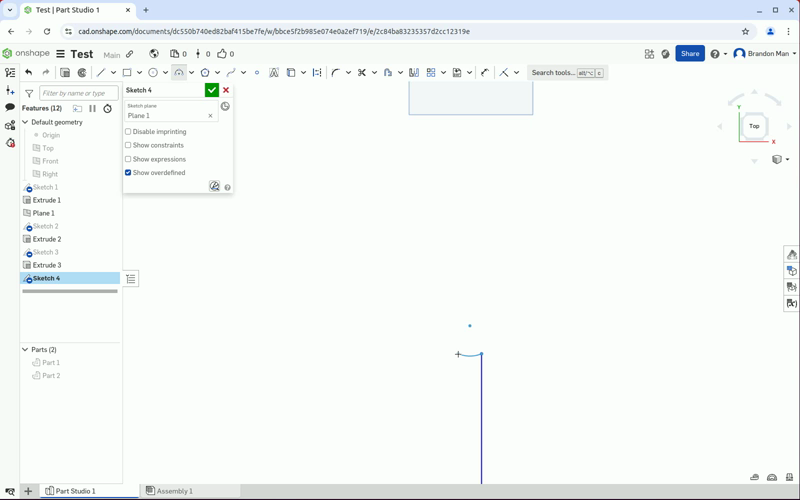
scroll(6)
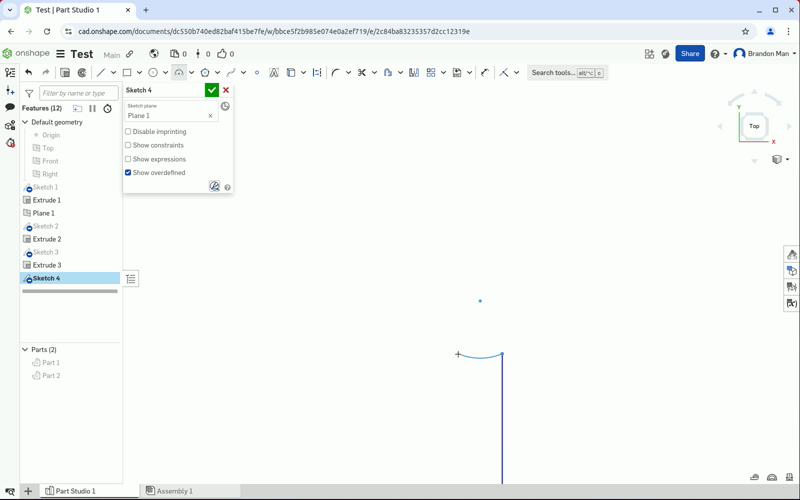
scroll(6)
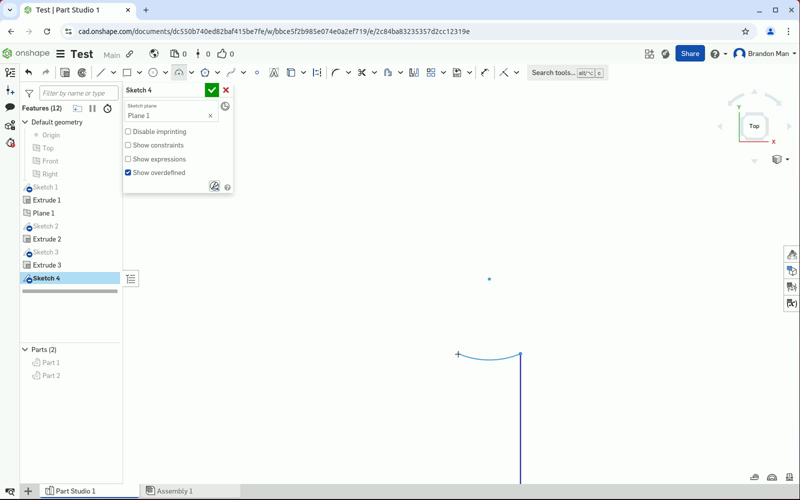
click(458, 353)
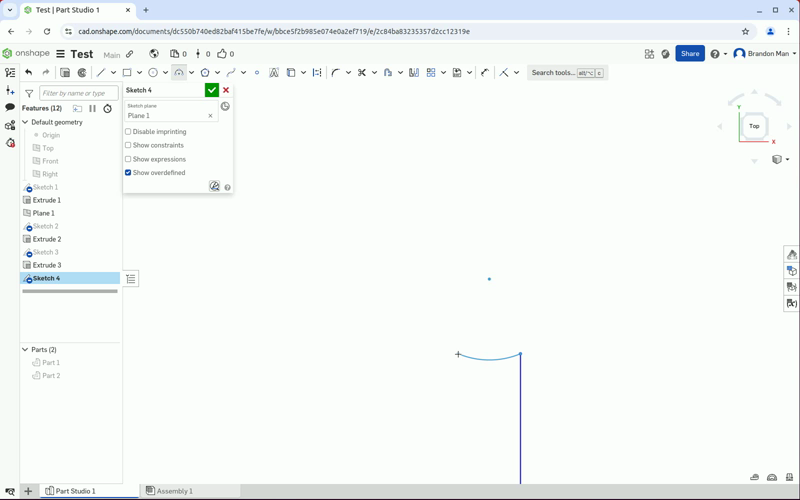
scroll(-6)
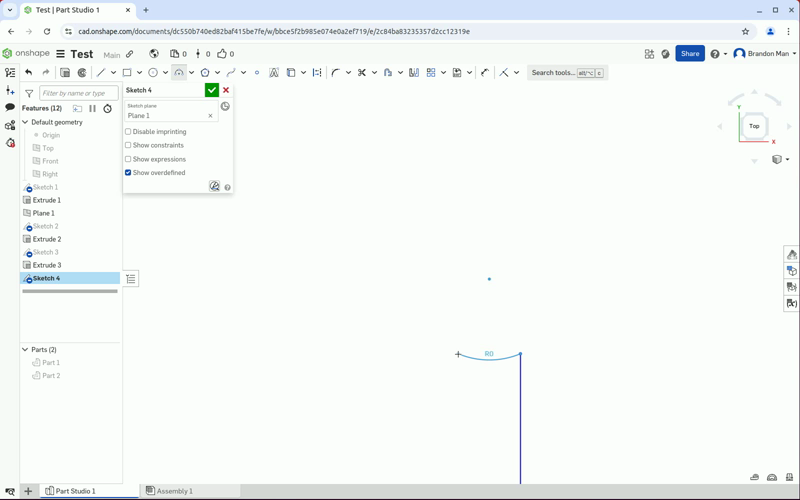
scroll(-6)
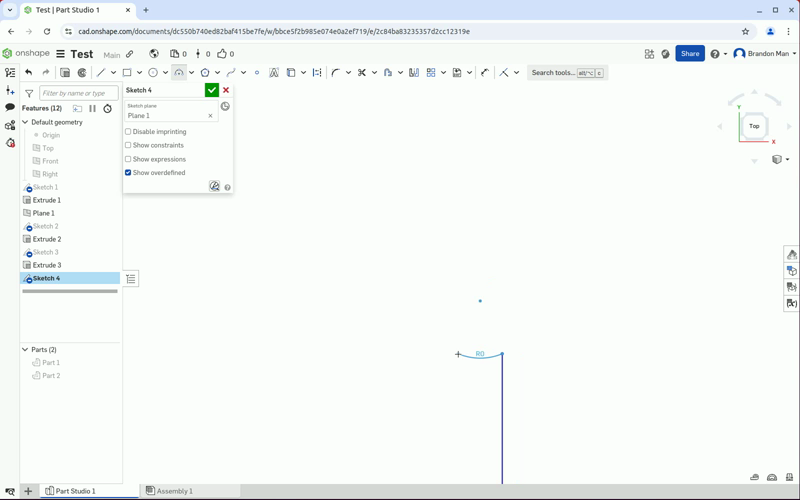
scroll(-6)
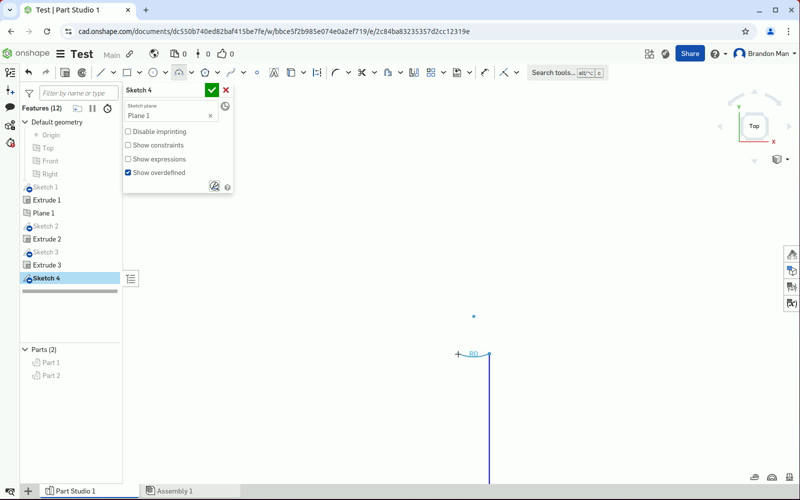
scroll(-6)
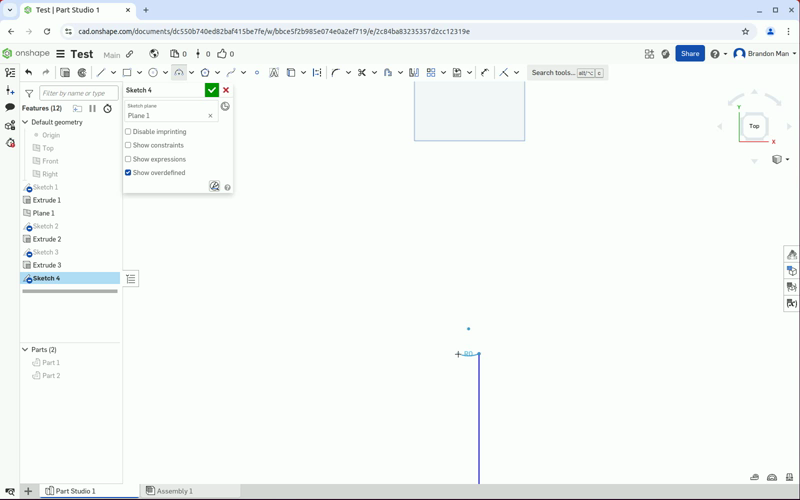
scroll(-6)
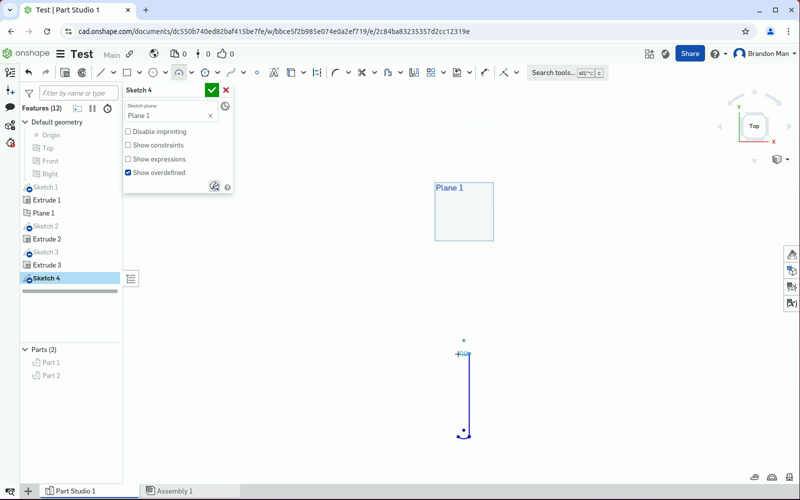
scroll(-6)
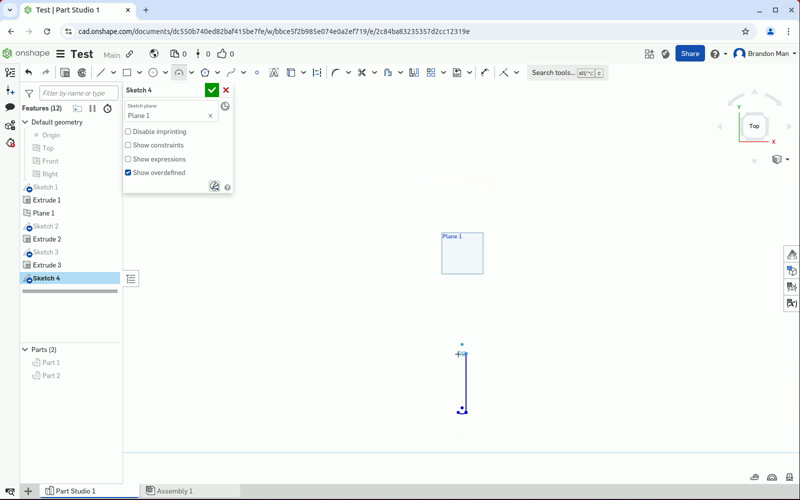
scroll(-6)
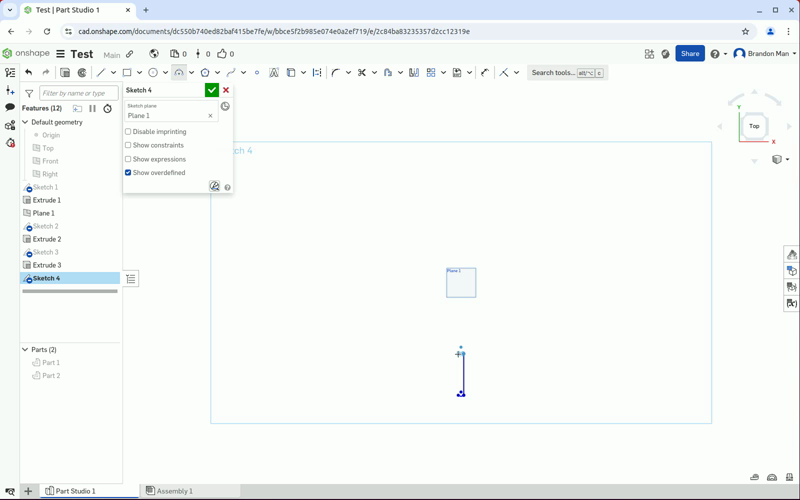
mouse_move(461, 353)
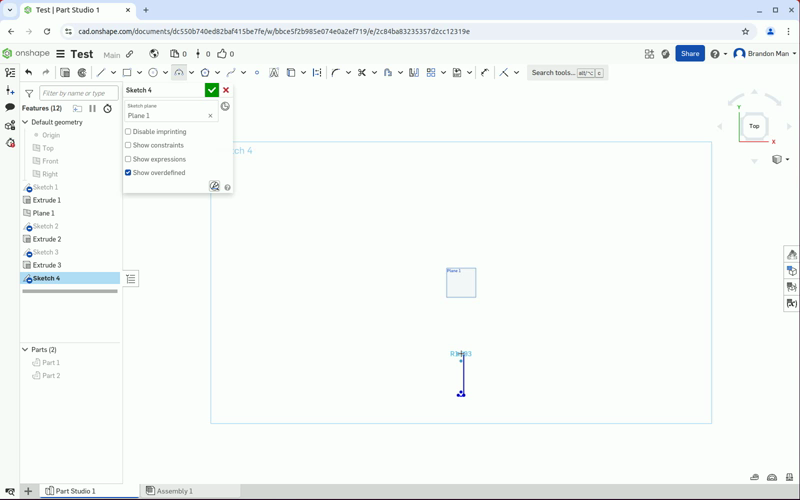
scroll(6)
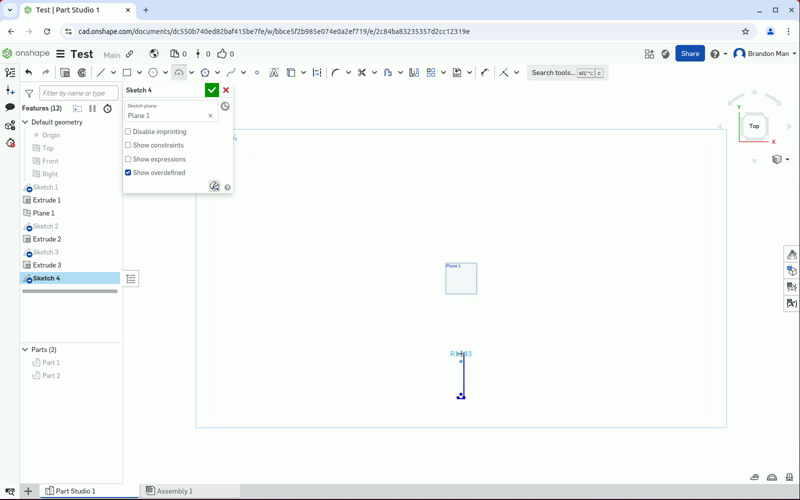
scroll(6)
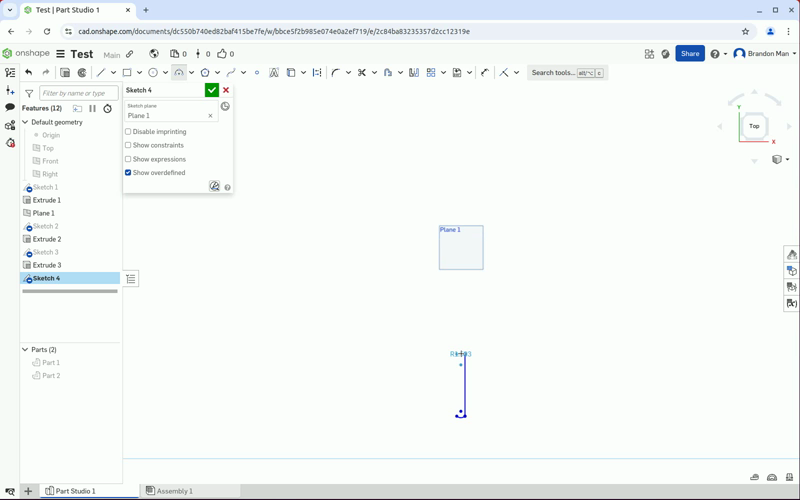
scroll(6)
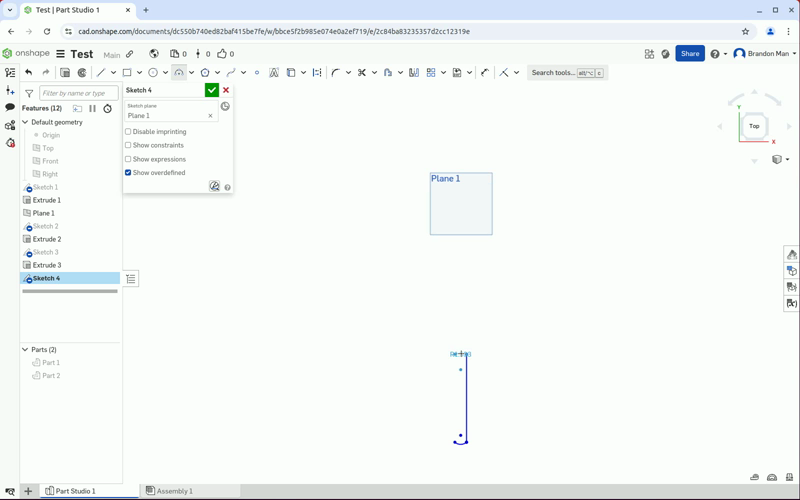
scroll(6)
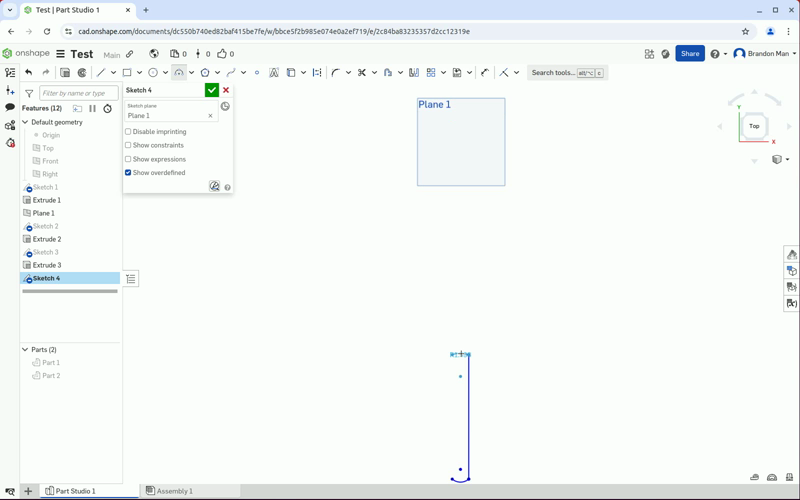
scroll(6)
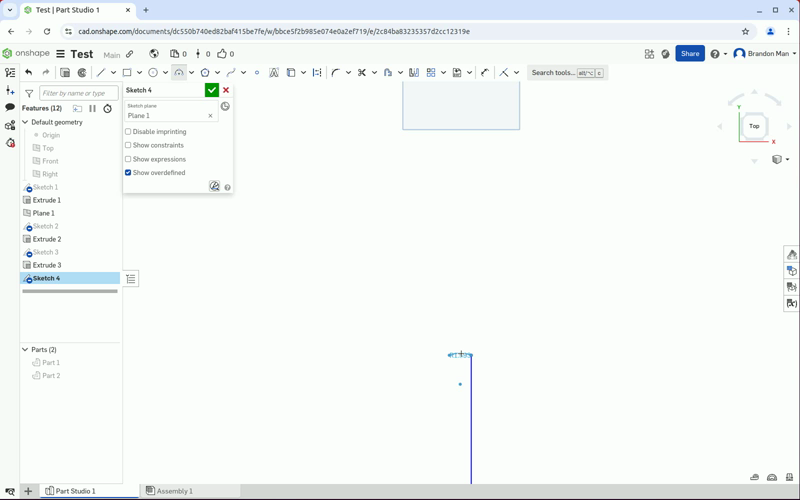
scroll(6)
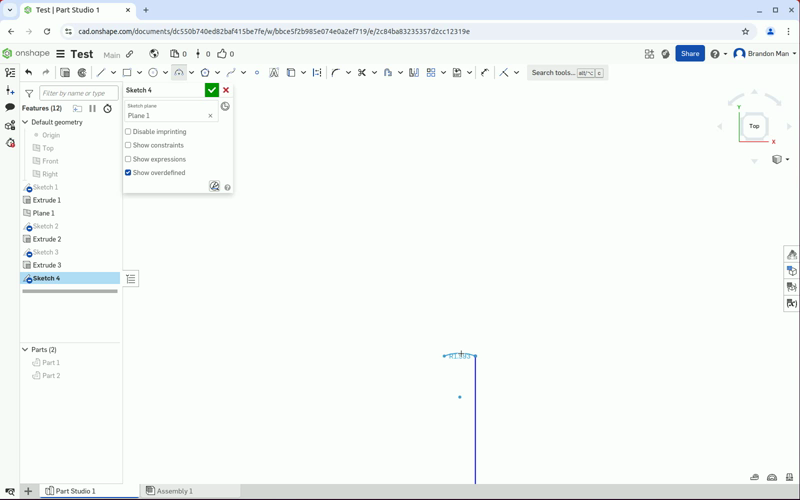
scroll(6)
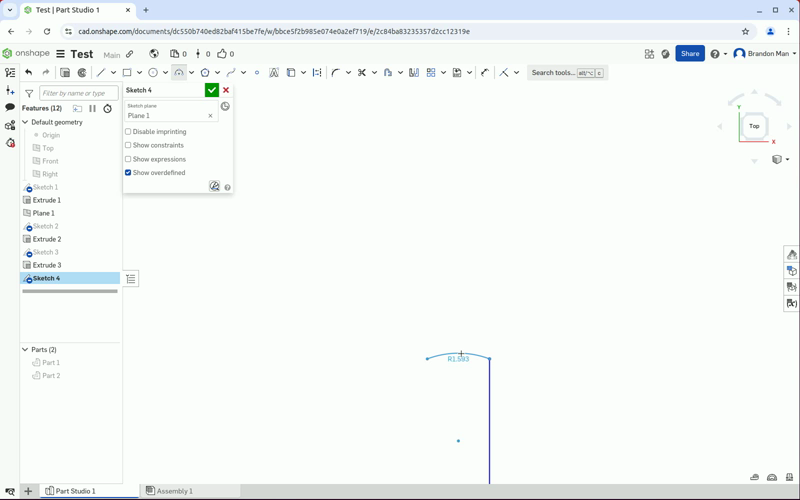
click(461, 353)
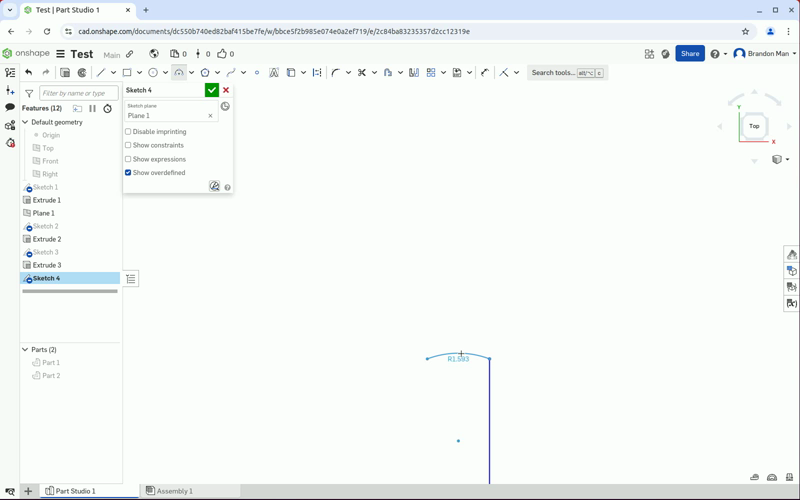
scroll(-6)
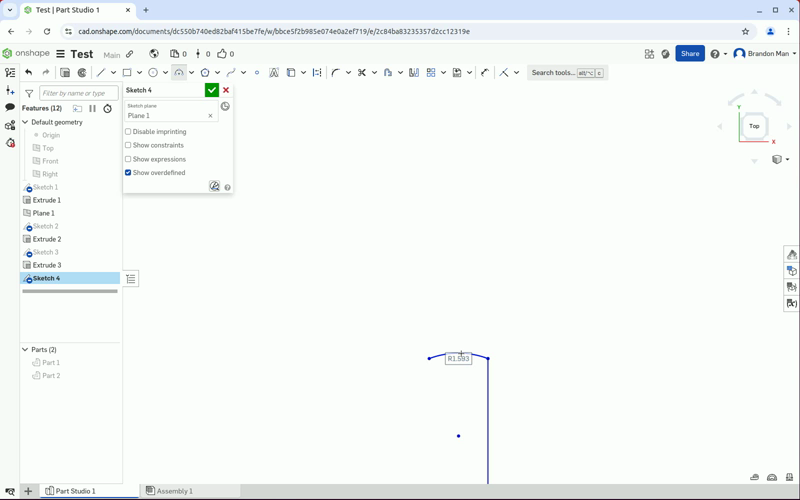
scroll(-6)
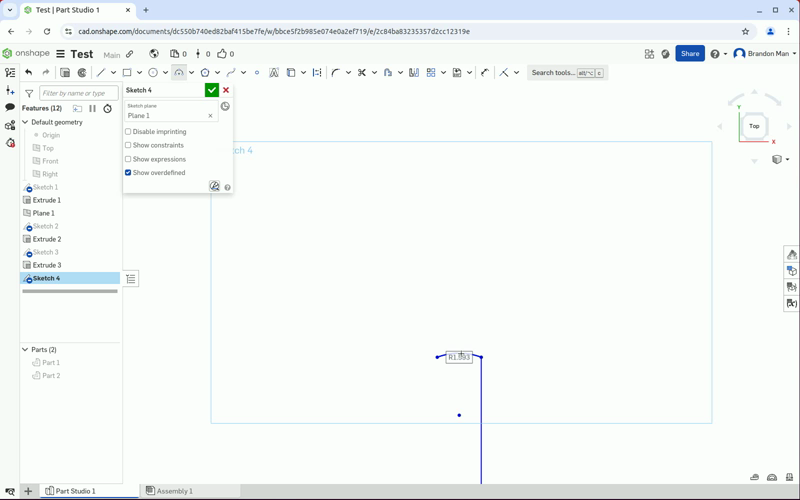
scroll(-6)
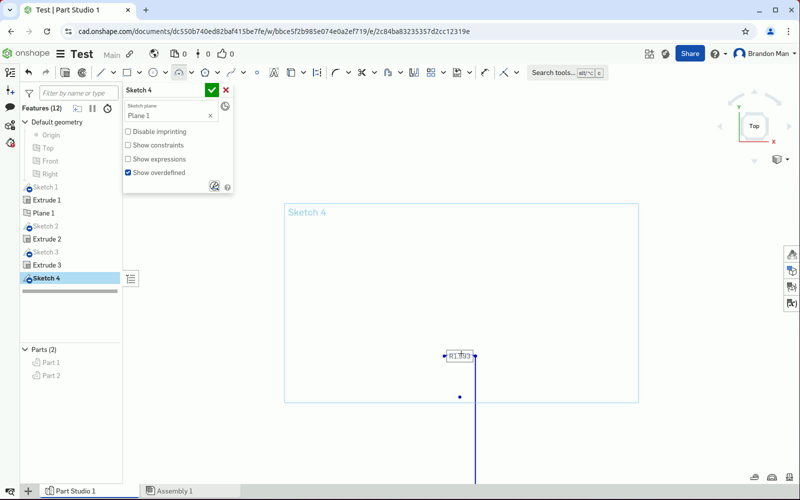
scroll(-6)
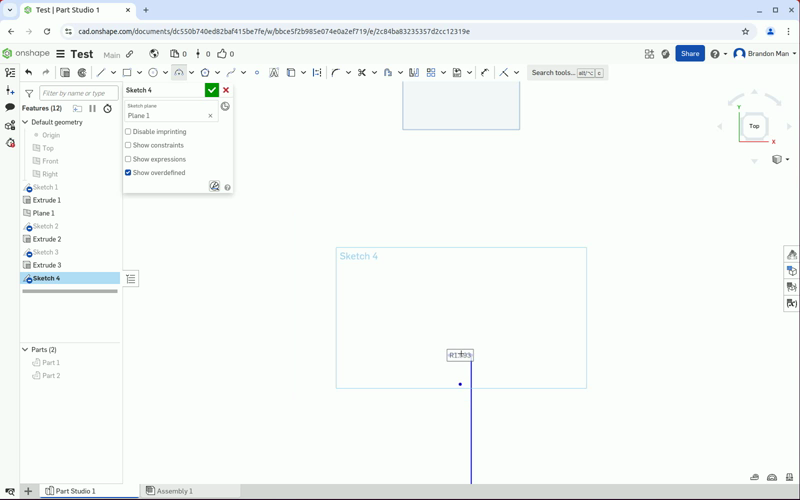
scroll(-6)
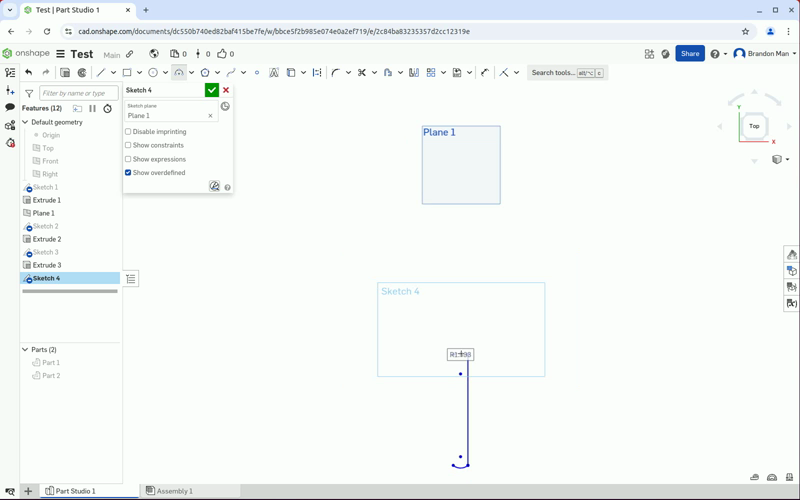
scroll(-6)
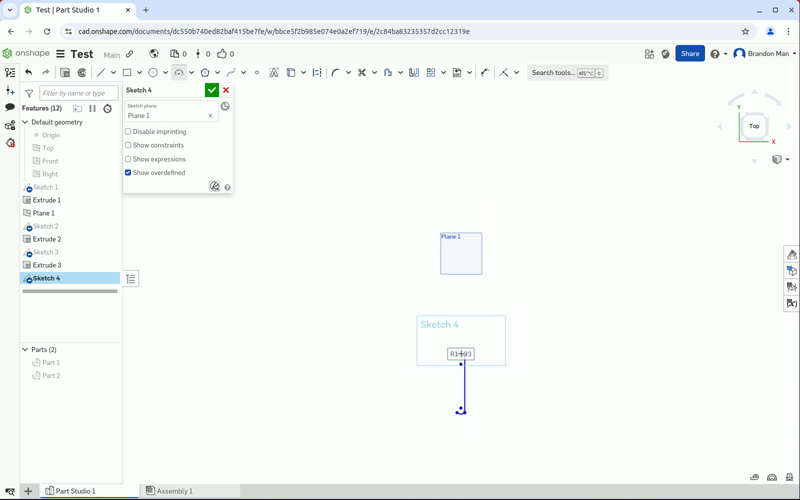
scroll(-6)
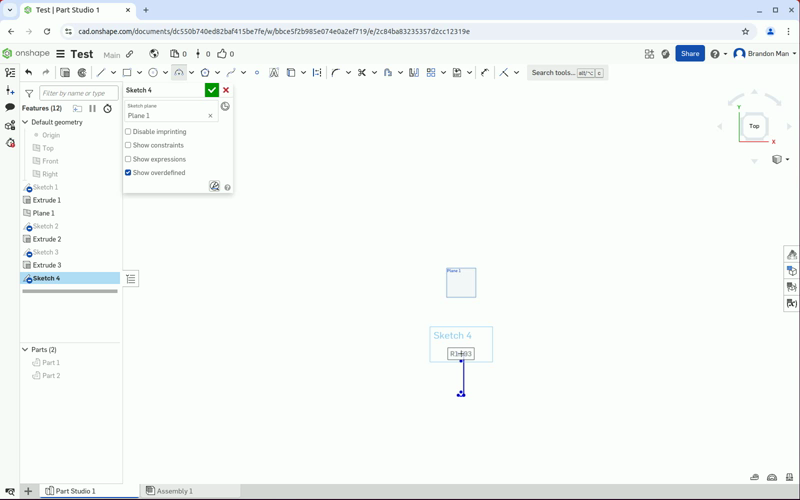
key_up(shift)
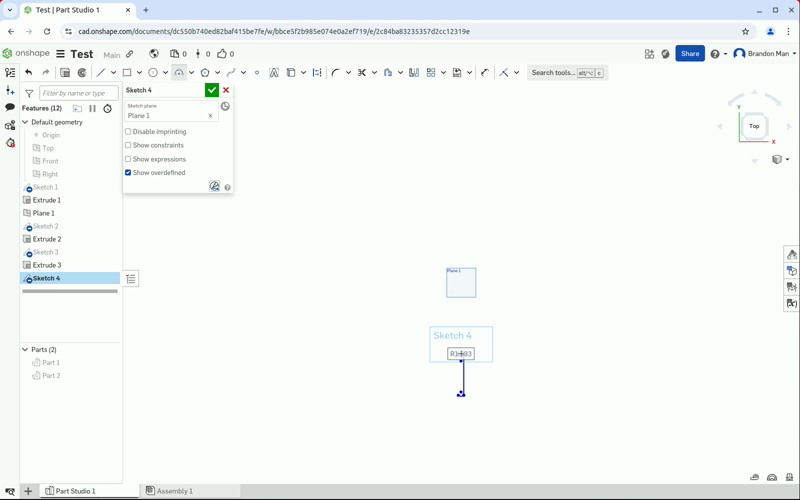
key(esc)
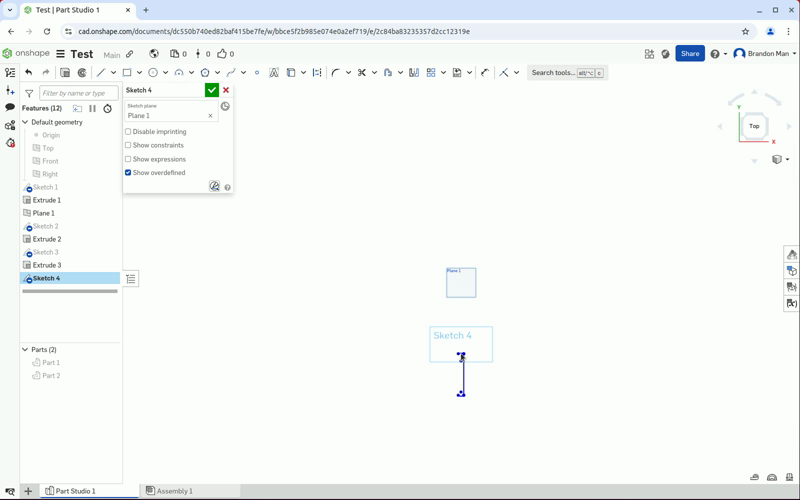
key(l)
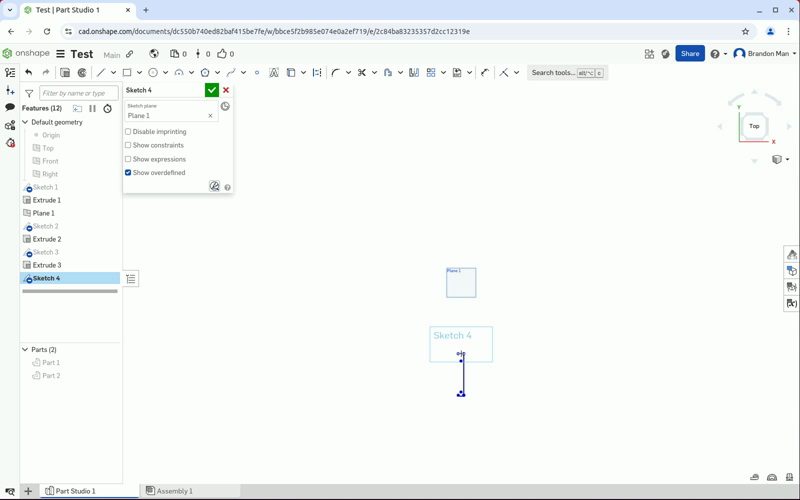
mouse_move(458, 353)
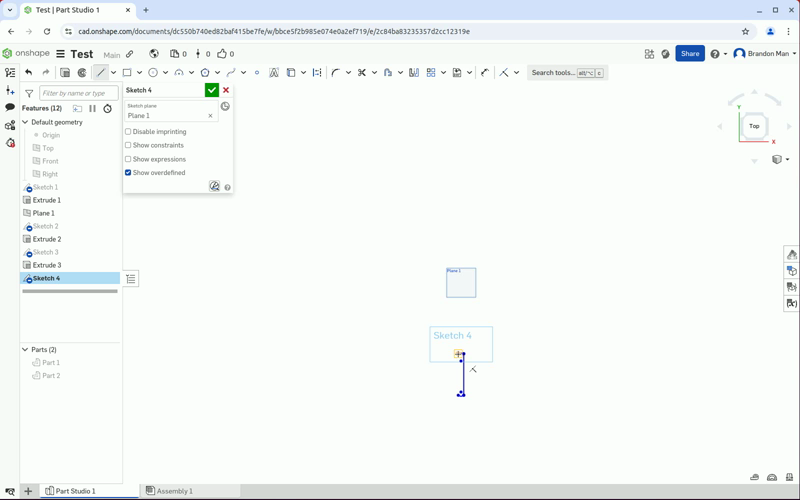
scroll(6)
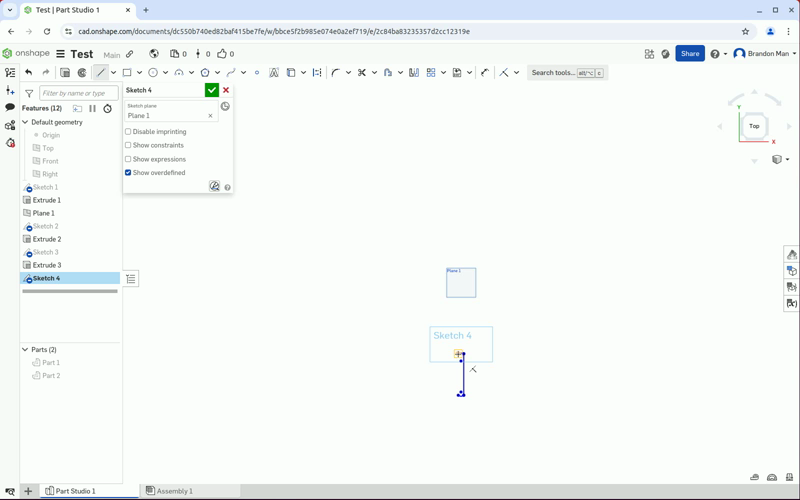
scroll(6)
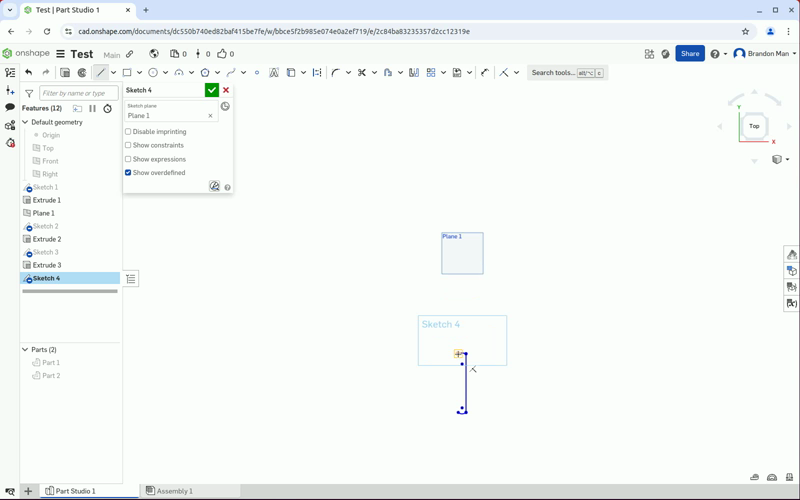
scroll(6)
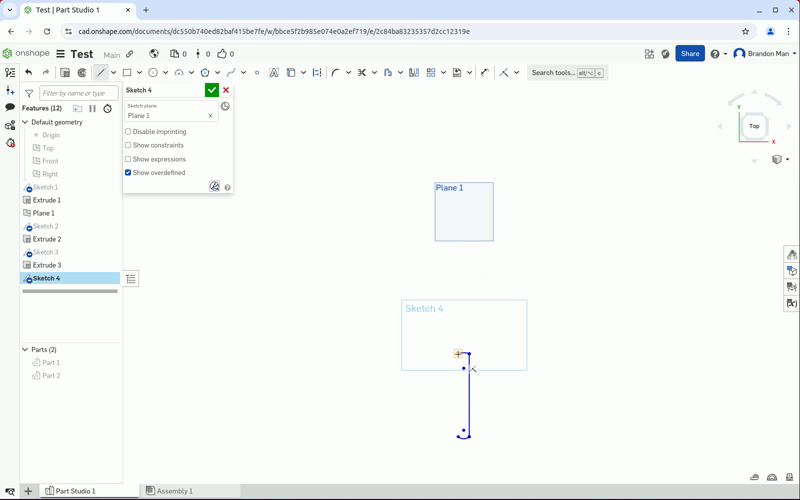
scroll(6)
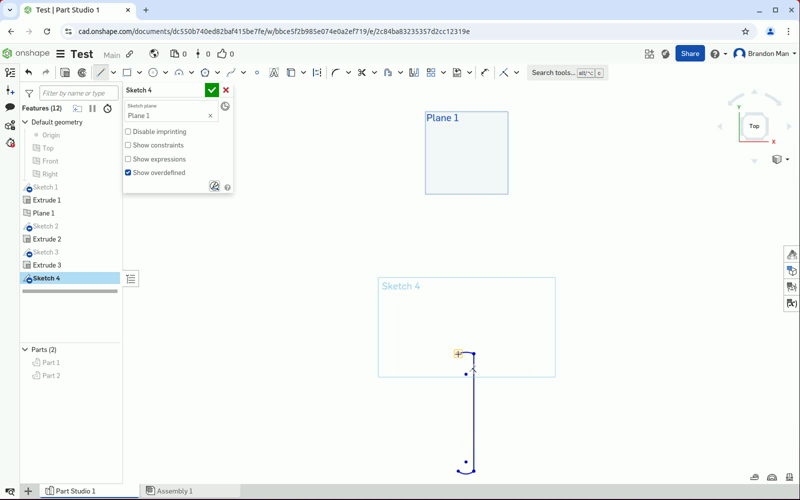
scroll(6)
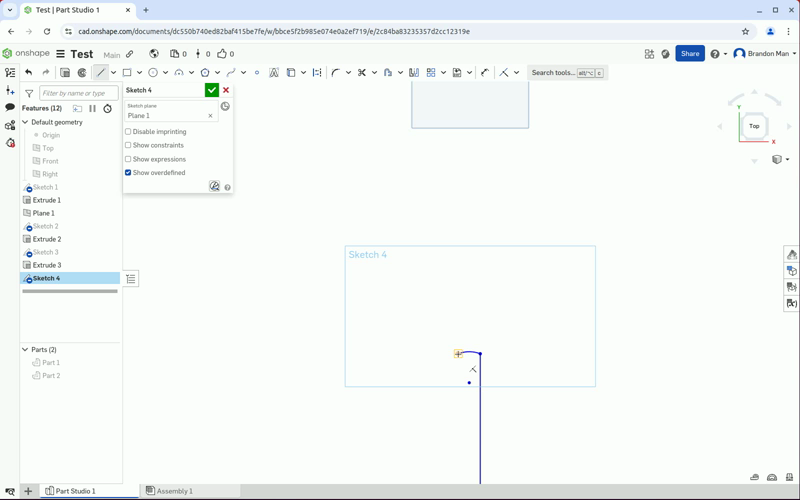
scroll(6)
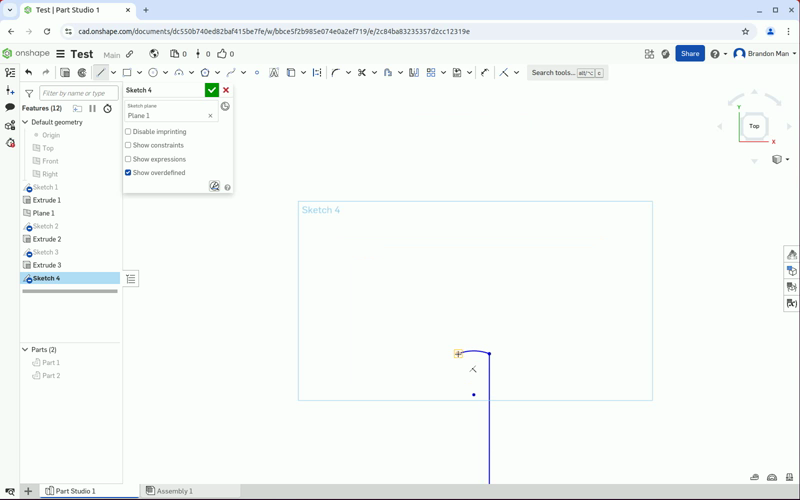
scroll(6)
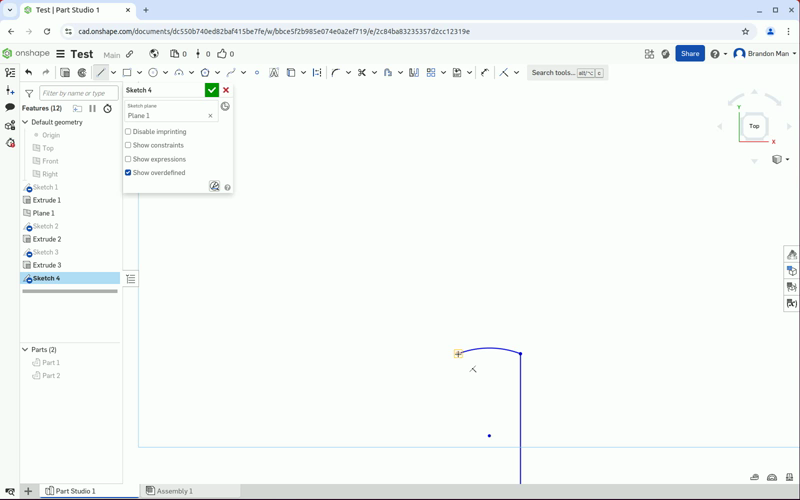
click(458, 353)
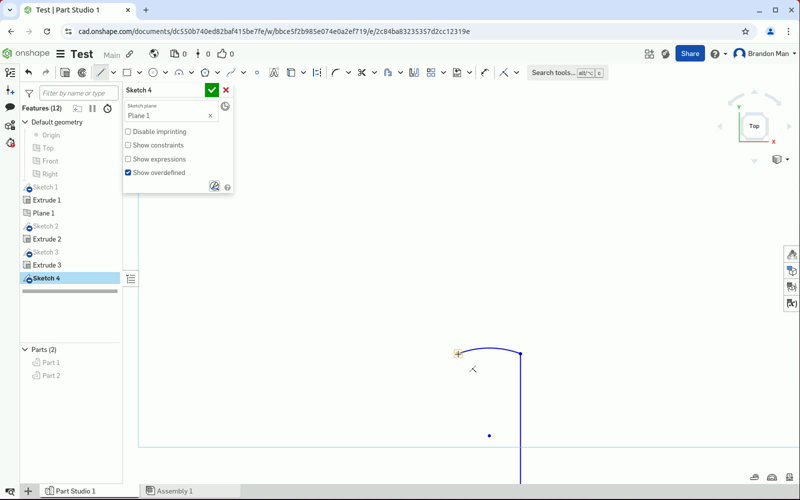
scroll(-6)
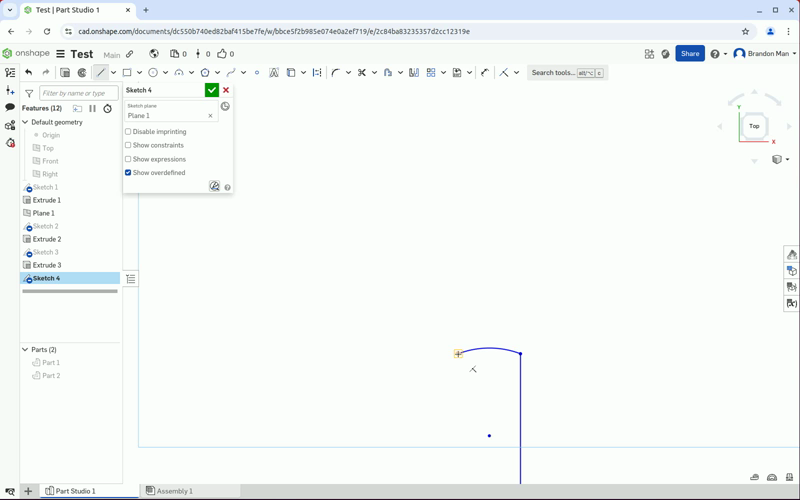
scroll(-6)
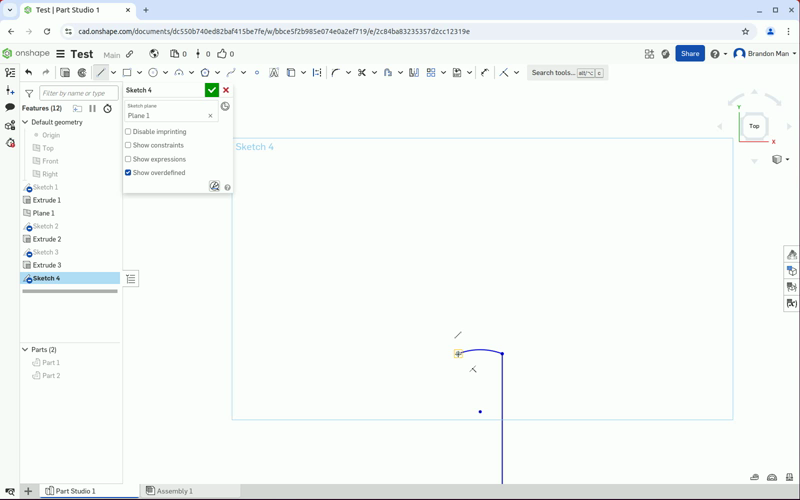
scroll(-6)
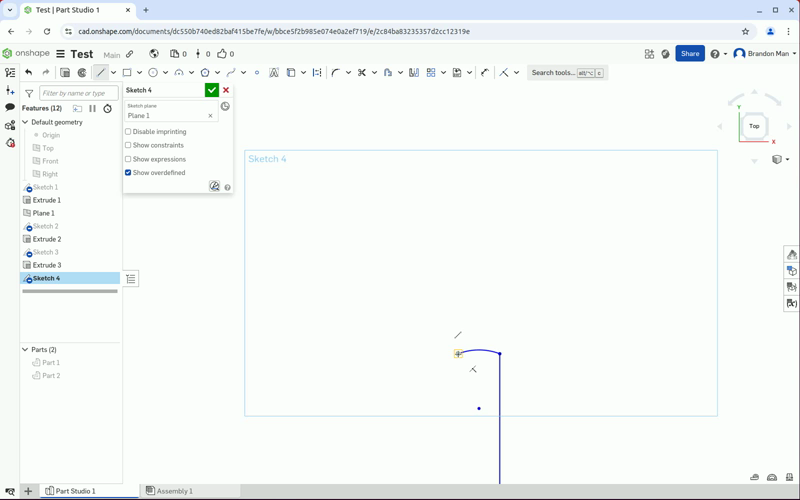
scroll(-6)
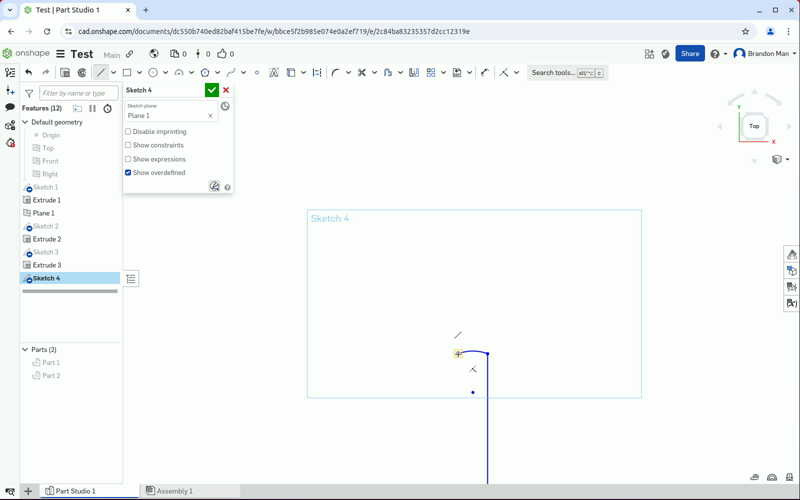
scroll(-6)
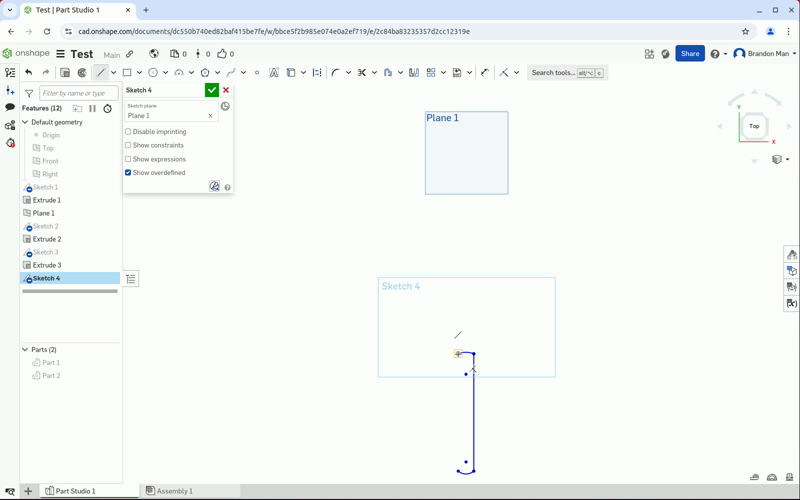
scroll(-6)
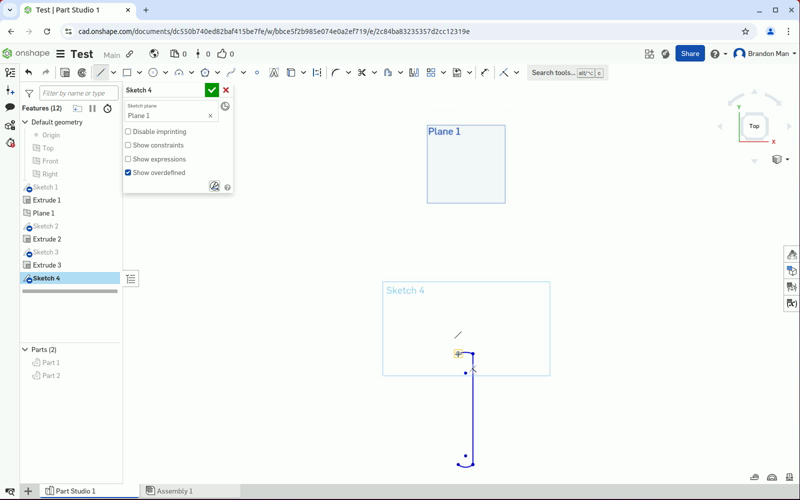
scroll(-6)
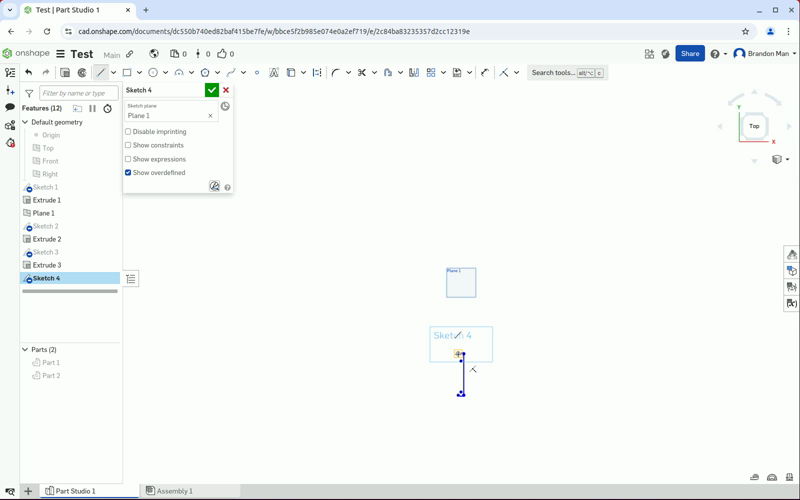
mouse_move(488, 353)
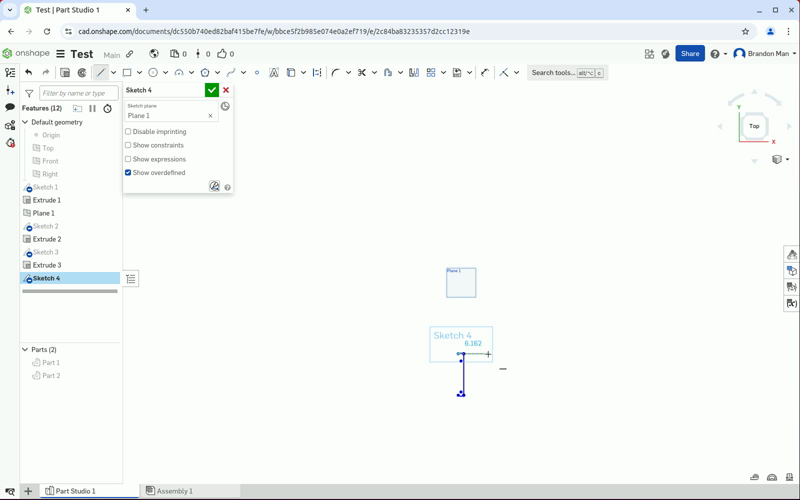
key_down(shift)
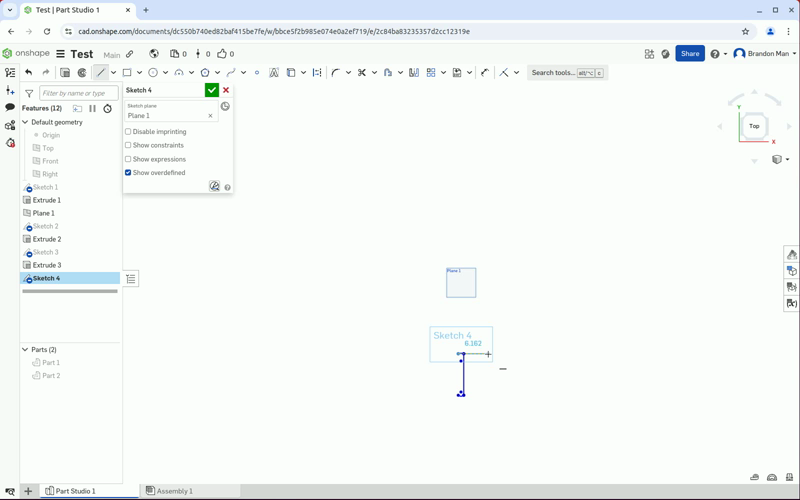
mouse_move(458, 395)
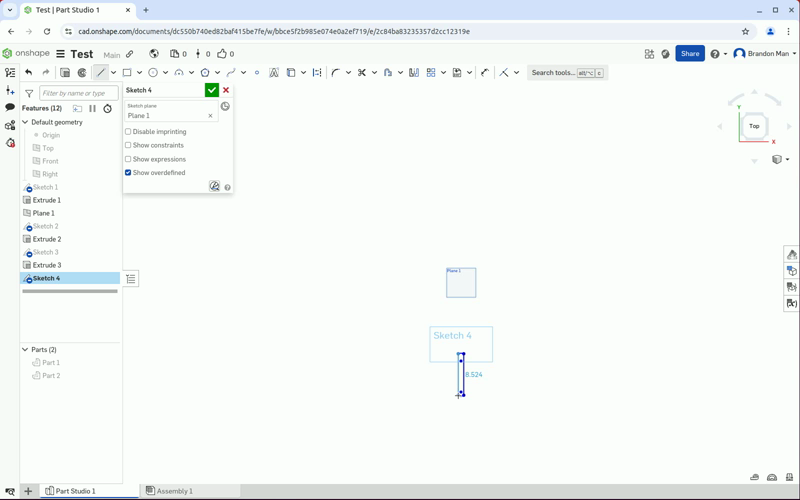
scroll(6)
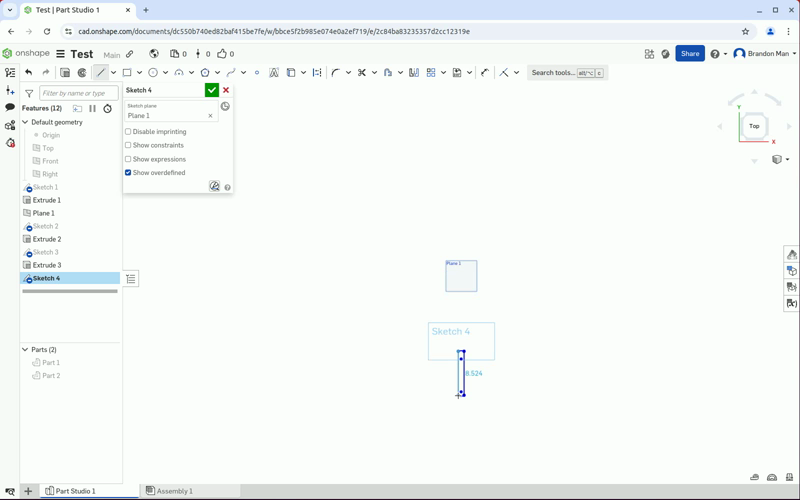
scroll(6)
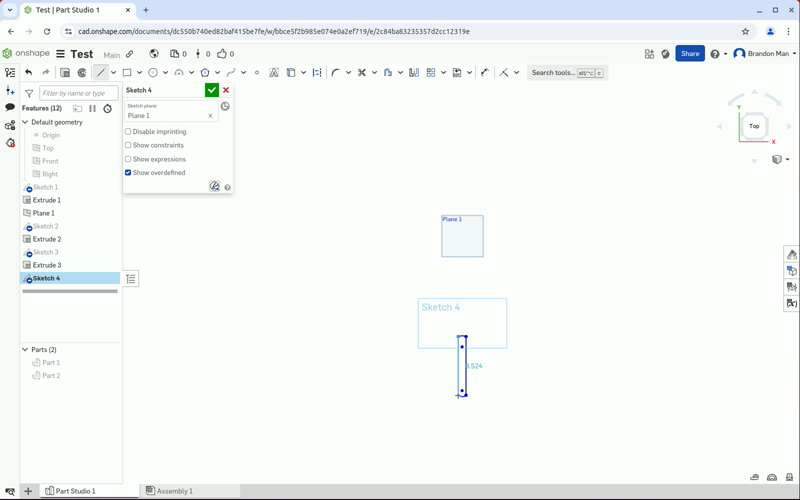
scroll(6)
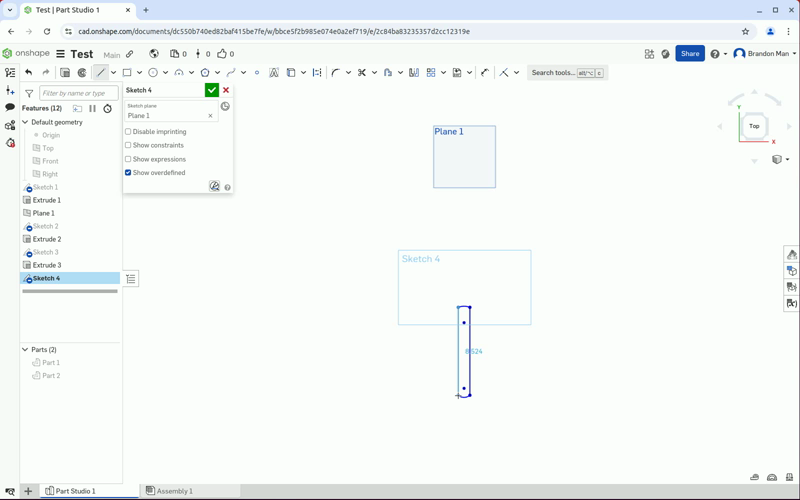
scroll(6)
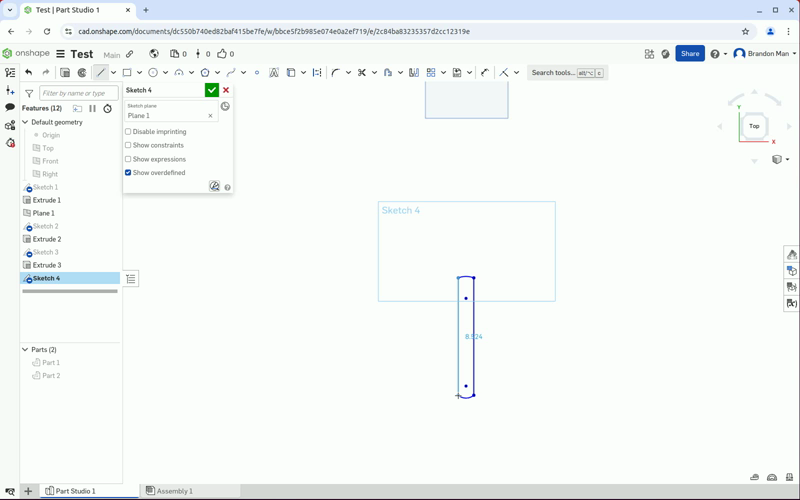
scroll(6)
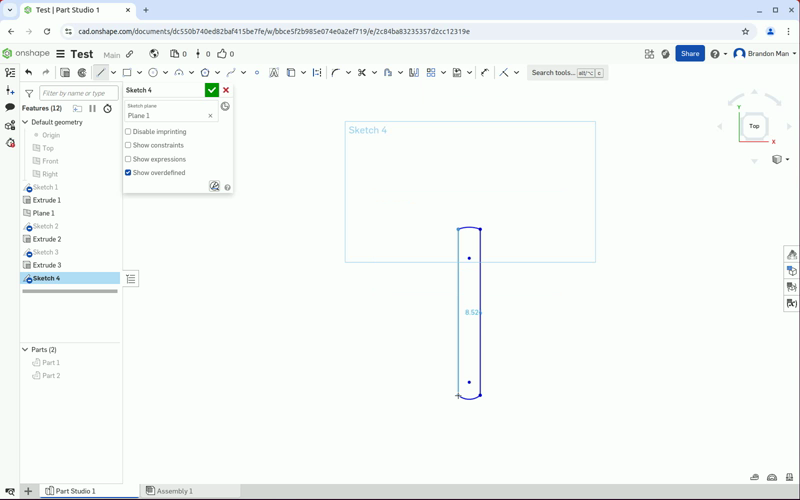
scroll(6)
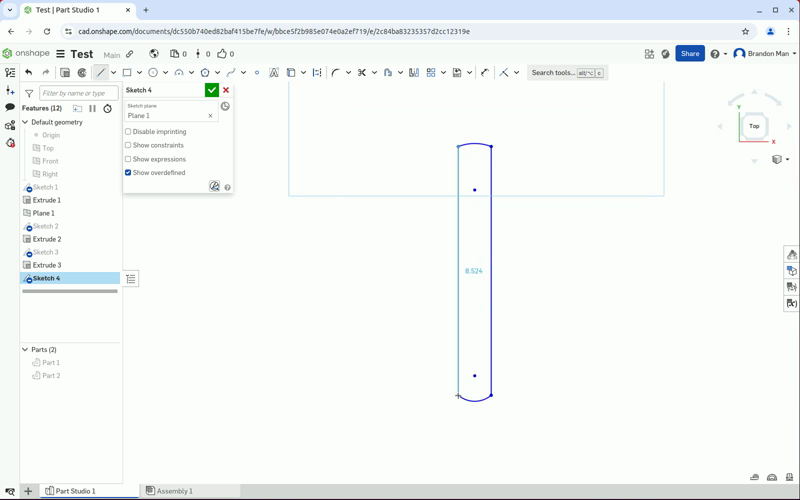
scroll(6)
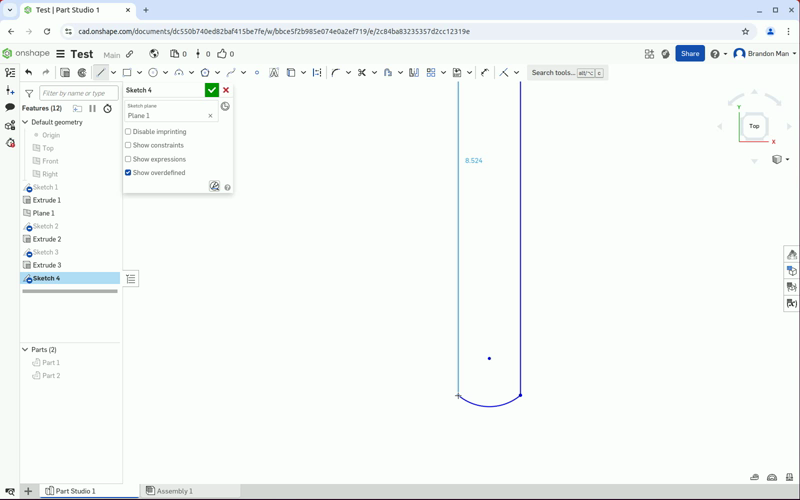
key_up(shift)
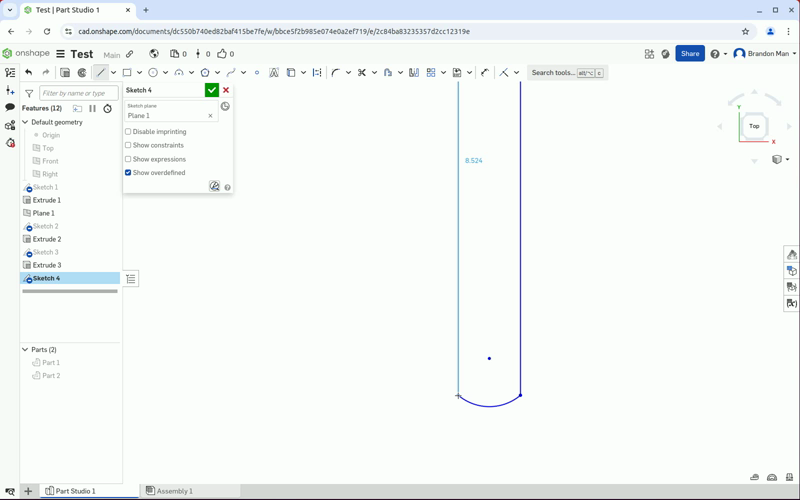
click(458, 395)
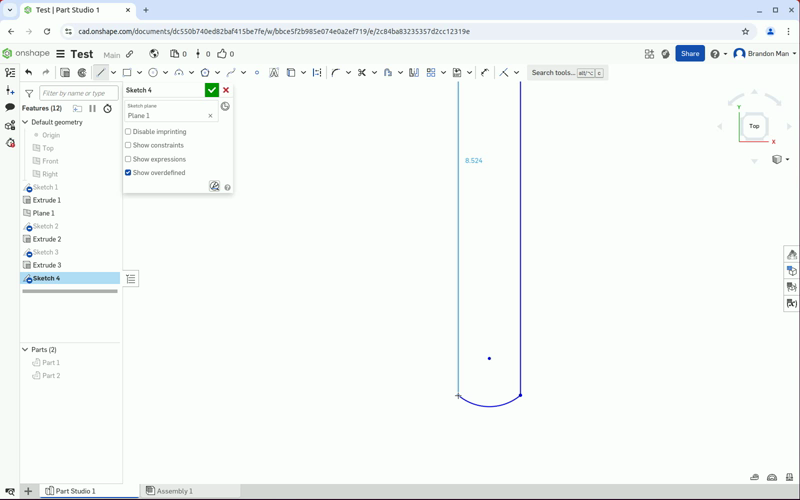
scroll(-6)
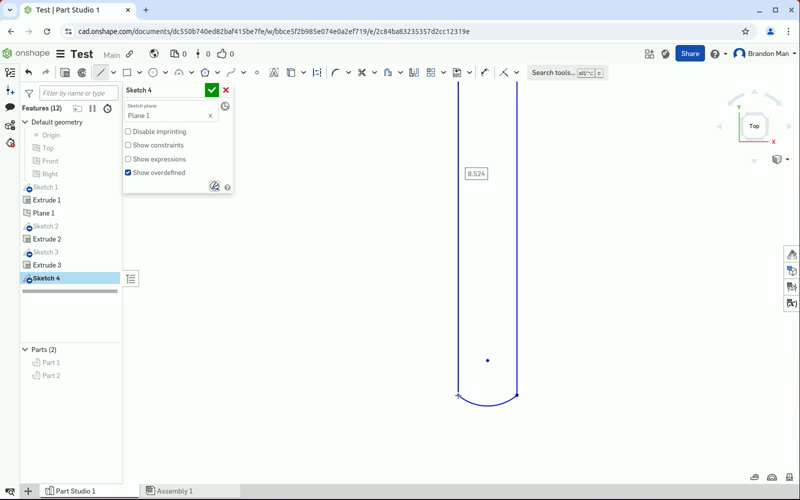
scroll(-6)
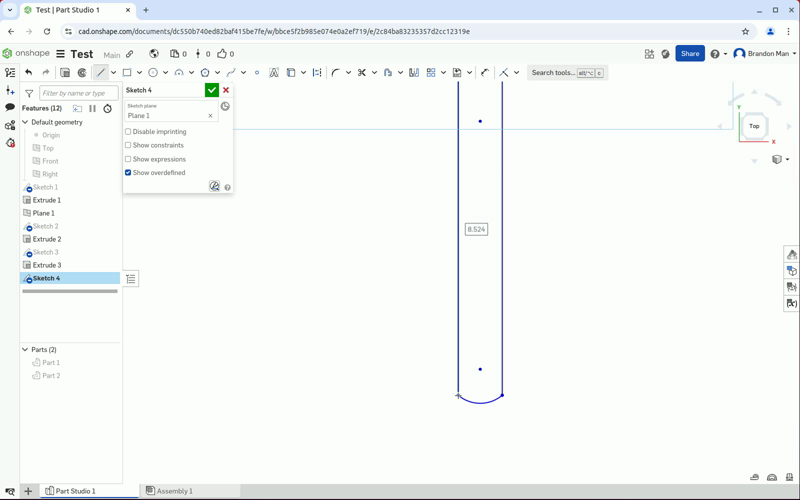
scroll(-6)
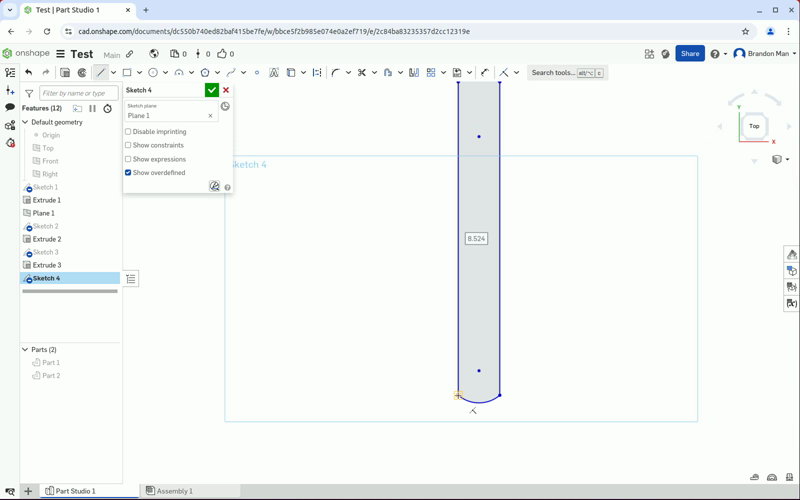
scroll(-6)
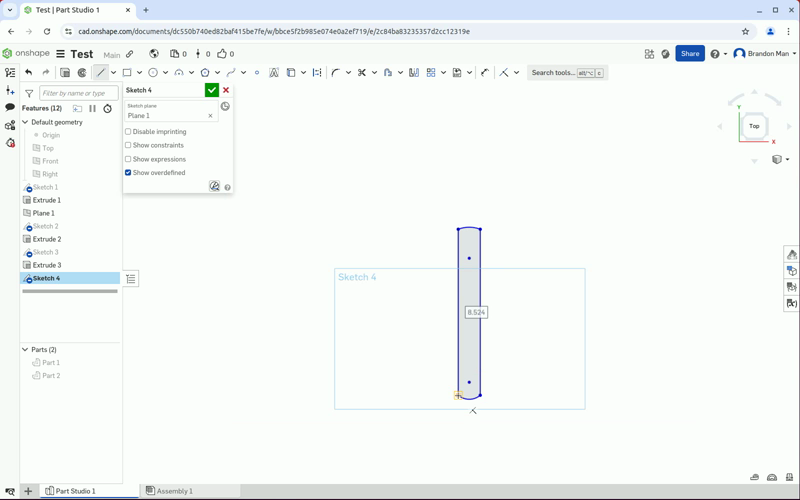
scroll(-6)
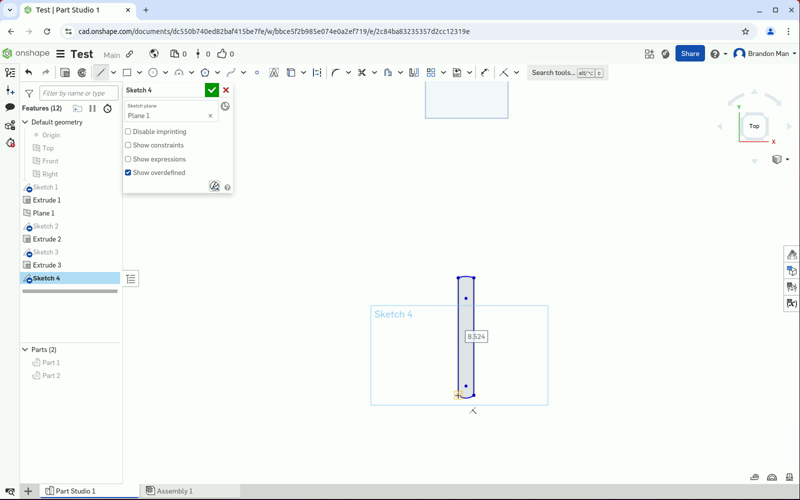
scroll(-6)
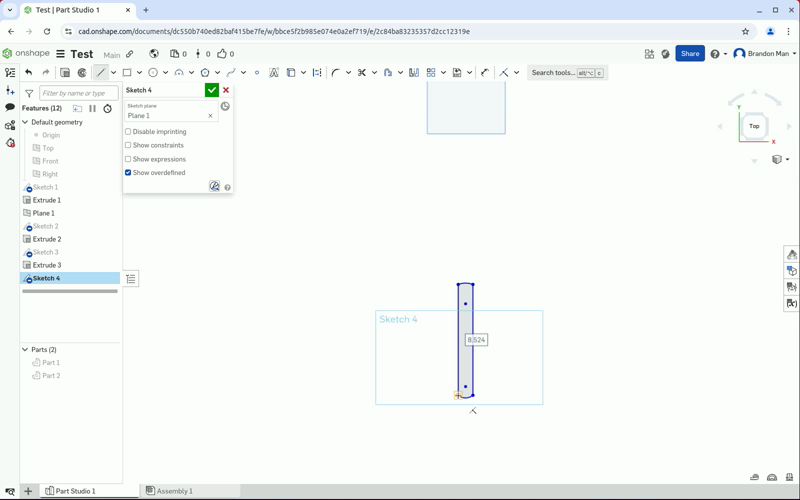
scroll(-6)
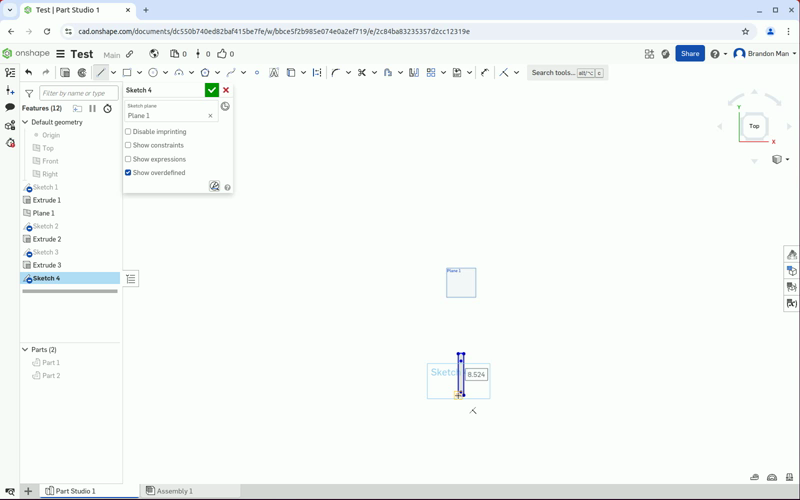
key(esc)
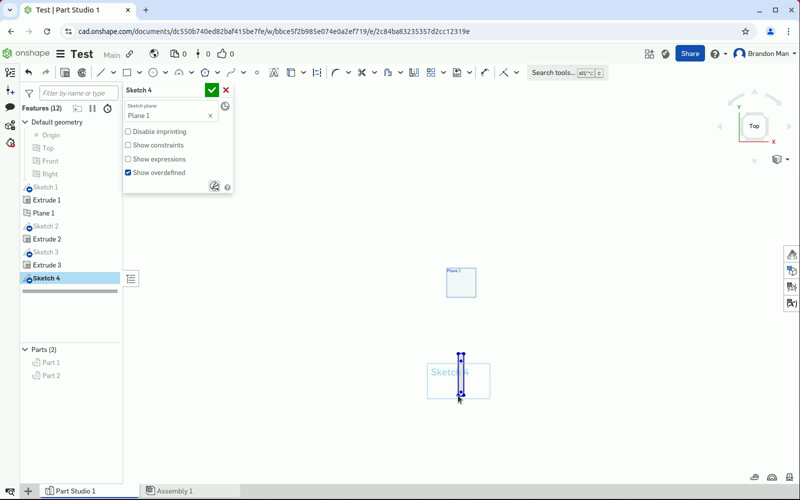
mouse_move(463, 364)
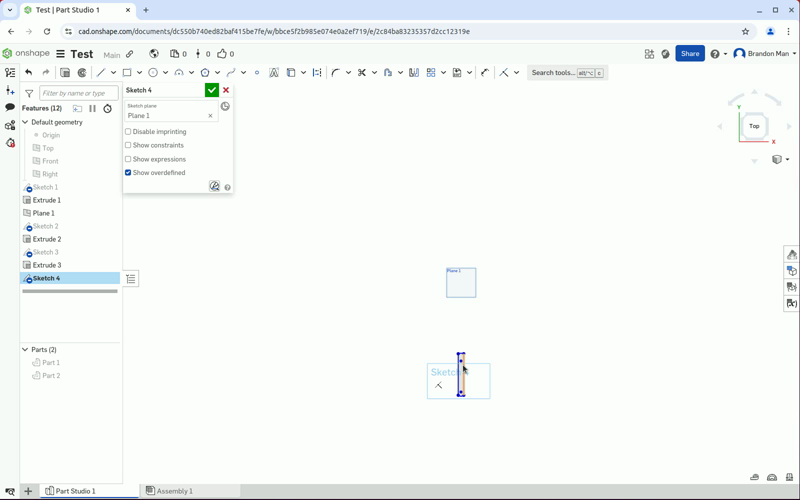
scroll(6)
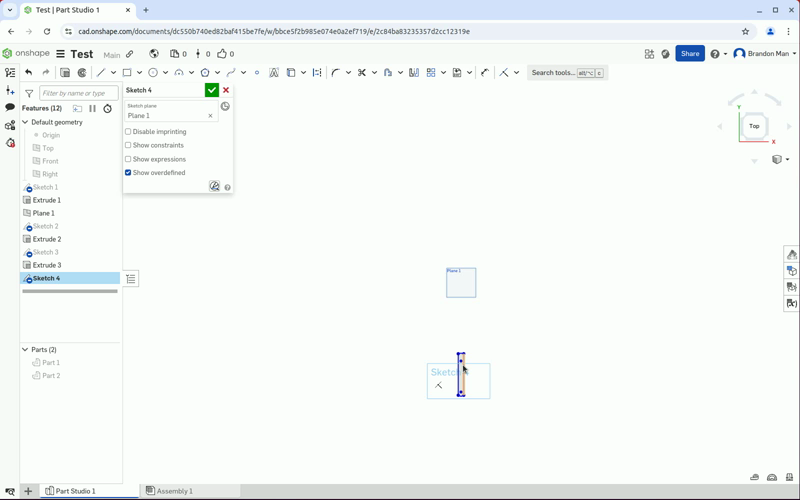
scroll(6)
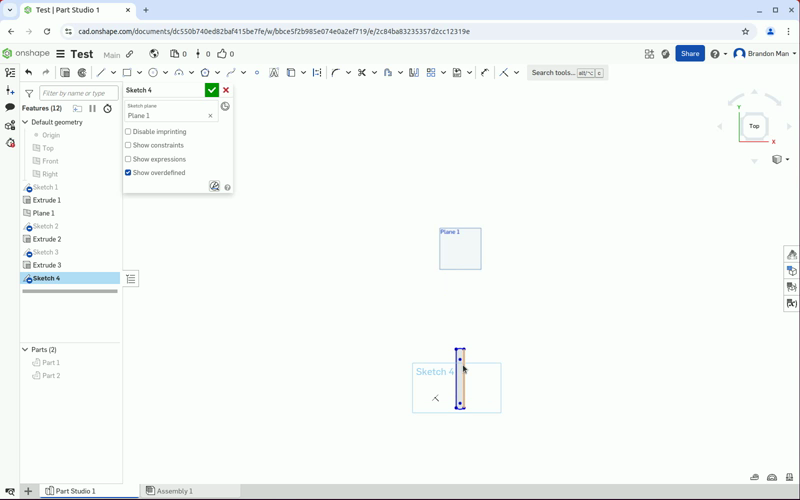
scroll(6)
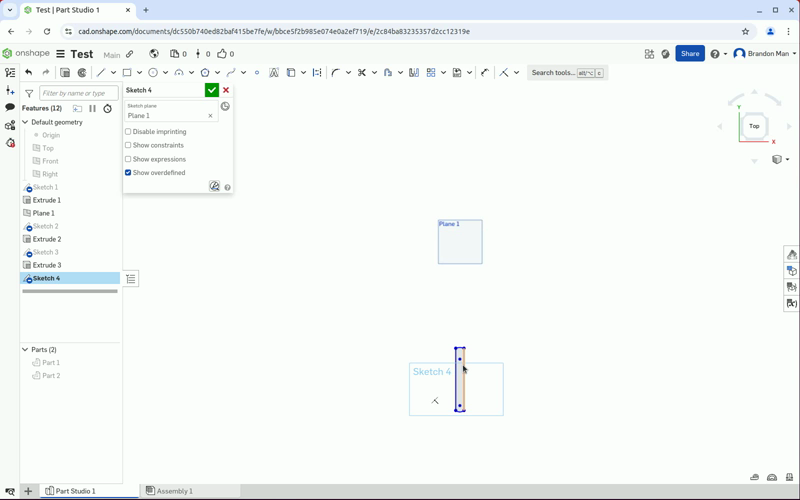
scroll(6)
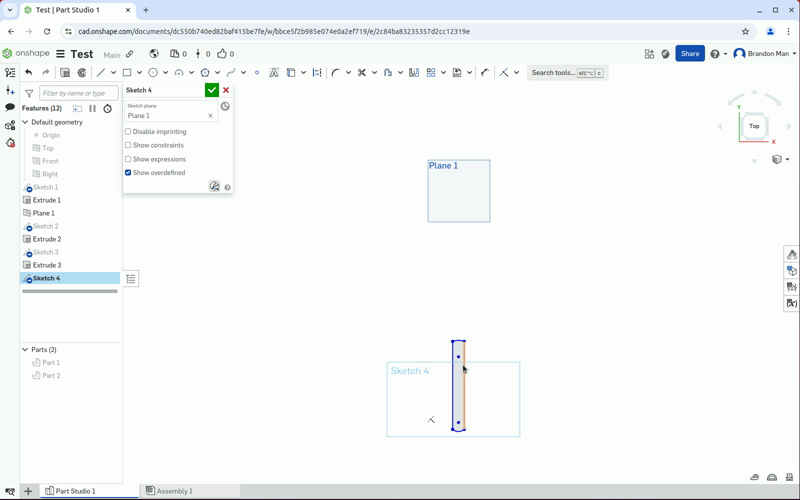
scroll(6)
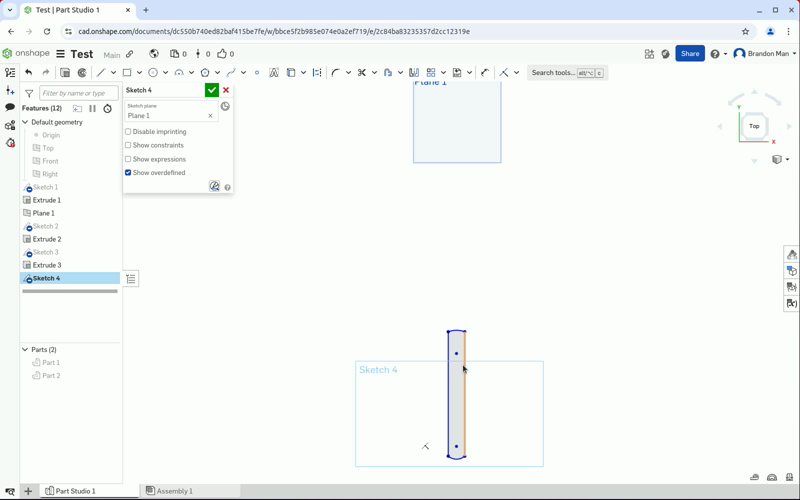
scroll(6)
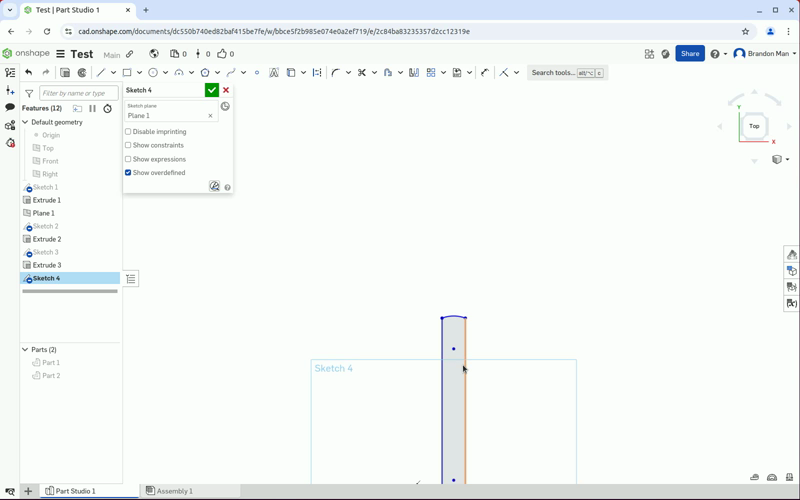
scroll(6)
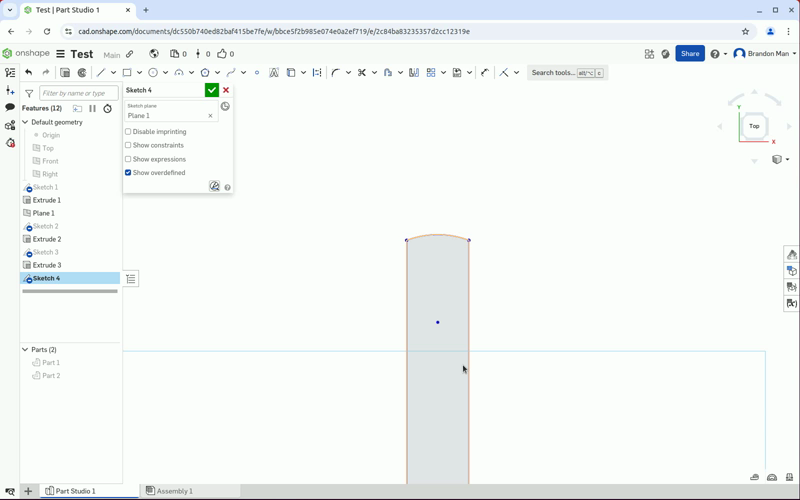
click(463, 364)
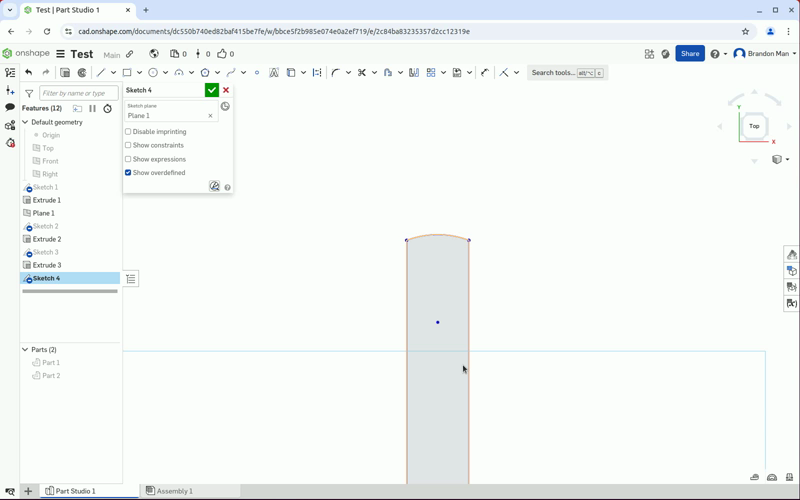
scroll(-6)
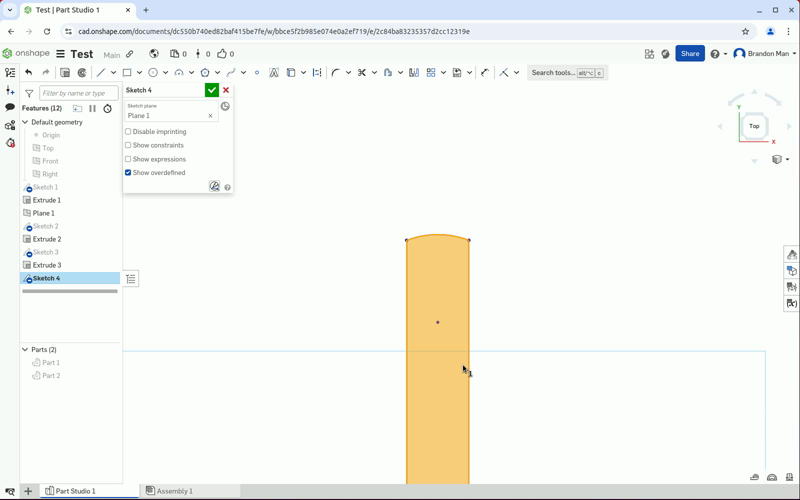
scroll(-6)
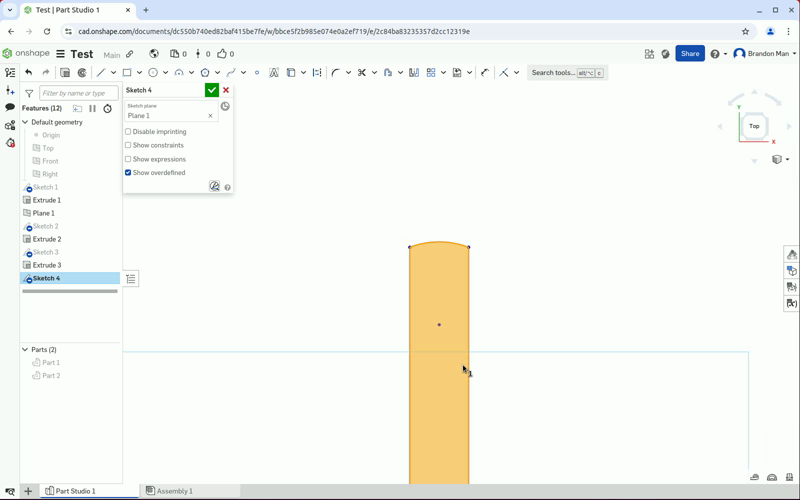
scroll(-6)
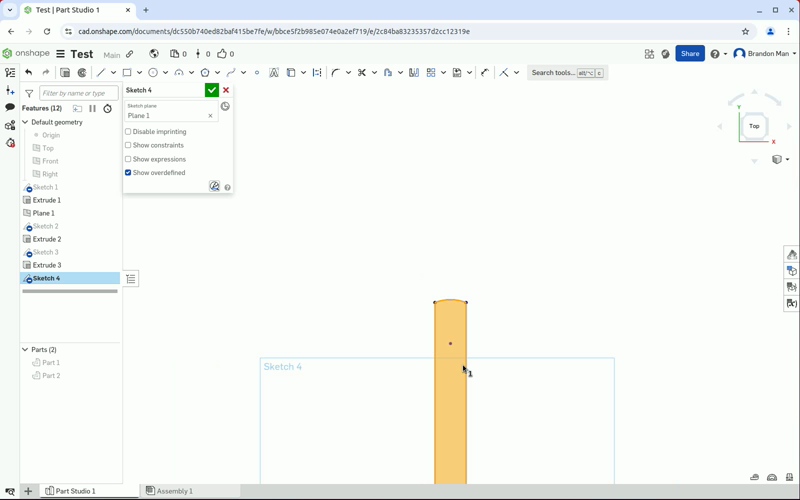
scroll(-6)
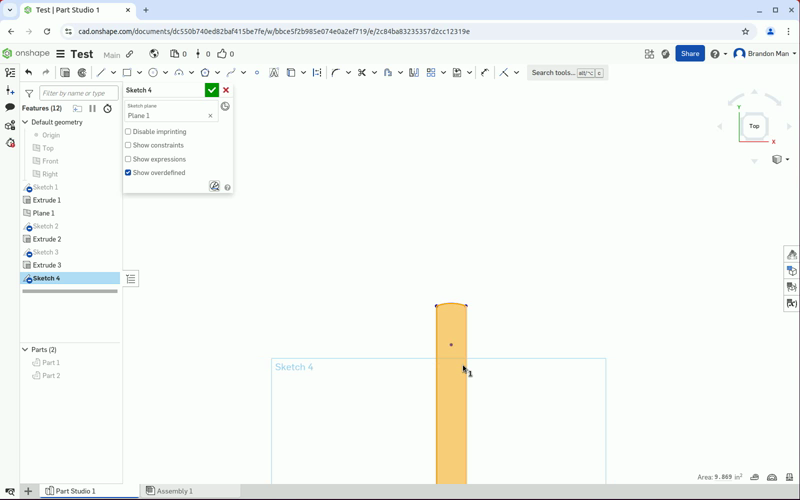
scroll(-6)
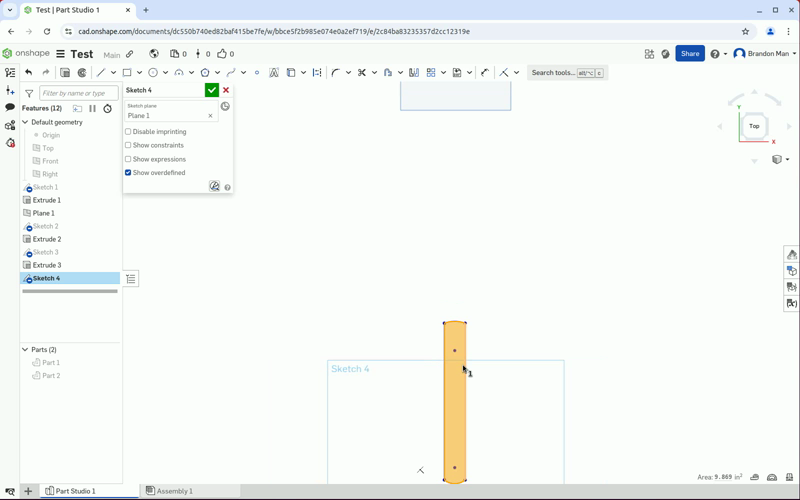
scroll(-6)
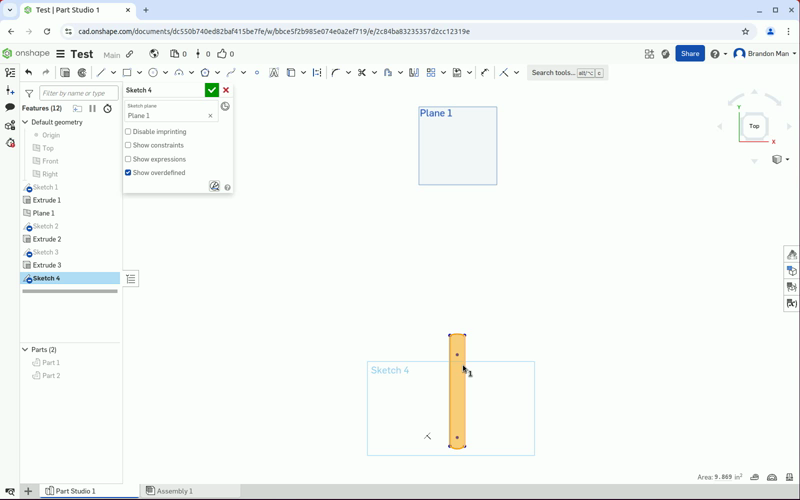
scroll(-6)
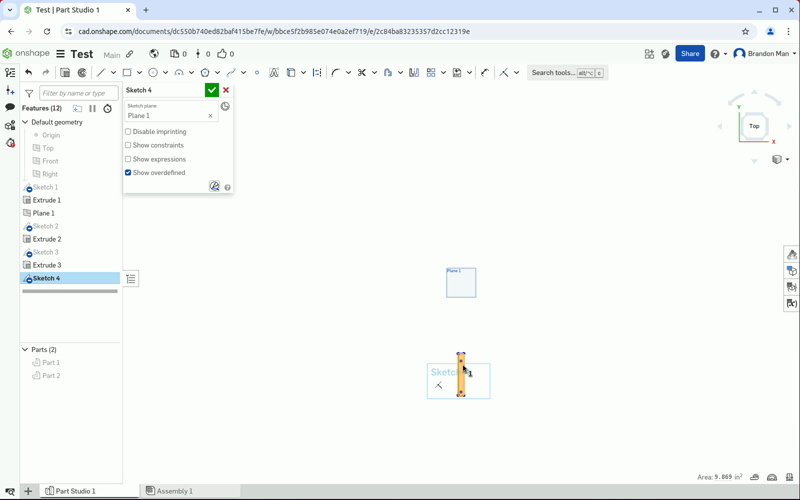
mouse_move(73, 352)
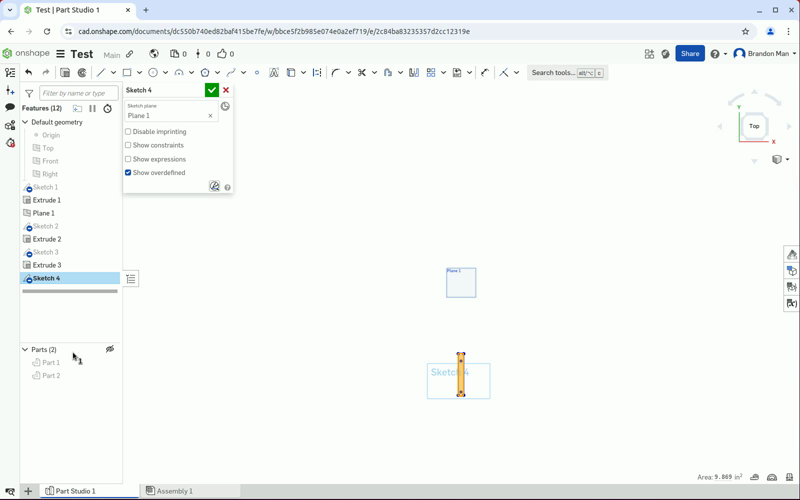
key(shift+y)
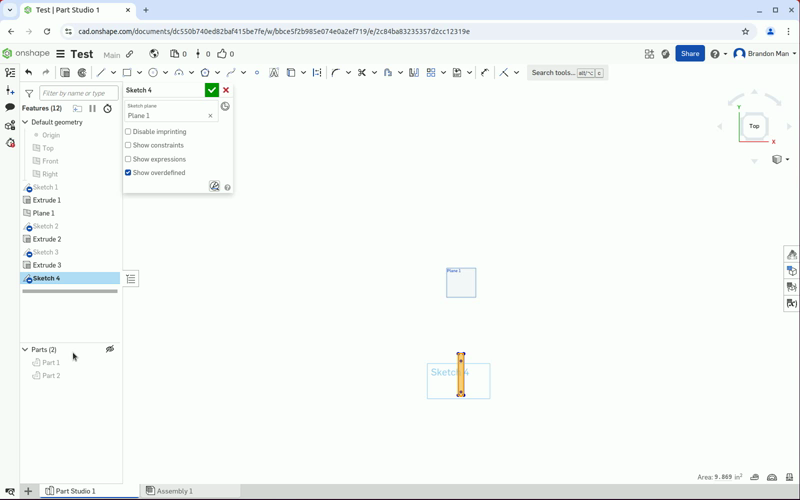
key(shift+e)
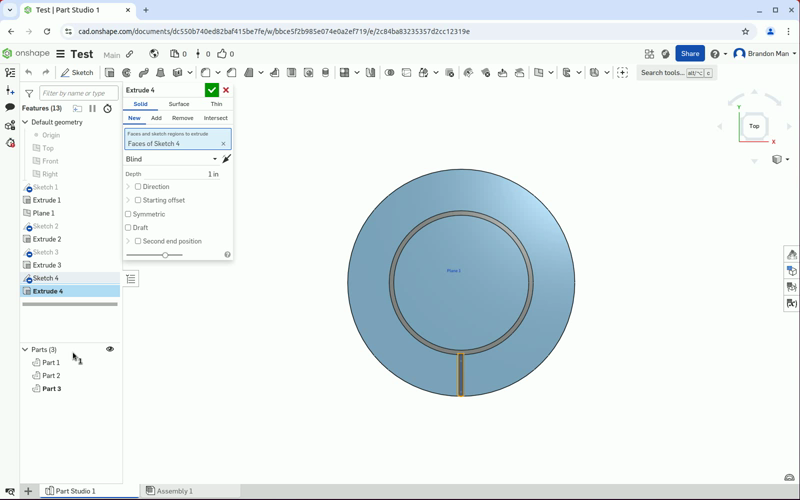
mouse_move(143, 106)
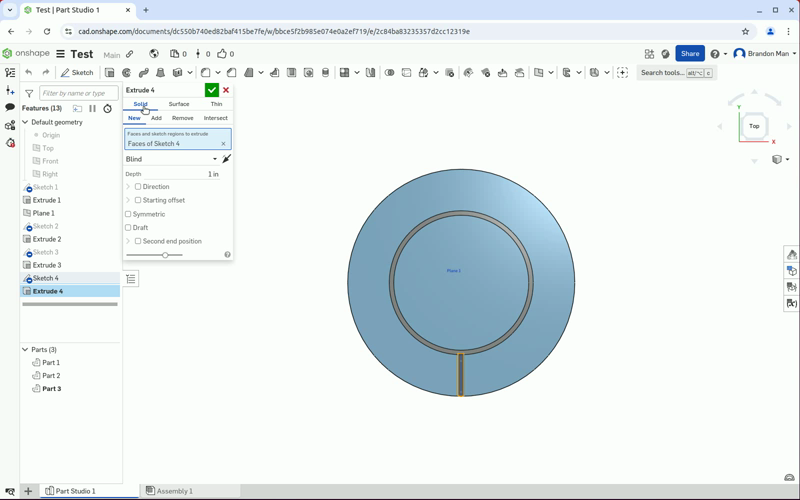
click(143, 106)
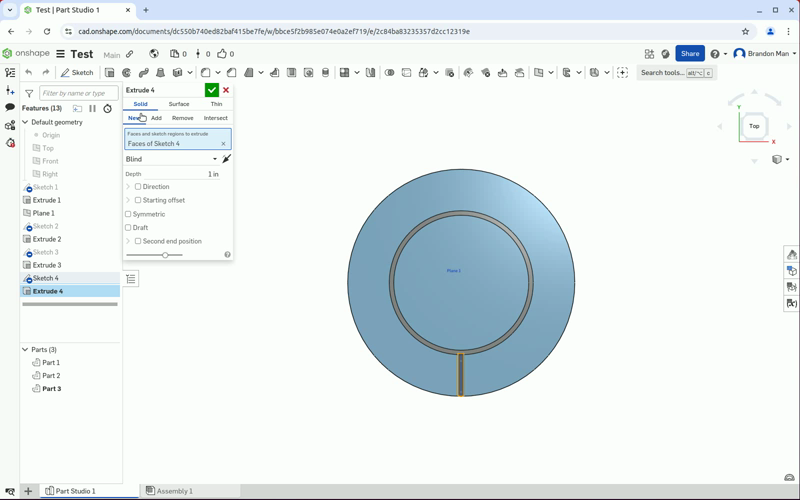
mouse_move(137, 120)
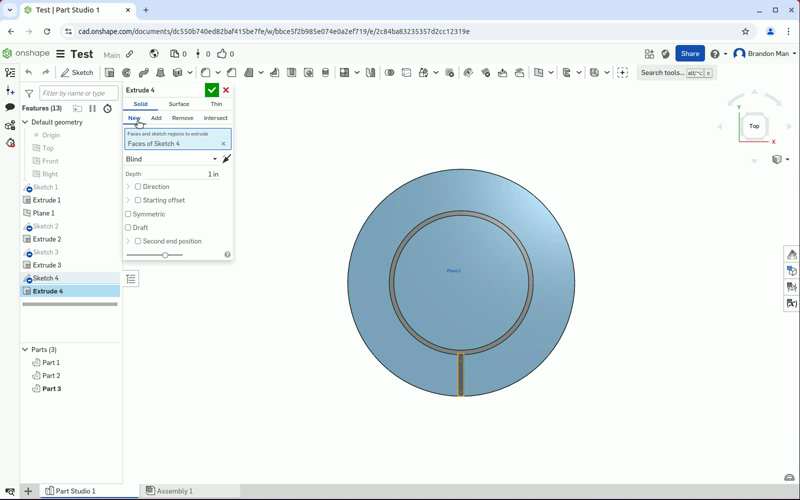
click(137, 120)
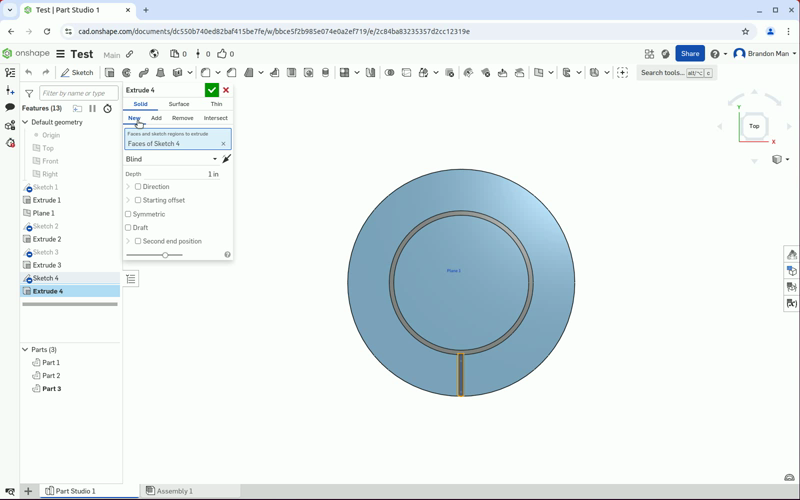
key(tab, 4)
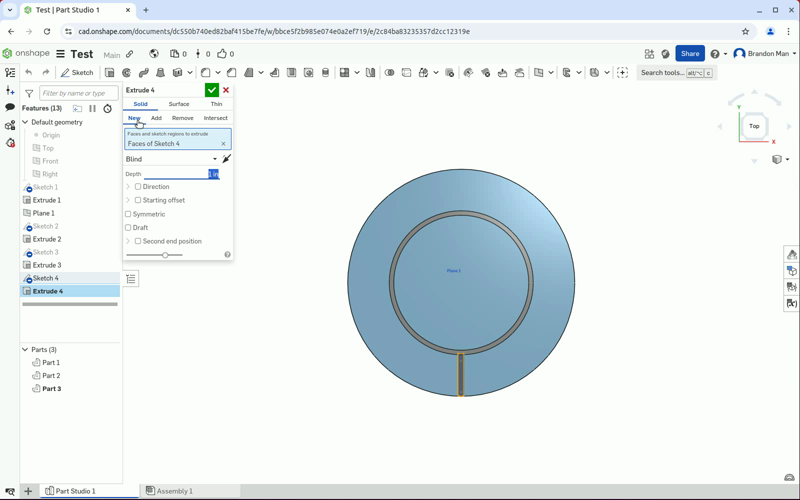
text(8.666)
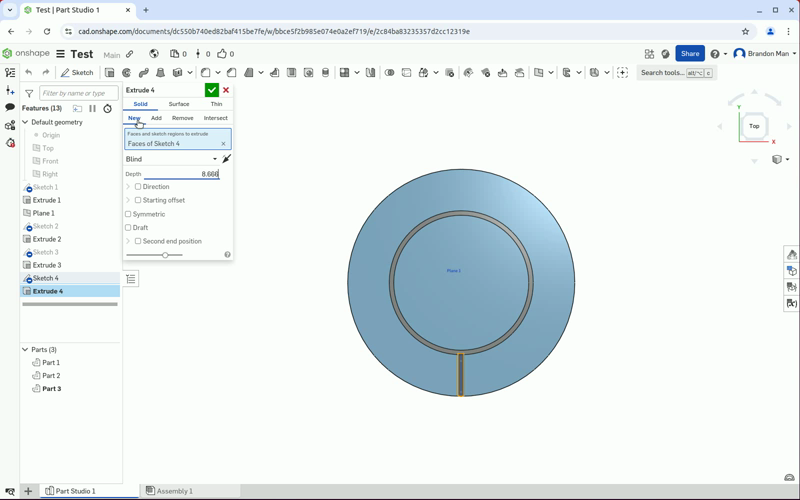
key(enter)
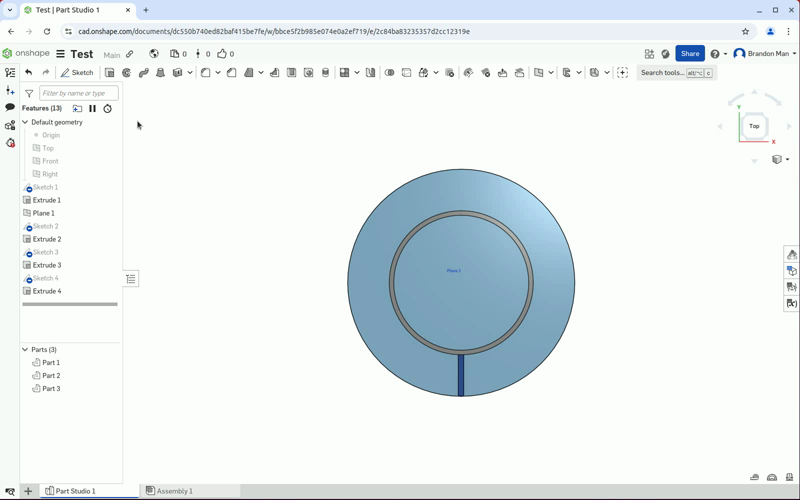
key(shift+h)
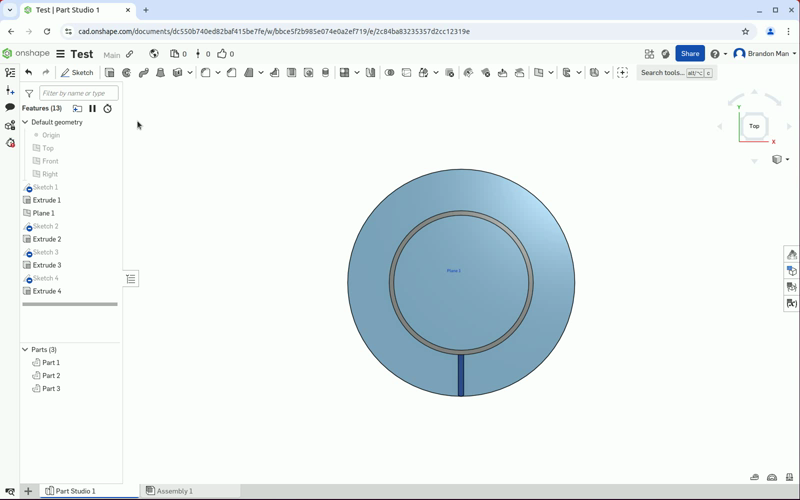
key(shift+h)
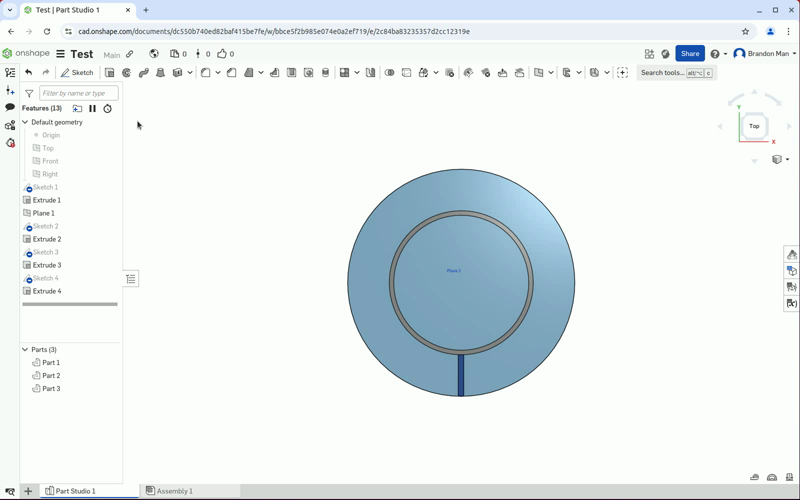
mouse_move(73, 189)
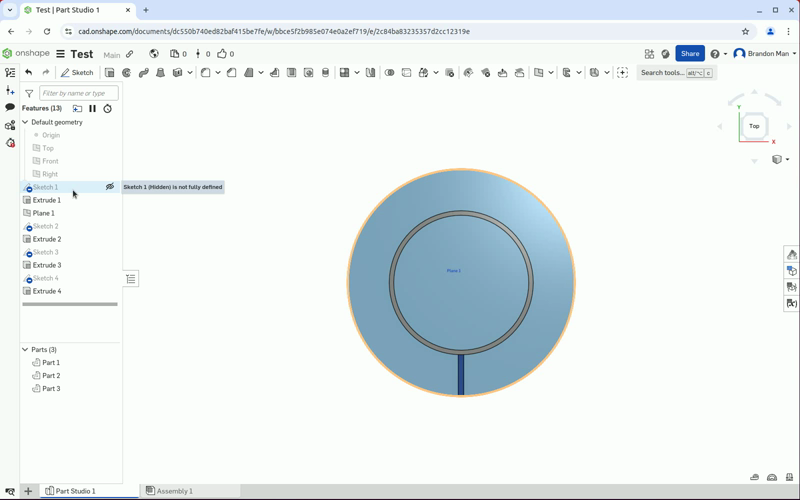
click(73, 189)
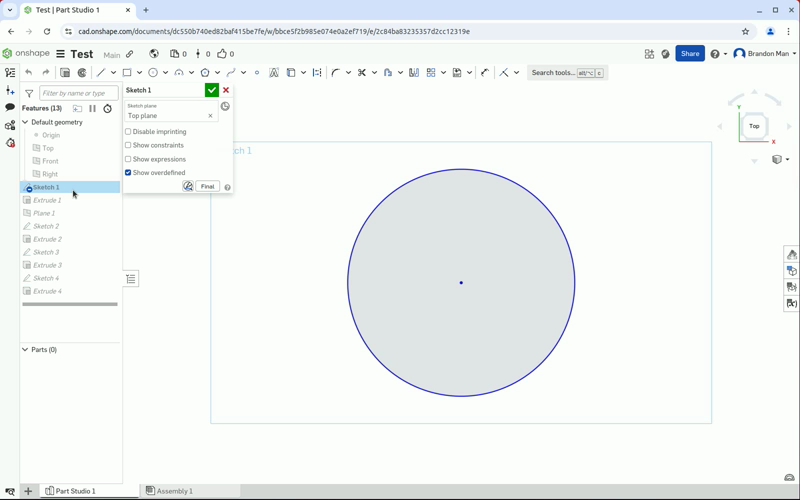
mouse_move(229, 92)
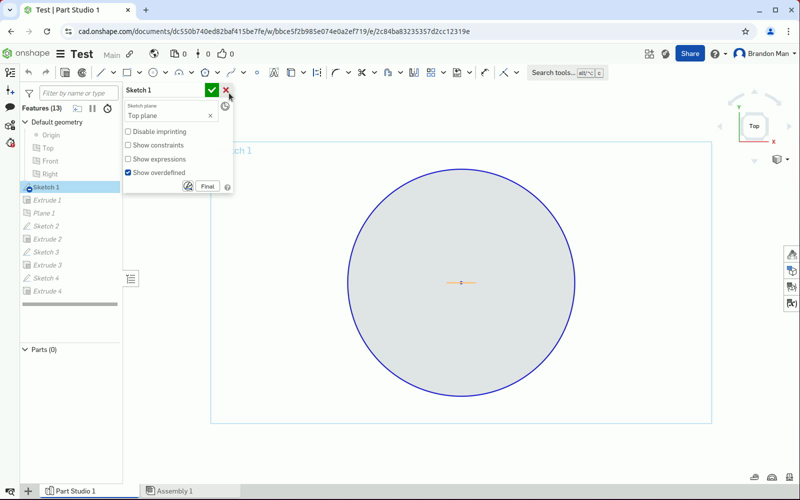
click(229, 92)
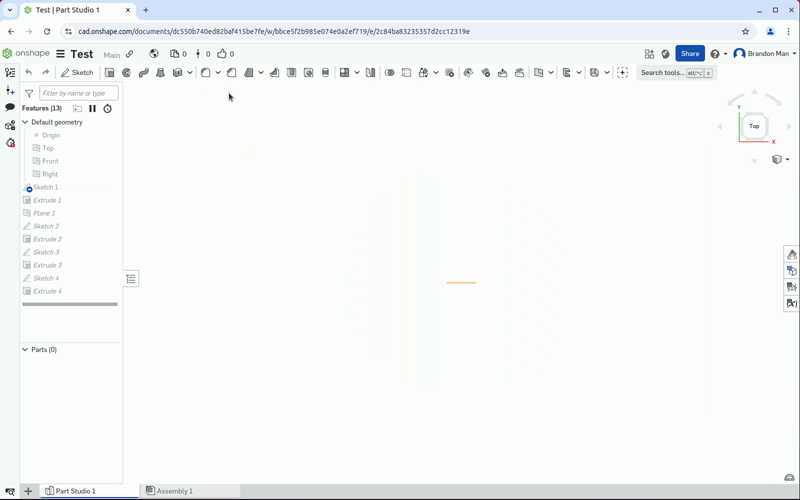
key(shift+s)
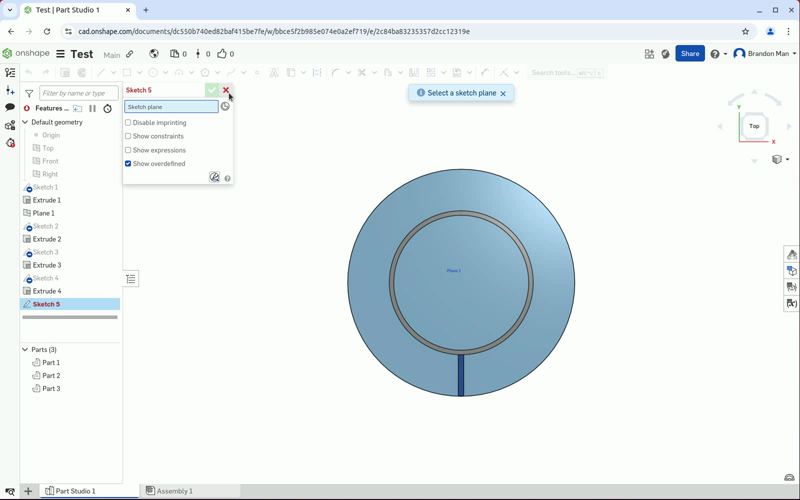
mouse_move(73, 215)
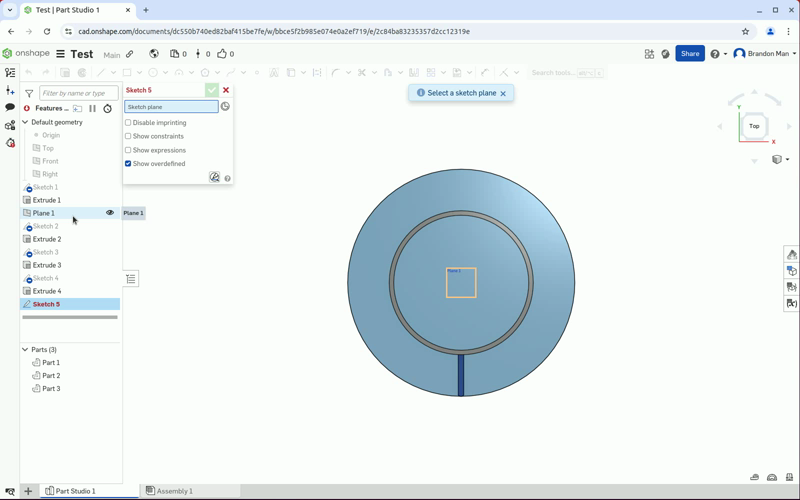
click(73, 215)
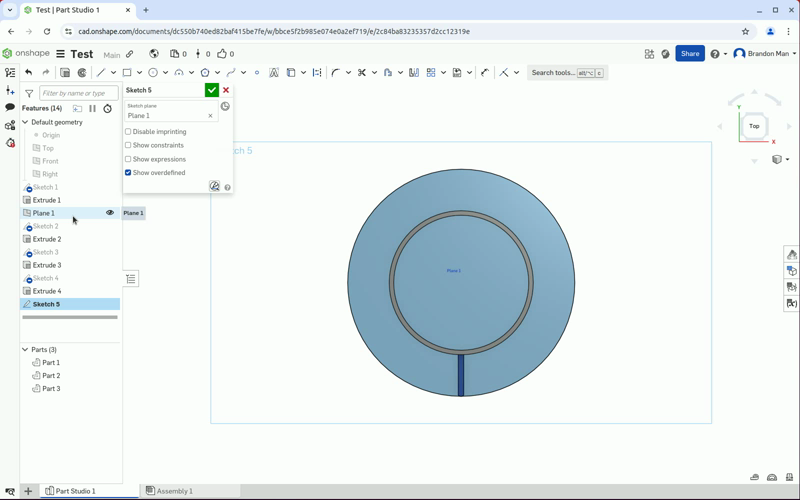
mouse_move(73, 352)
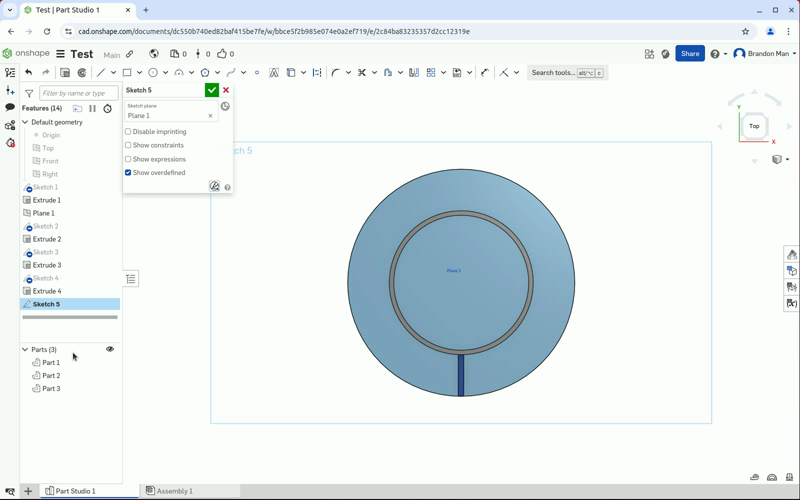
key(y)
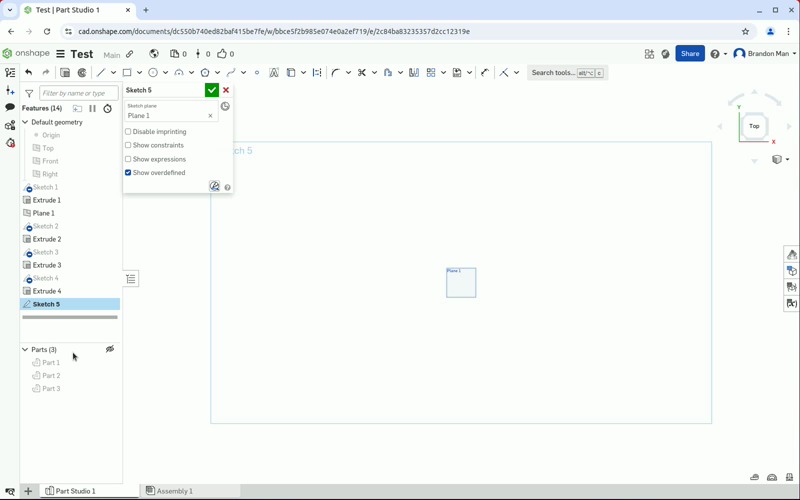
key(l)
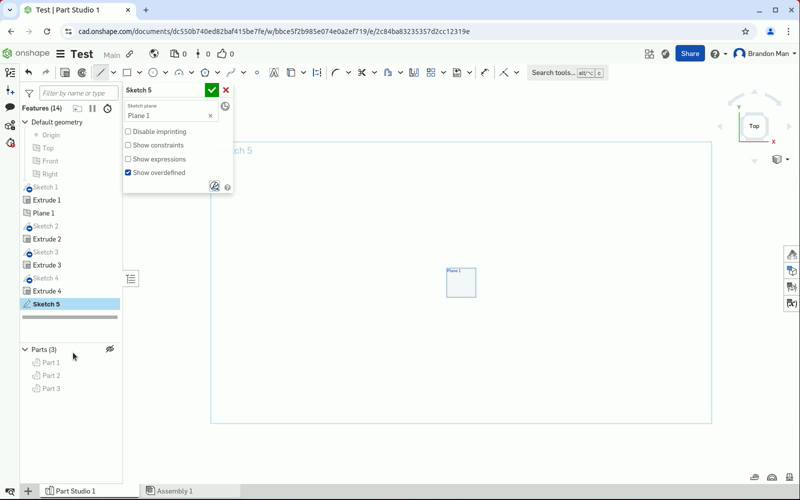
key_down(shift)
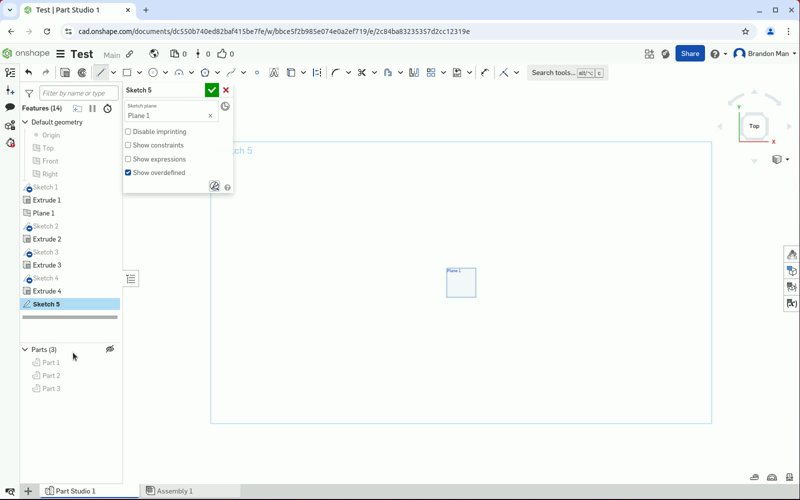
mouse_move(532, 285)
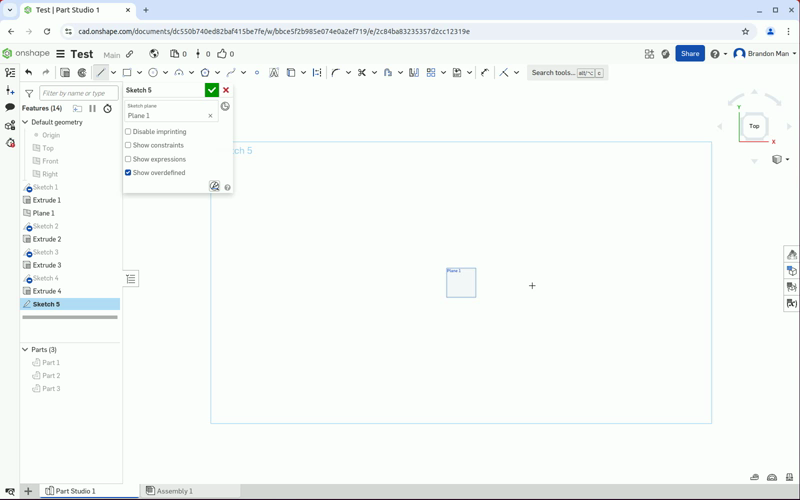
click(532, 285)
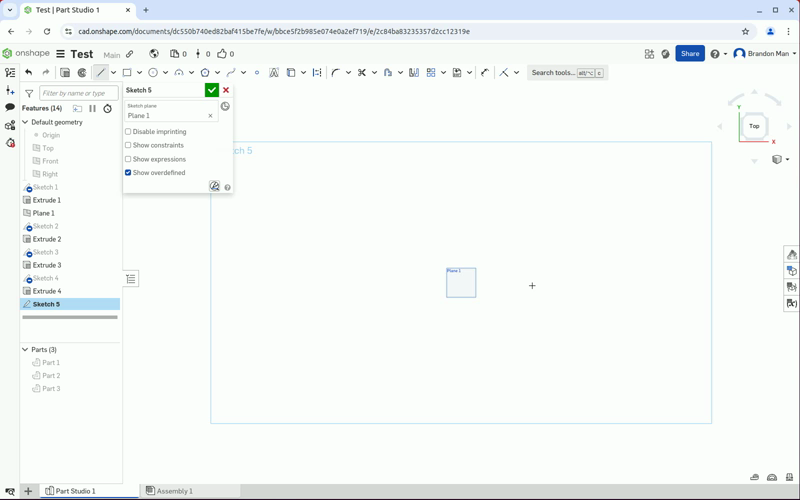
key_up(shift)
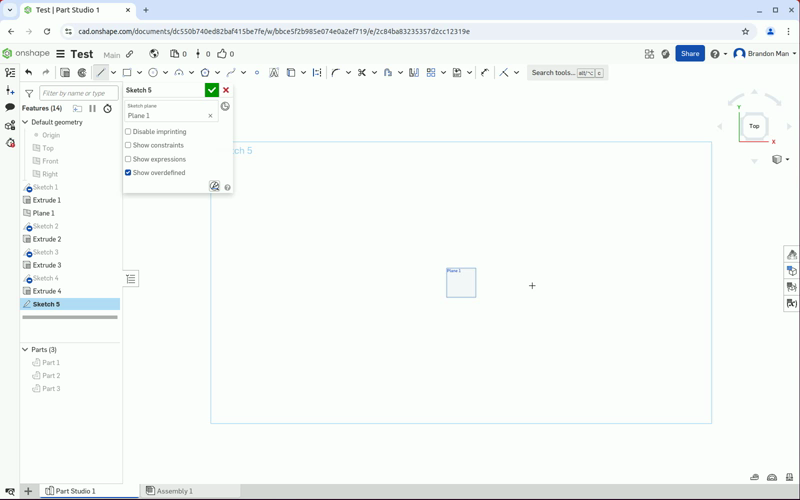
key_down(shift)
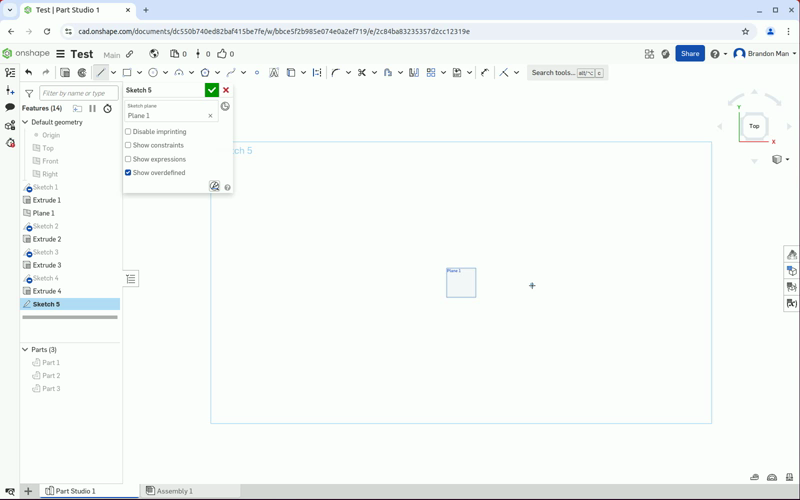
mouse_move(562, 285)
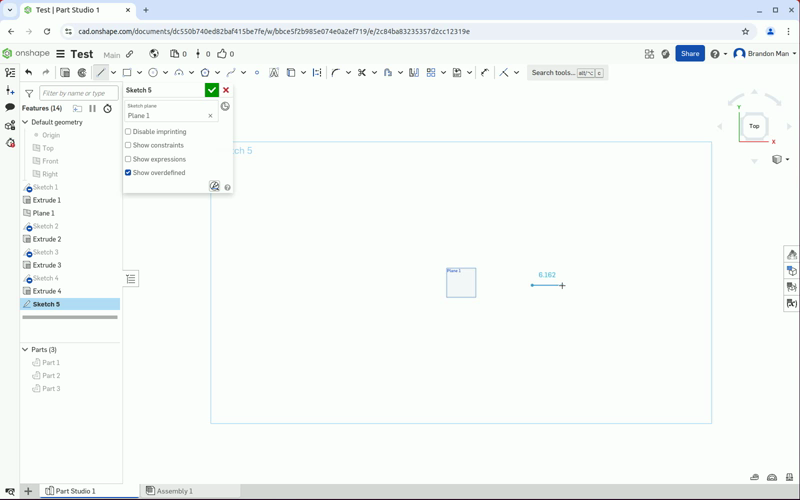
mouse_move(574, 285)
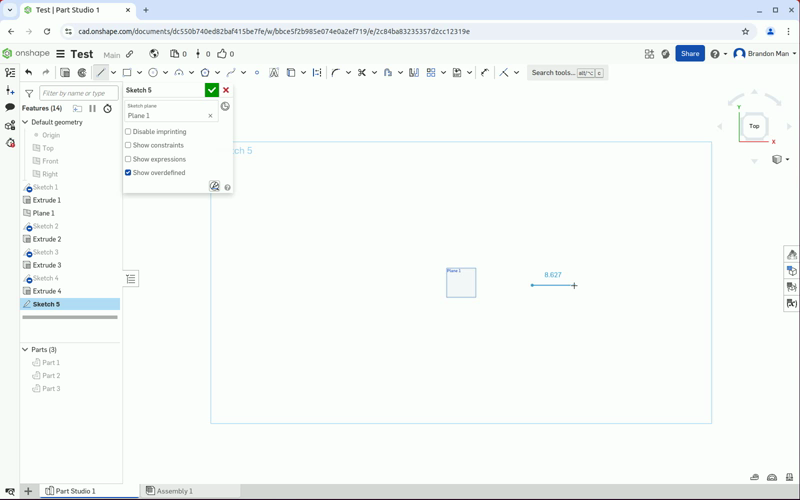
click(574, 285)
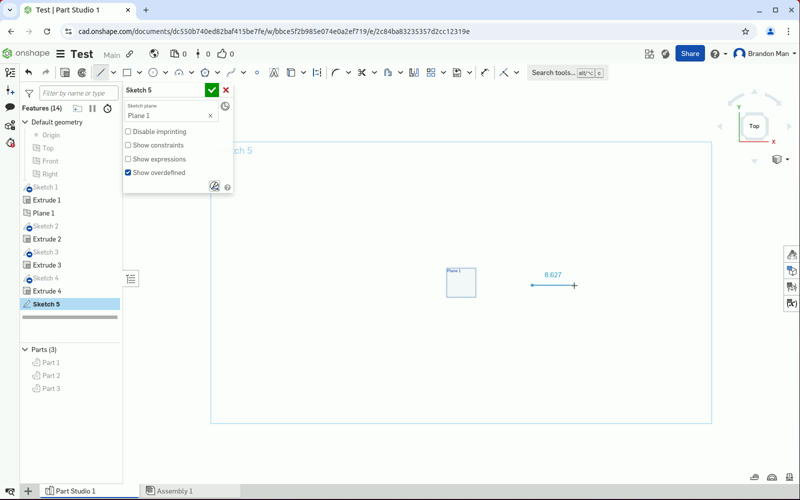
key_up(shift)
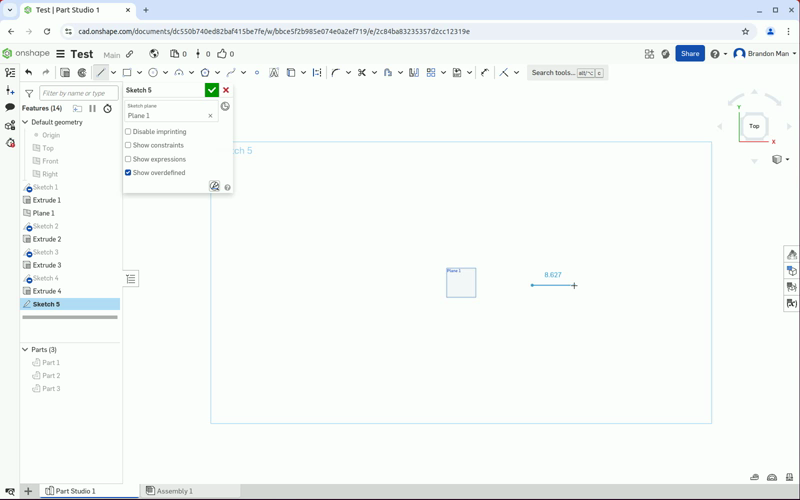
key_down(shift)
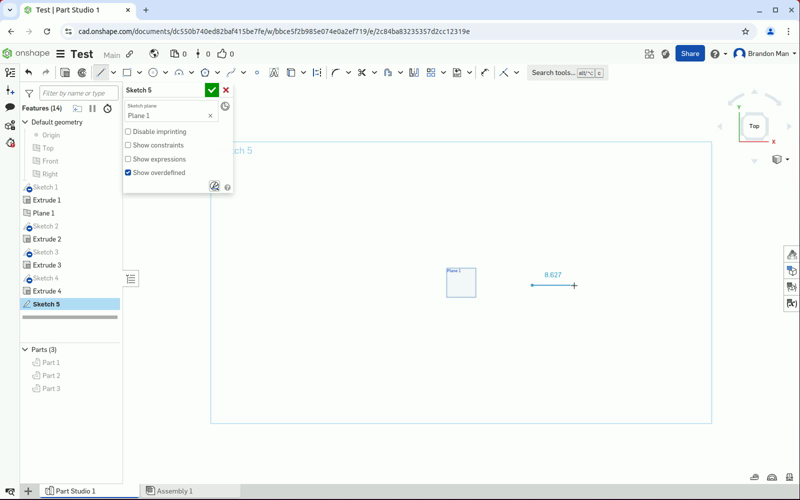
mouse_move(589, 285)
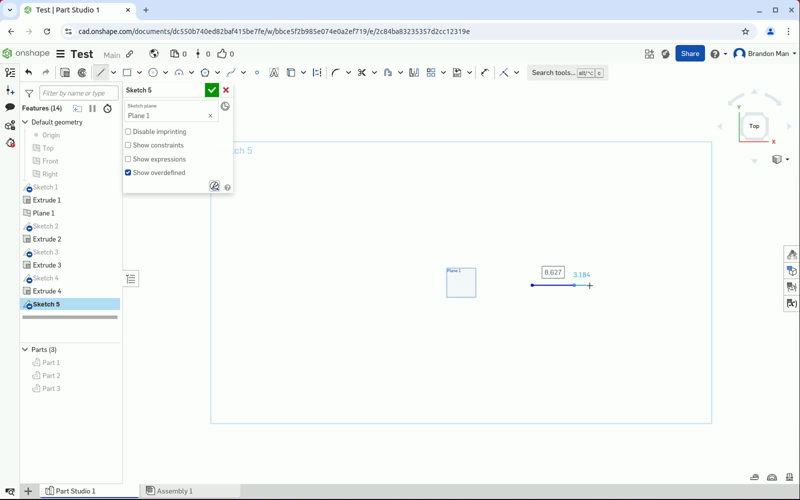
mouse_move(574, 279)
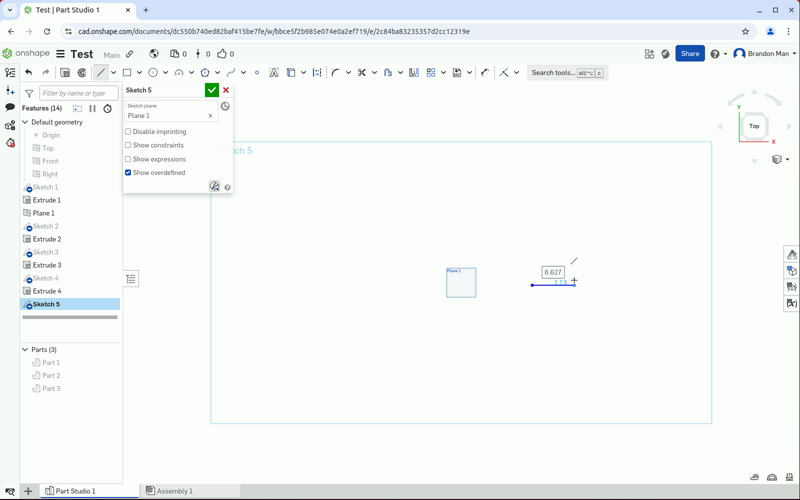
scroll(6)
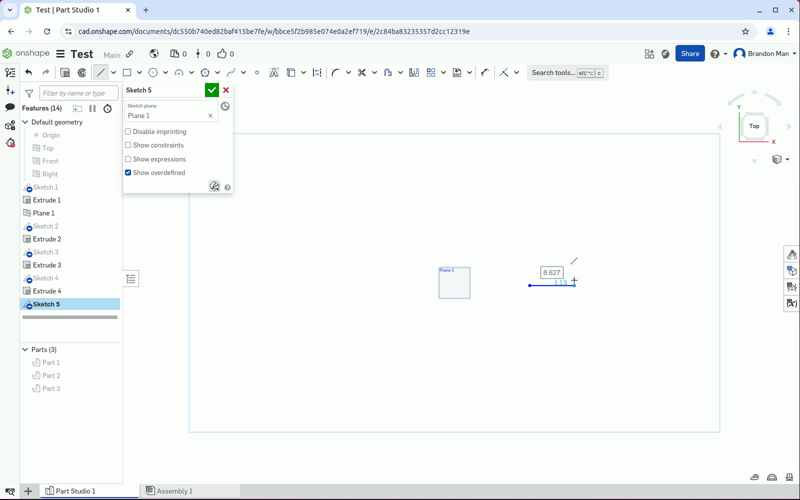
scroll(6)
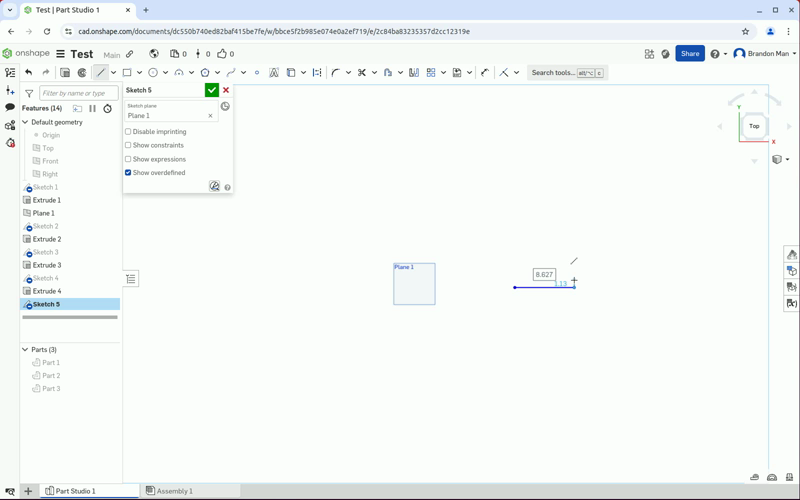
scroll(6)
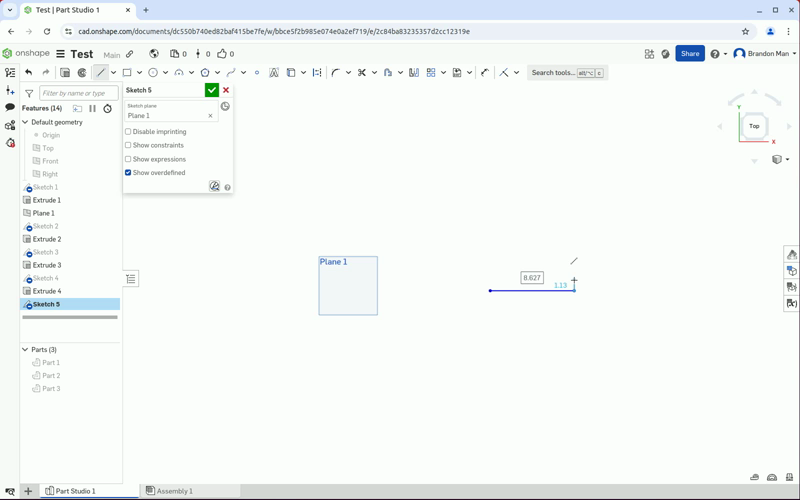
scroll(6)
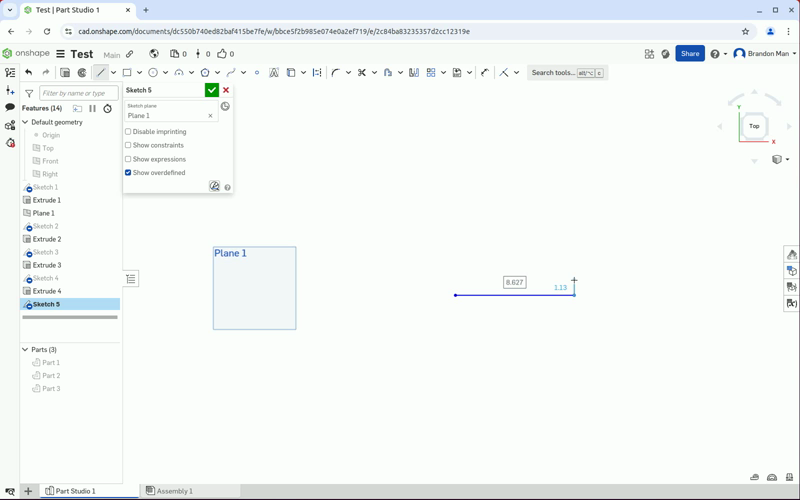
scroll(6)
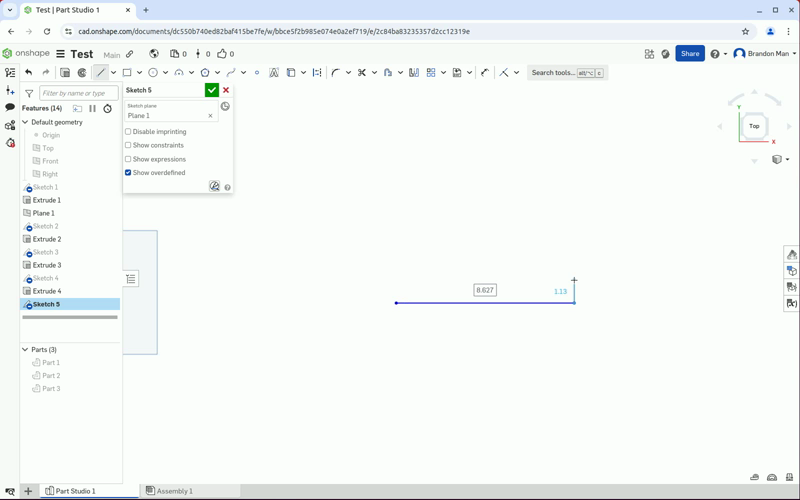
scroll(6)
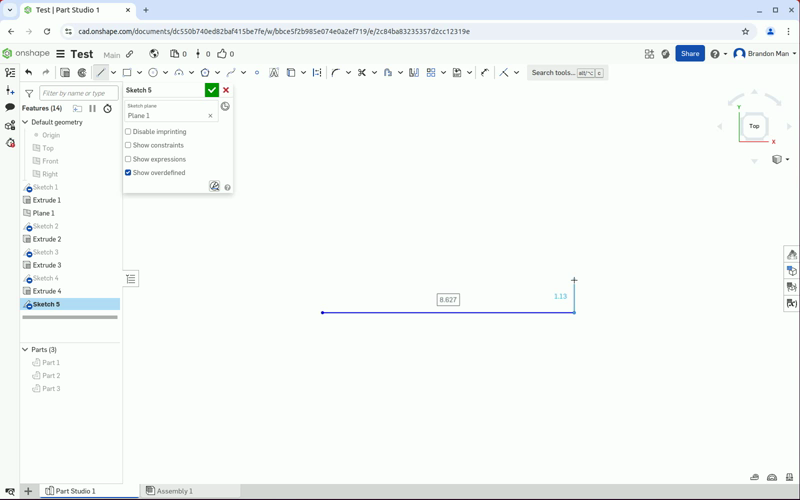
scroll(6)
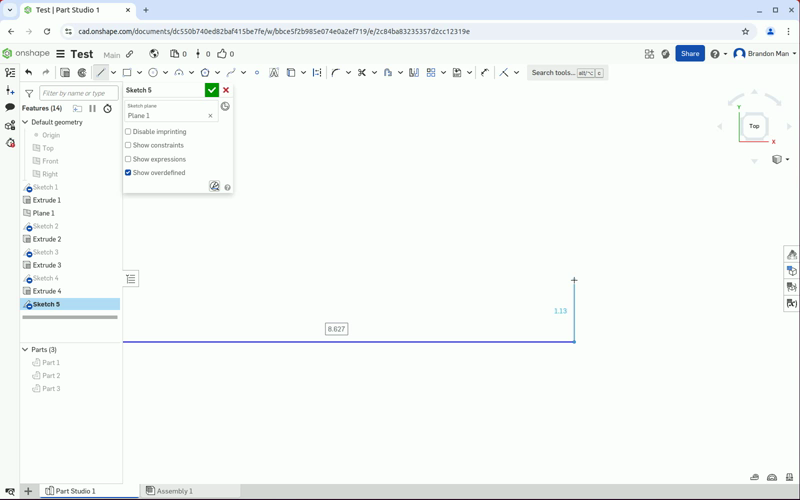
click(574, 279)
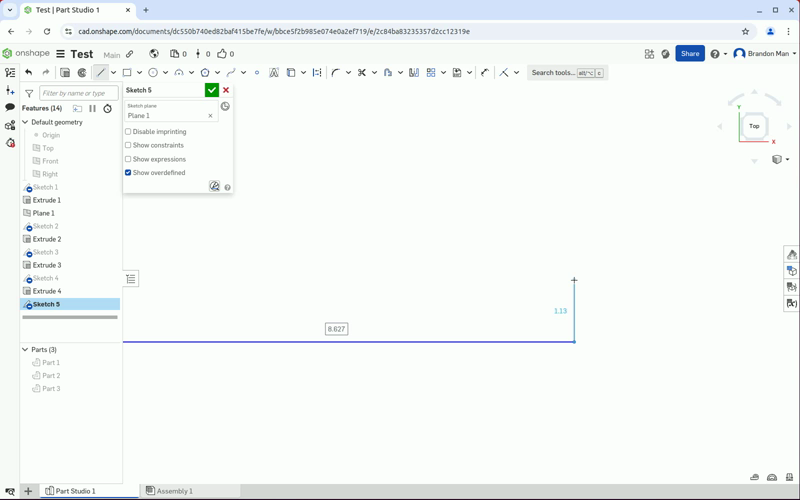
scroll(-6)
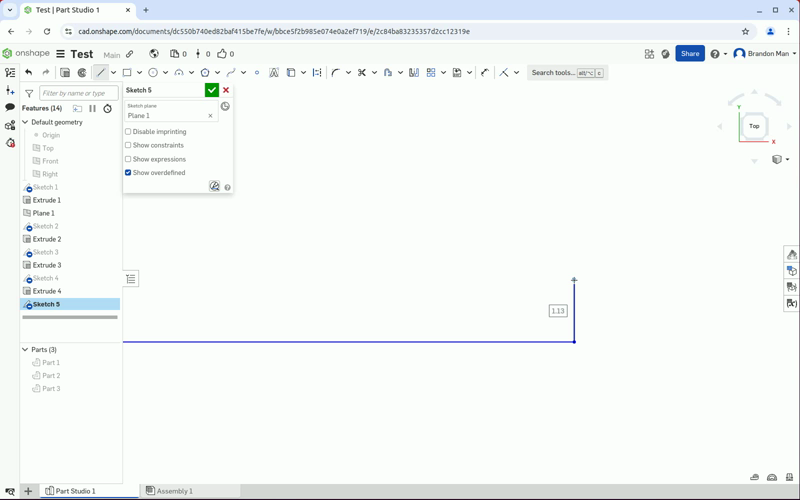
scroll(-6)
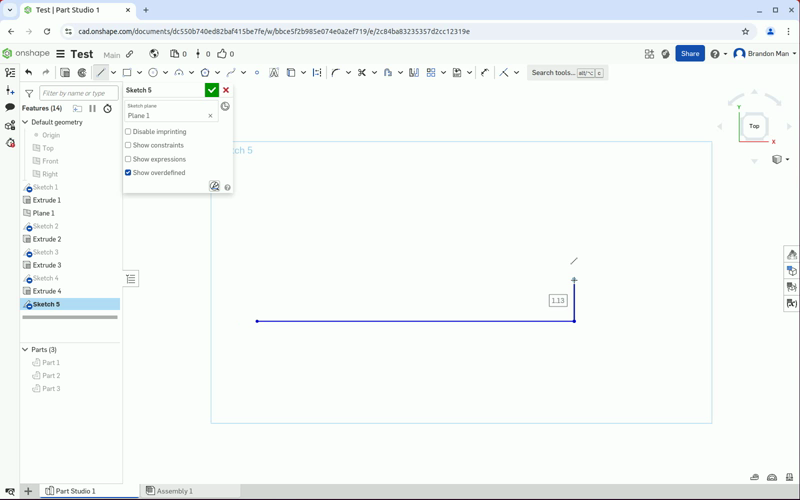
scroll(-6)
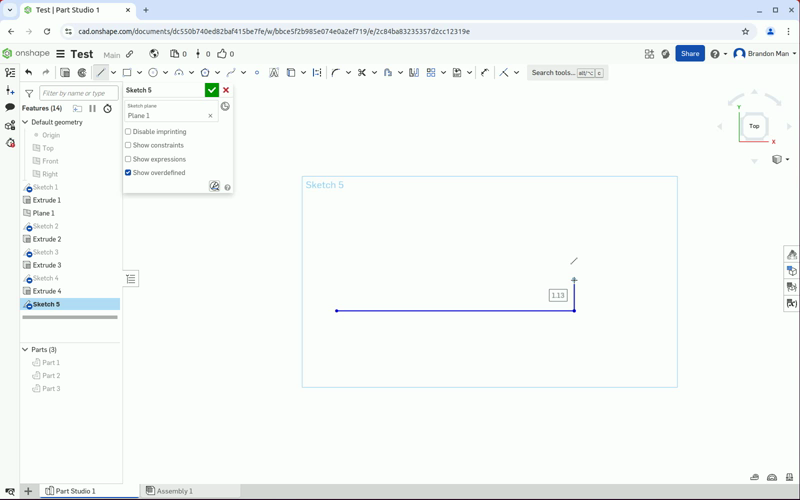
scroll(-6)
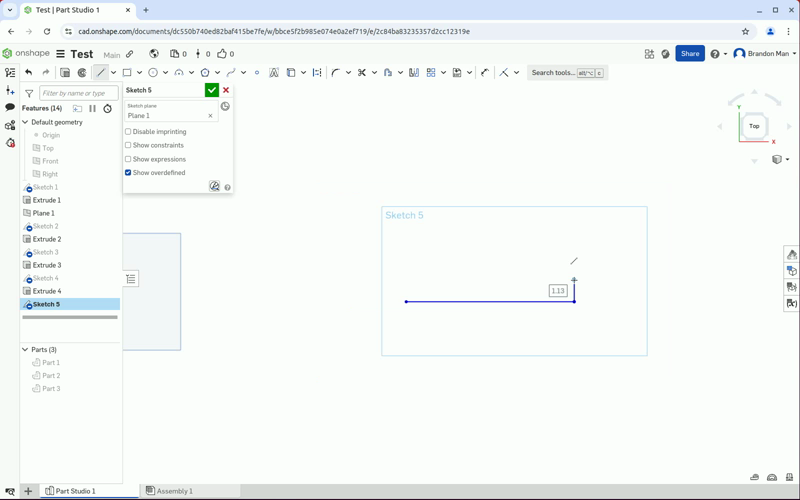
scroll(-6)
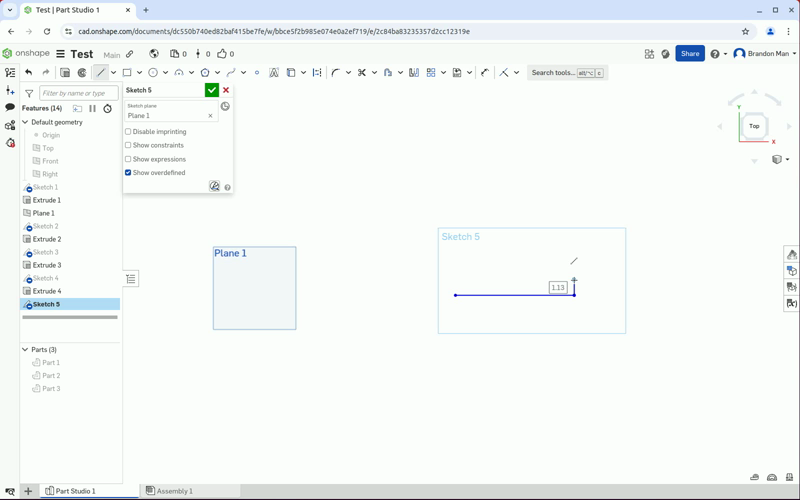
scroll(-6)
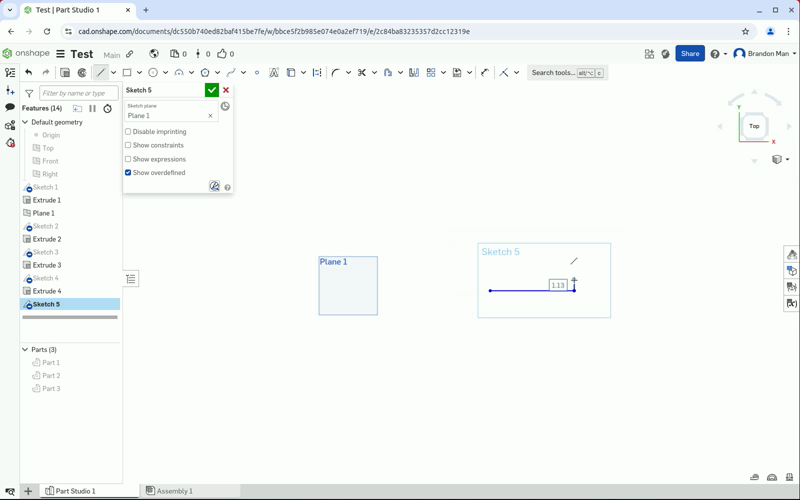
scroll(-6)
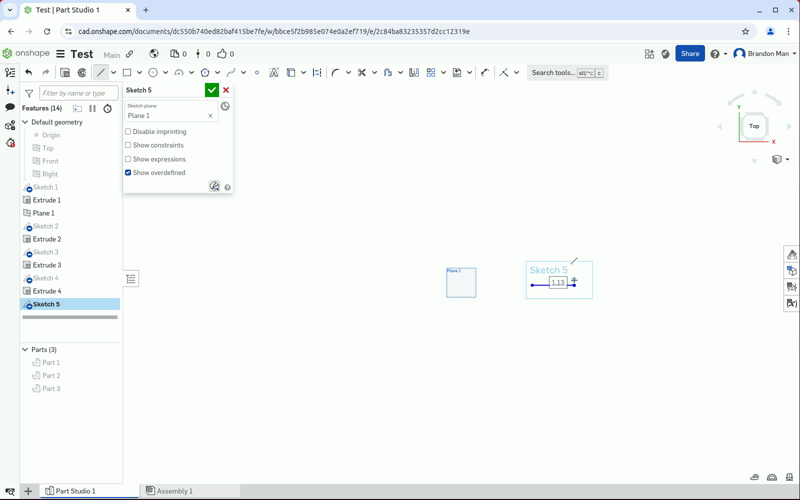
key_up(shift)
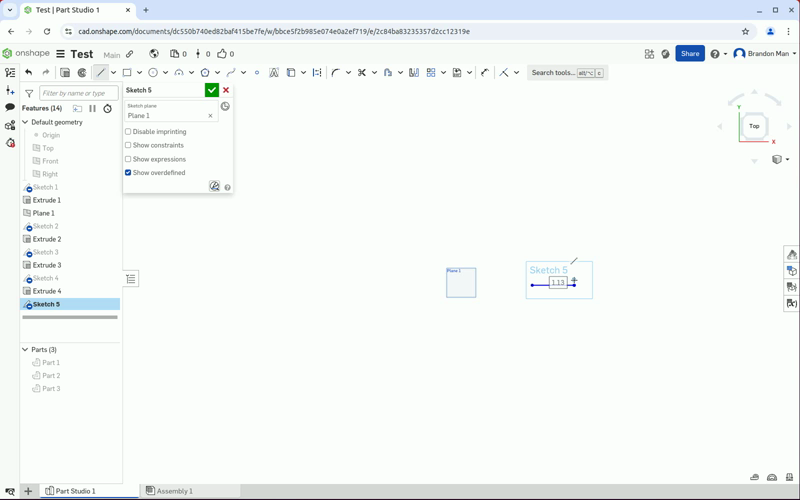
key_down(shift)
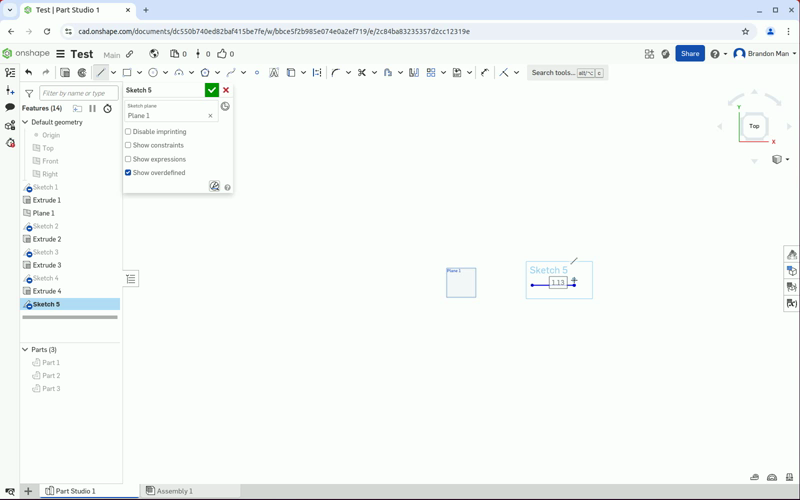
mouse_move(589, 279)
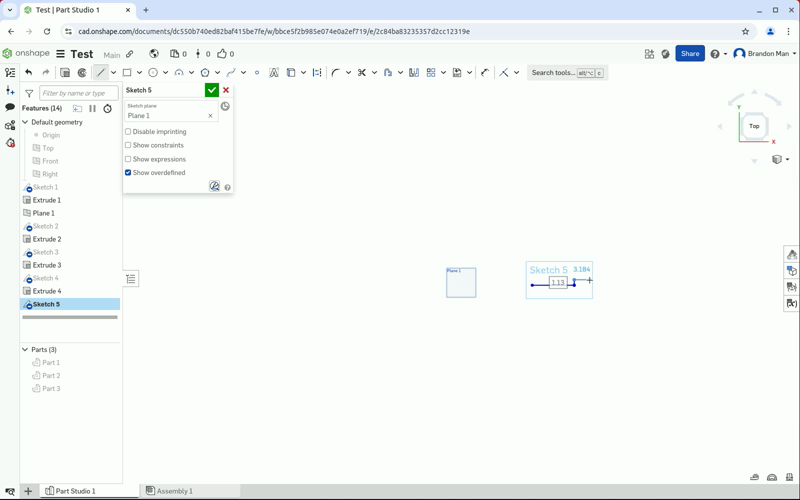
mouse_move(532, 279)
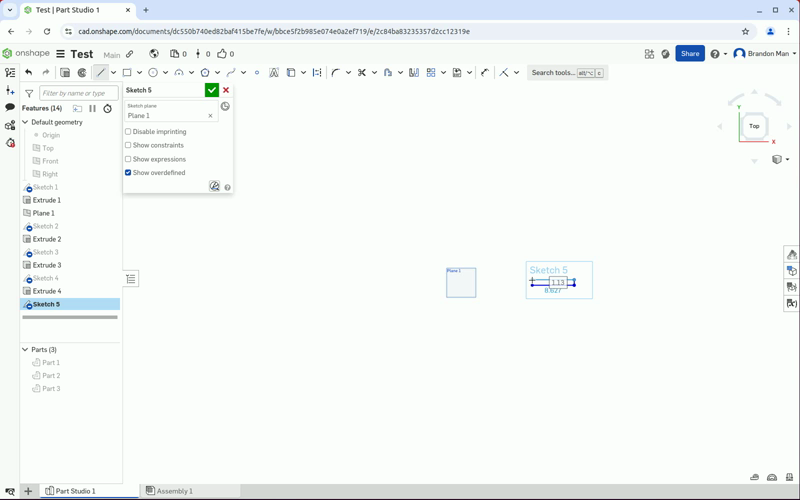
click(532, 279)
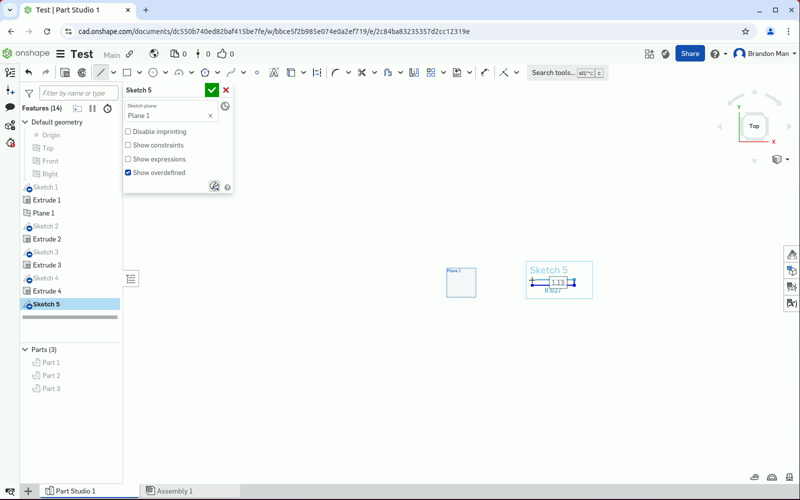
key_up(shift)
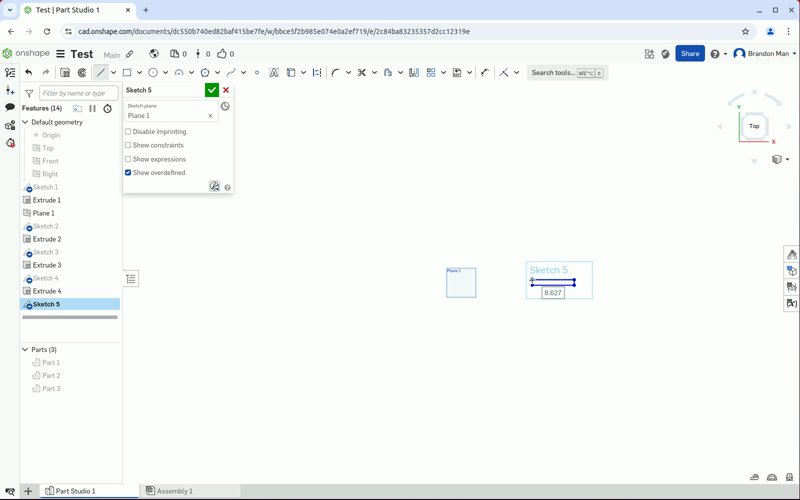
key(esc)
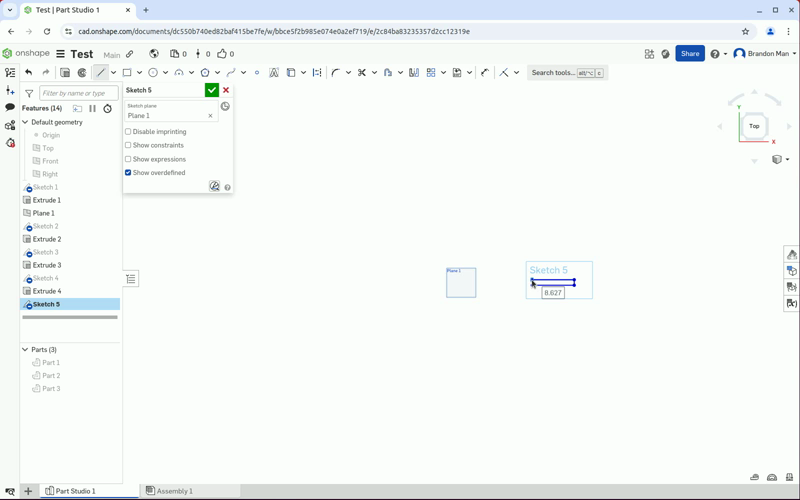
key(a)
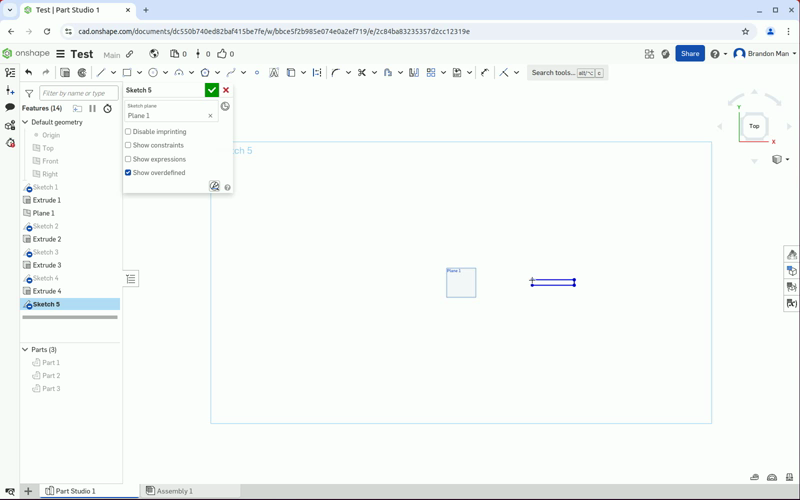
mouse_move(532, 279)
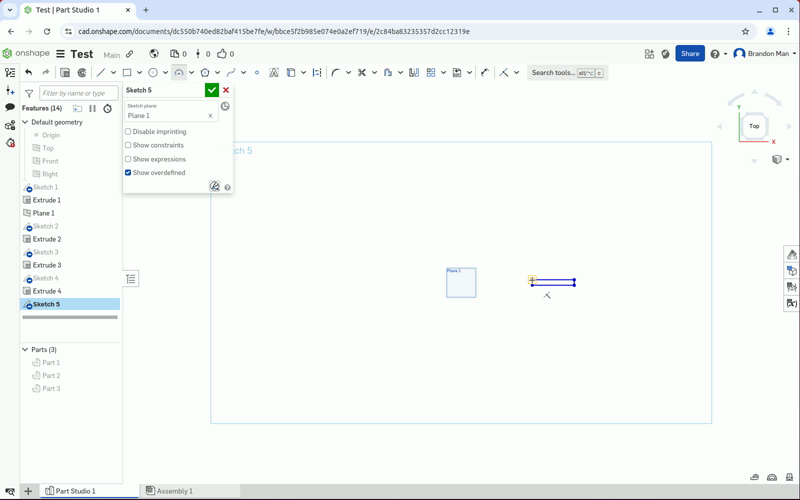
click(532, 279)
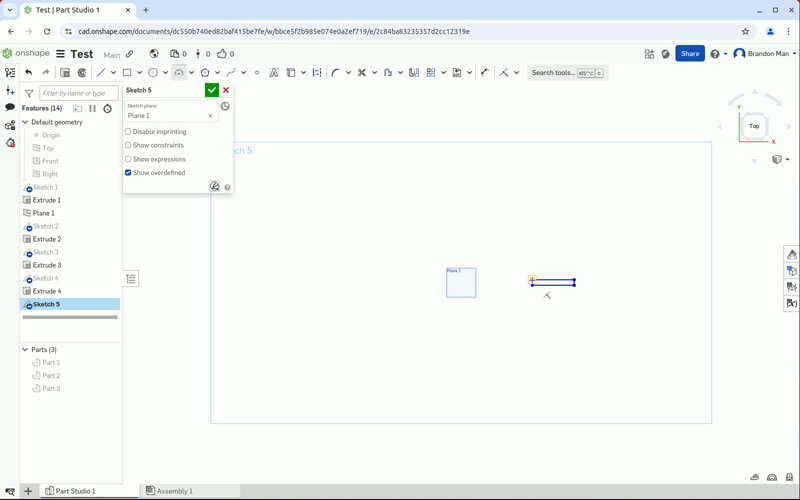
mouse_move(532, 285)
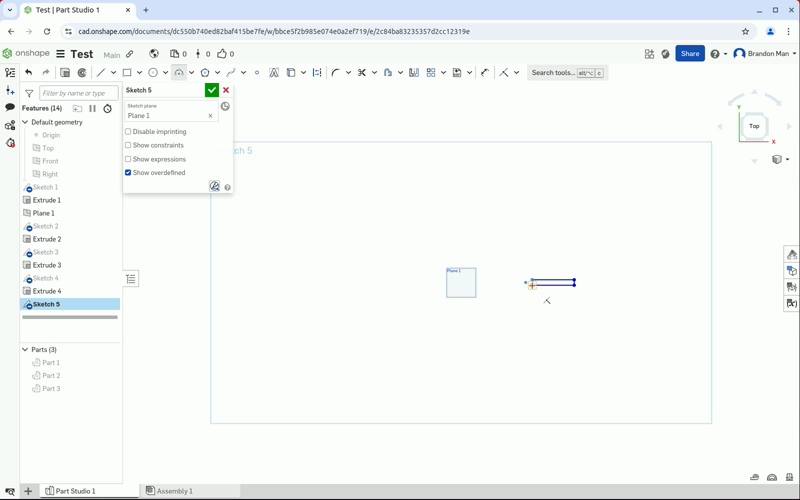
scroll(6)
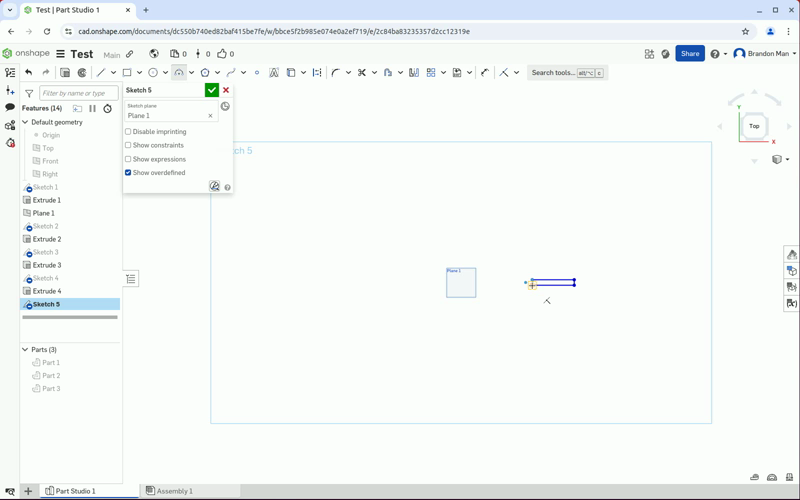
scroll(6)
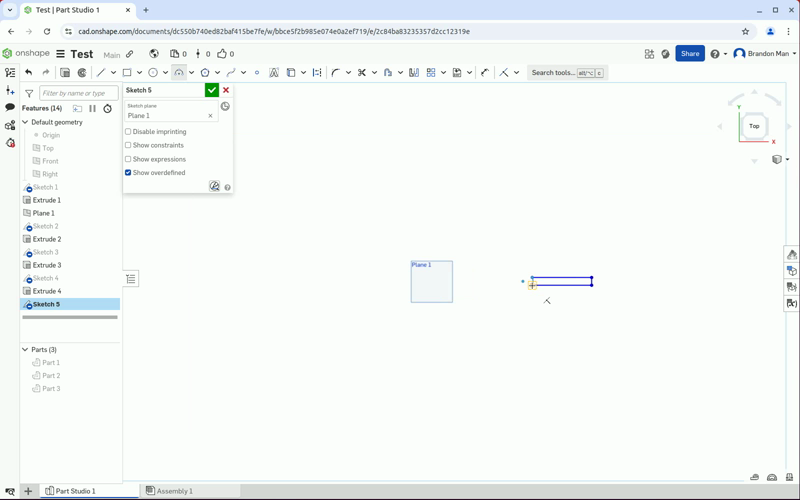
scroll(6)
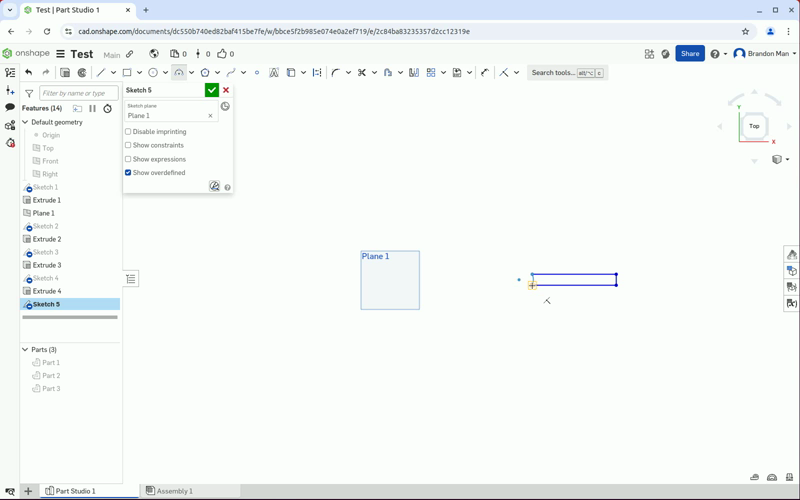
scroll(6)
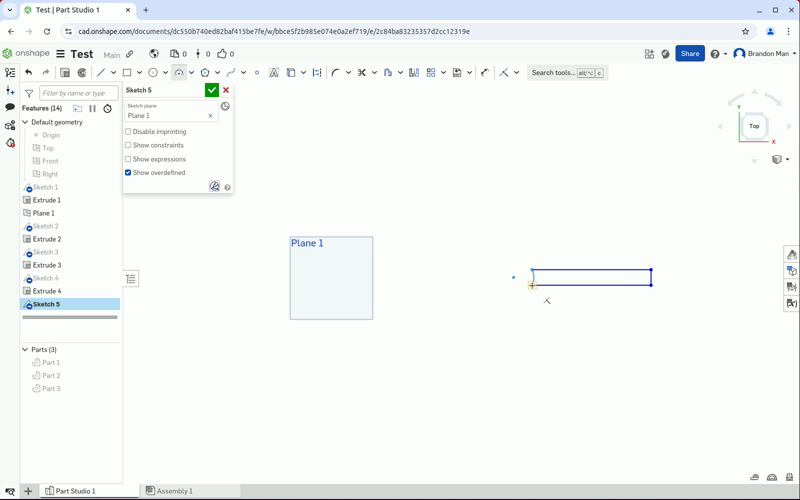
scroll(6)
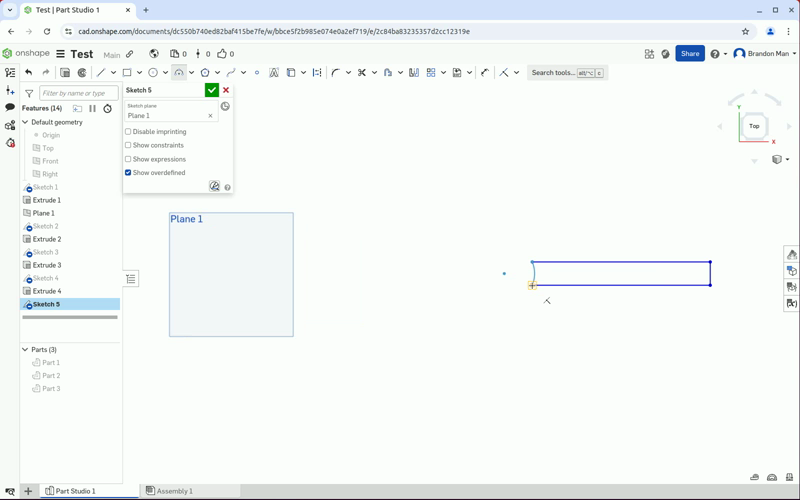
scroll(6)
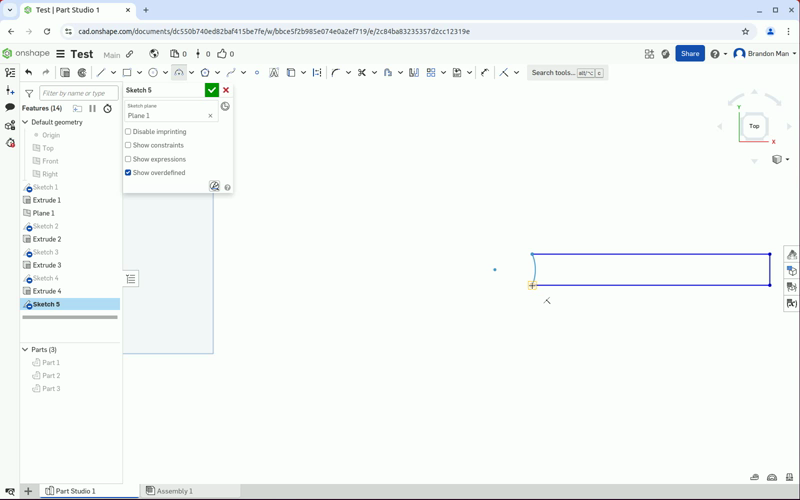
scroll(6)
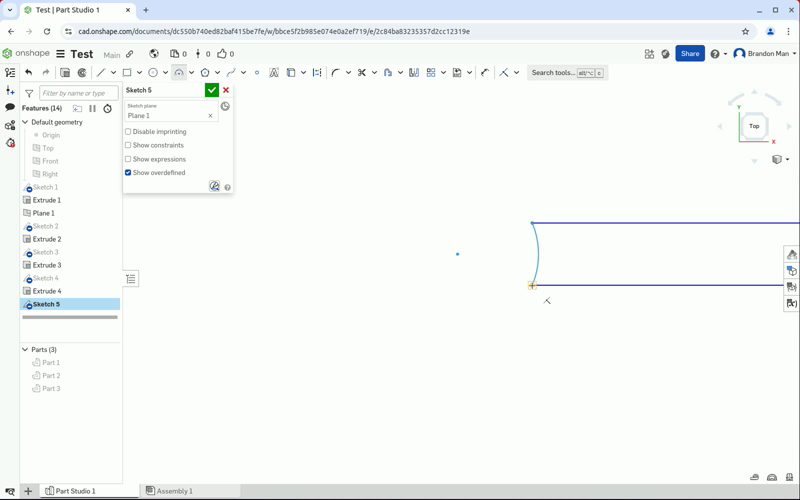
click(532, 285)
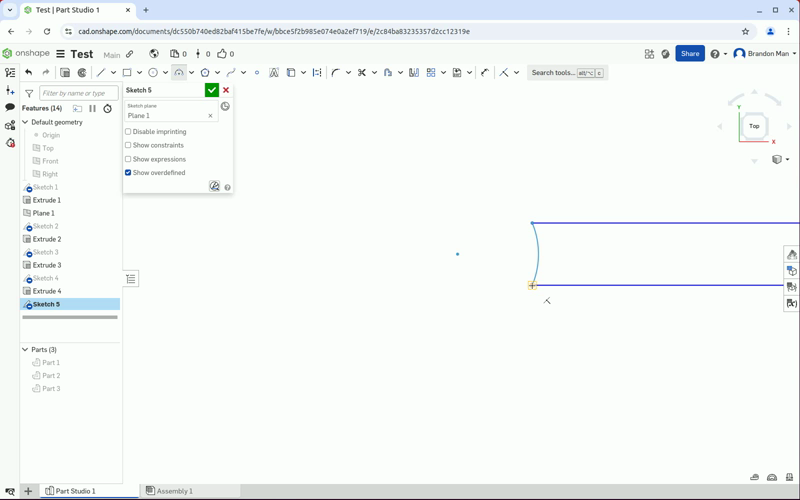
scroll(-6)
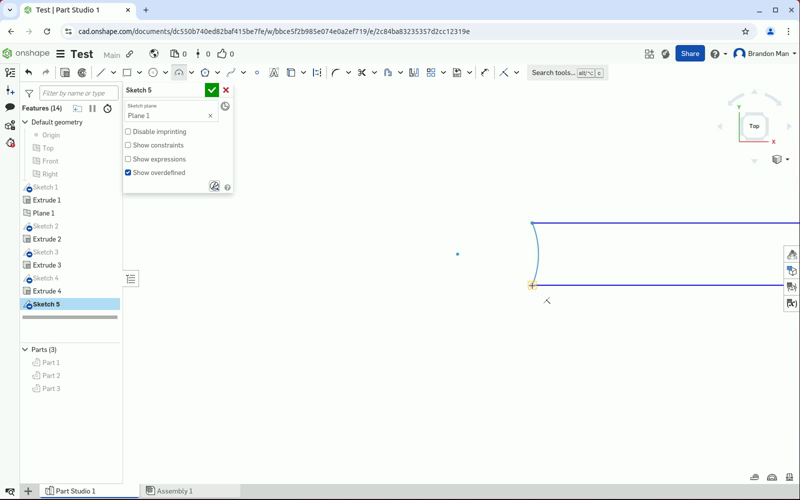
scroll(-6)
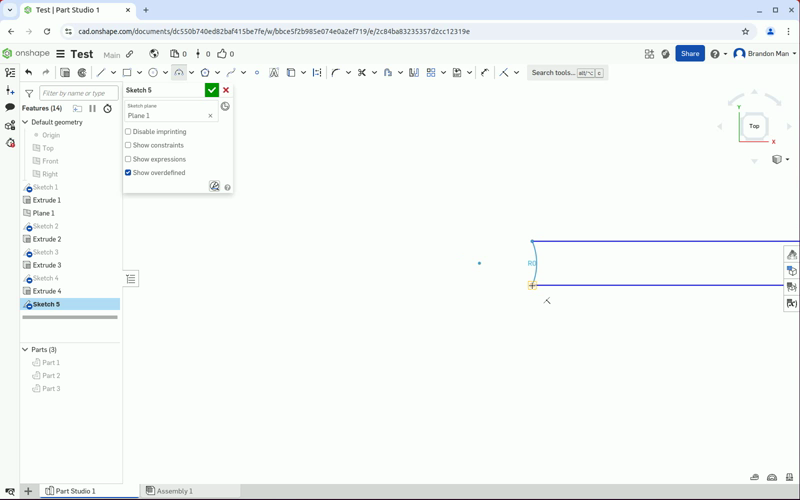
scroll(-6)
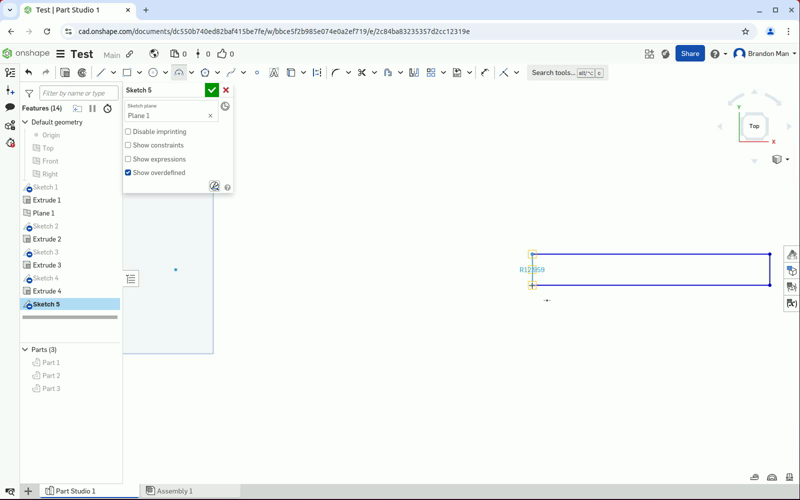
scroll(-6)
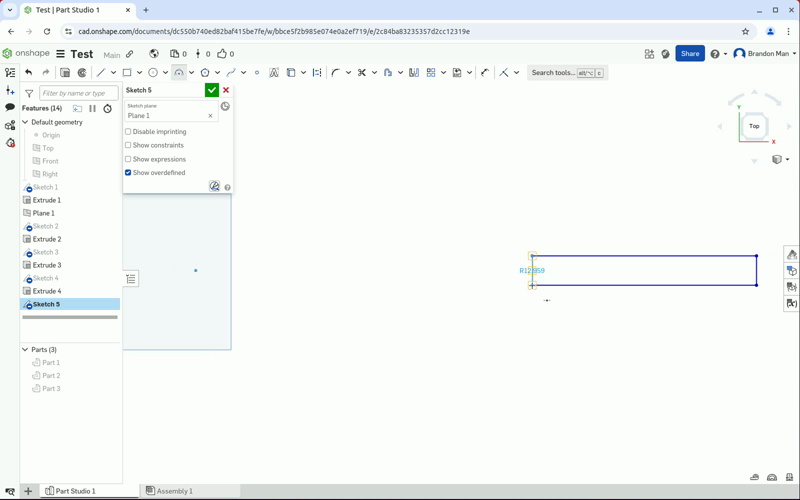
scroll(-6)
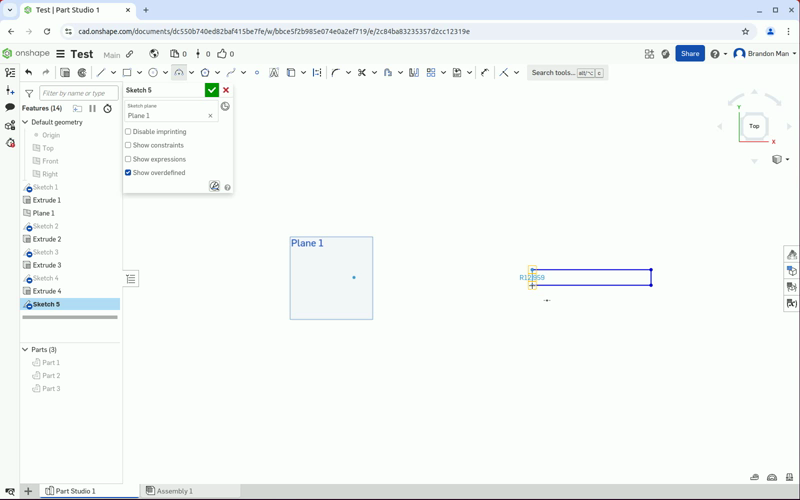
scroll(-6)
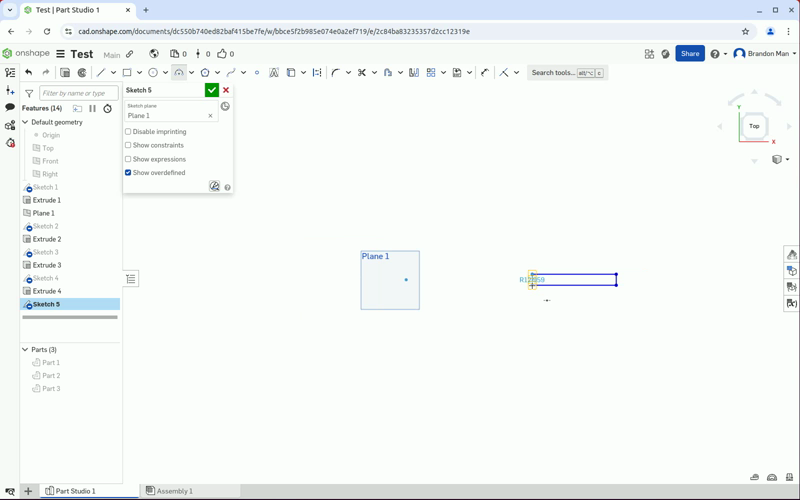
scroll(-6)
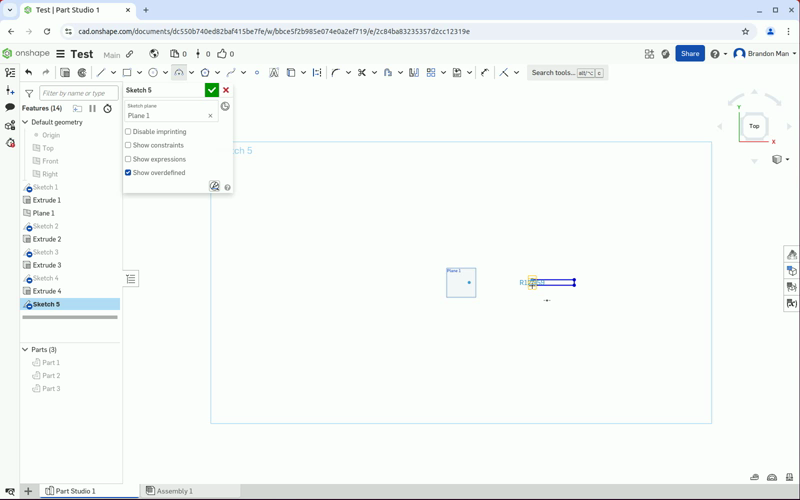
key_down(shift)
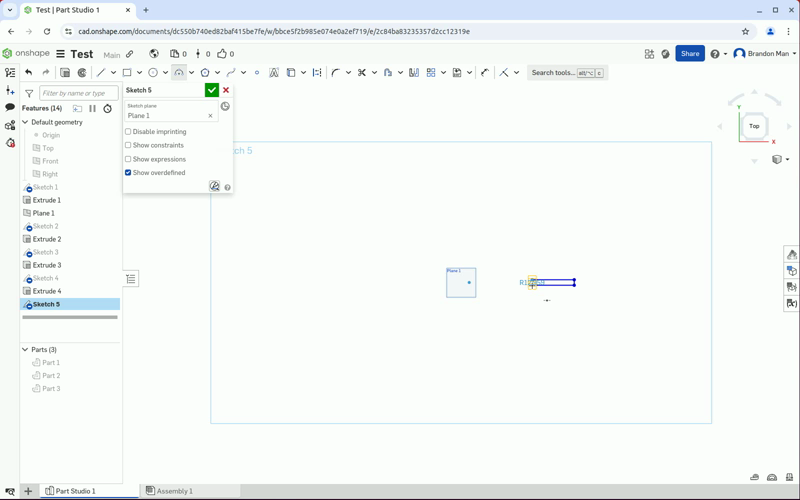
mouse_move(531, 282)
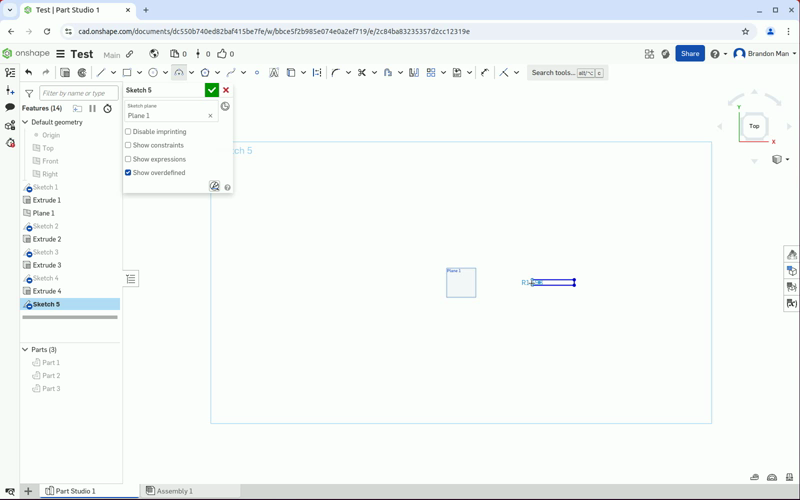
scroll(6)
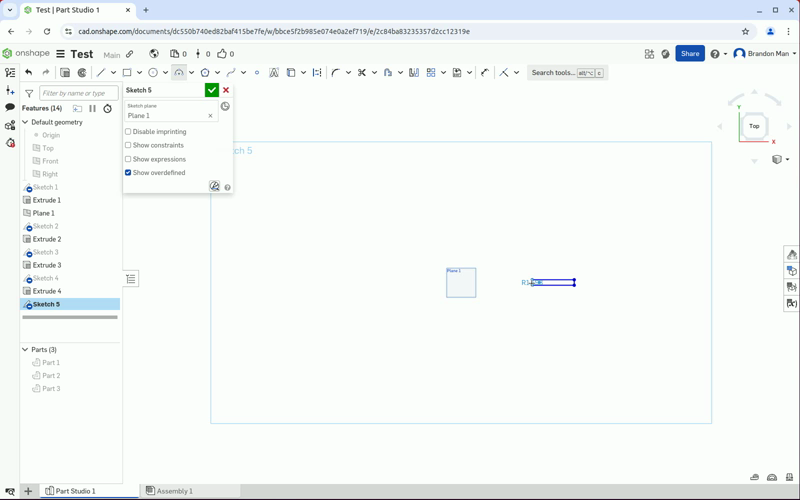
scroll(6)
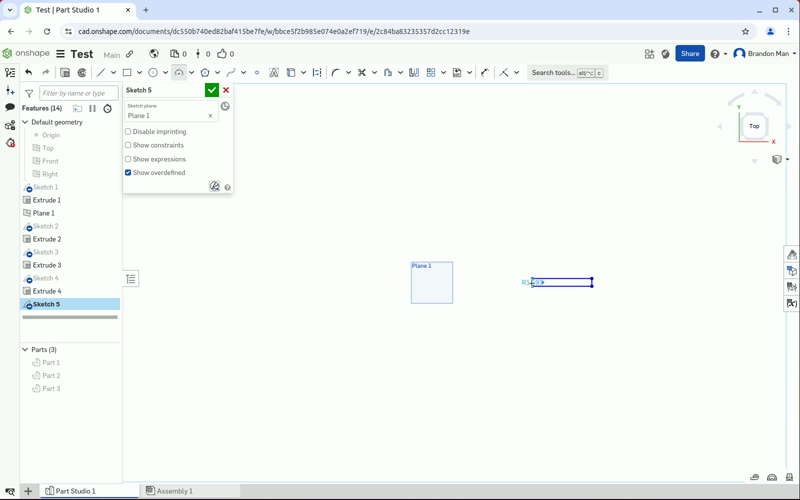
scroll(6)
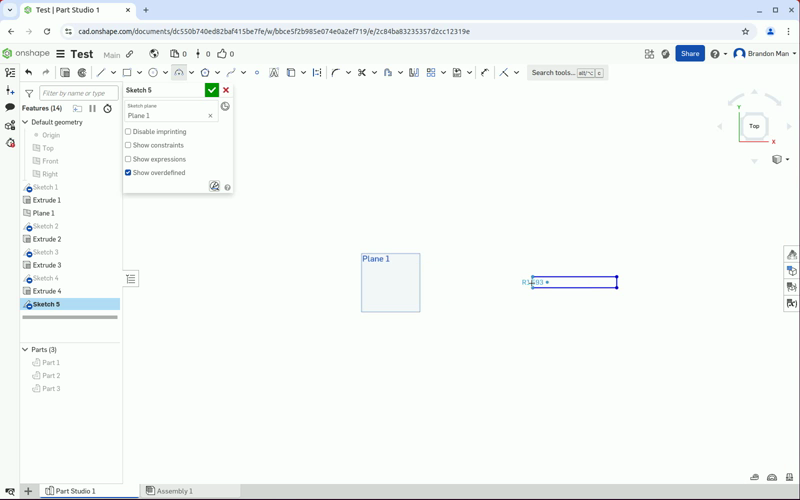
scroll(6)
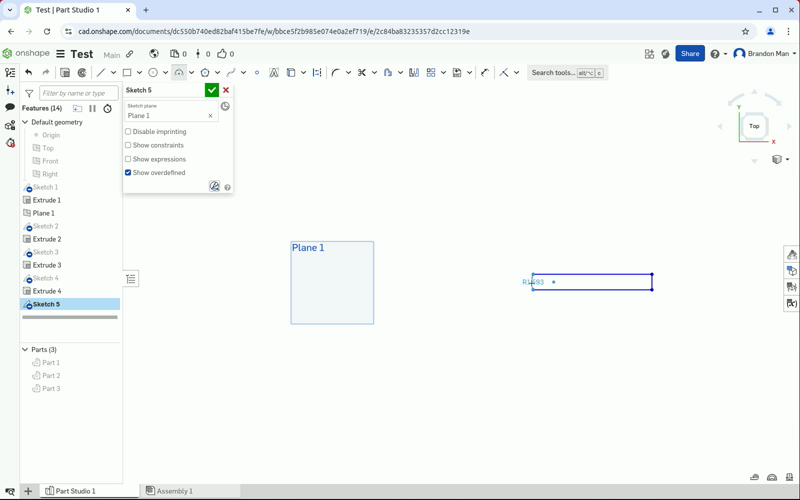
scroll(6)
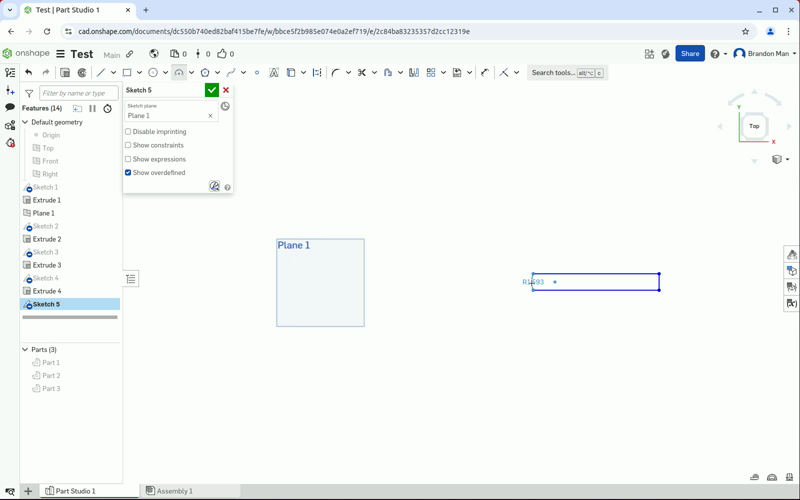
scroll(6)
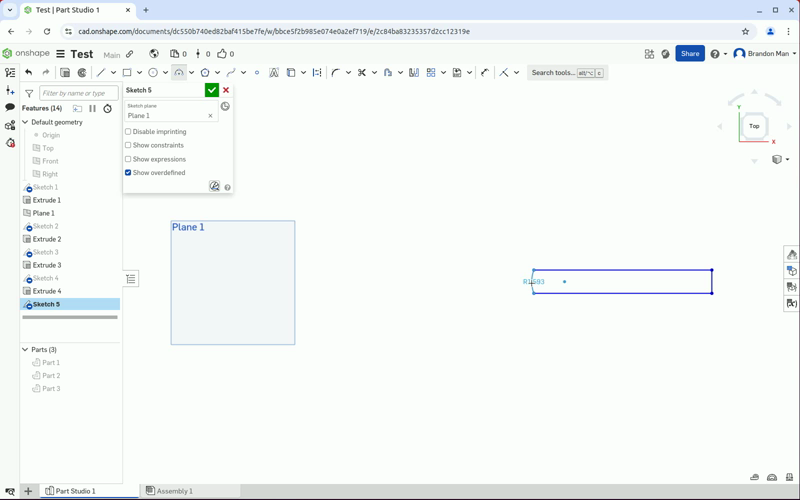
scroll(6)
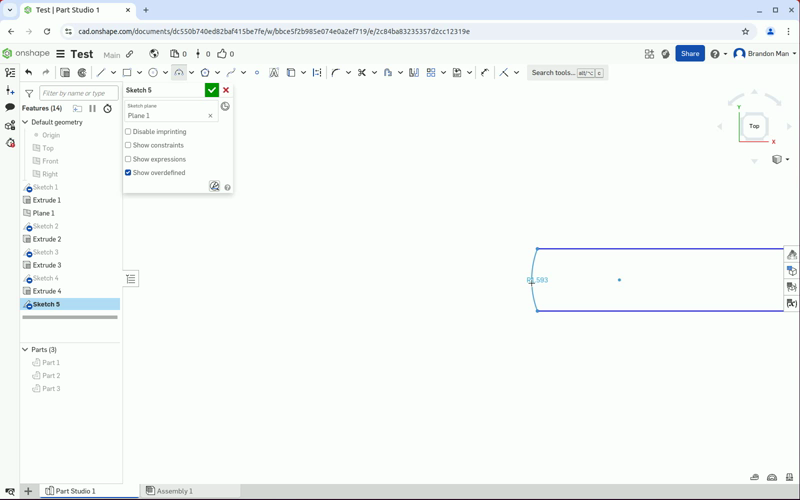
click(531, 282)
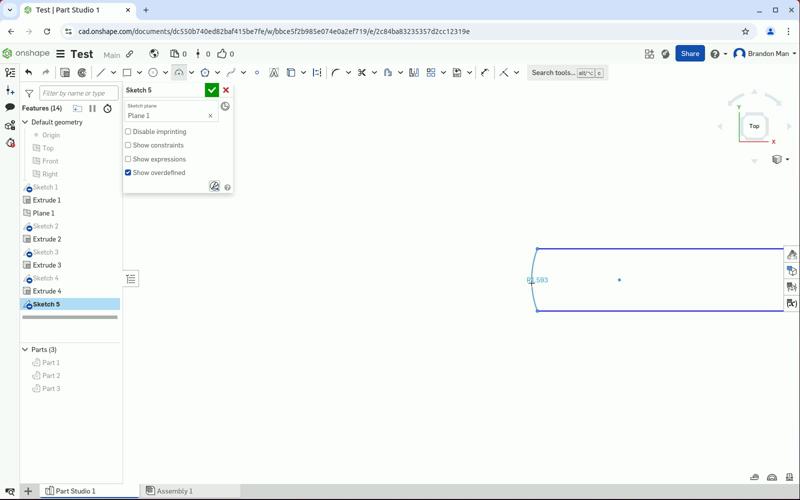
scroll(-6)
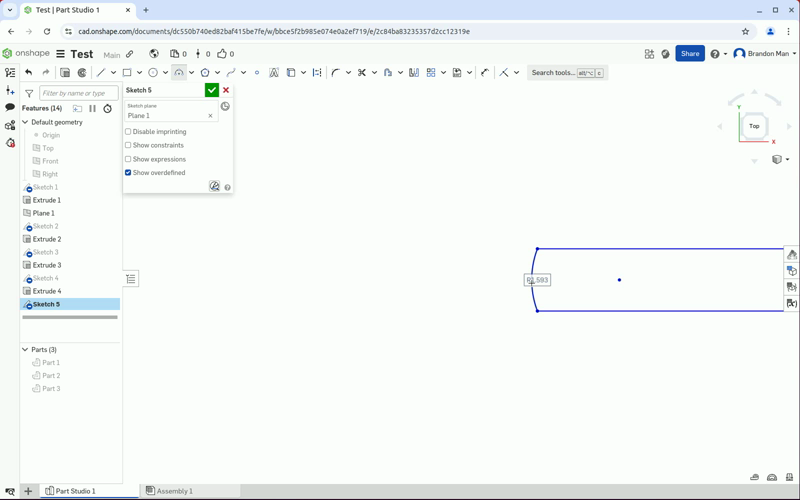
scroll(-6)
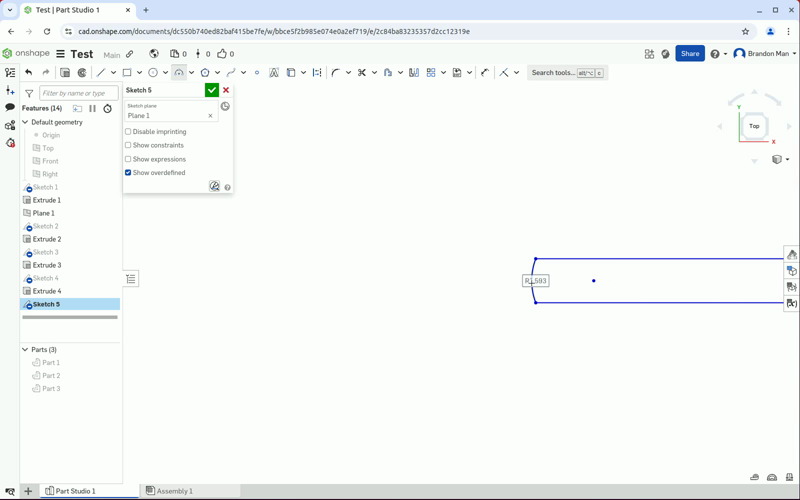
scroll(-6)
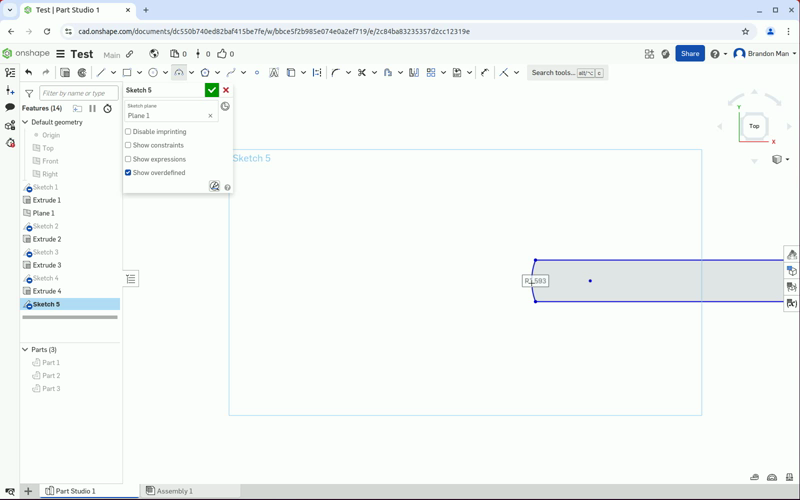
scroll(-6)
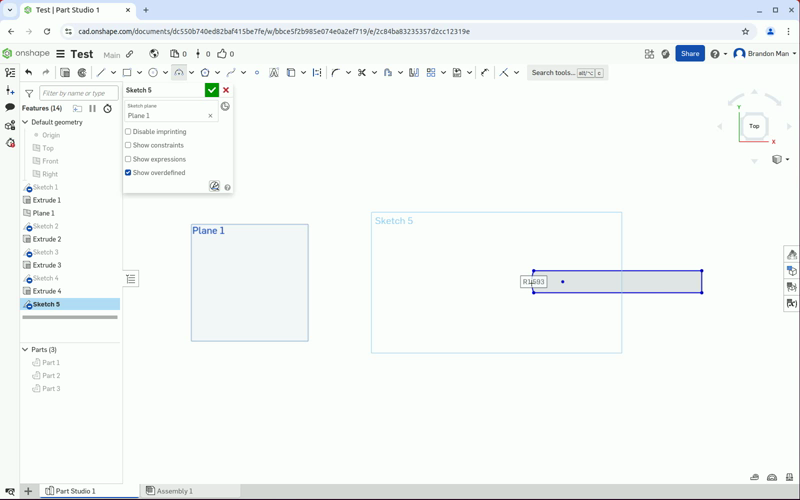
scroll(-6)
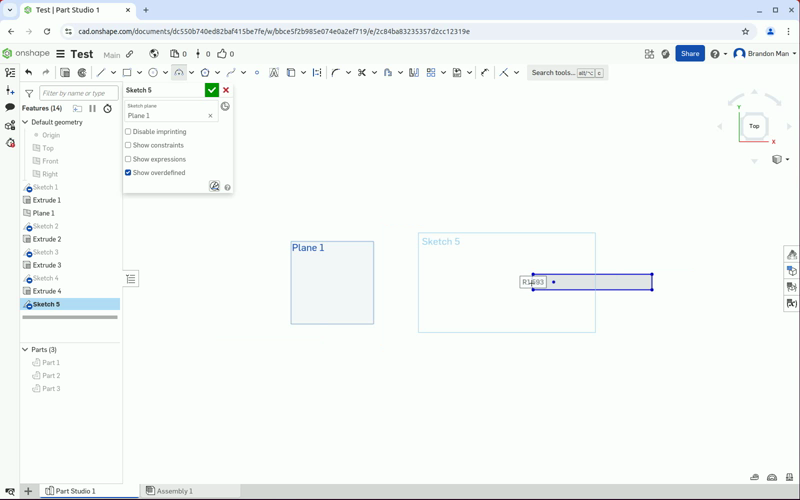
scroll(-6)
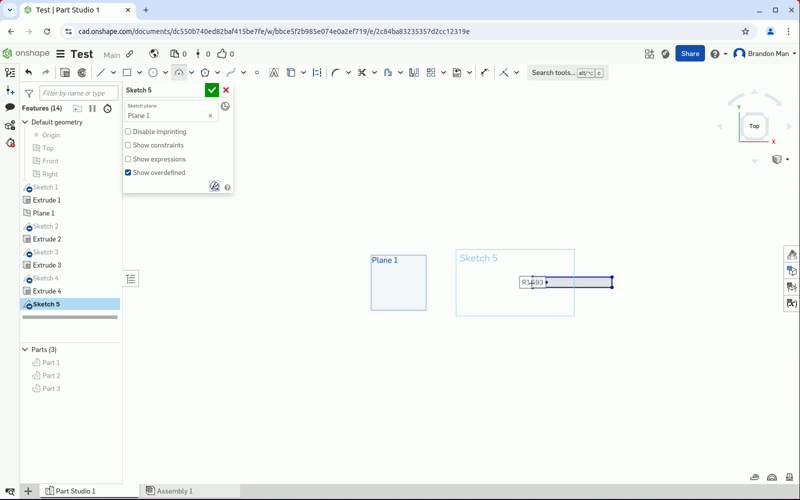
scroll(-6)
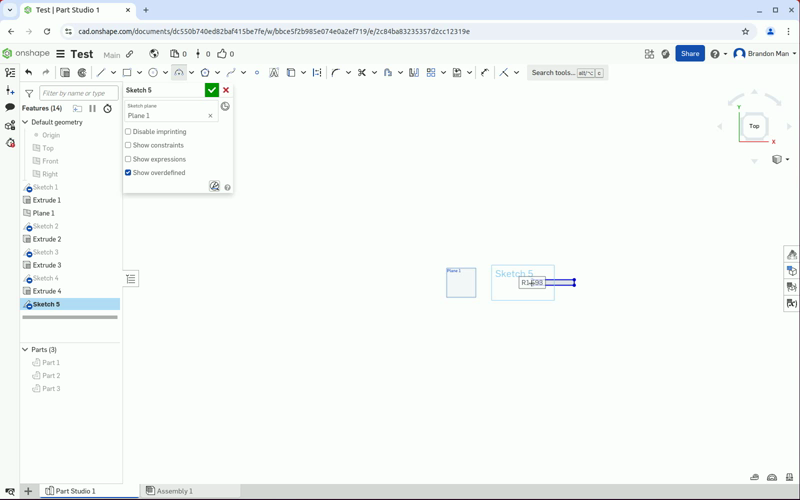
key_up(shift)
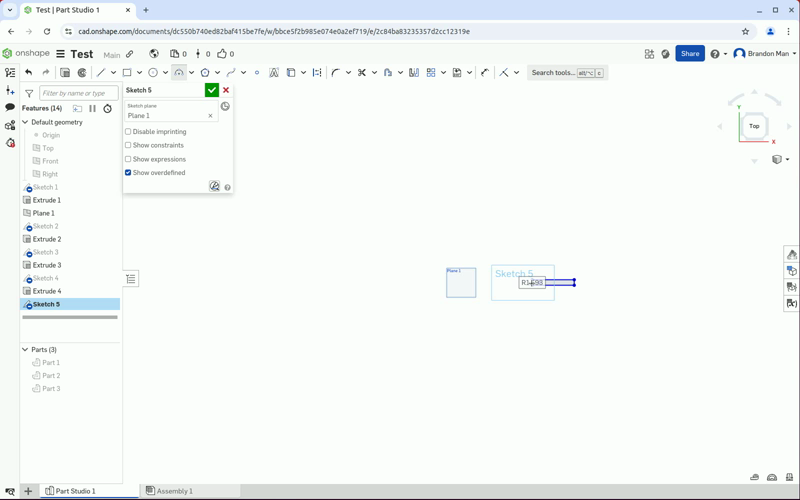
key(esc)
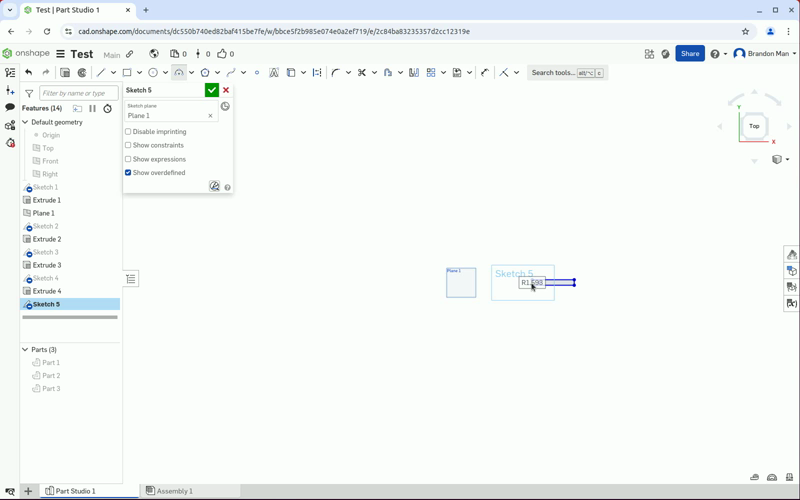
mouse_move(548, 280)
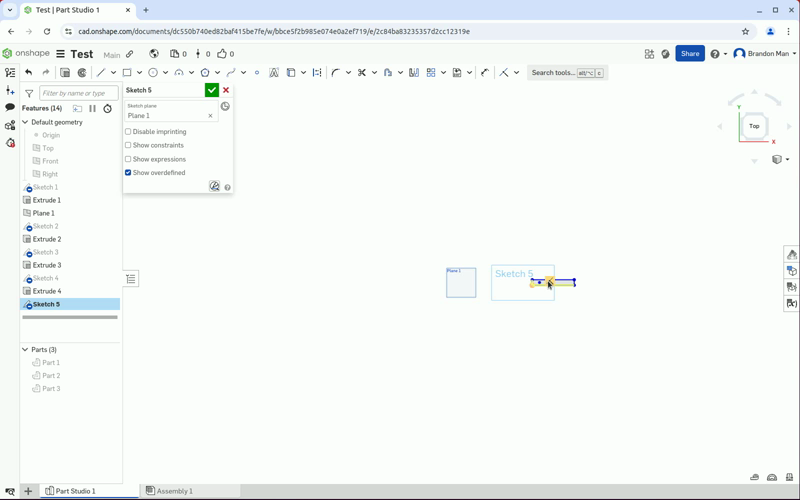
scroll(6)
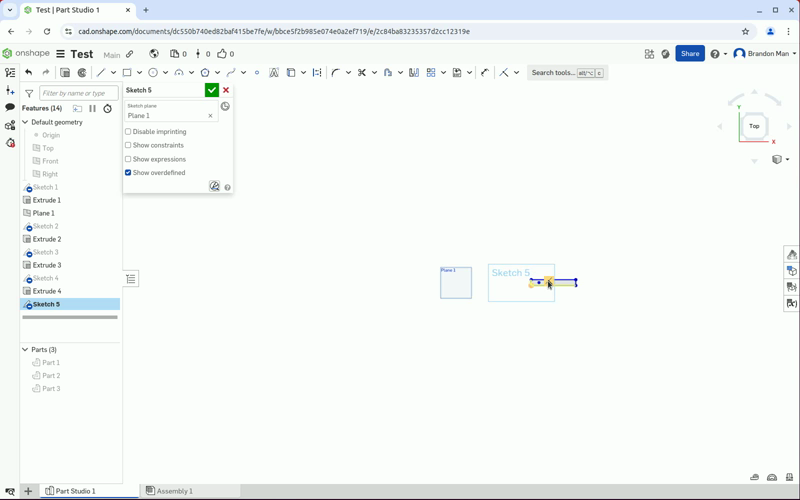
scroll(6)
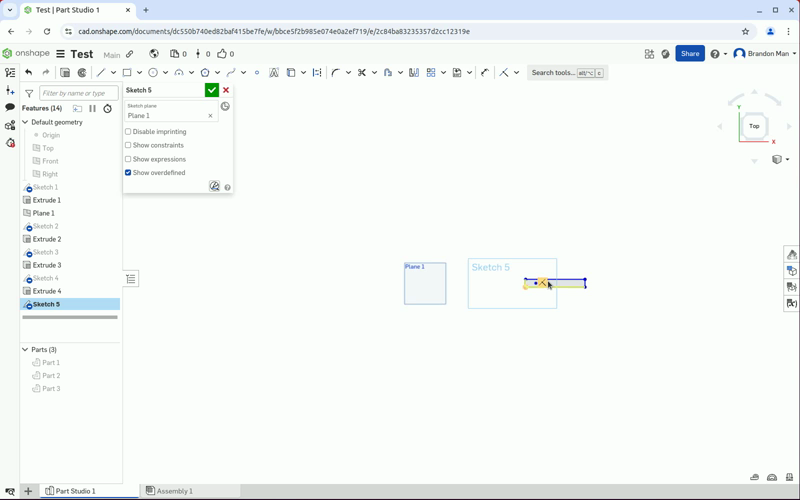
scroll(6)
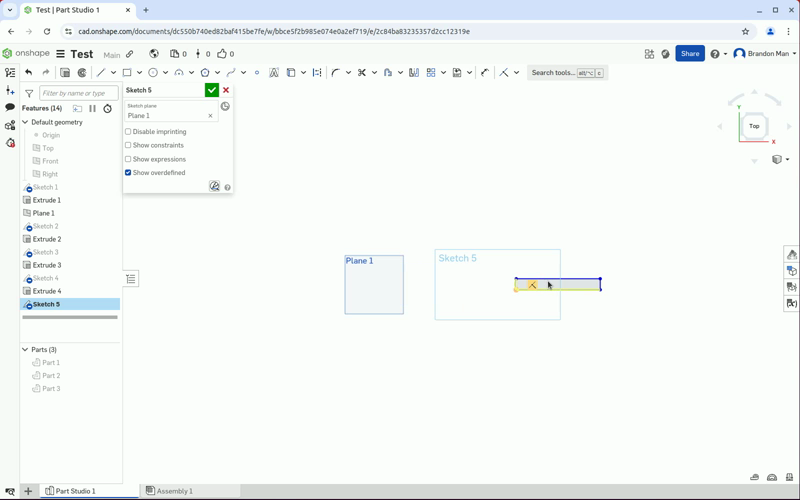
scroll(6)
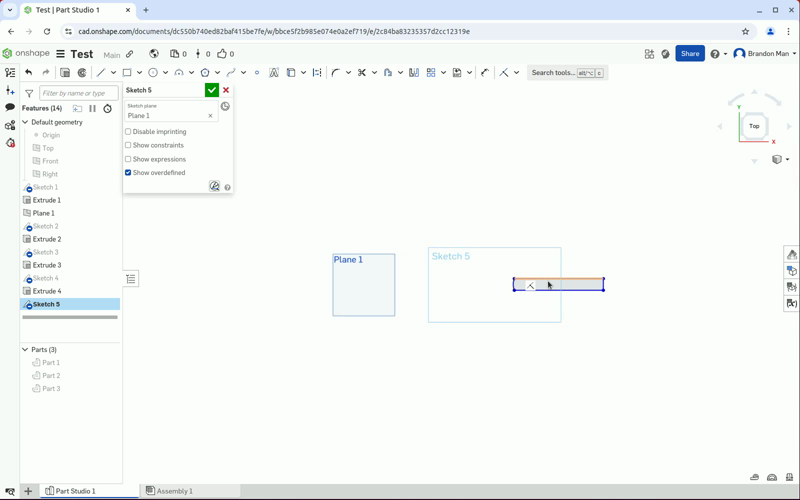
scroll(6)
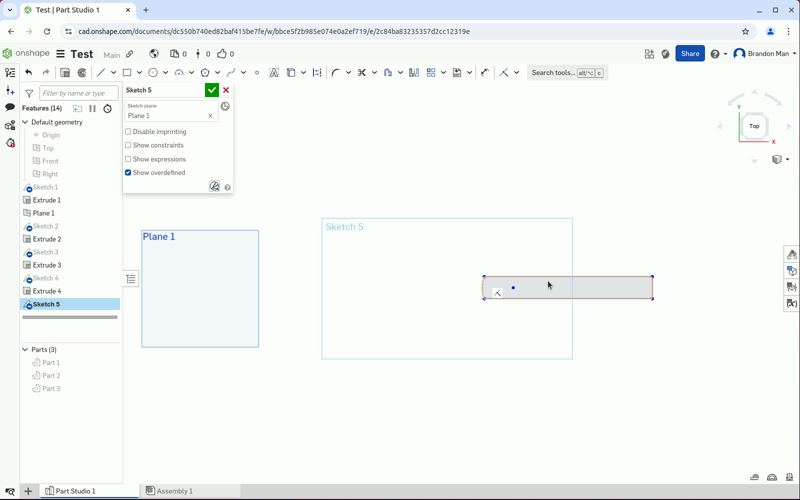
scroll(6)
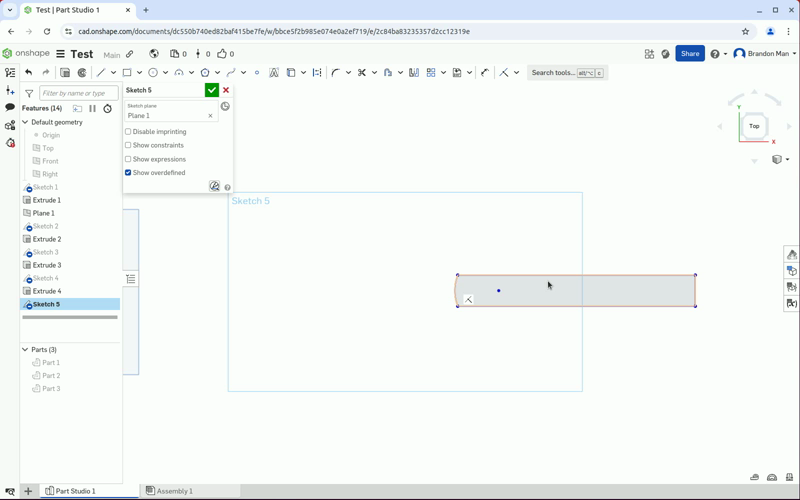
scroll(6)
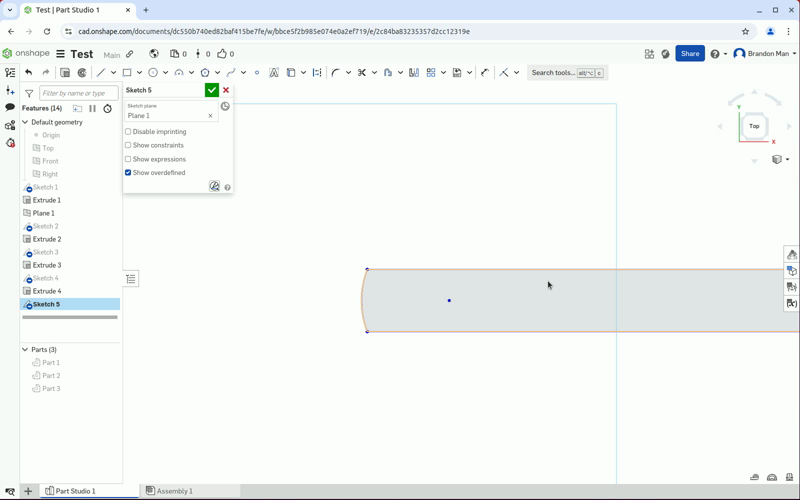
click(548, 280)
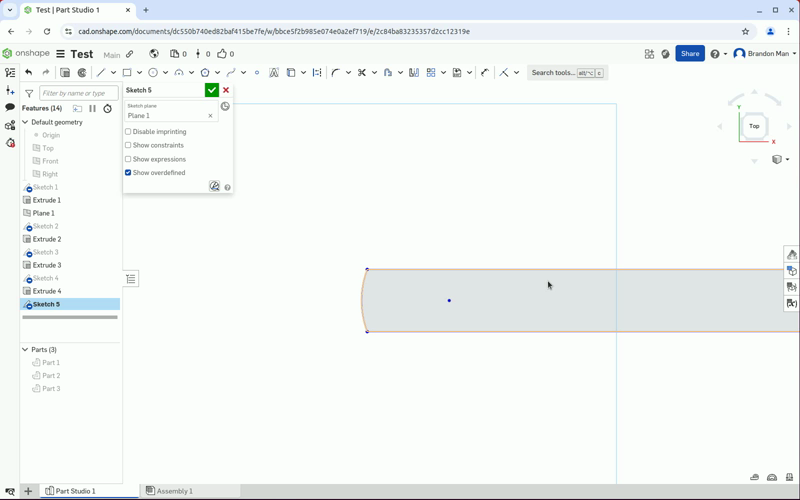
scroll(-6)
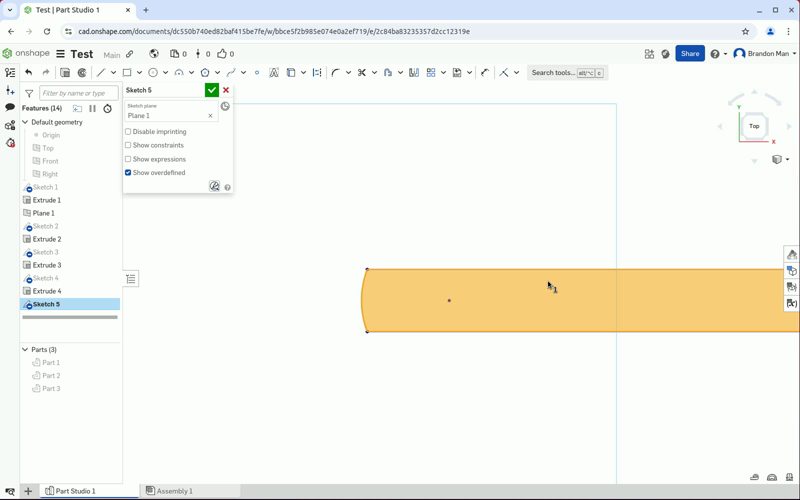
scroll(-6)
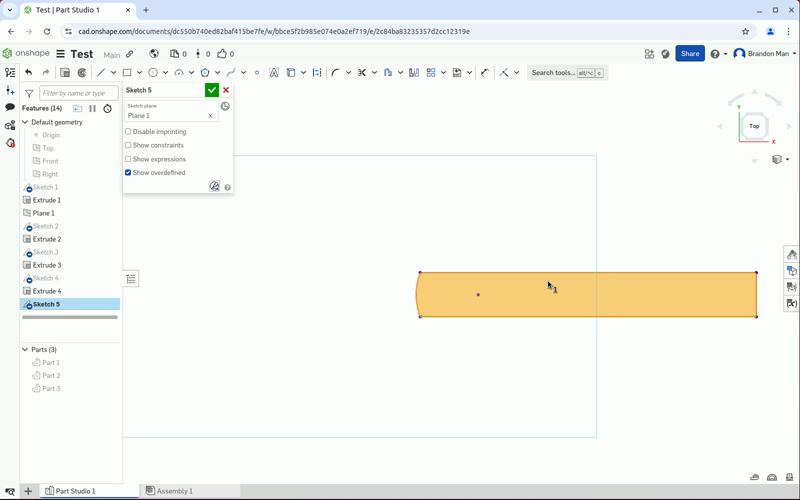
scroll(-6)
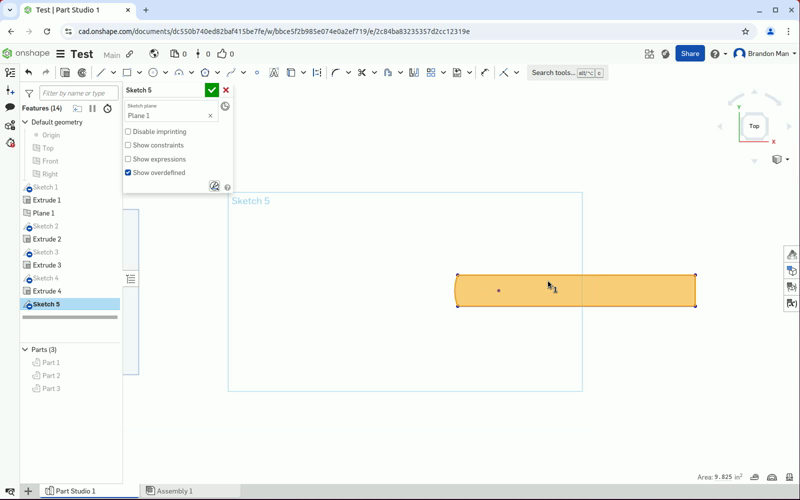
scroll(-6)
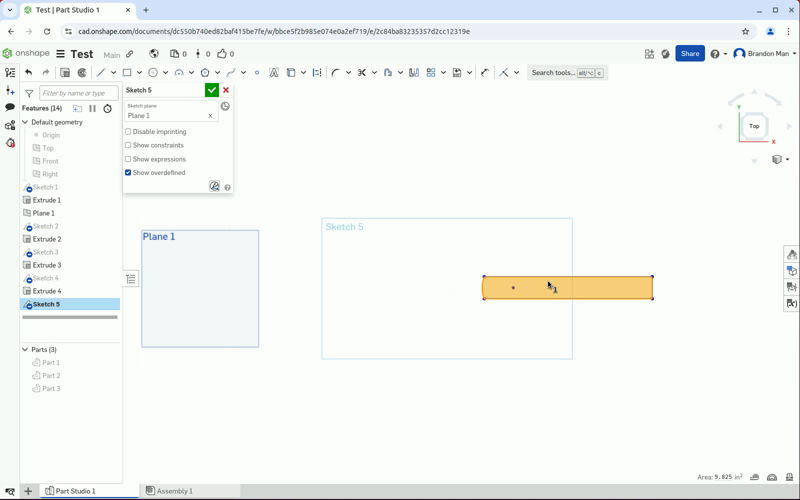
scroll(-6)
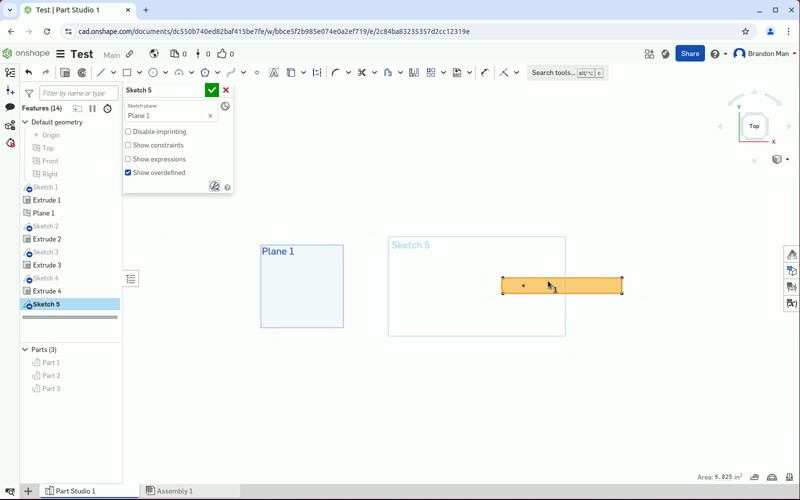
scroll(-6)
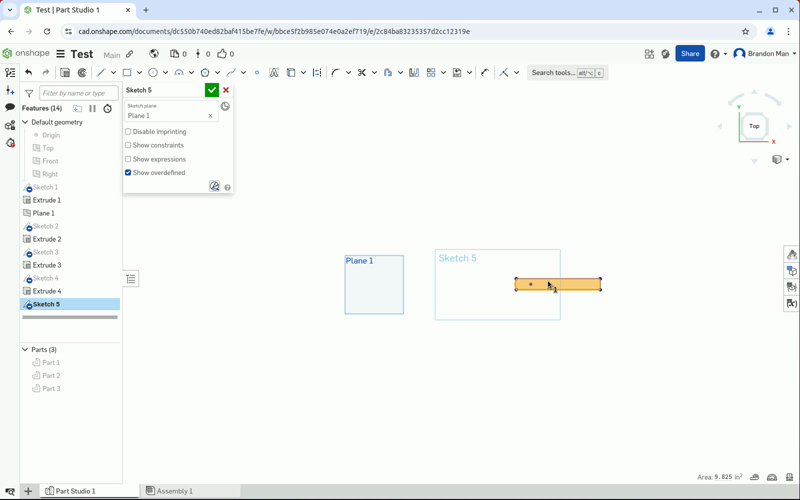
scroll(-6)
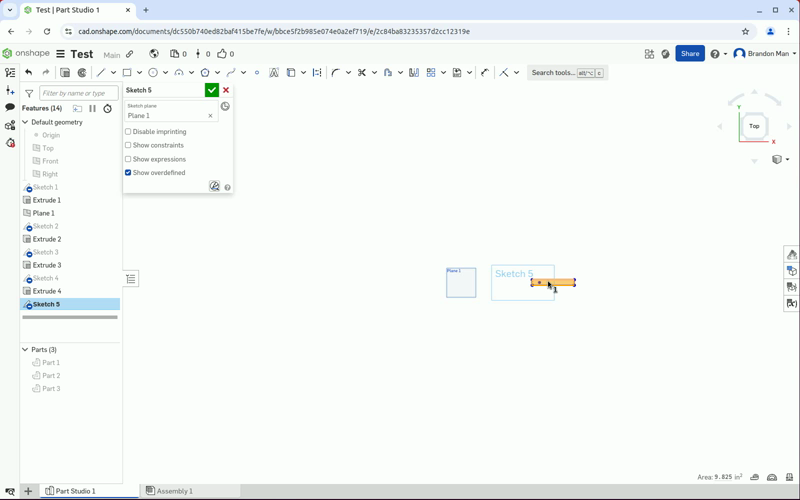
mouse_move(73, 352)
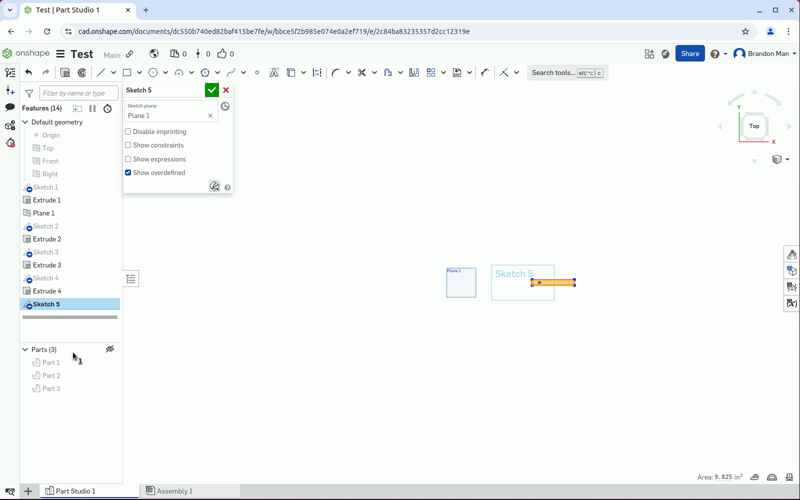
key(shift+y)
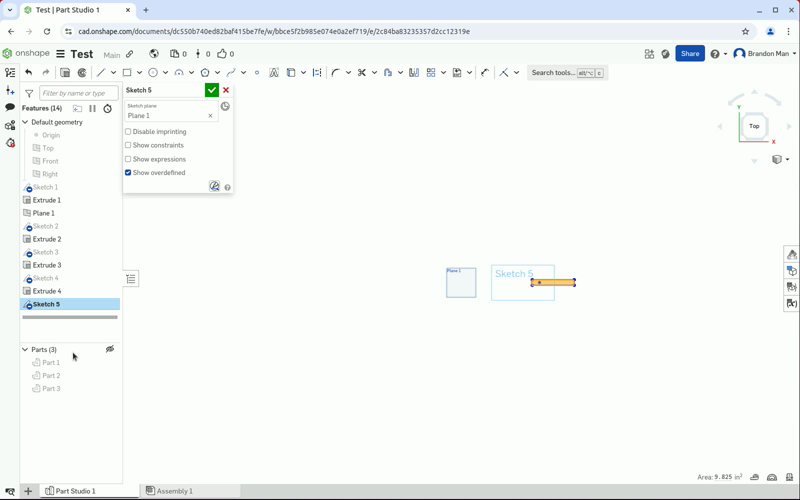
key(shift+e)
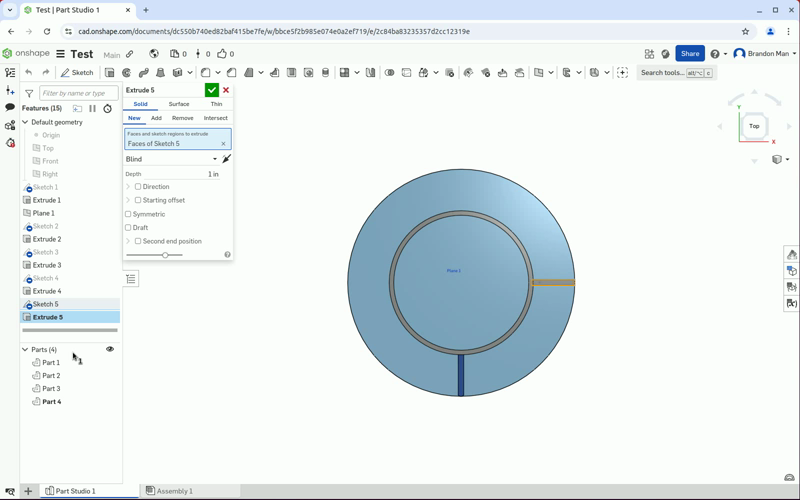
mouse_move(143, 106)
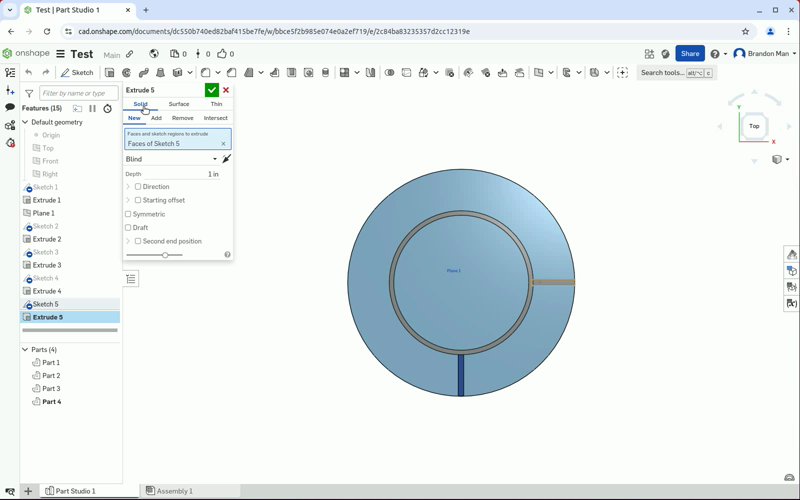
click(143, 106)
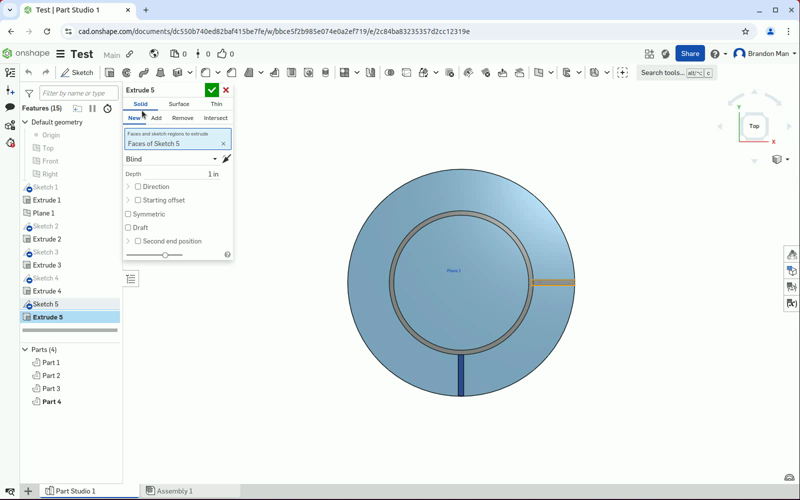
mouse_move(137, 120)
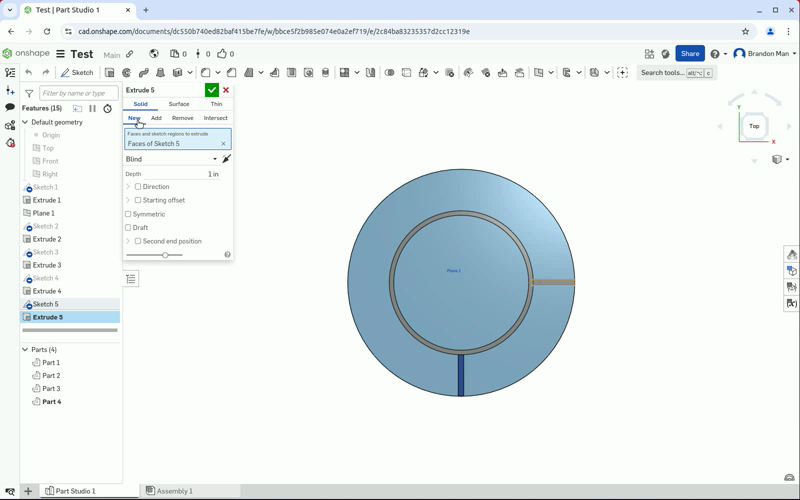
click(137, 120)
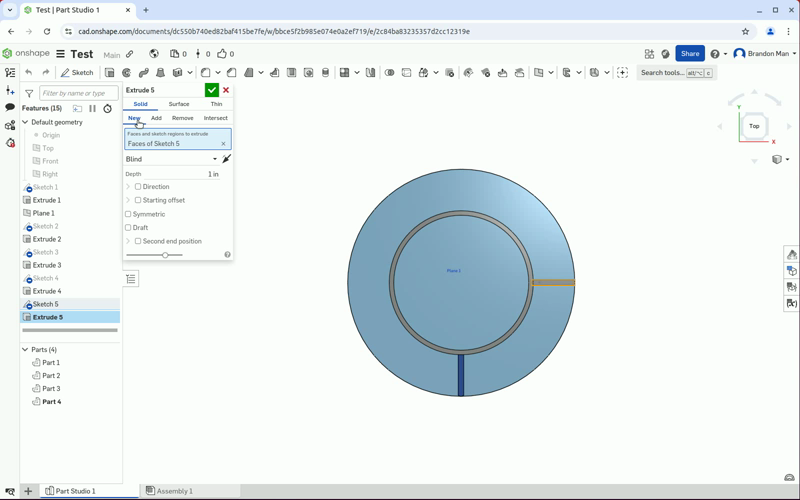
key(tab, 4)
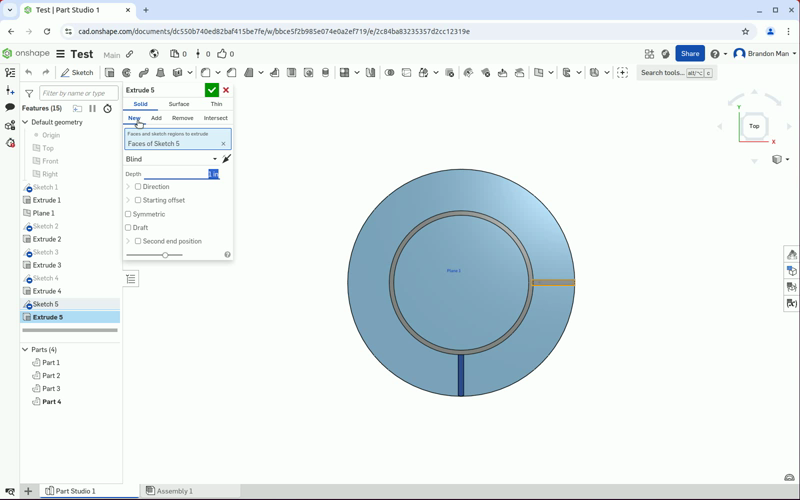
text(8.666)
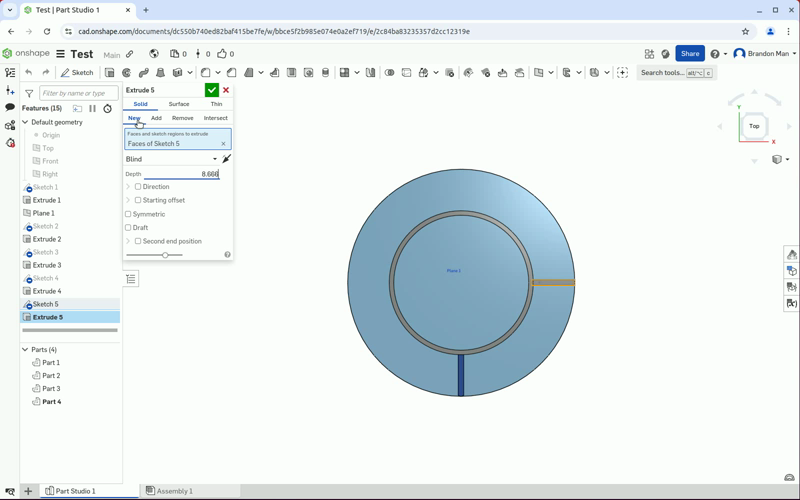
key(enter)
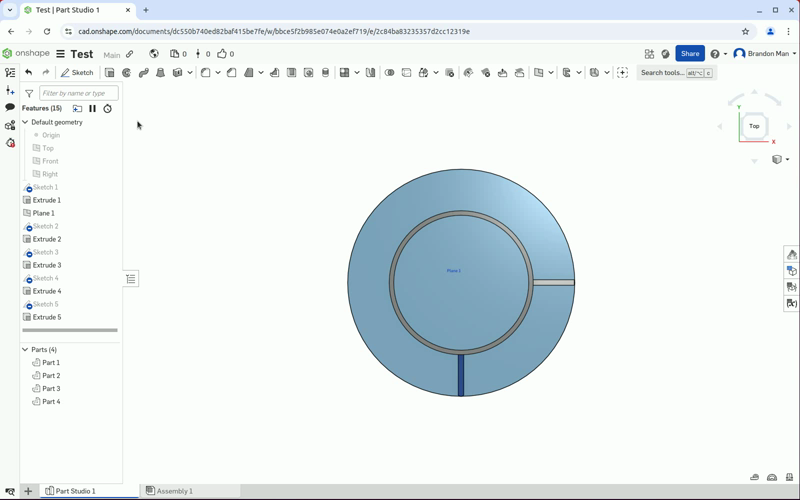
key(shift+h)
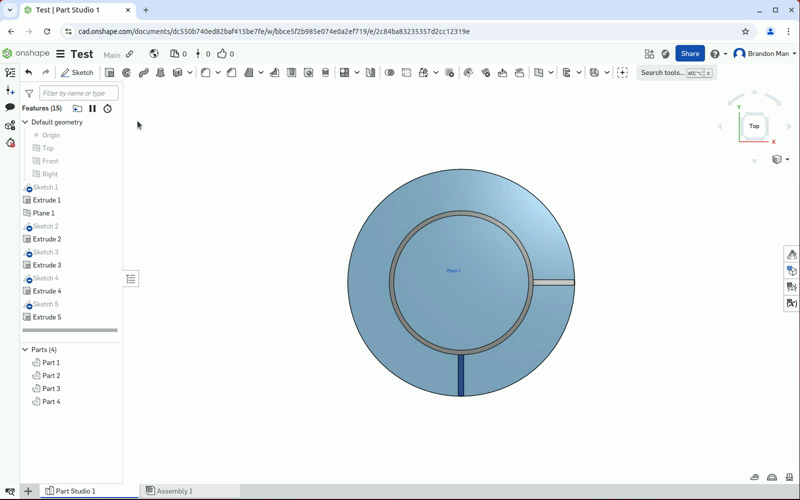
key(shift+h)
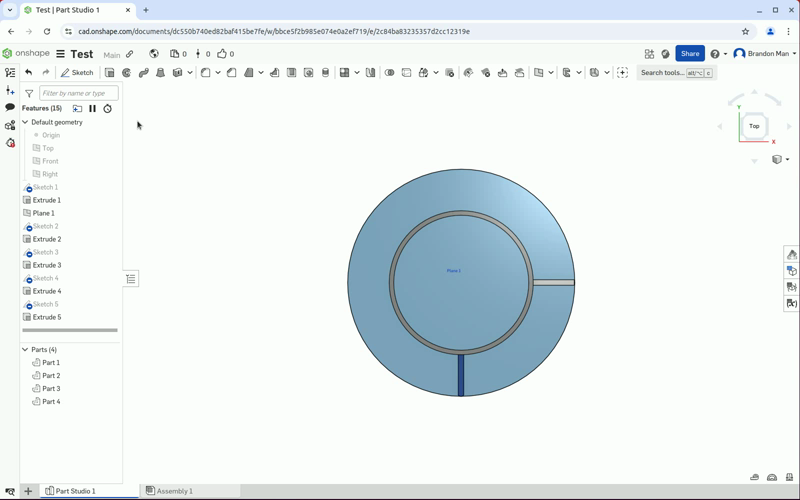
mouse_move(73, 189)
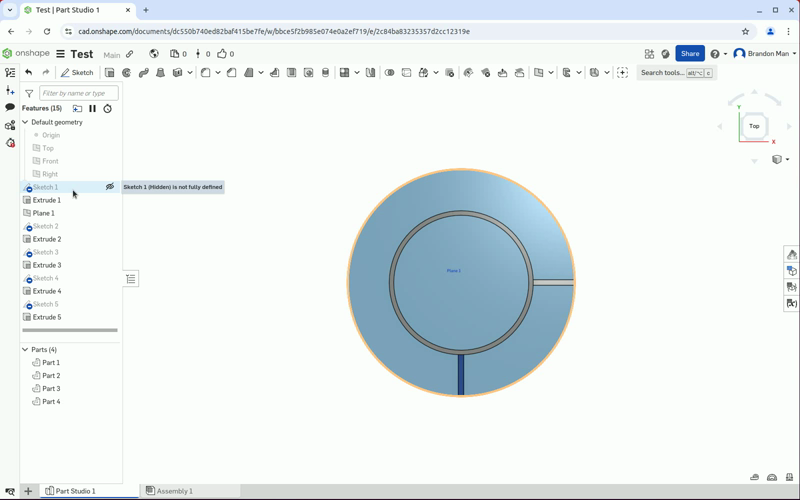
click(73, 189)
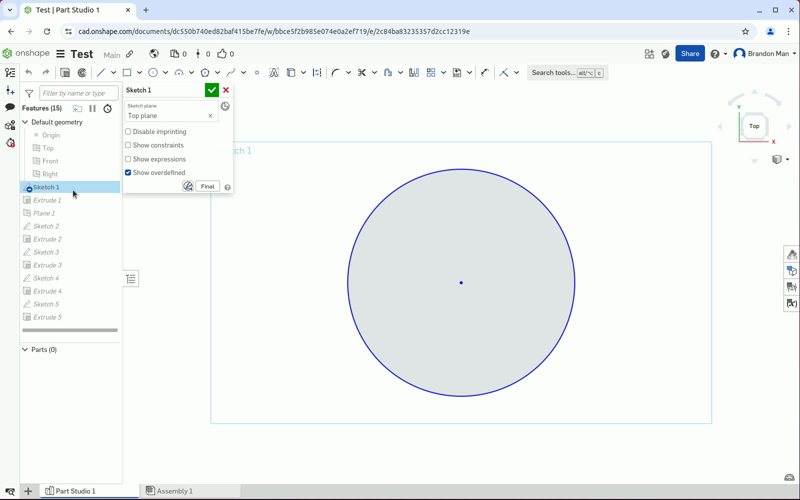
mouse_move(229, 92)
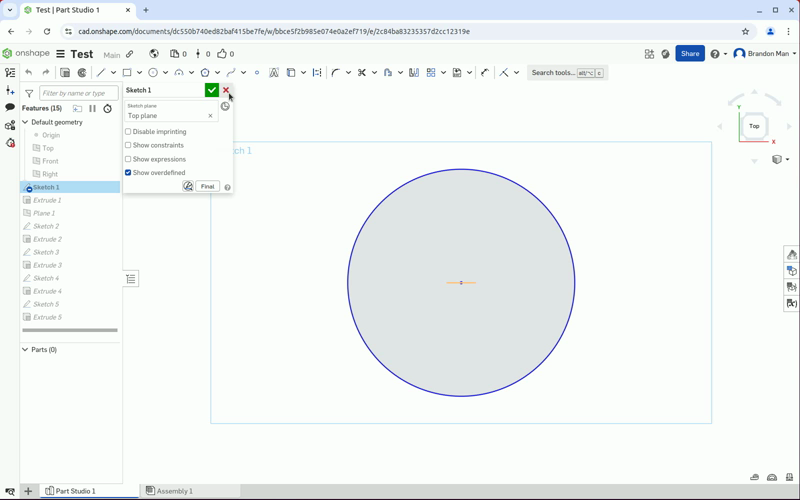
click(229, 92)
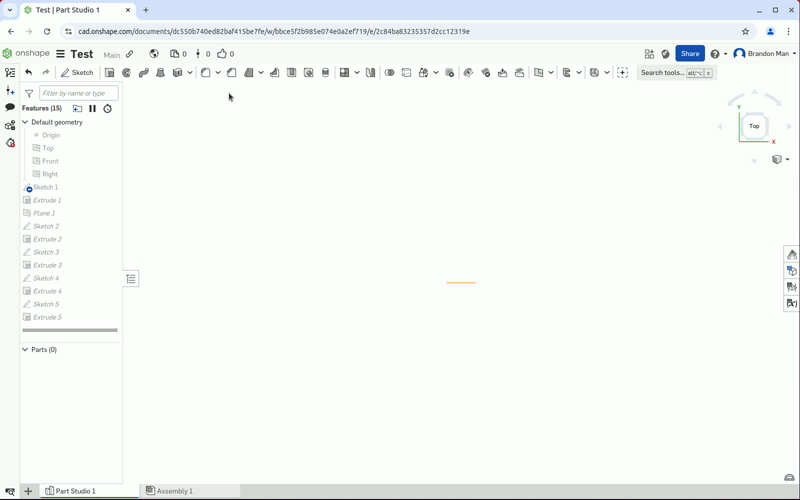
key(shift+s)
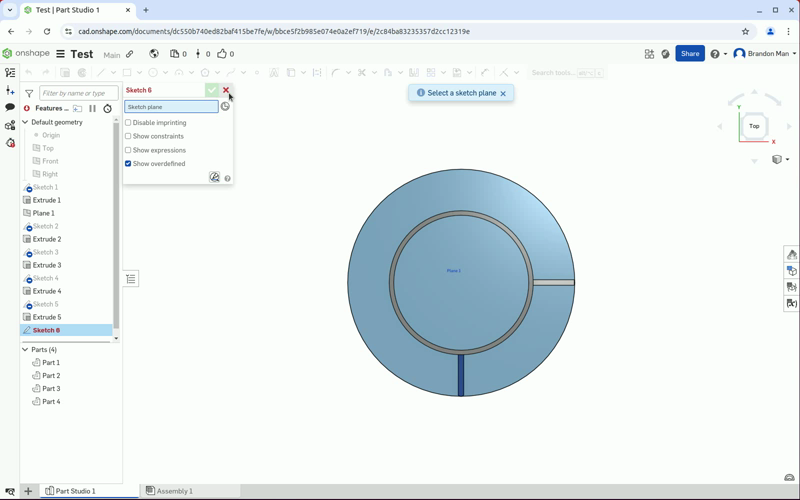
mouse_move(69, 215)
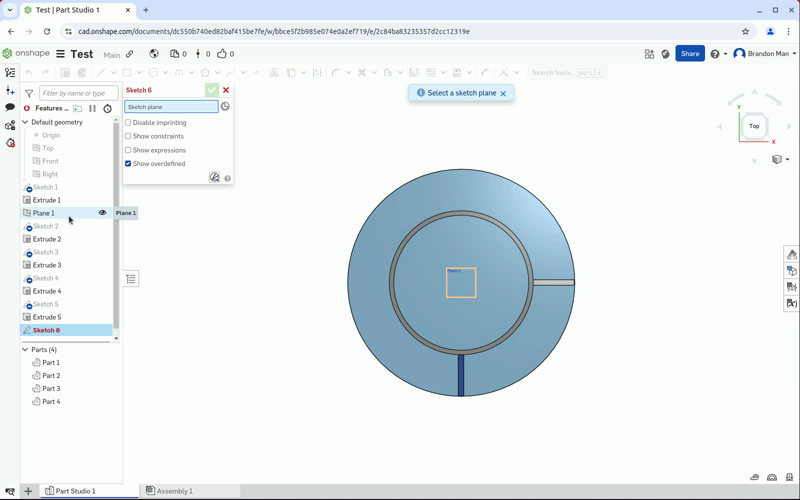
click(69, 215)
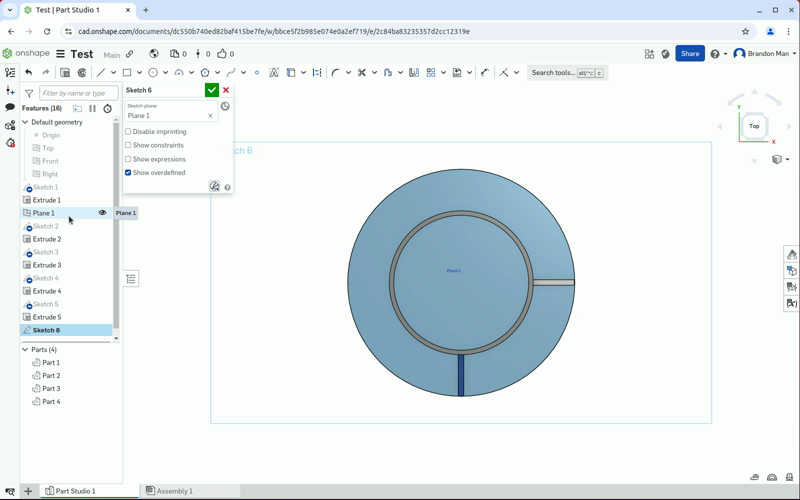
mouse_move(73, 352)
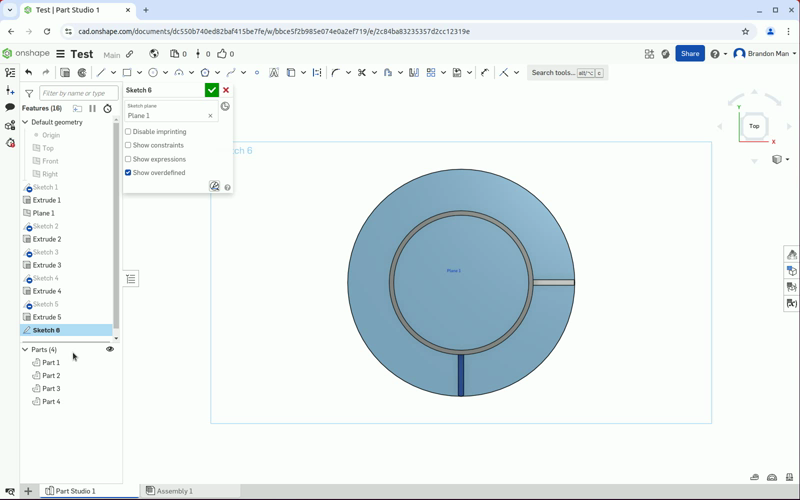
key(y)
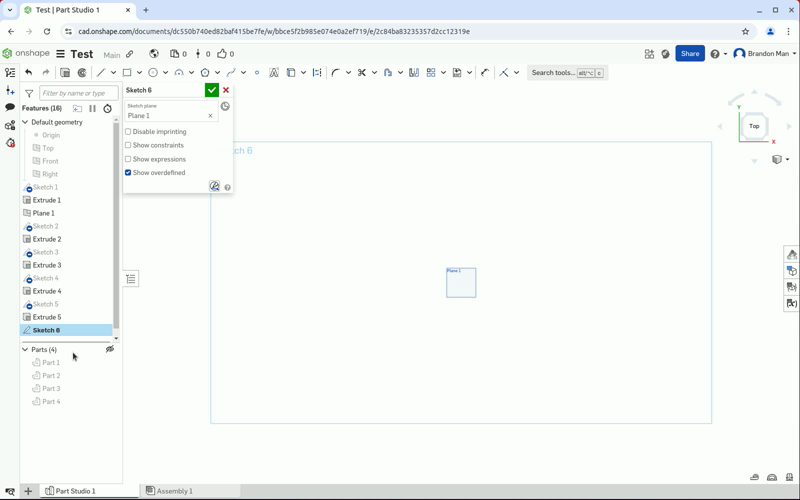
key(l)
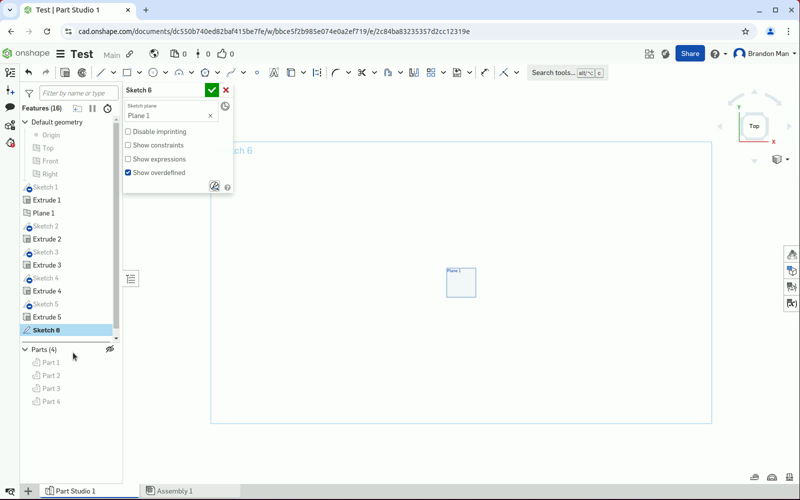
key_down(shift)
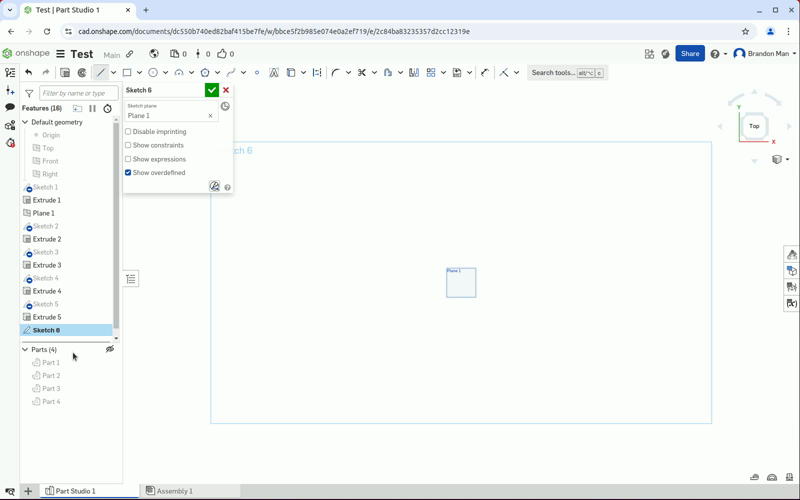
mouse_move(348, 285)
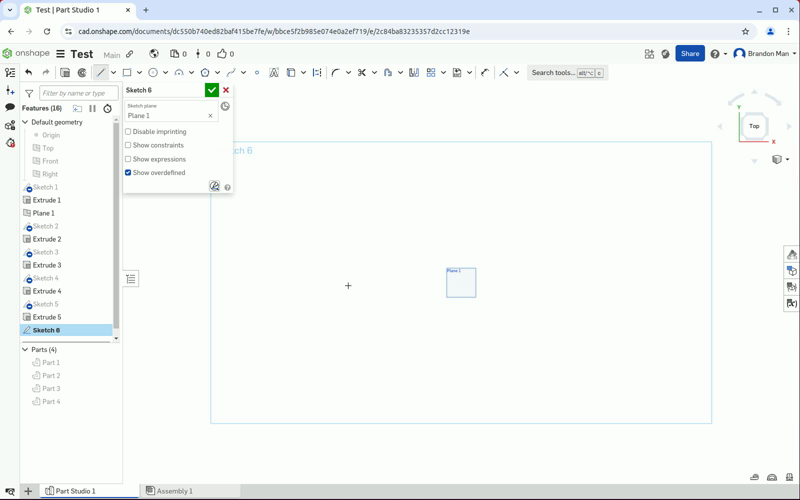
click(348, 285)
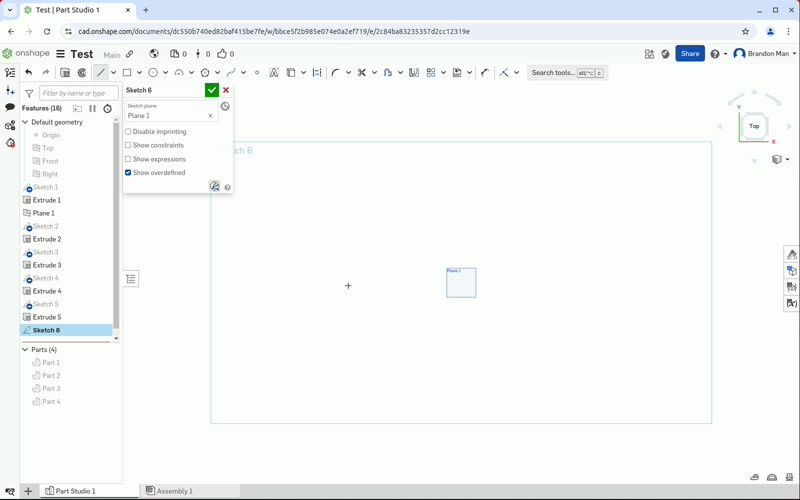
key_up(shift)
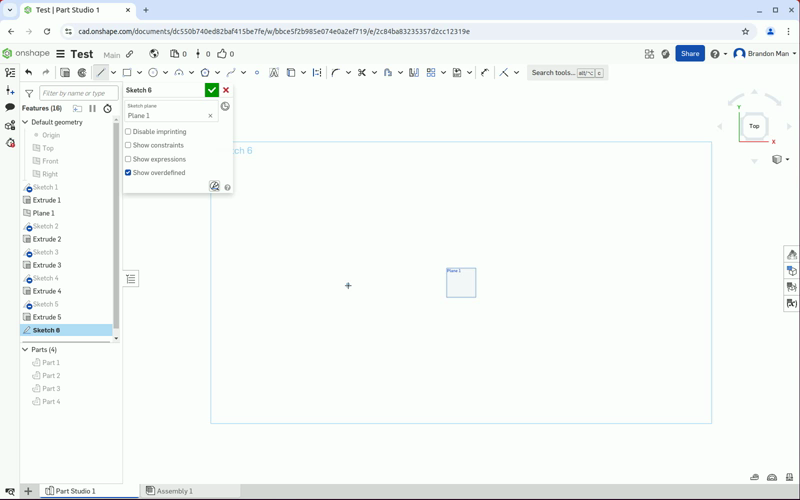
key_down(shift)
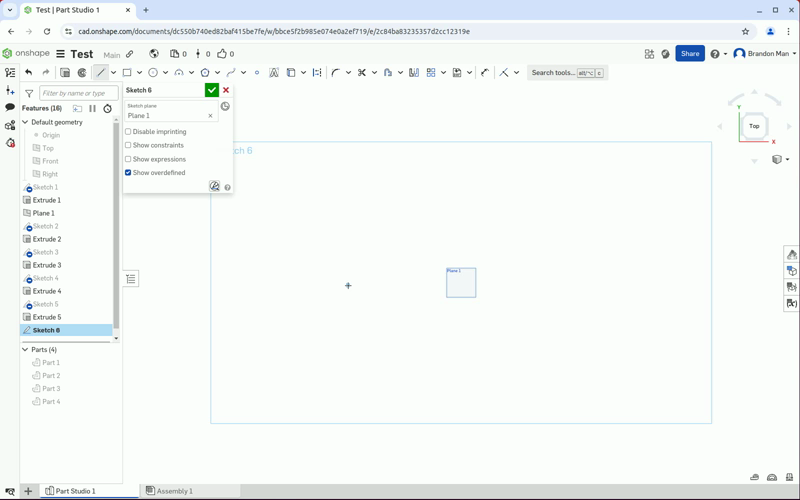
mouse_move(378, 285)
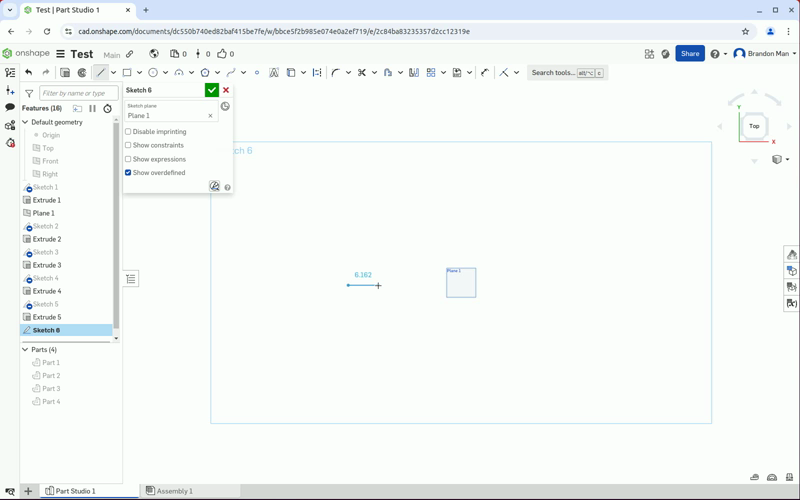
mouse_move(389, 285)
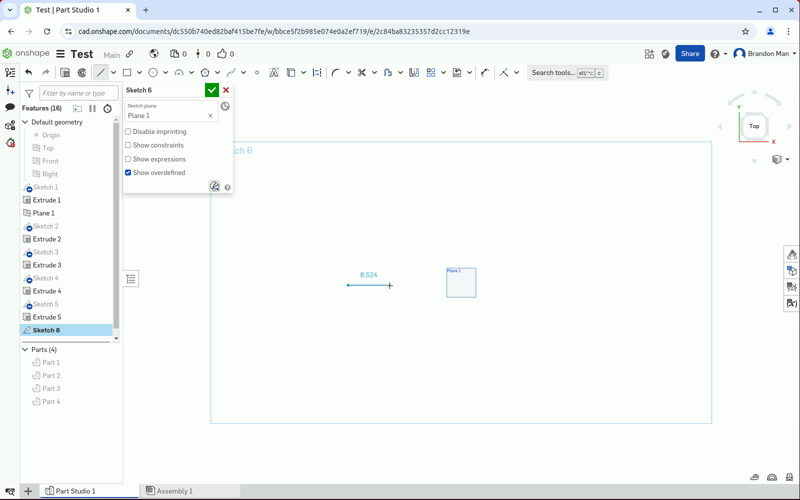
click(389, 285)
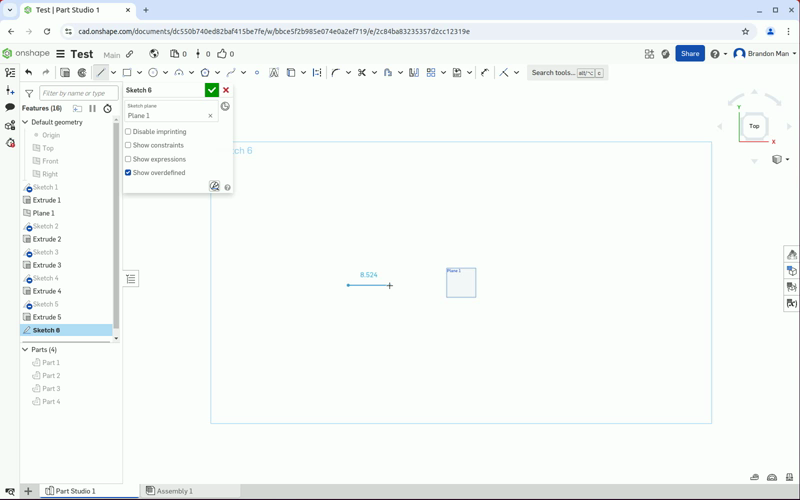
key_up(shift)
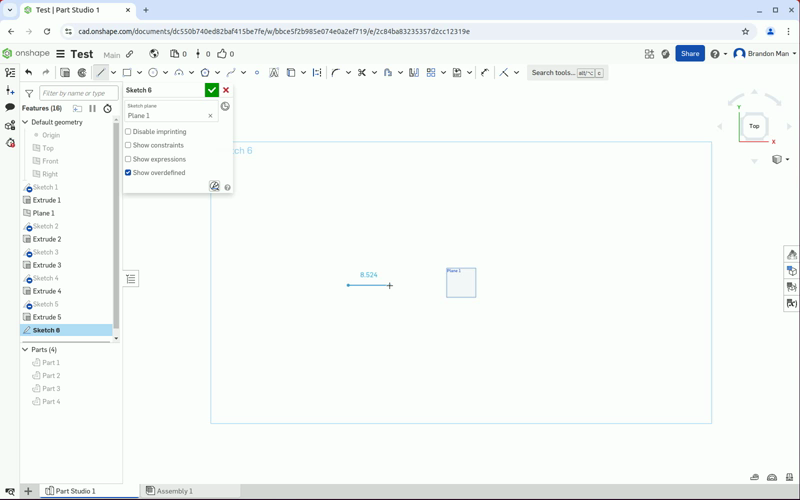
key(esc)
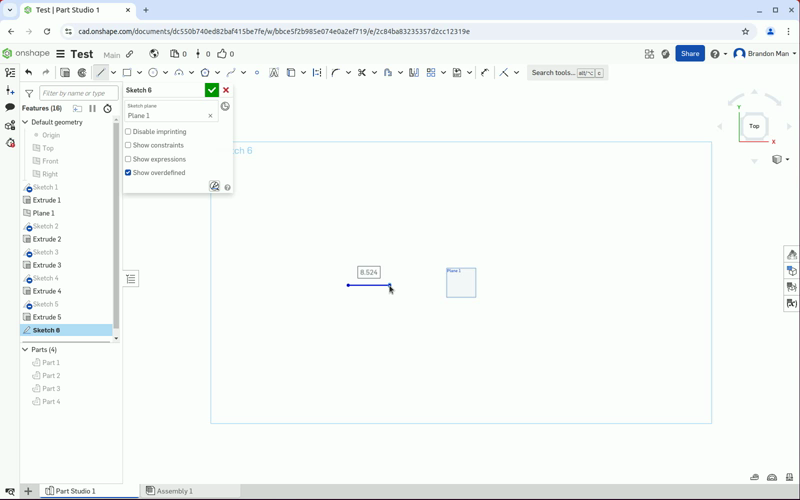
key(a)
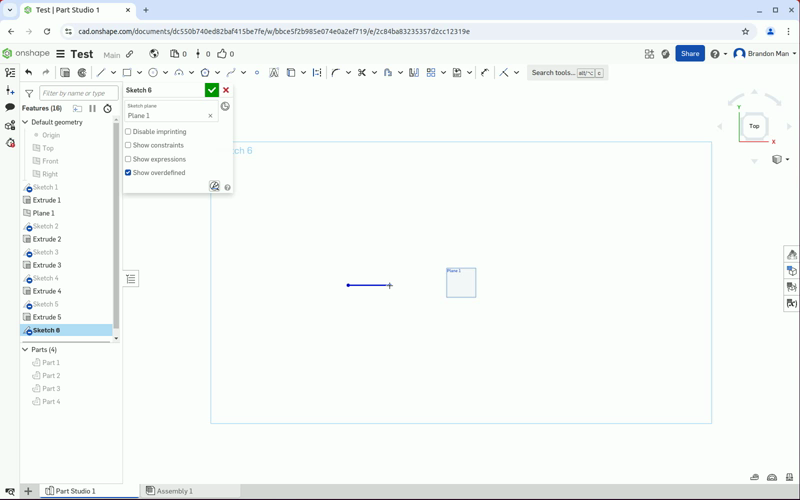
mouse_move(389, 285)
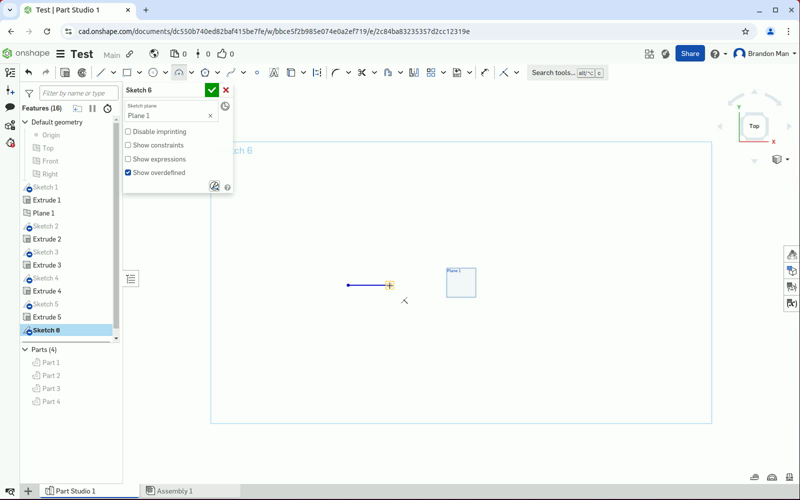
click(389, 285)
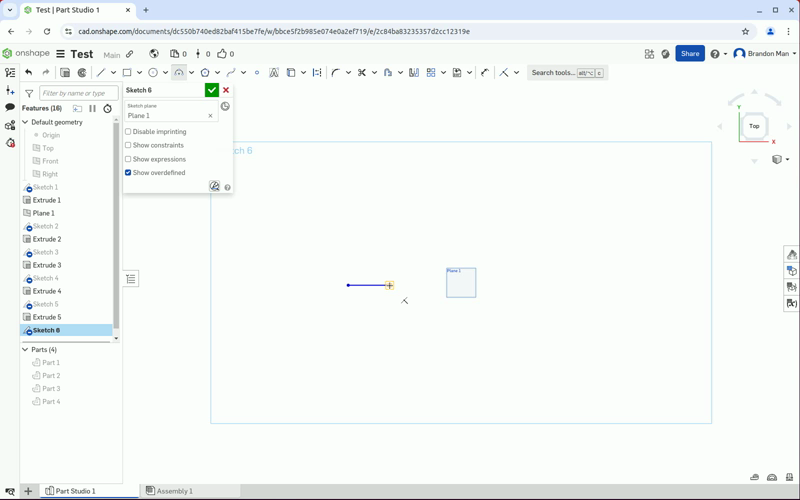
key_down(shift)
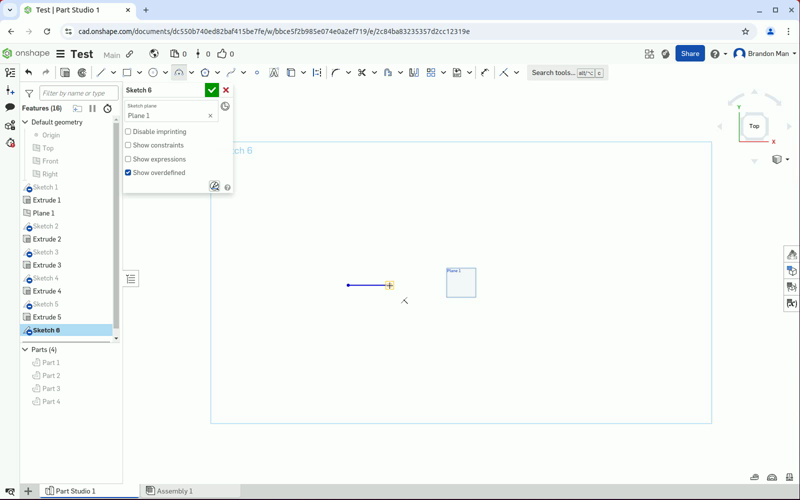
mouse_move(389, 279)
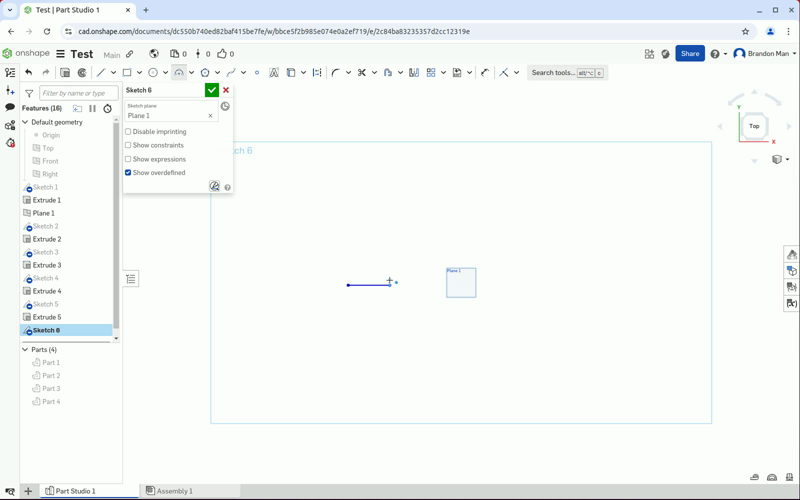
scroll(6)
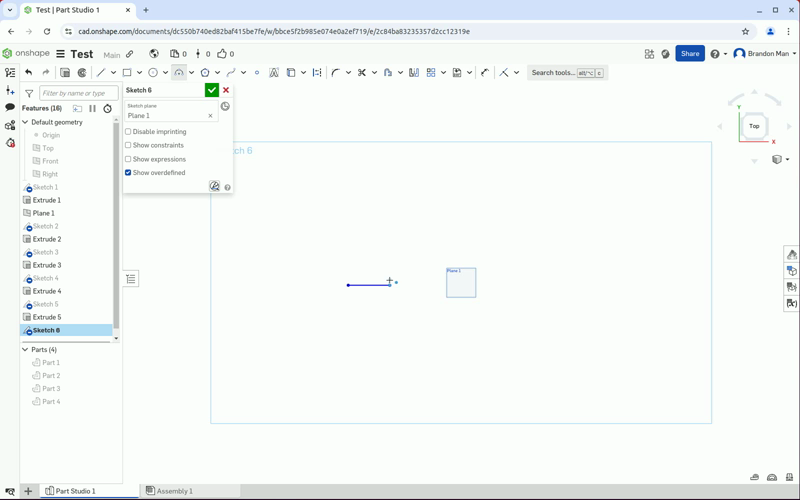
scroll(6)
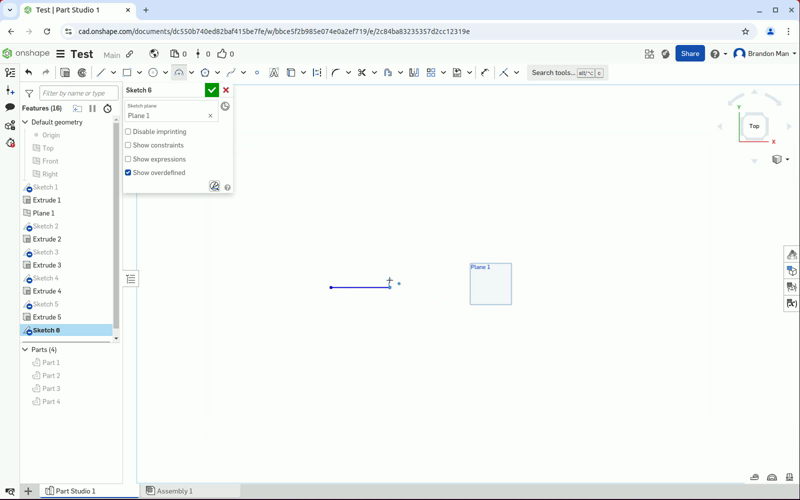
scroll(6)
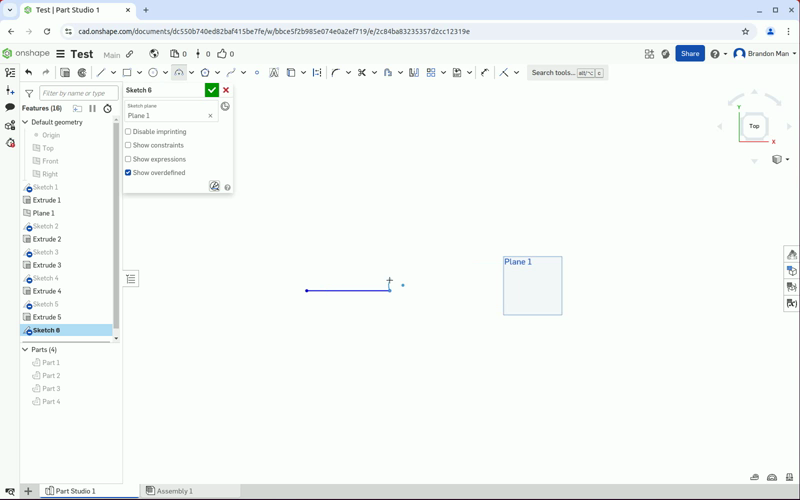
scroll(6)
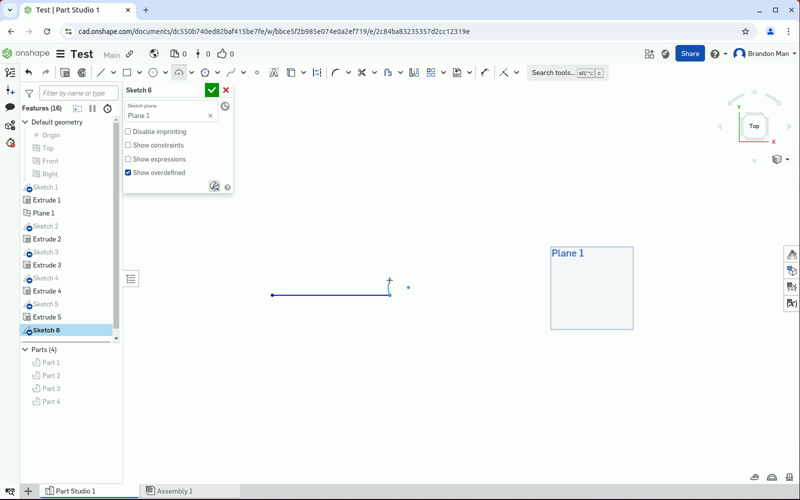
scroll(6)
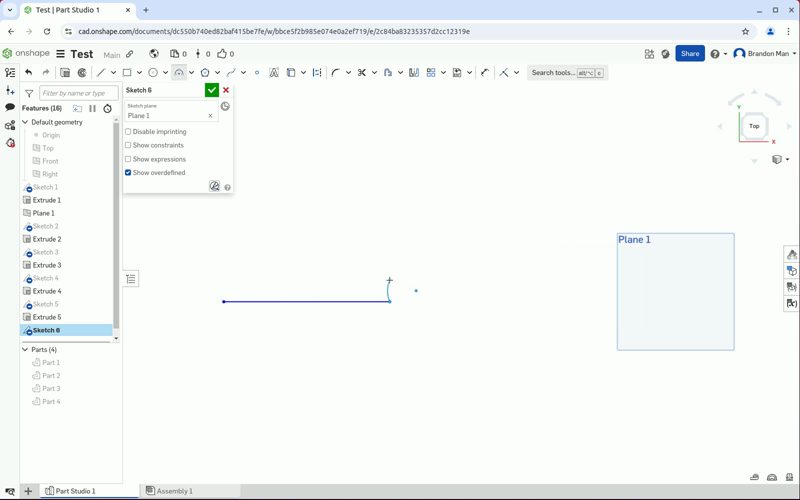
scroll(6)
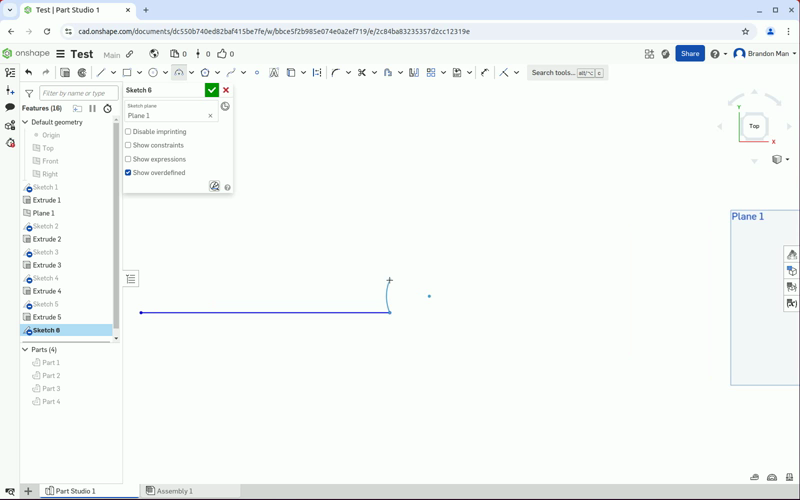
scroll(6)
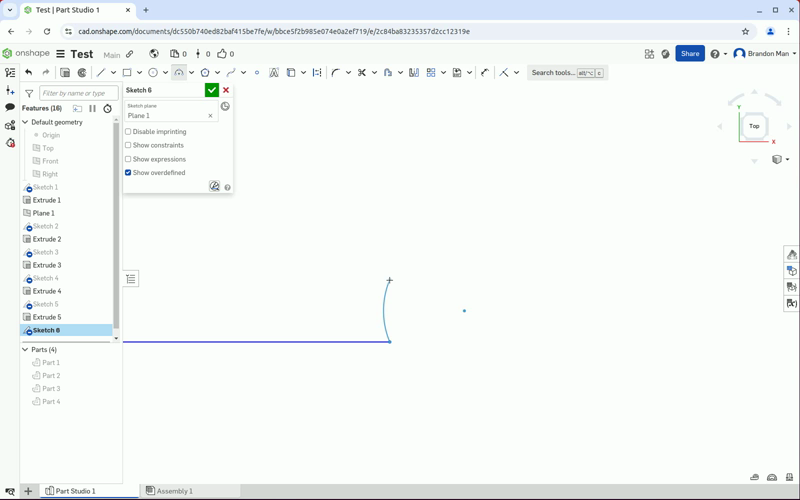
click(389, 279)
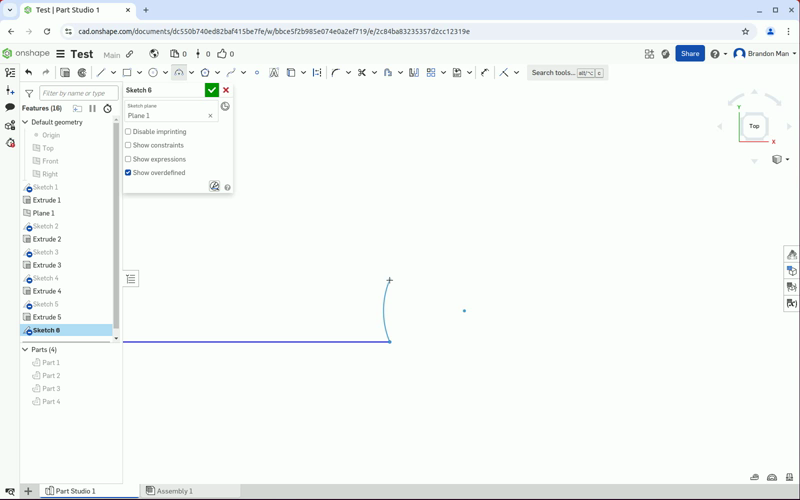
scroll(-6)
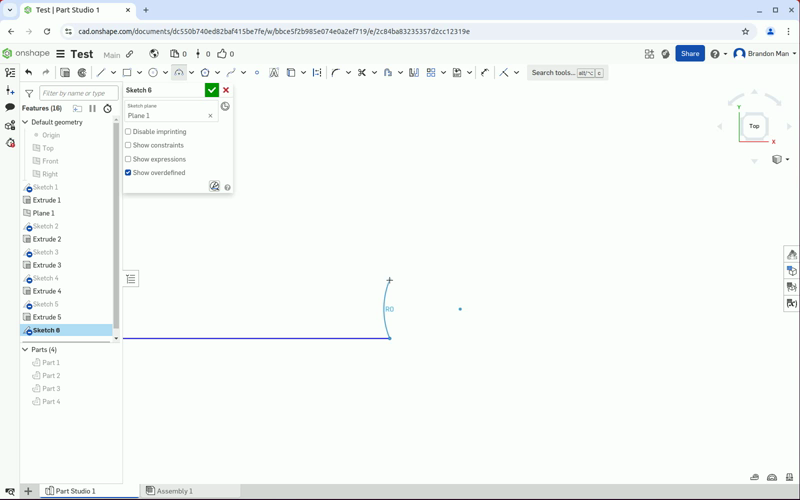
scroll(-6)
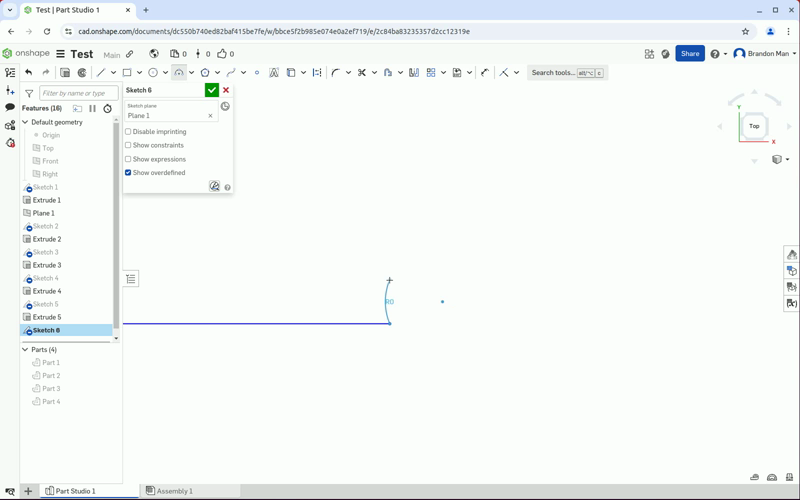
scroll(-6)
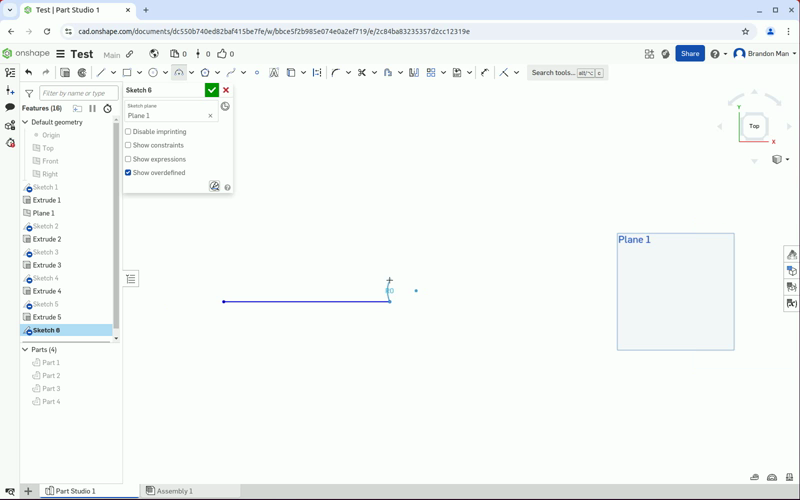
scroll(-6)
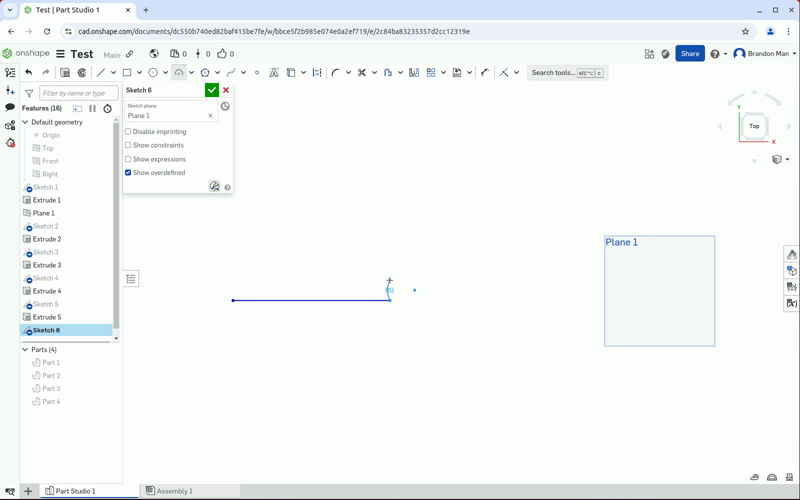
scroll(-6)
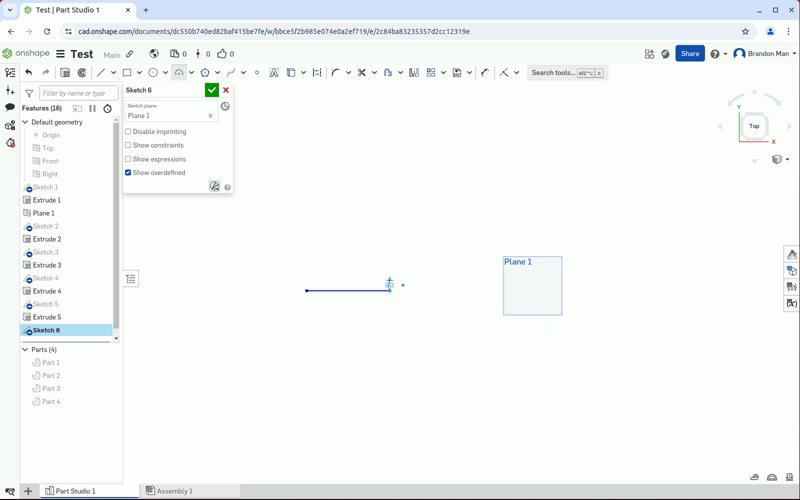
scroll(-6)
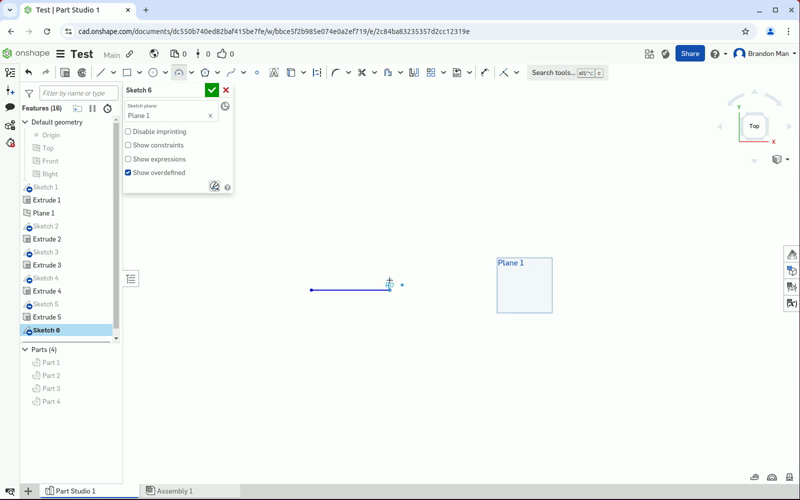
scroll(-6)
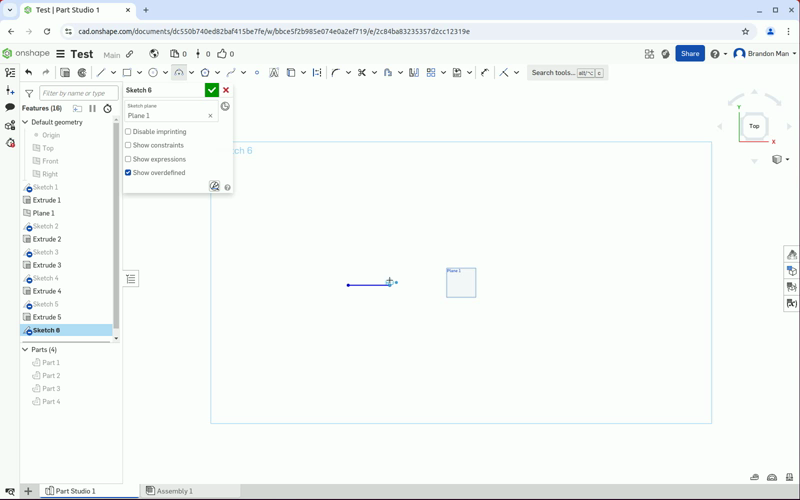
mouse_move(390, 282)
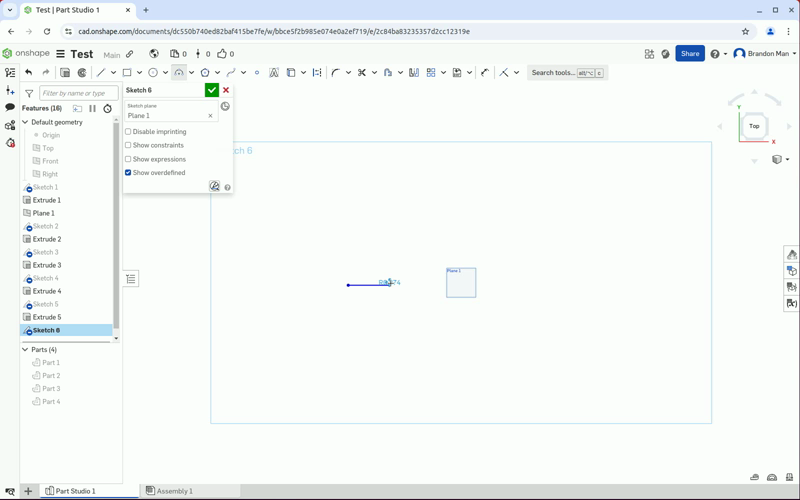
scroll(6)
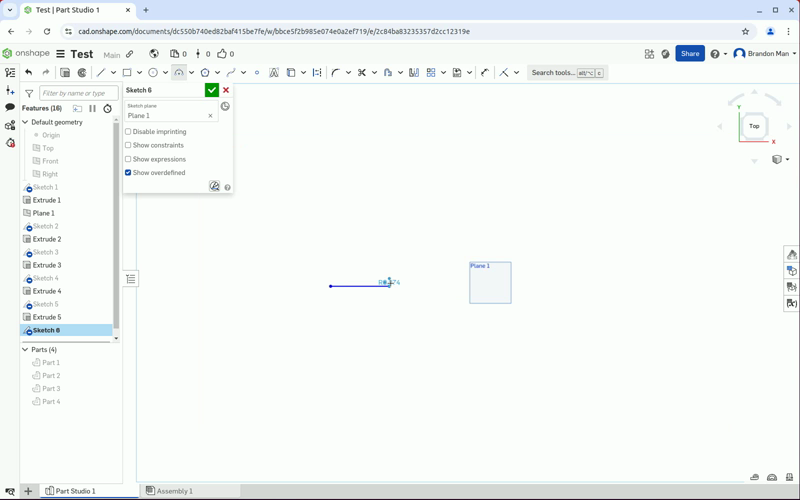
scroll(6)
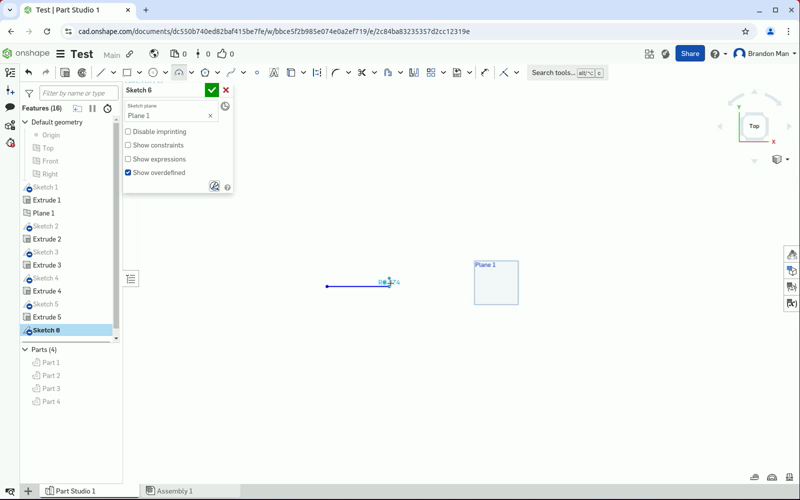
scroll(6)
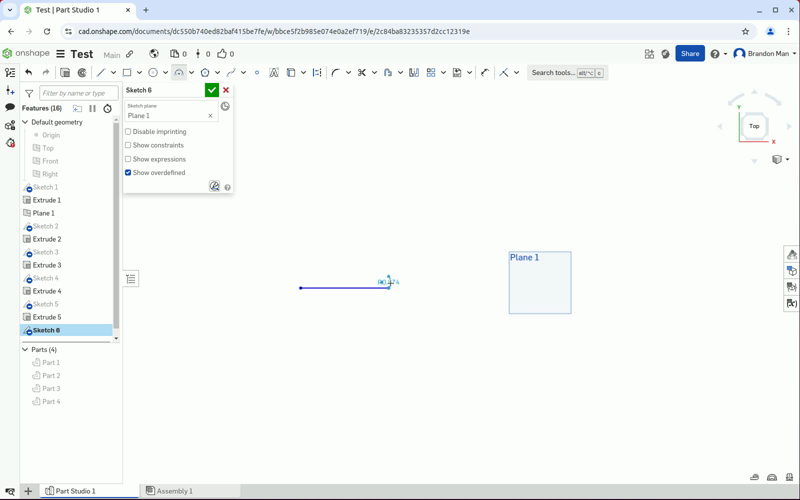
scroll(6)
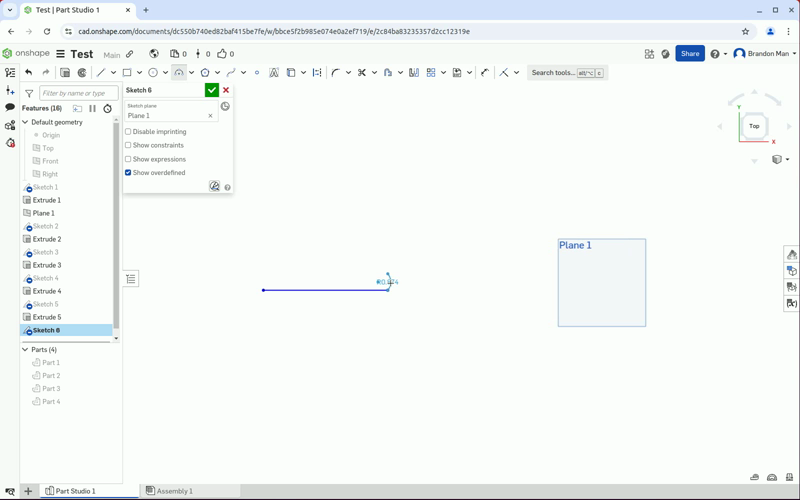
scroll(6)
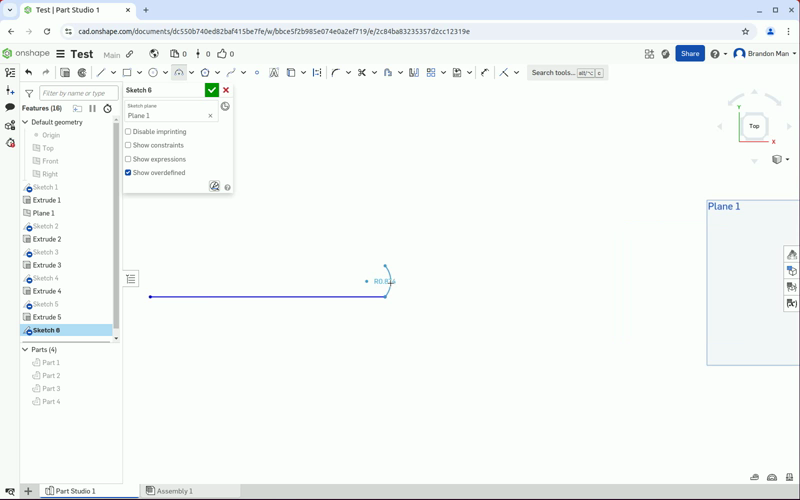
scroll(6)
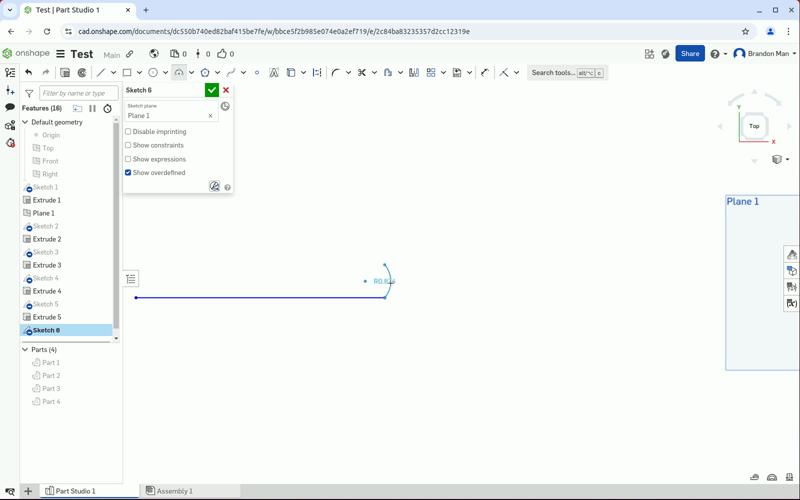
scroll(6)
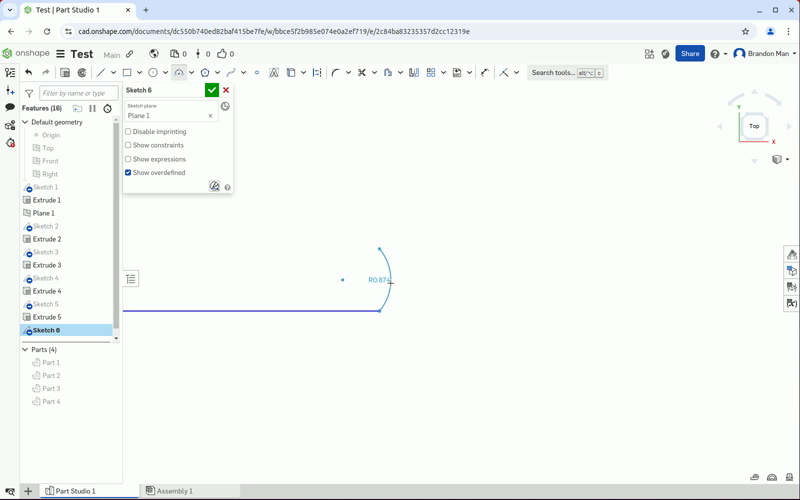
click(390, 282)
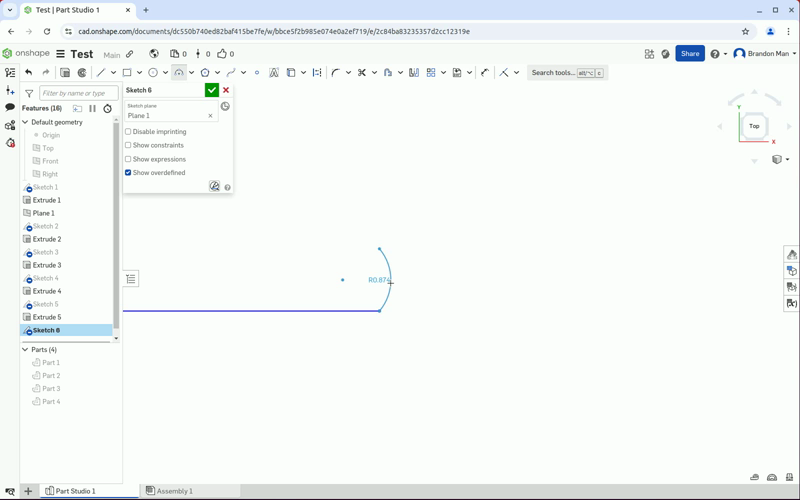
scroll(-6)
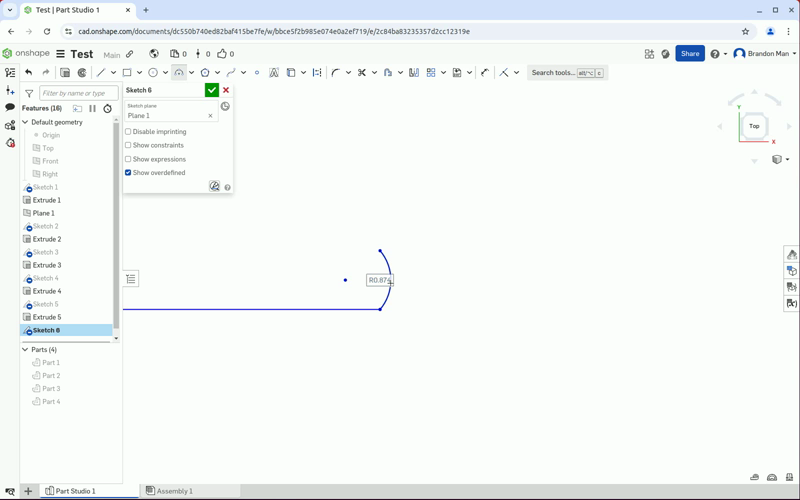
scroll(-6)
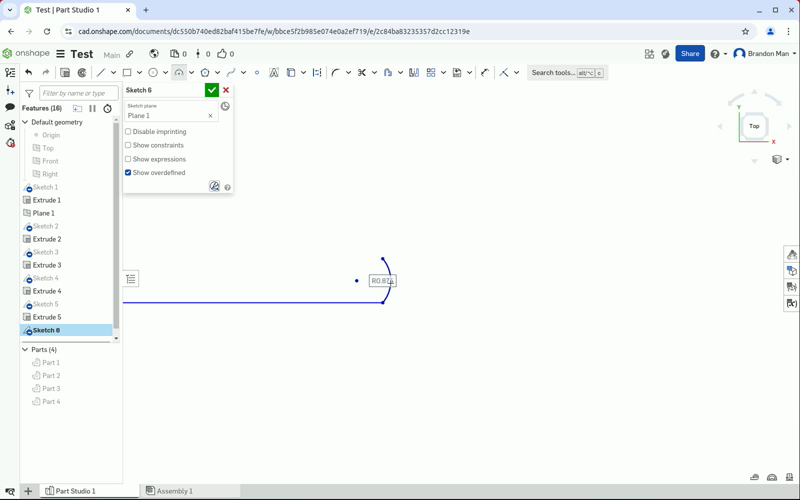
scroll(-6)
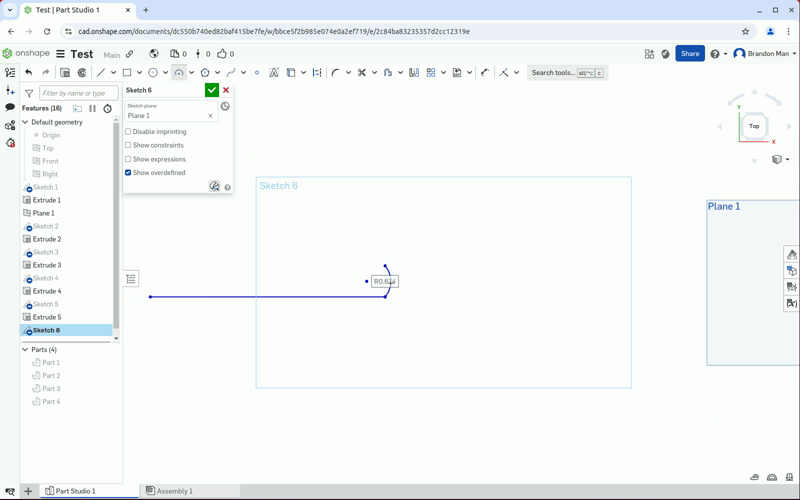
scroll(-6)
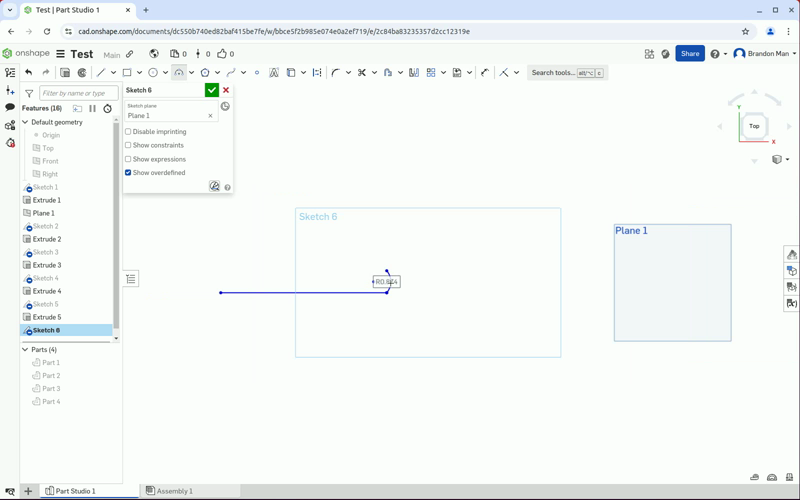
scroll(-6)
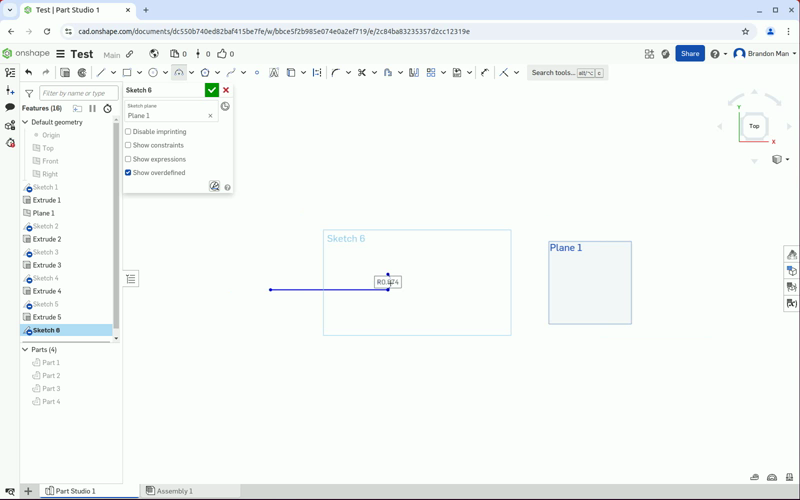
scroll(-6)
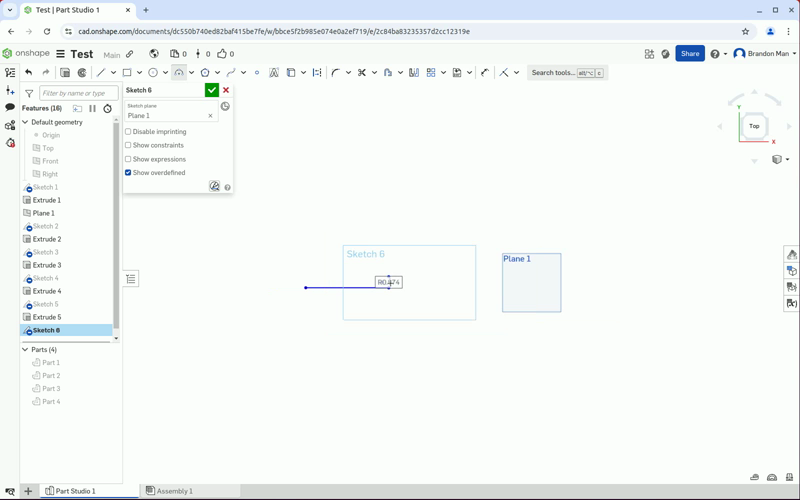
scroll(-6)
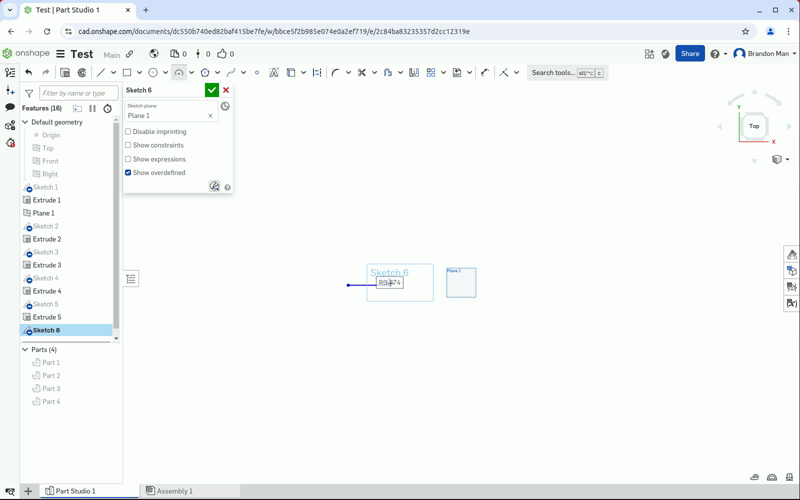
key_up(shift)
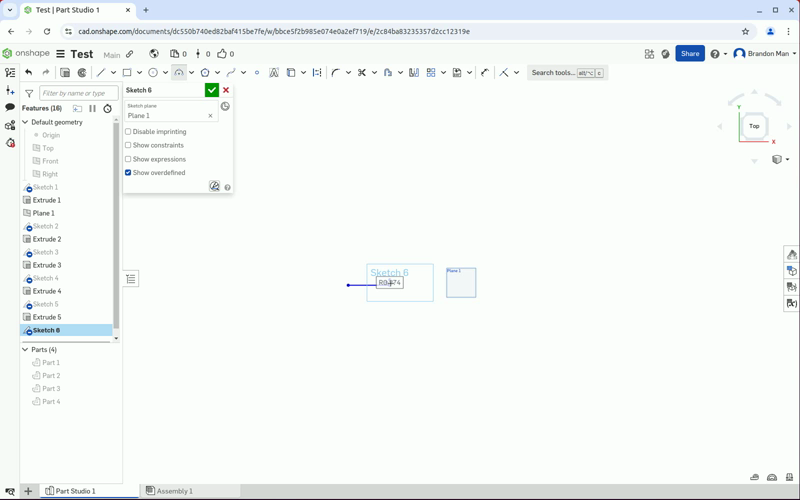
key(esc)
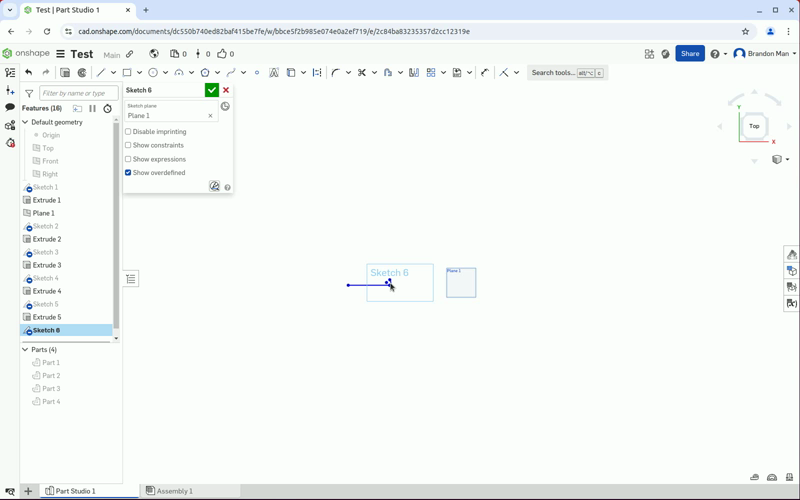
key(l)
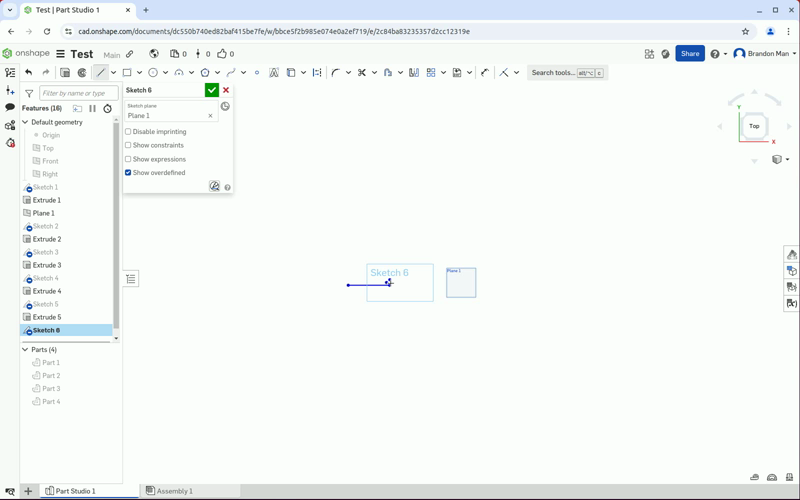
mouse_move(389, 279)
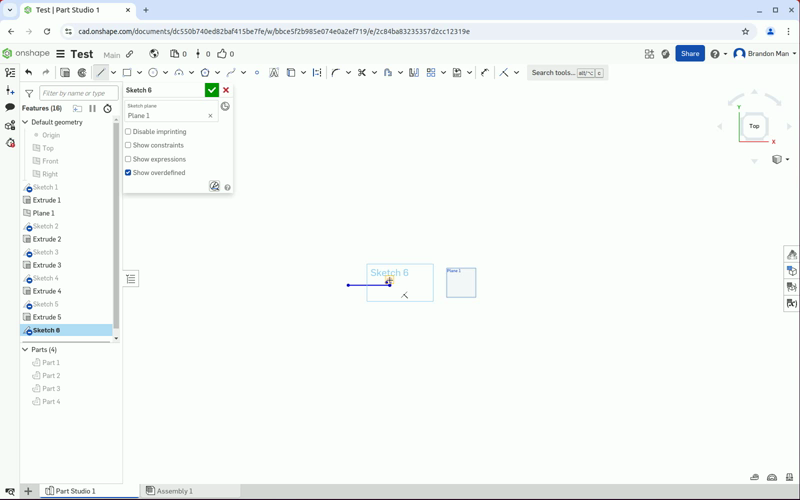
scroll(6)
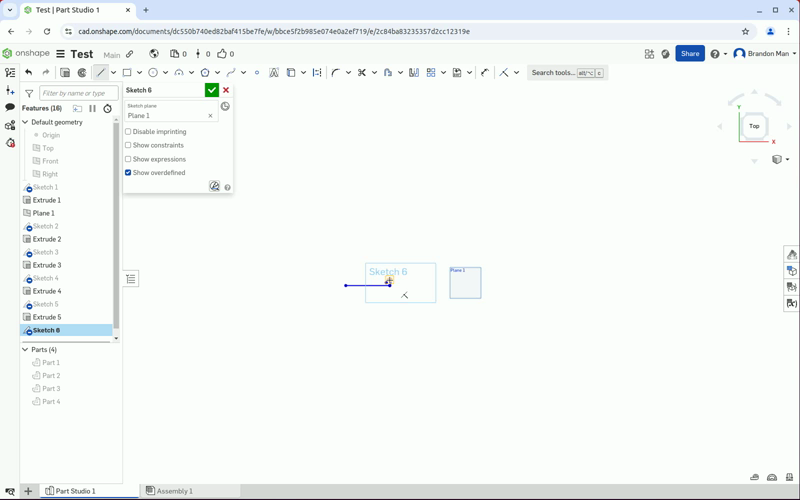
scroll(6)
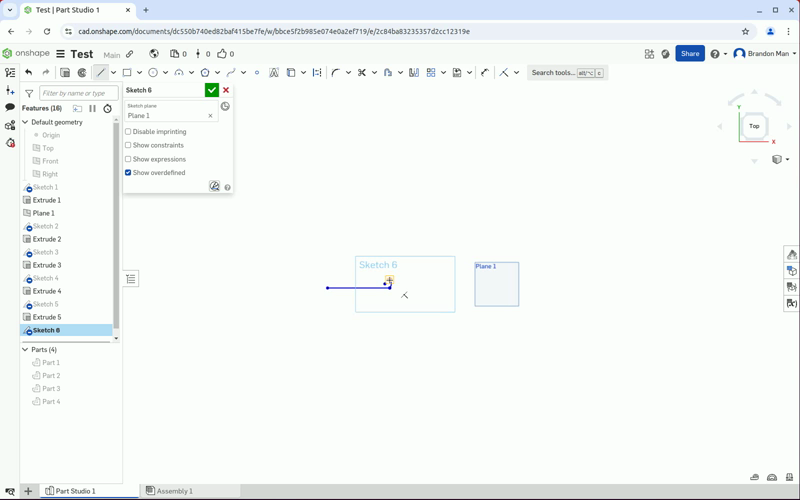
scroll(6)
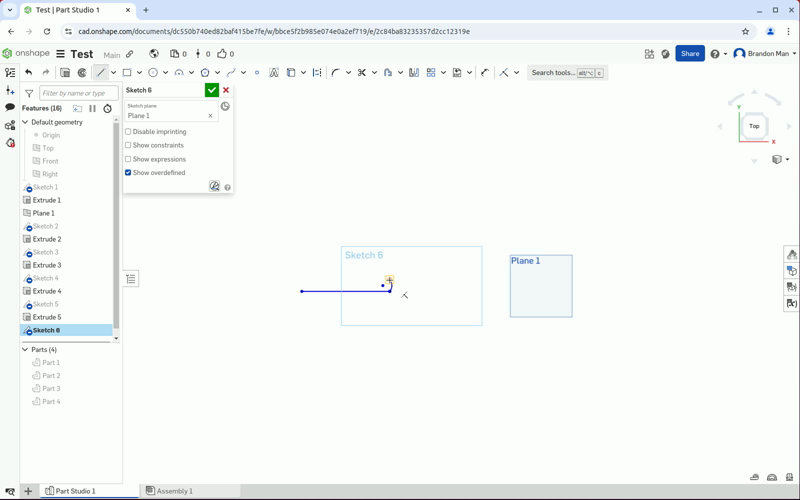
scroll(6)
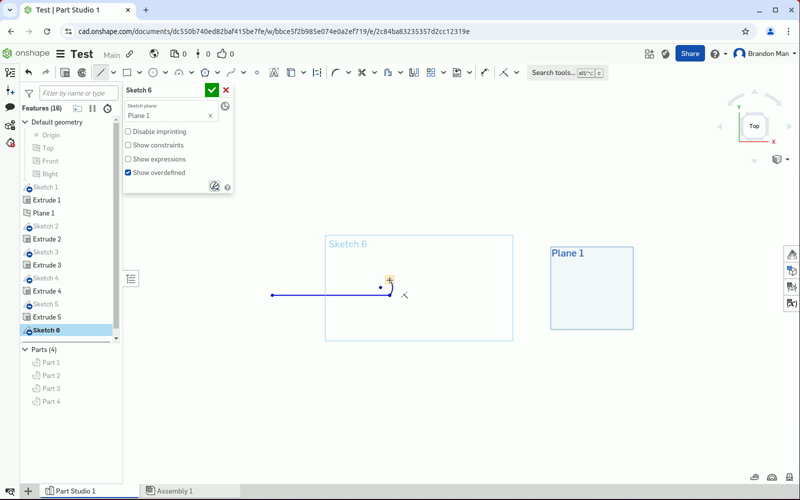
scroll(6)
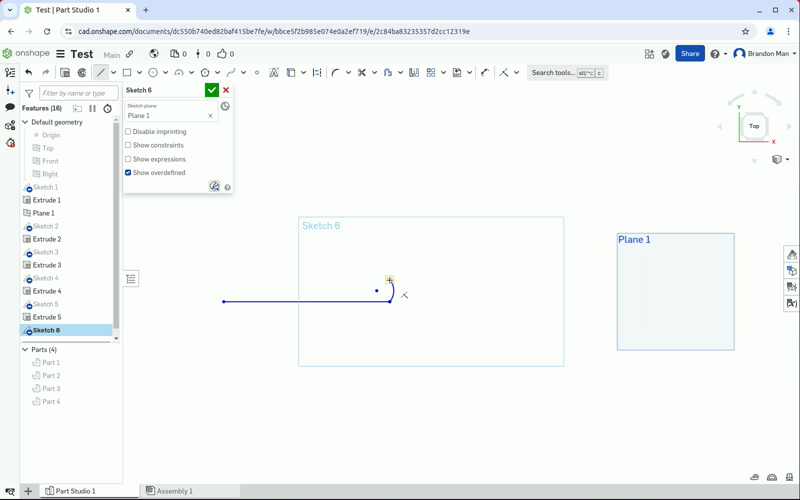
scroll(6)
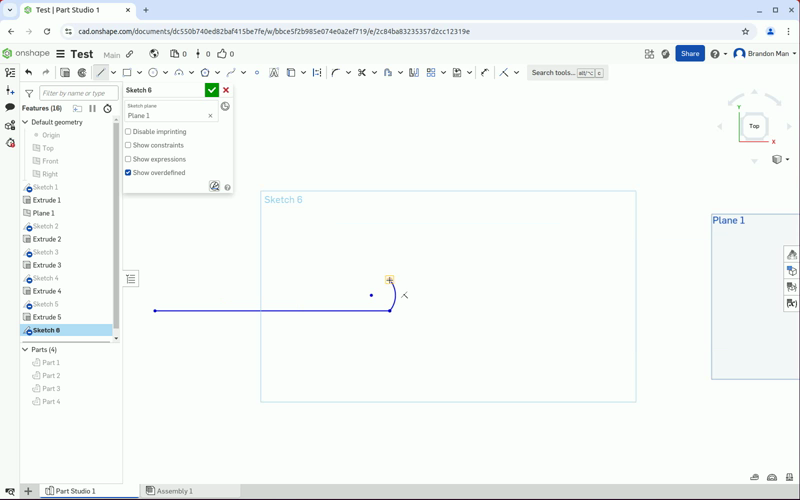
scroll(6)
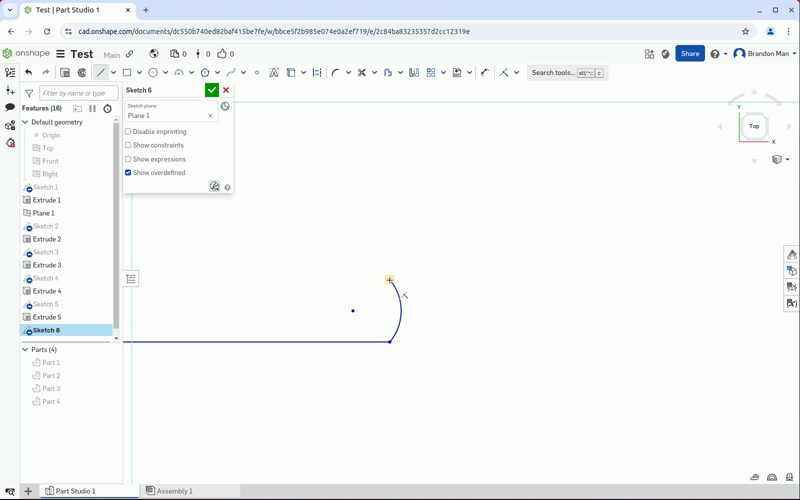
click(389, 279)
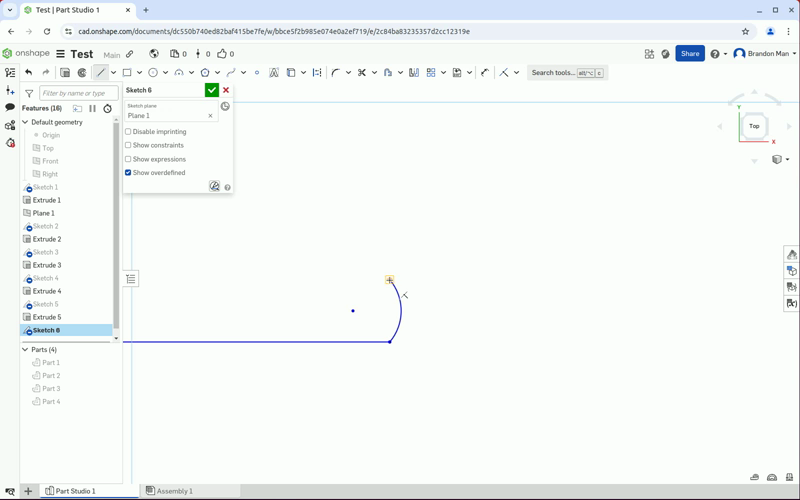
scroll(-6)
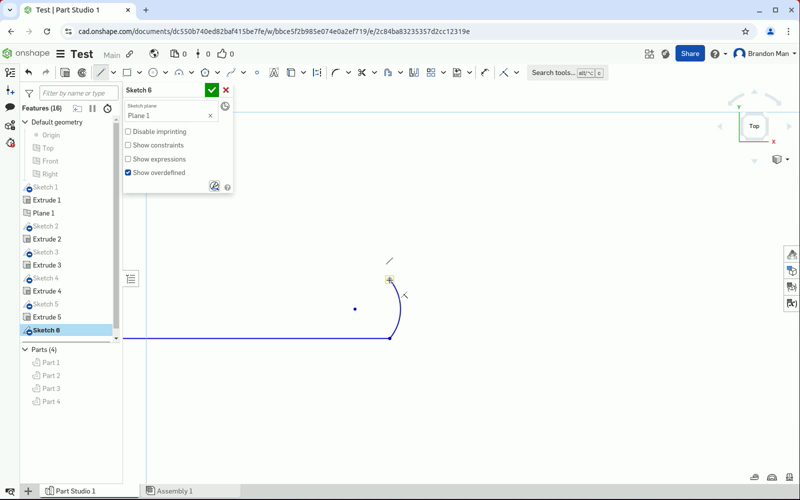
scroll(-6)
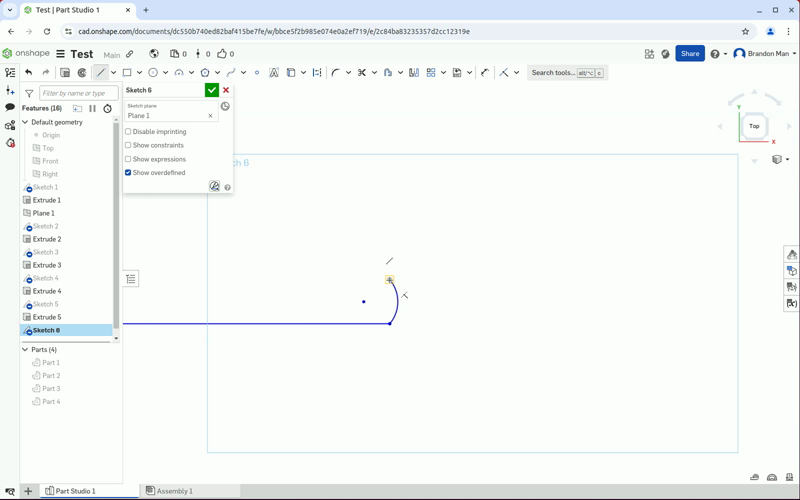
scroll(-6)
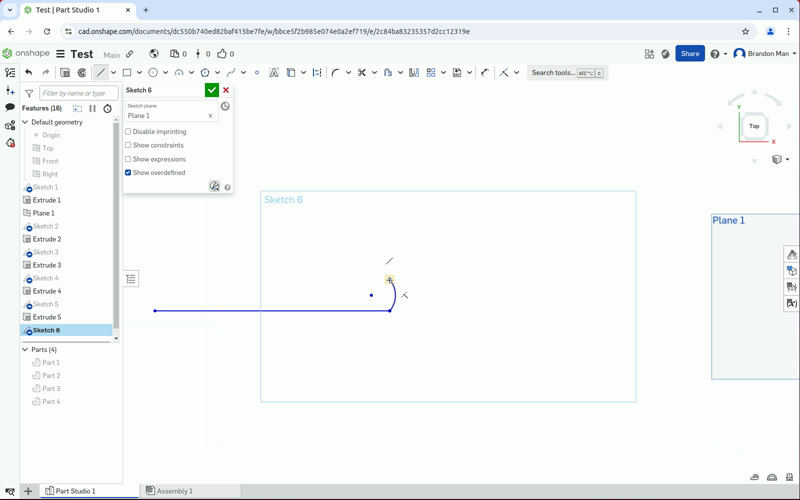
scroll(-6)
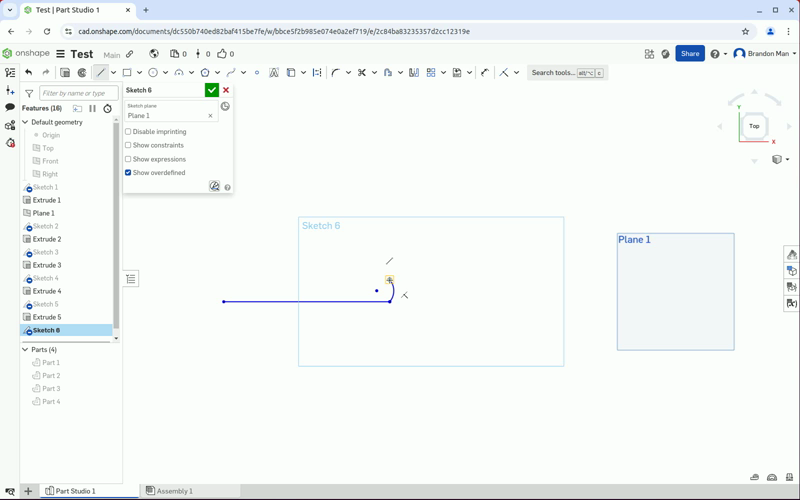
scroll(-6)
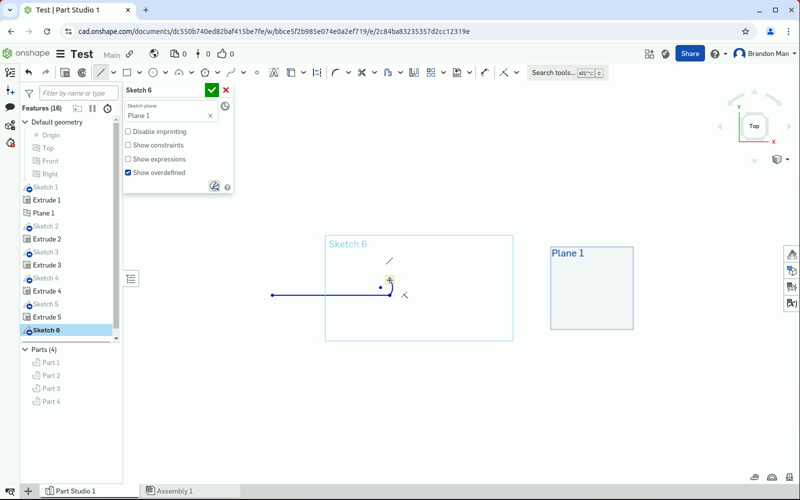
scroll(-6)
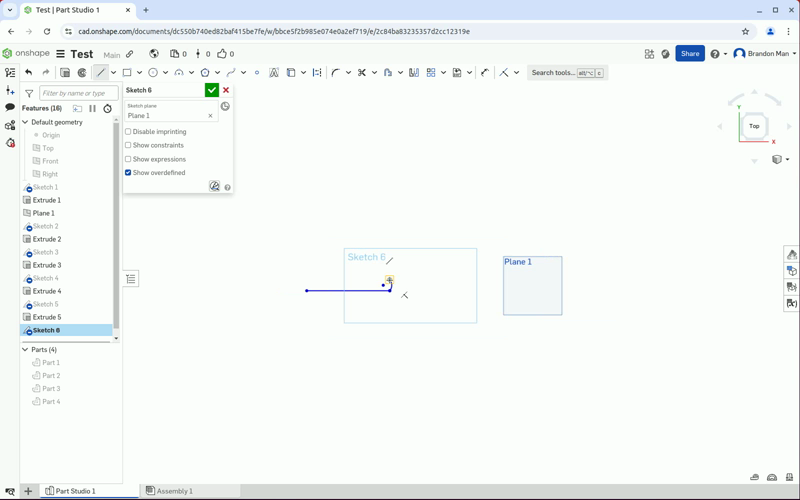
scroll(-6)
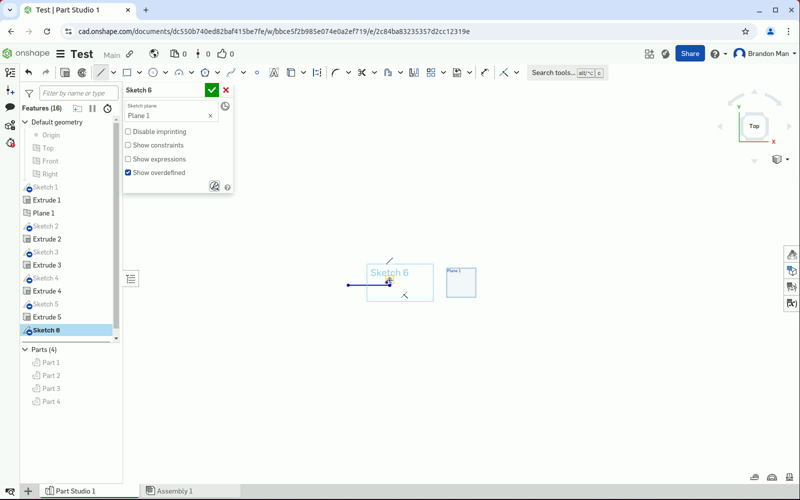
key_down(shift)
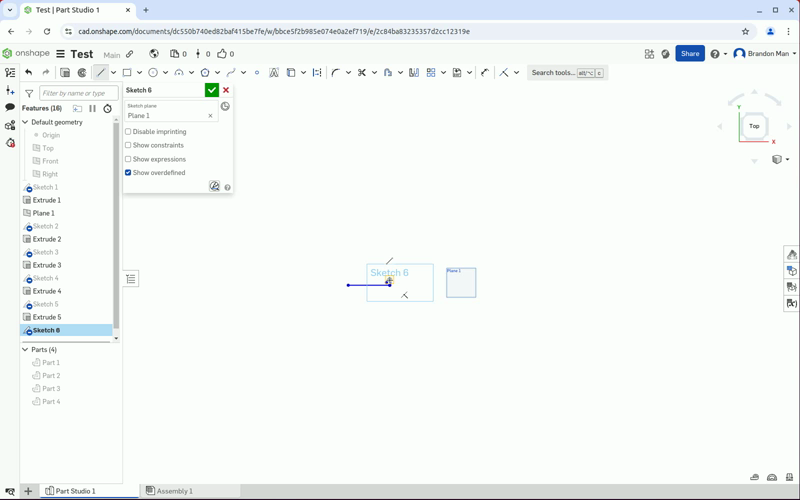
mouse_move(420, 279)
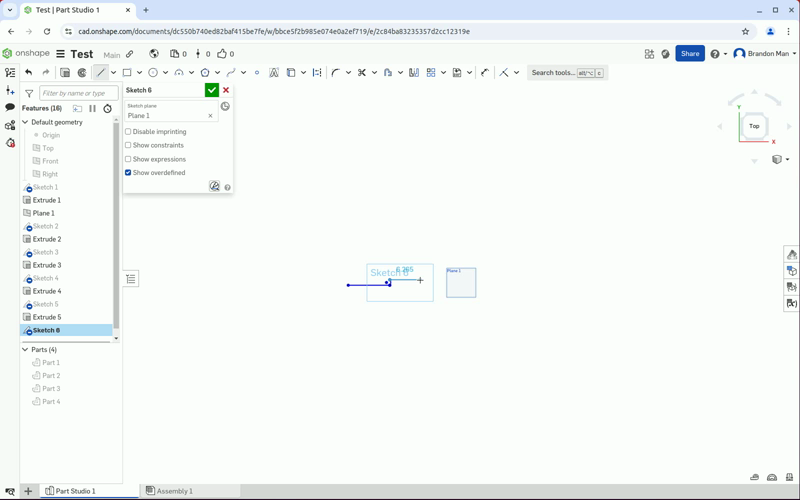
mouse_move(348, 279)
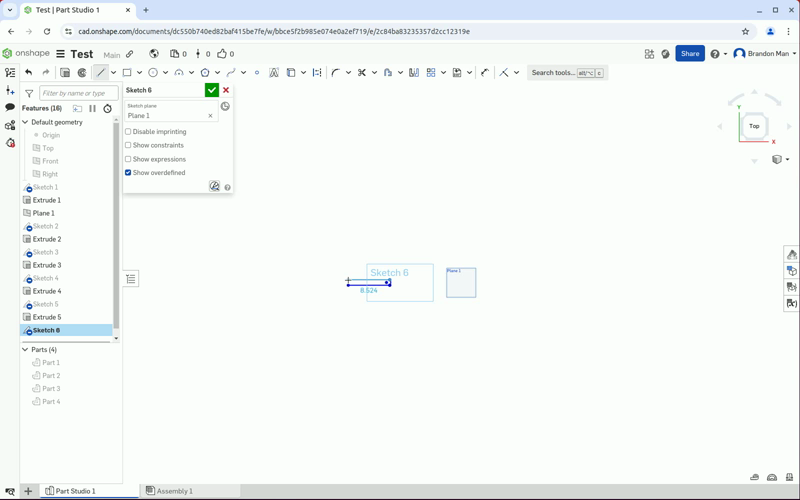
click(348, 279)
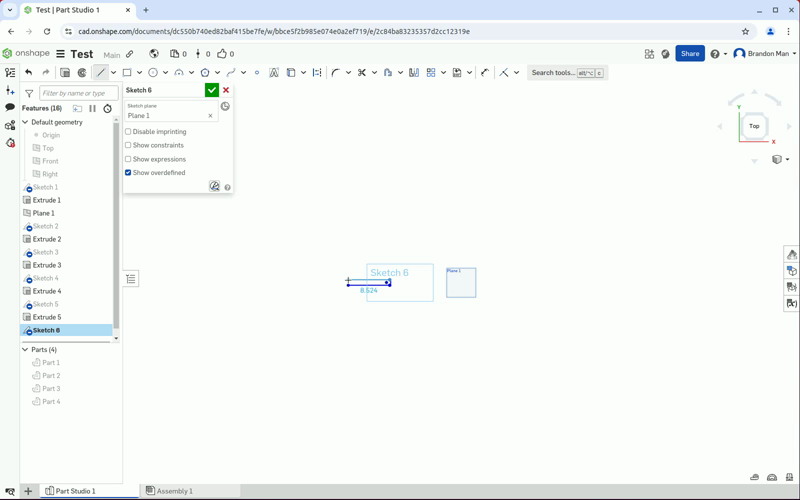
key_up(shift)
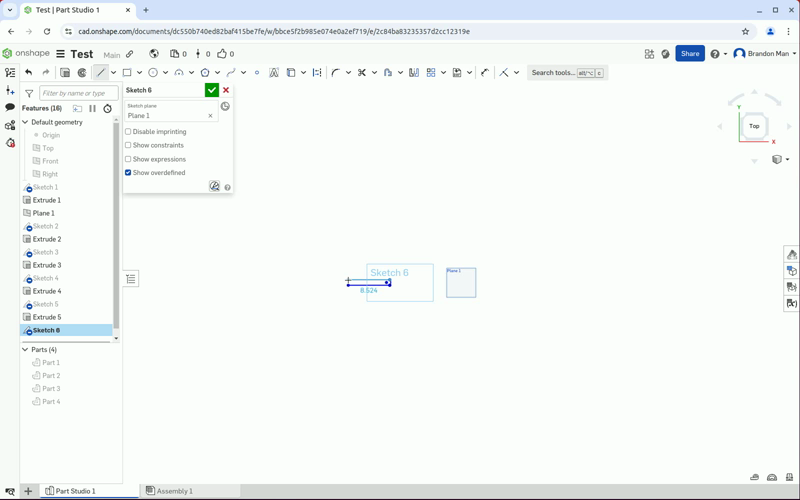
mouse_move(378, 279)
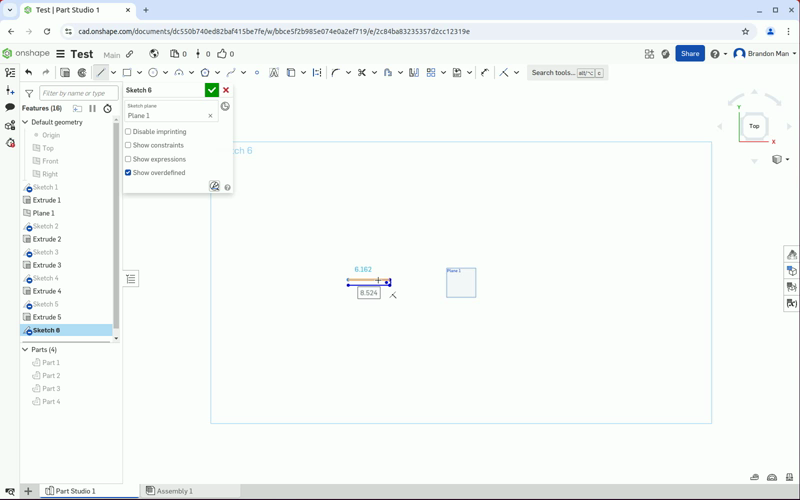
key_down(shift)
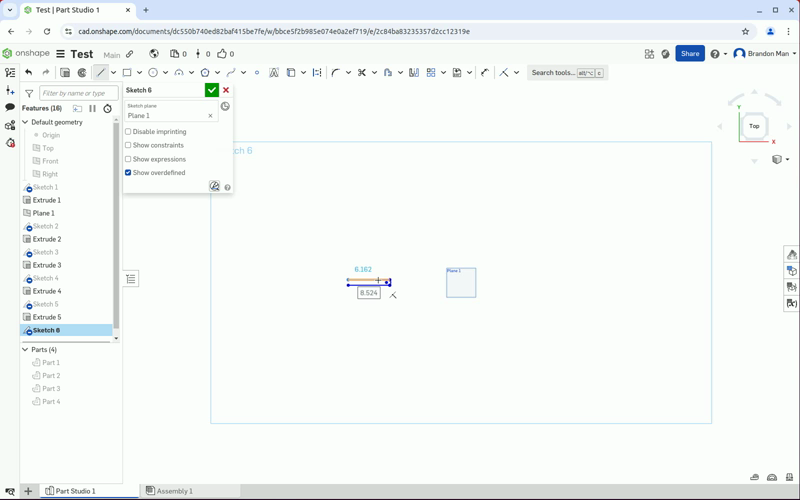
mouse_move(348, 285)
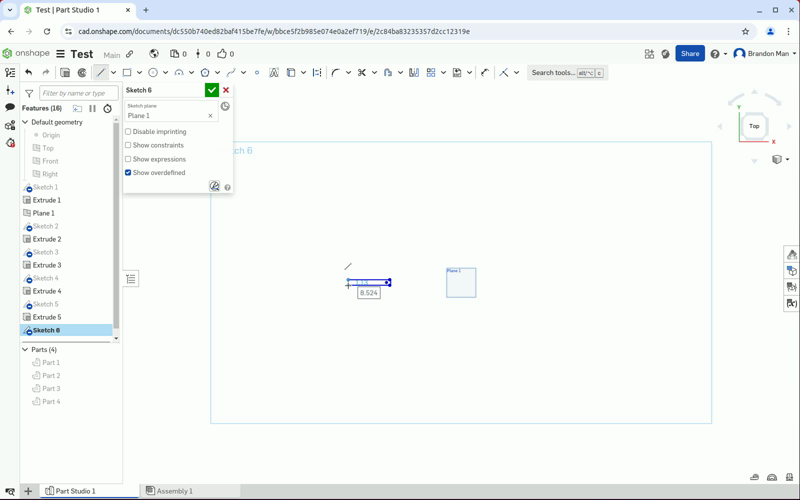
scroll(6)
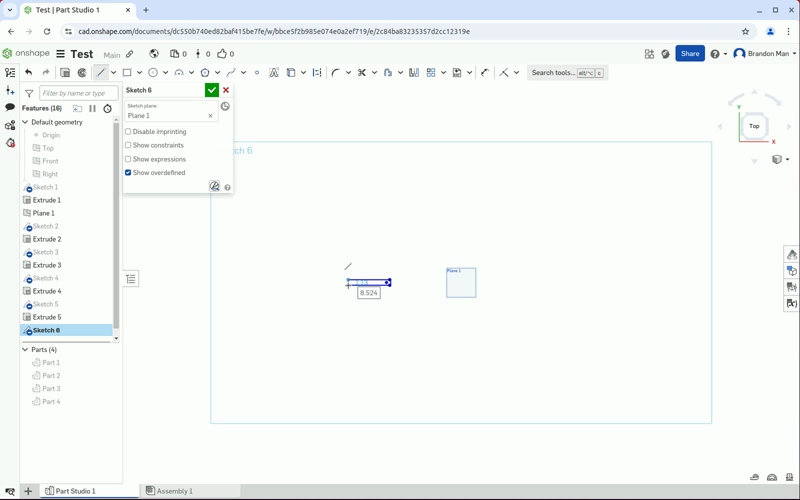
scroll(6)
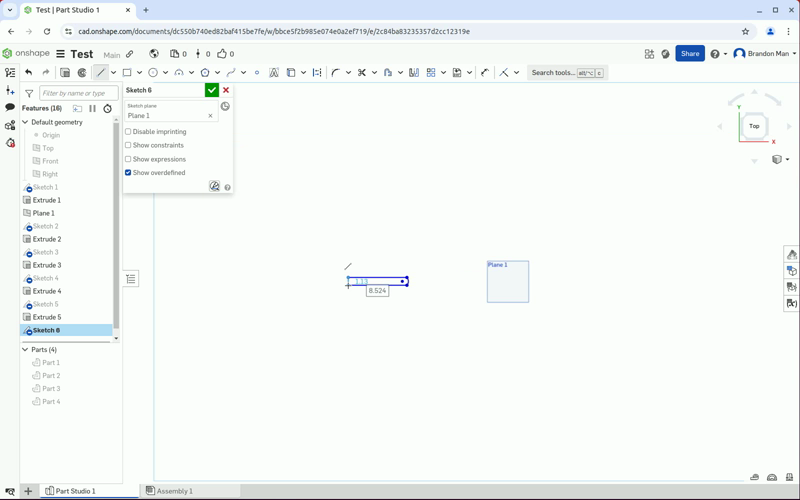
scroll(6)
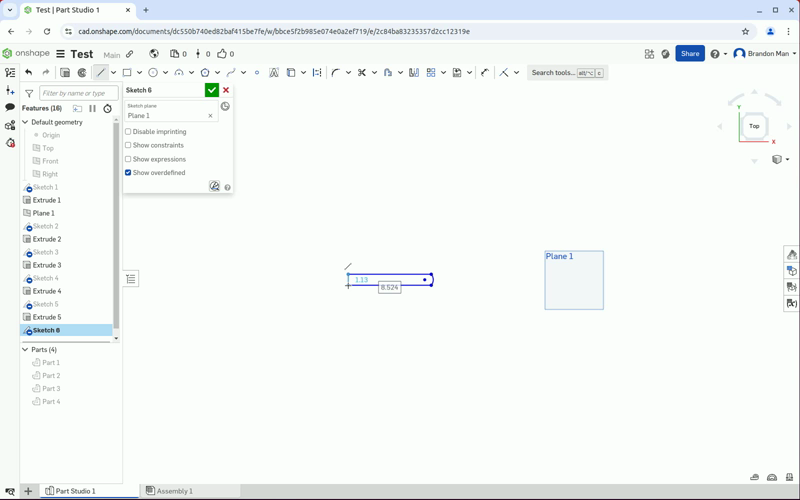
scroll(6)
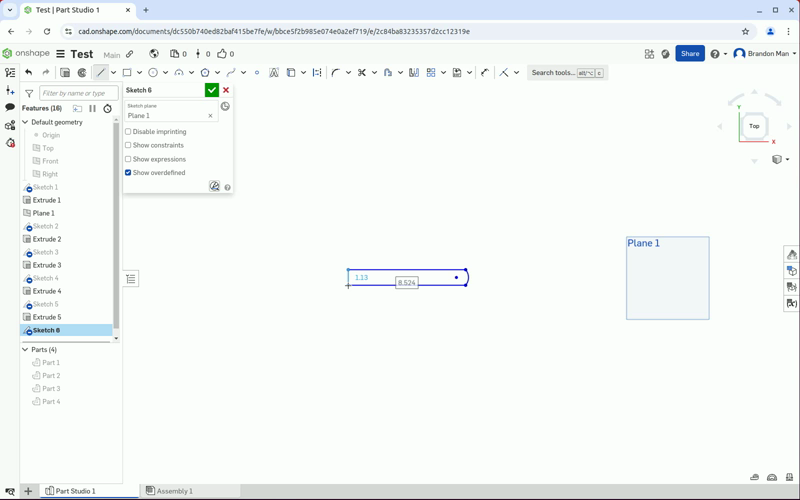
scroll(6)
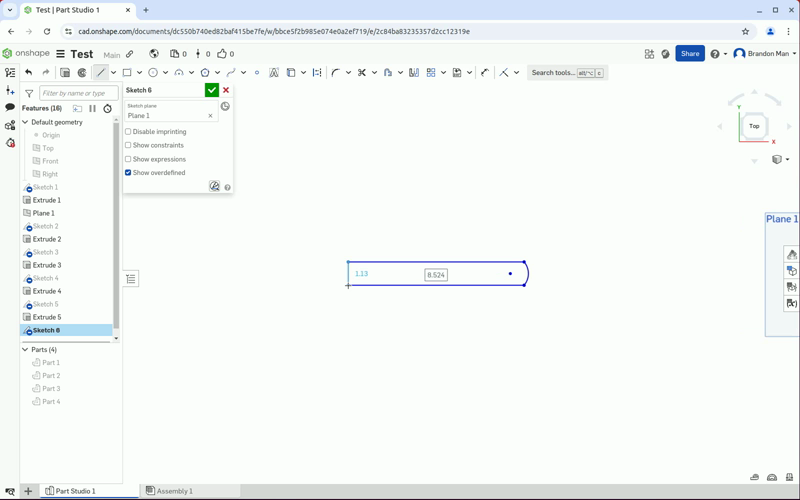
scroll(6)
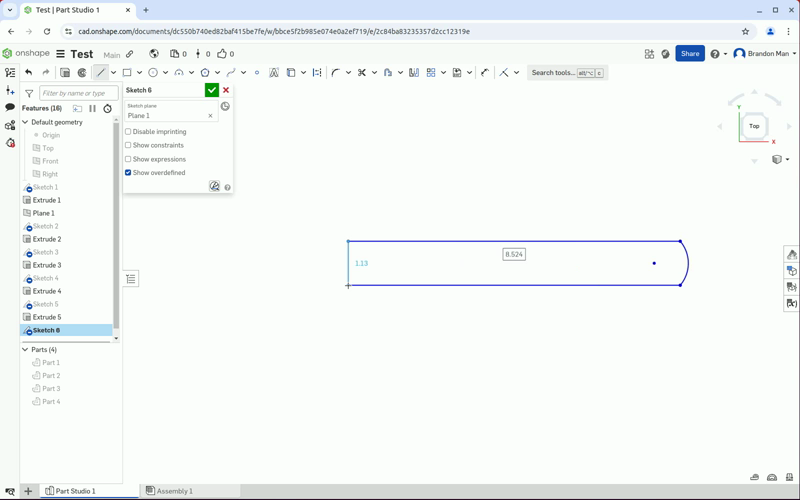
scroll(6)
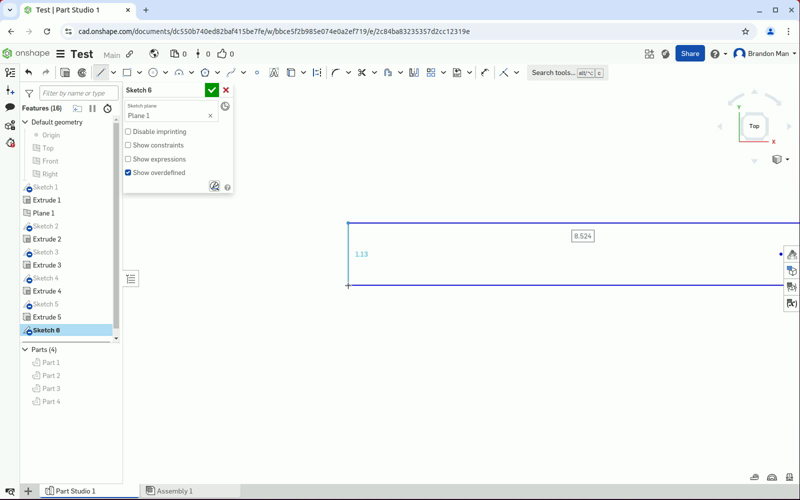
key_up(shift)
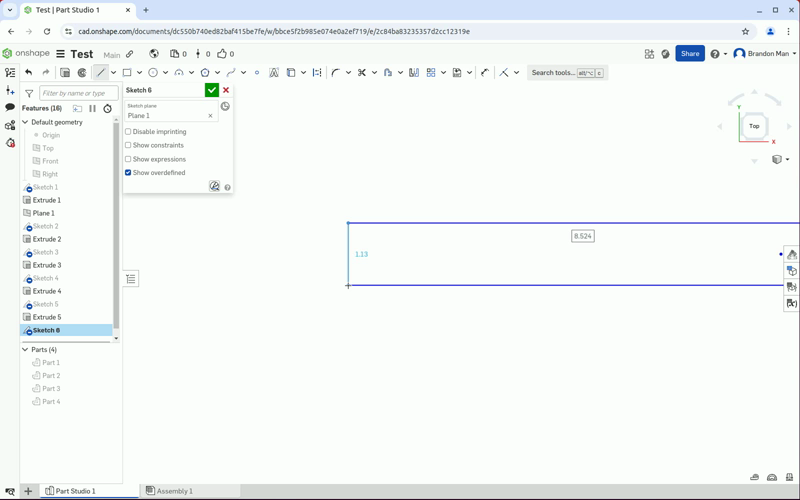
click(348, 285)
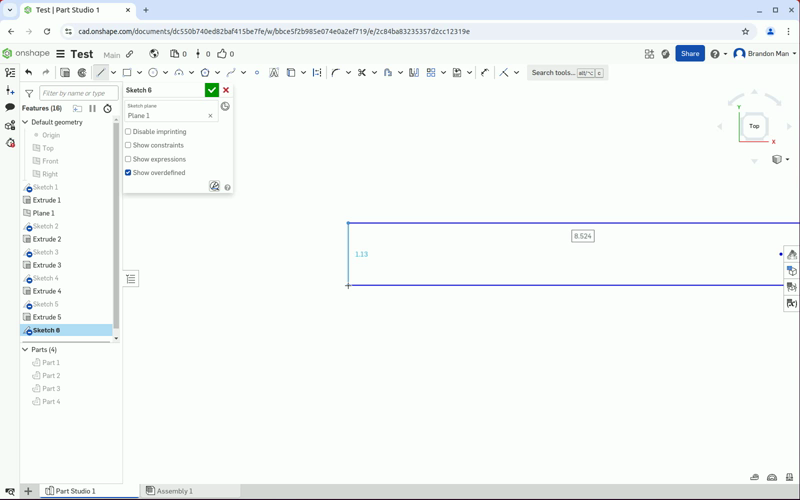
scroll(-6)
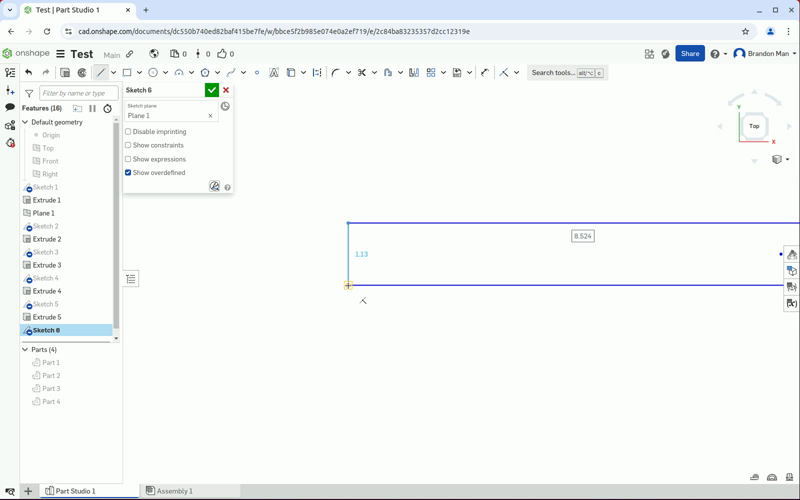
scroll(-6)
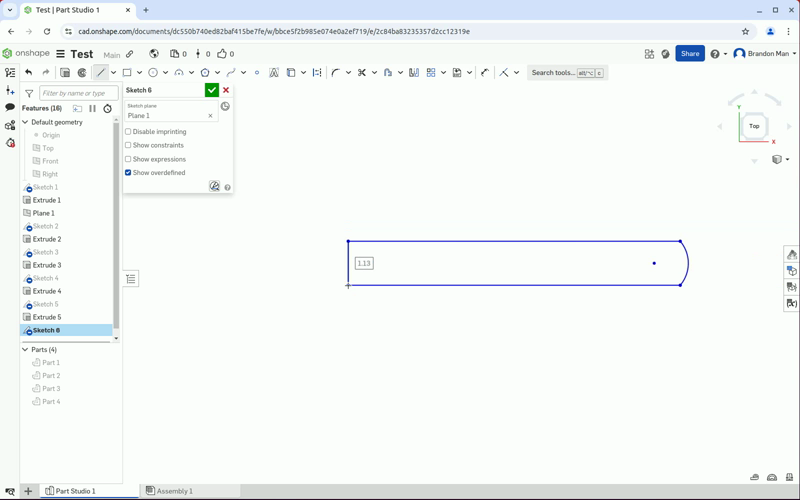
scroll(-6)
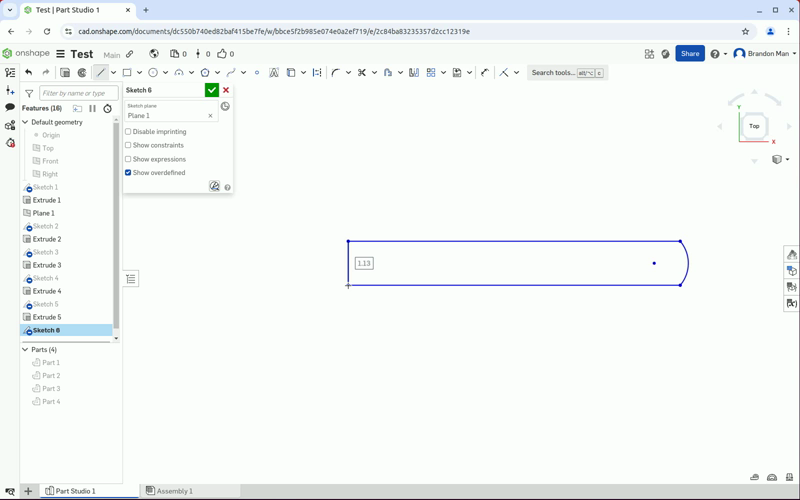
scroll(-6)
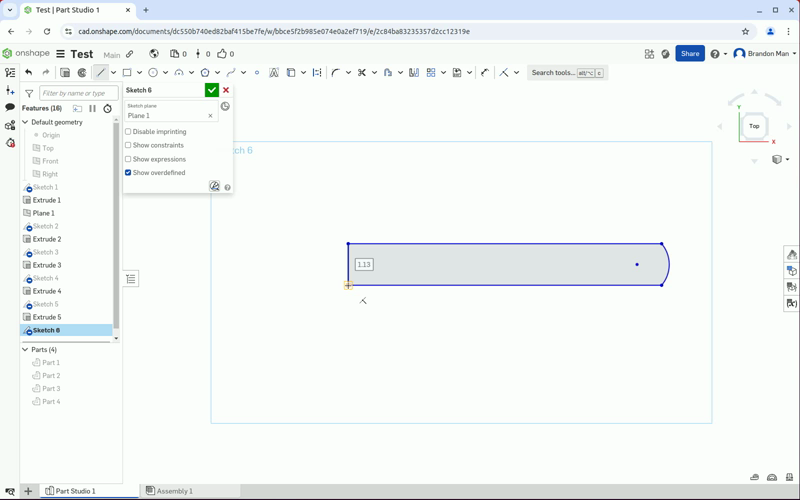
scroll(-6)
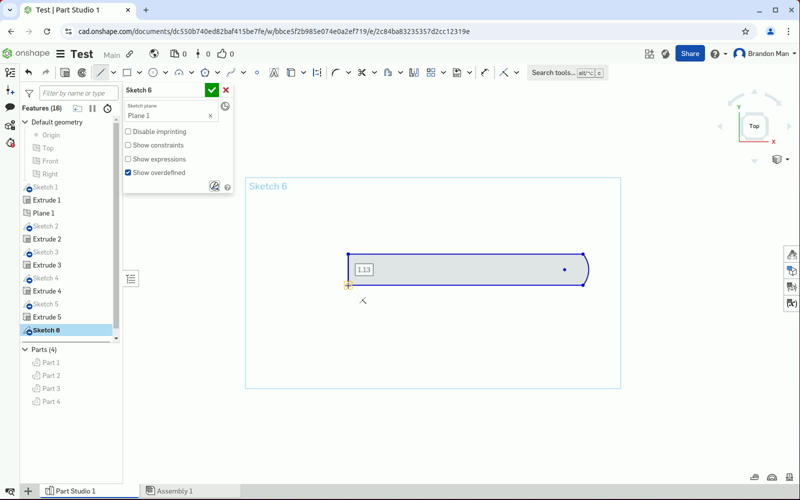
scroll(-6)
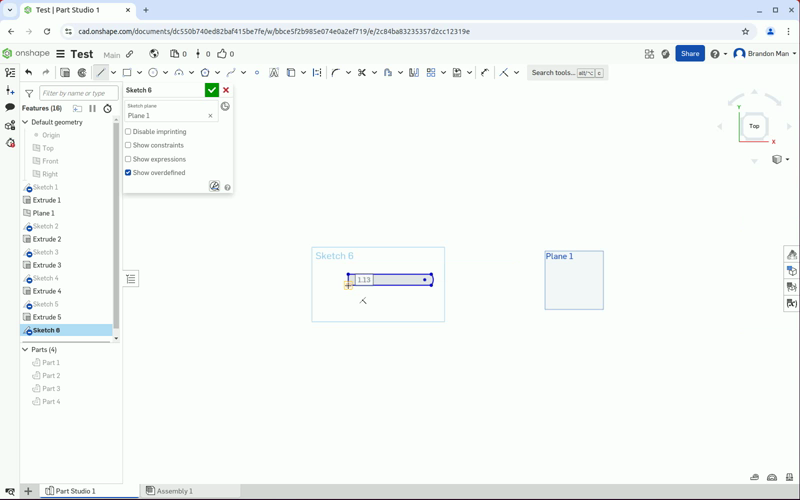
scroll(-6)
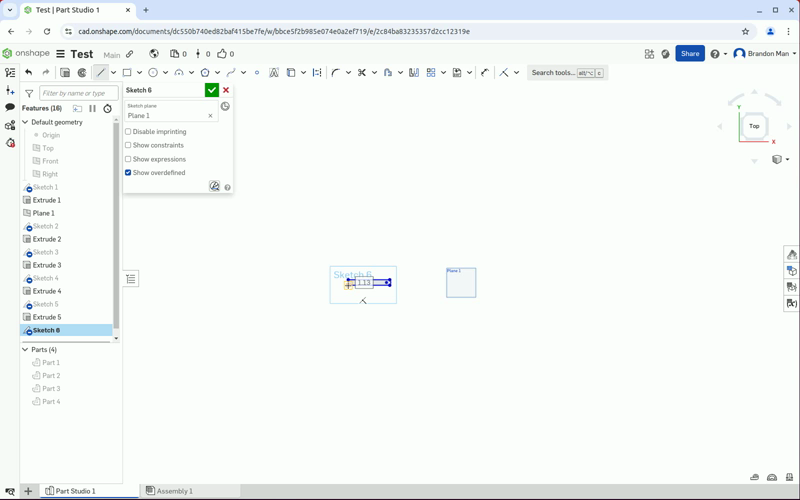
key(esc)
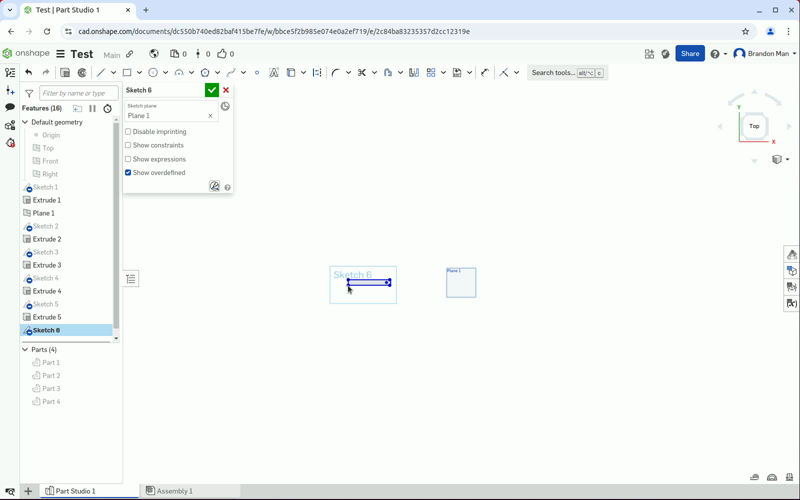
mouse_move(367, 282)
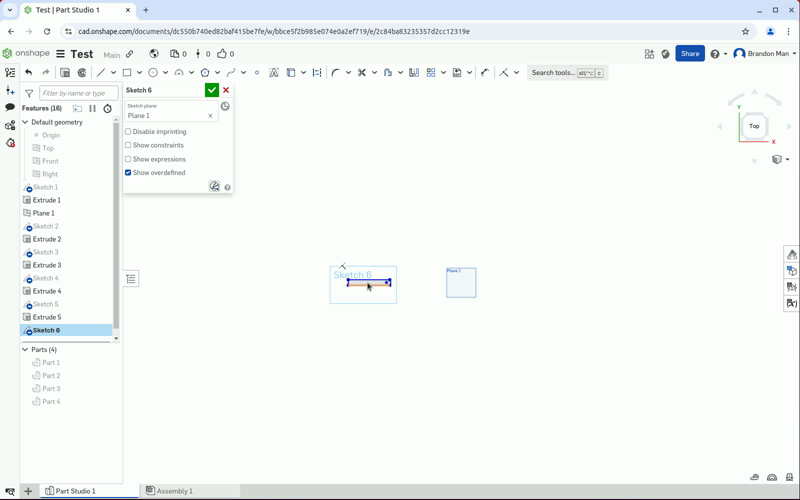
scroll(6)
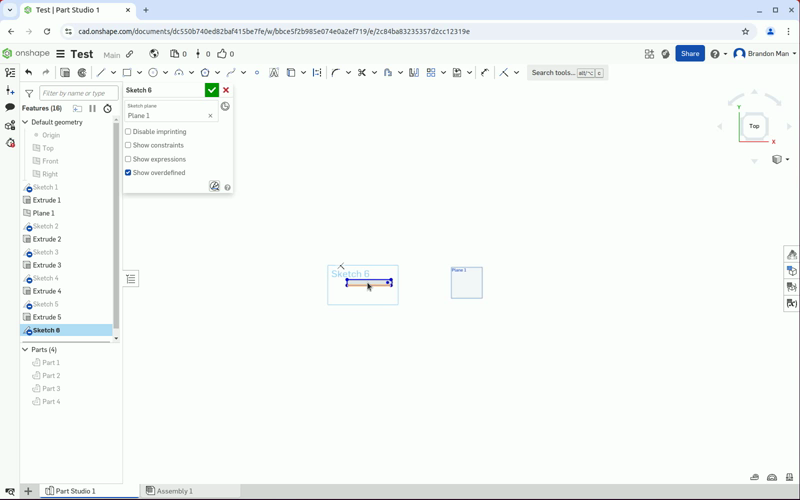
scroll(6)
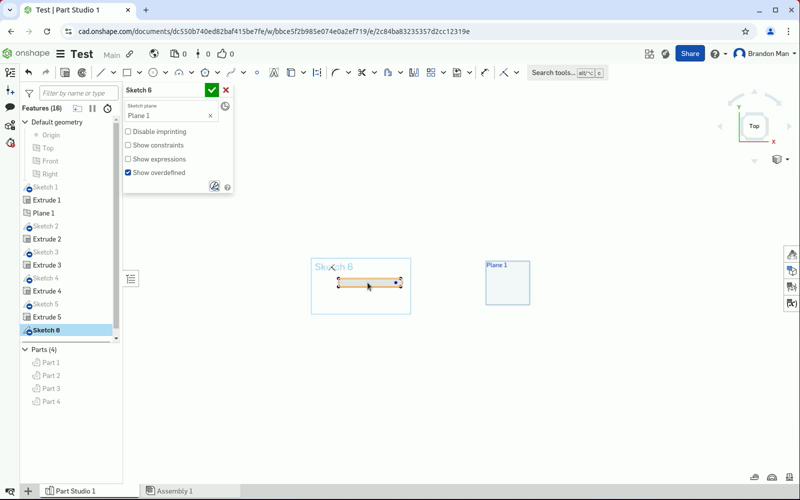
scroll(6)
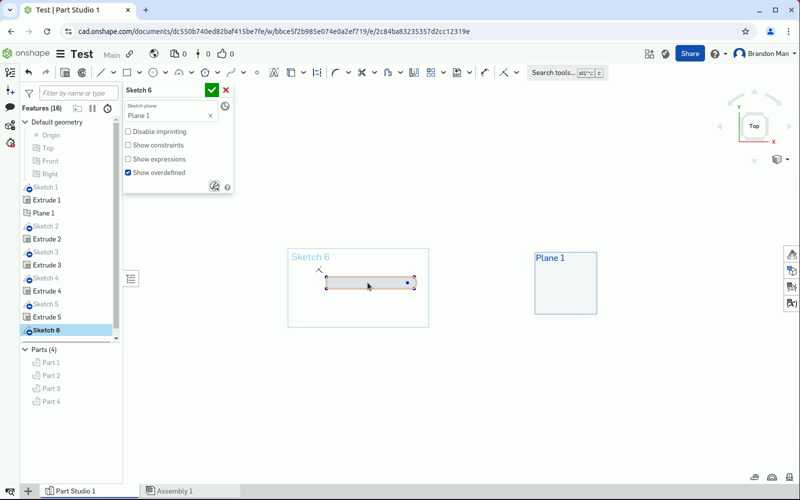
scroll(6)
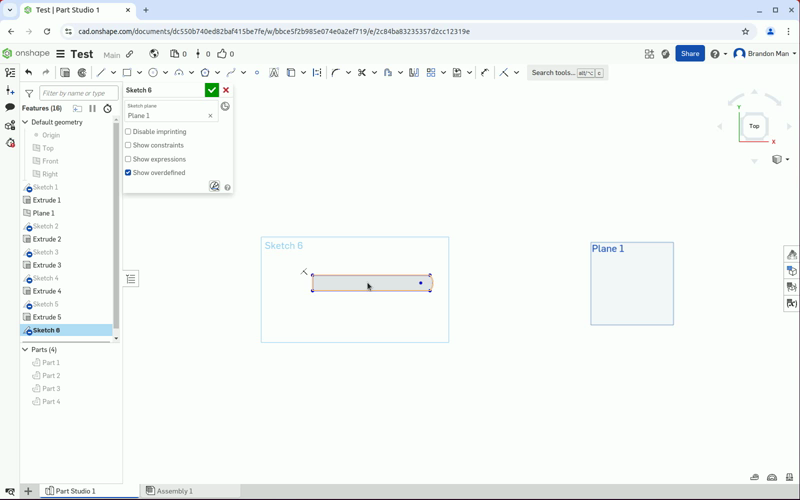
scroll(6)
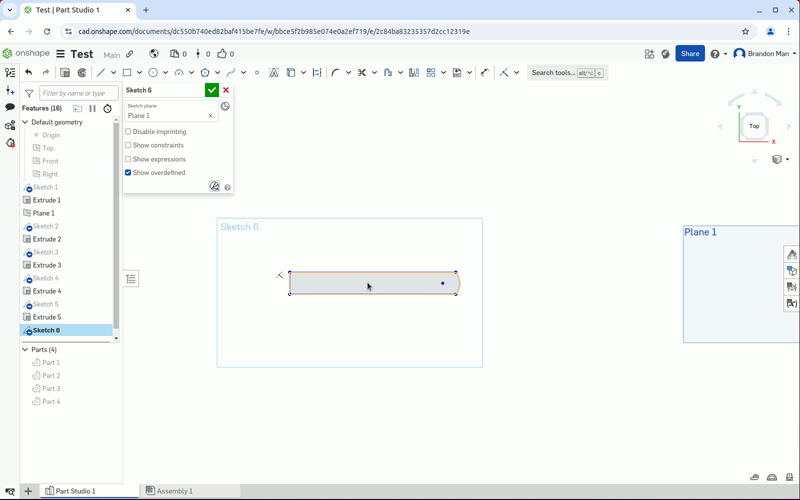
scroll(6)
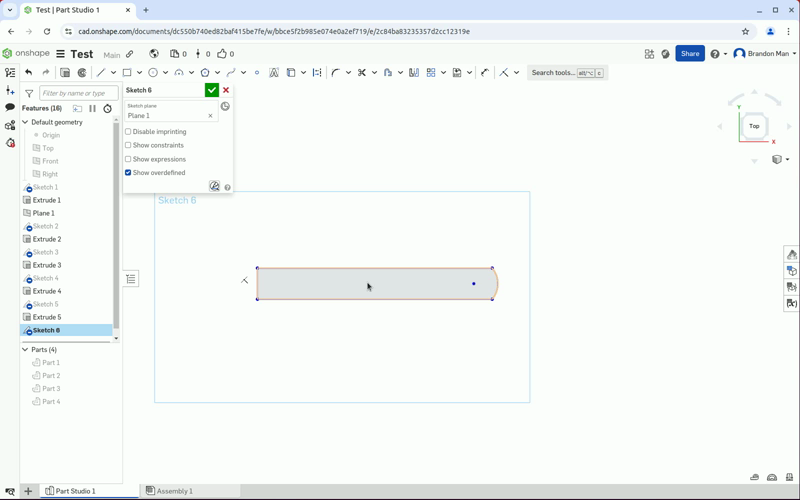
scroll(6)
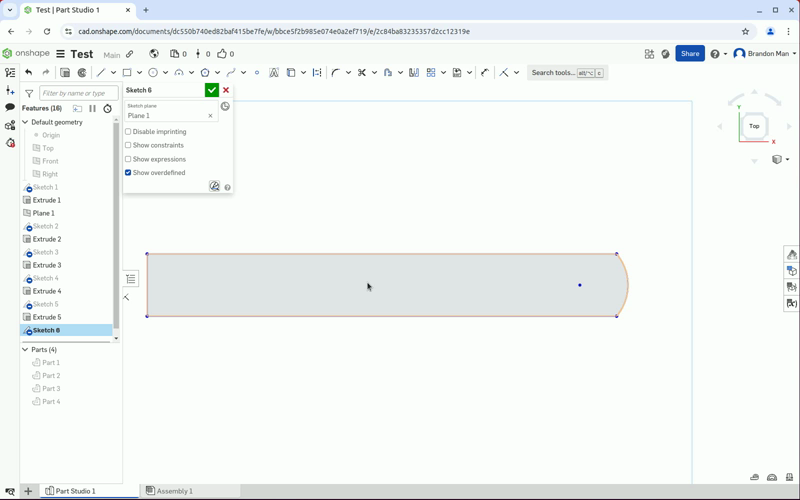
click(367, 282)
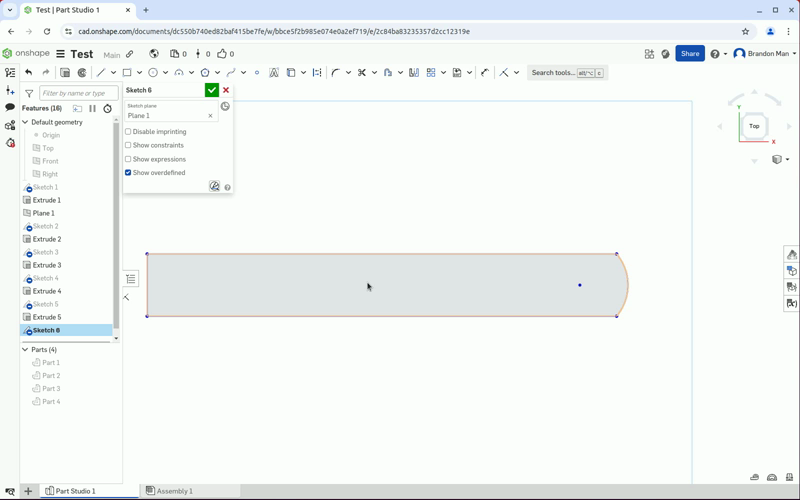
scroll(-6)
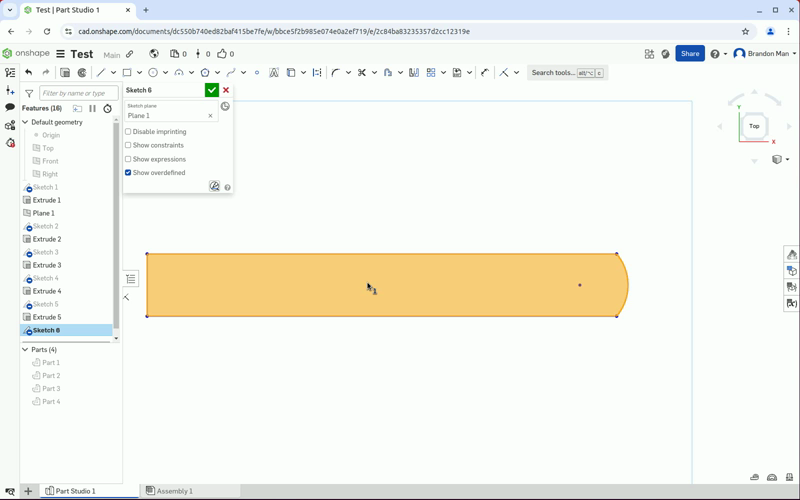
scroll(-6)
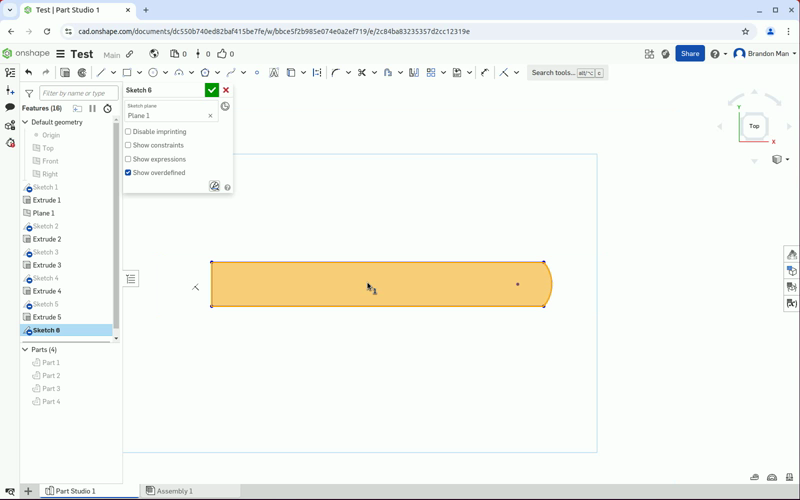
scroll(-6)
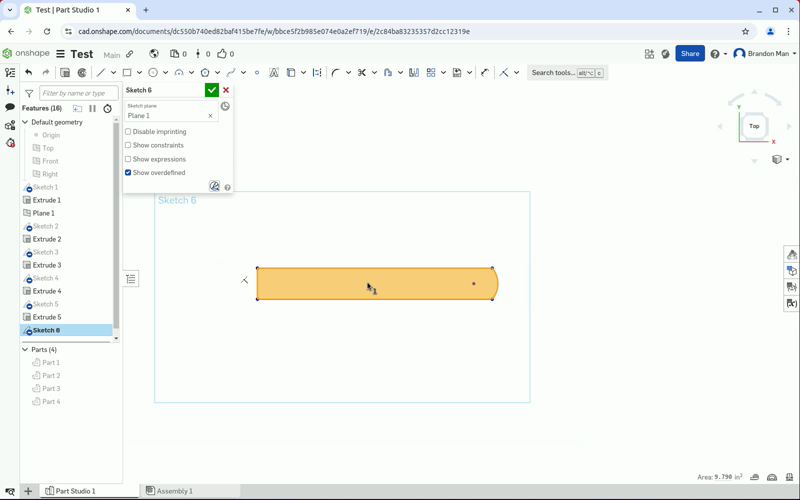
scroll(-6)
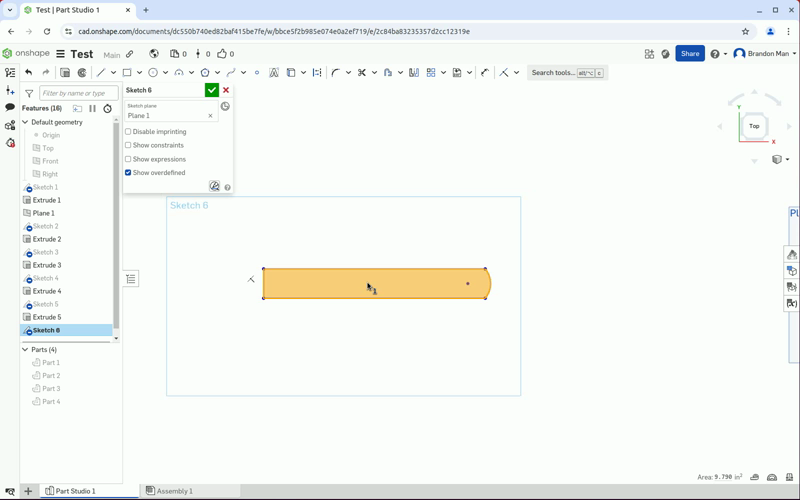
scroll(-6)
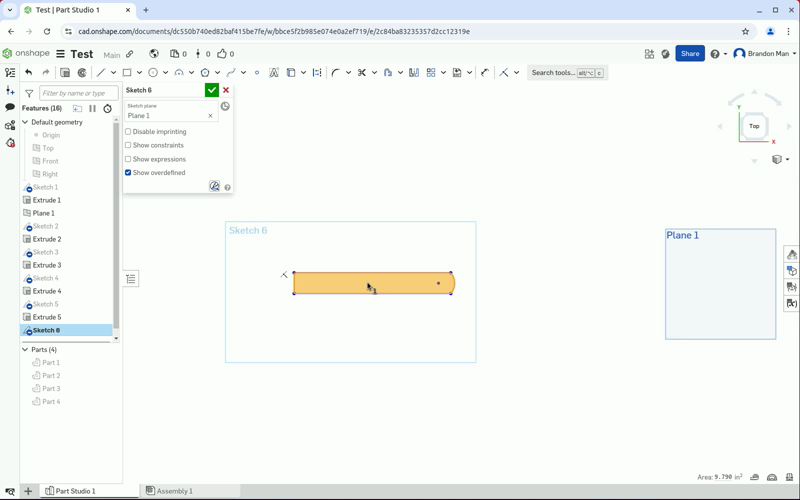
scroll(-6)
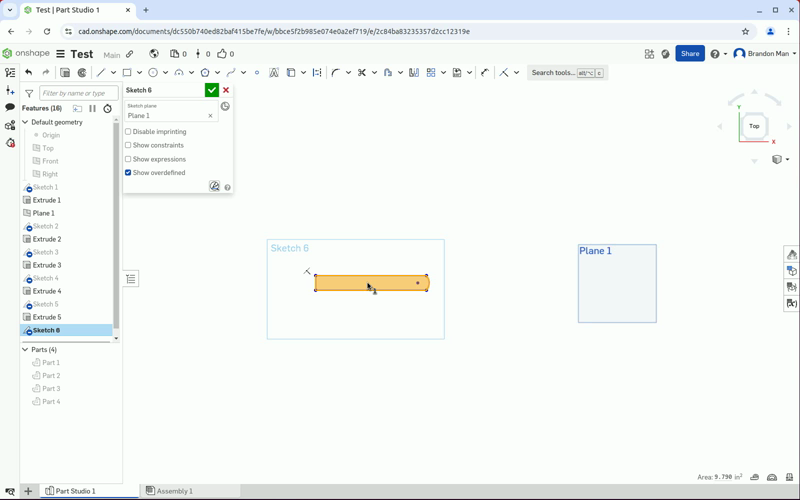
scroll(-6)
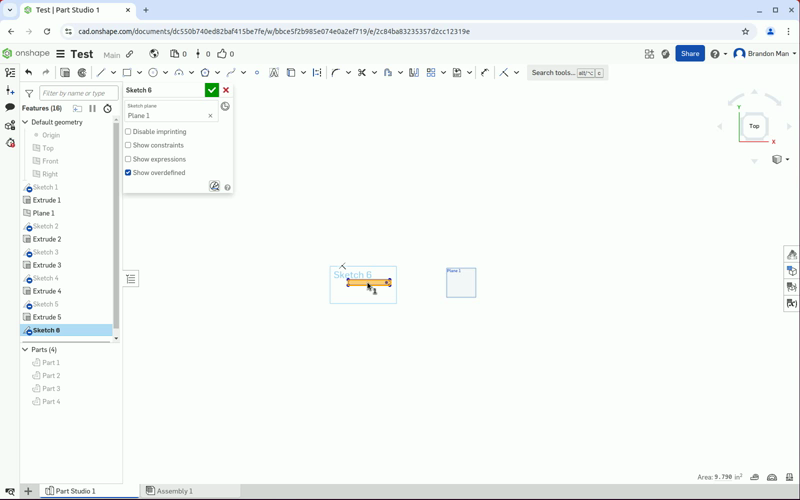
mouse_move(73, 352)
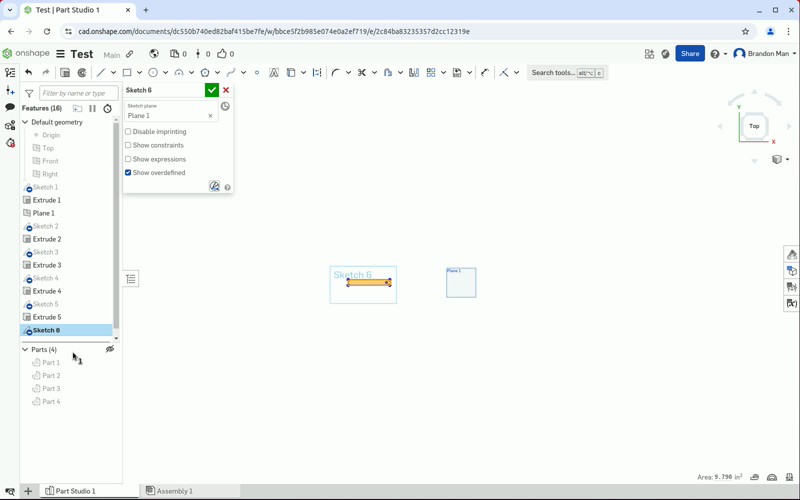
key(shift+y)
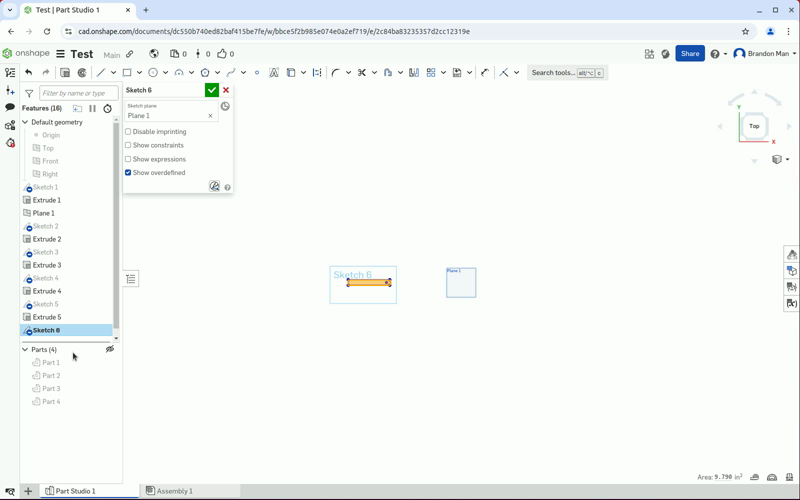
key(shift+e)
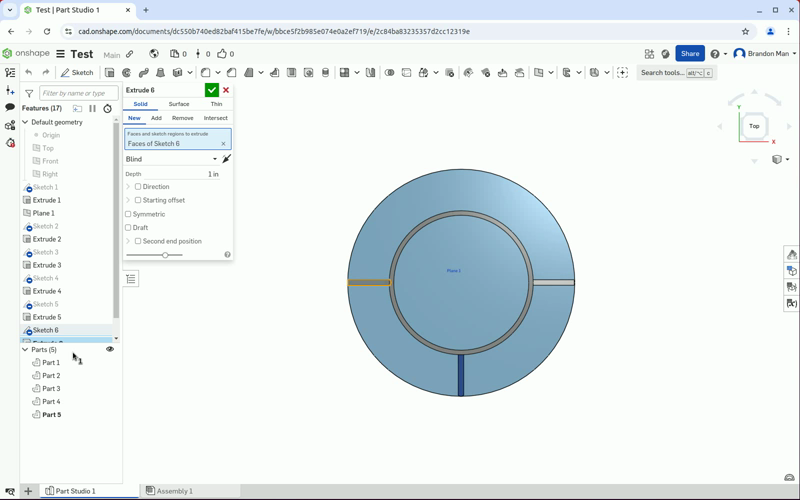
mouse_move(143, 106)
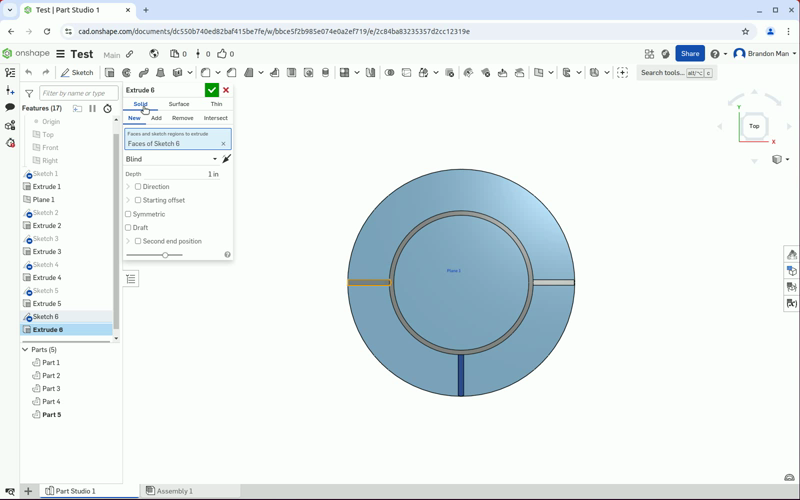
click(143, 106)
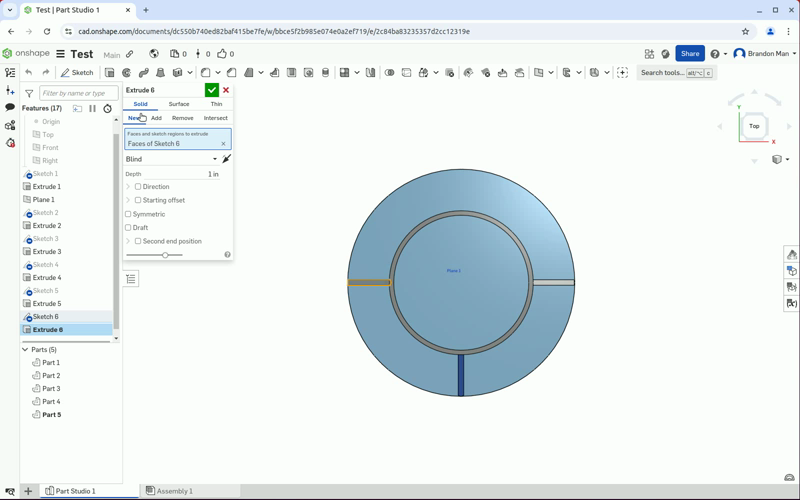
mouse_move(137, 120)
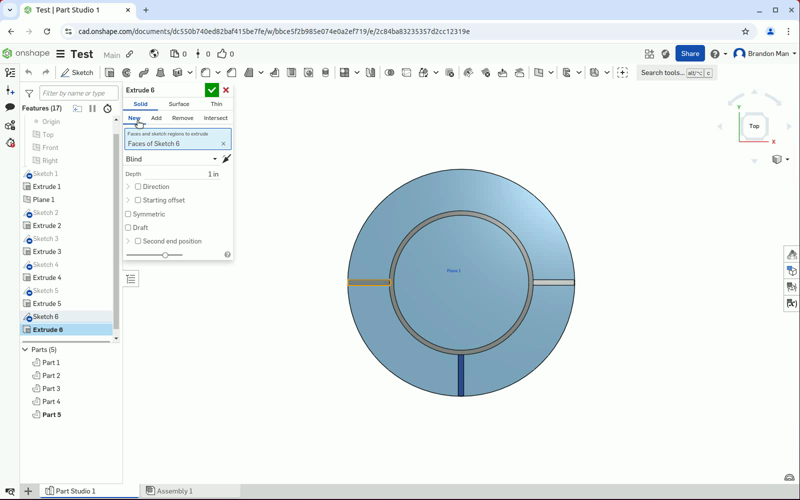
click(137, 120)
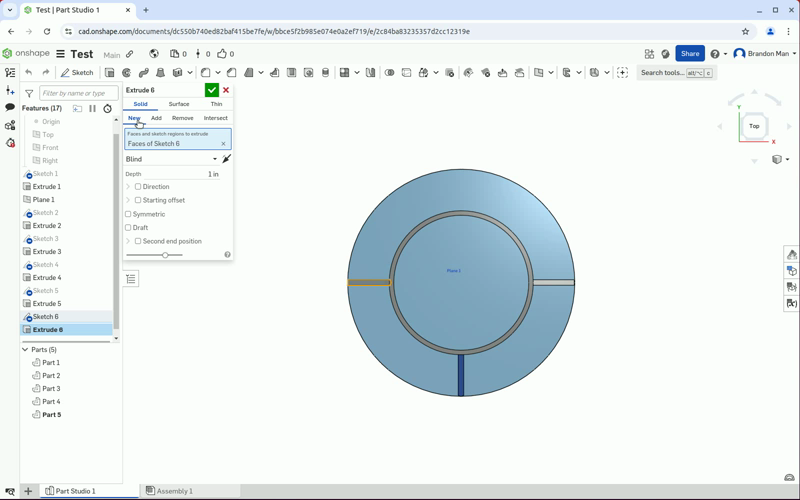
key(tab, 4)
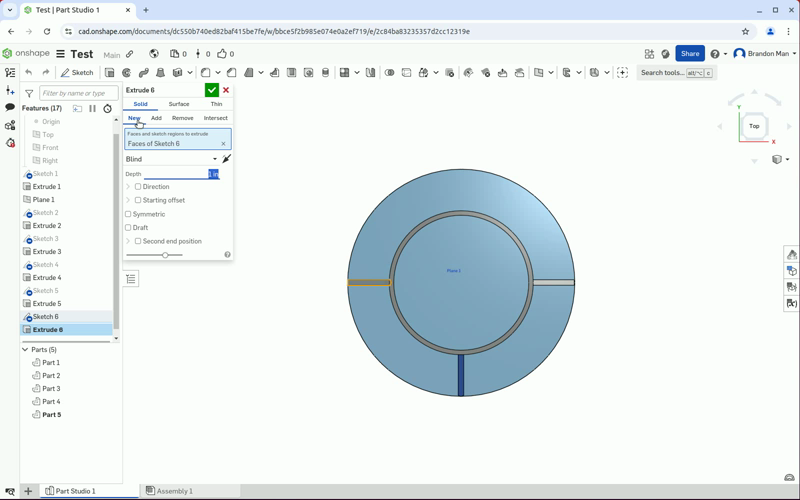
text(8.666)
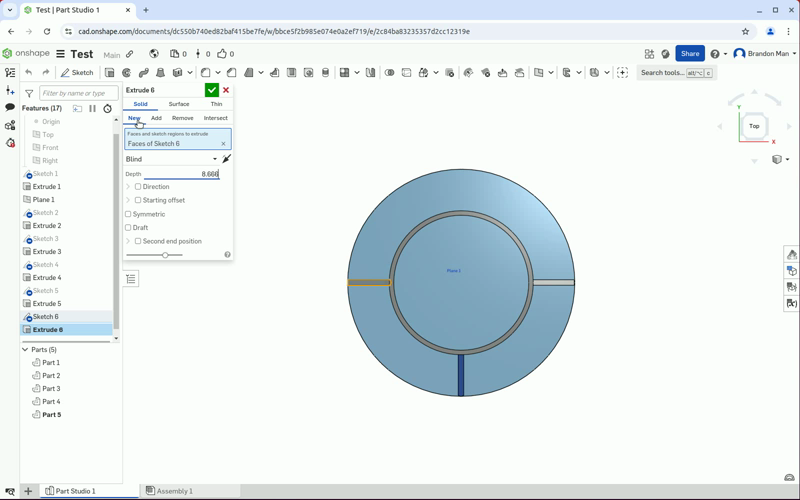
key(enter)
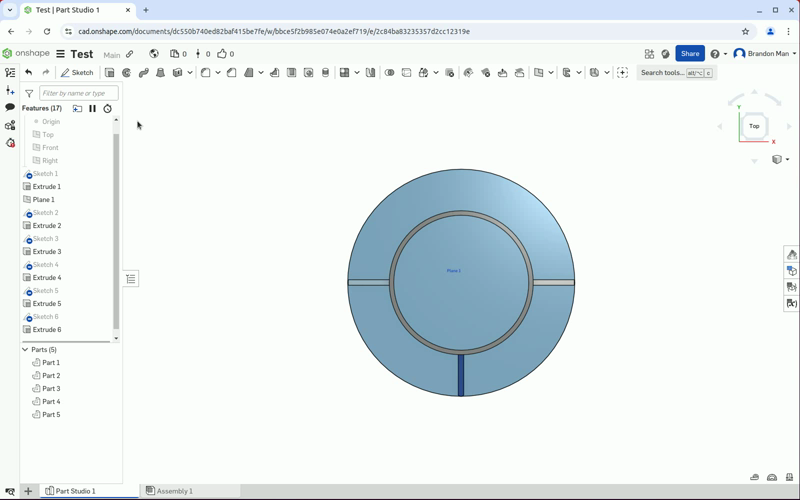
key(shift+h)
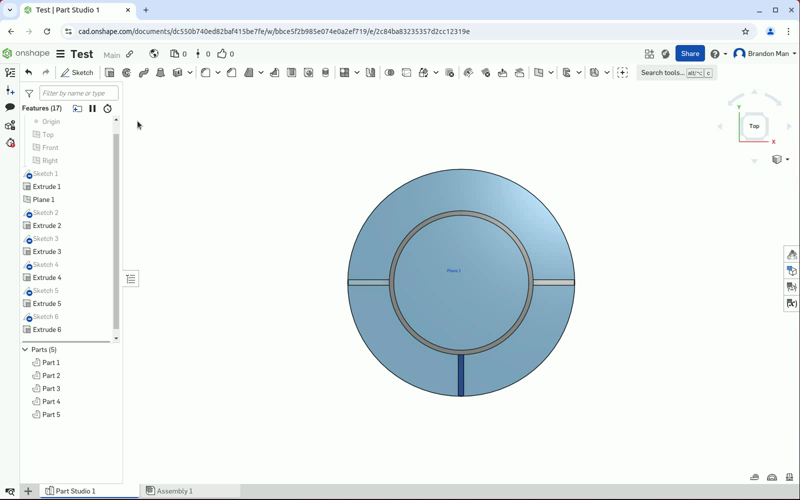
key(shift+h)
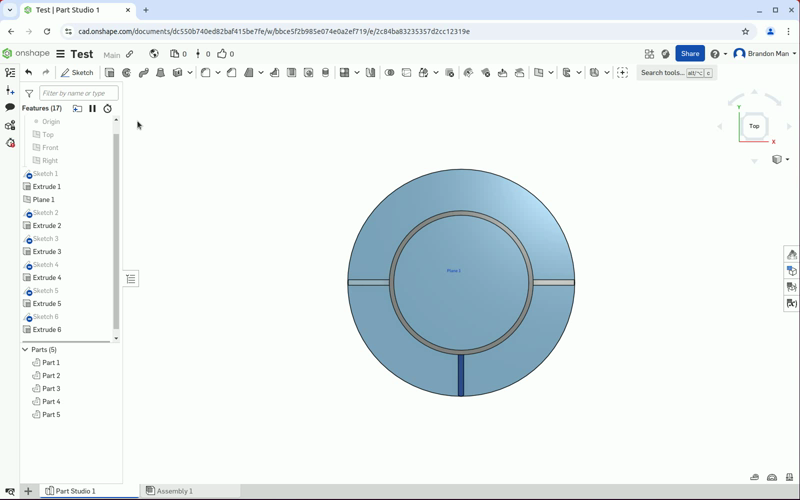
mouse_move(69, 176)
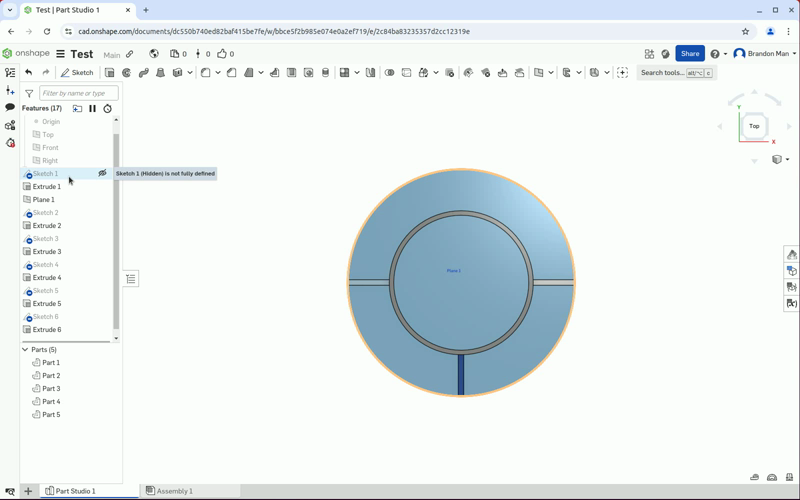
click(69, 176)
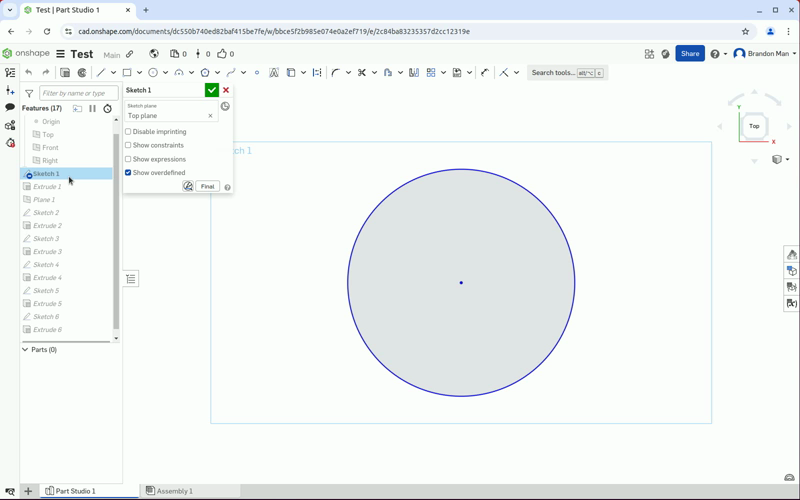
mouse_move(229, 92)
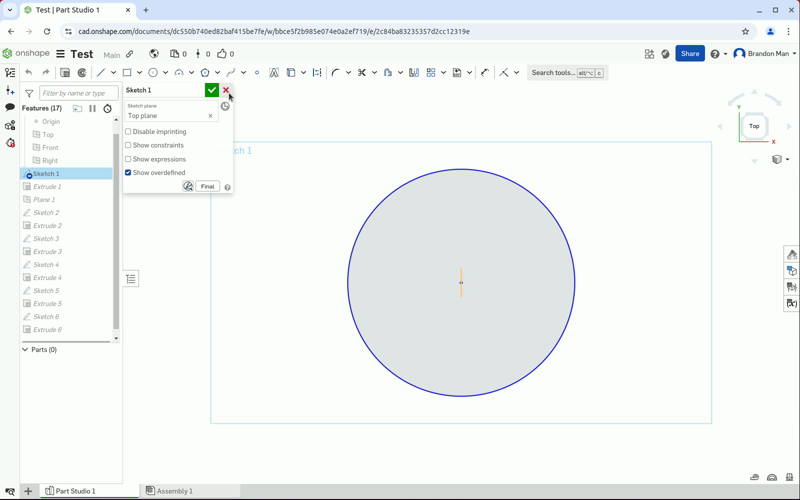
click(229, 92)
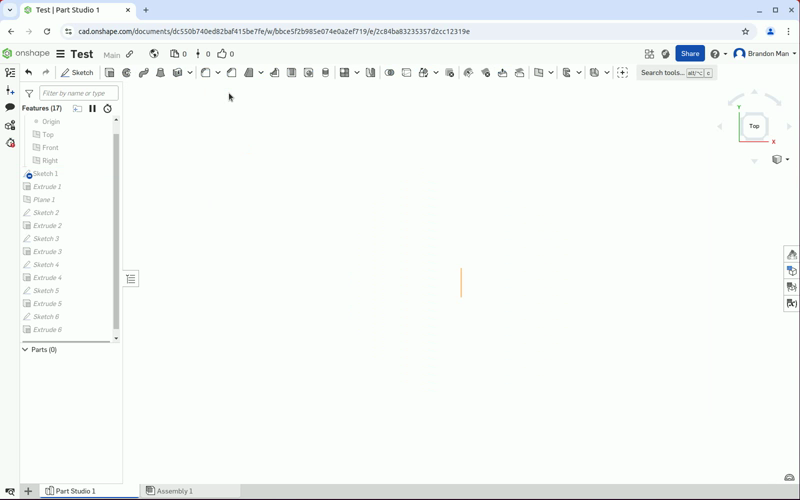
key(shift+s)
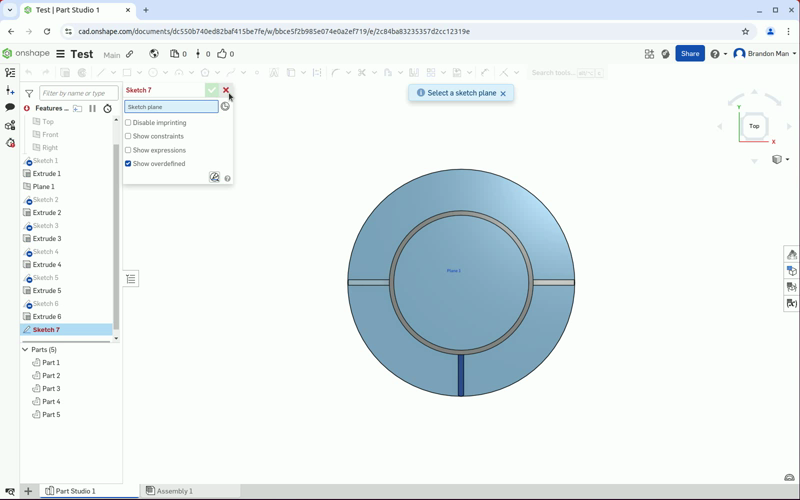
mouse_move(69, 189)
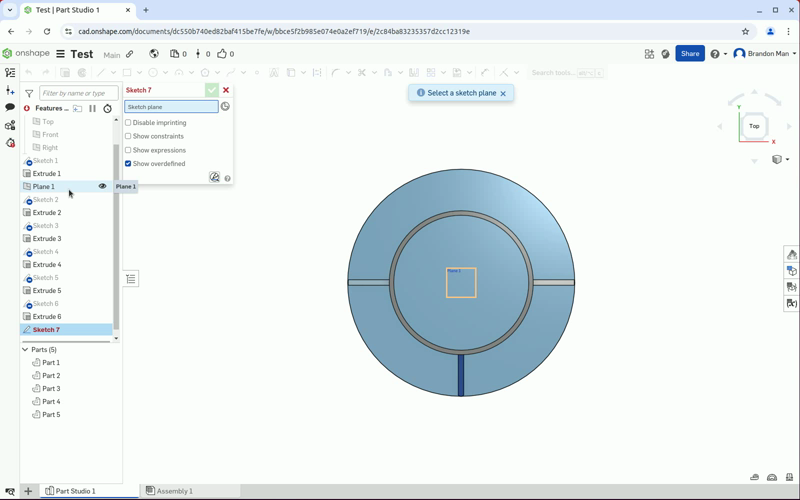
click(69, 189)
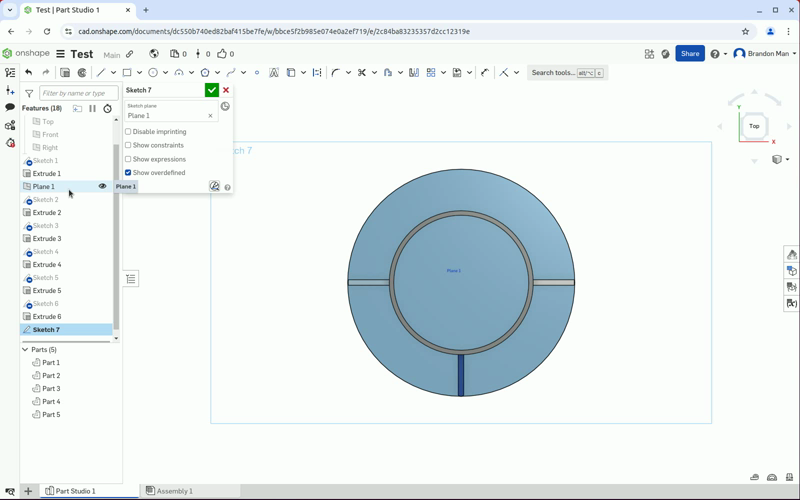
mouse_move(73, 352)
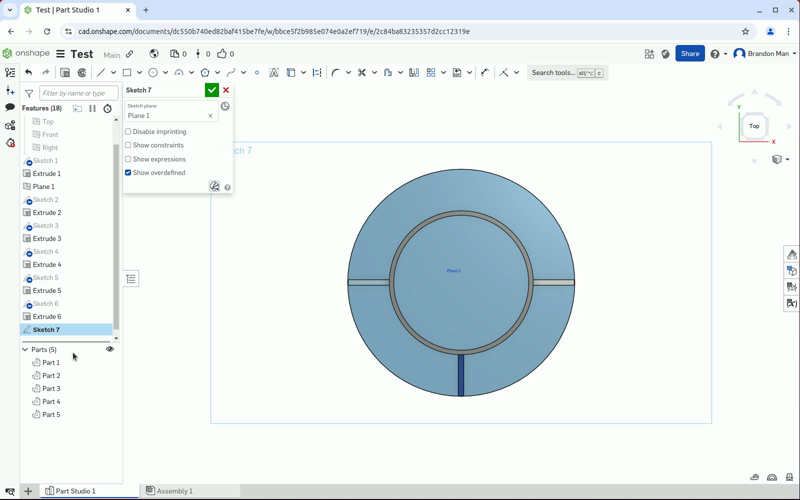
key(y)
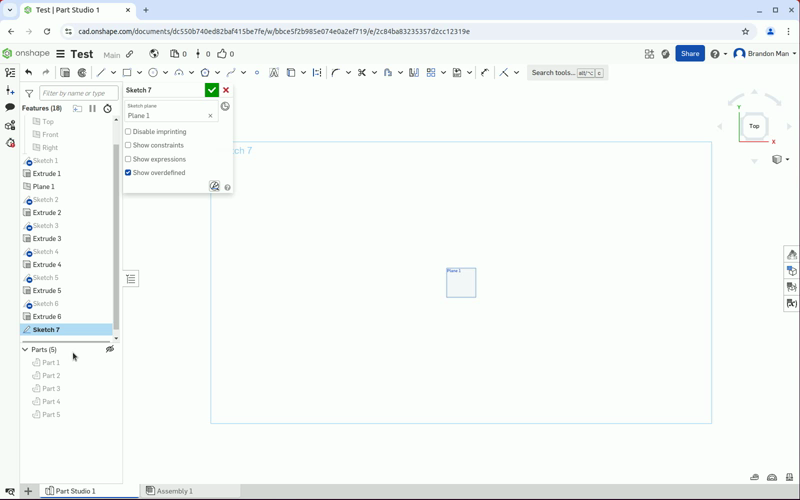
key(a)
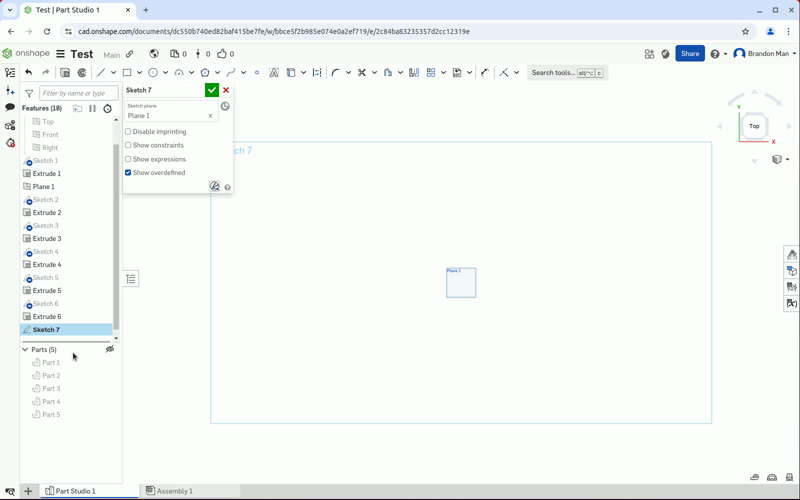
key_down(shift)
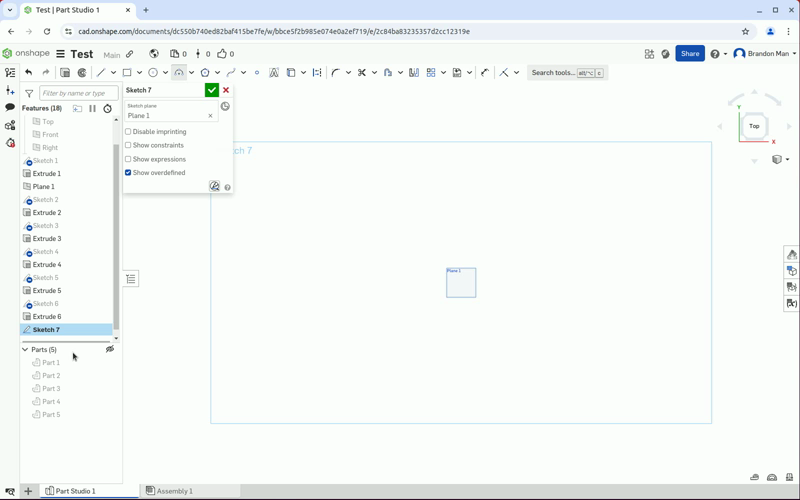
mouse_move(458, 211)
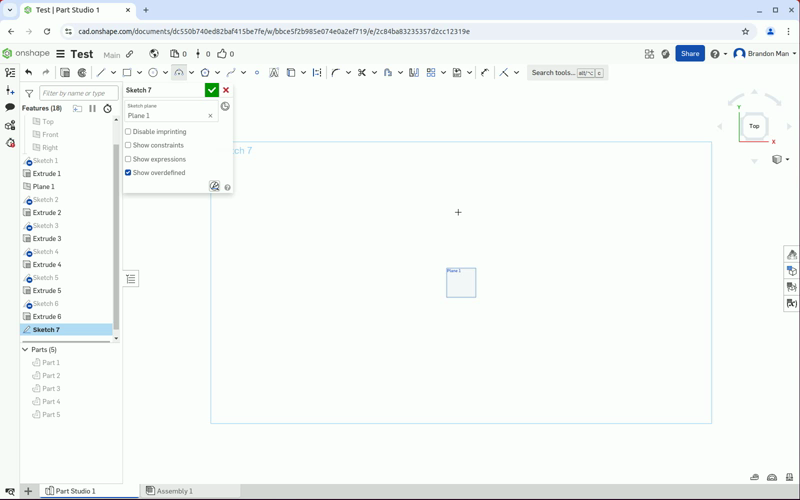
click(458, 211)
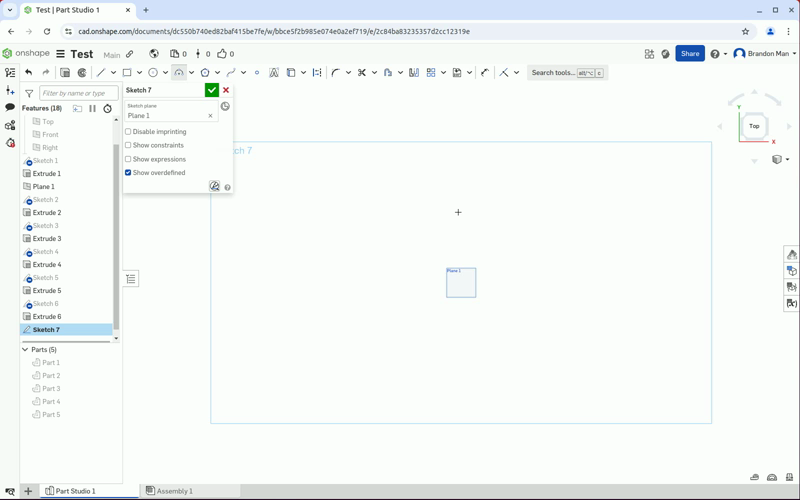
key_up(shift)
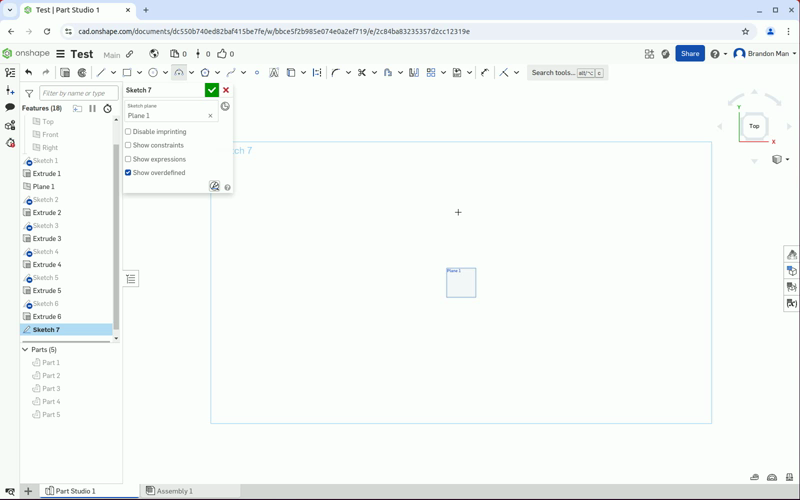
key_down(shift)
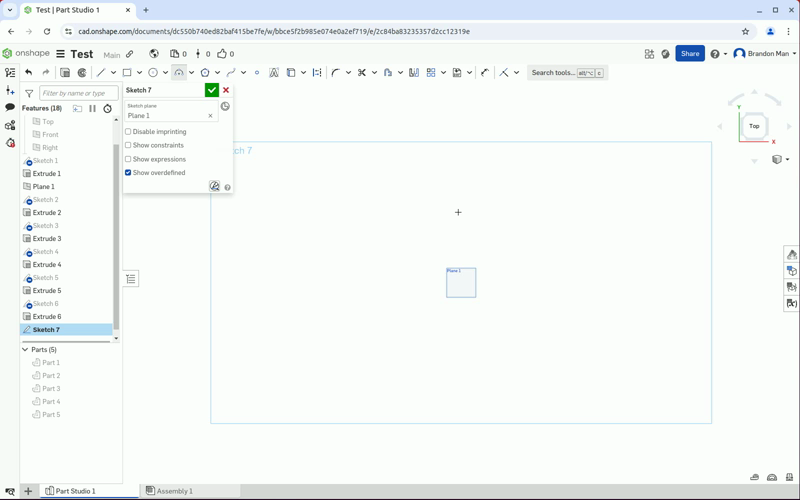
mouse_move(463, 211)
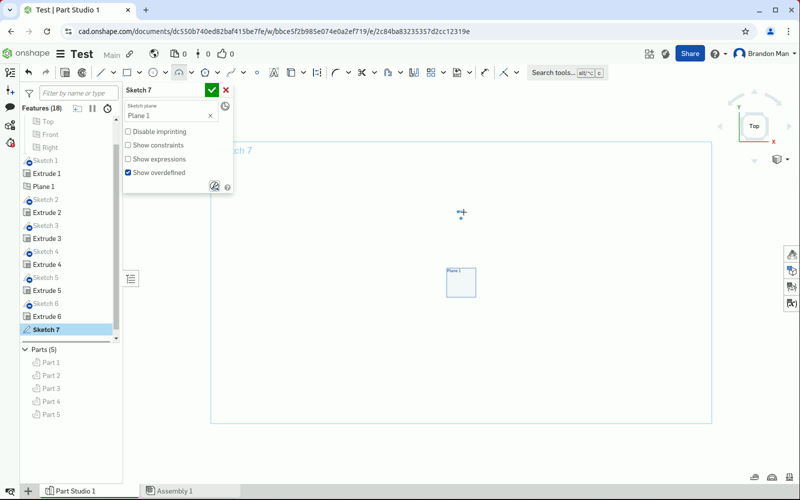
scroll(6)
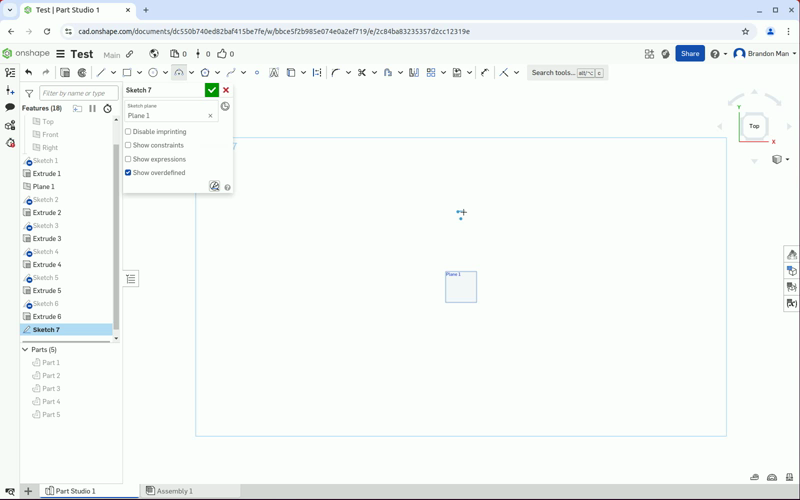
scroll(6)
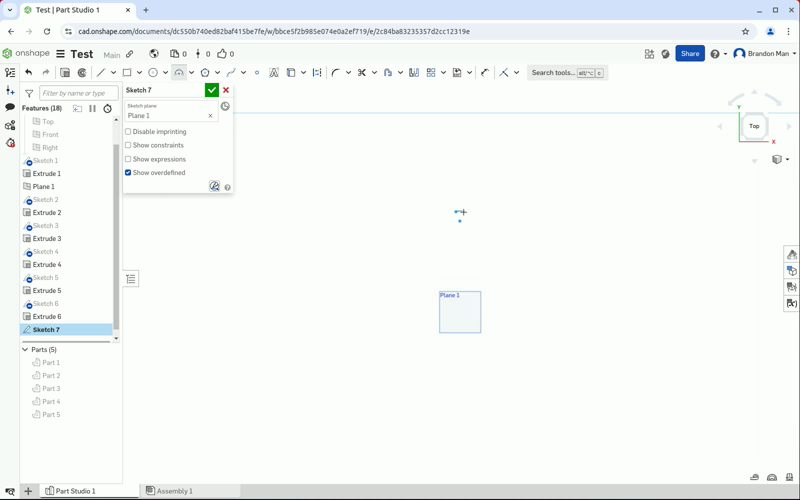
scroll(6)
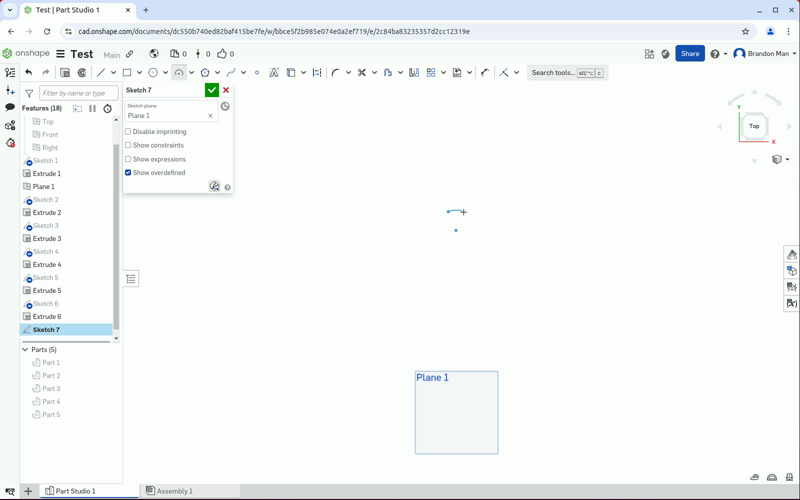
scroll(6)
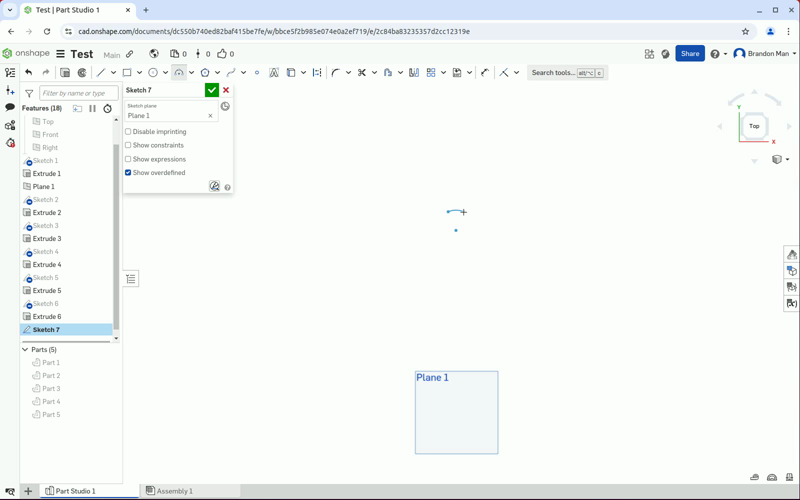
scroll(6)
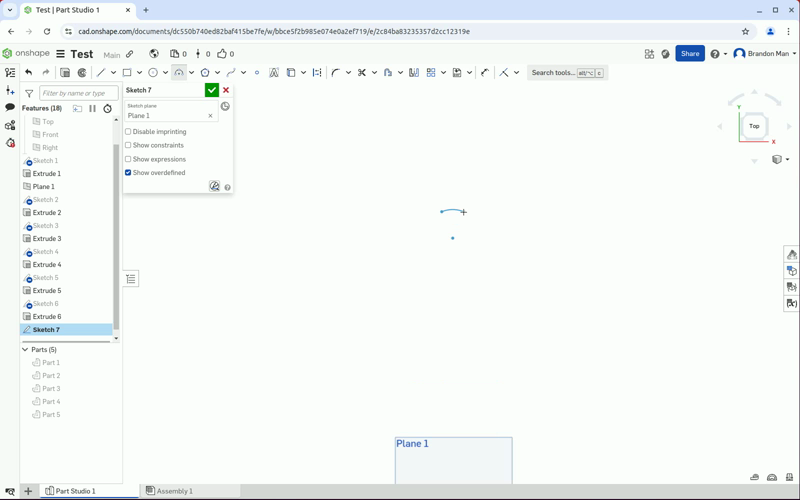
scroll(6)
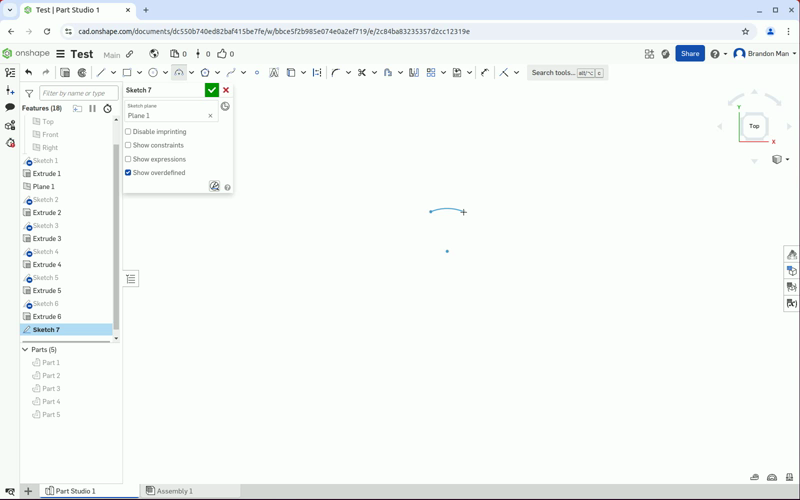
scroll(6)
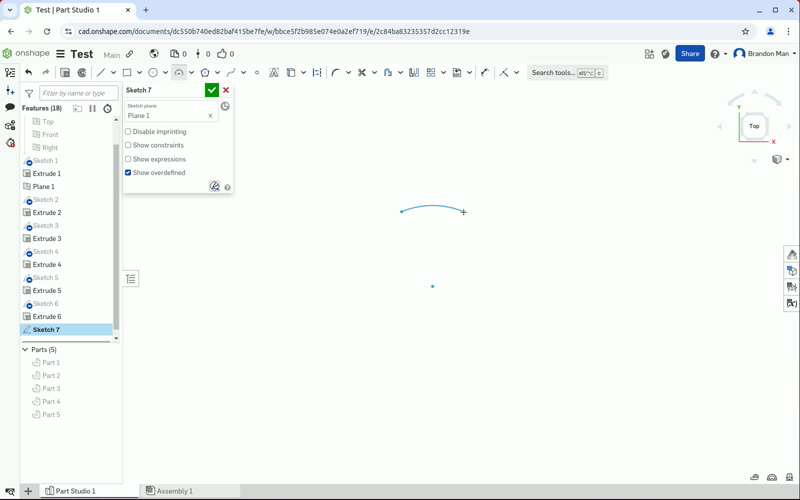
click(463, 211)
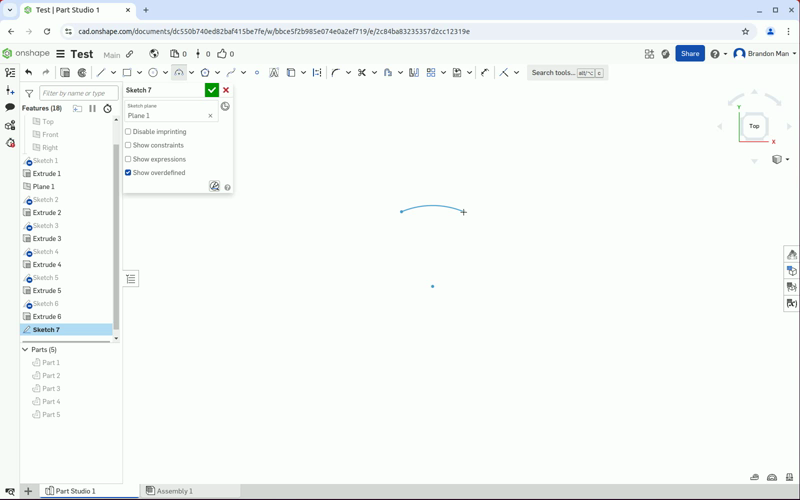
scroll(-6)
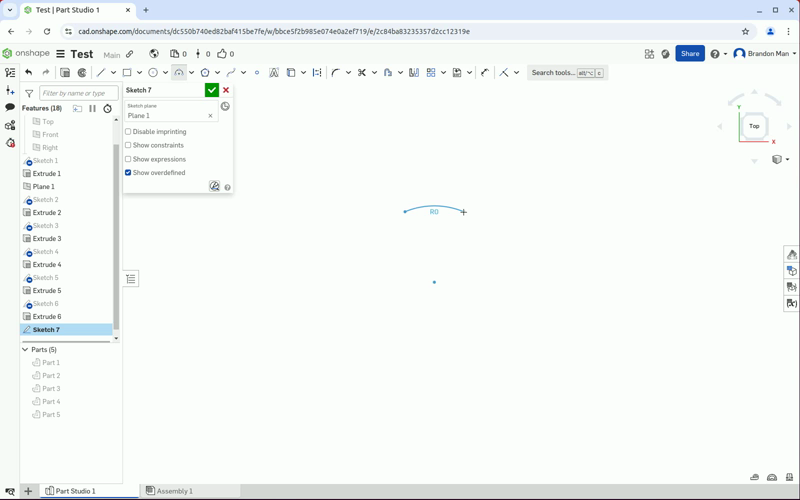
scroll(-6)
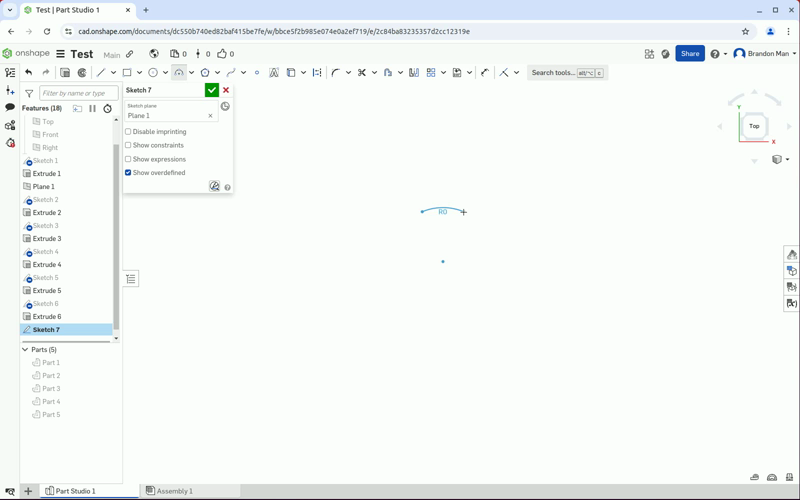
scroll(-6)
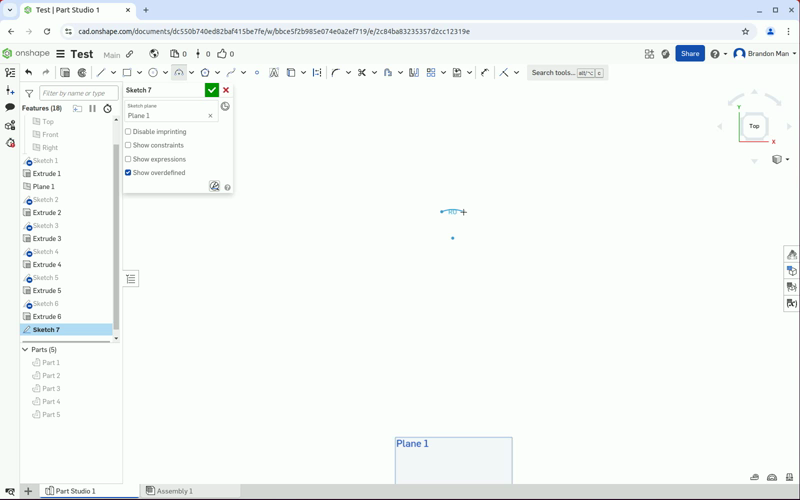
scroll(-6)
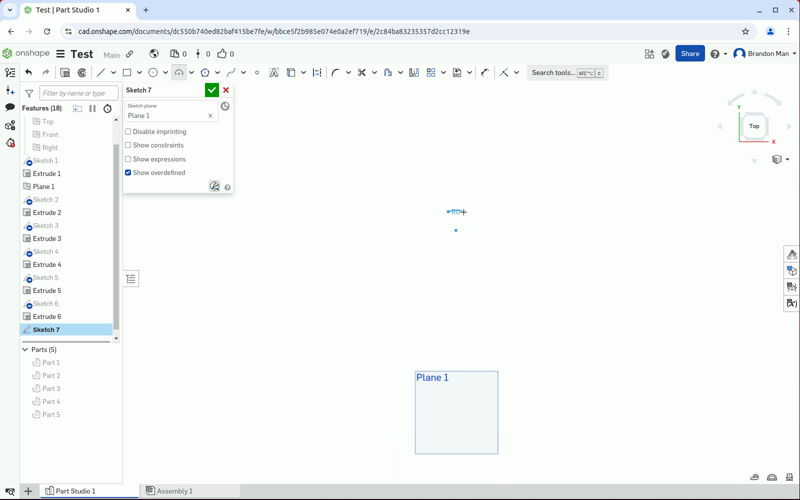
scroll(-6)
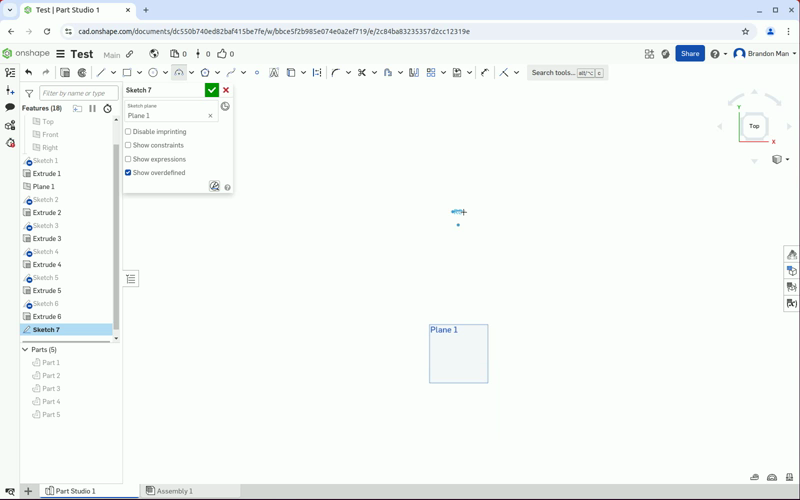
scroll(-6)
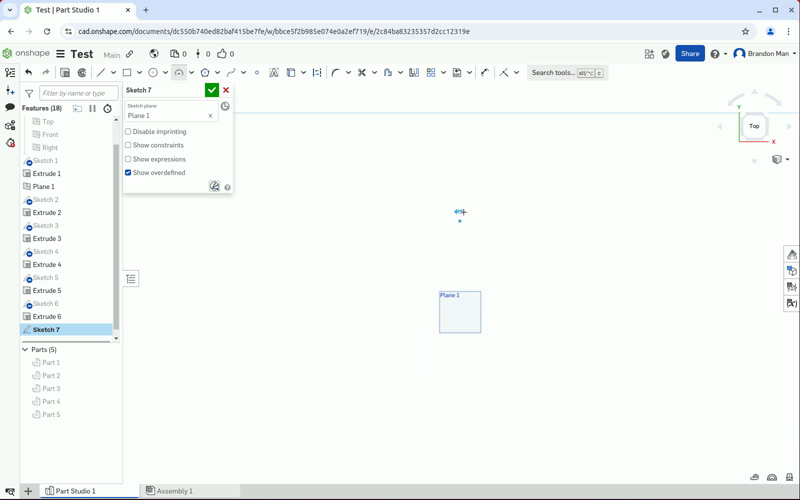
scroll(-6)
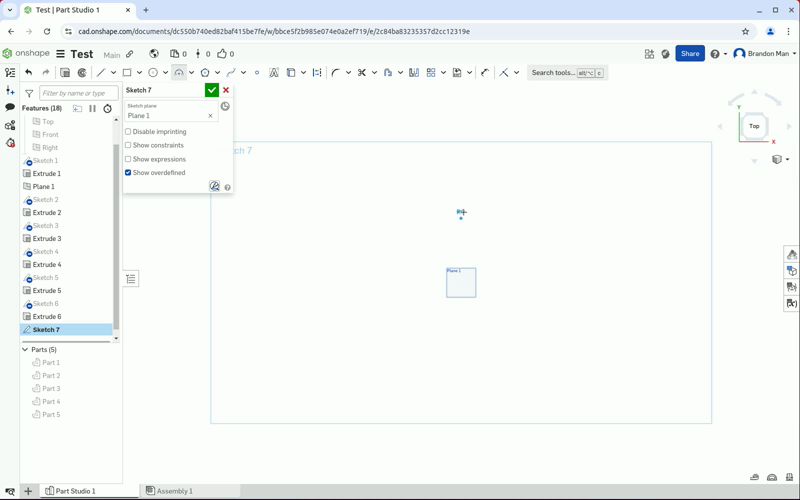
mouse_move(461, 212)
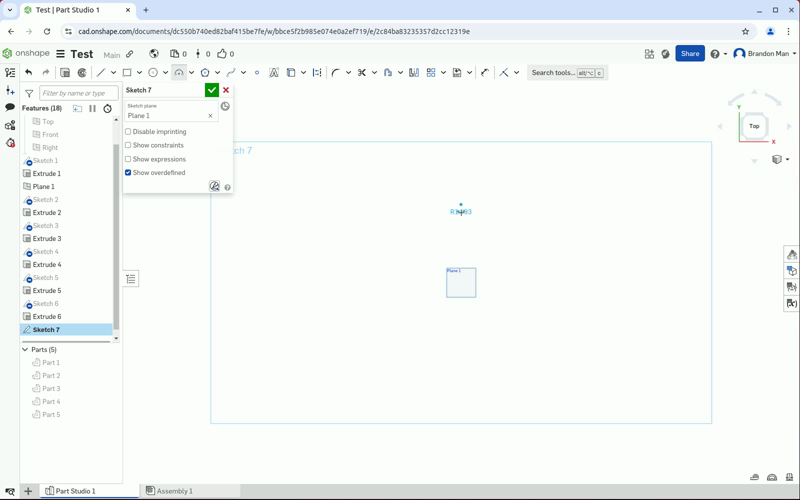
scroll(6)
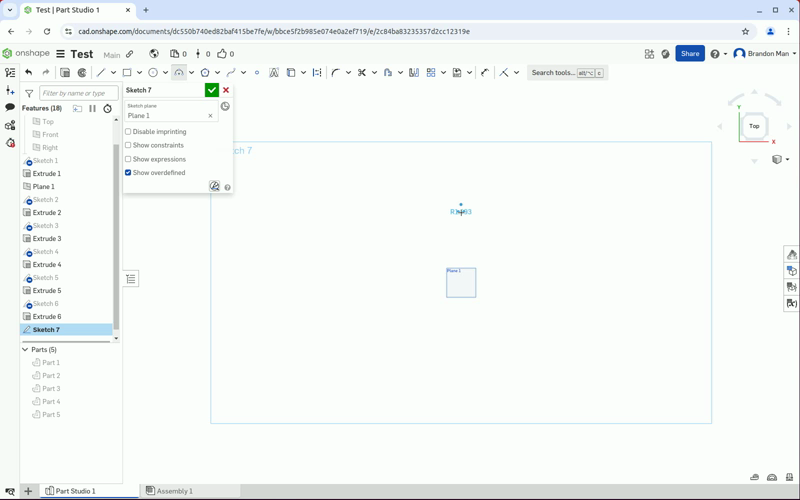
scroll(6)
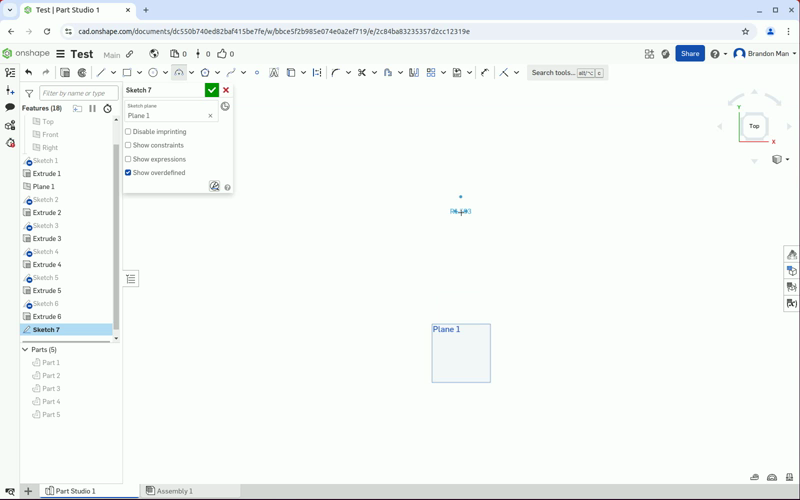
scroll(6)
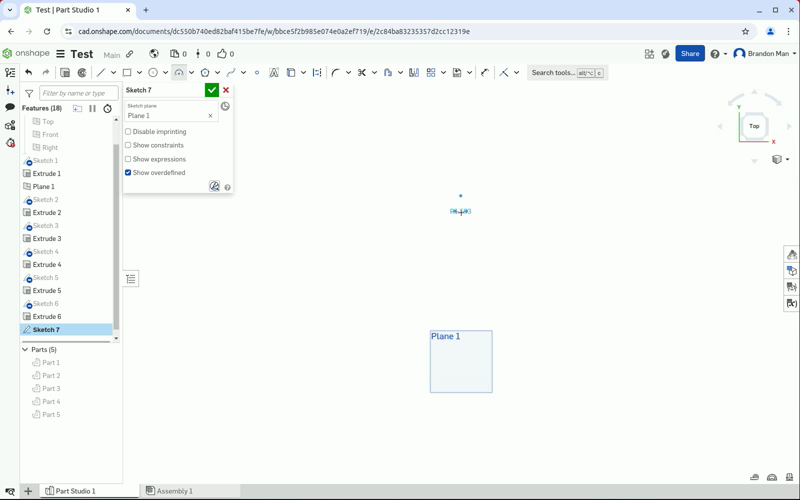
scroll(6)
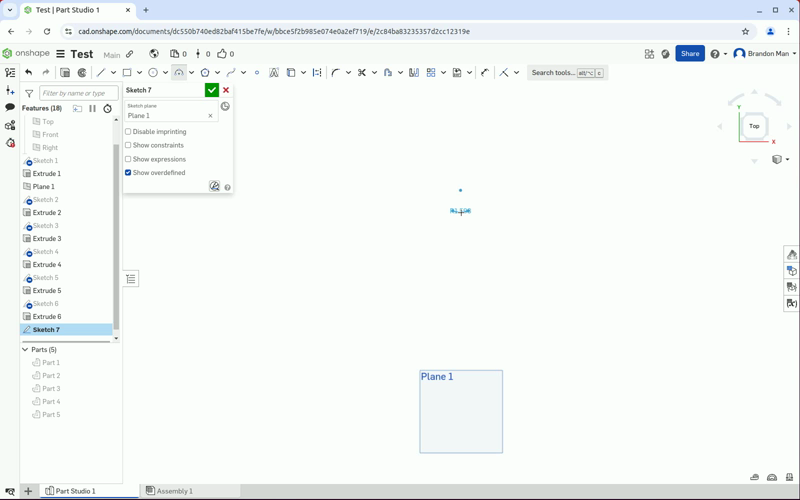
scroll(6)
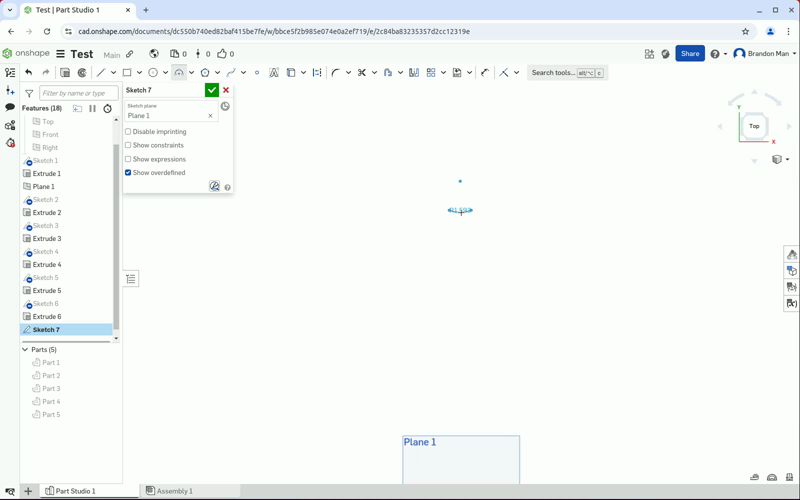
scroll(6)
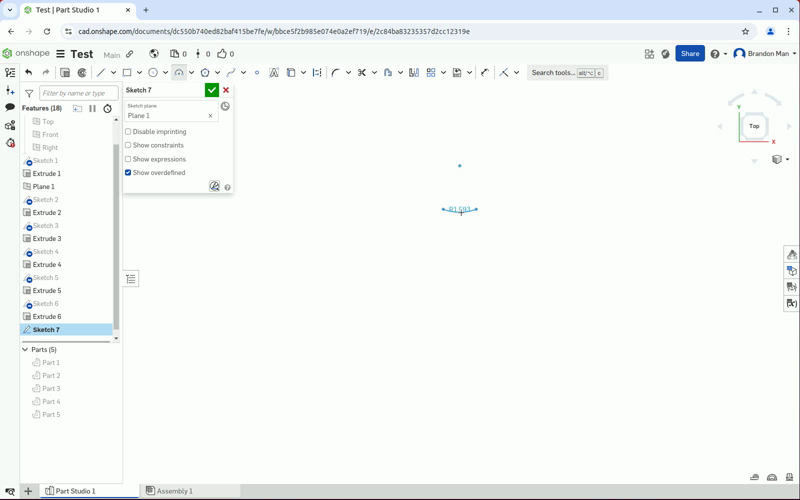
scroll(6)
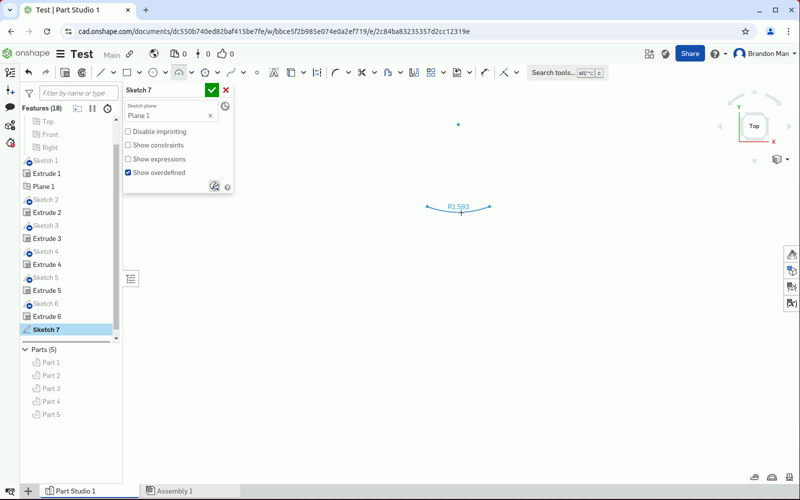
click(461, 212)
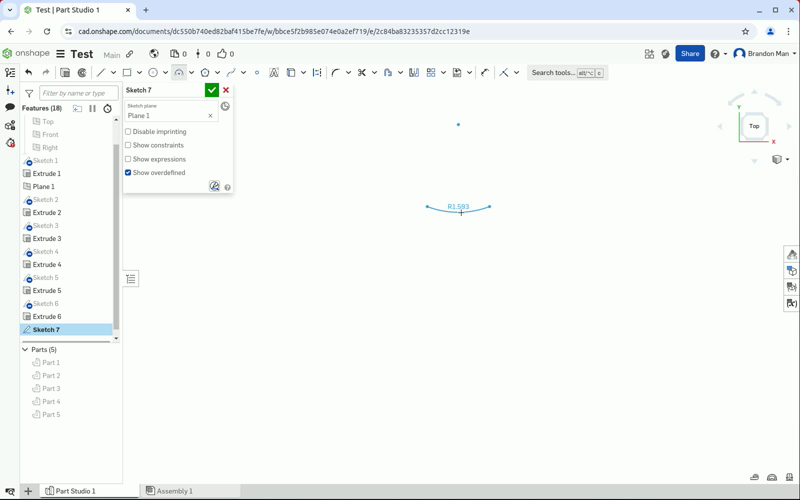
scroll(-6)
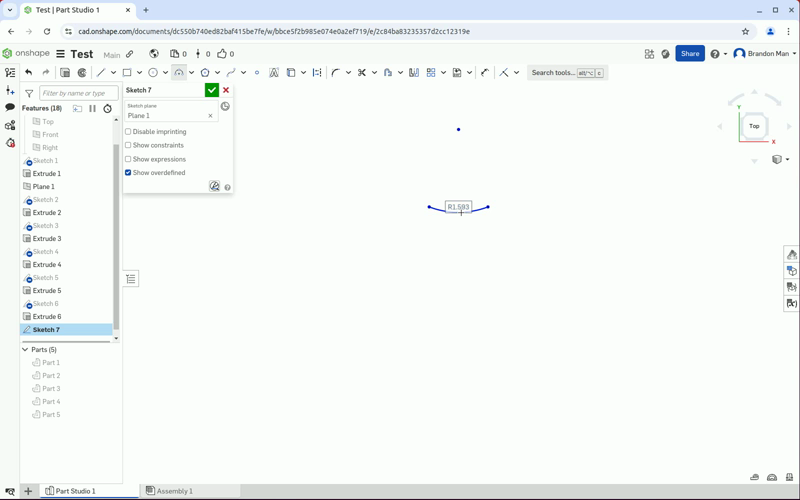
scroll(-6)
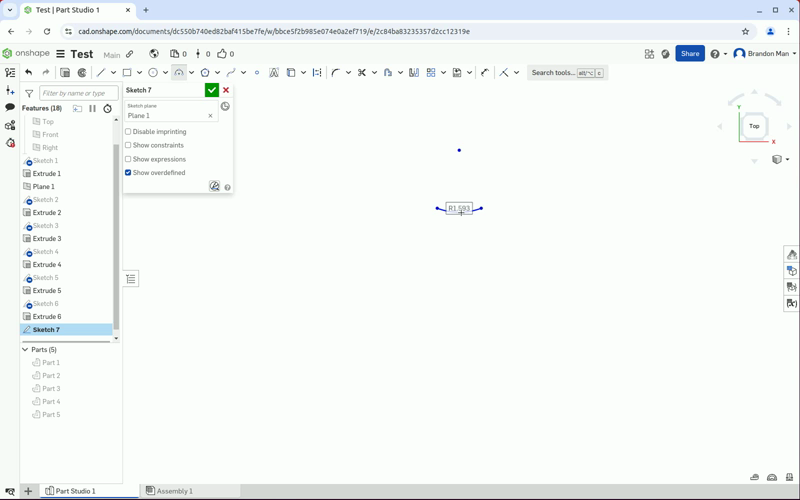
scroll(-6)
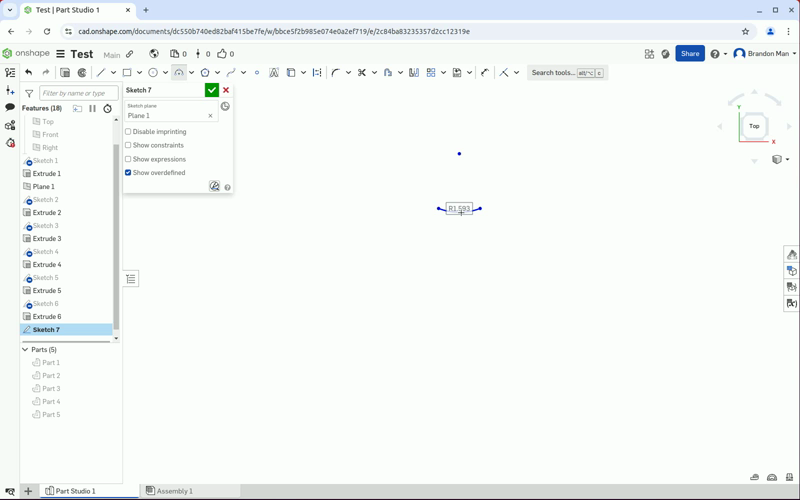
scroll(-6)
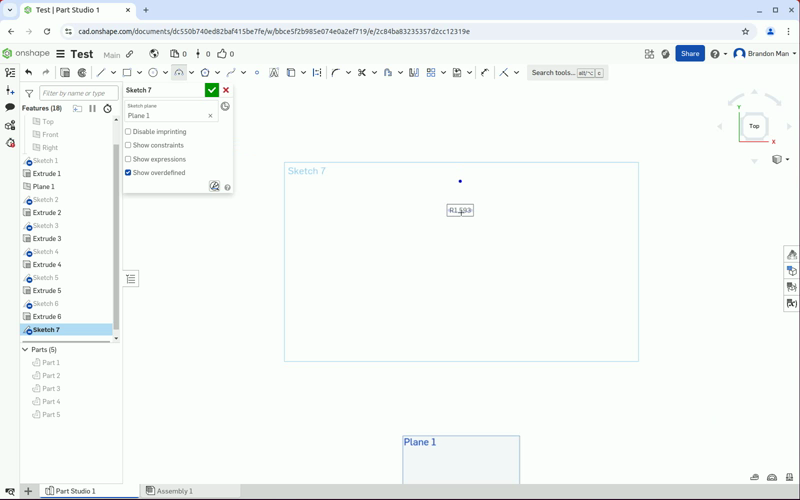
scroll(-6)
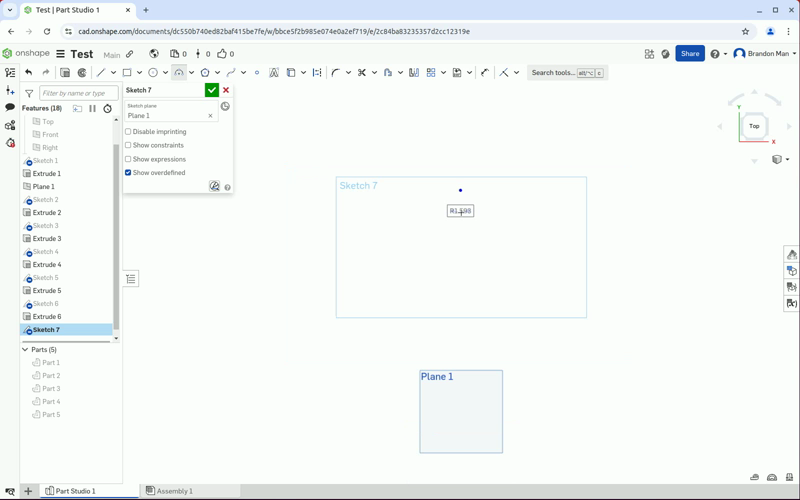
scroll(-6)
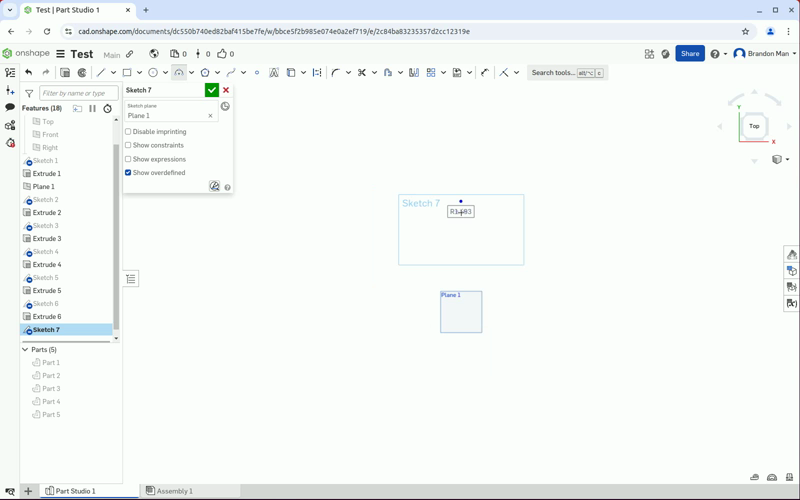
scroll(-6)
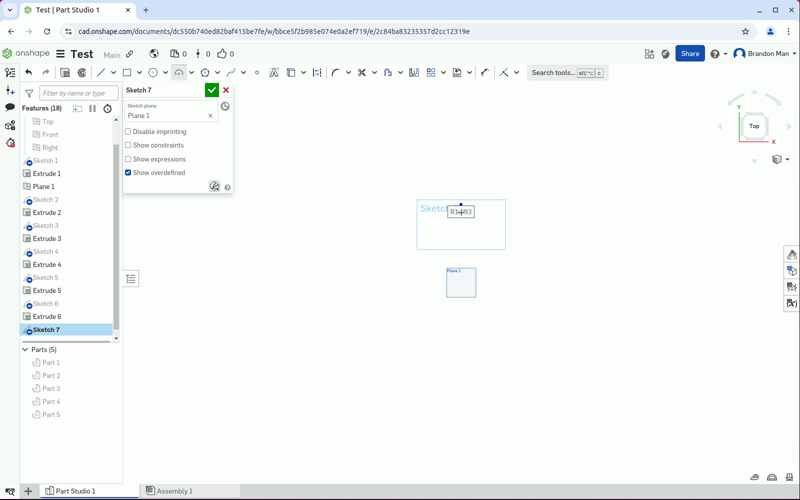
key_up(shift)
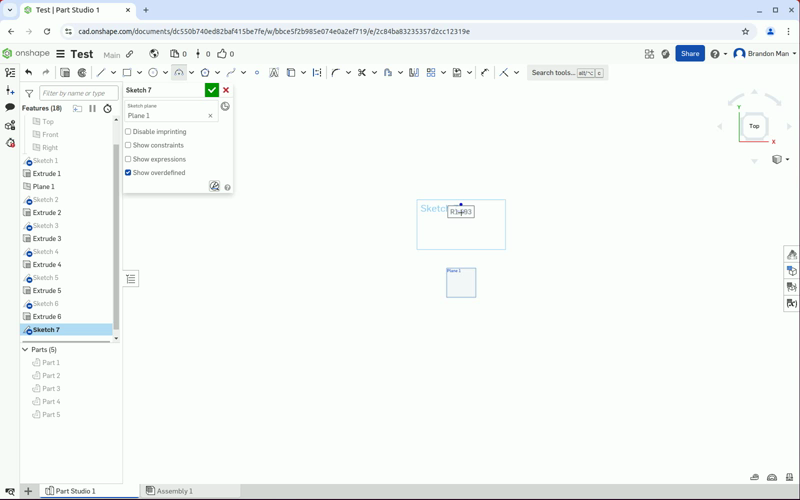
key(esc)
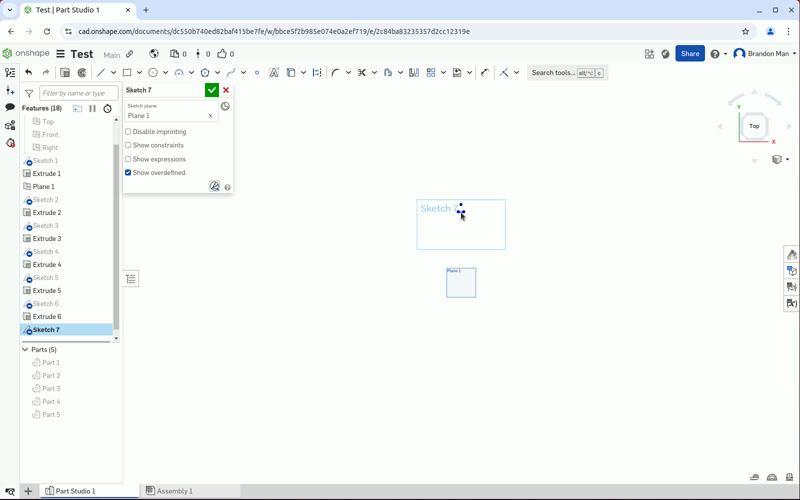
key(l)
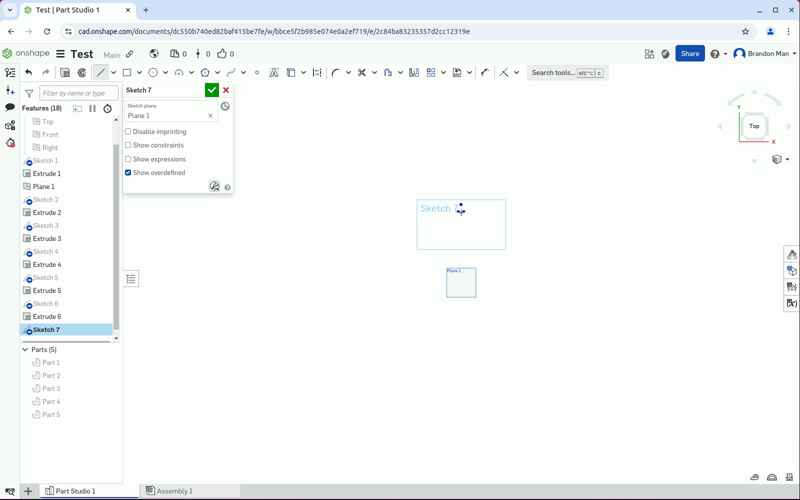
mouse_move(463, 211)
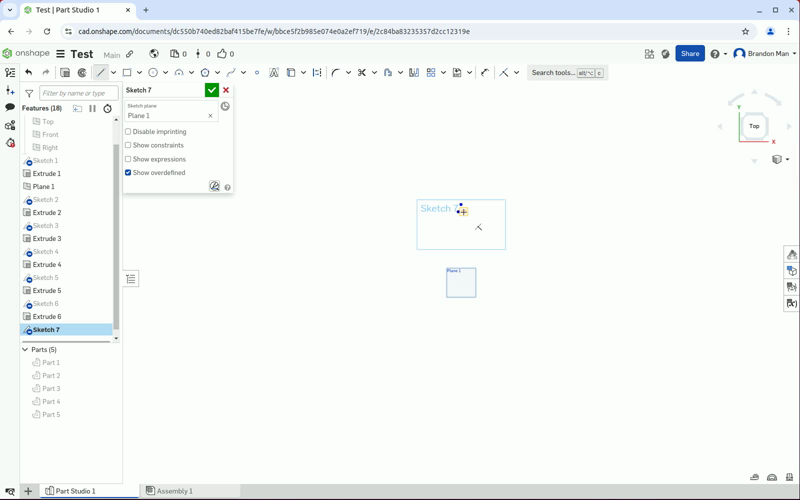
scroll(6)
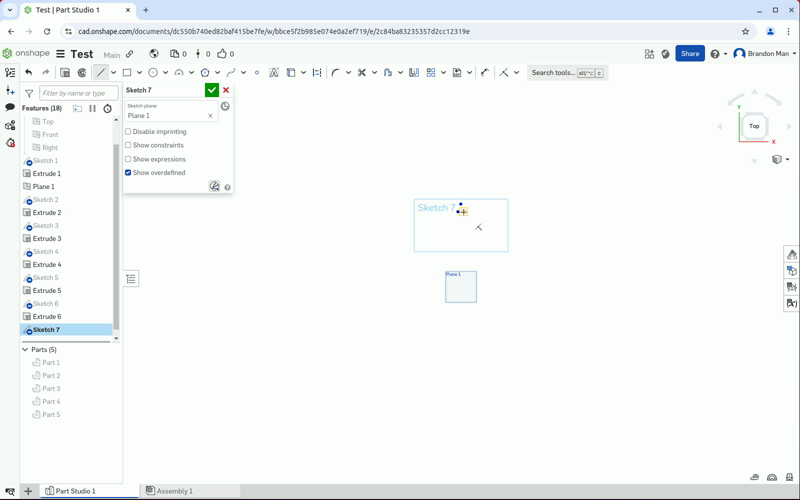
scroll(6)
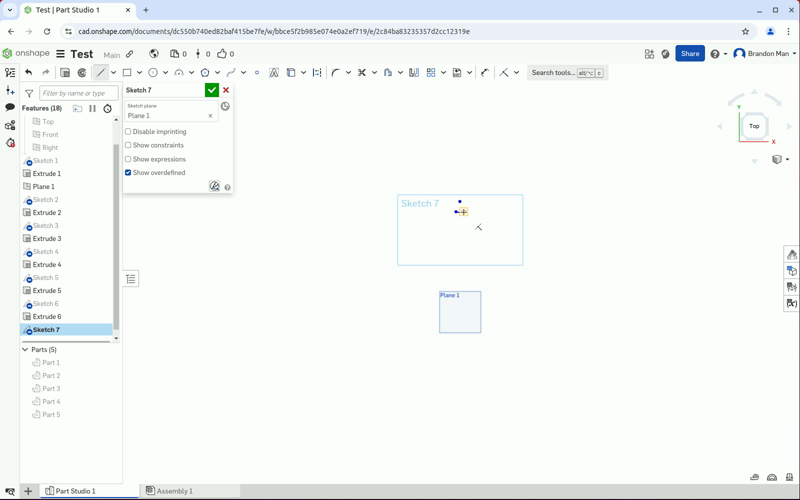
scroll(6)
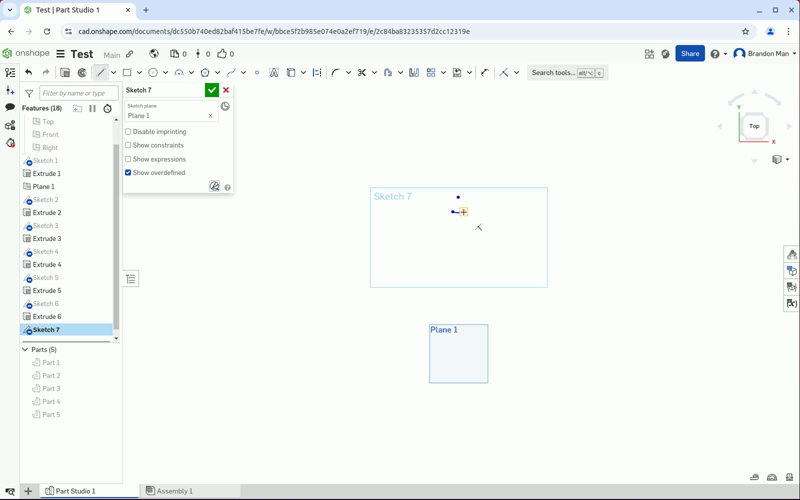
scroll(6)
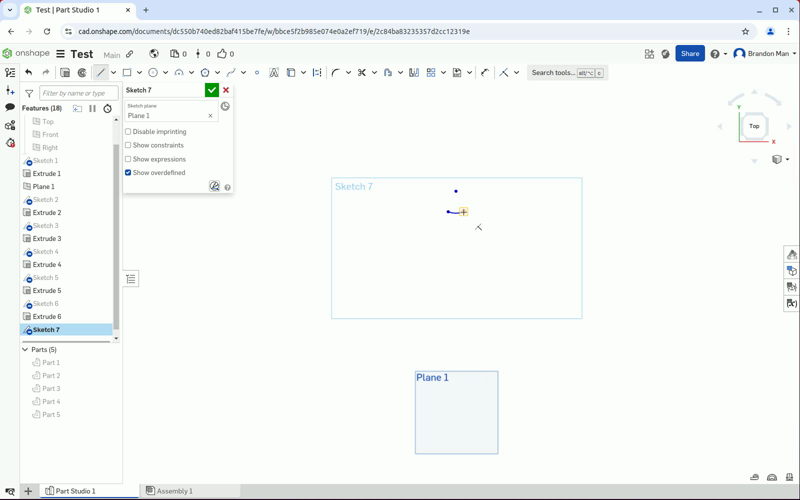
scroll(6)
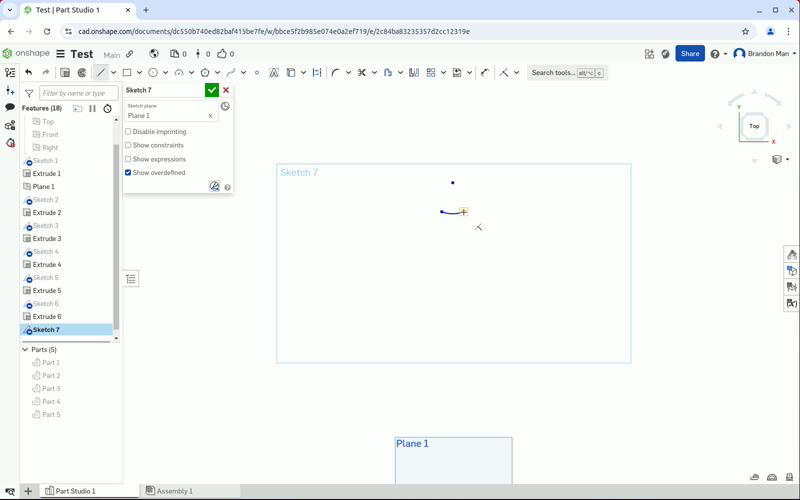
scroll(6)
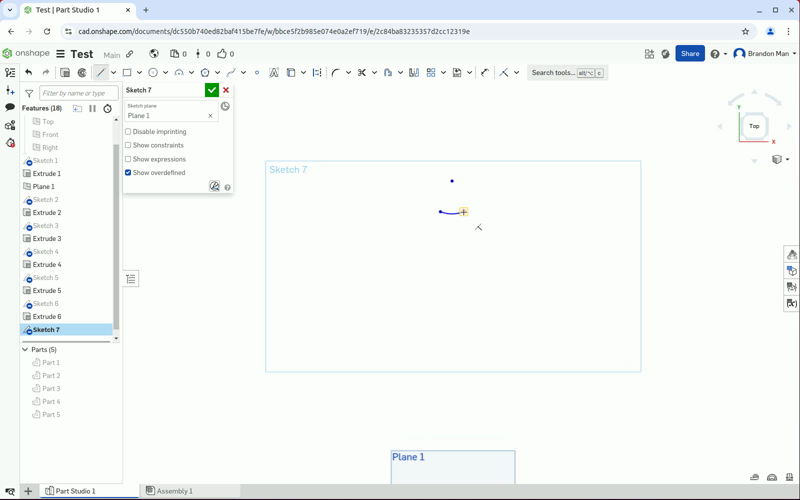
scroll(6)
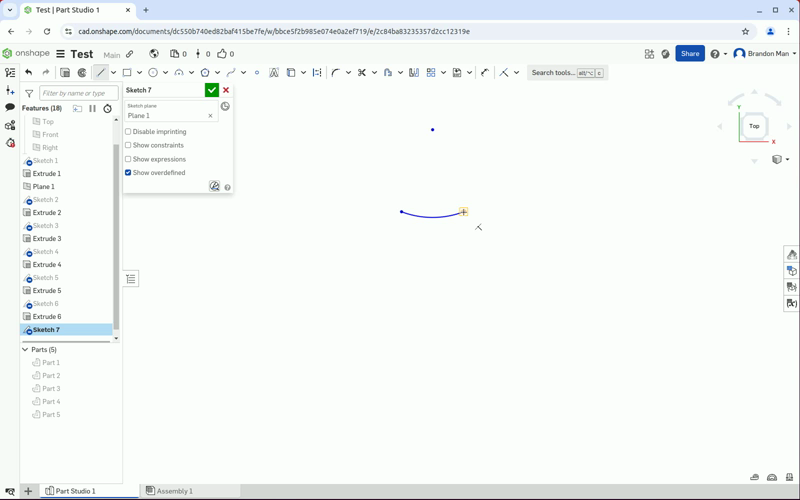
click(463, 211)
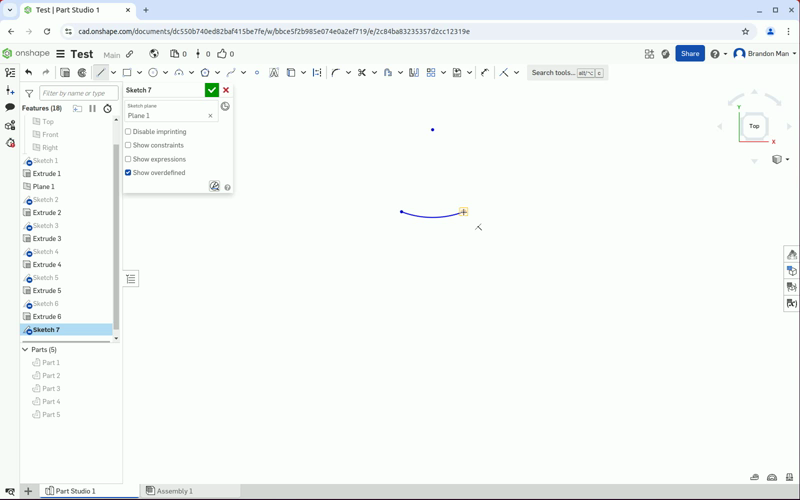
scroll(-6)
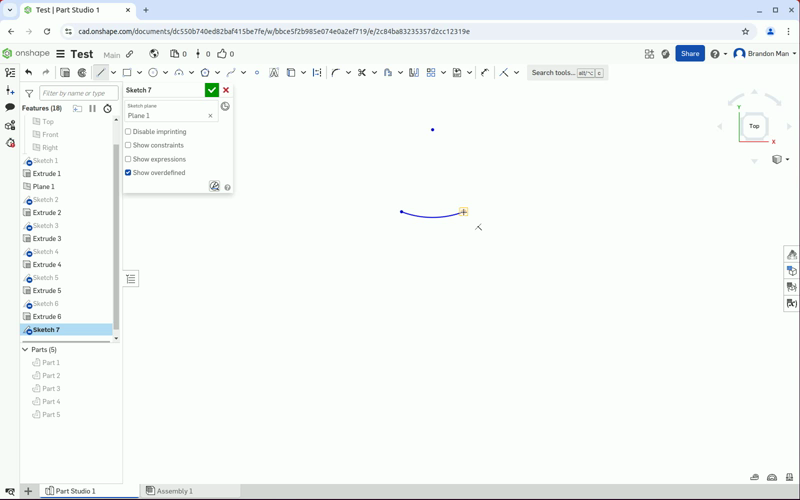
scroll(-6)
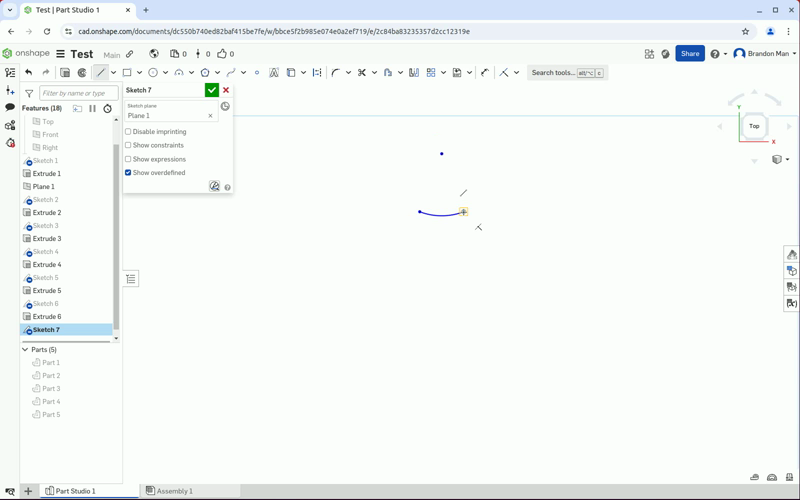
scroll(-6)
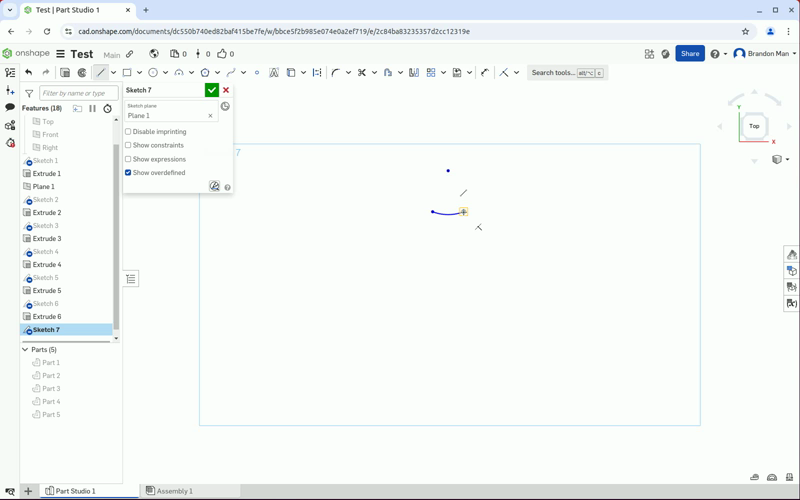
scroll(-6)
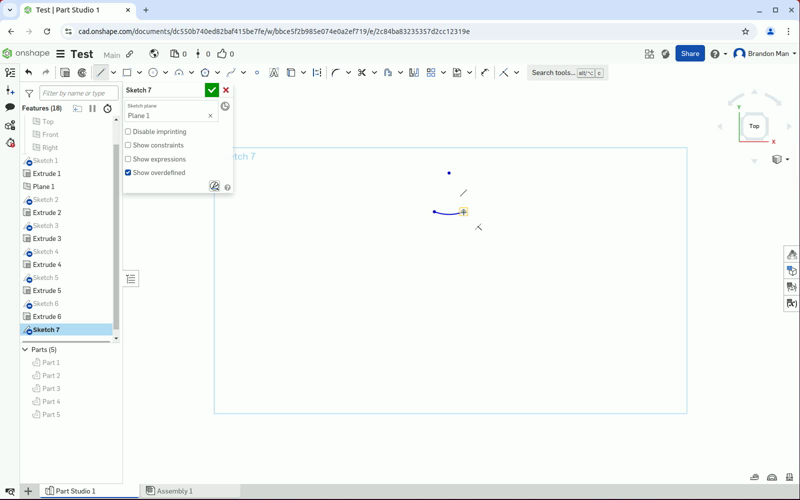
scroll(-6)
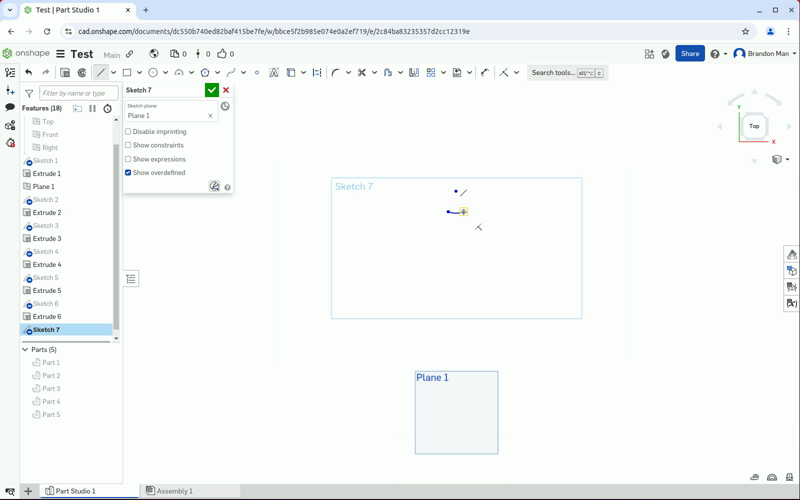
scroll(-6)
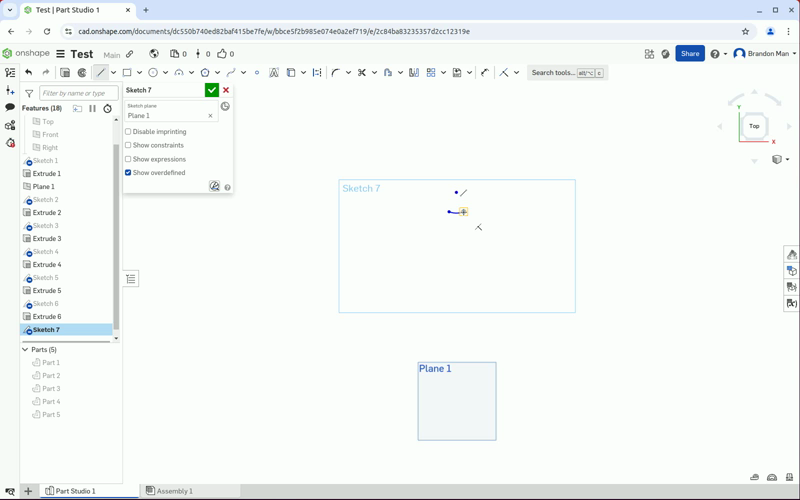
scroll(-6)
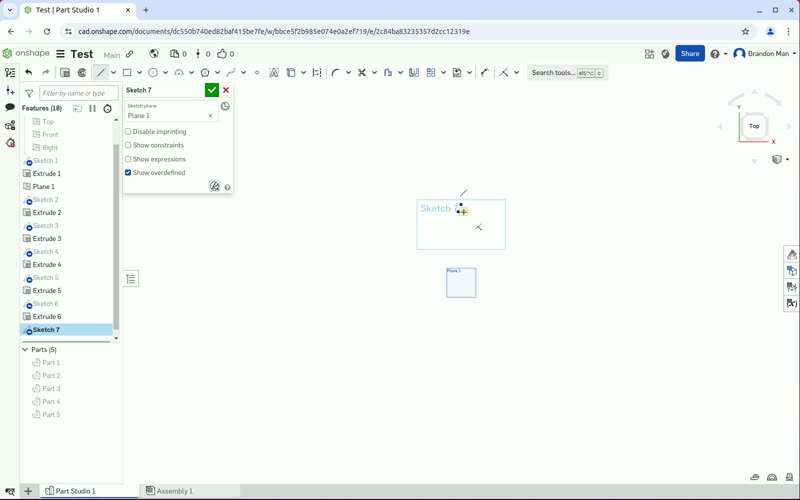
key_down(shift)
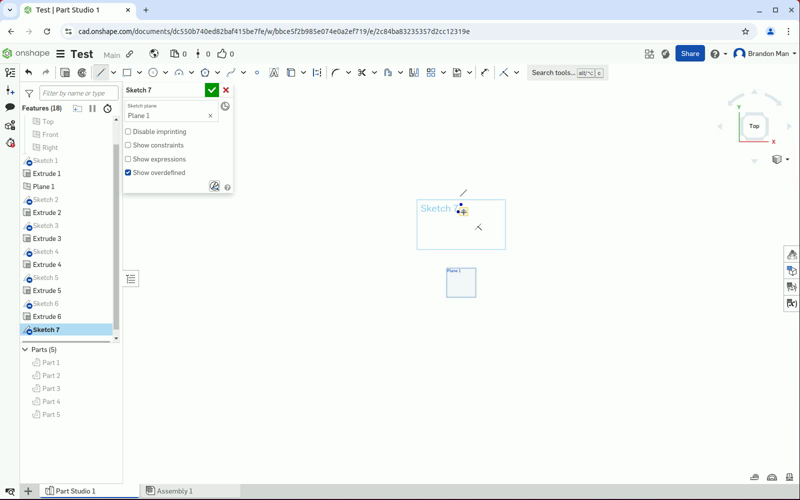
mouse_move(493, 211)
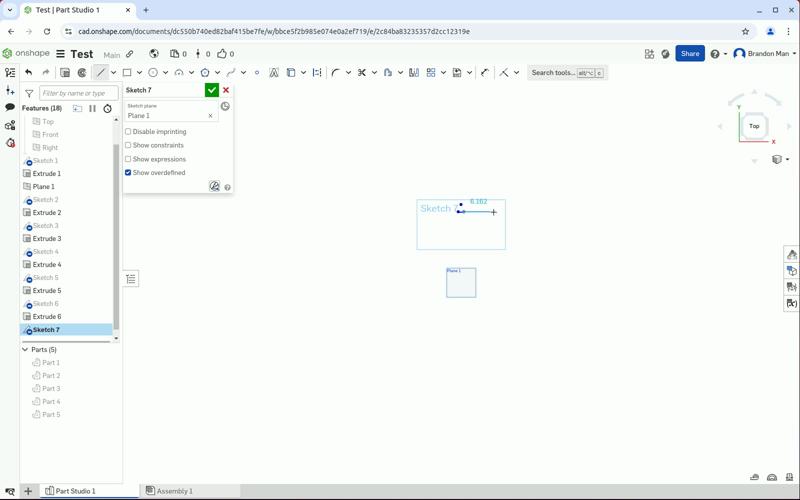
mouse_move(463, 169)
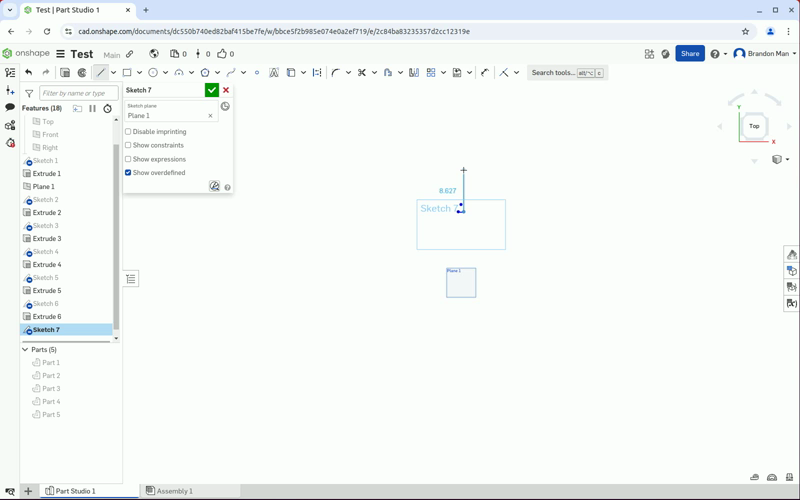
click(463, 169)
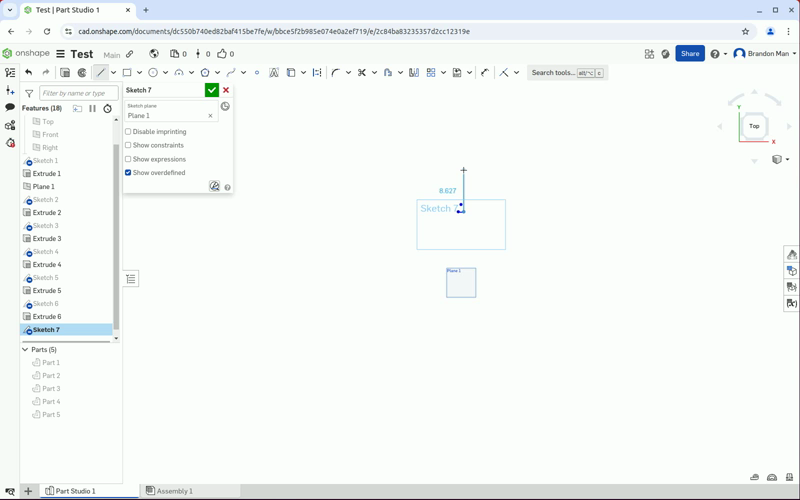
key_up(shift)
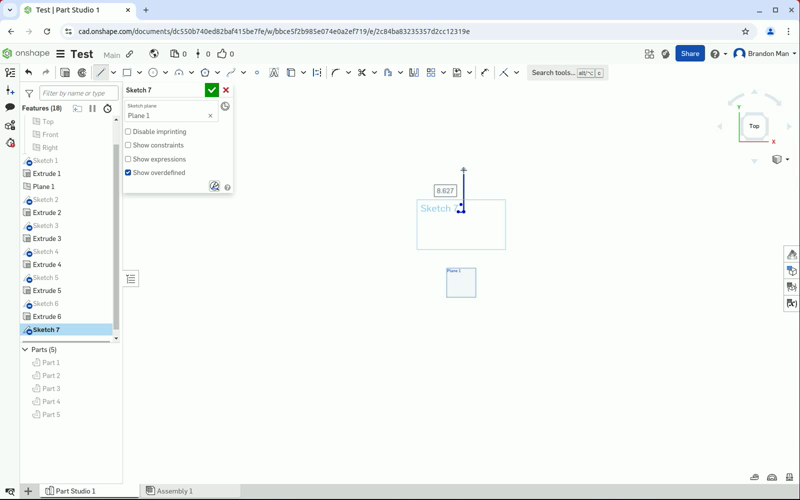
key(esc)
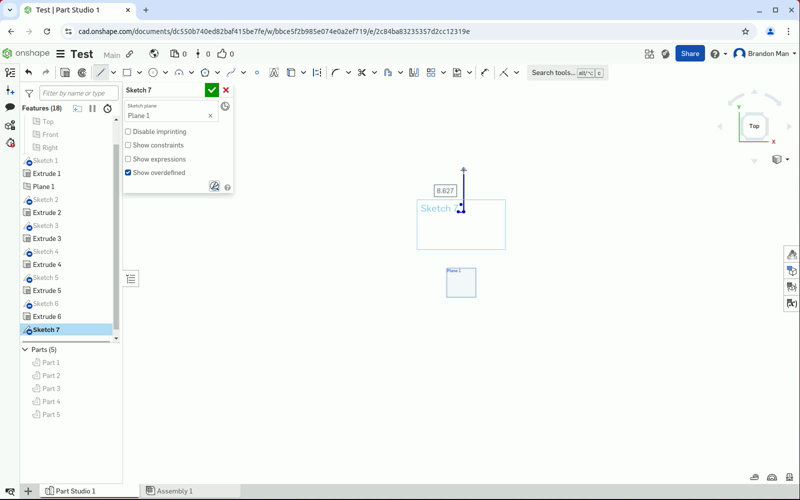
key(a)
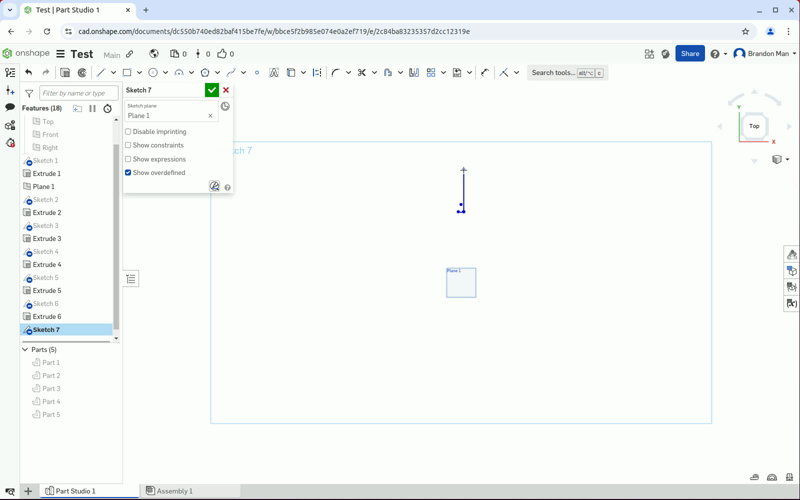
mouse_move(463, 169)
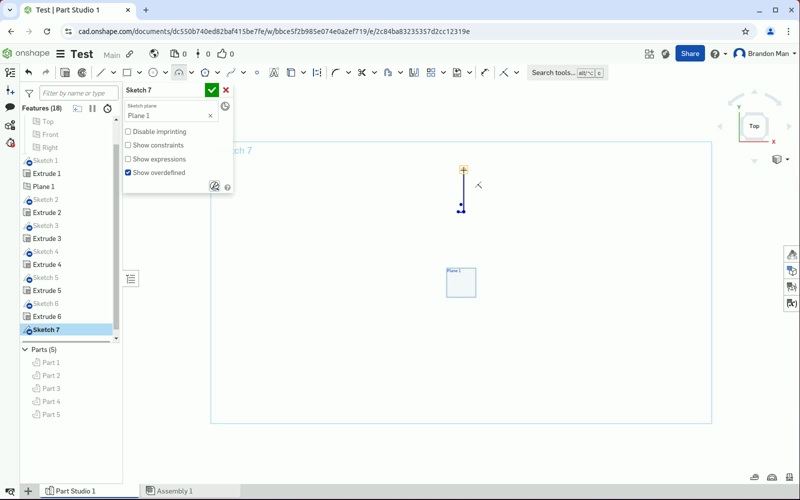
click(463, 169)
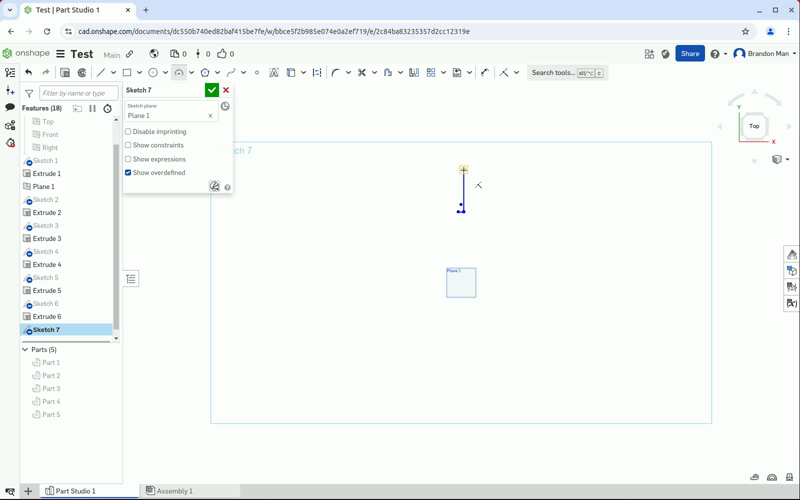
key_down(shift)
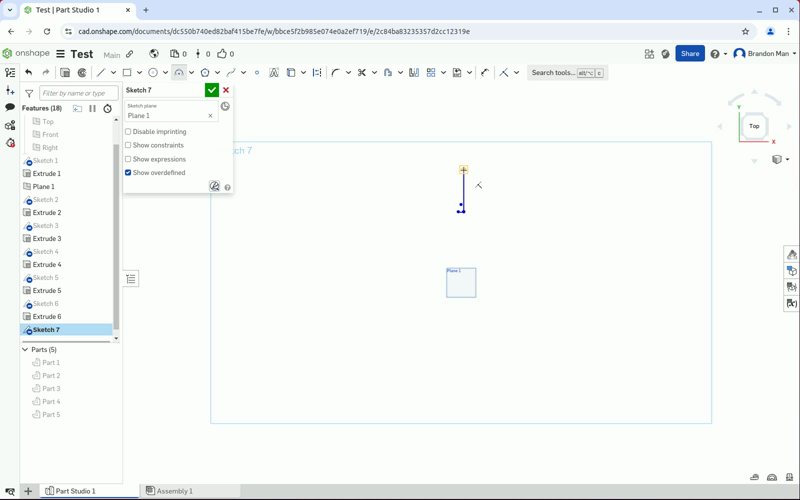
mouse_move(458, 169)
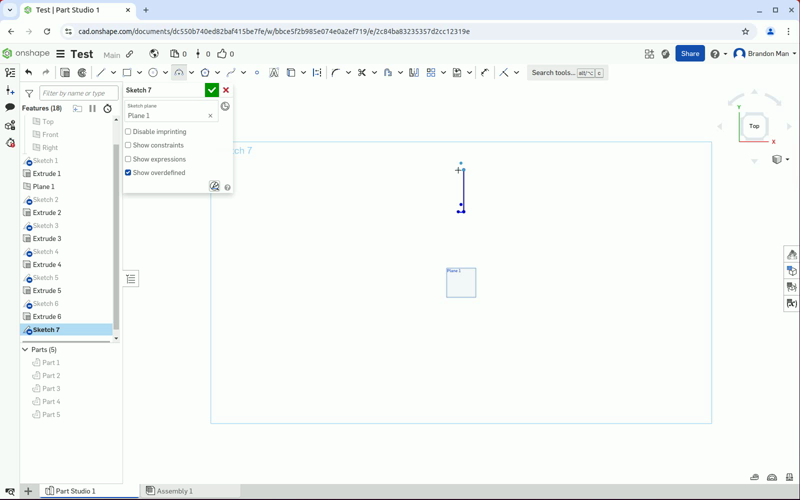
scroll(6)
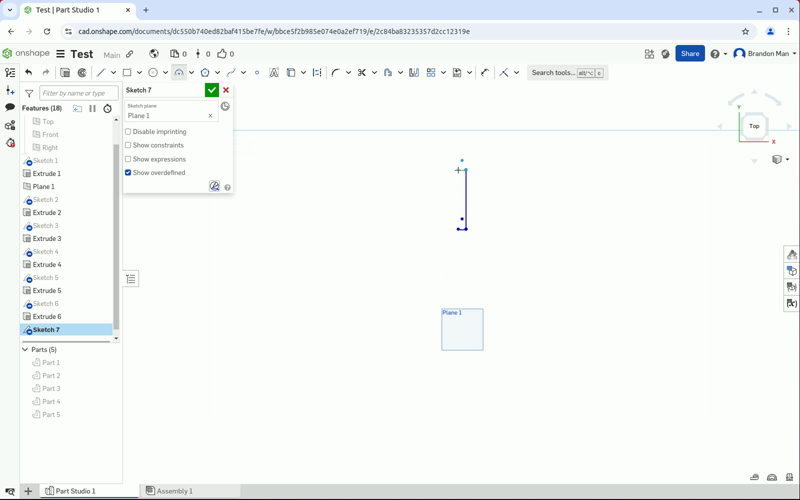
scroll(6)
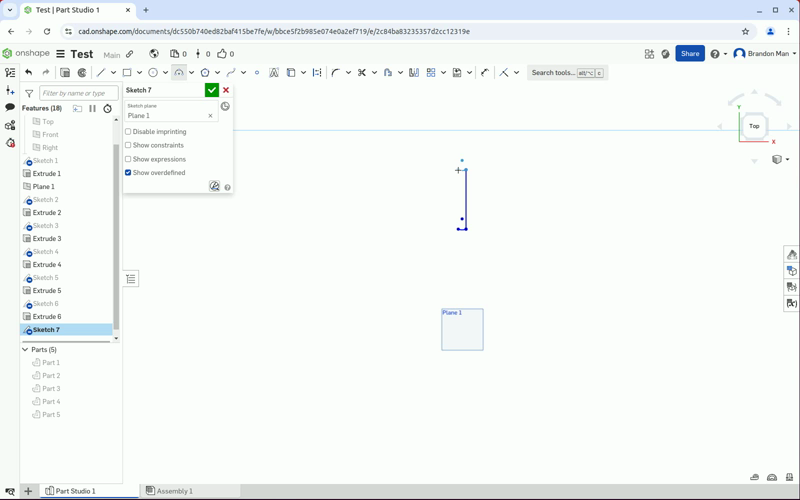
scroll(6)
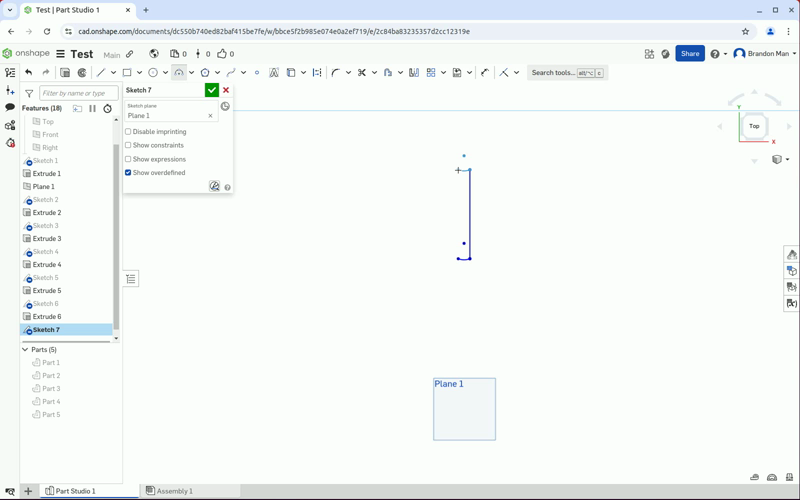
scroll(6)
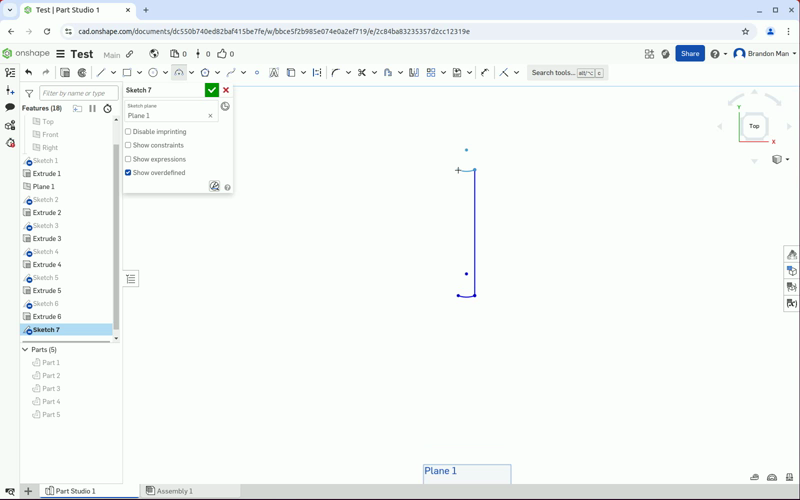
scroll(6)
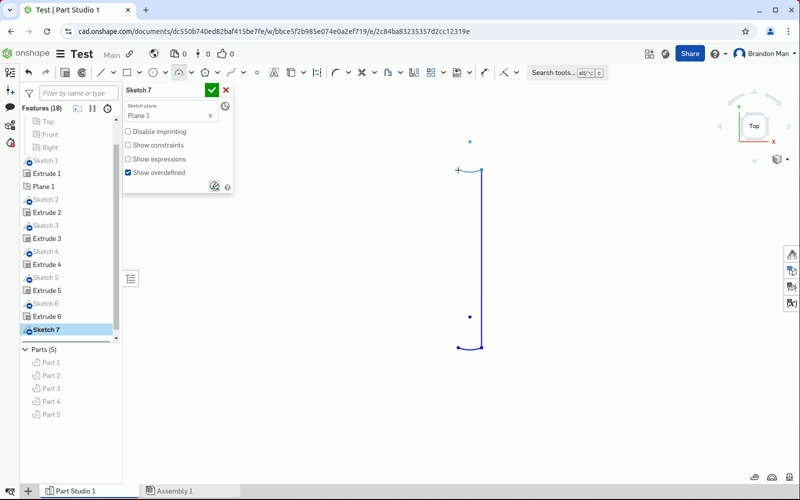
scroll(6)
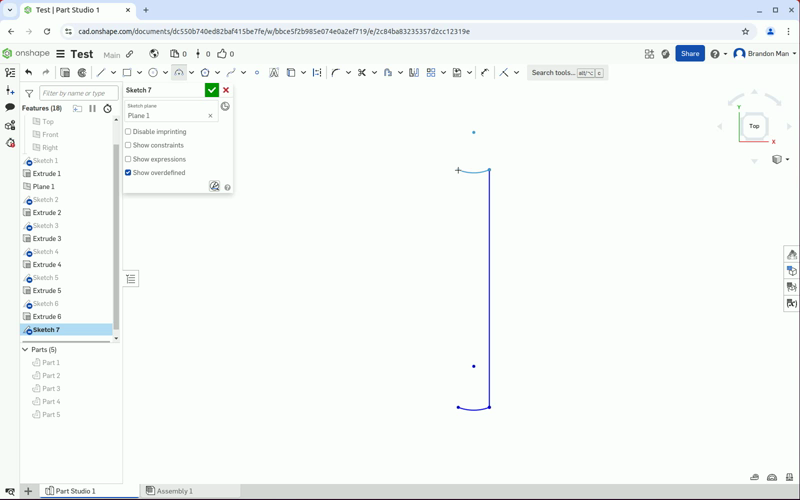
scroll(6)
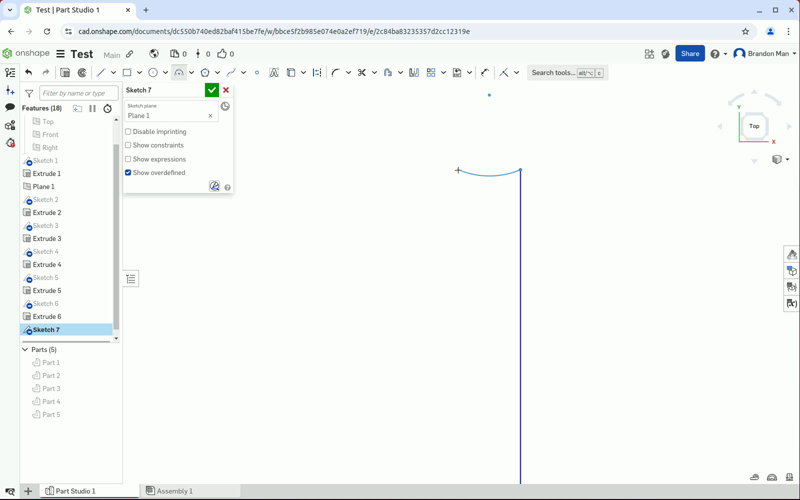
click(458, 169)
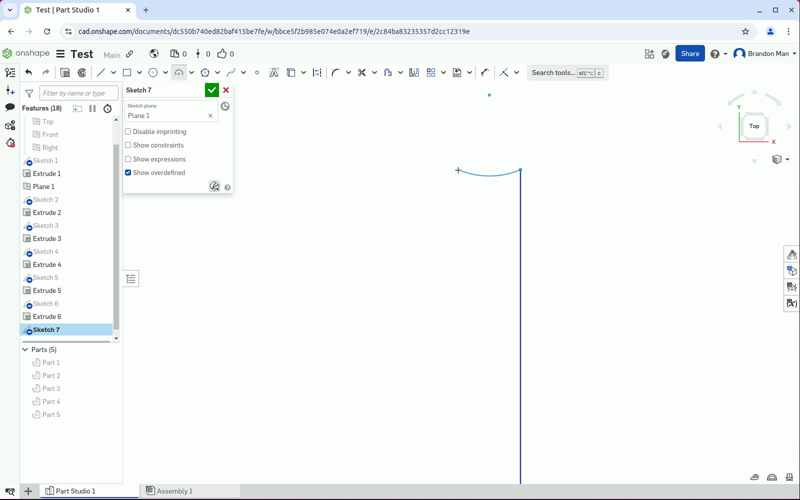
scroll(-6)
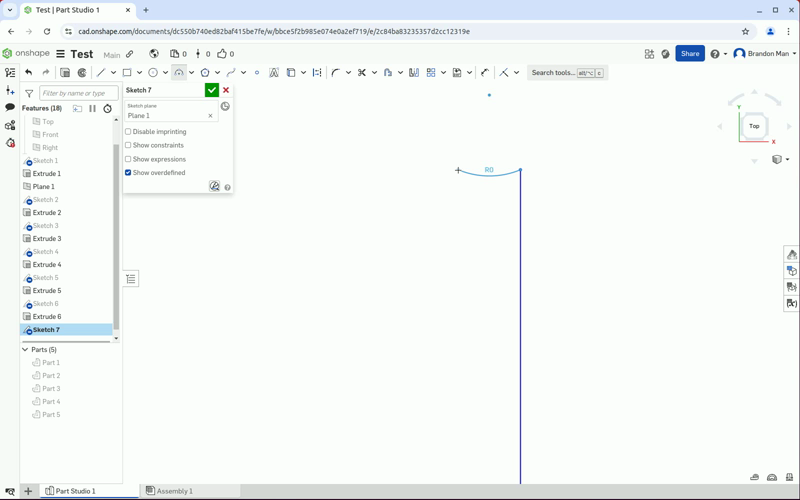
scroll(-6)
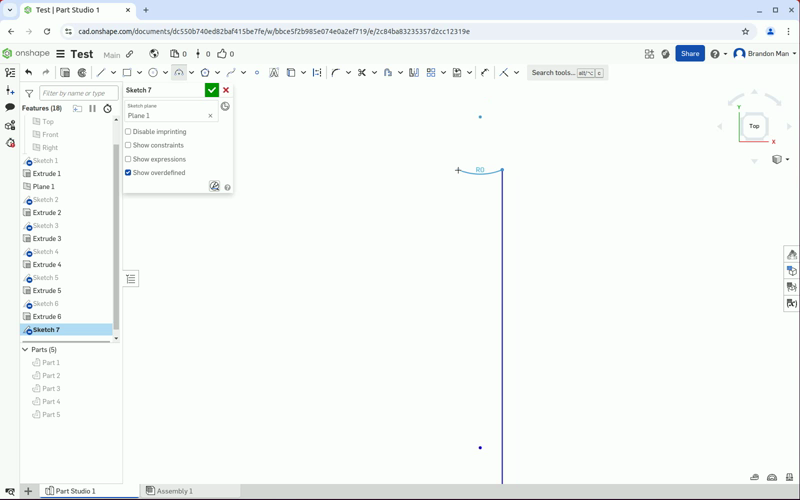
scroll(-6)
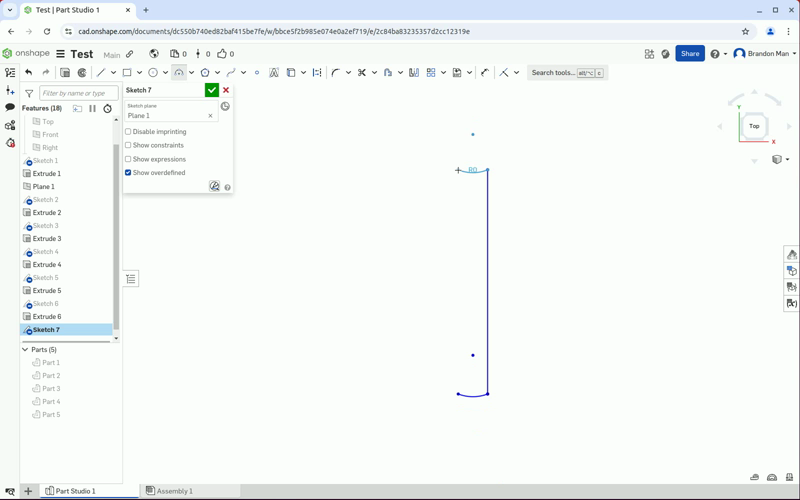
scroll(-6)
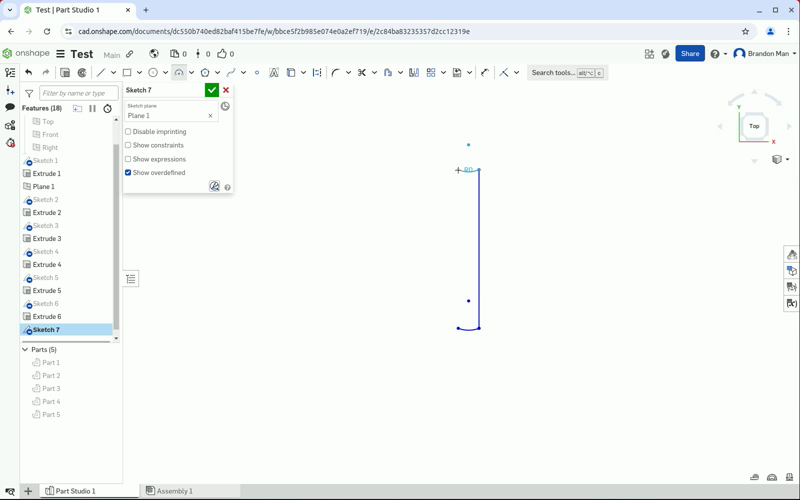
scroll(-6)
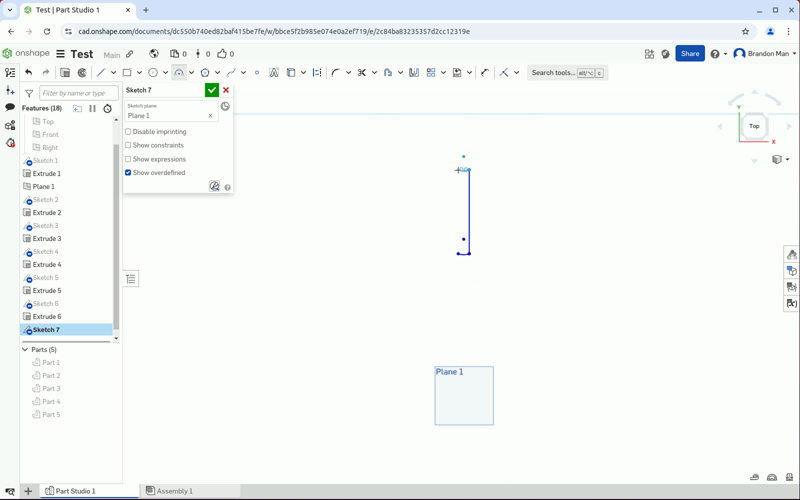
scroll(-6)
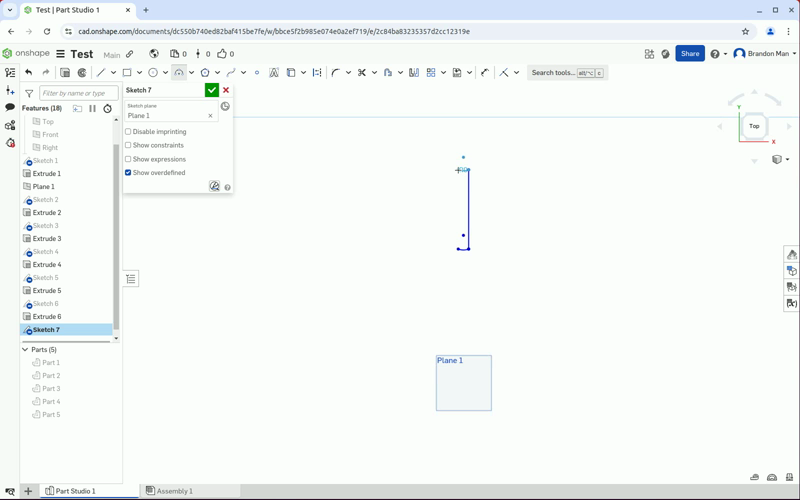
scroll(-6)
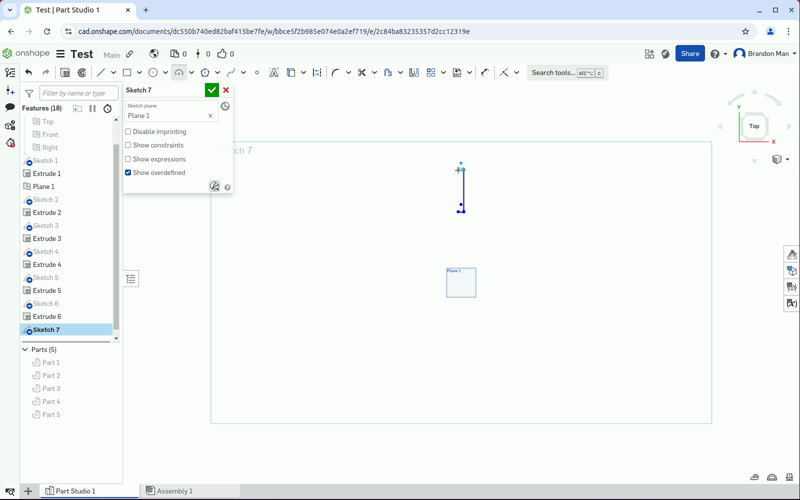
mouse_move(461, 168)
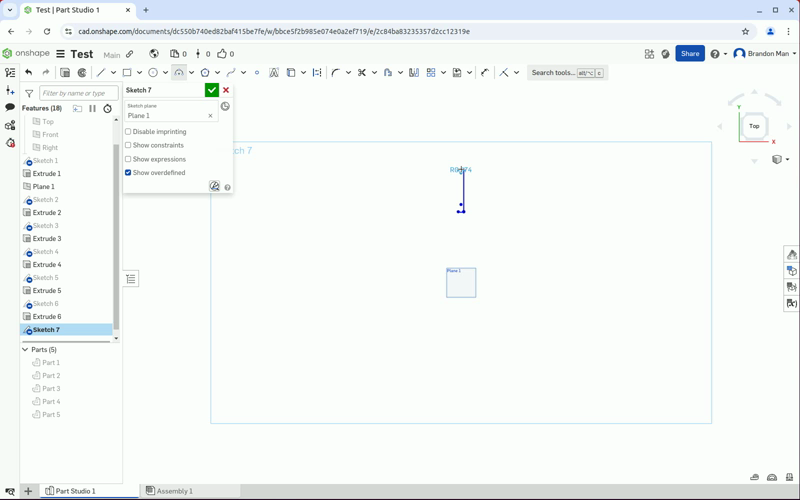
scroll(6)
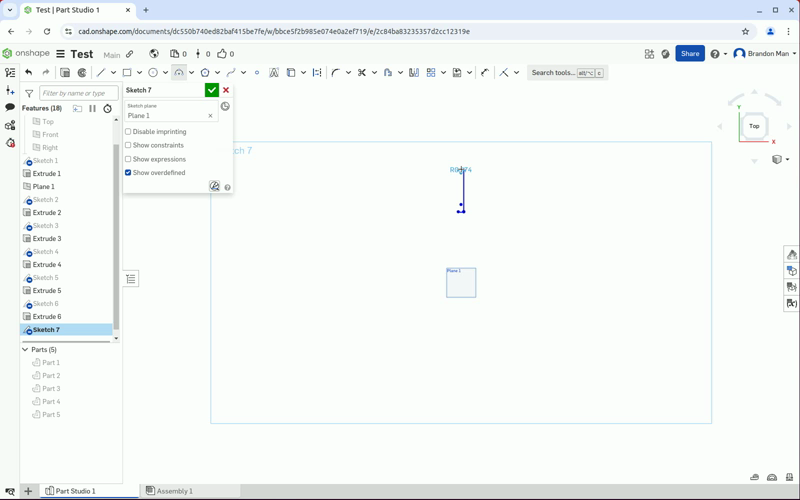
scroll(6)
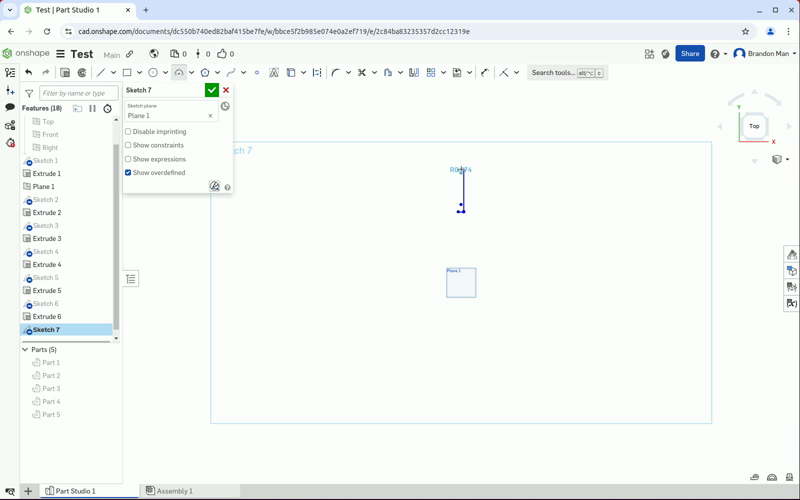
scroll(6)
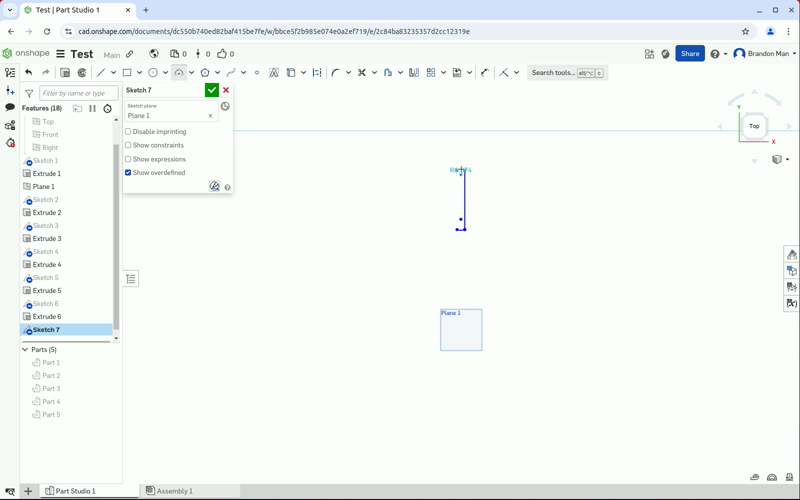
scroll(6)
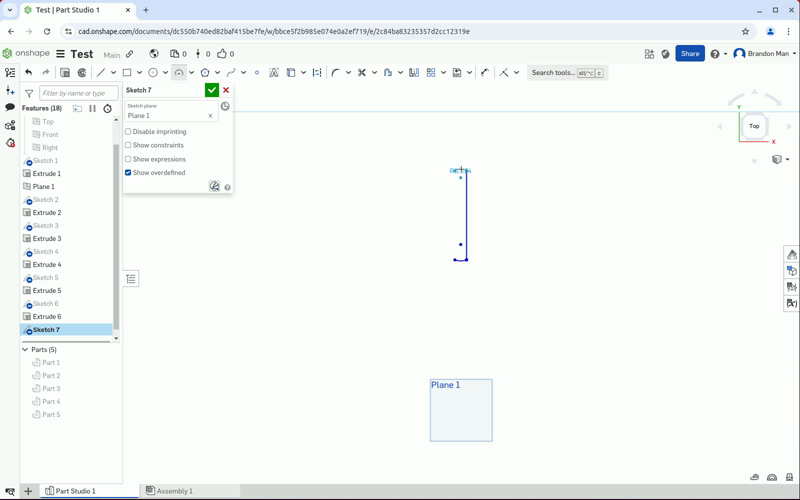
scroll(6)
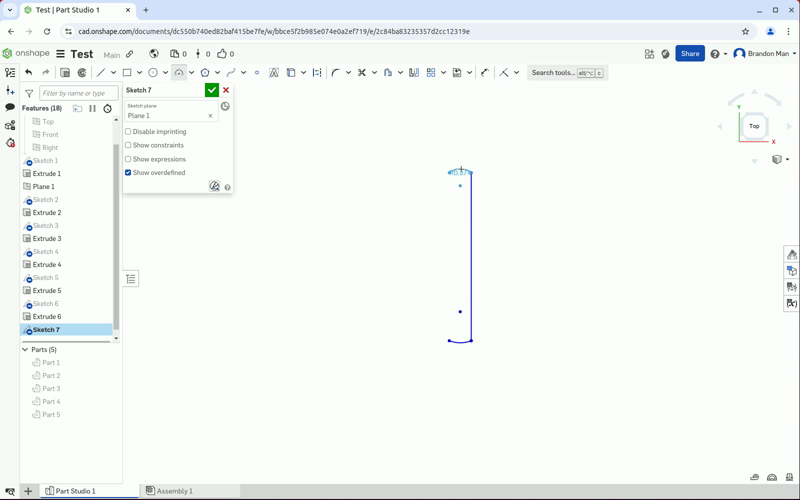
scroll(6)
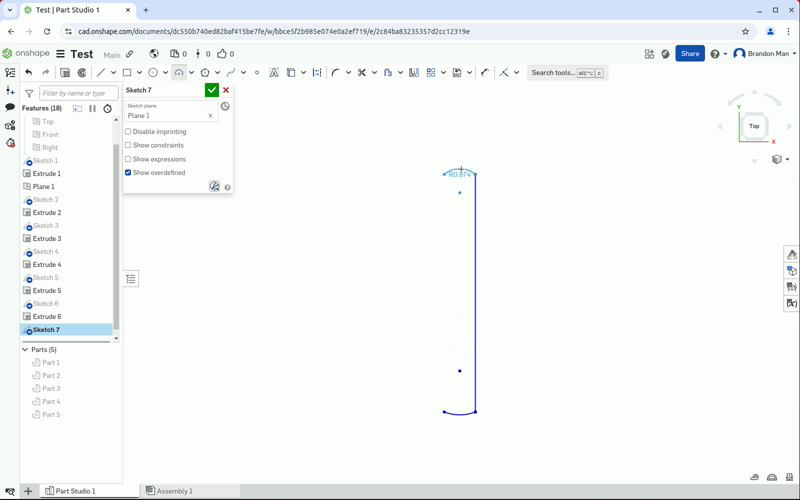
scroll(6)
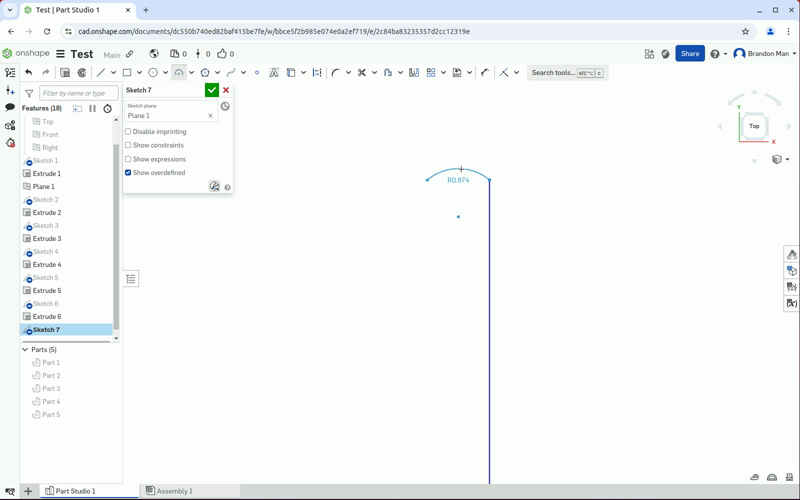
click(461, 168)
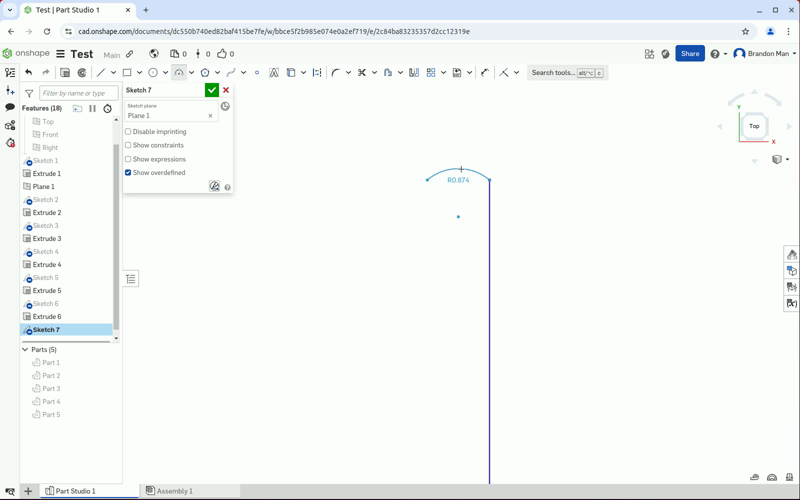
scroll(-6)
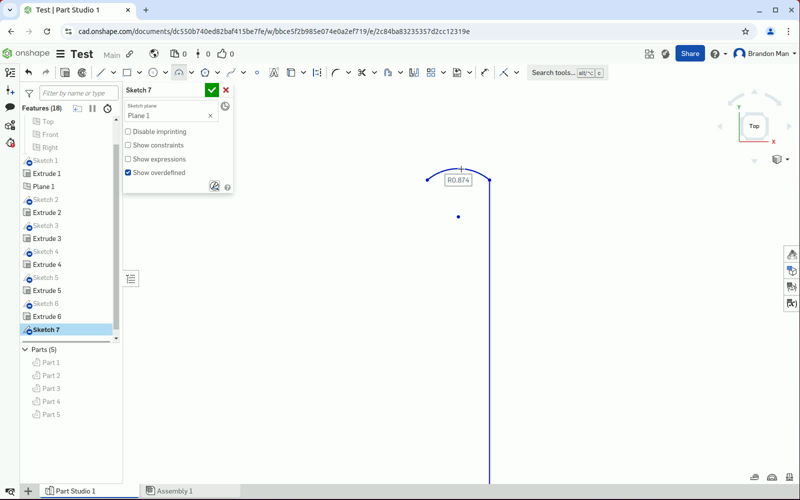
scroll(-6)
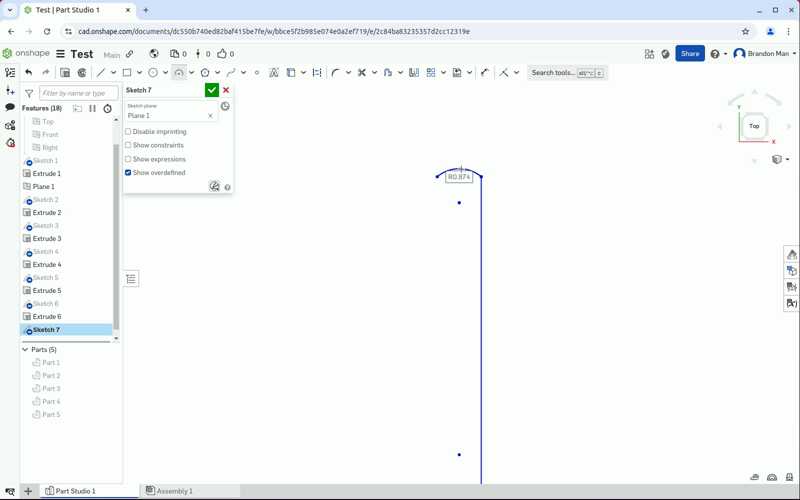
scroll(-6)
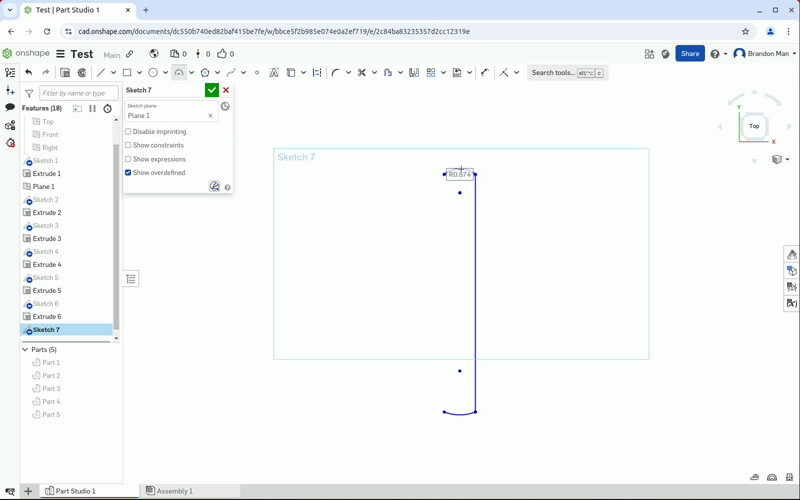
scroll(-6)
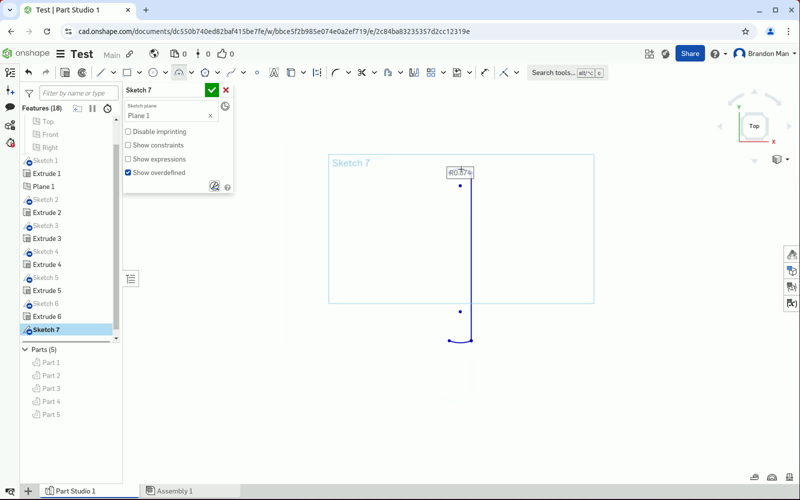
scroll(-6)
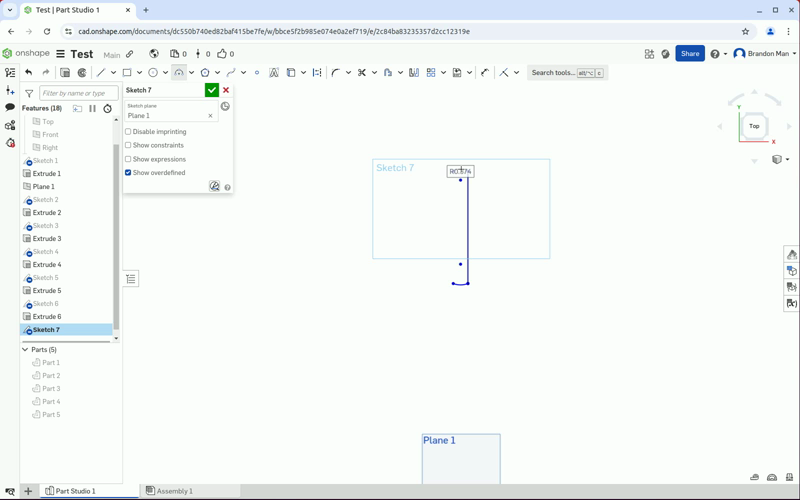
scroll(-6)
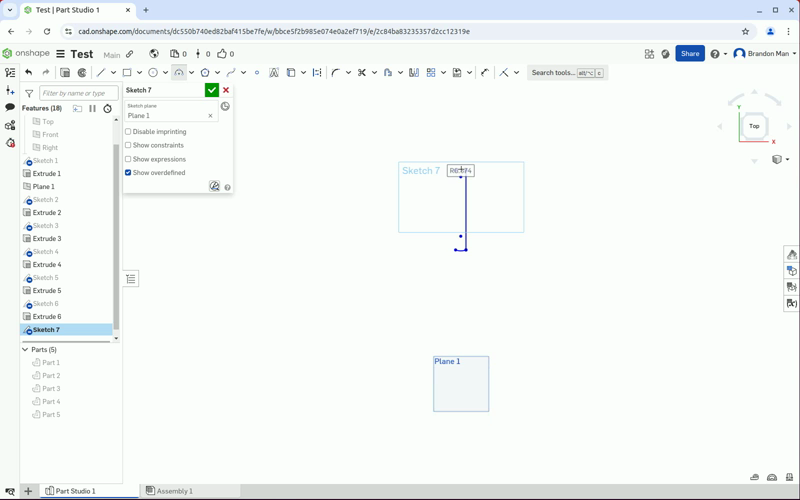
scroll(-6)
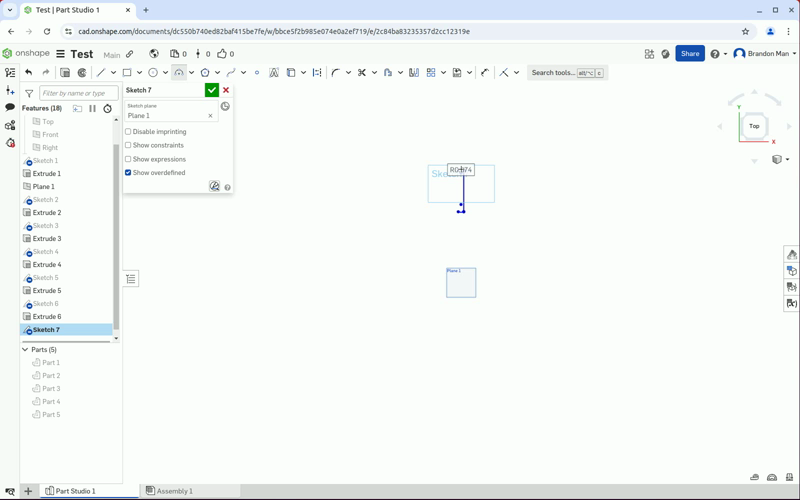
key_up(shift)
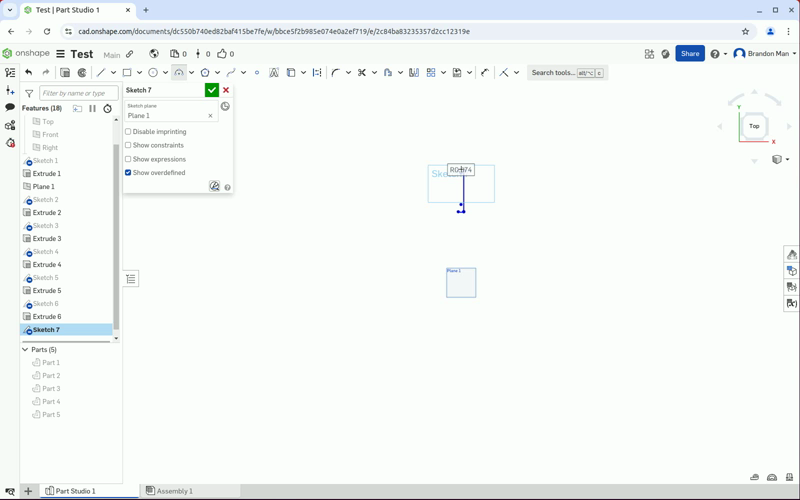
key(esc)
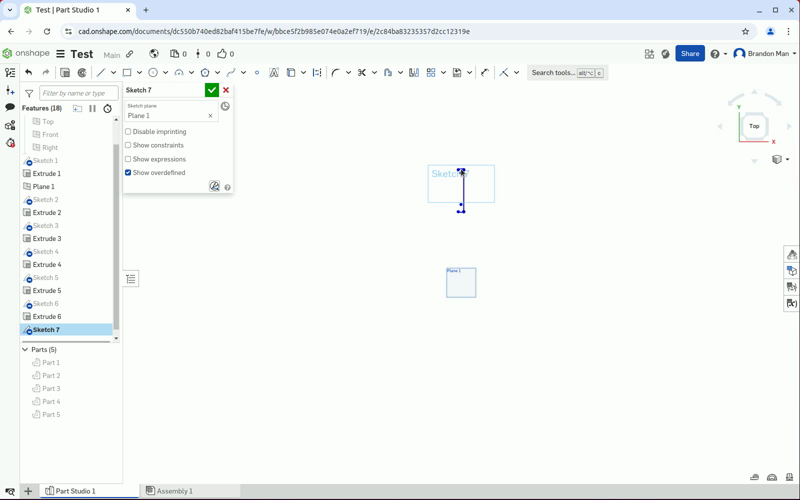
key(l)
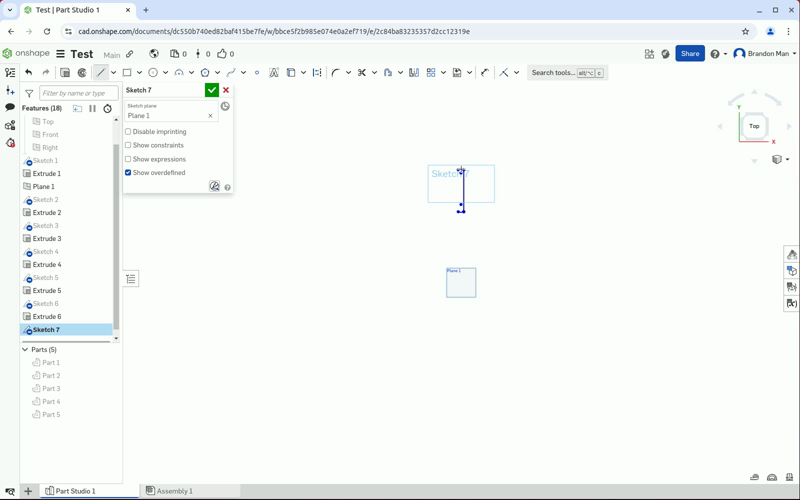
mouse_move(458, 169)
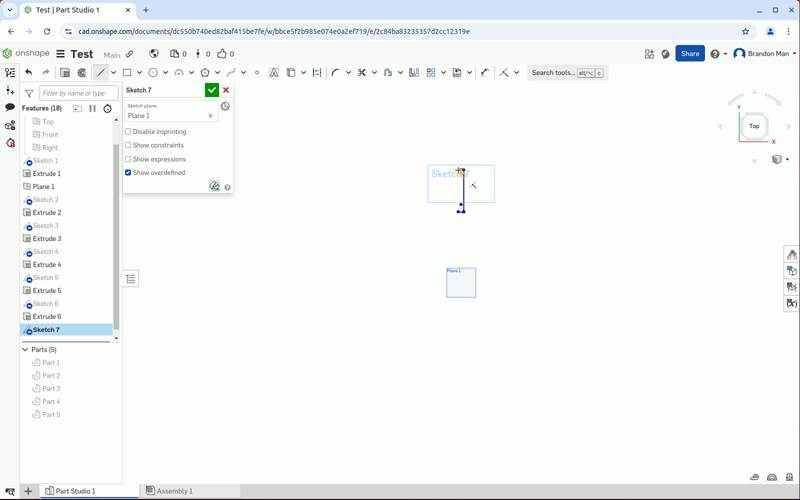
scroll(6)
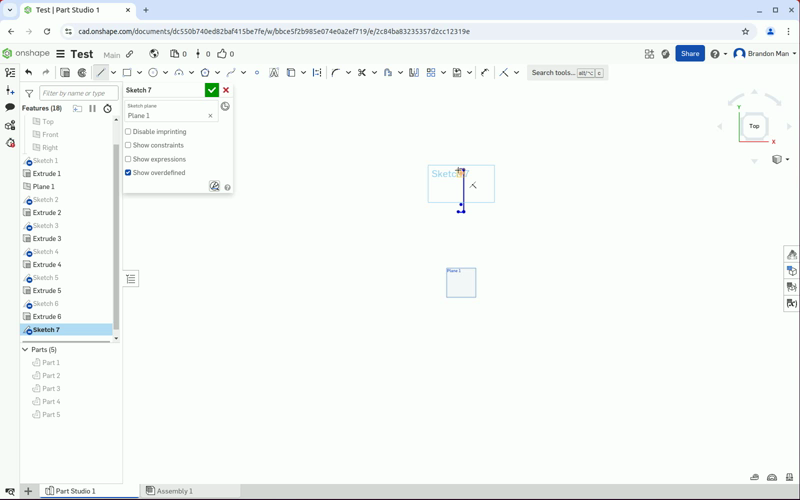
scroll(6)
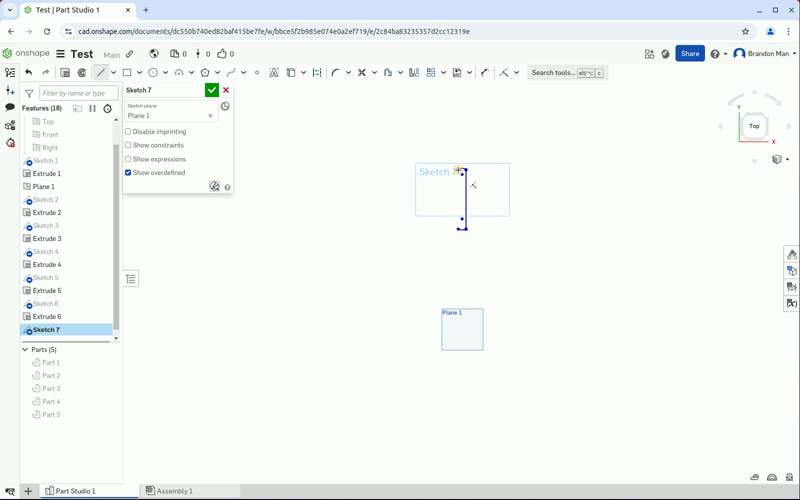
scroll(6)
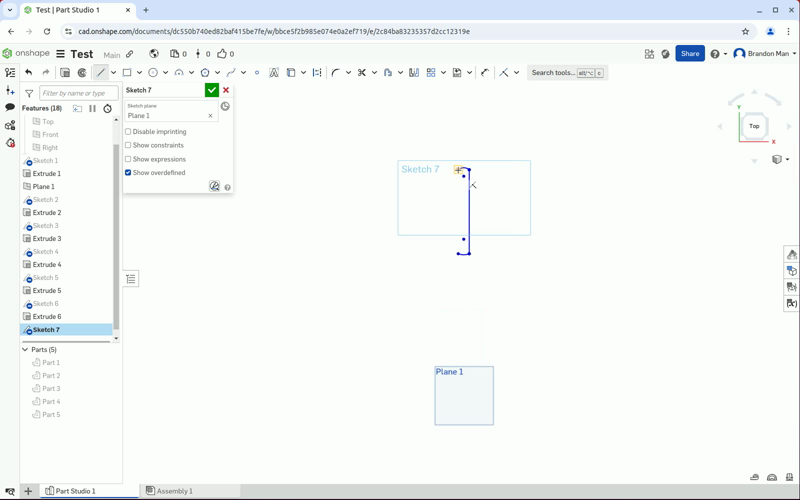
scroll(6)
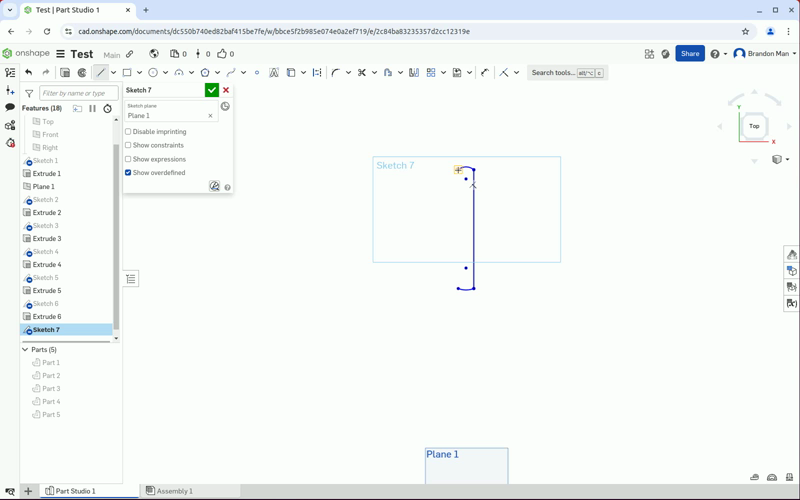
scroll(6)
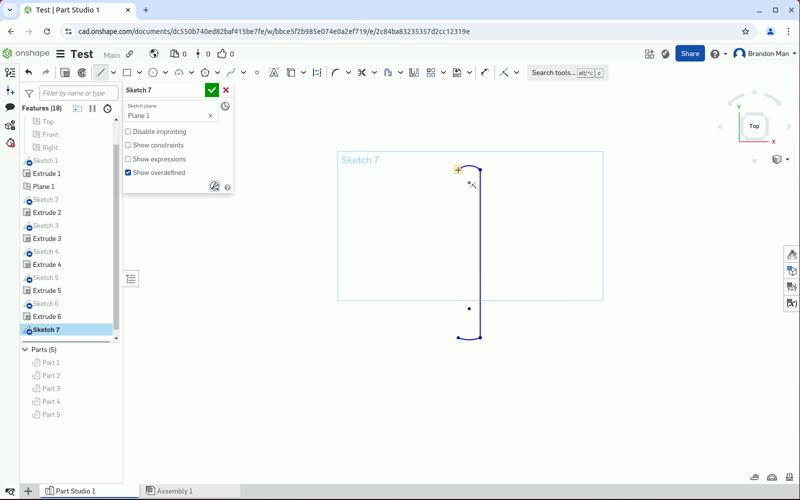
scroll(6)
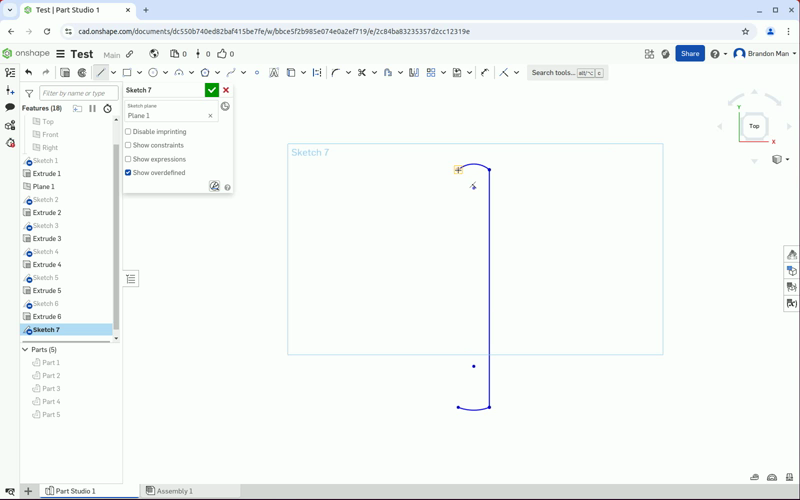
scroll(6)
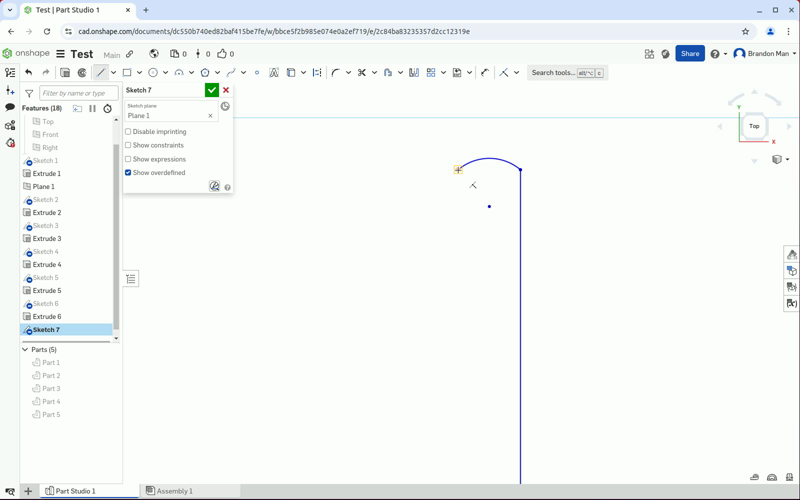
click(458, 169)
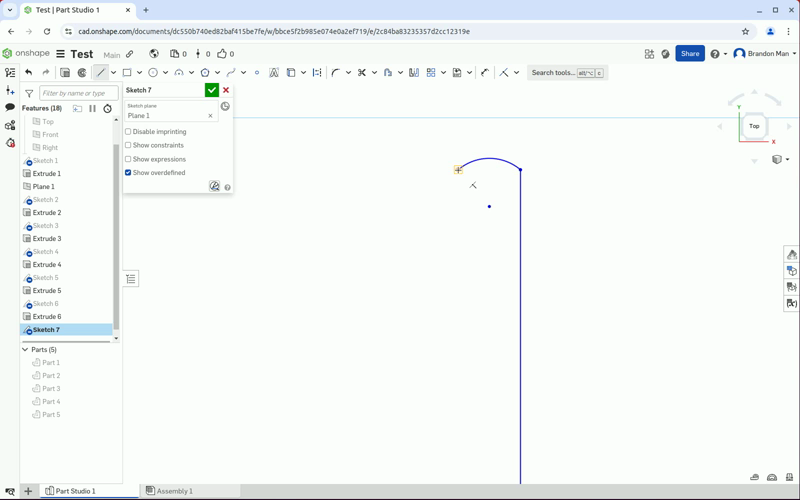
scroll(-6)
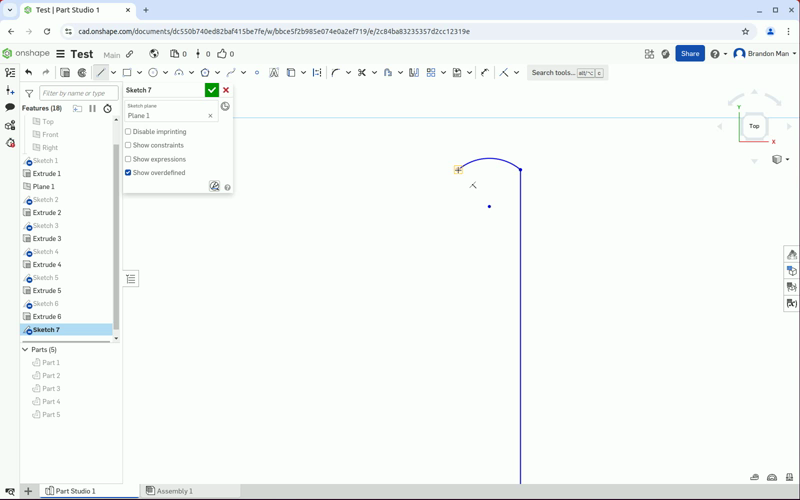
scroll(-6)
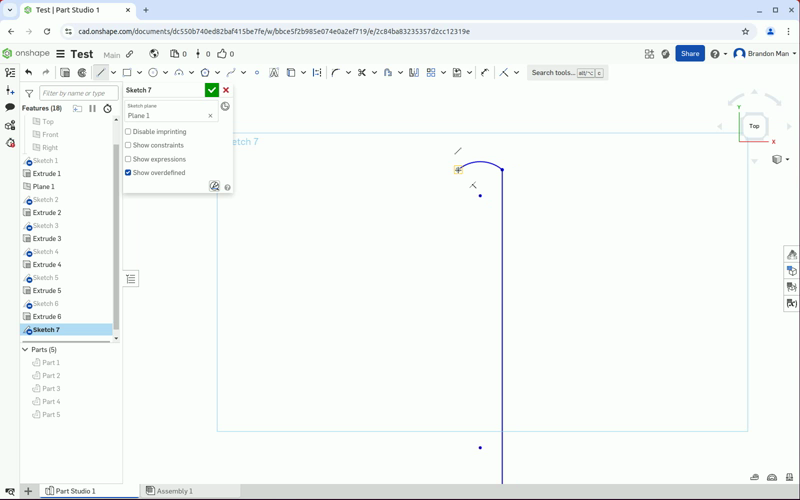
scroll(-6)
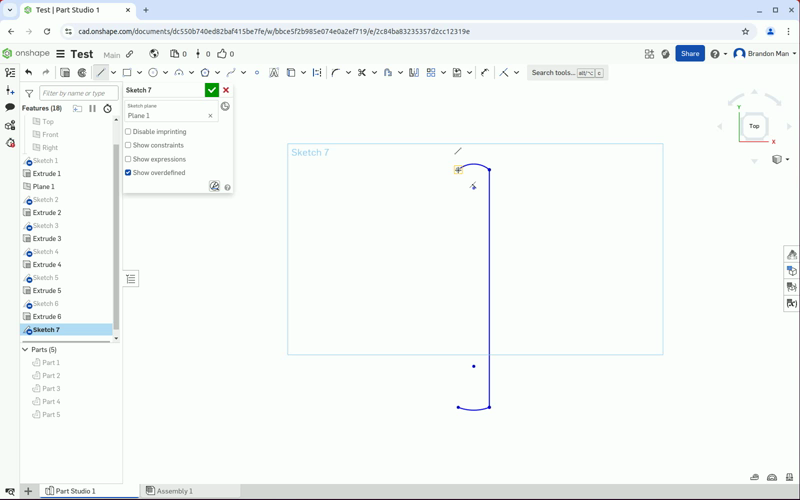
scroll(-6)
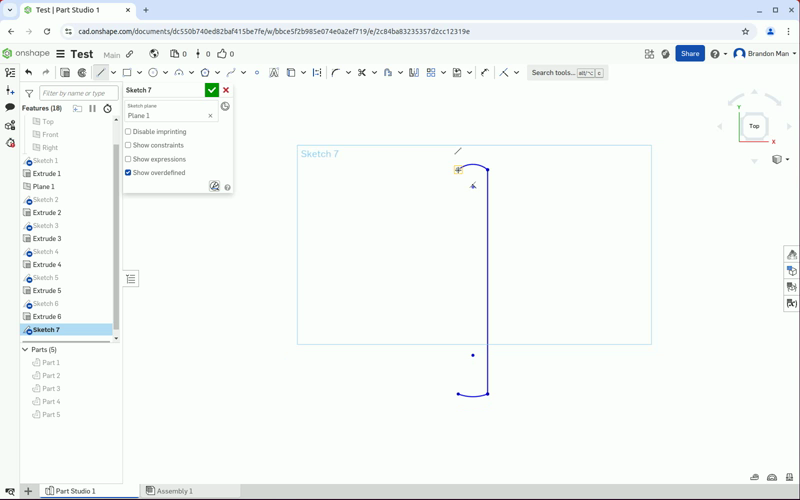
scroll(-6)
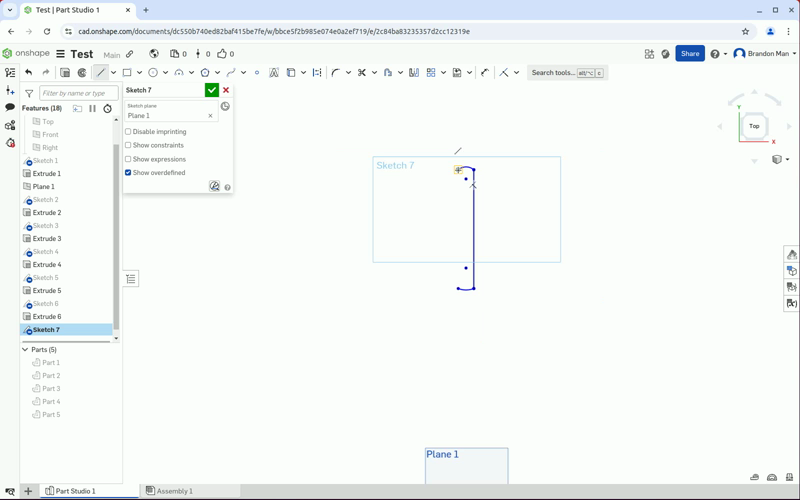
scroll(-6)
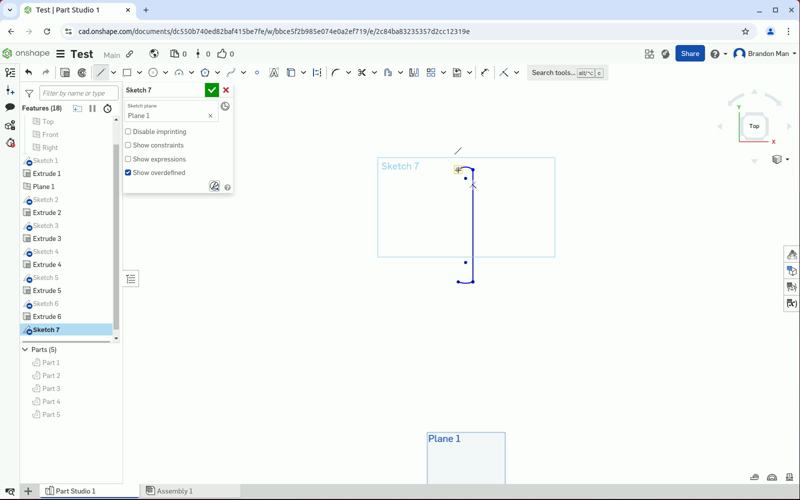
scroll(-6)
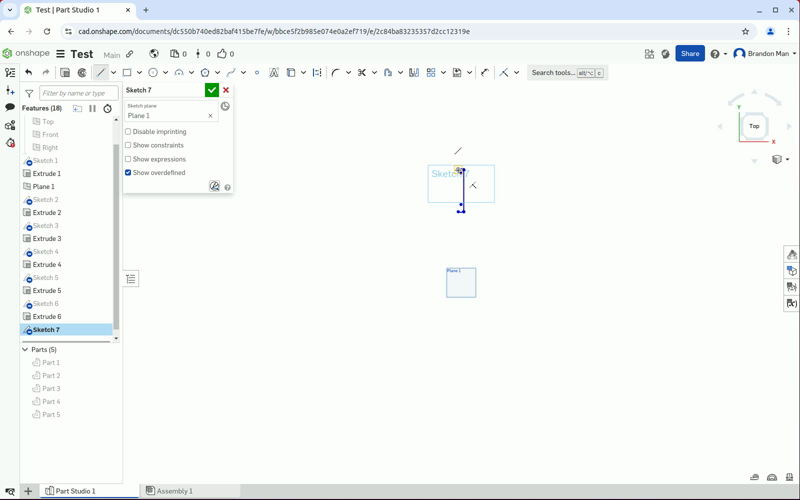
mouse_move(488, 169)
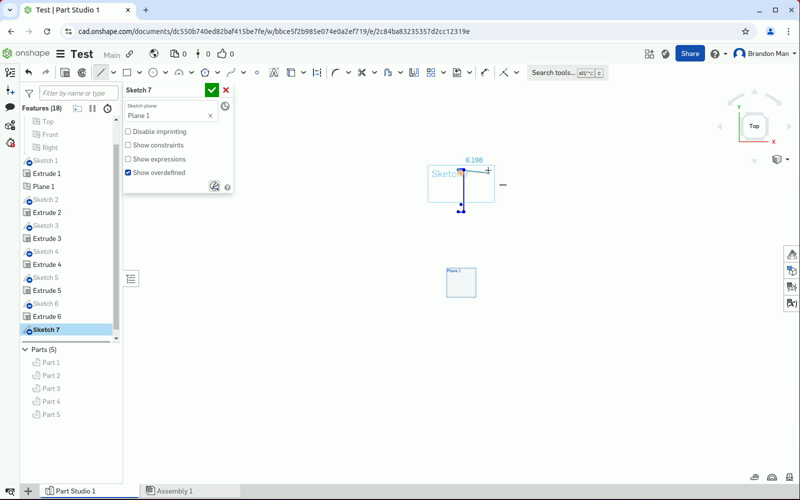
key_down(shift)
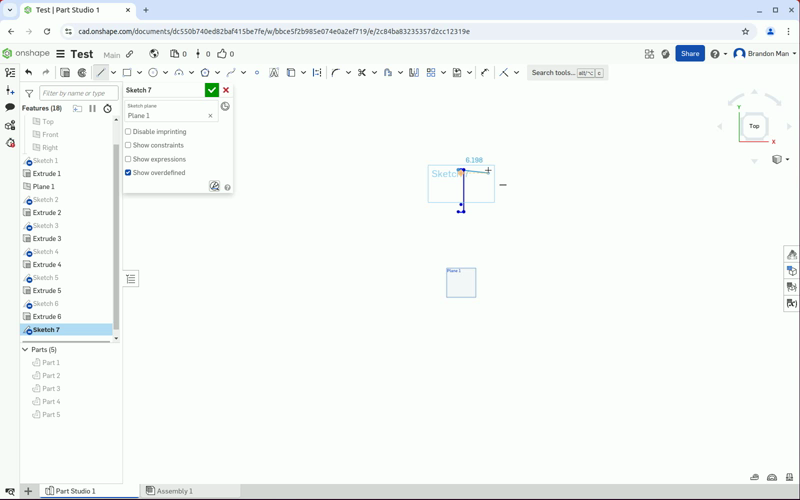
mouse_move(458, 211)
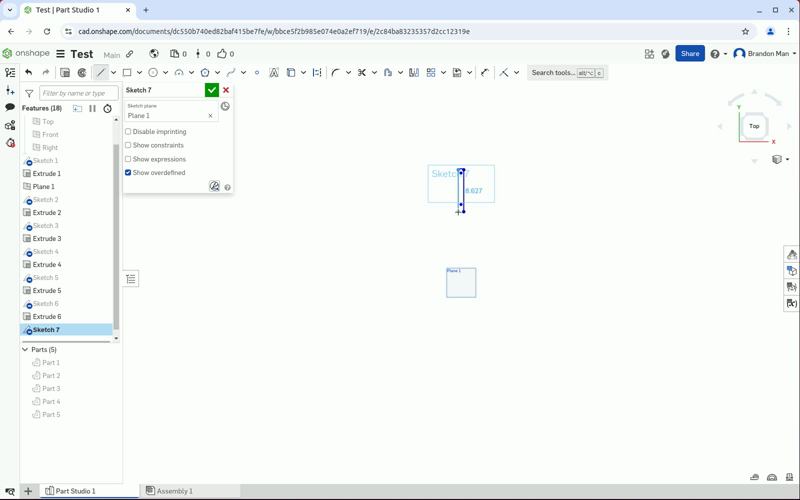
scroll(6)
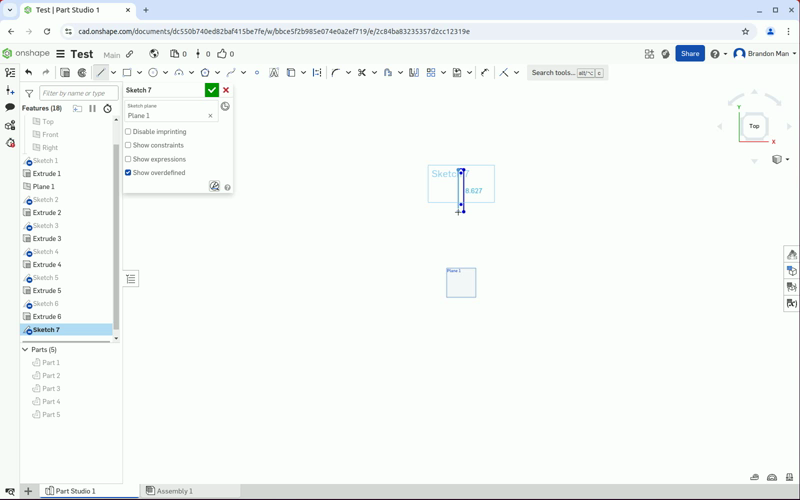
scroll(6)
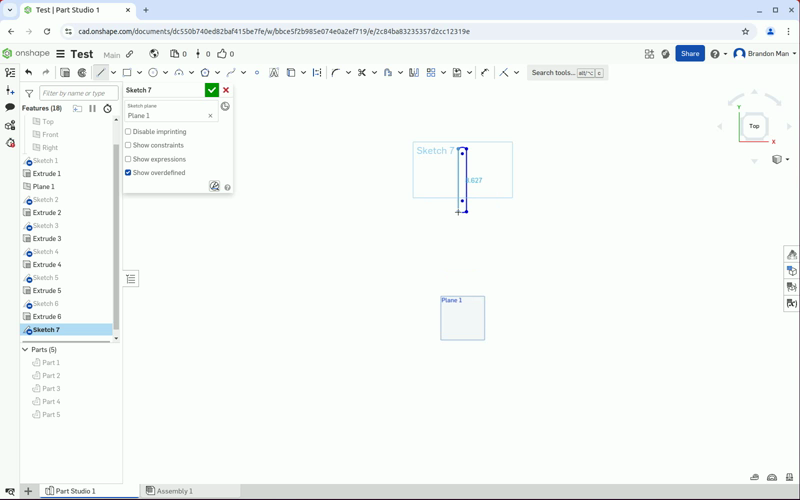
scroll(6)
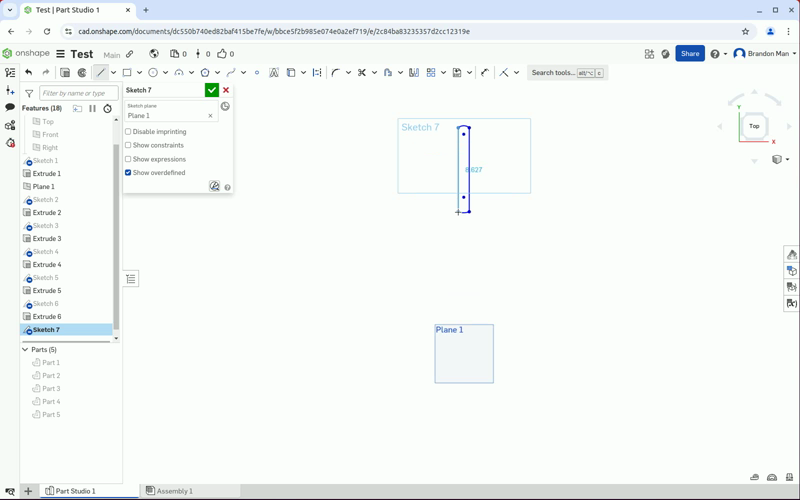
scroll(6)
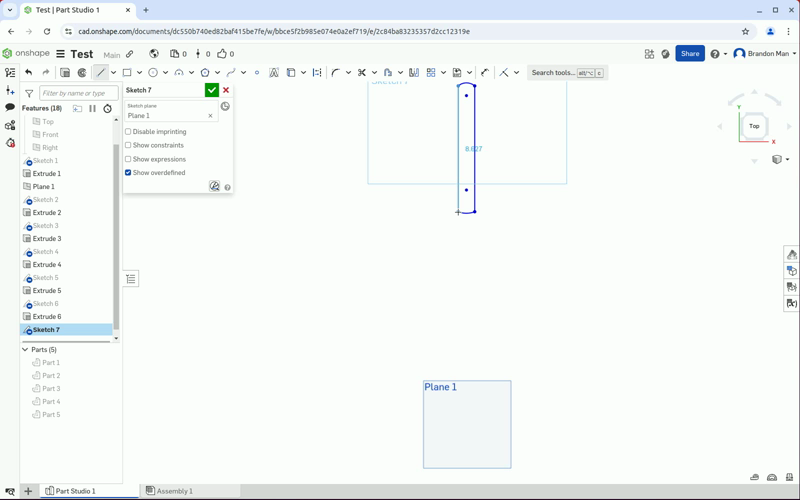
scroll(6)
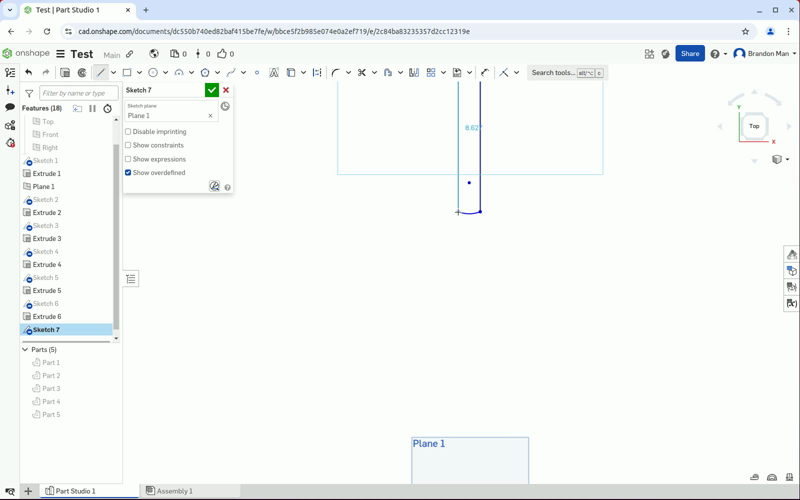
scroll(6)
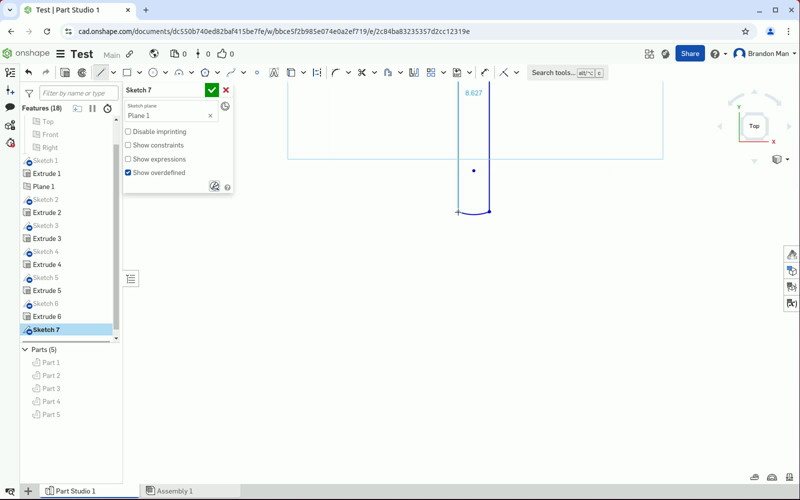
scroll(6)
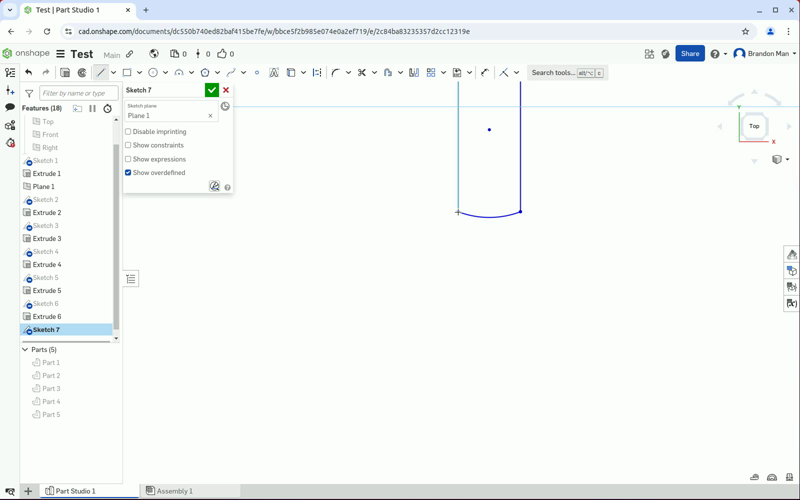
key_up(shift)
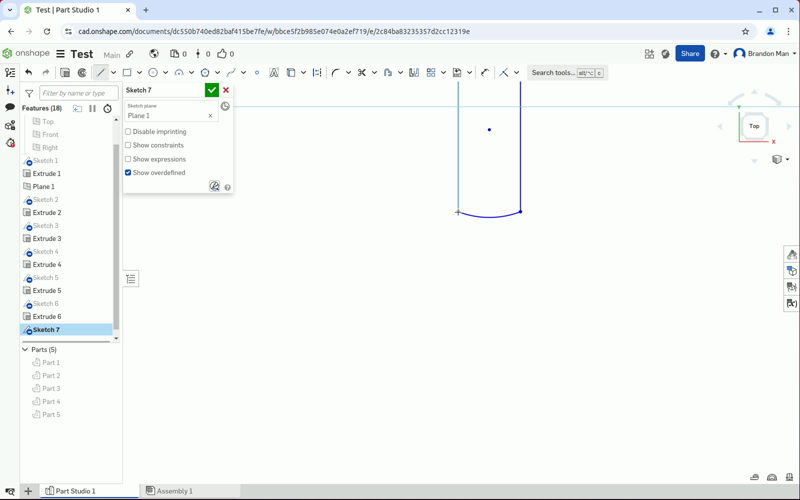
click(458, 211)
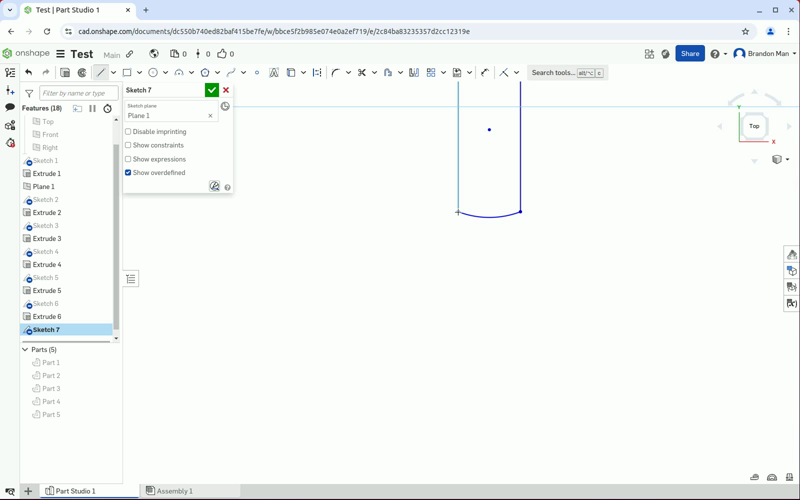
scroll(-6)
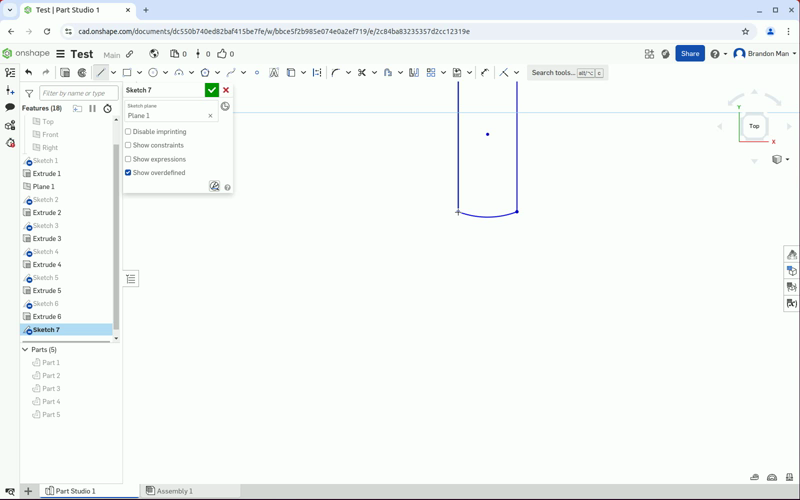
scroll(-6)
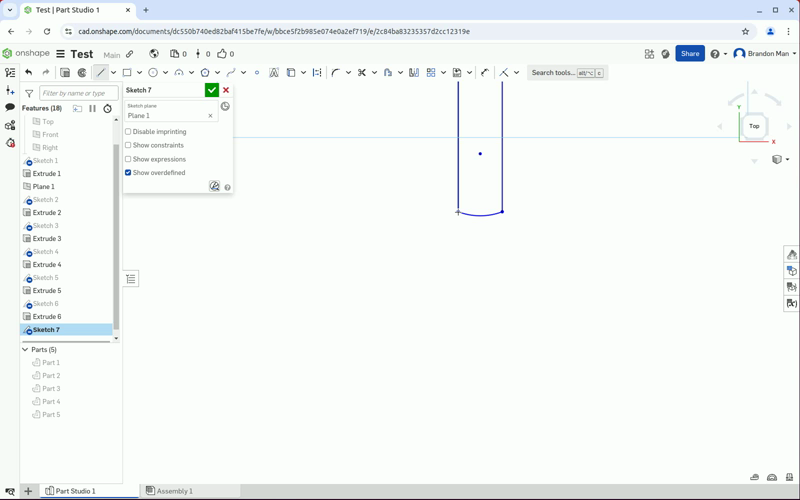
scroll(-6)
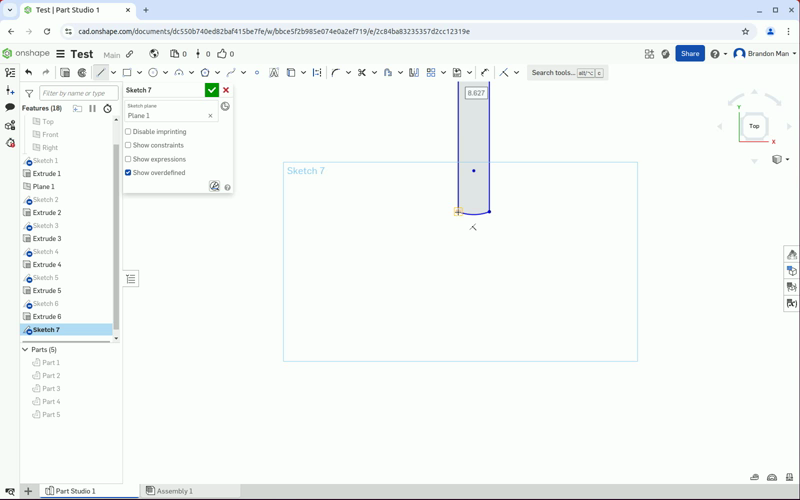
scroll(-6)
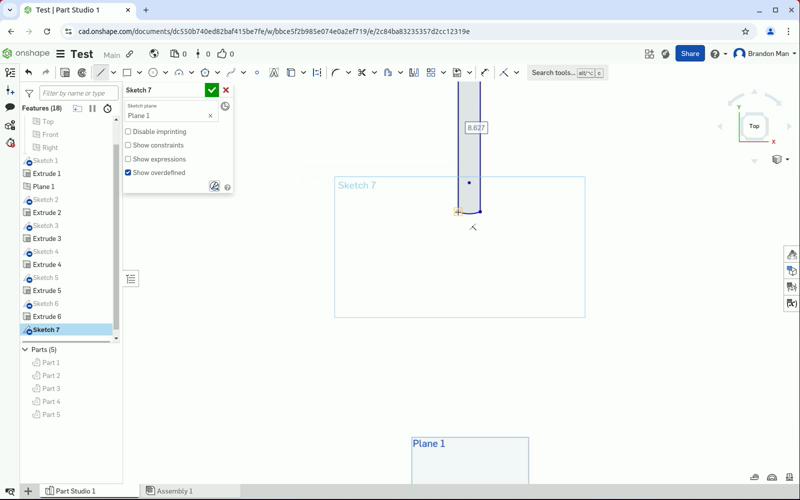
scroll(-6)
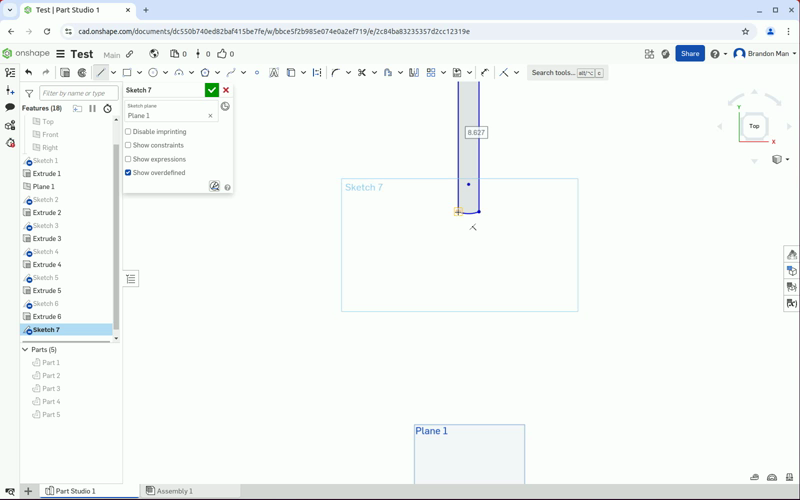
scroll(-6)
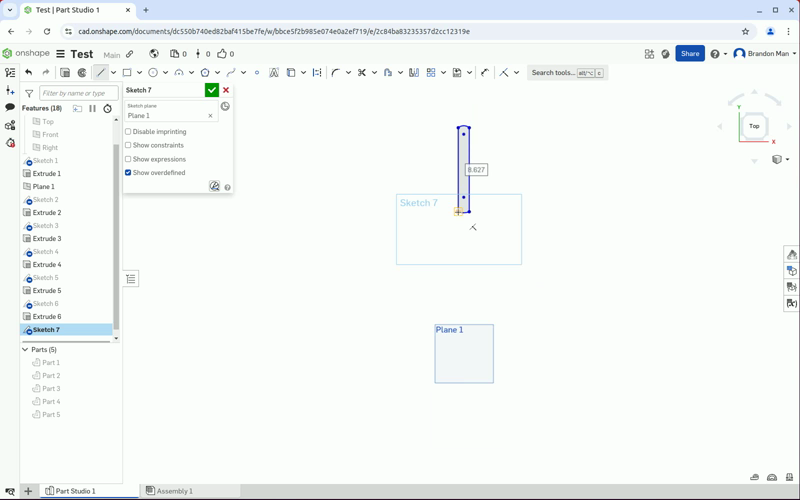
scroll(-6)
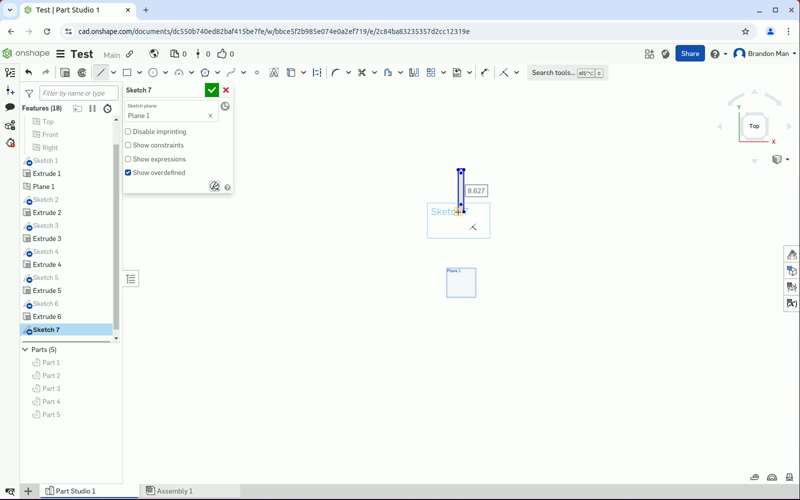
key(esc)
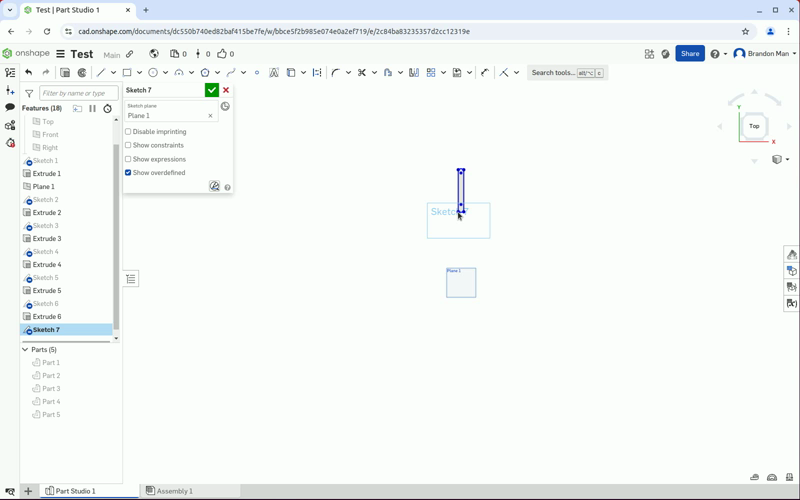
mouse_move(460, 191)
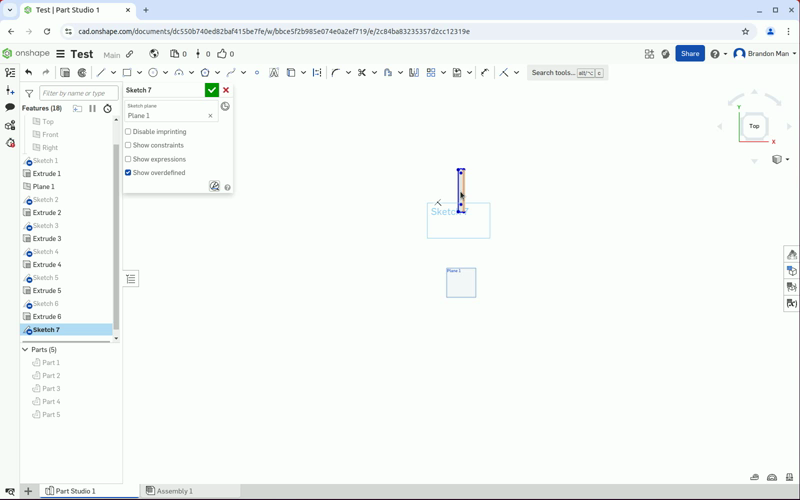
scroll(6)
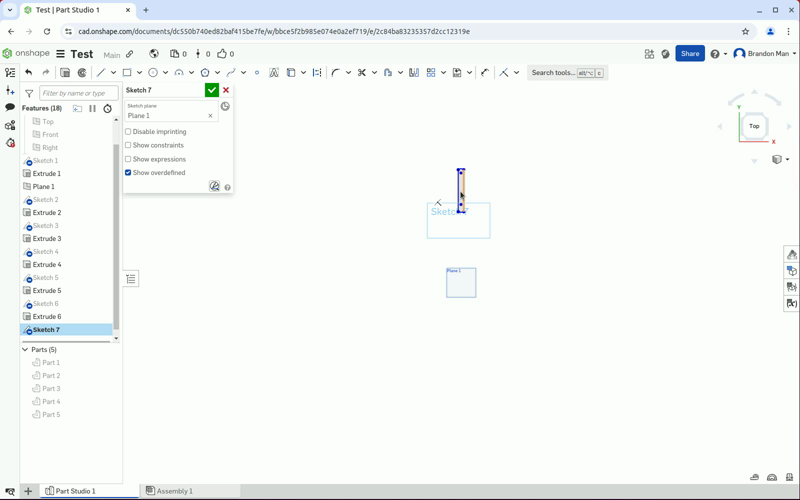
scroll(6)
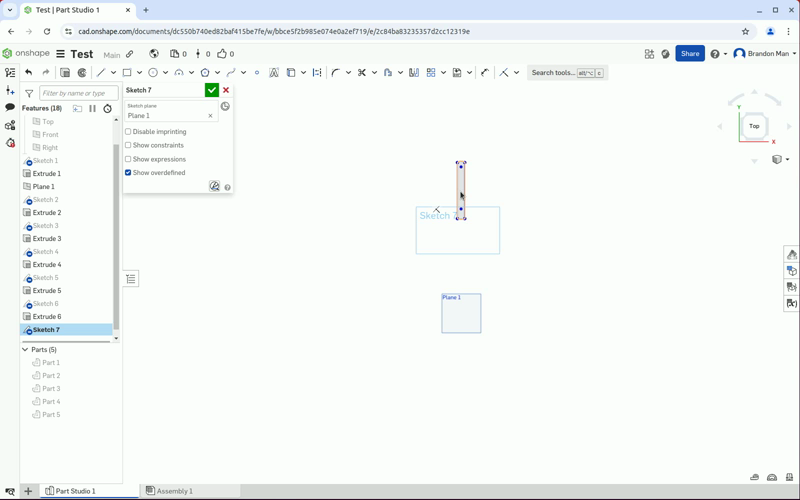
scroll(6)
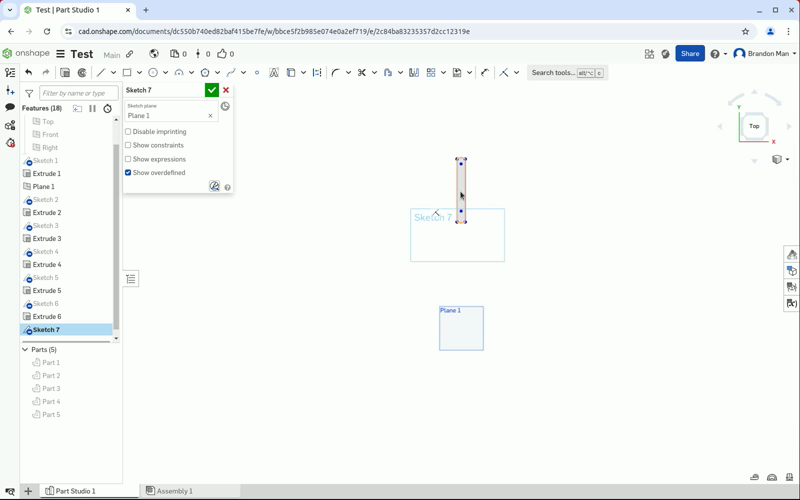
scroll(6)
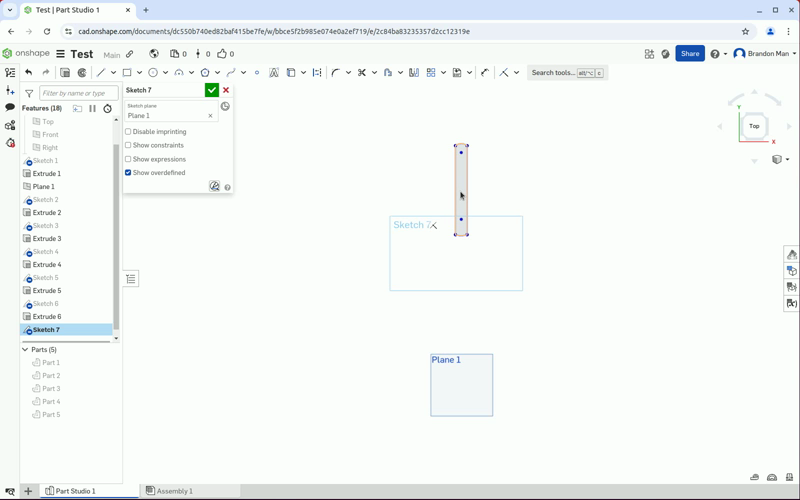
scroll(6)
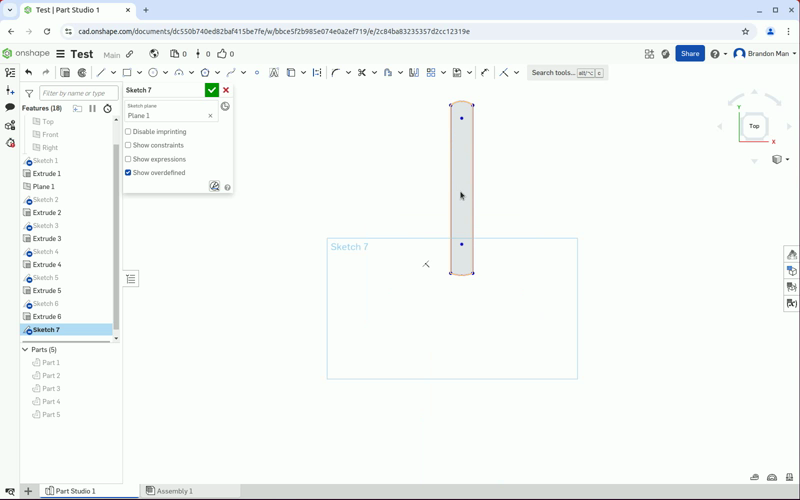
scroll(6)
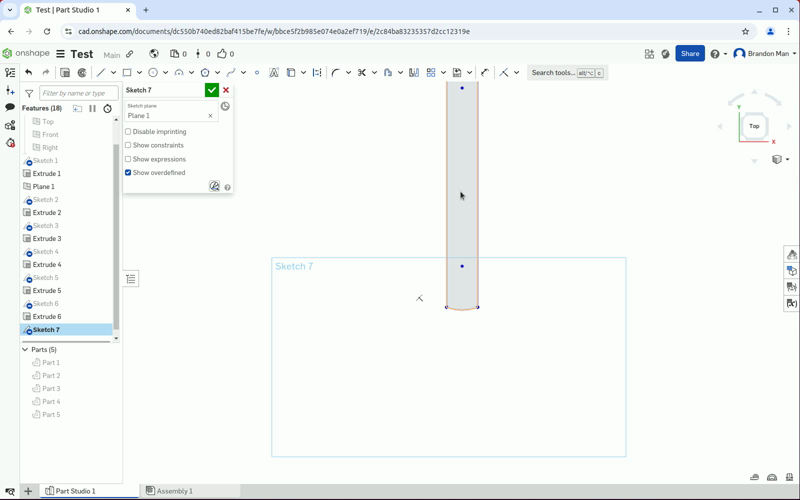
scroll(6)
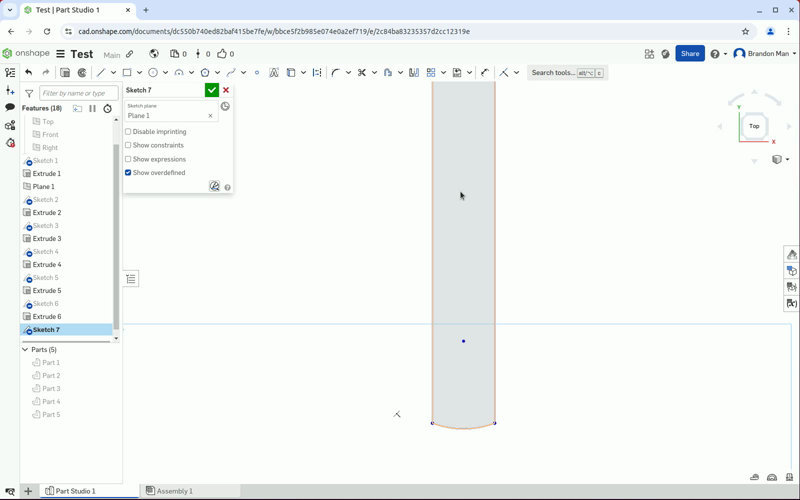
click(460, 191)
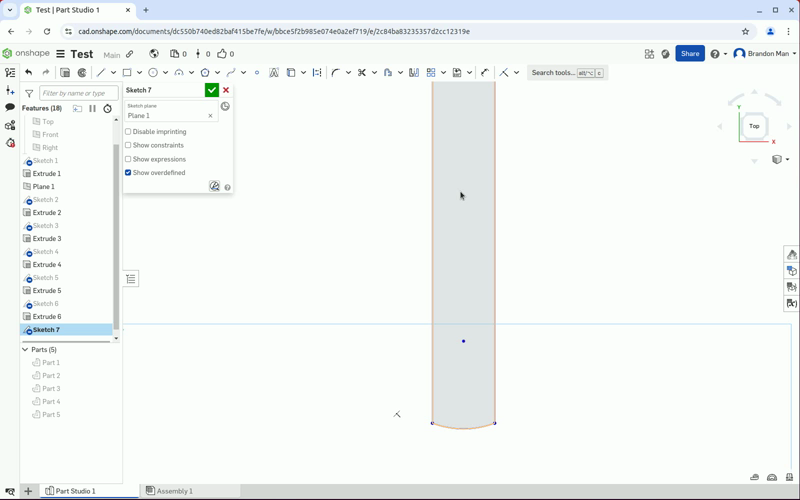
scroll(-6)
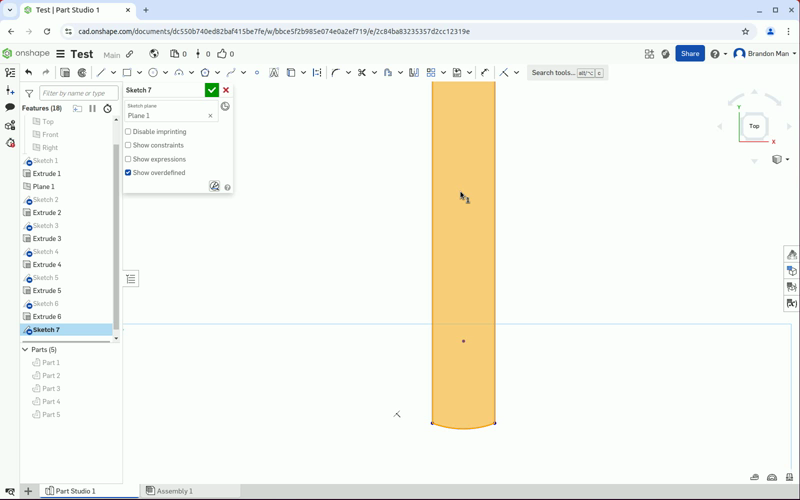
scroll(-6)
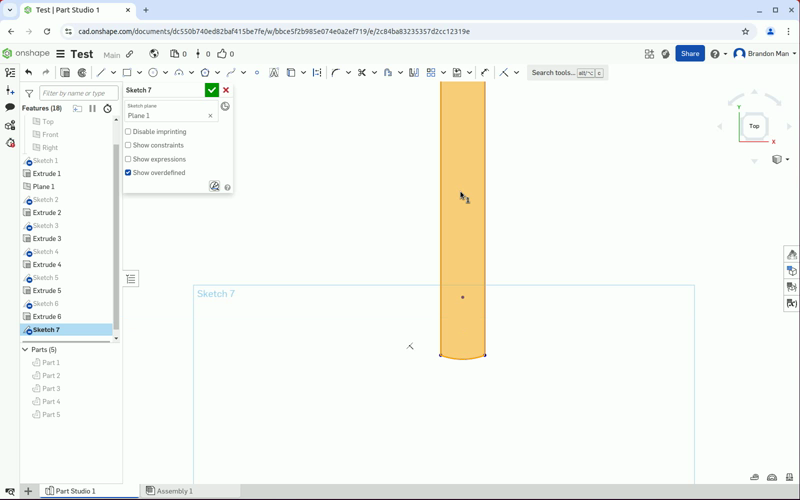
scroll(-6)
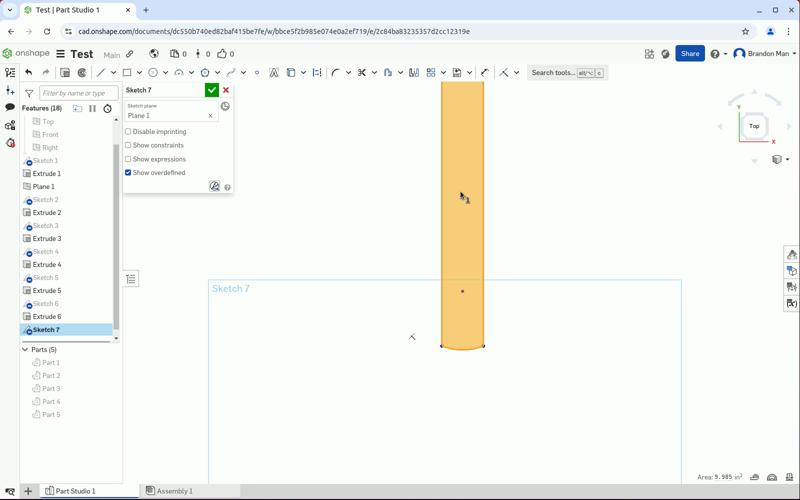
scroll(-6)
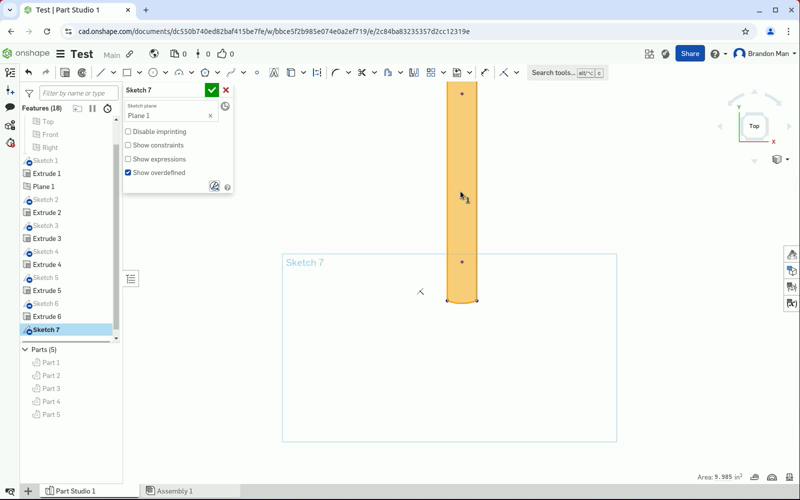
scroll(-6)
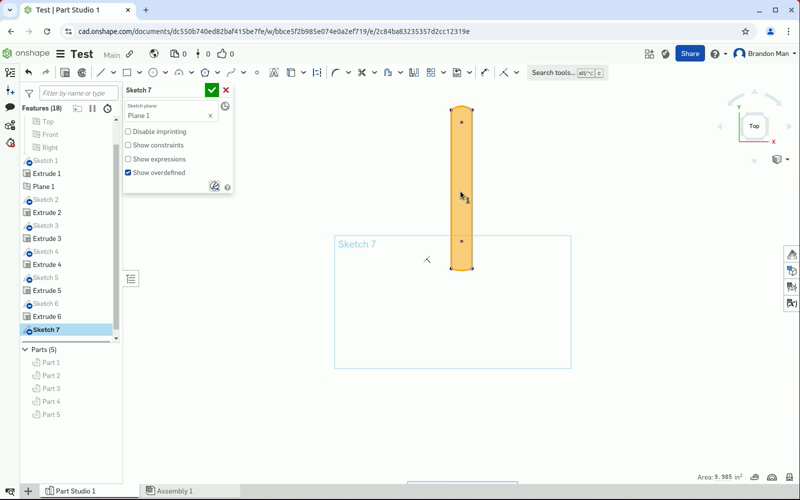
scroll(-6)
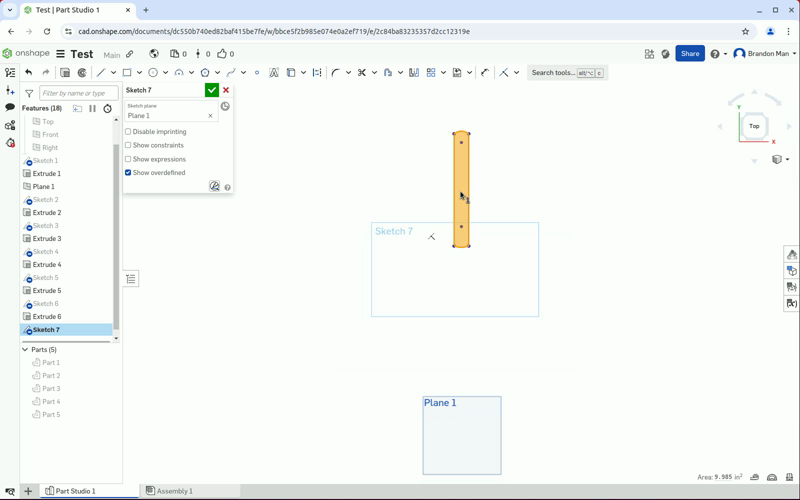
scroll(-6)
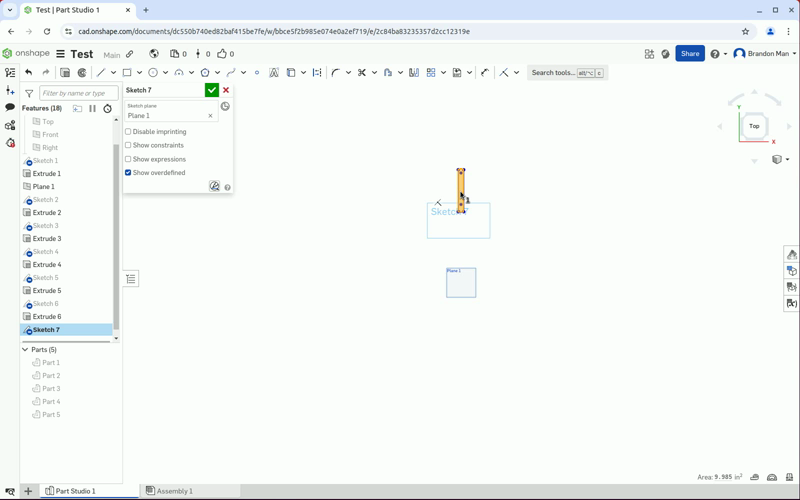
mouse_move(73, 352)
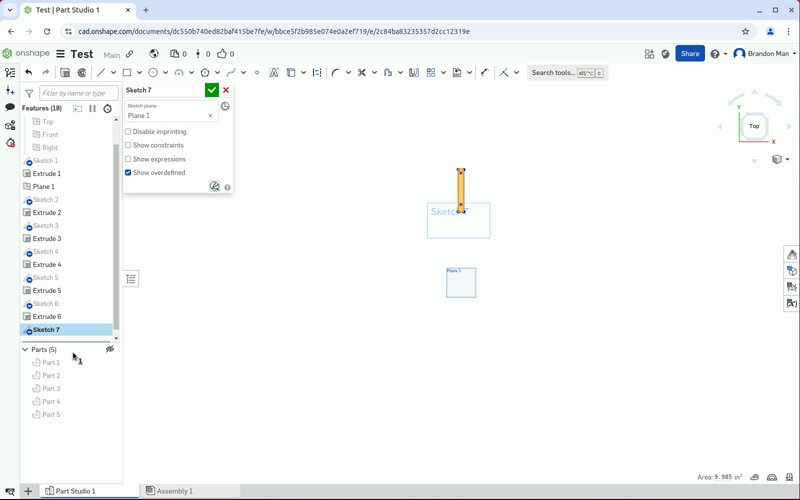
key(shift+y)
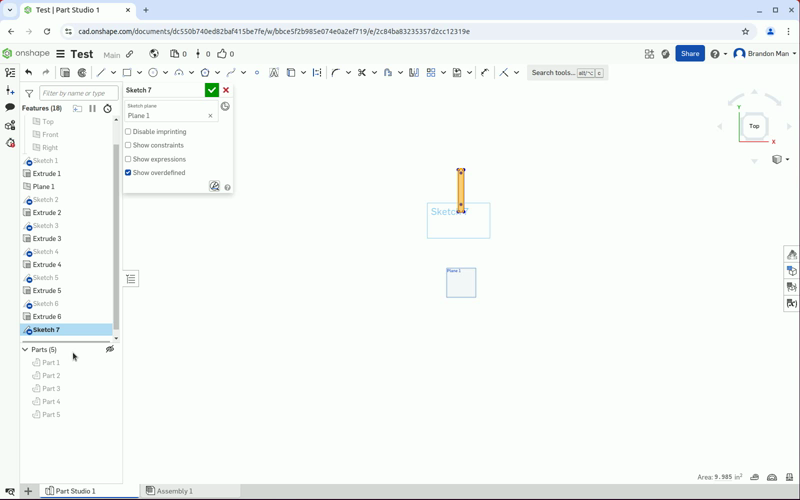
key(shift+e)
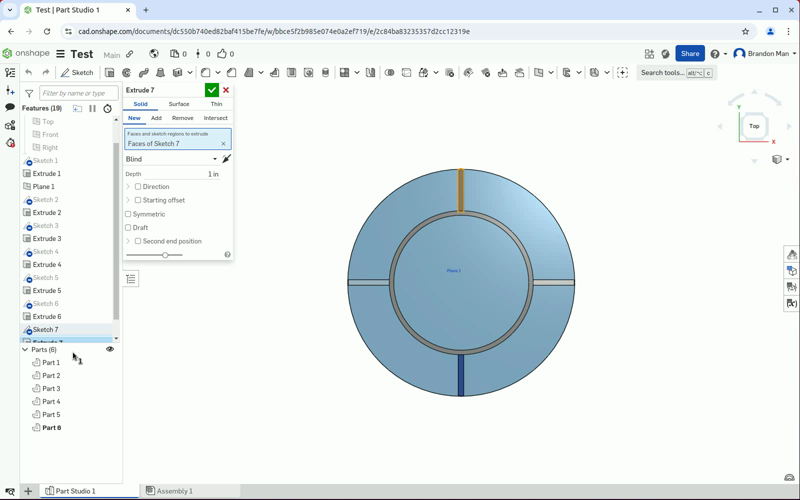
mouse_move(143, 106)
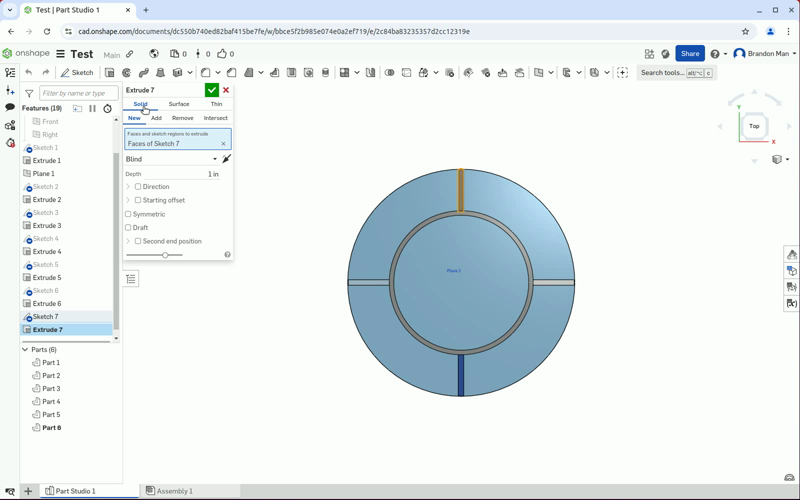
click(143, 106)
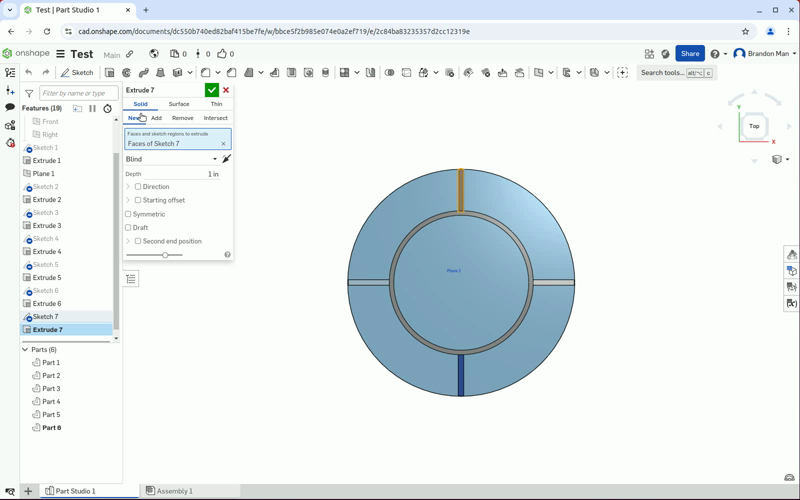
mouse_move(137, 120)
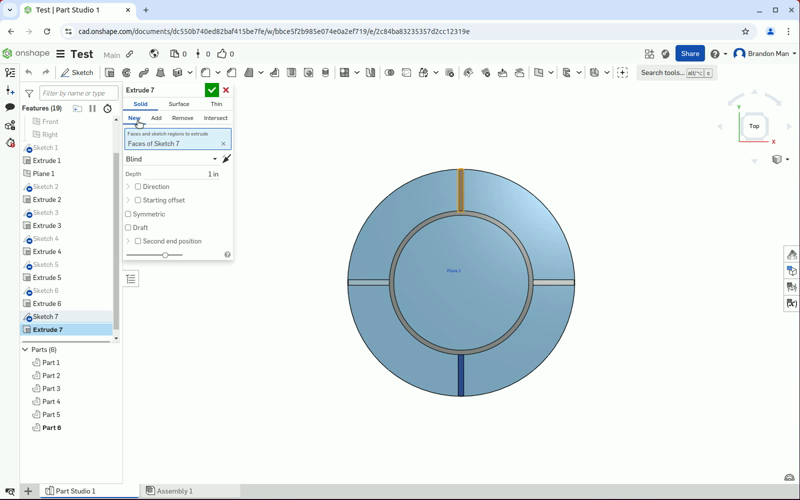
click(137, 120)
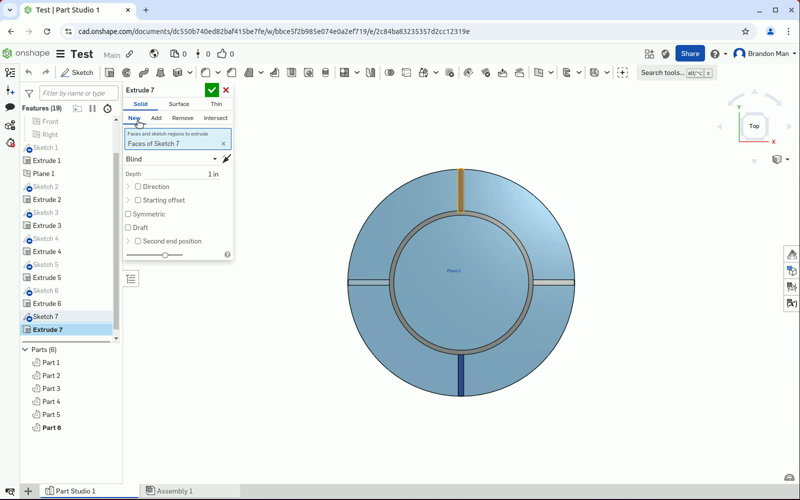
key(tab, 4)
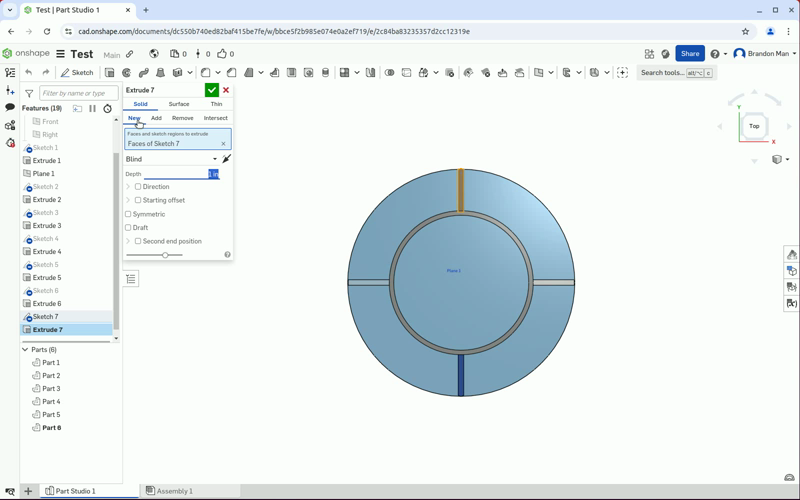
text(8.666)
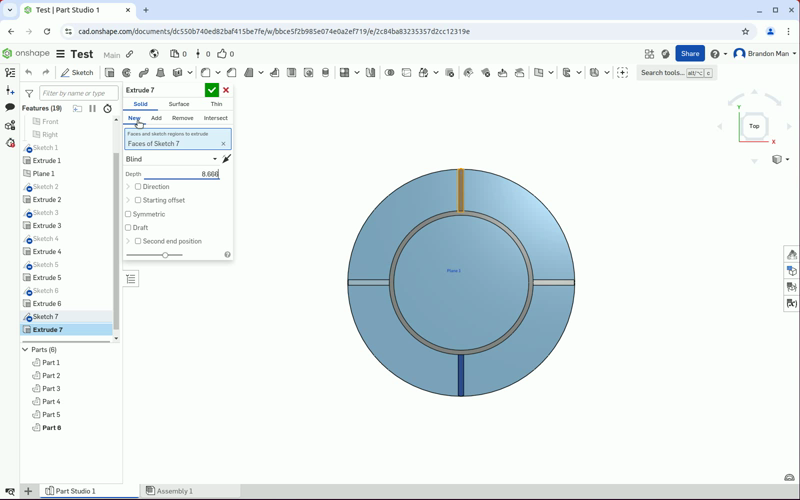
key(enter)
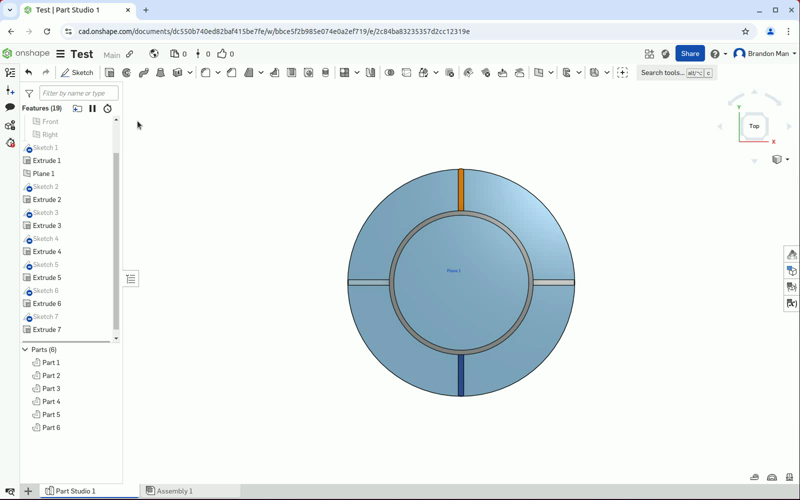
key(shift+h)
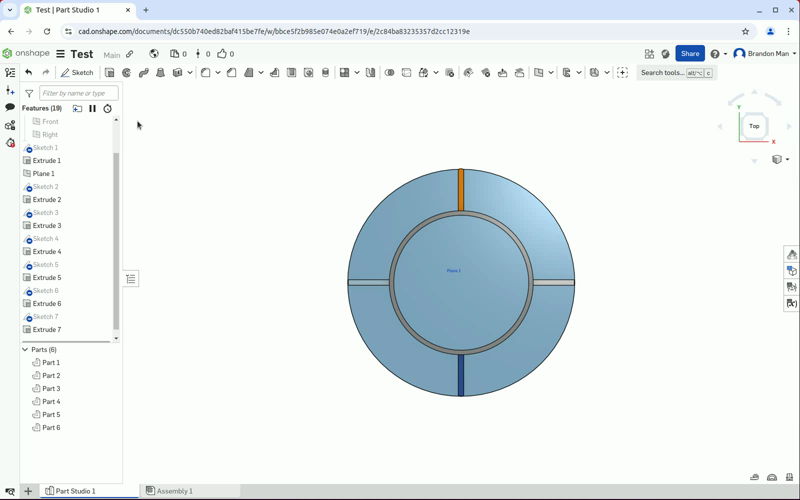
key(shift+h)
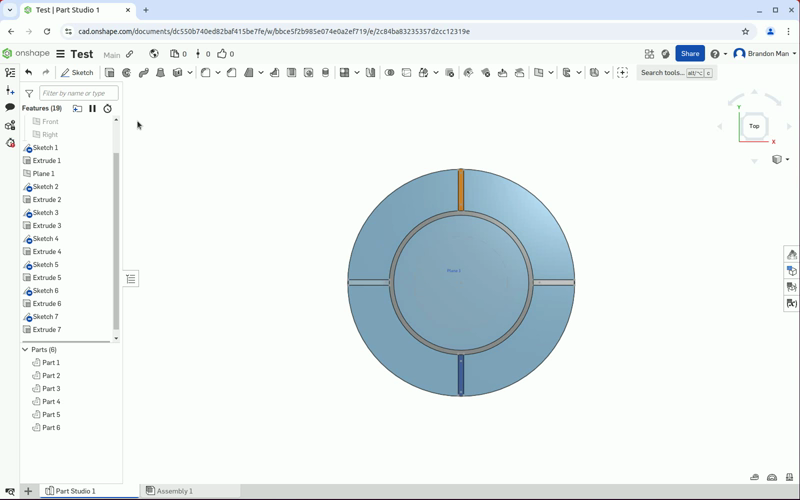
key(shift+7)
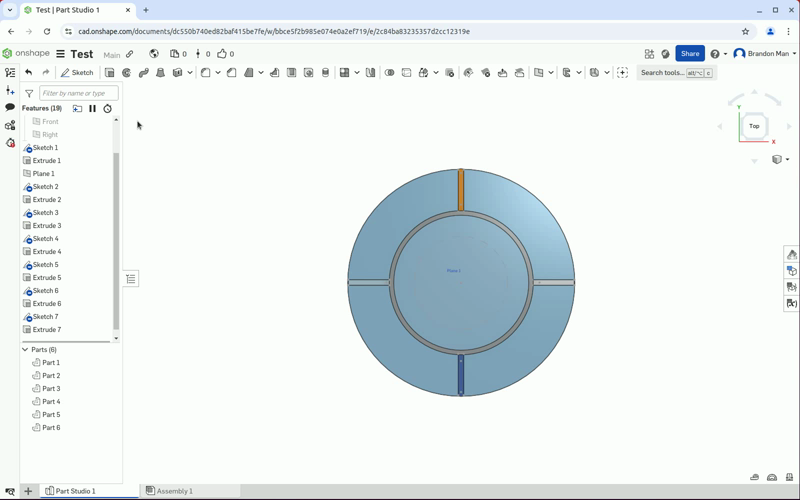
key(up, 3)
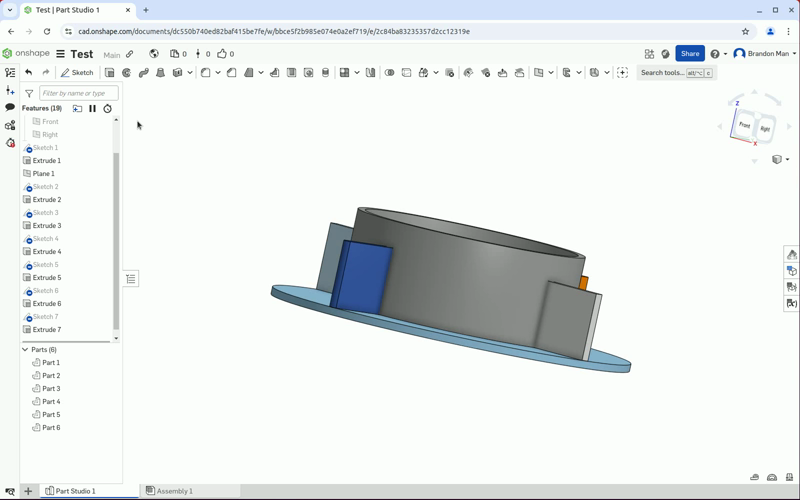
key(left, 3)
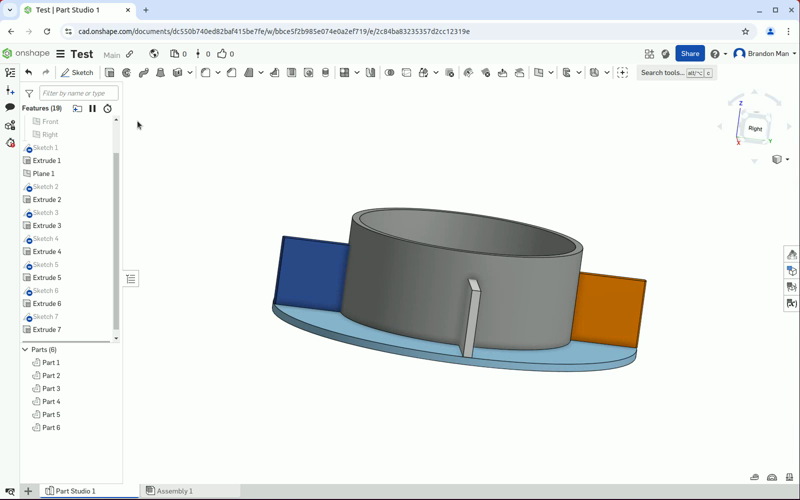
key(right, 3)
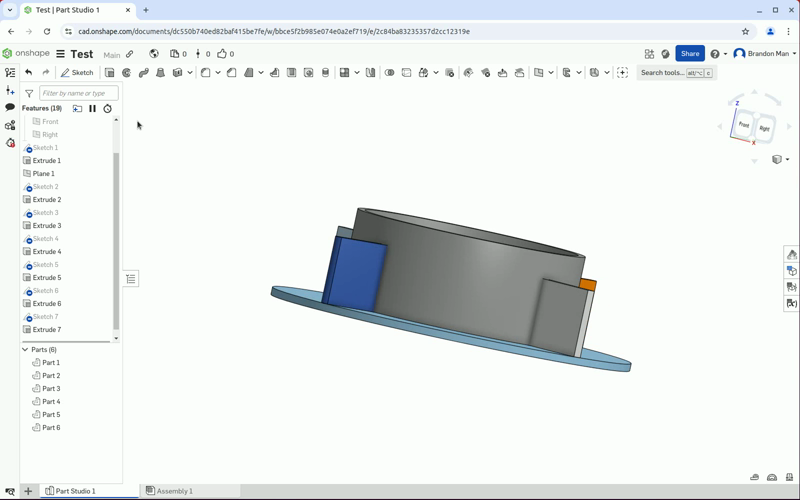
key(down, 3)
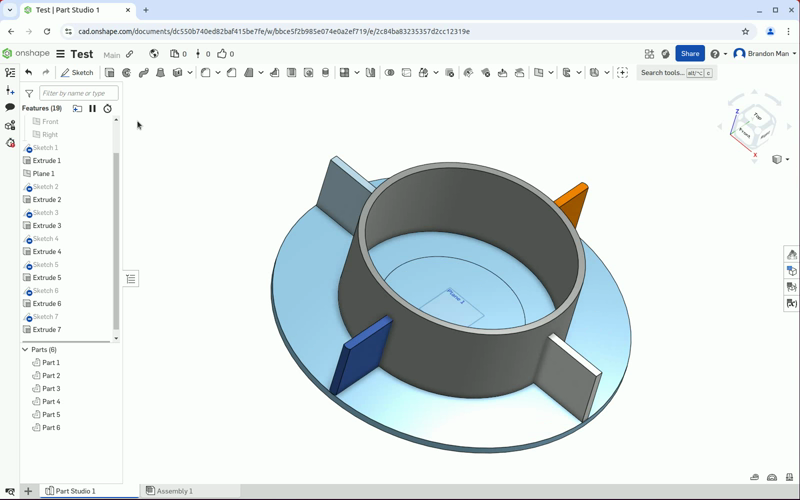
mouse_move(69, 150)
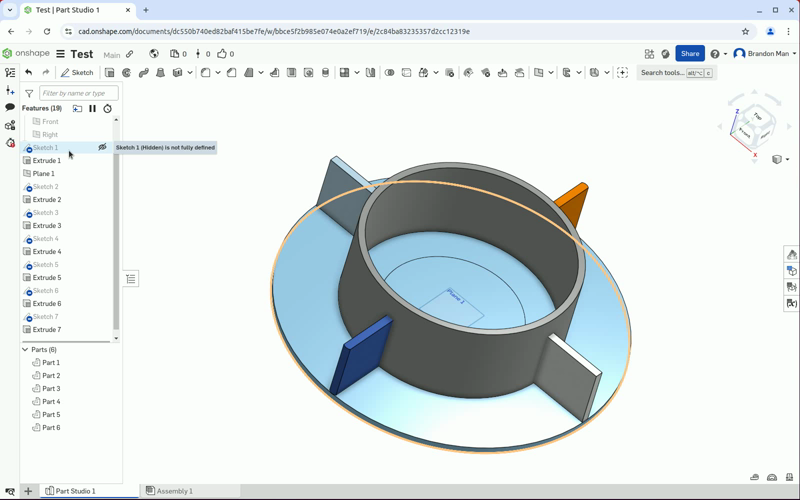
click(69, 150)